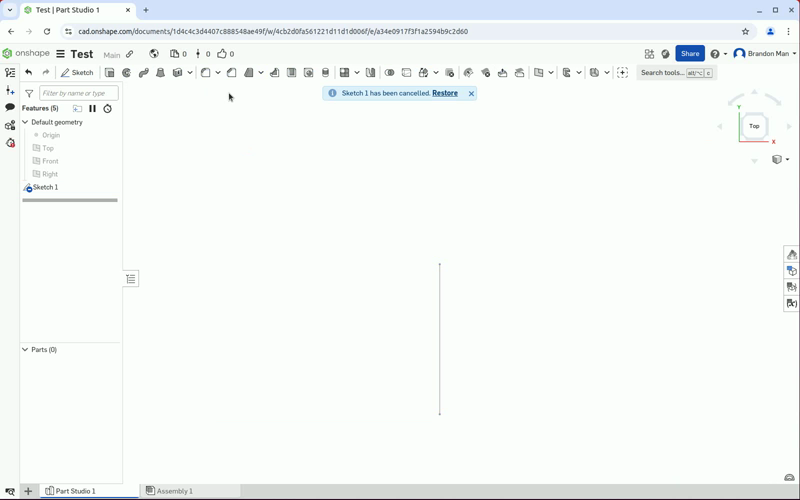
key(shift+h)
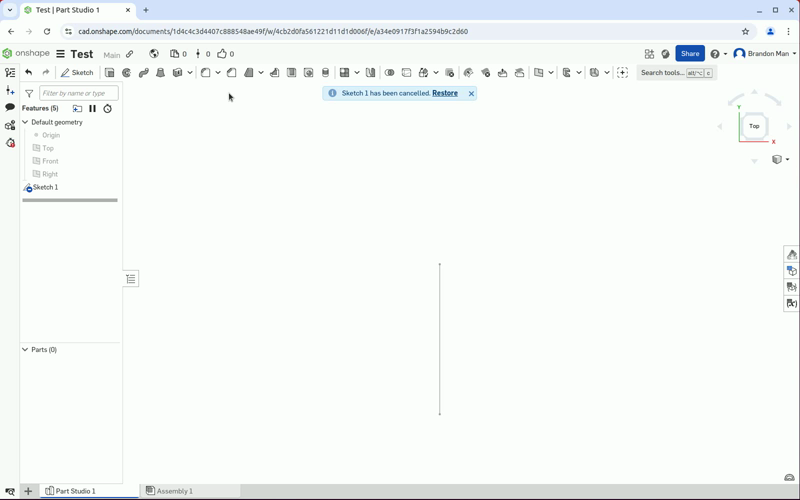
mouse_move(73, 352)
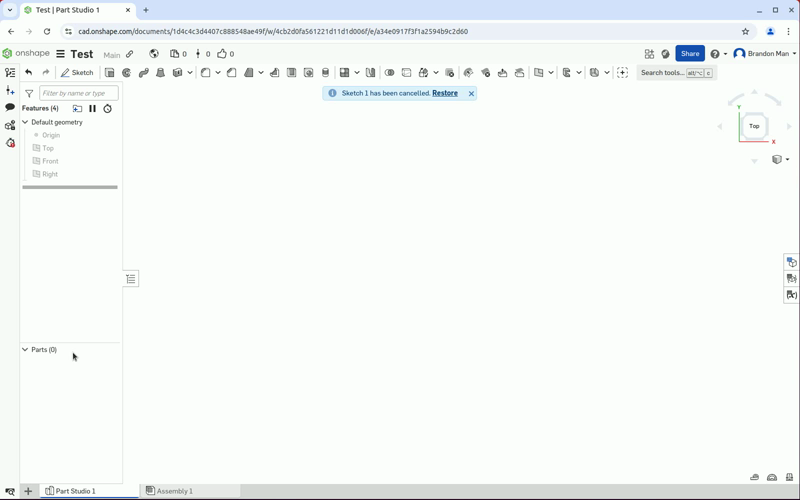
key(y)
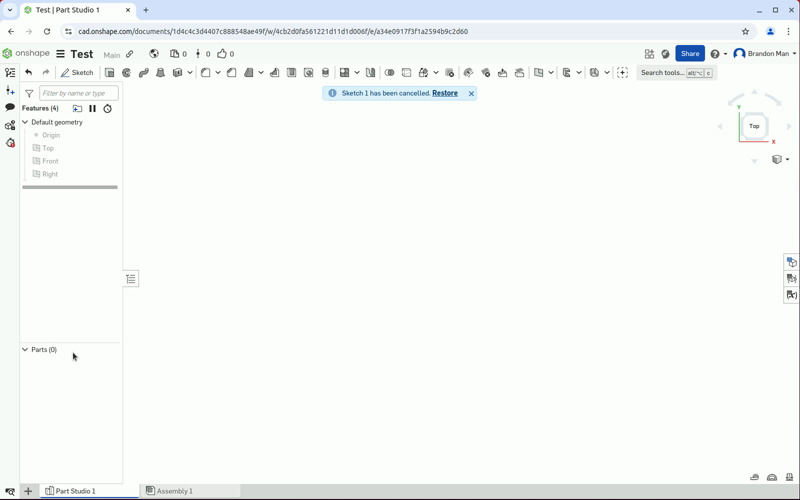
key(shift+p)
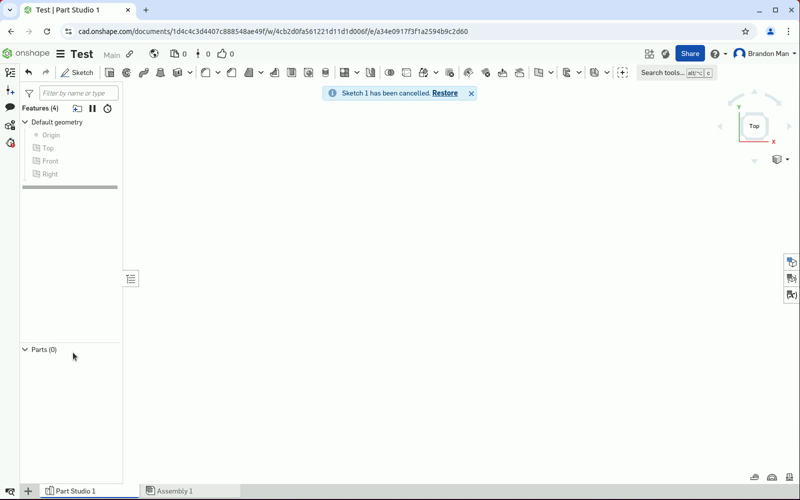
key(space)
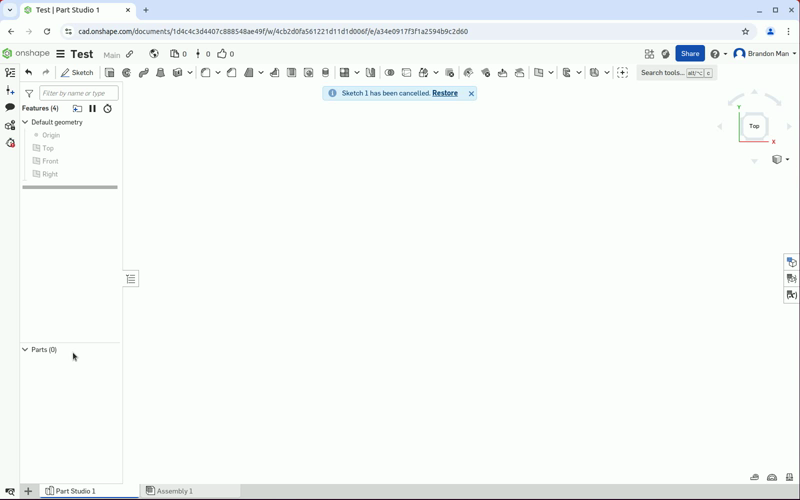
key_down(shift)
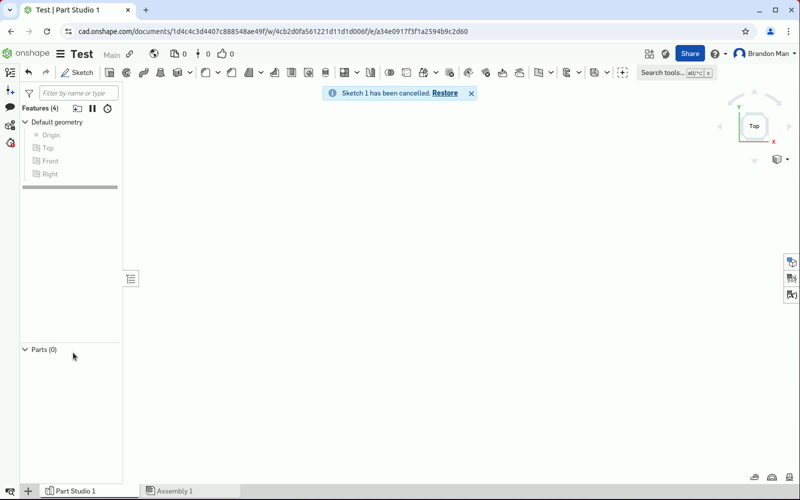
key(up)
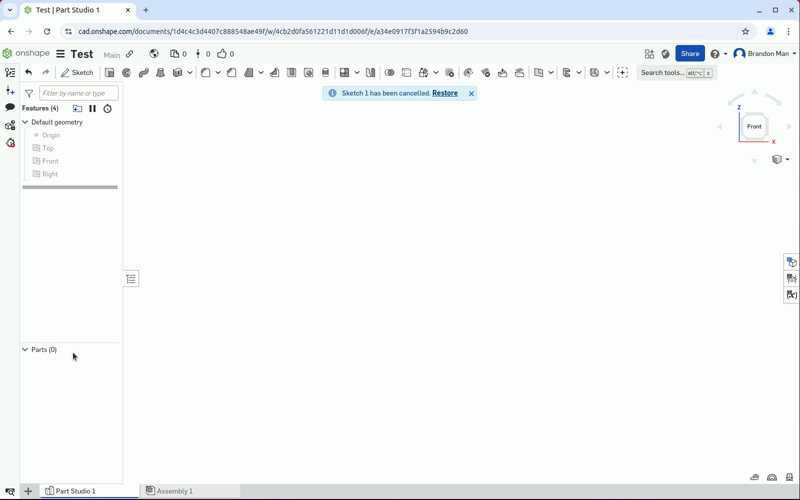
key_up(shift)
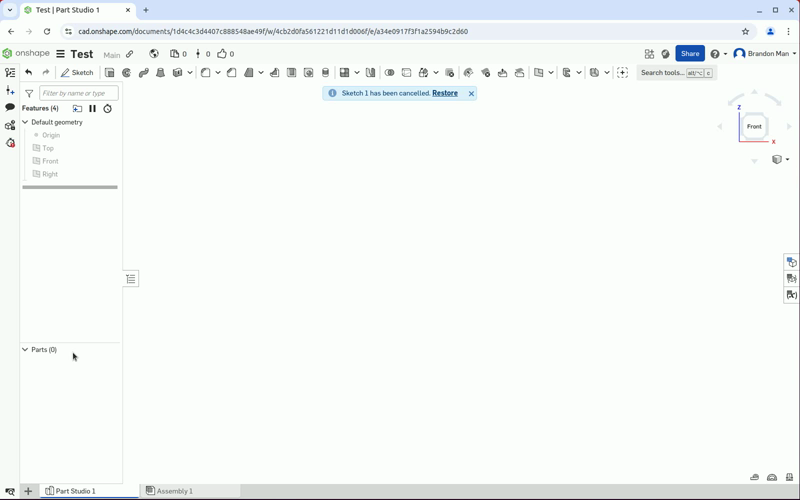
mouse_move(73, 352)
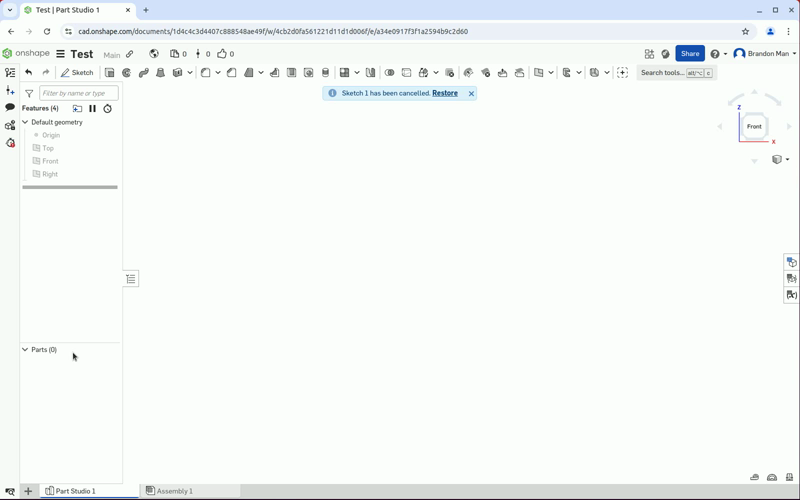
key(shift+y)
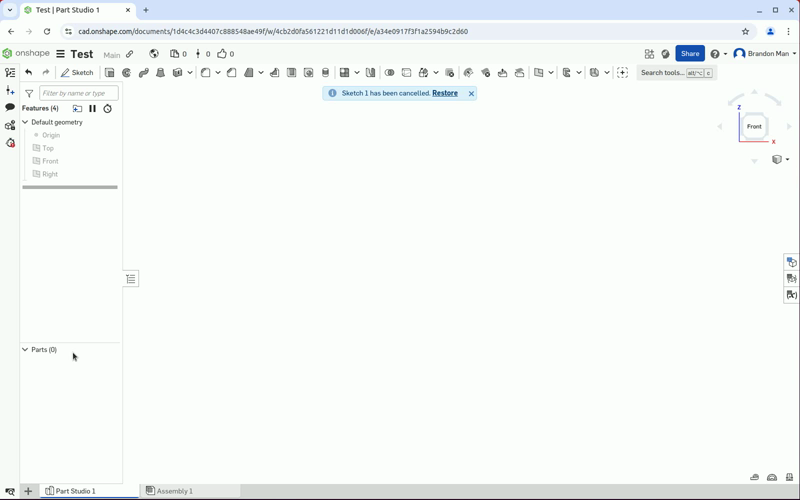
key(shift+s)
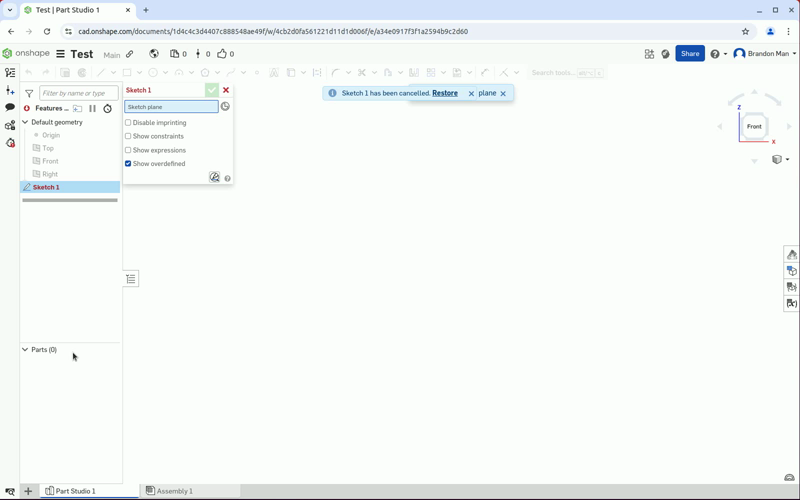
mouse_move(73, 163)
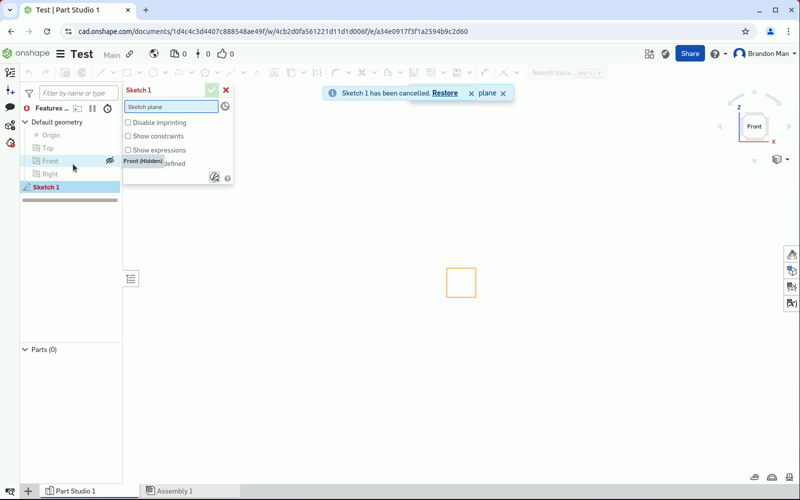
click(73, 163)
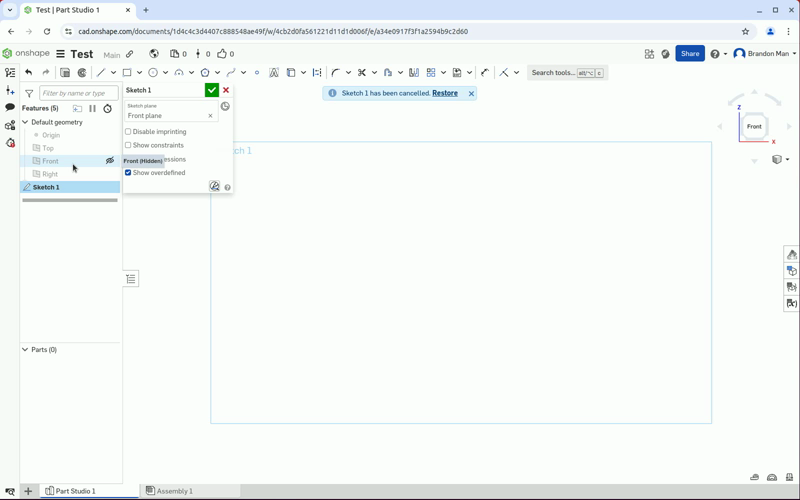
mouse_move(73, 352)
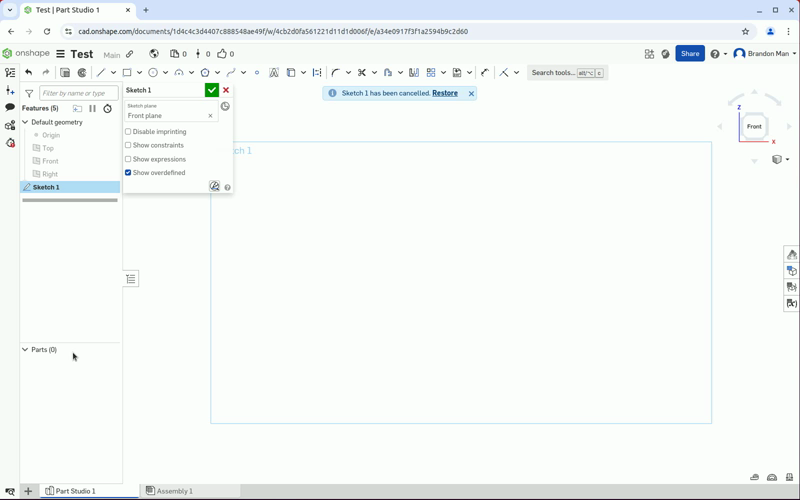
key(y)
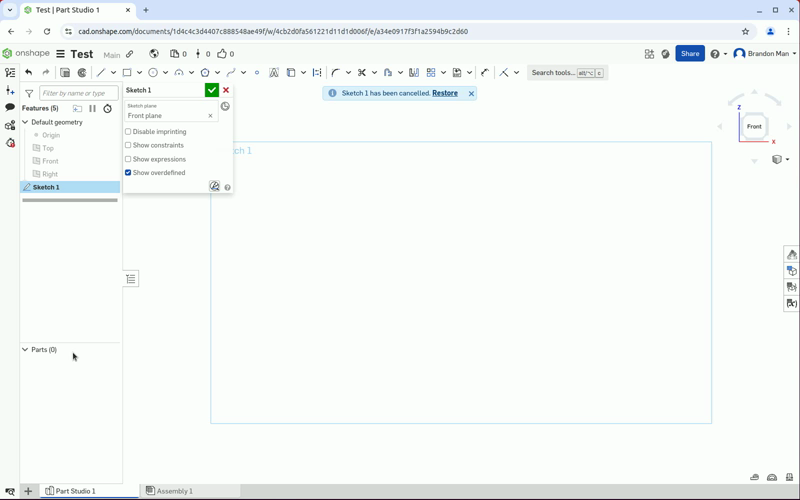
key(a)
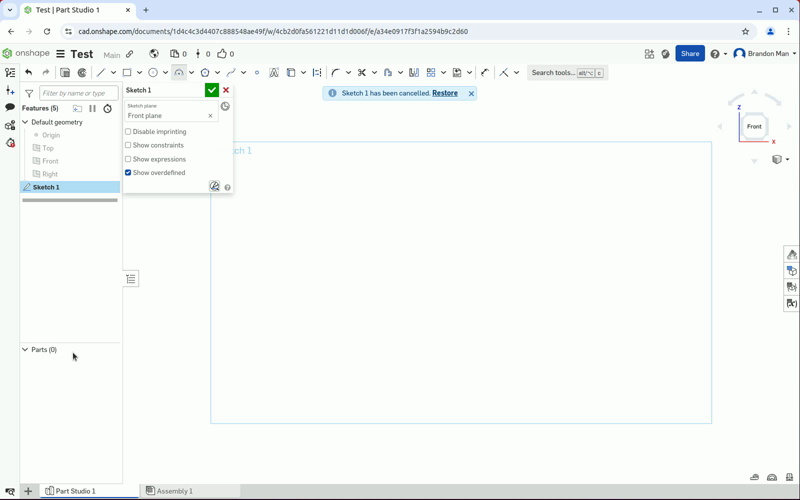
key_down(shift)
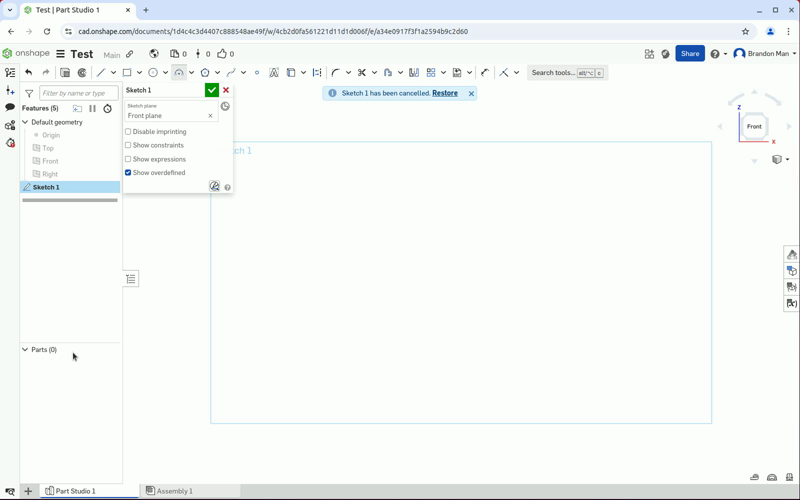
mouse_move(403, 207)
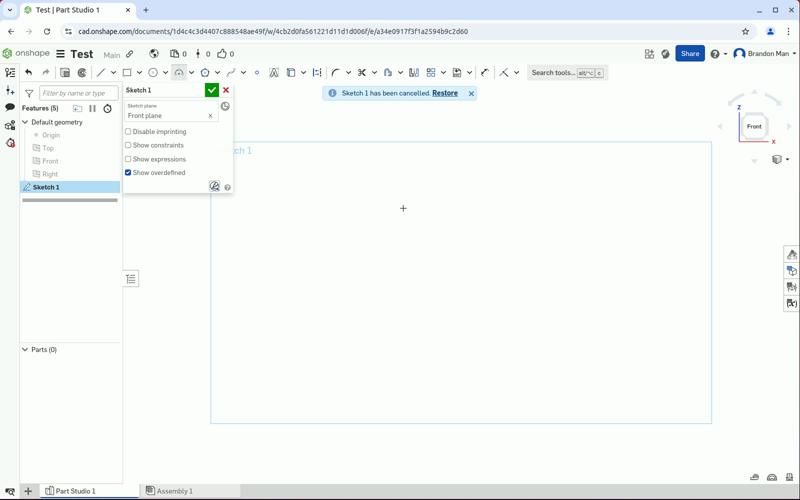
click(403, 207)
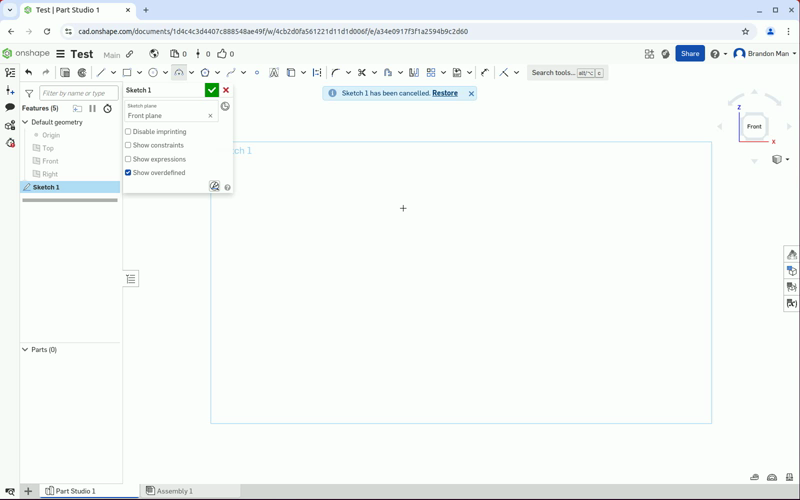
key_up(shift)
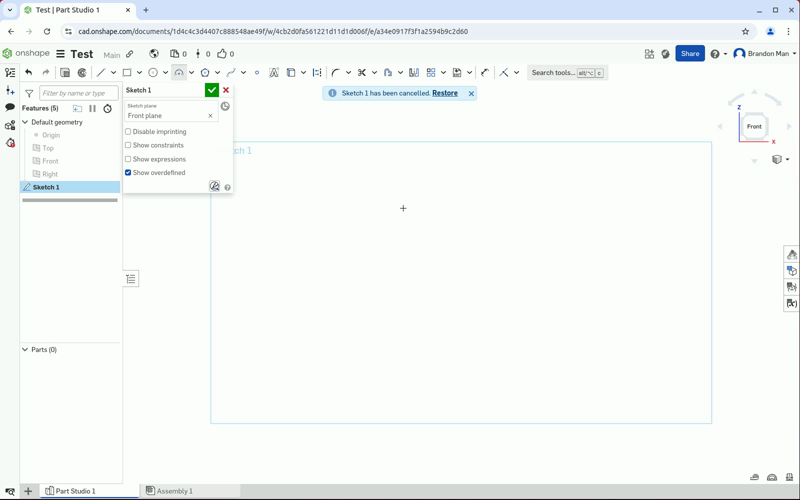
key_down(shift)
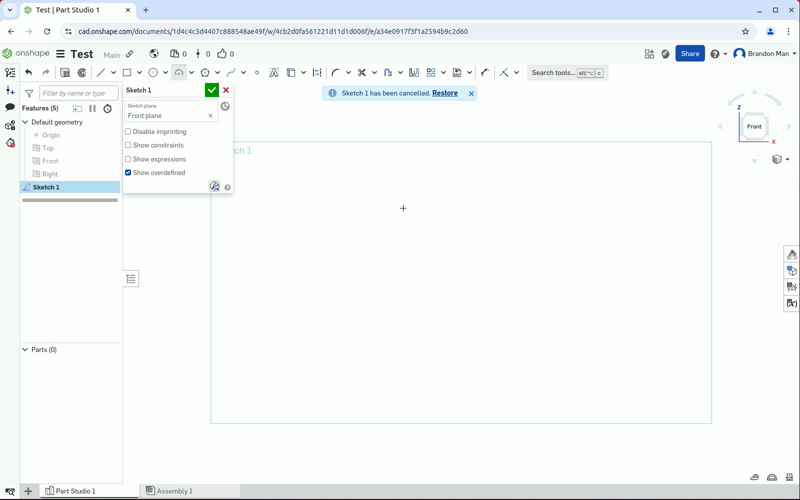
mouse_move(414, 280)
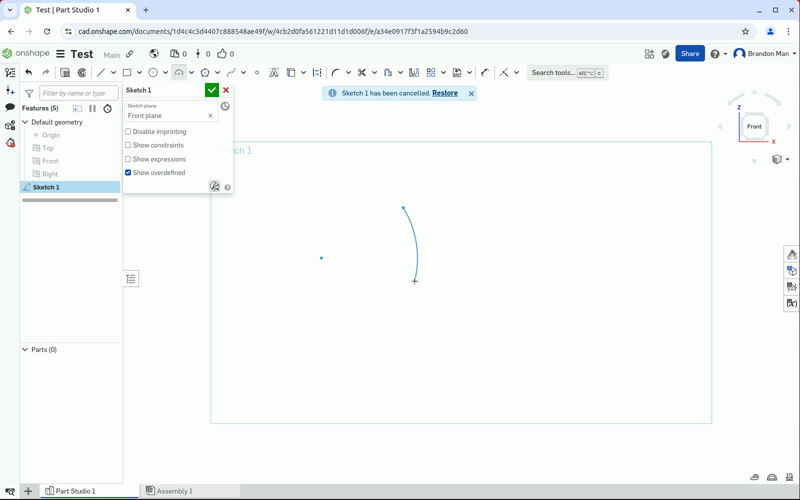
click(414, 280)
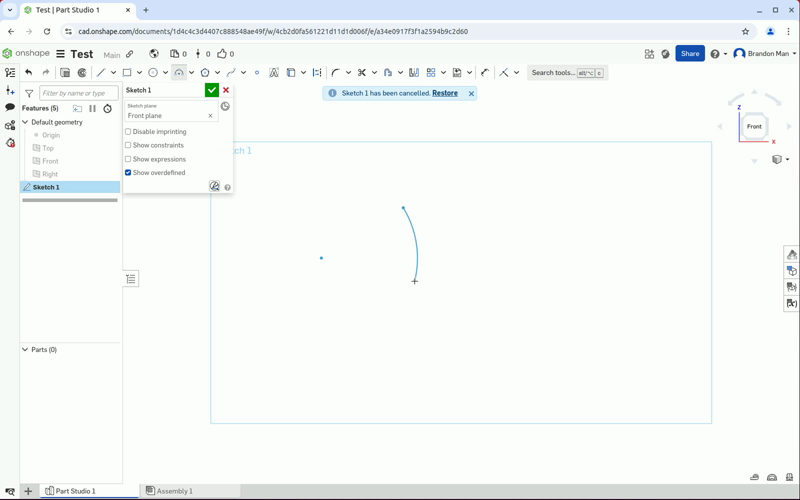
mouse_move(397, 246)
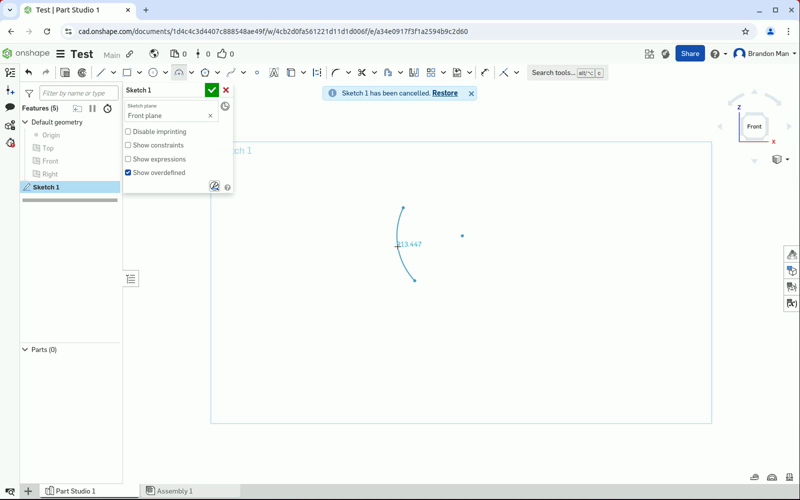
click(397, 246)
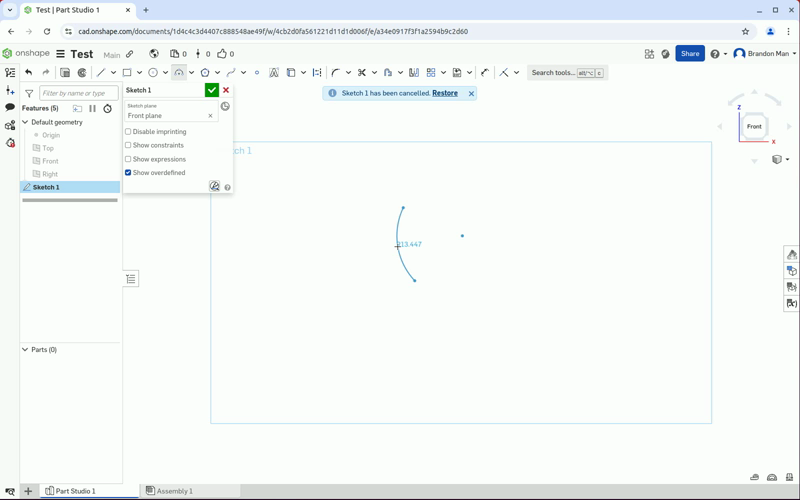
key_up(shift)
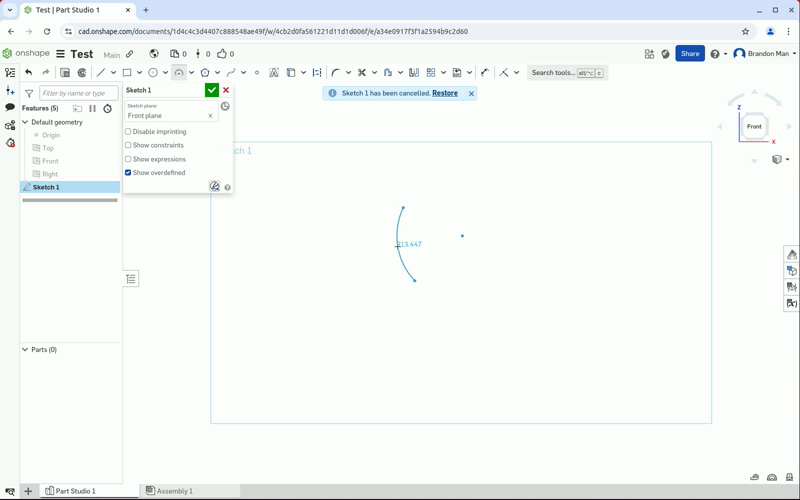
mouse_move(414, 280)
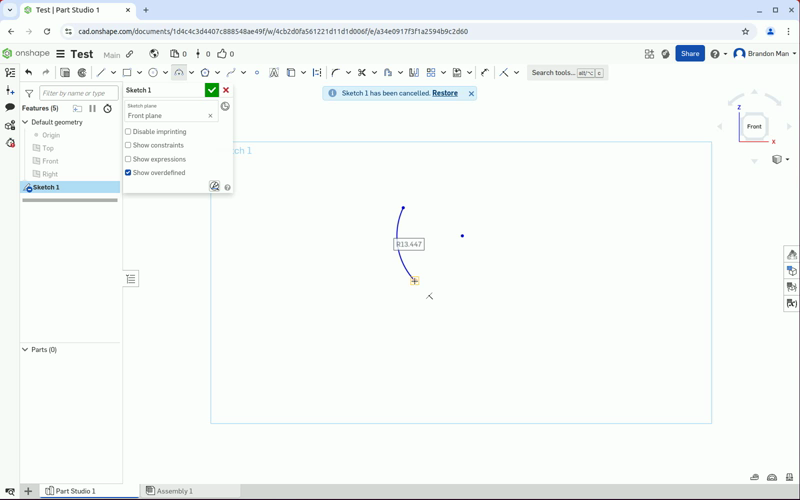
click(414, 280)
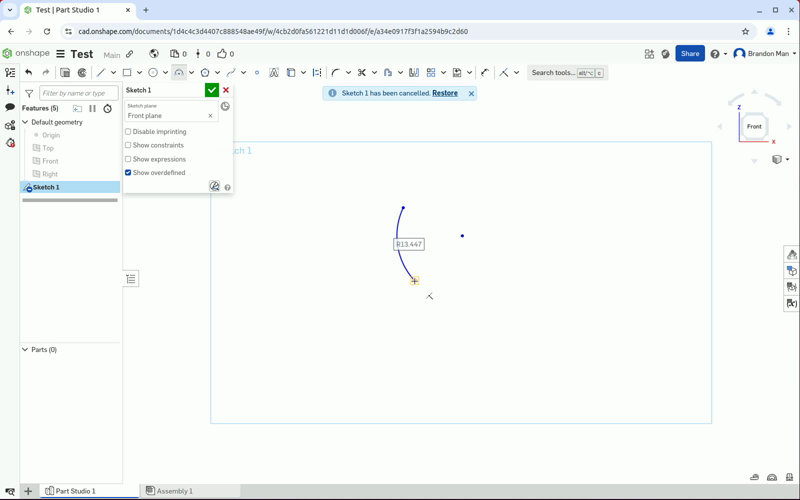
key_down(shift)
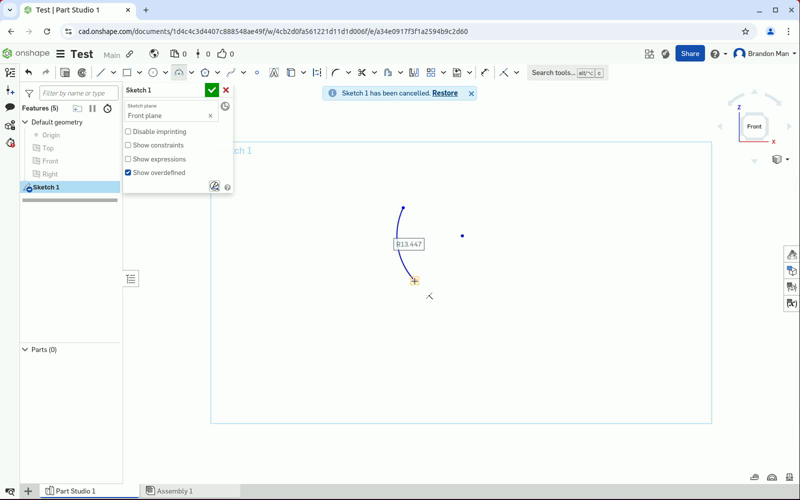
mouse_move(417, 286)
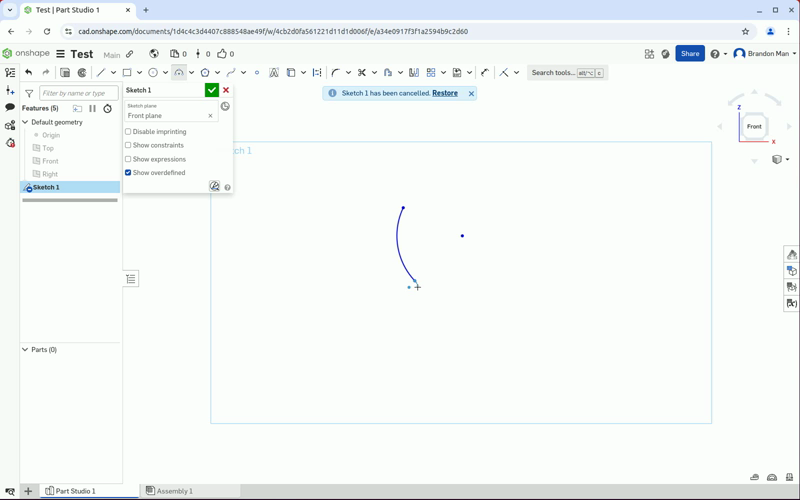
scroll(6)
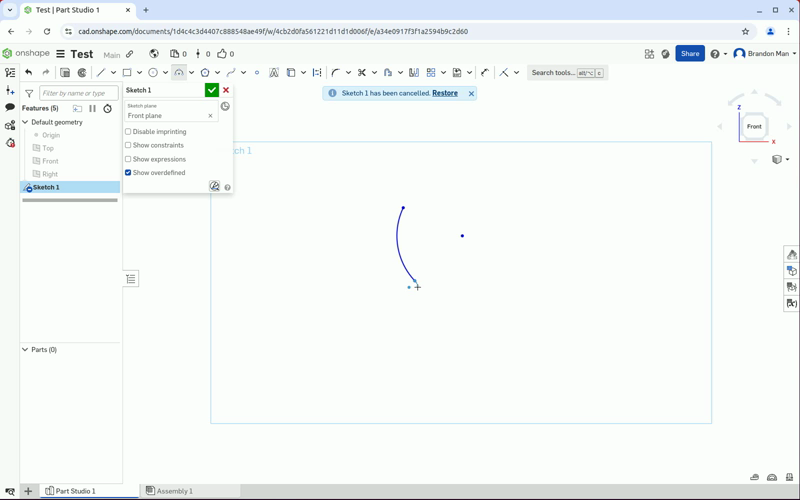
scroll(6)
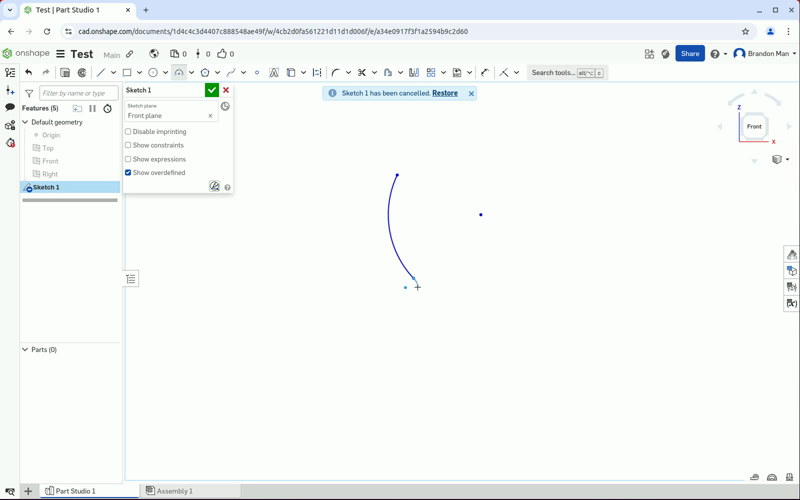
scroll(6)
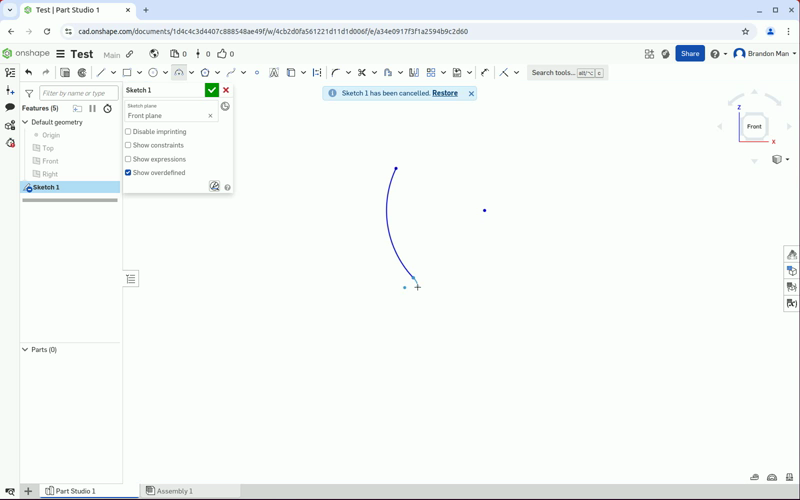
scroll(6)
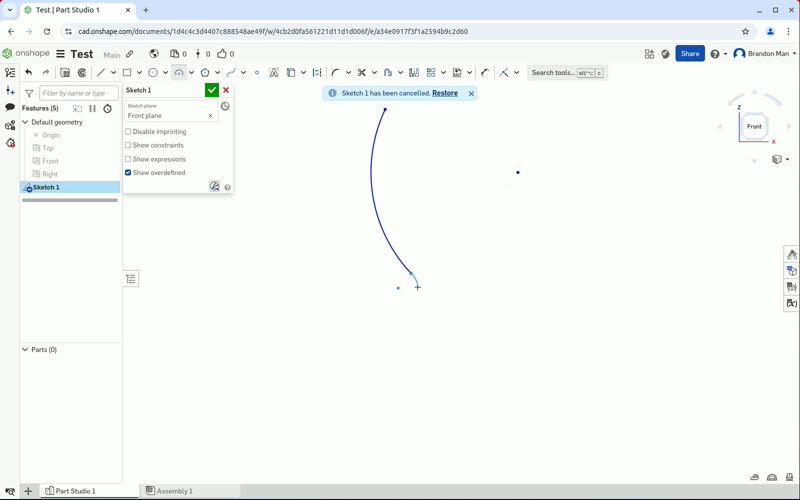
scroll(6)
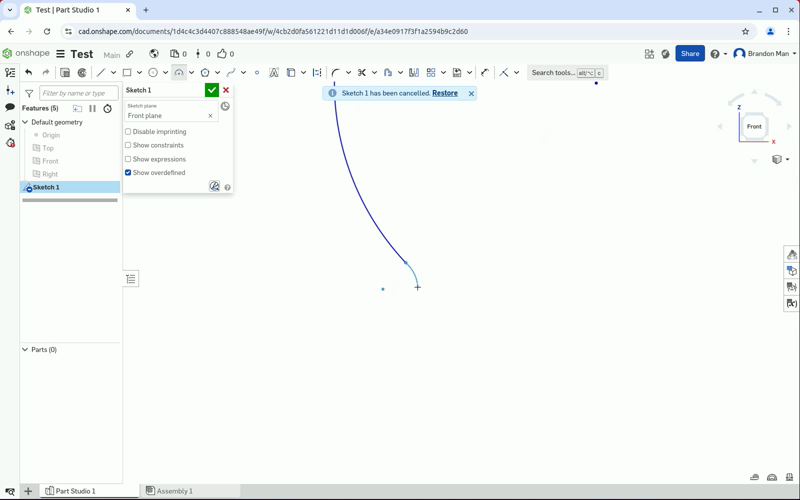
scroll(6)
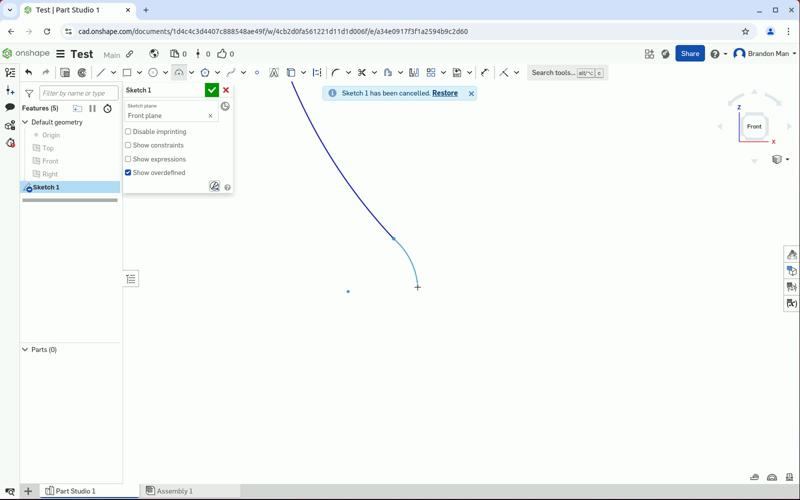
scroll(6)
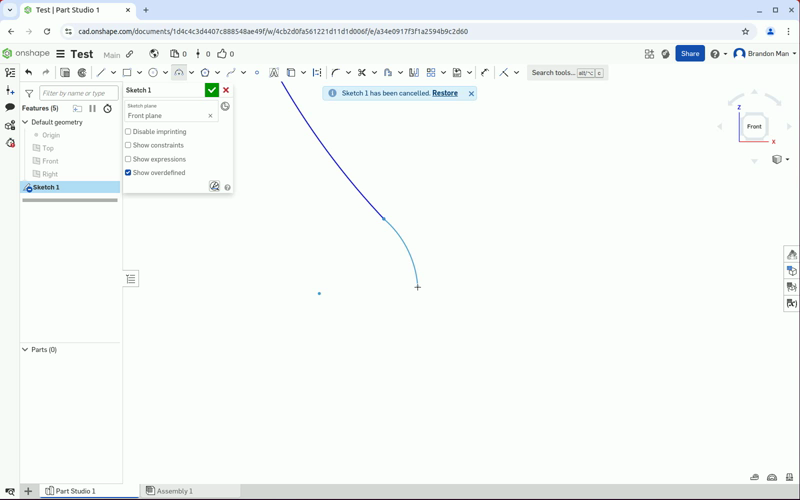
click(417, 286)
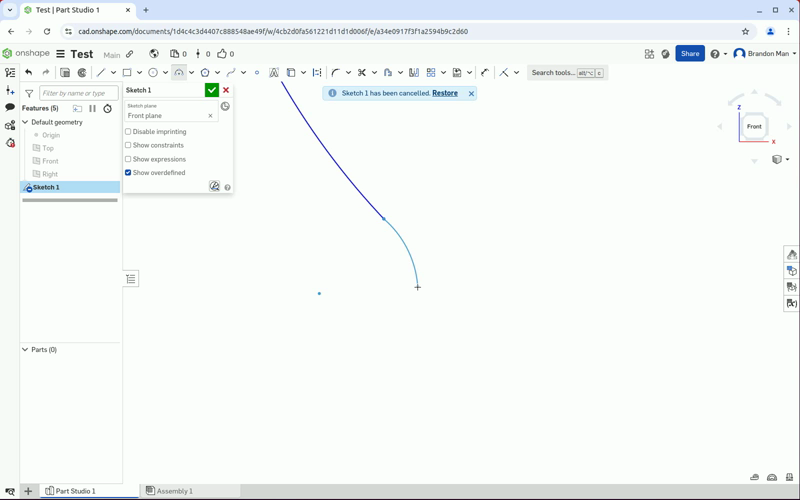
scroll(-6)
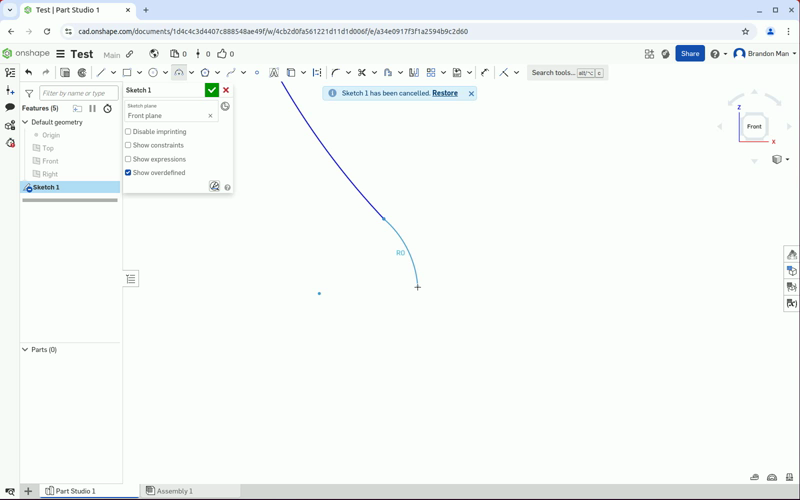
scroll(-6)
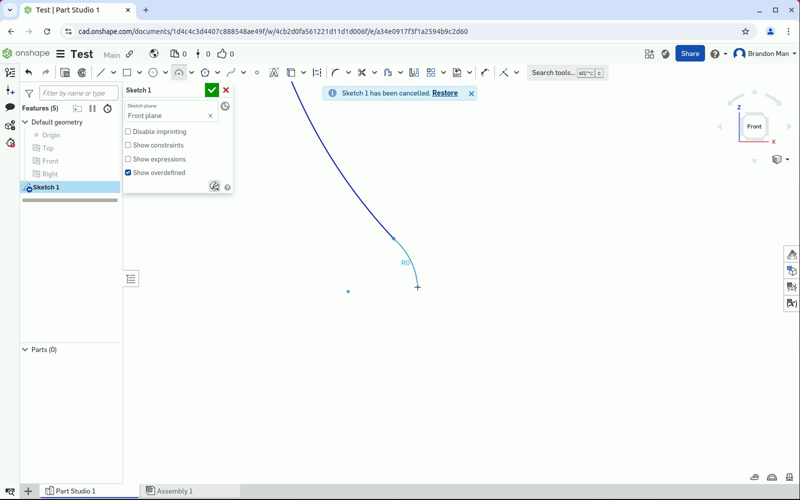
scroll(-6)
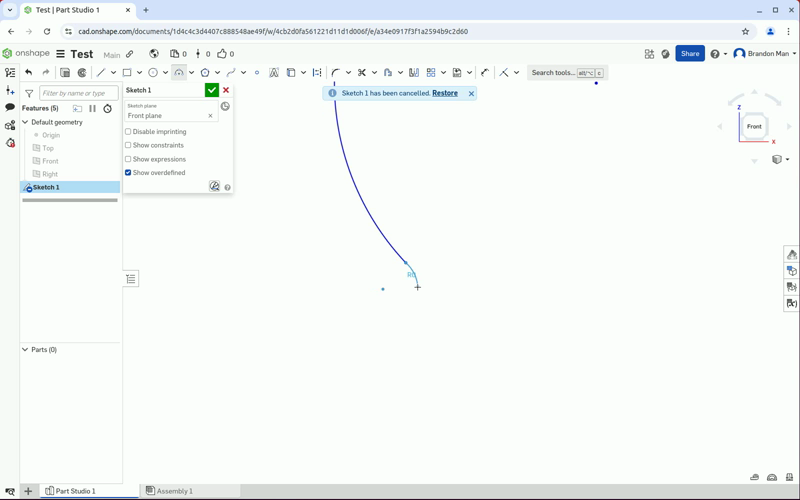
scroll(-6)
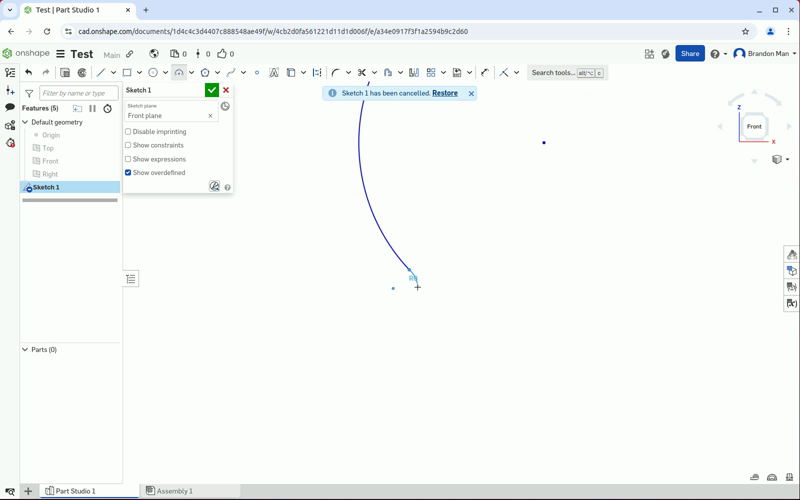
scroll(-6)
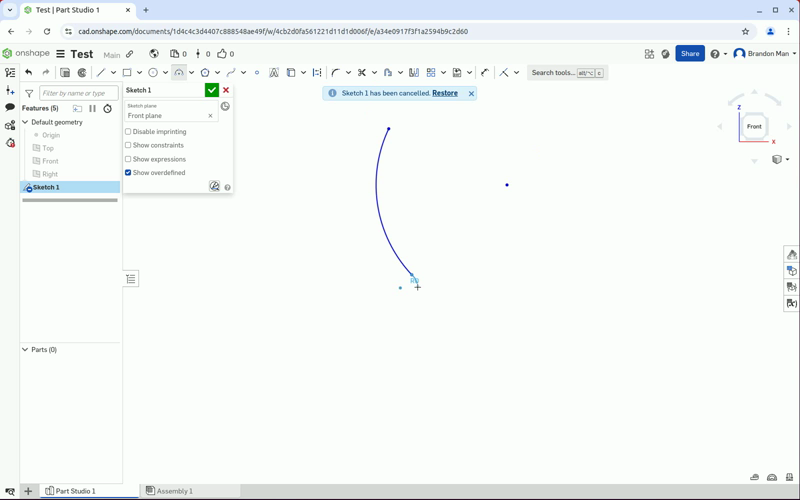
scroll(-6)
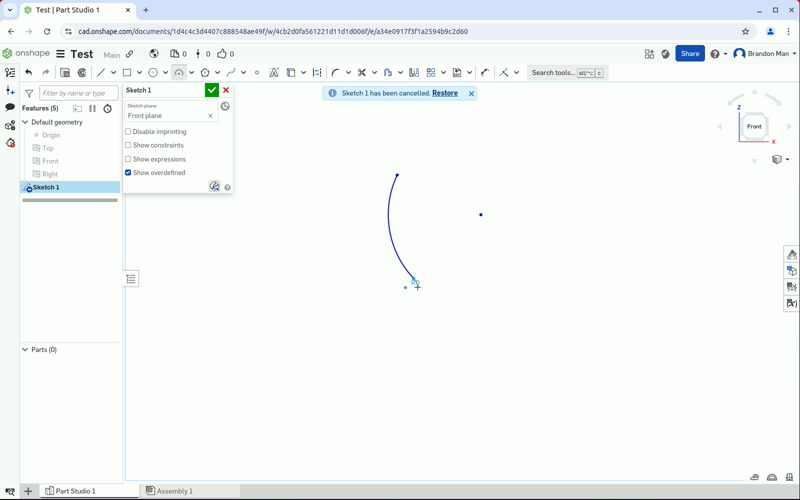
scroll(-6)
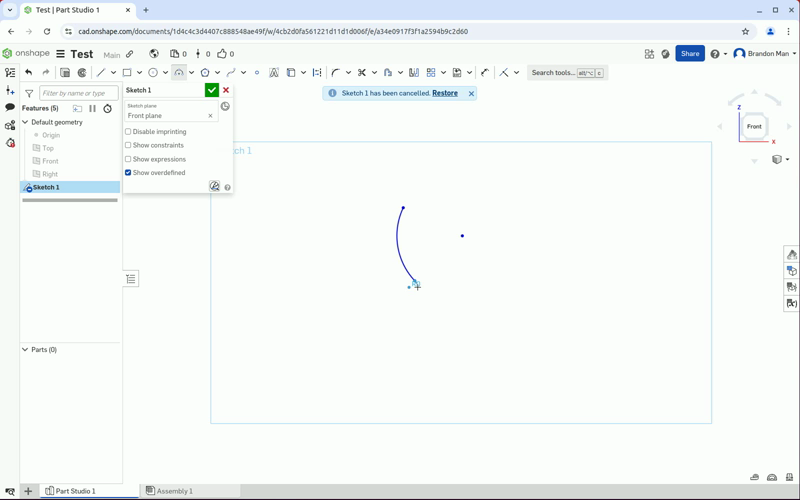
mouse_move(416, 283)
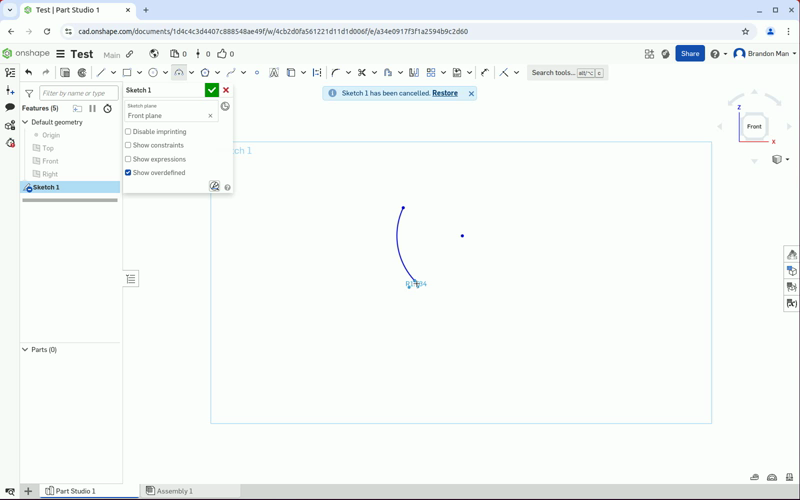
scroll(6)
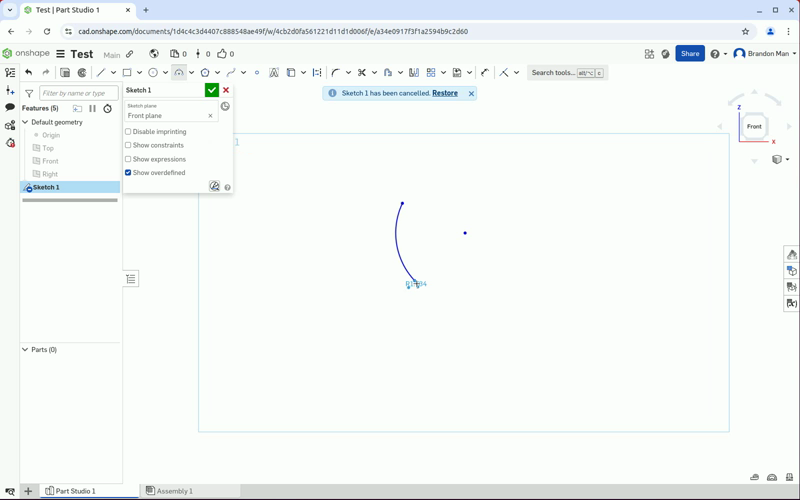
scroll(6)
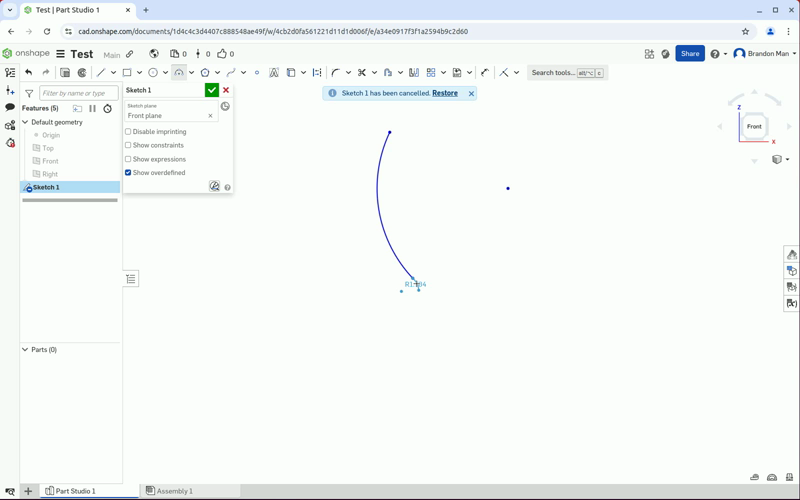
scroll(6)
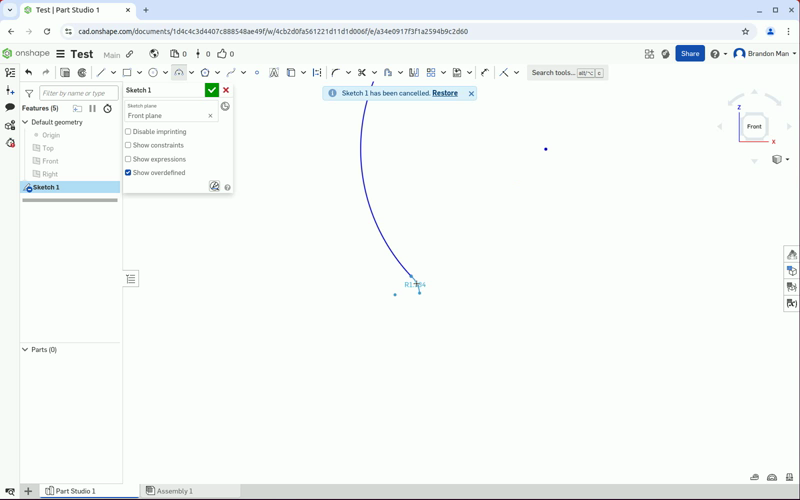
scroll(6)
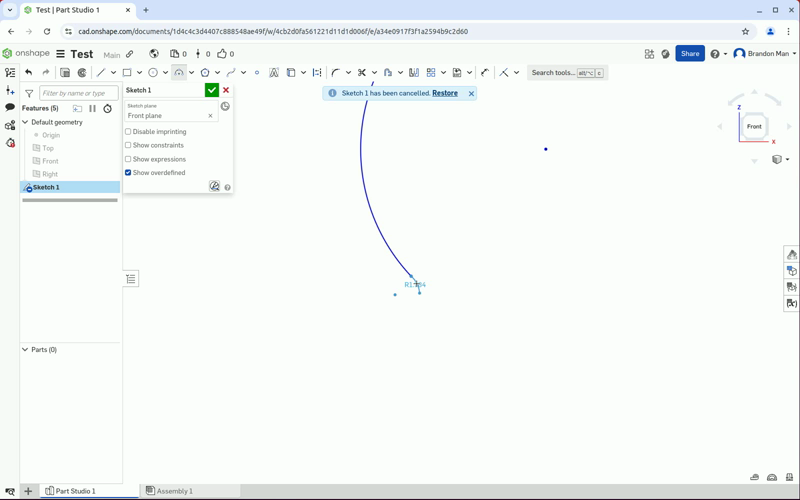
scroll(6)
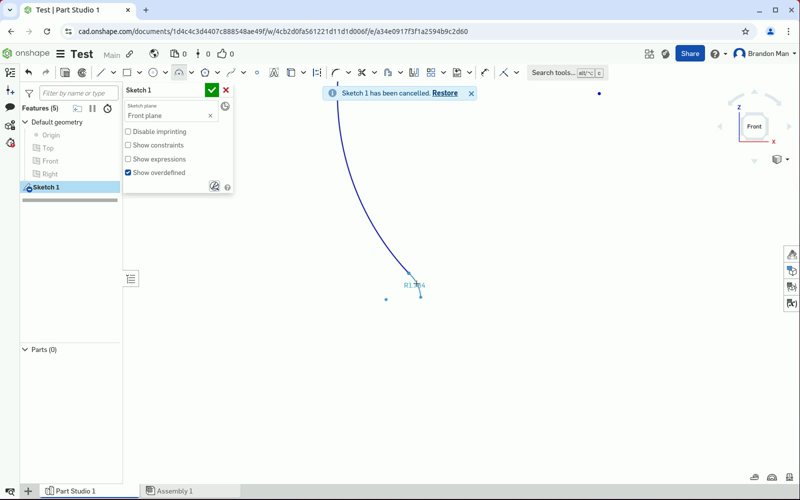
scroll(6)
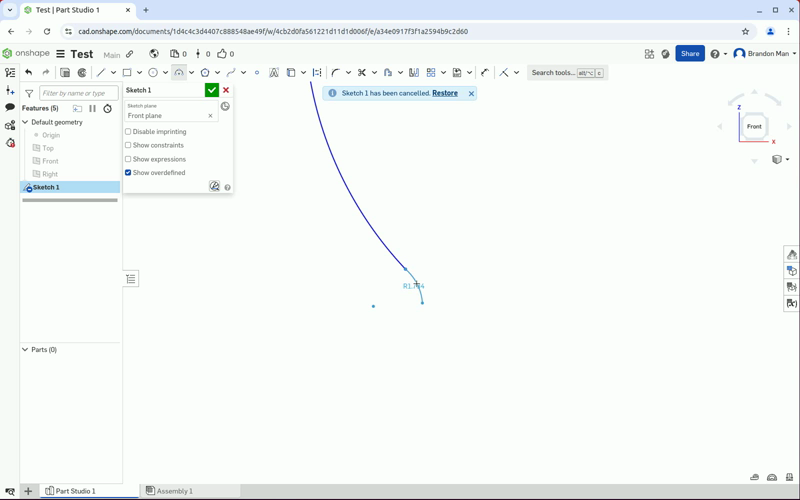
scroll(6)
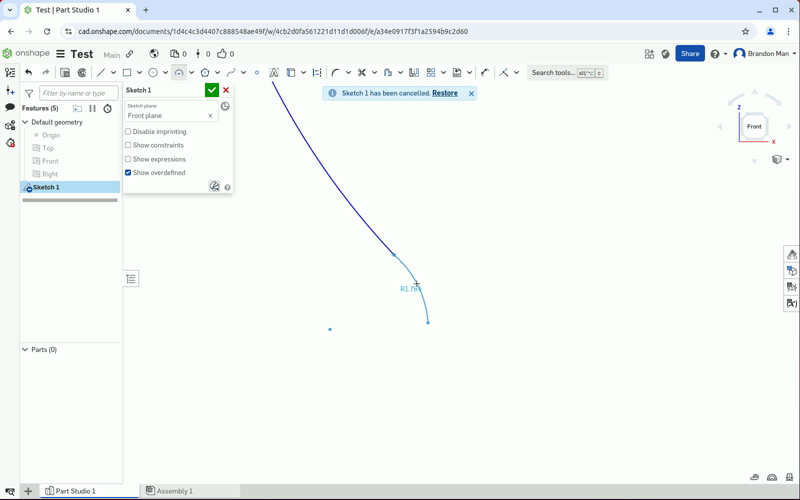
click(416, 283)
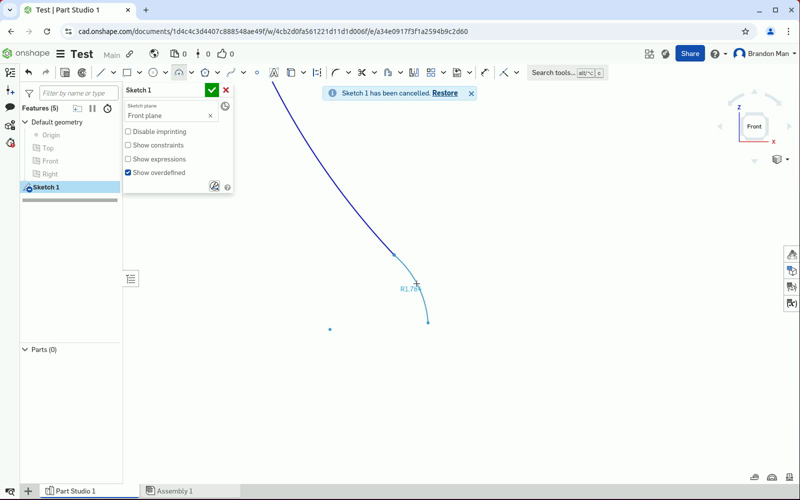
scroll(-6)
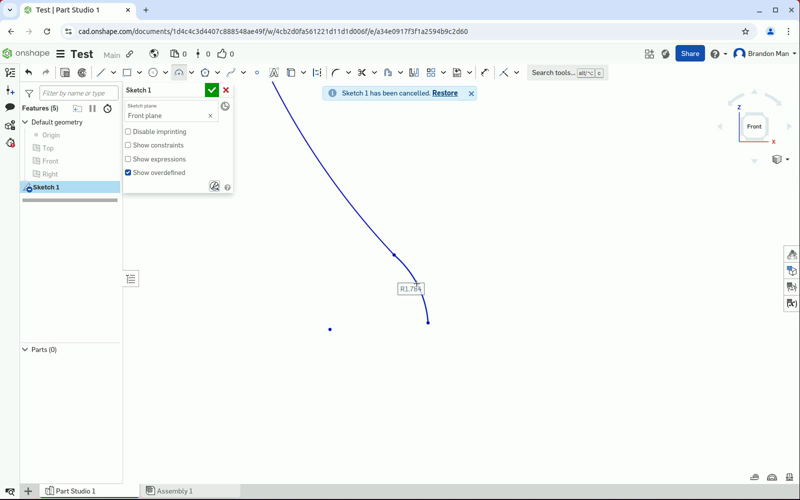
scroll(-6)
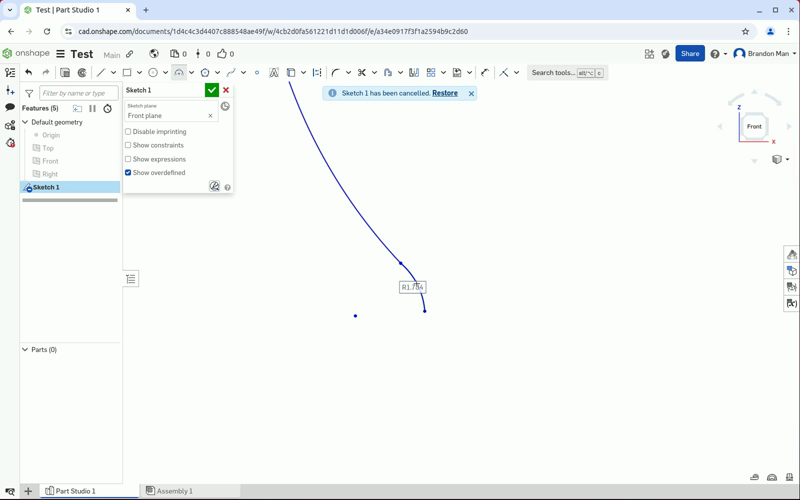
scroll(-6)
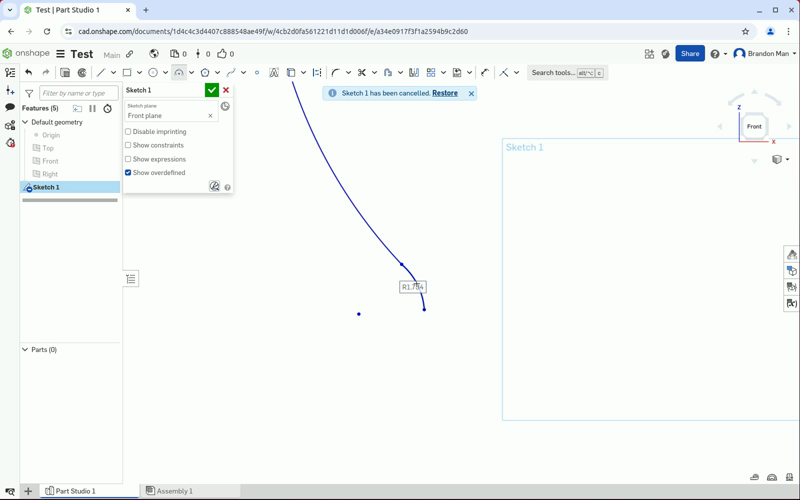
scroll(-6)
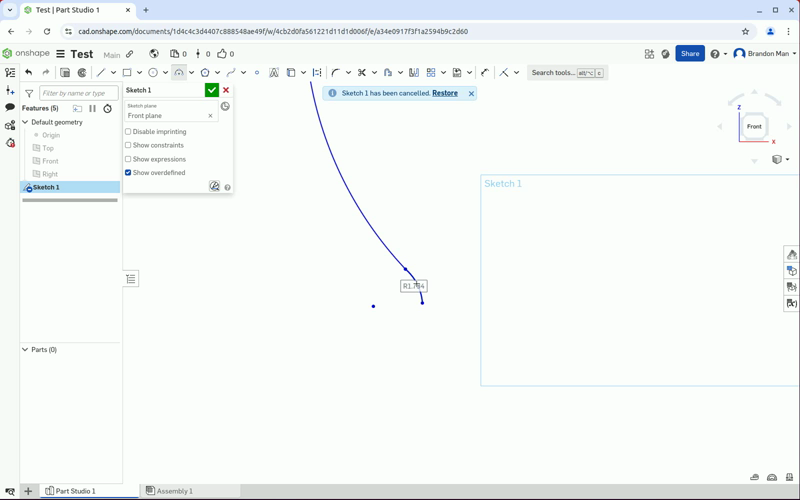
scroll(-6)
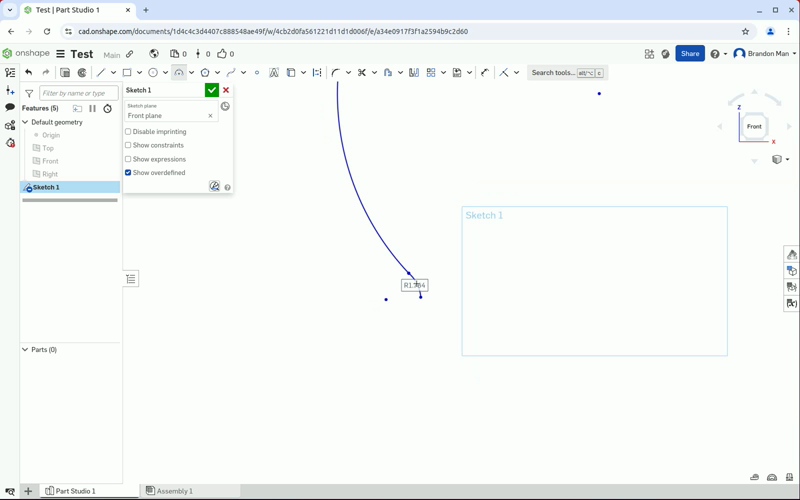
scroll(-6)
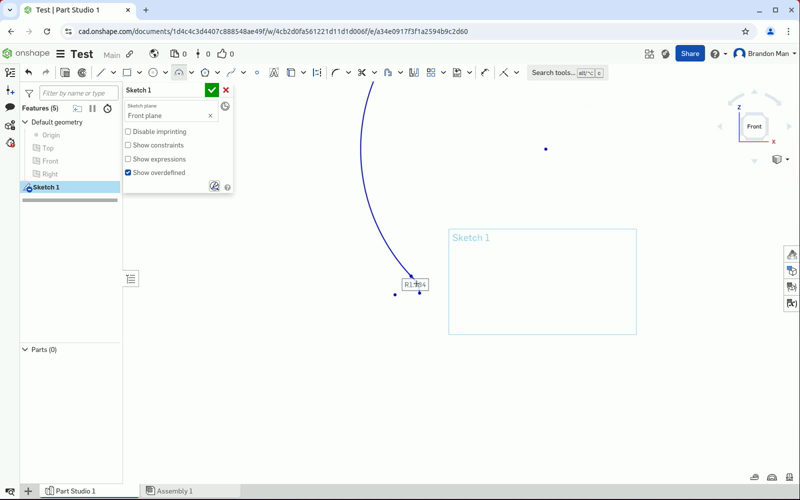
scroll(-6)
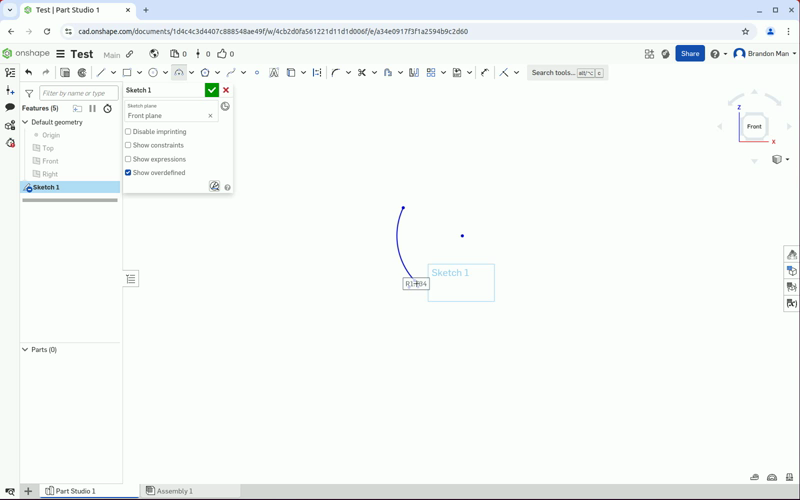
key_up(shift)
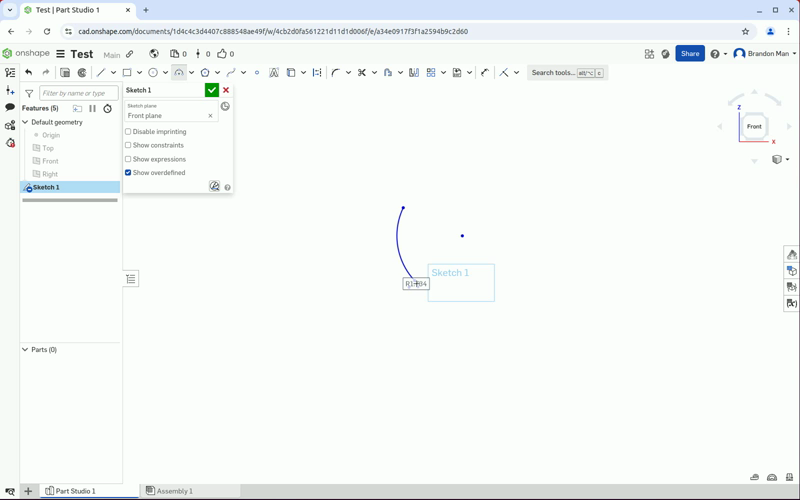
key(esc)
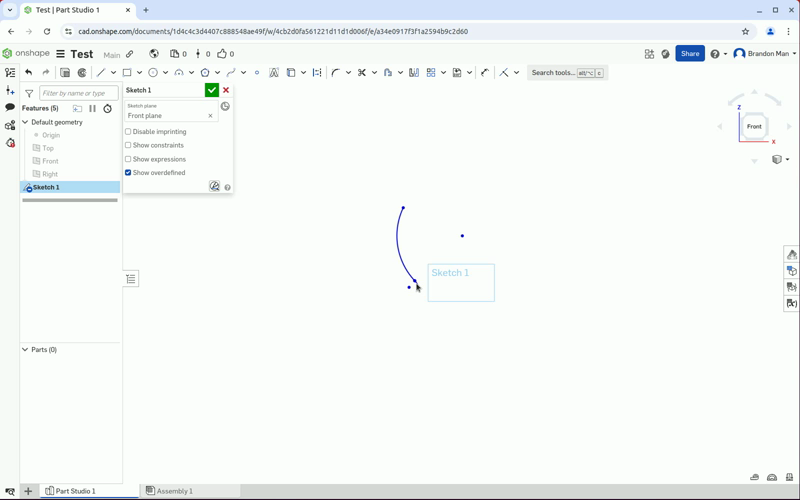
key(l)
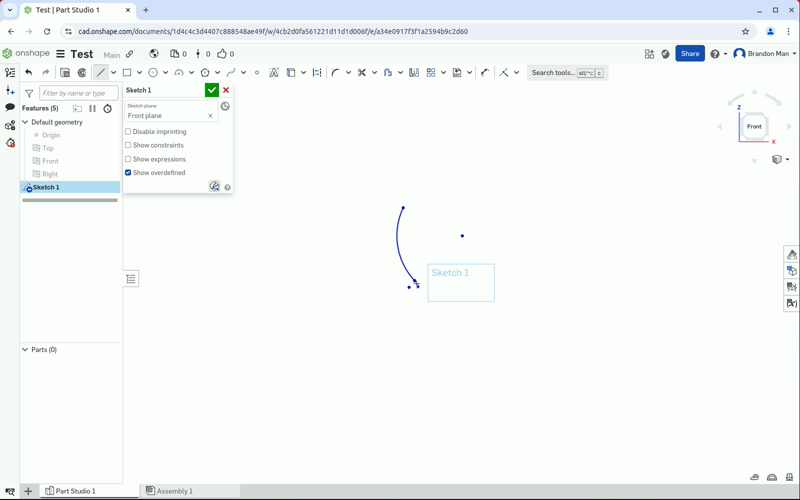
mouse_move(417, 286)
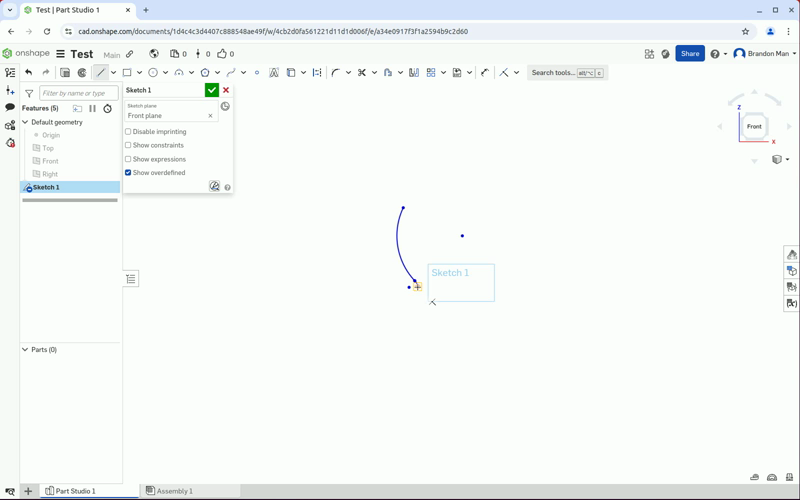
scroll(6)
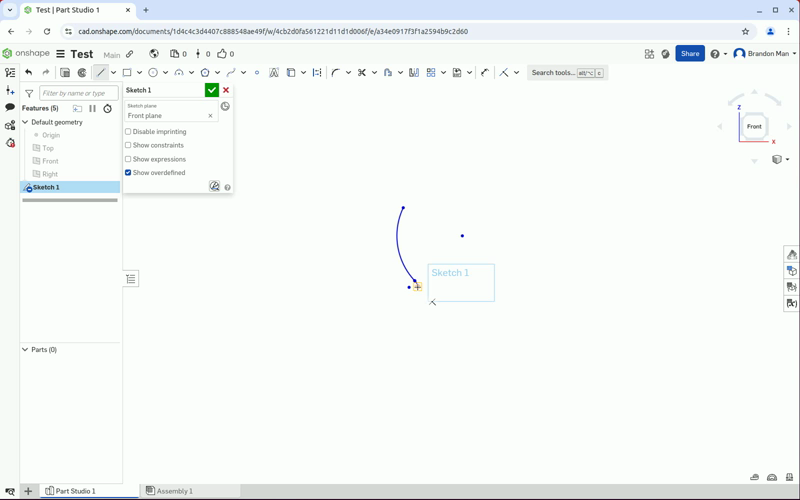
scroll(6)
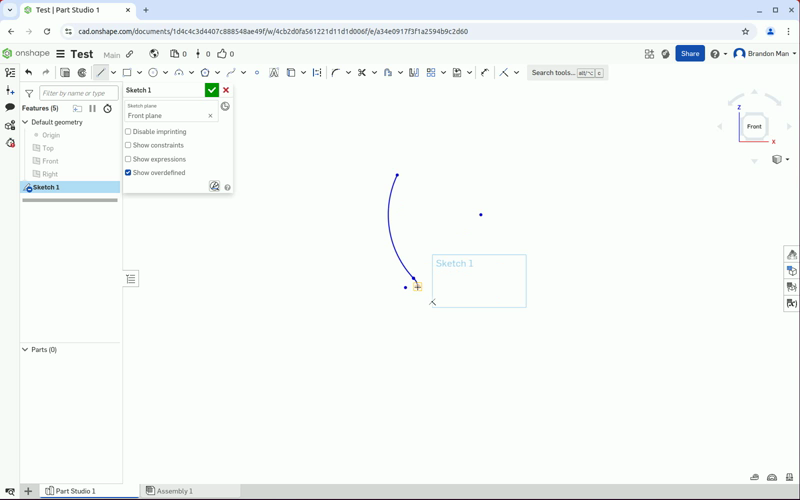
scroll(6)
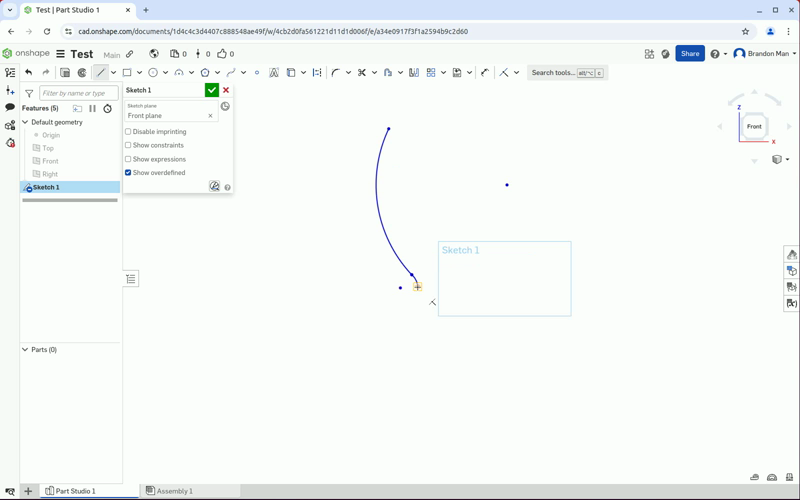
scroll(6)
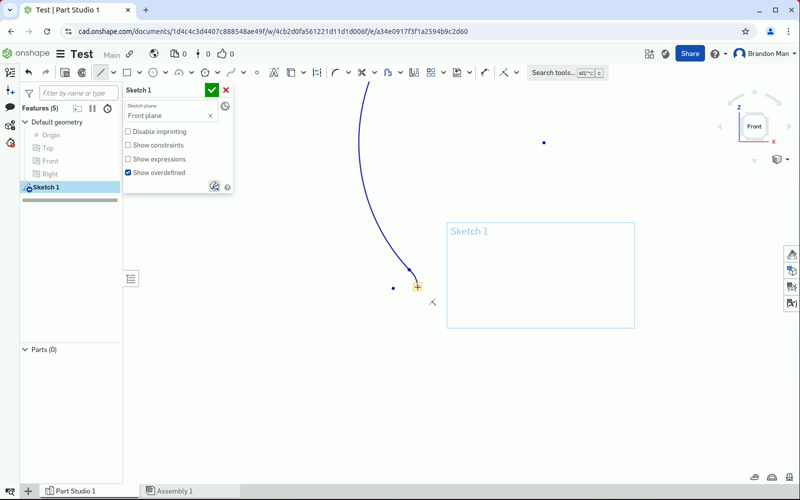
scroll(6)
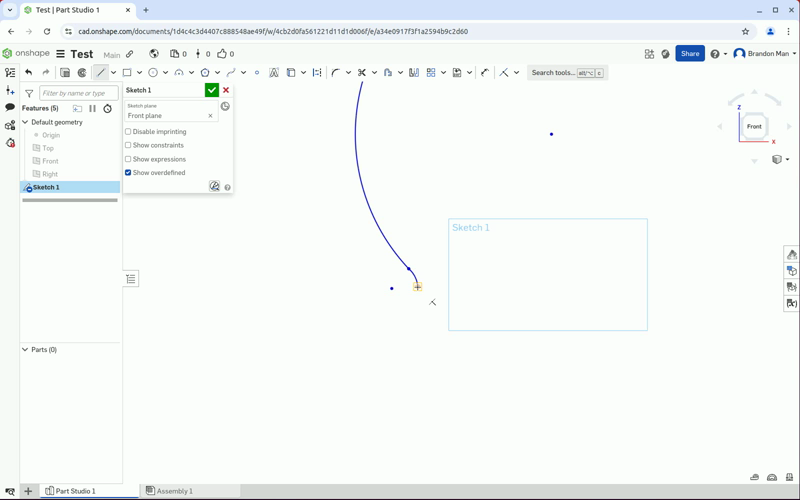
scroll(6)
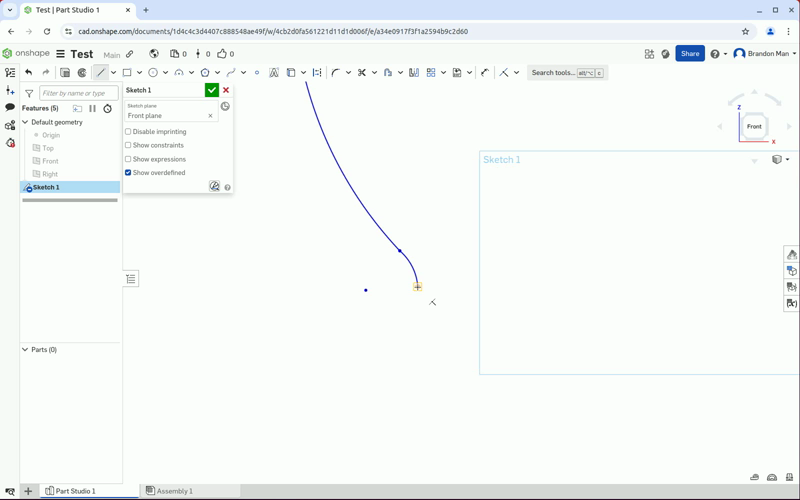
scroll(6)
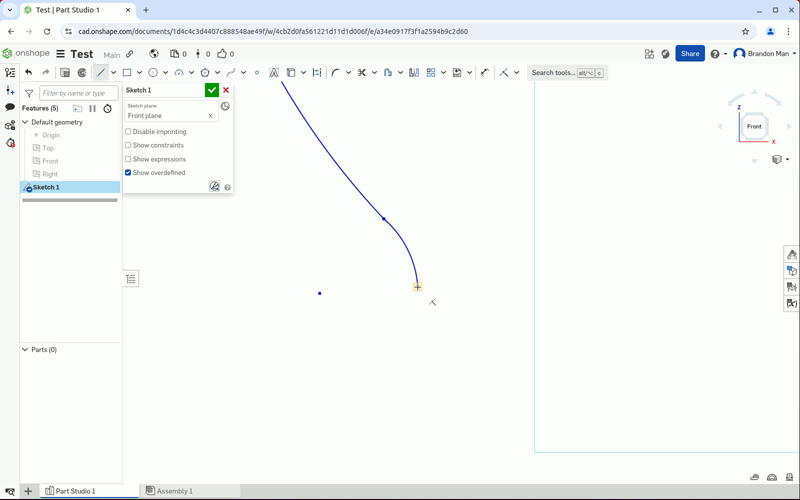
click(417, 286)
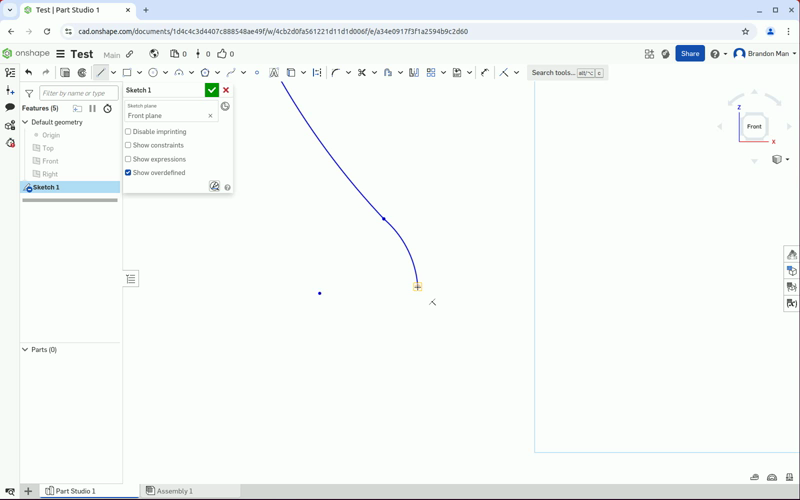
scroll(-6)
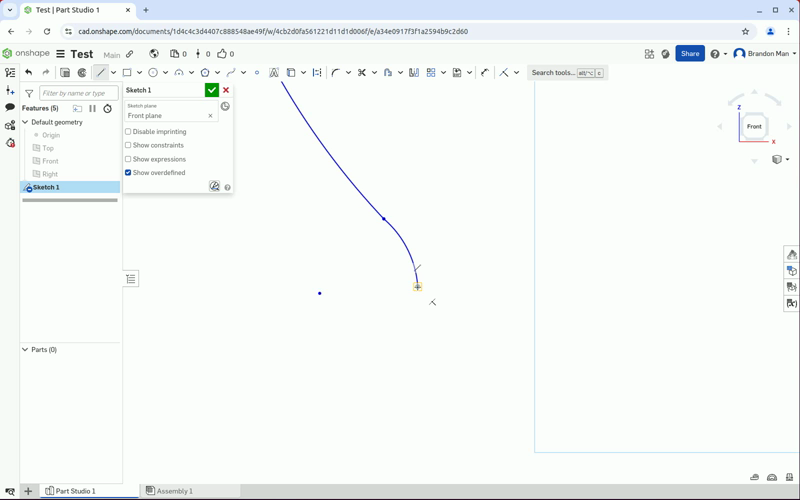
scroll(-6)
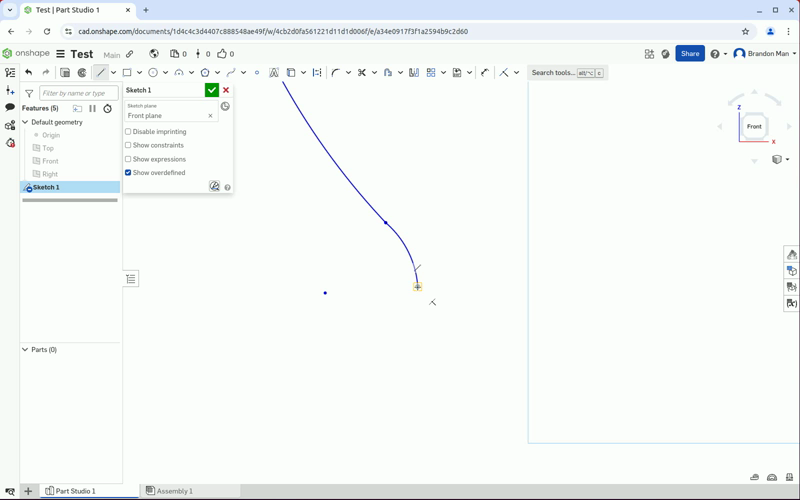
scroll(-6)
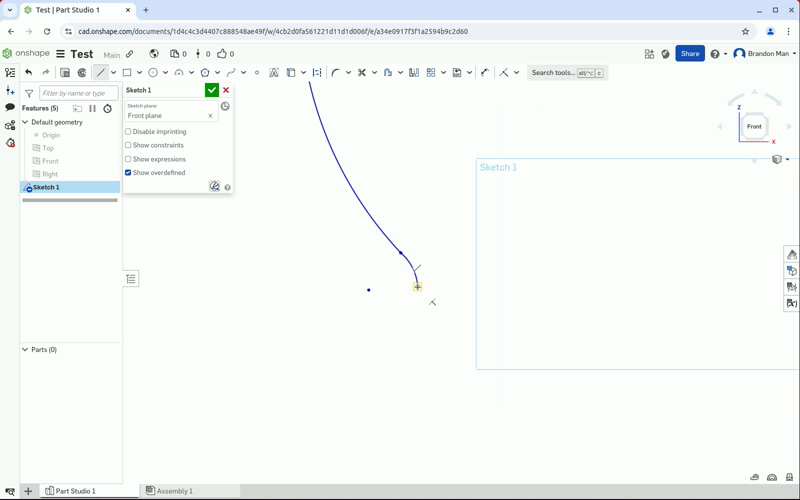
scroll(-6)
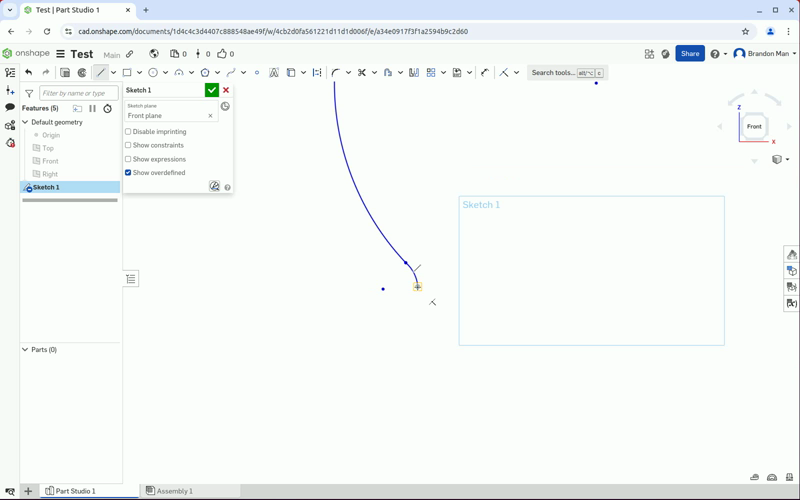
scroll(-6)
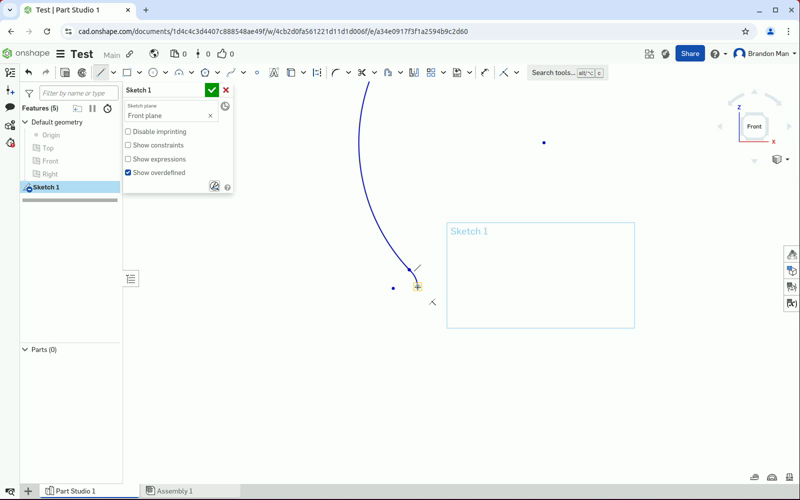
scroll(-6)
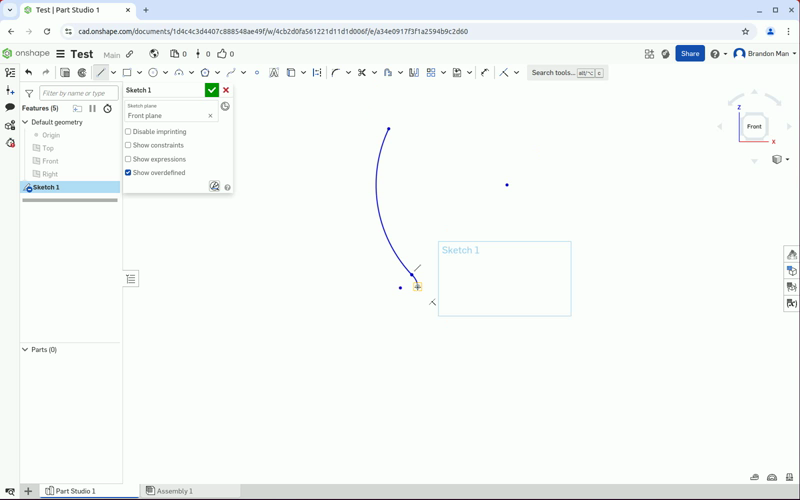
scroll(-6)
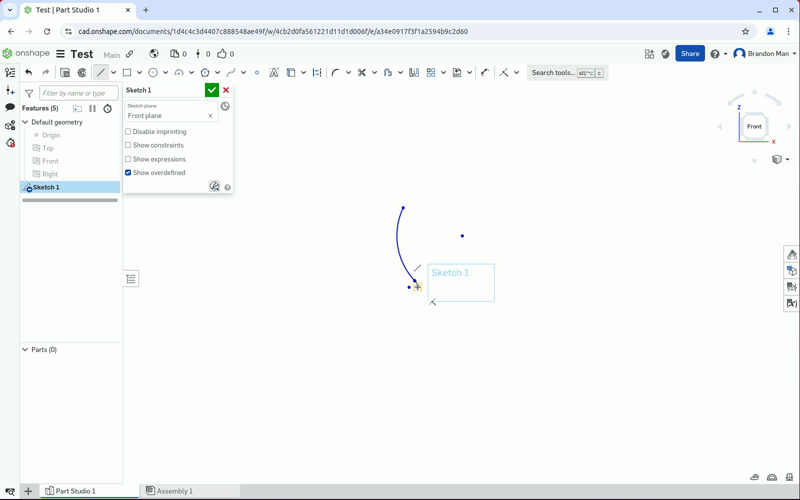
key_down(shift)
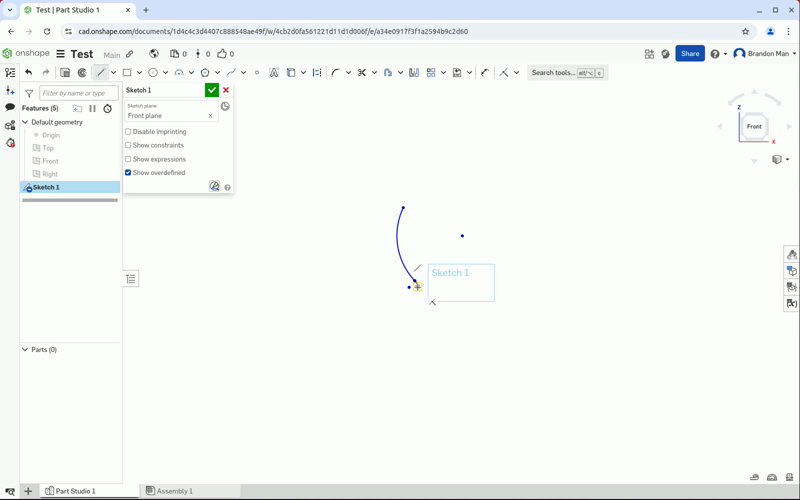
mouse_move(447, 286)
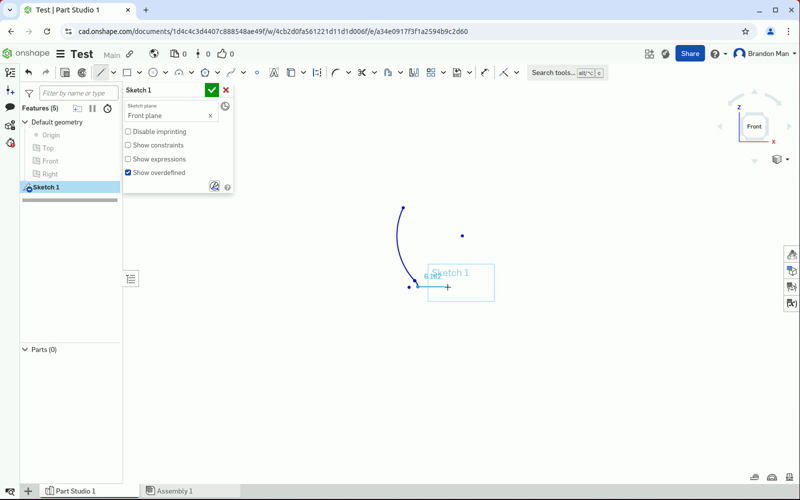
mouse_move(417, 304)
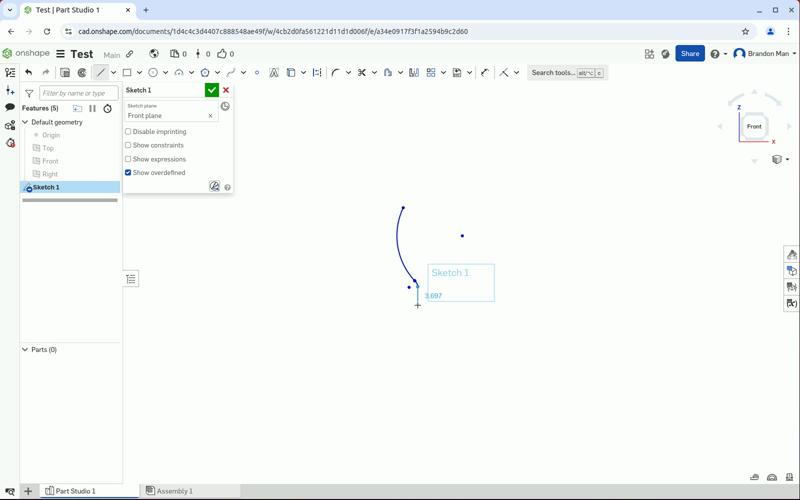
click(417, 304)
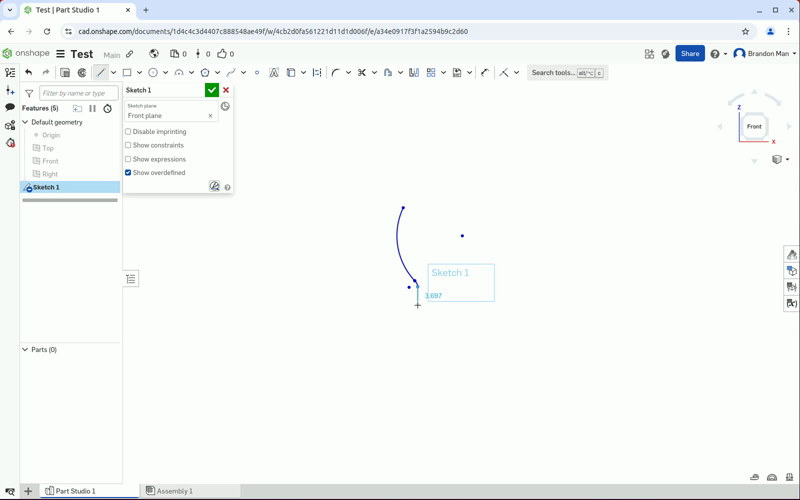
key_up(shift)
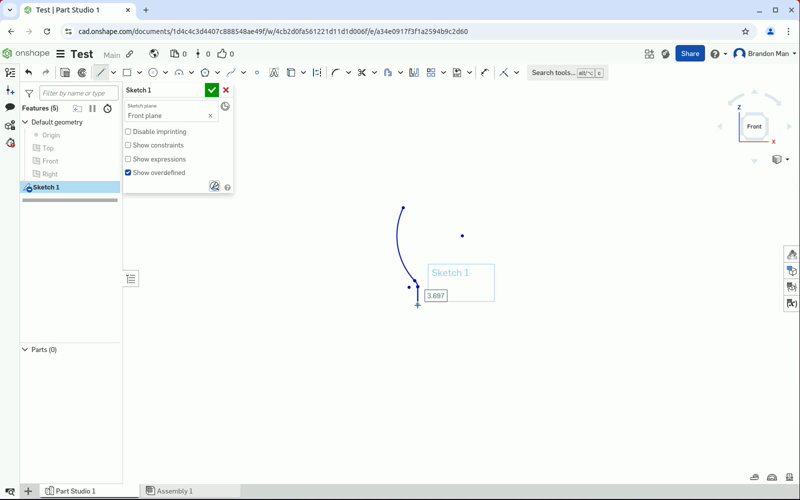
key_down(shift)
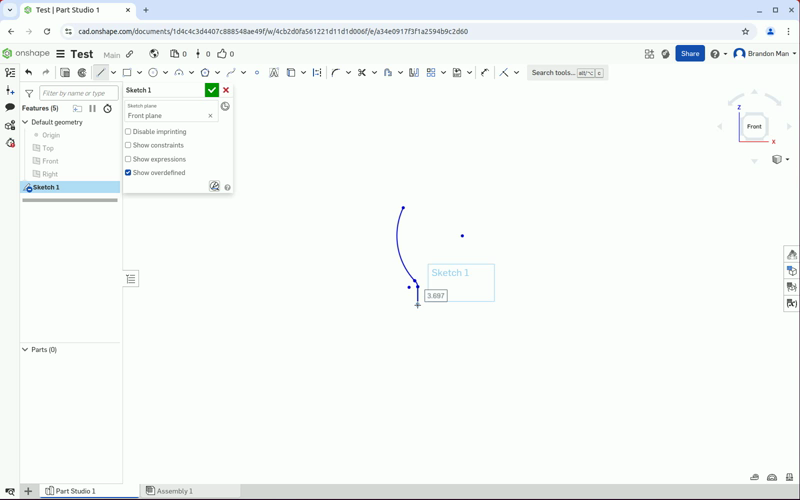
mouse_move(447, 304)
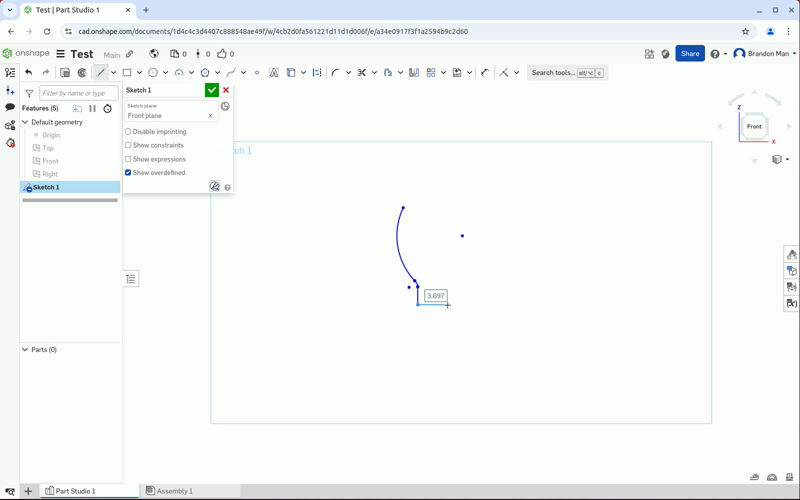
mouse_move(439, 304)
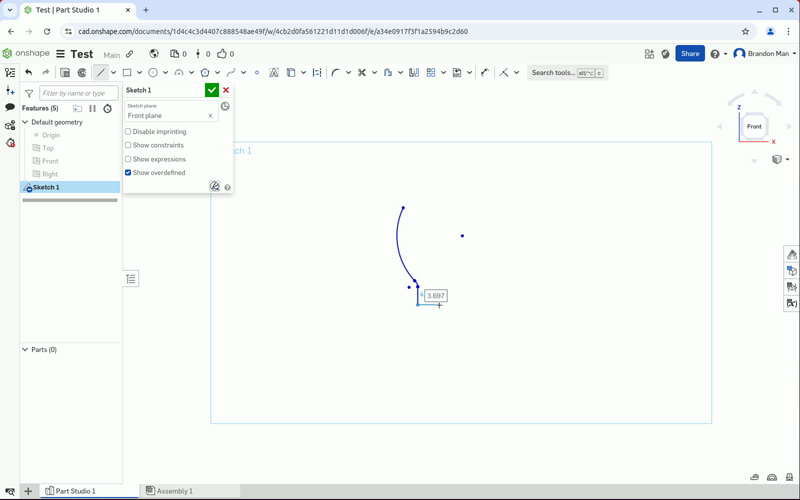
click(439, 304)
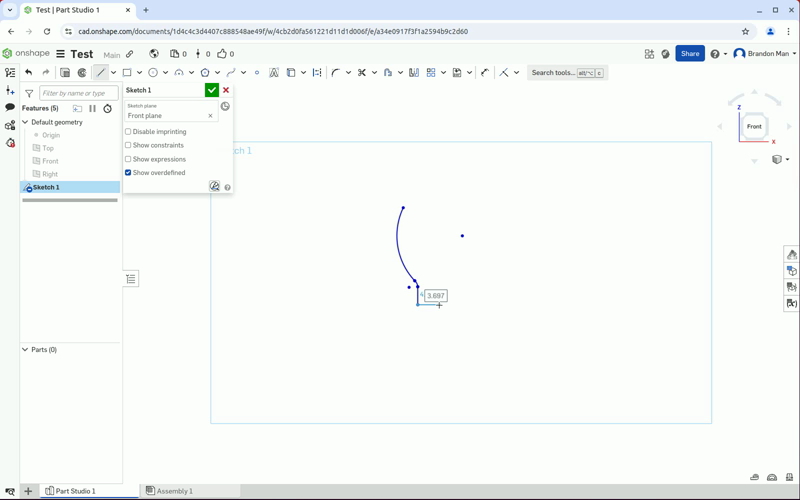
key_up(shift)
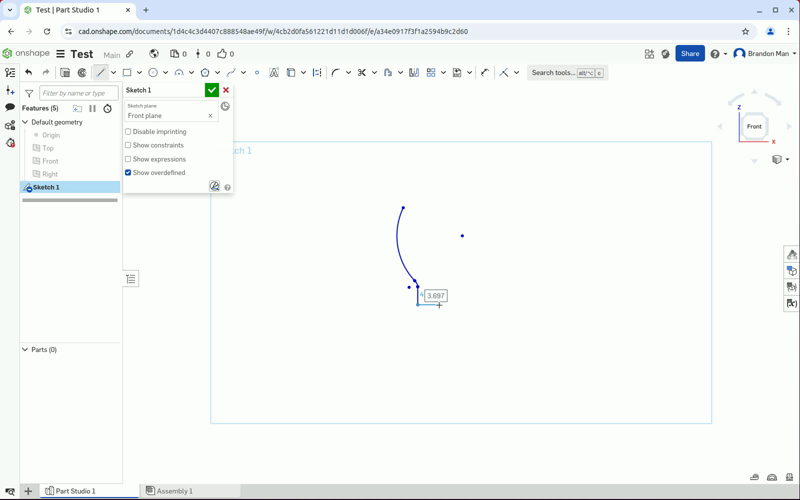
key_down(shift)
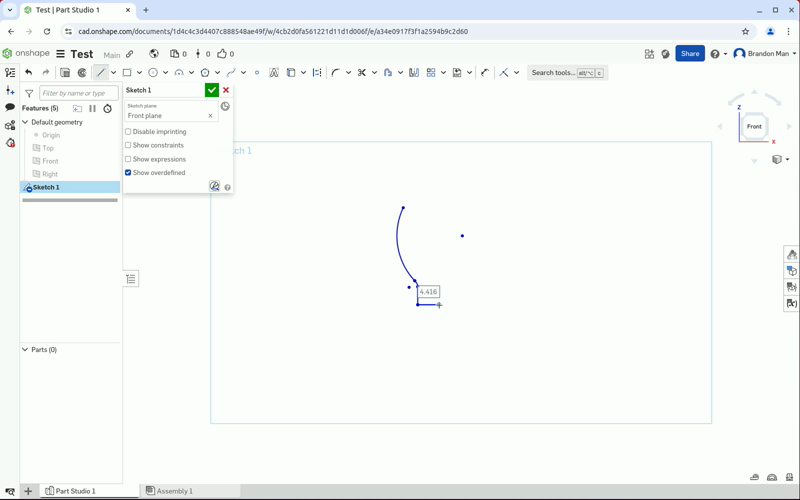
mouse_move(469, 304)
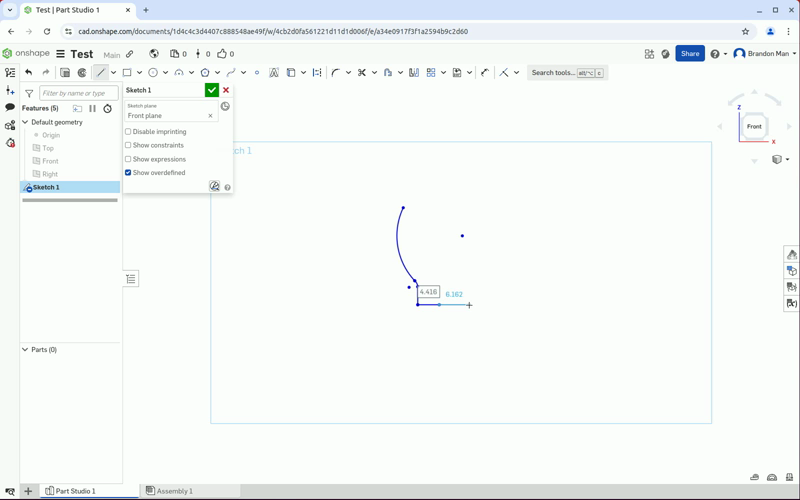
mouse_move(461, 304)
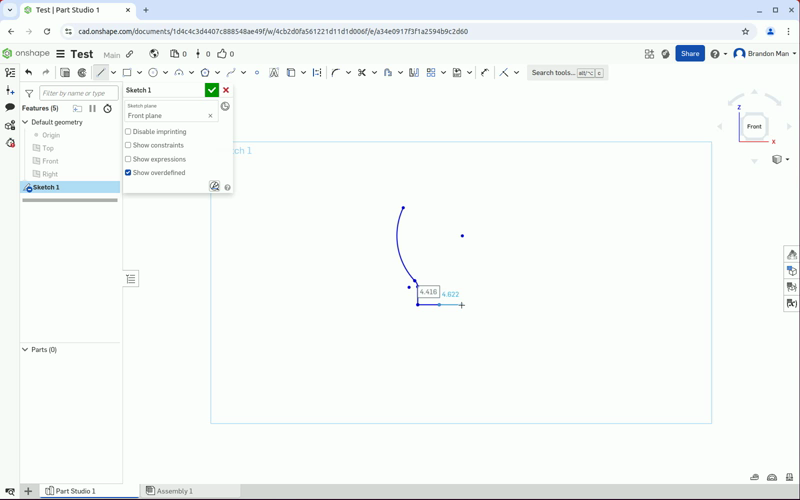
click(461, 304)
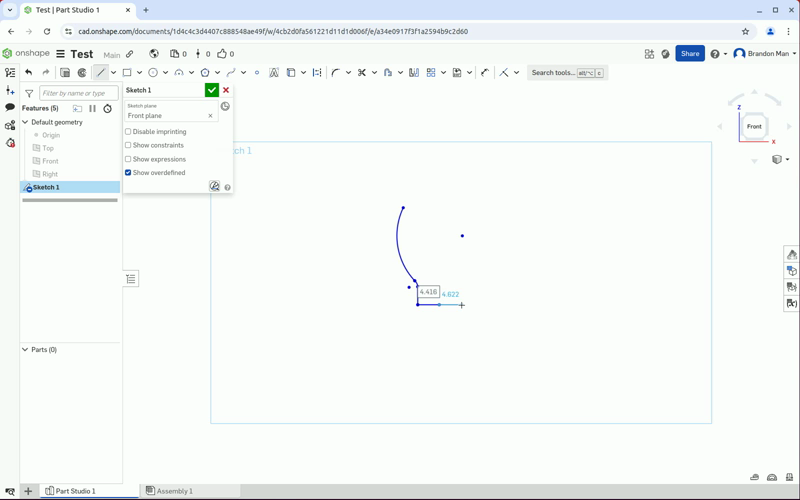
key_up(shift)
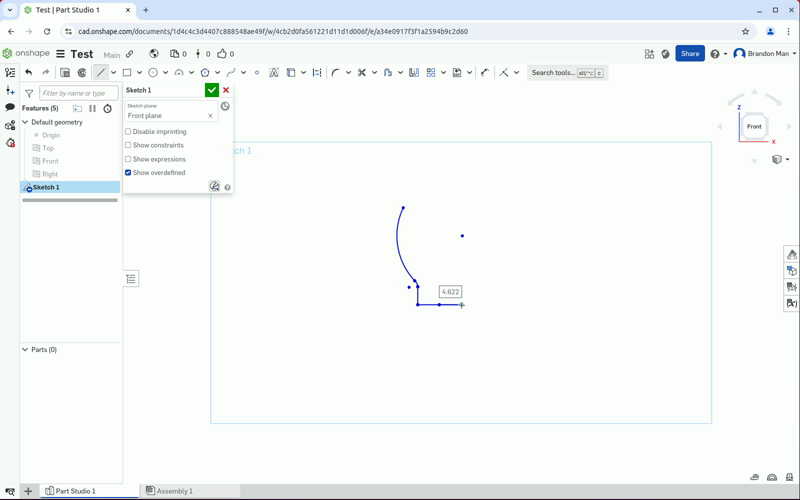
key_down(shift)
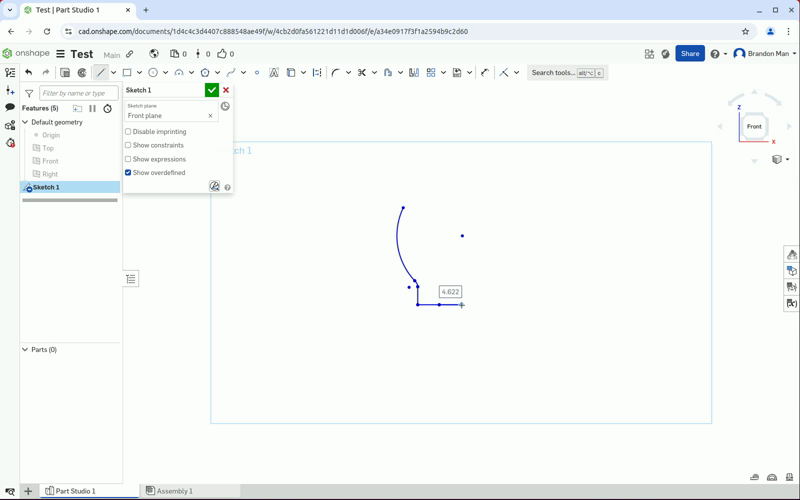
mouse_move(491, 304)
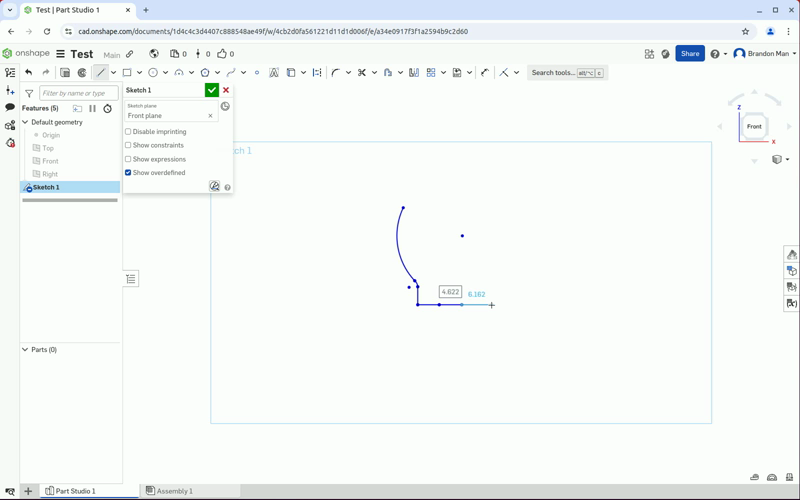
mouse_move(482, 304)
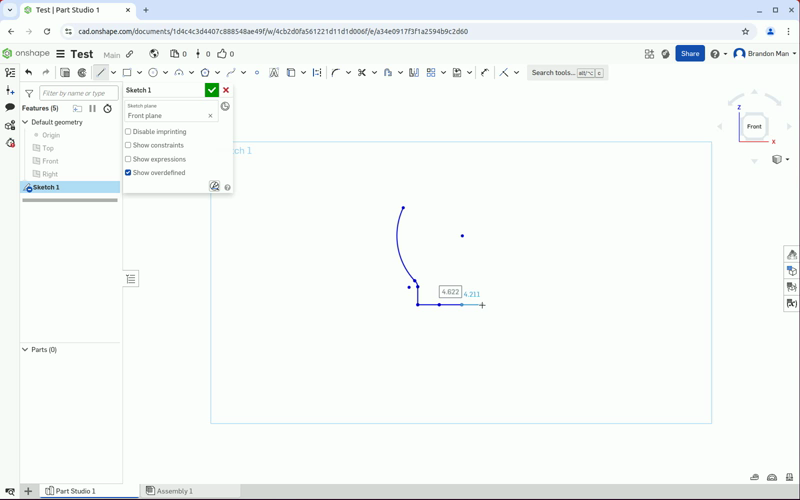
click(482, 304)
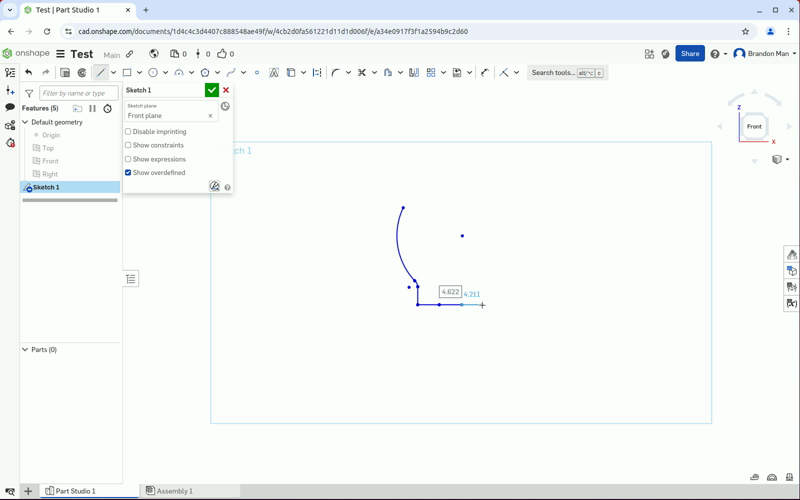
key_up(shift)
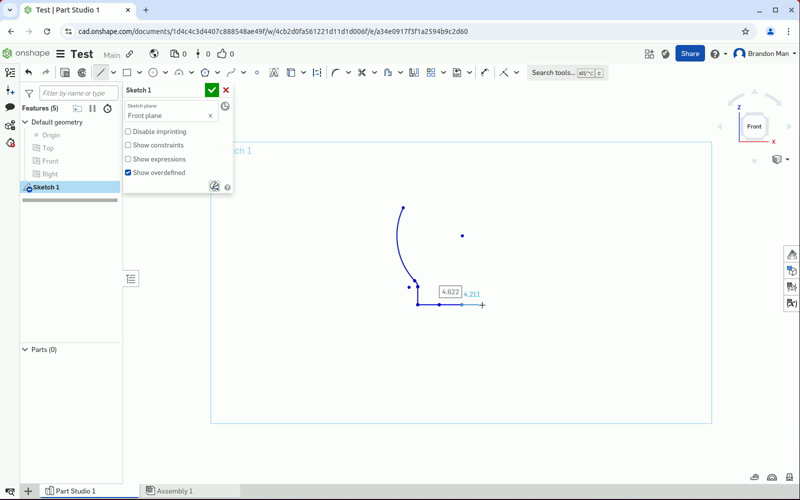
key_down(shift)
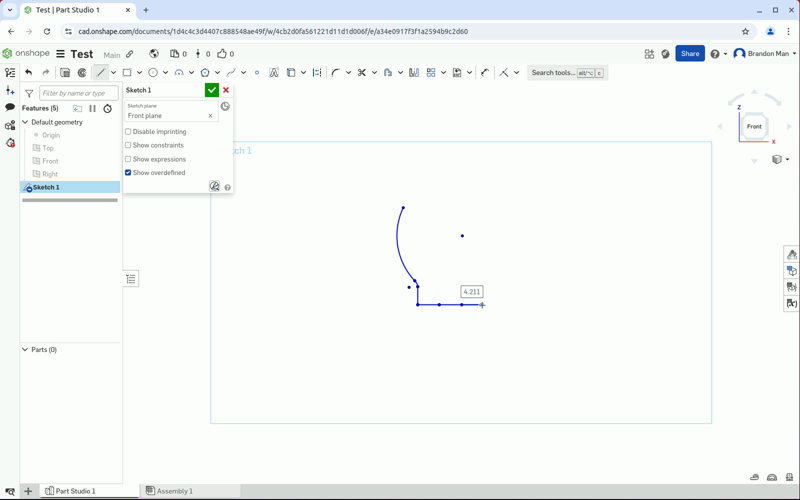
mouse_move(512, 304)
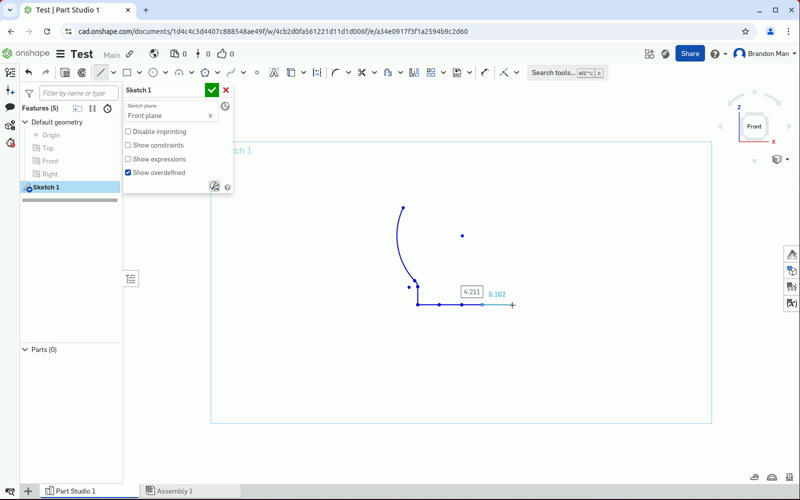
mouse_move(504, 304)
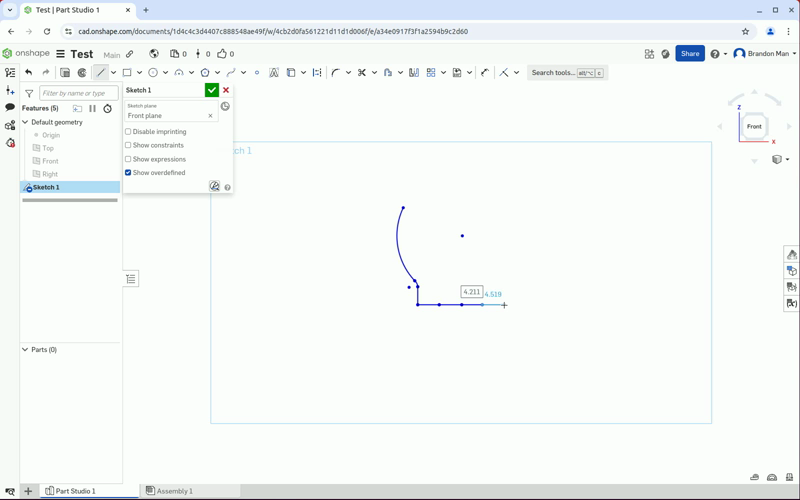
click(504, 304)
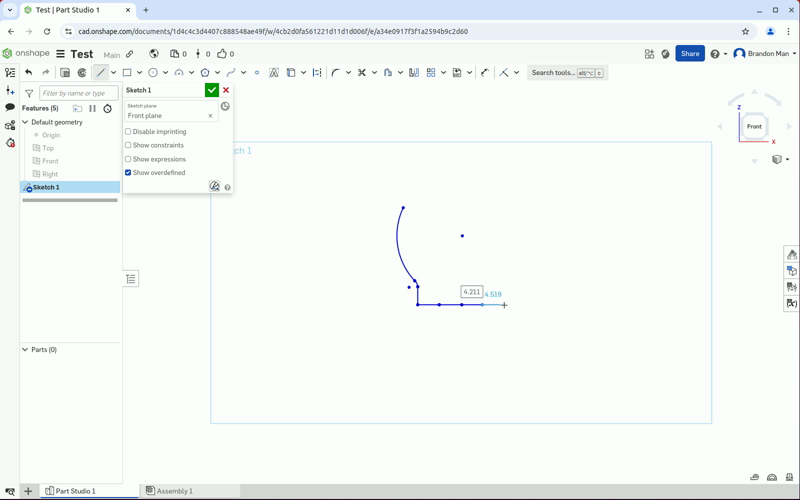
key_up(shift)
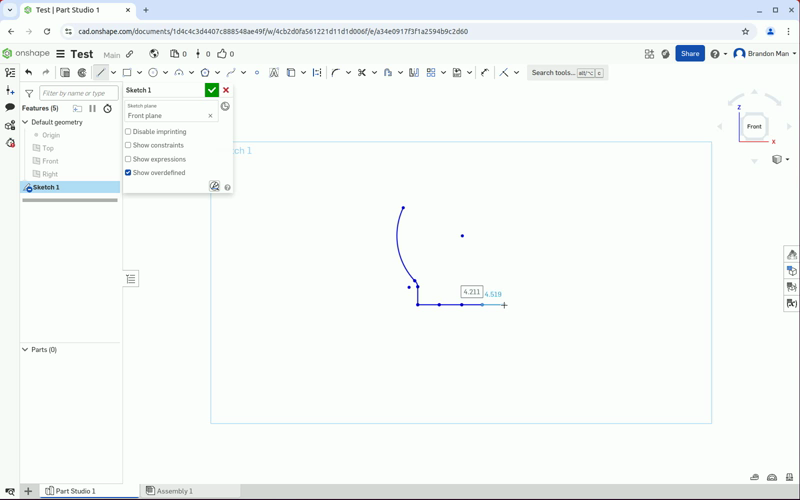
key_down(shift)
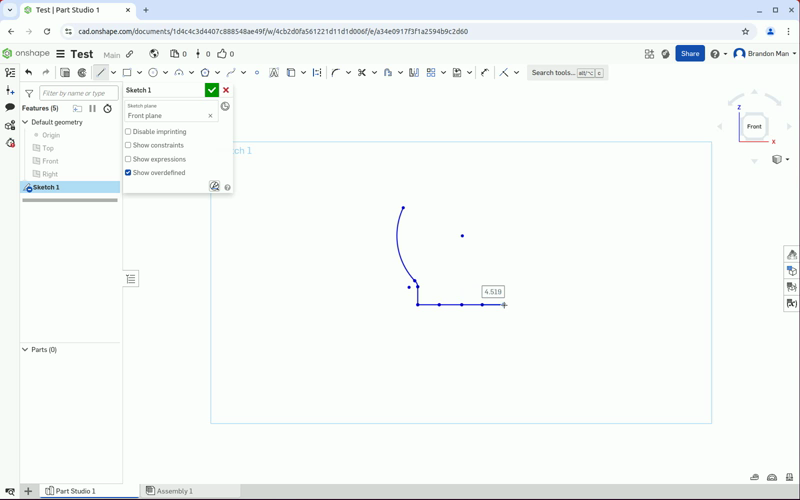
mouse_move(534, 304)
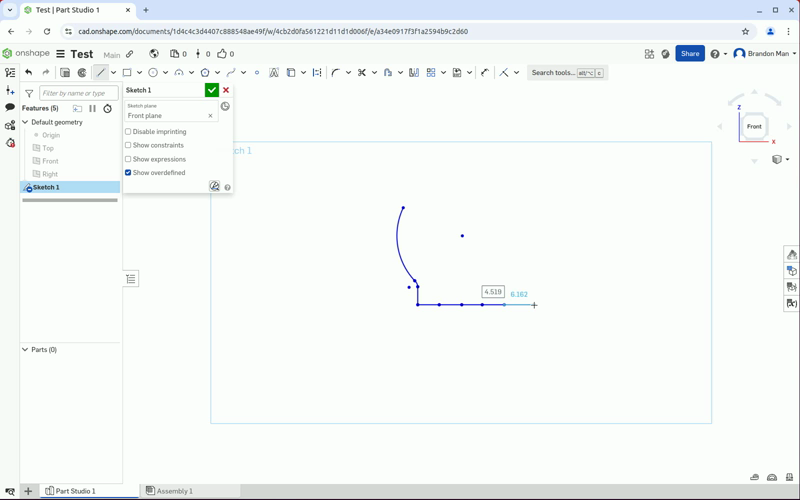
mouse_move(504, 288)
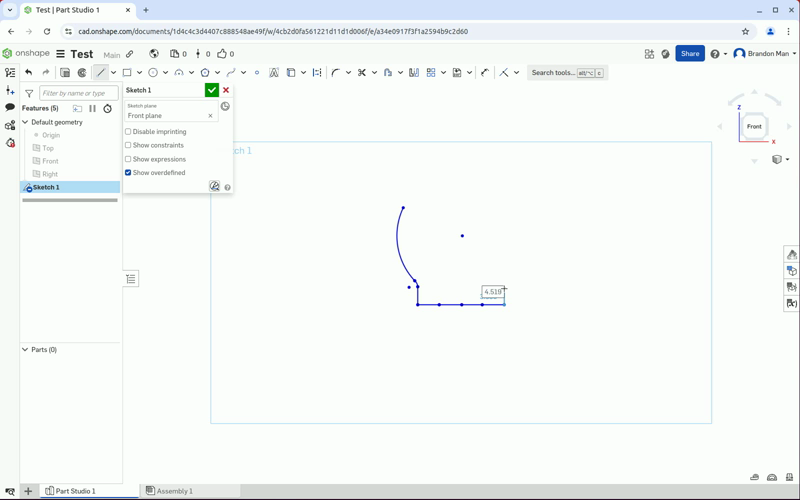
click(504, 288)
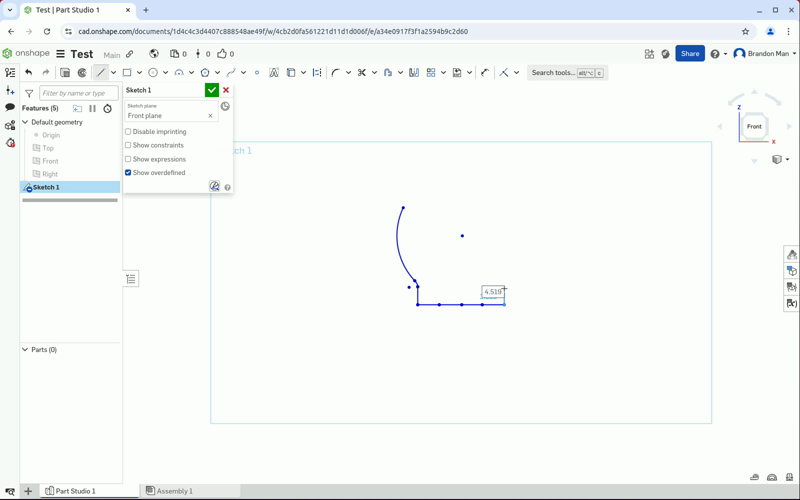
key_up(shift)
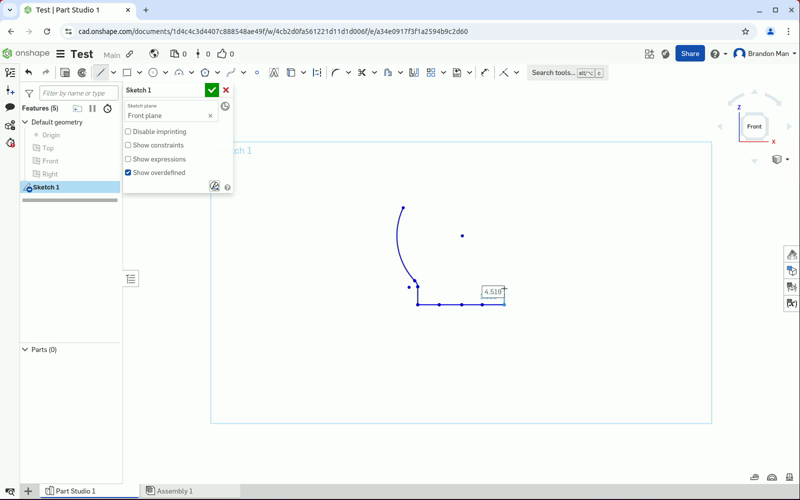
key(esc)
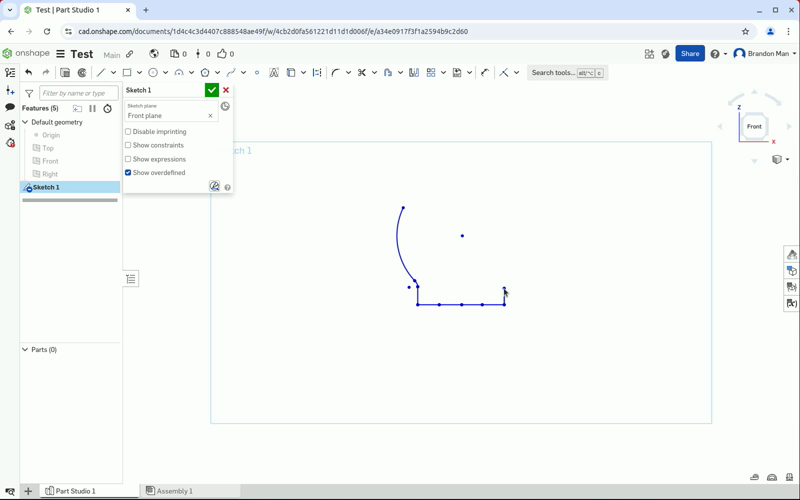
key(a)
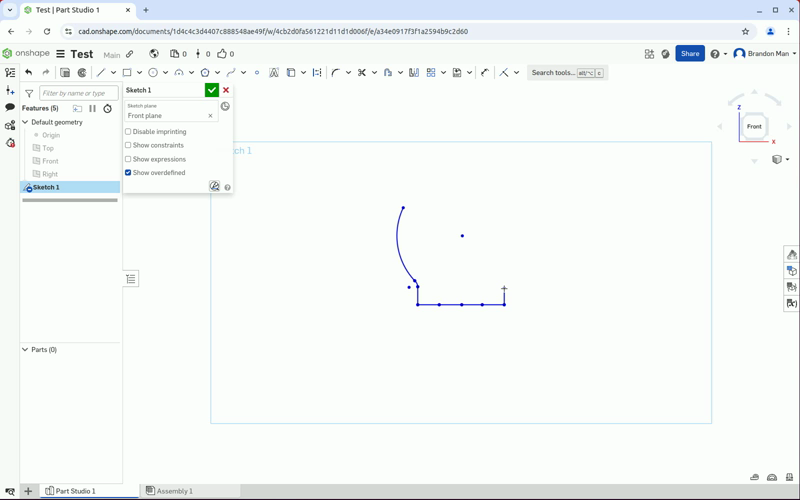
mouse_move(504, 288)
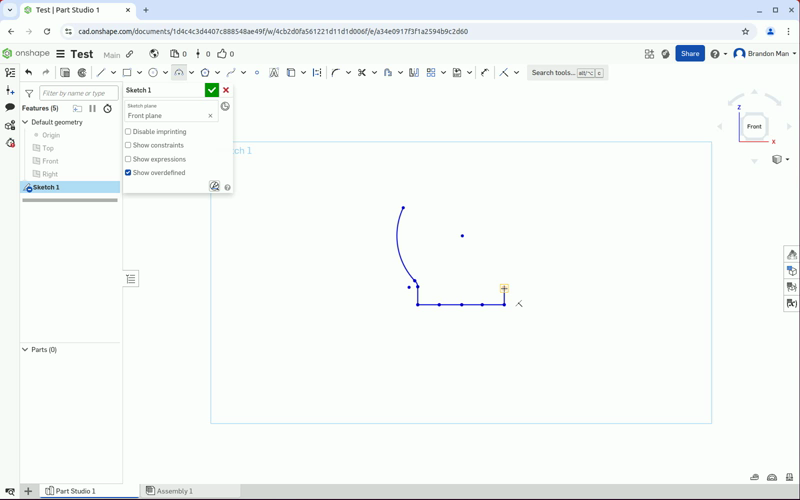
click(504, 288)
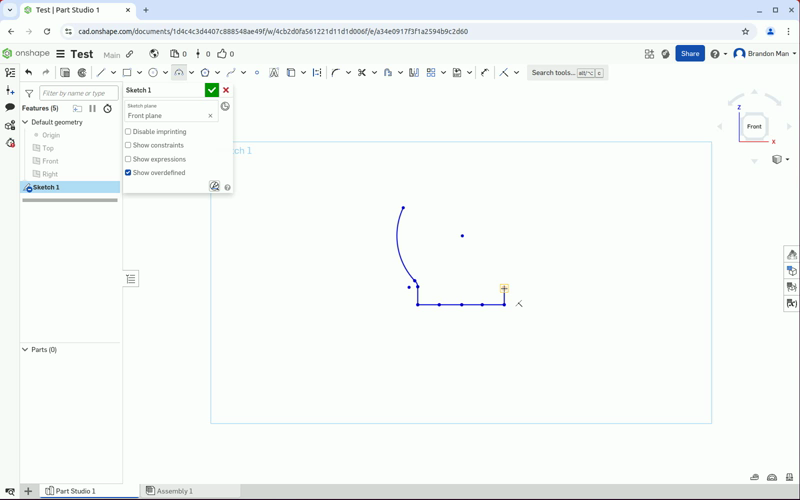
key_down(shift)
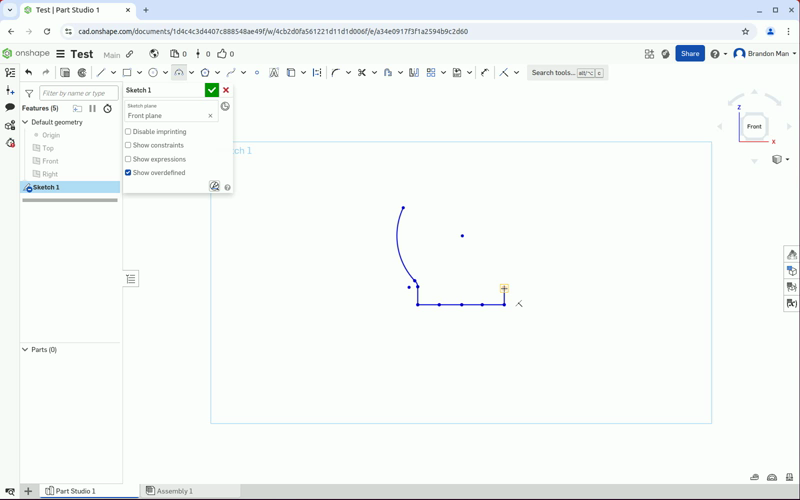
mouse_move(507, 281)
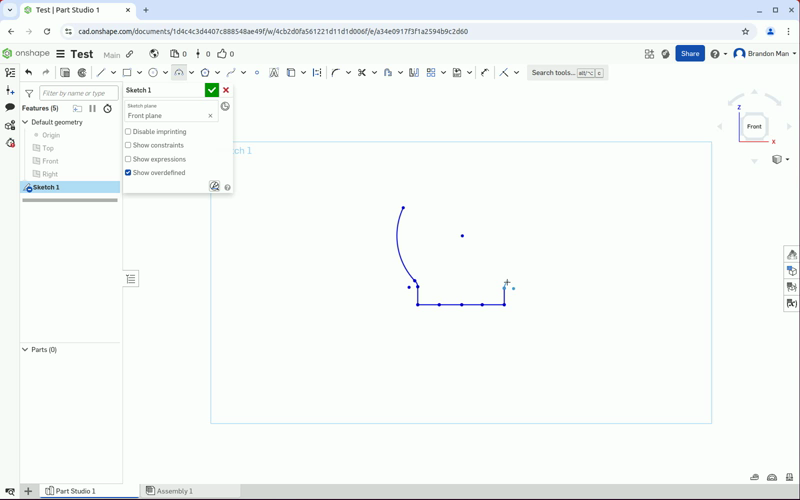
scroll(6)
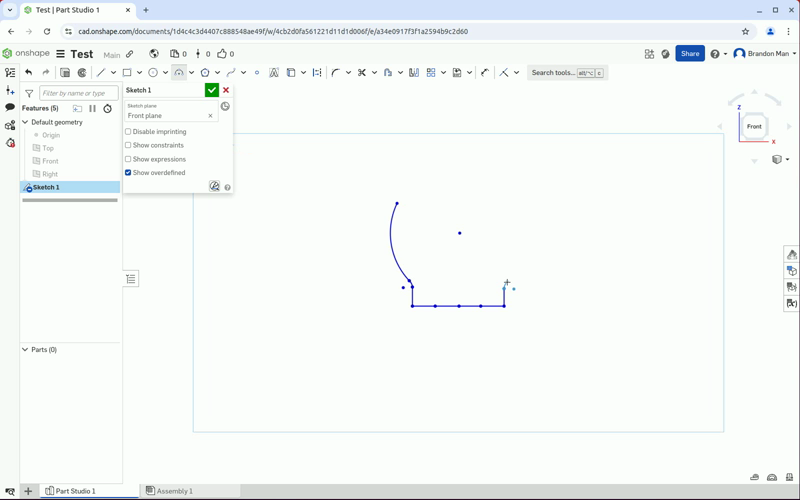
scroll(6)
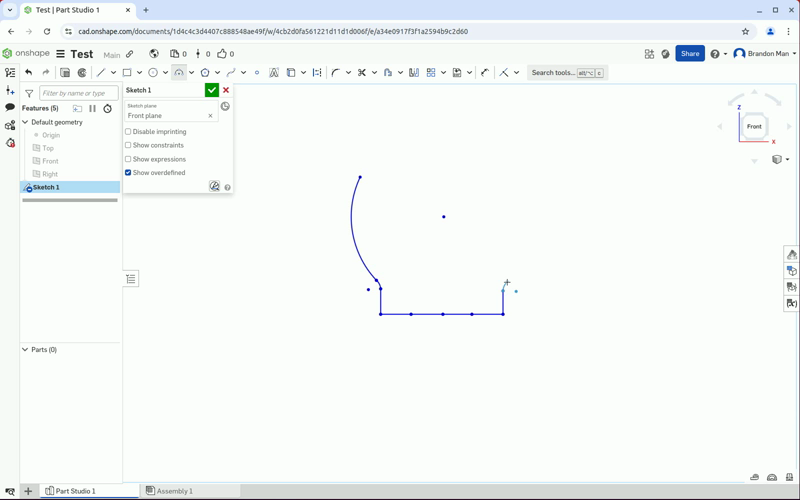
scroll(6)
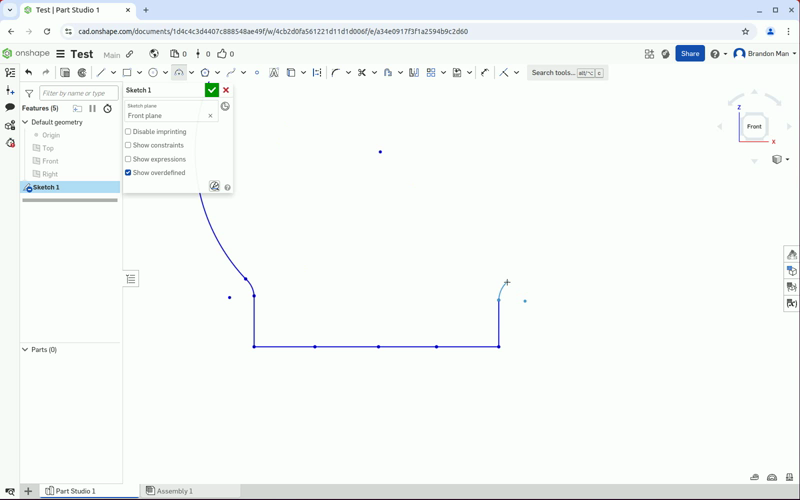
scroll(6)
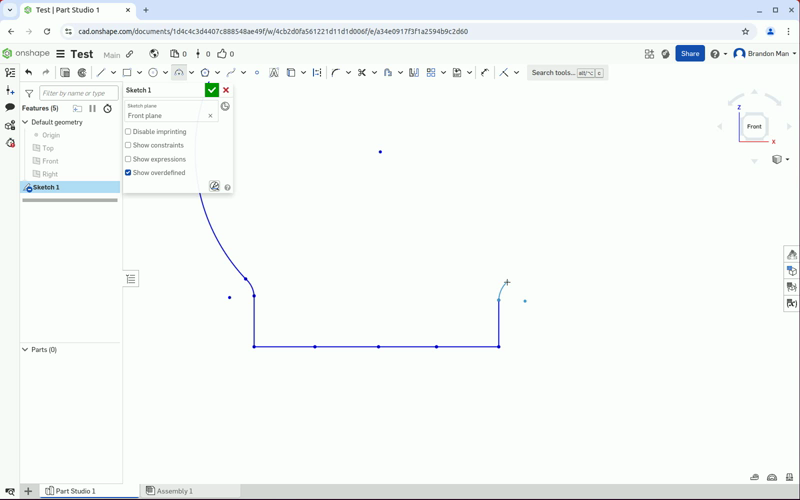
scroll(6)
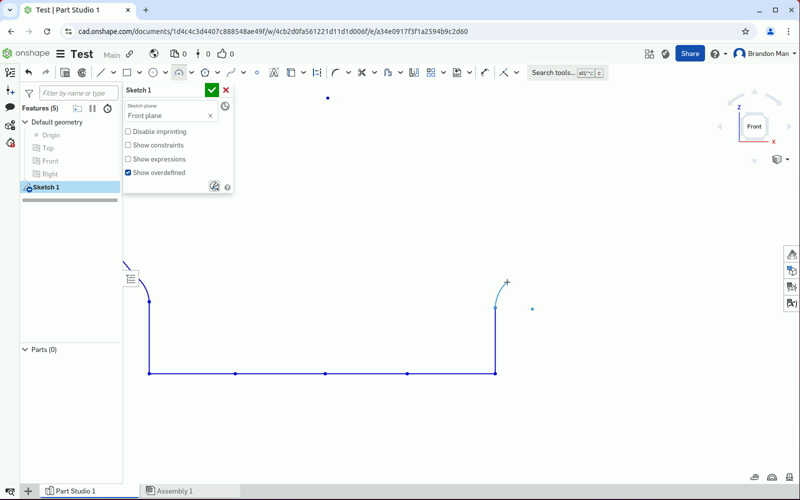
scroll(6)
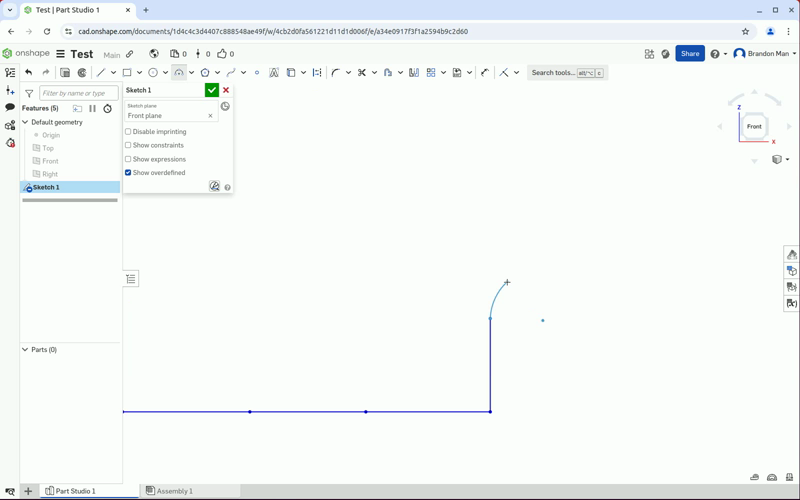
scroll(6)
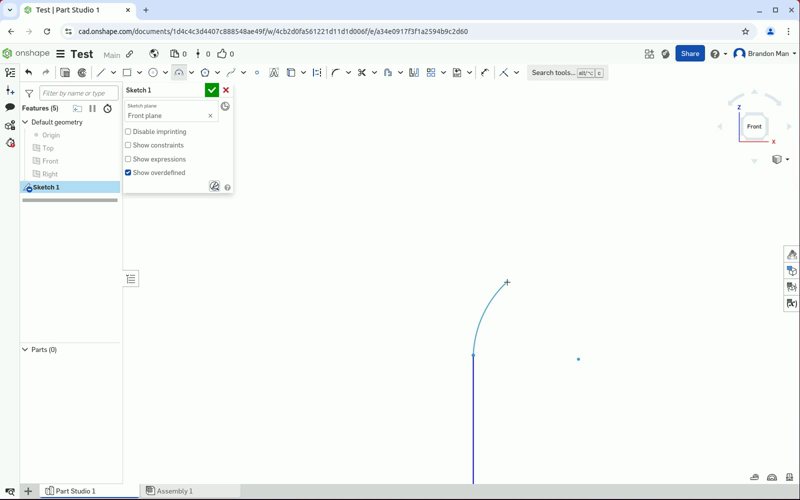
click(507, 281)
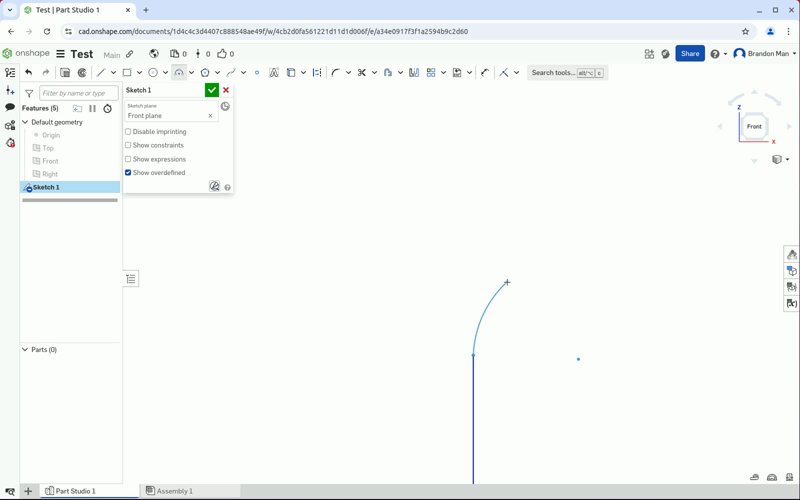
scroll(-6)
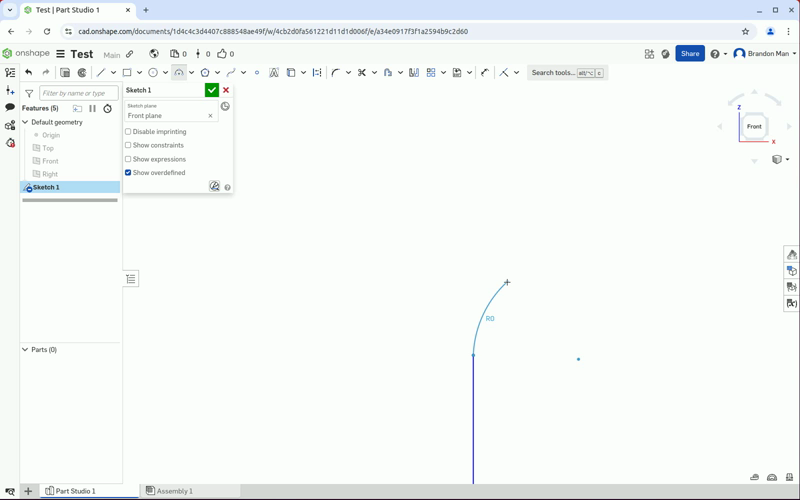
scroll(-6)
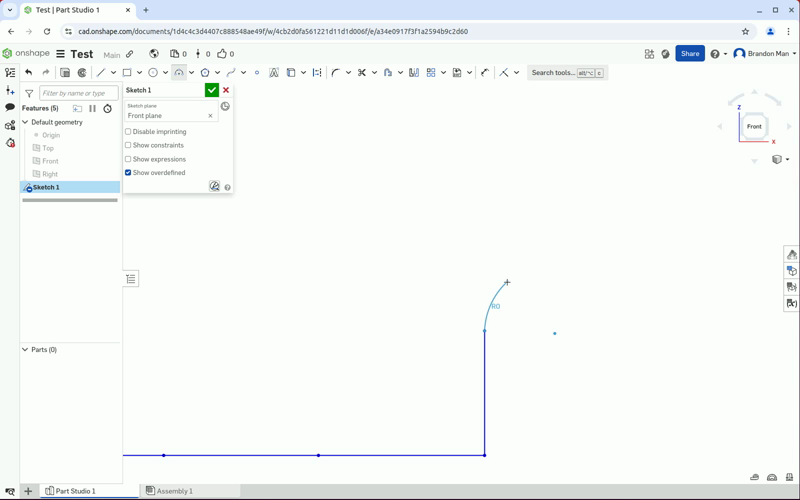
scroll(-6)
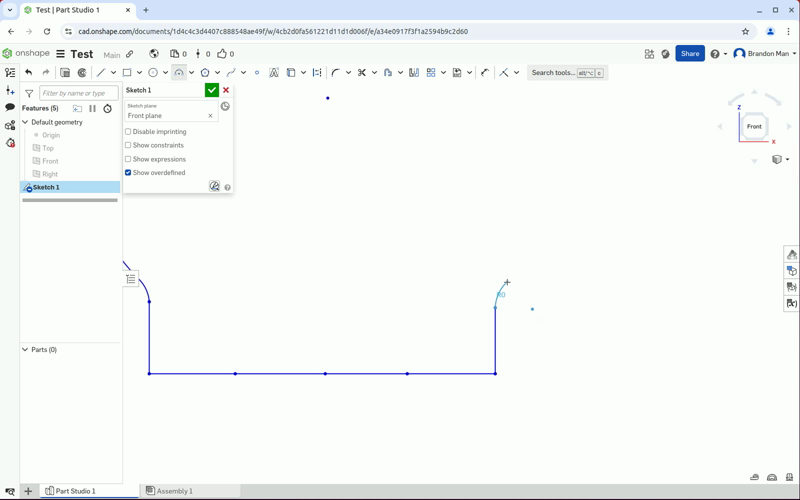
scroll(-6)
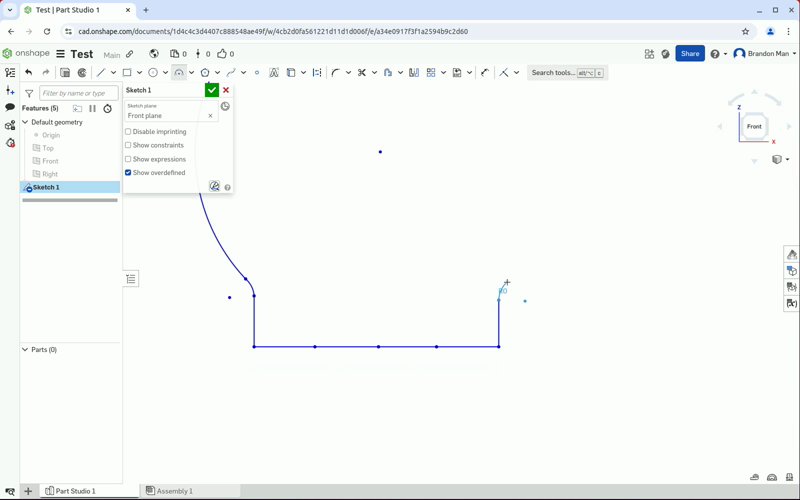
scroll(-6)
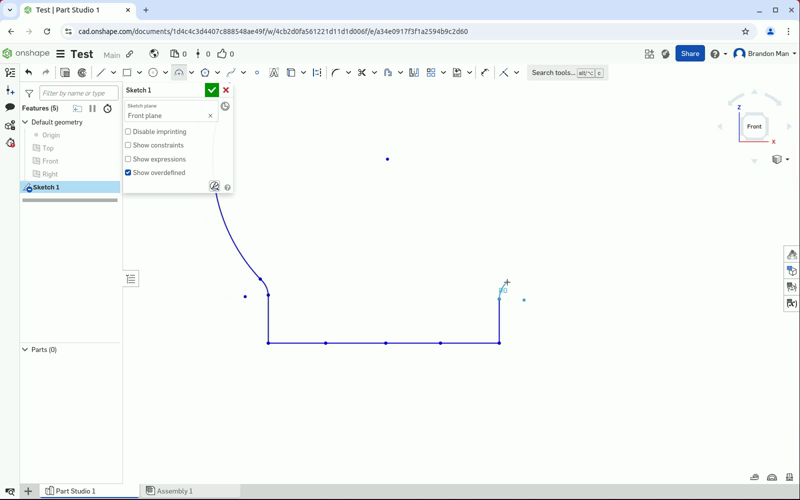
scroll(-6)
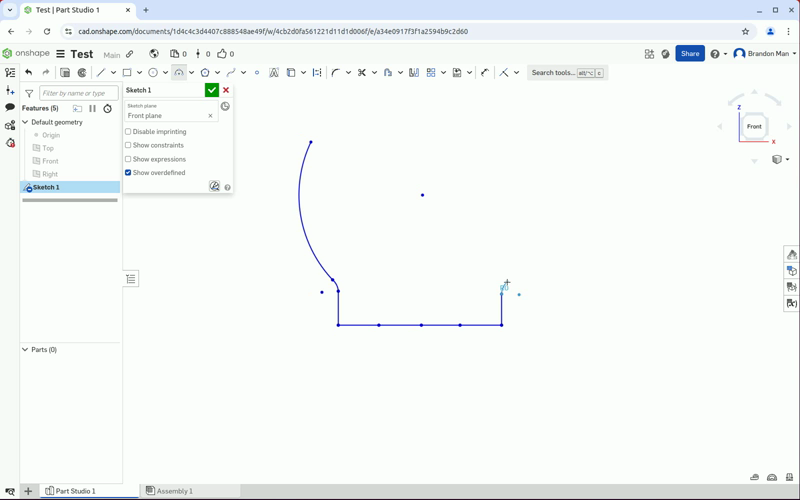
scroll(-6)
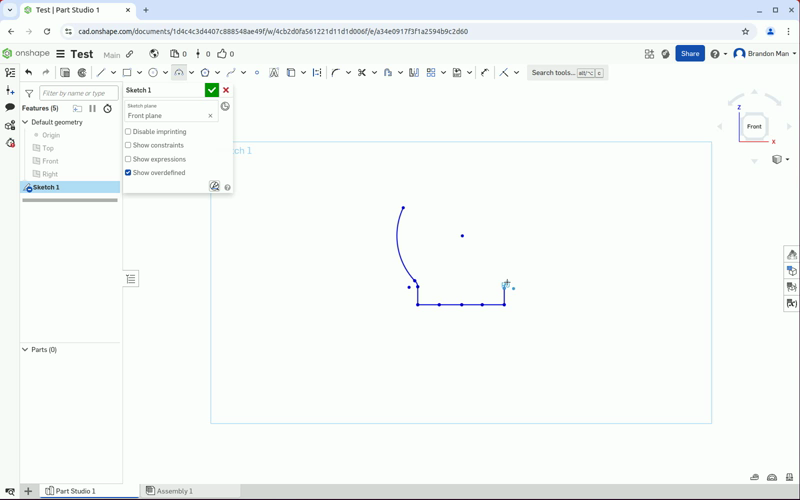
mouse_move(504, 284)
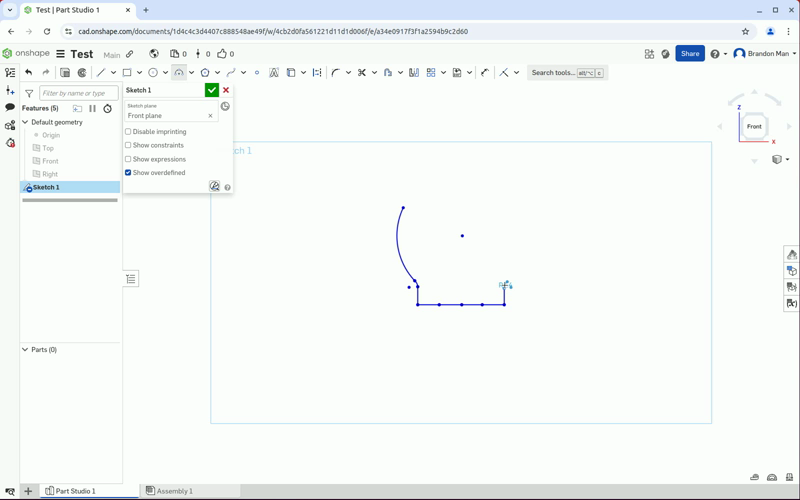
scroll(6)
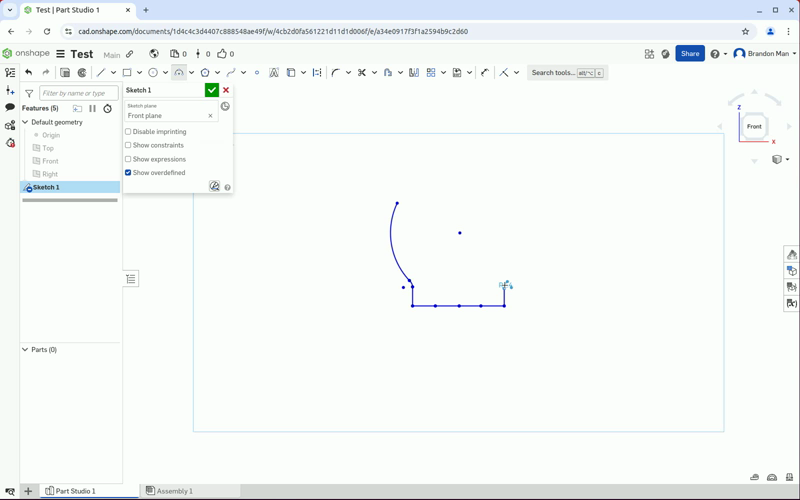
scroll(6)
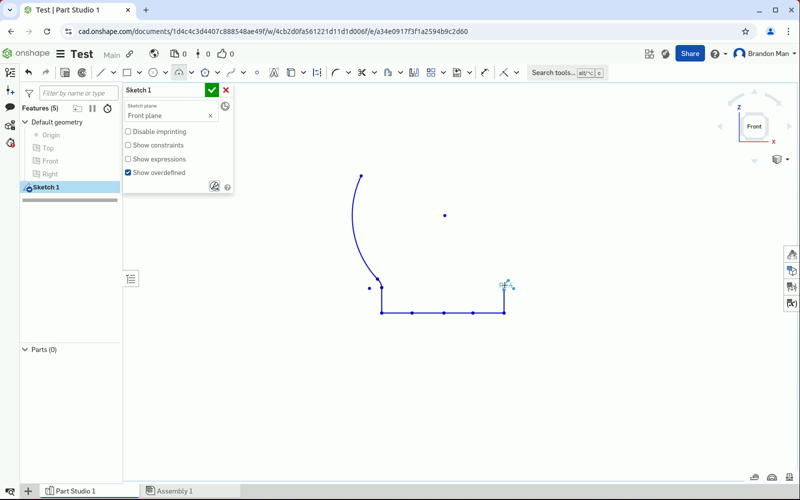
scroll(6)
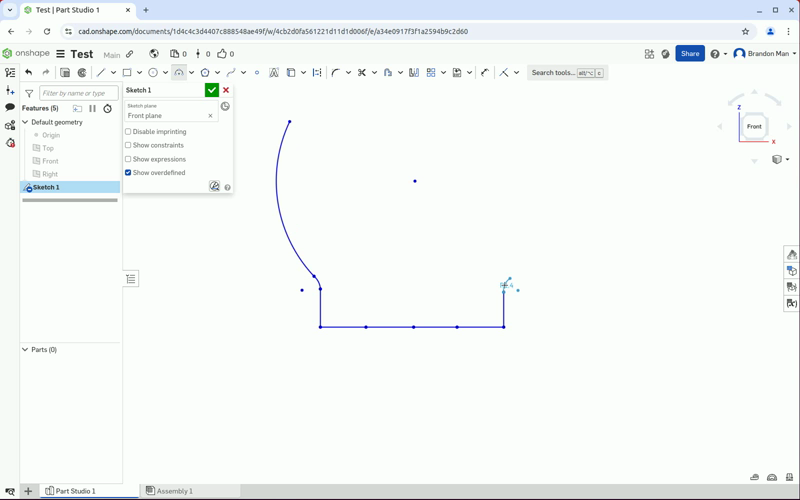
scroll(6)
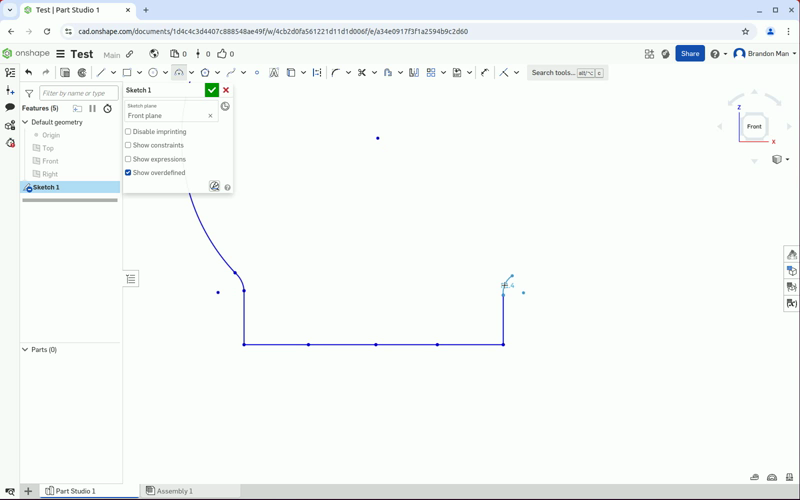
scroll(6)
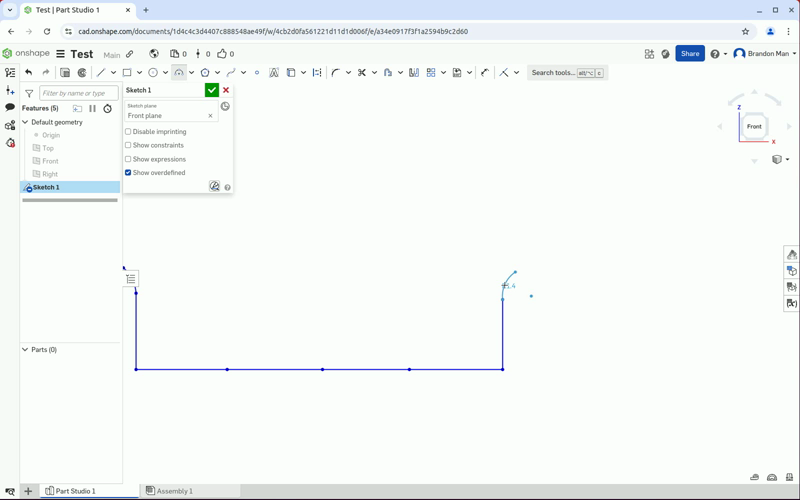
scroll(6)
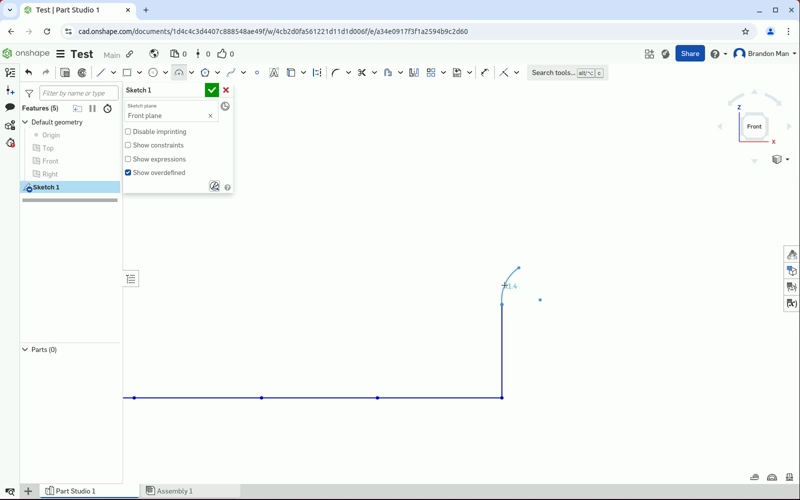
scroll(6)
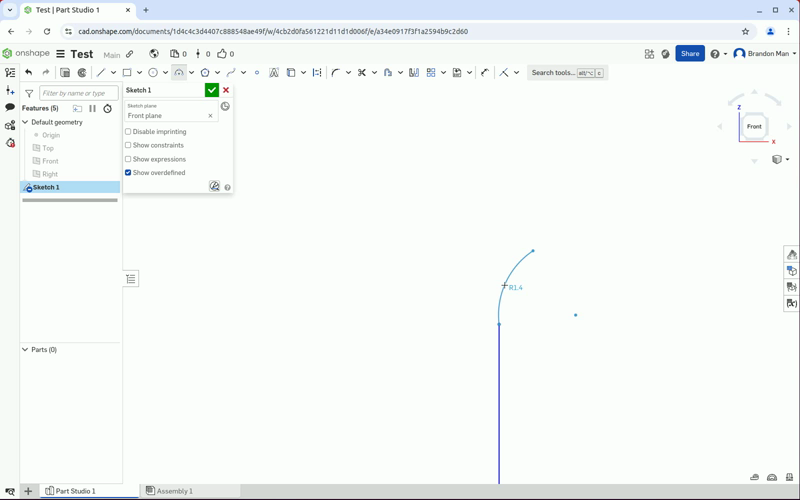
click(504, 284)
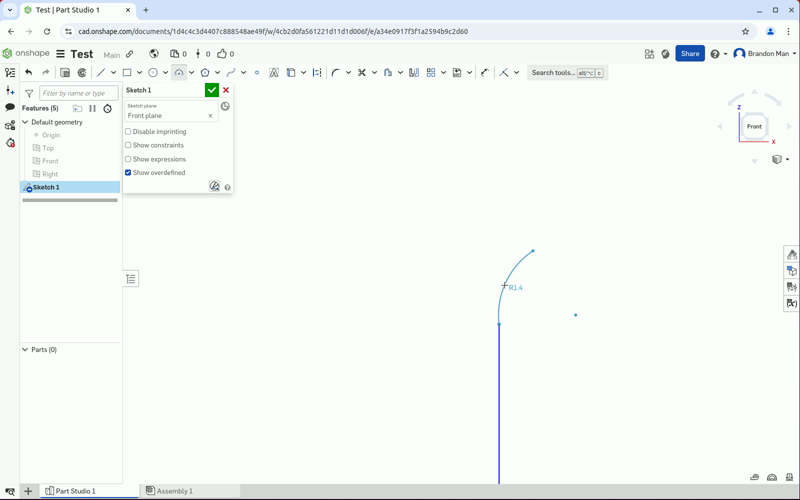
scroll(-6)
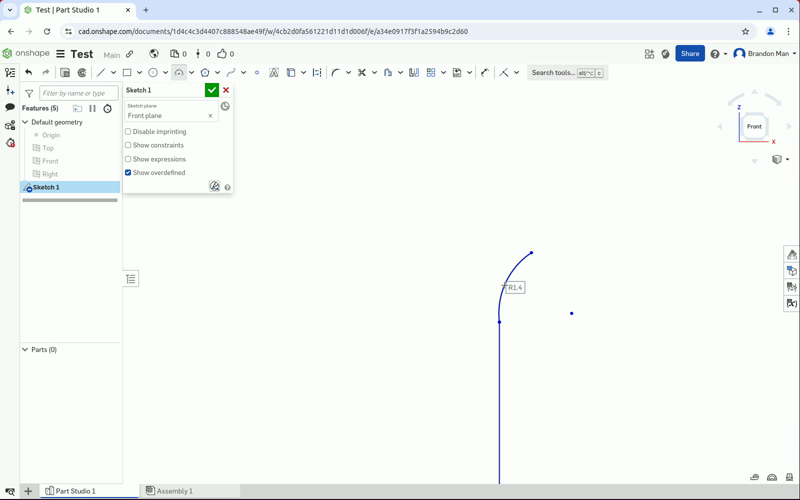
scroll(-6)
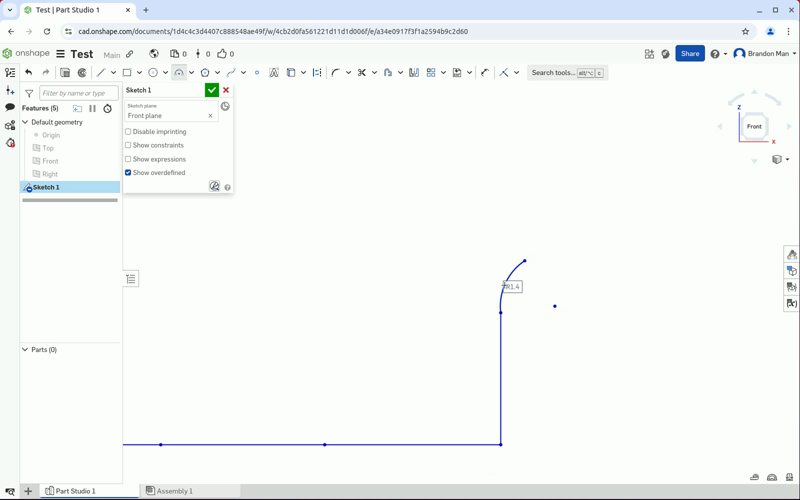
scroll(-6)
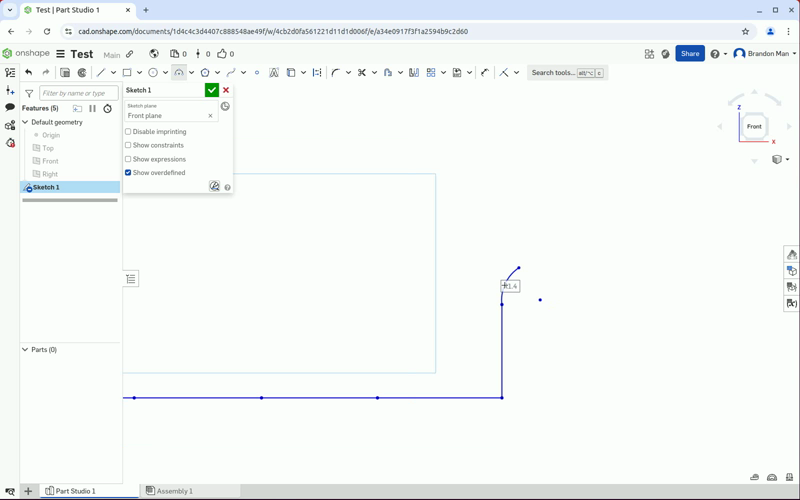
scroll(-6)
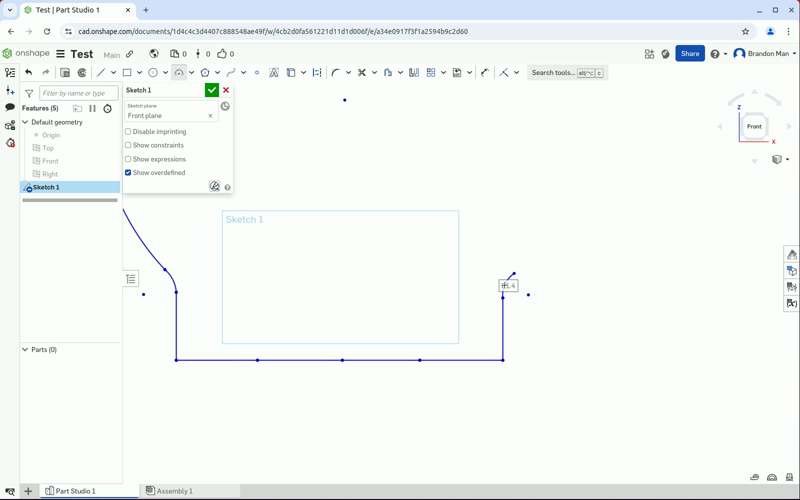
scroll(-6)
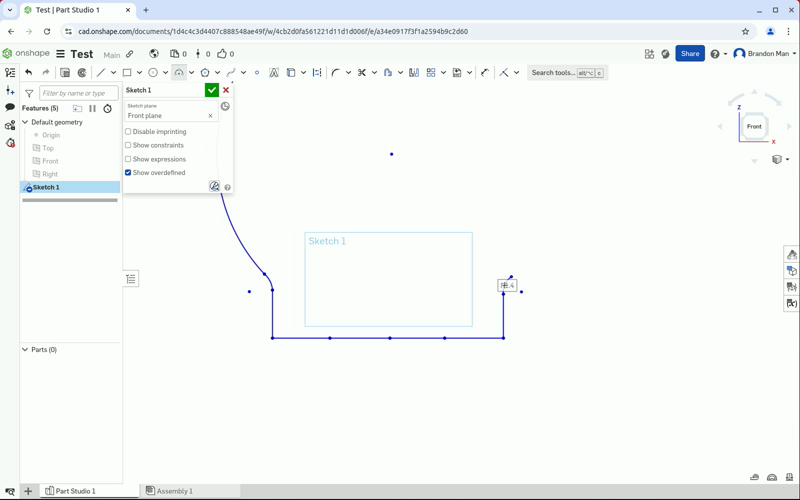
scroll(-6)
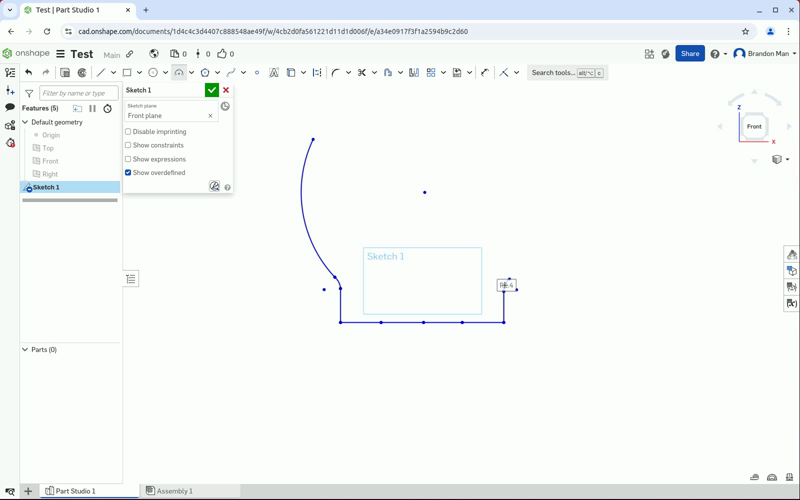
scroll(-6)
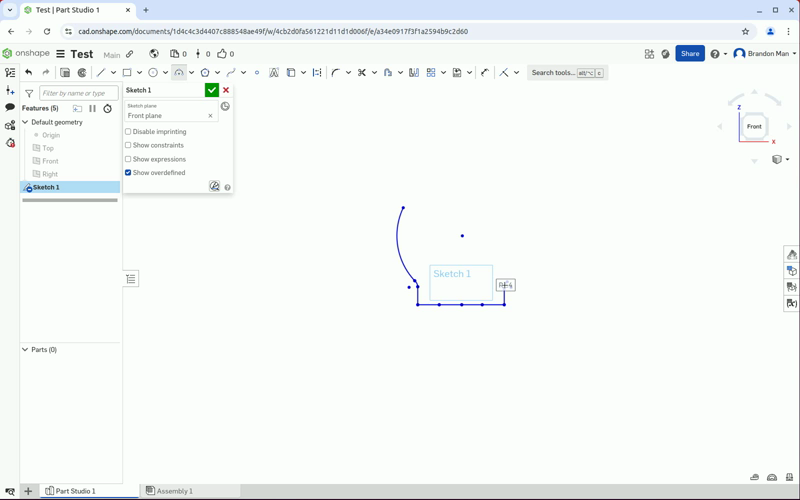
key_up(shift)
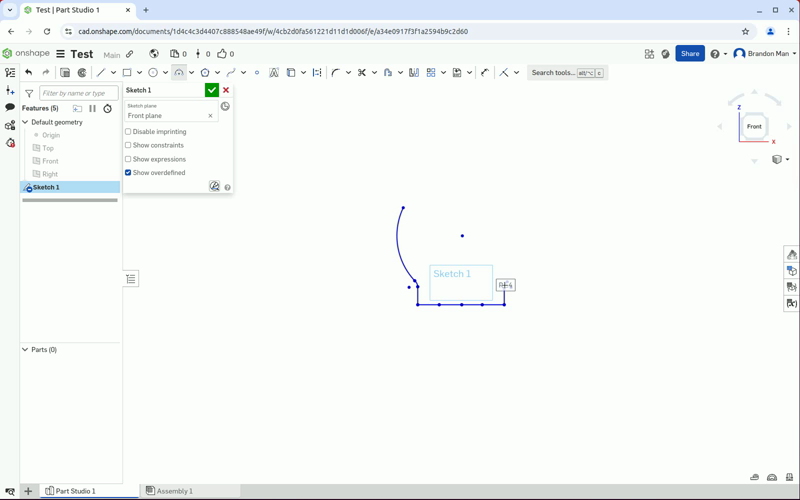
mouse_move(507, 281)
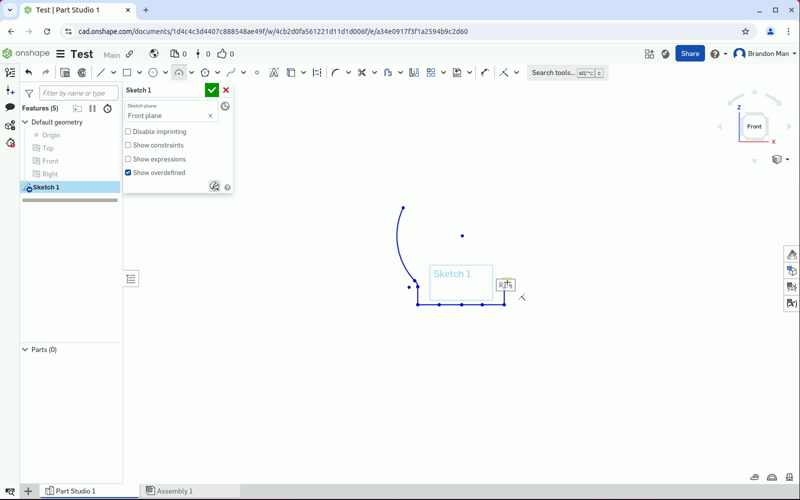
scroll(6)
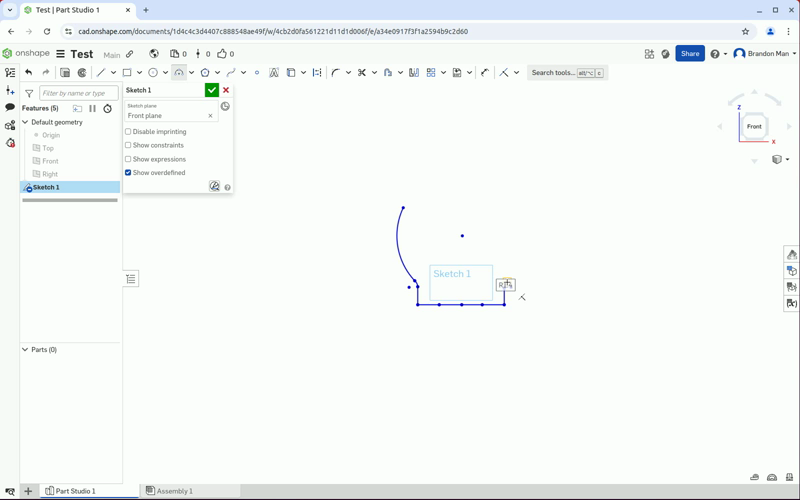
scroll(6)
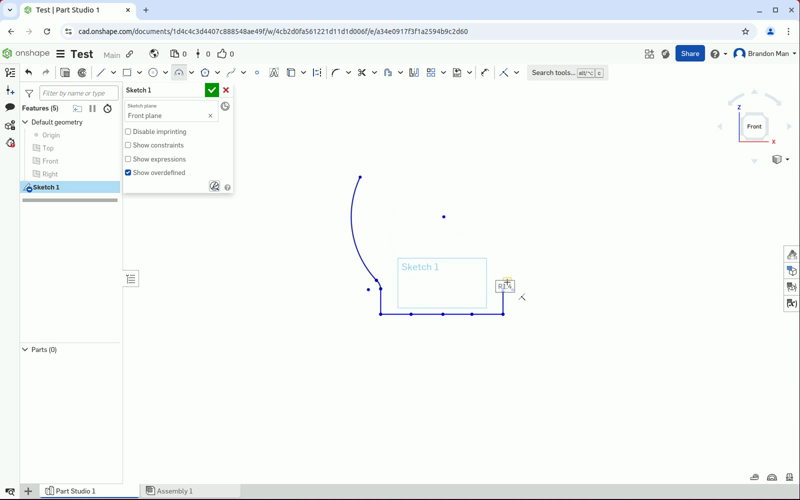
scroll(6)
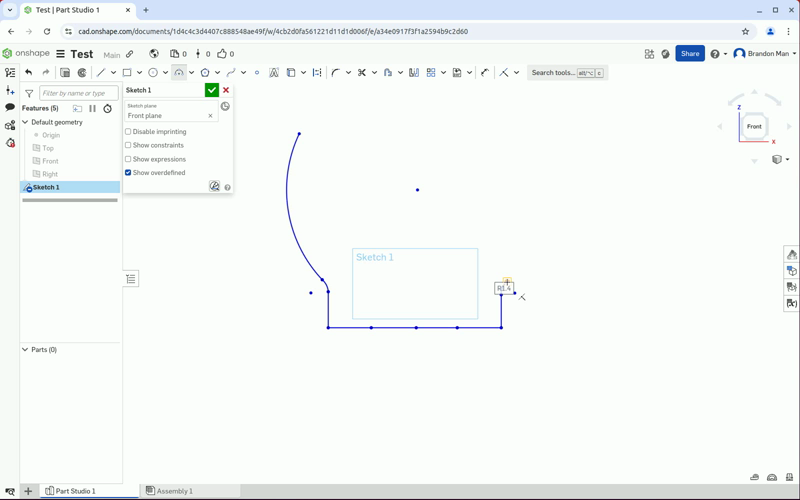
scroll(6)
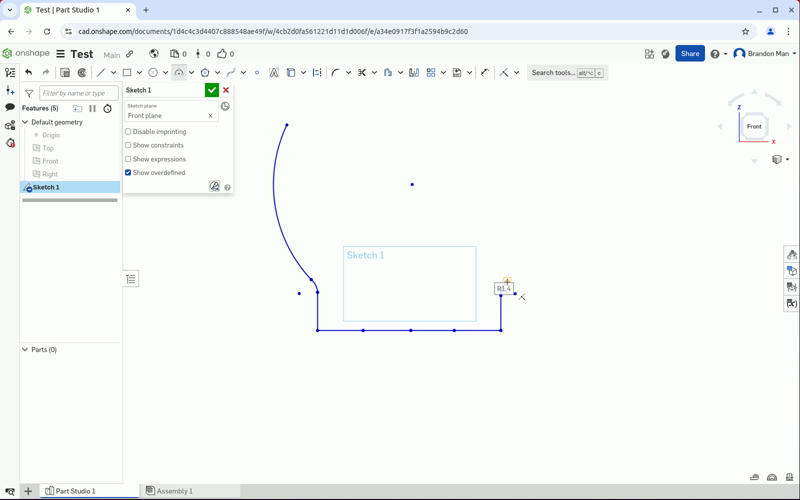
scroll(6)
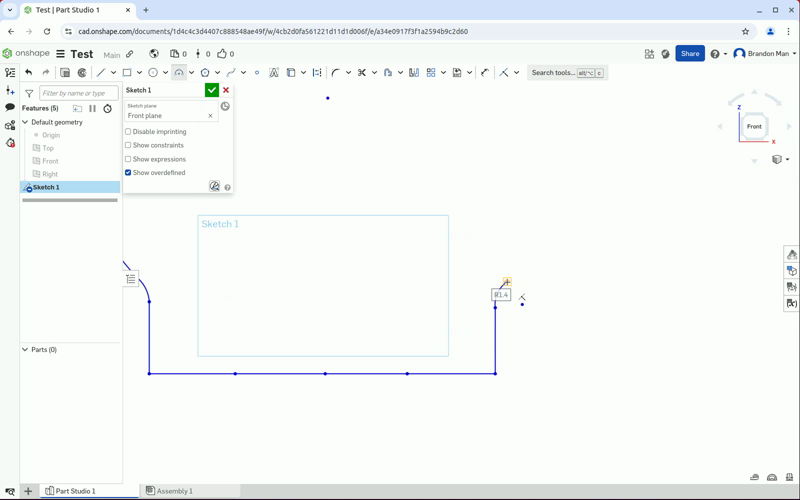
scroll(6)
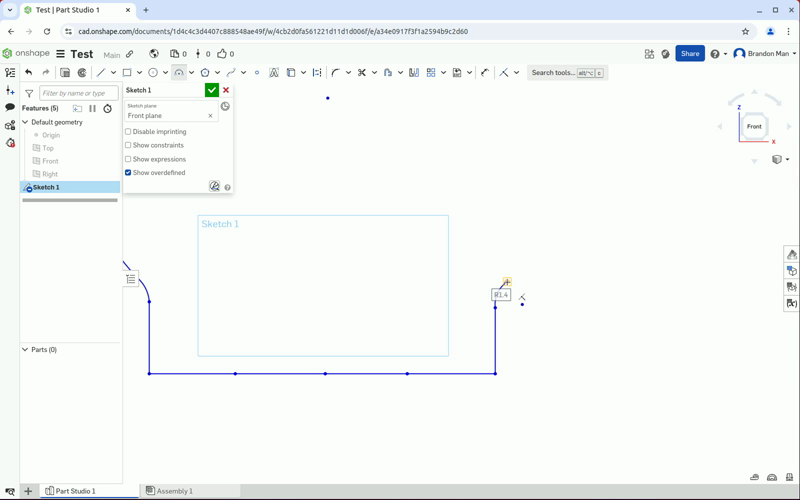
scroll(6)
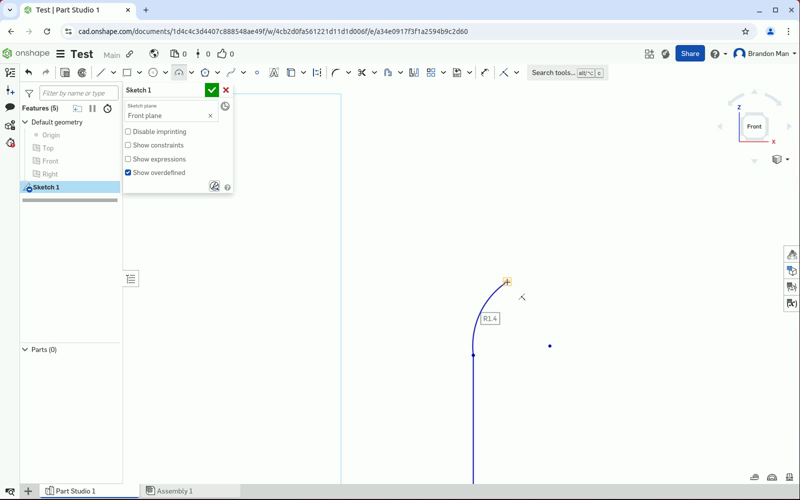
click(507, 281)
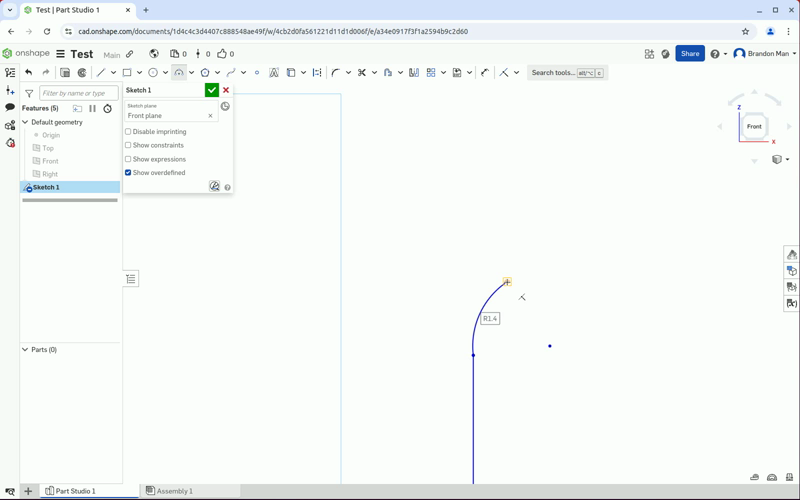
scroll(-6)
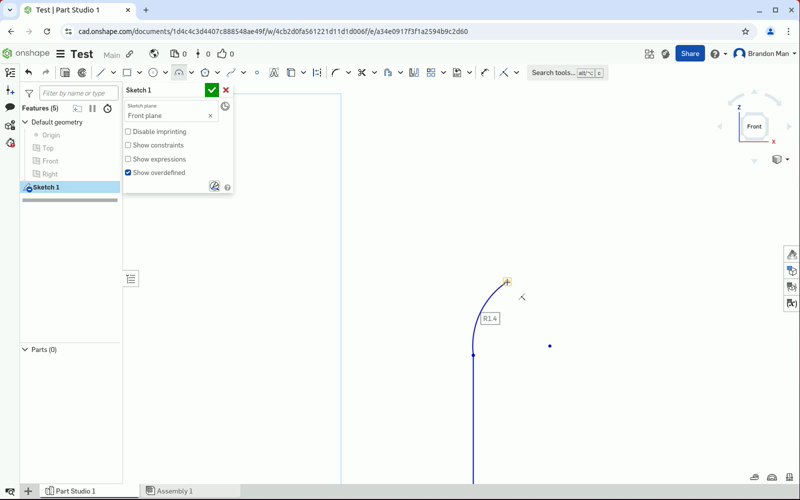
scroll(-6)
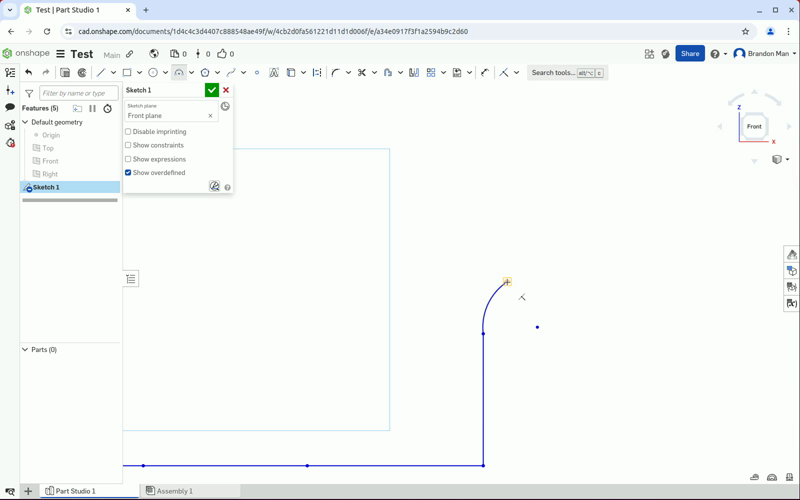
scroll(-6)
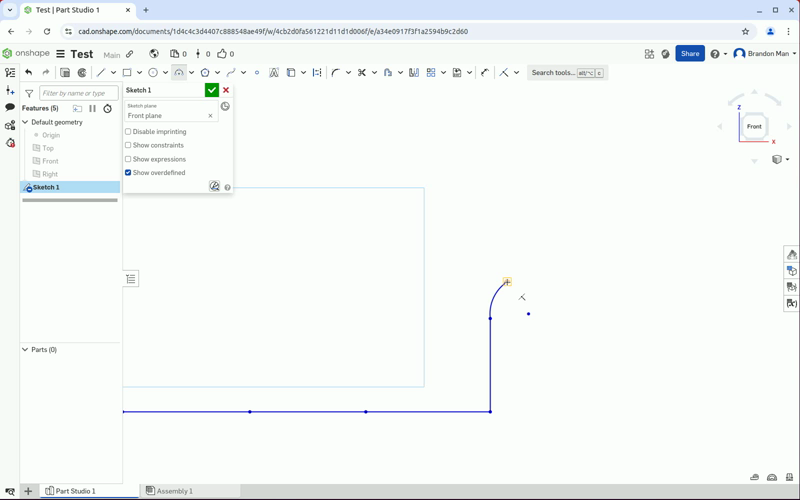
scroll(-6)
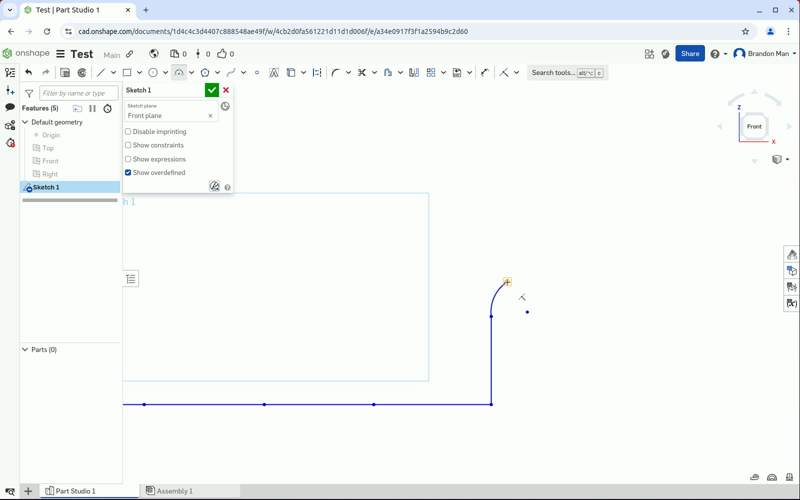
scroll(-6)
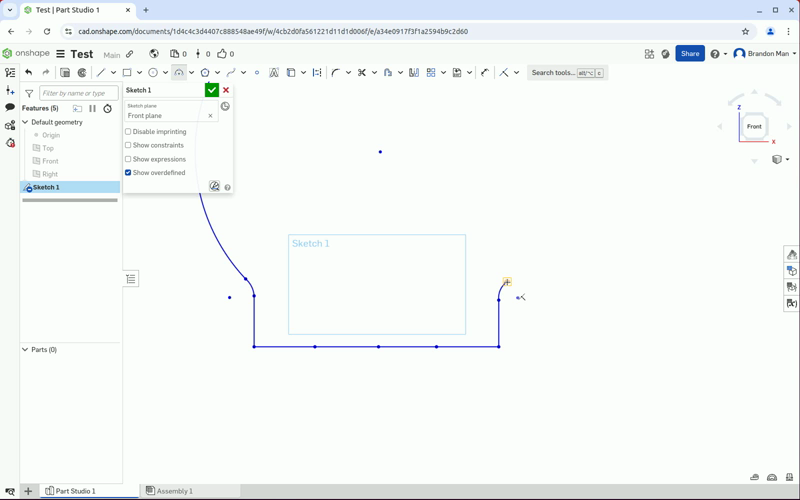
scroll(-6)
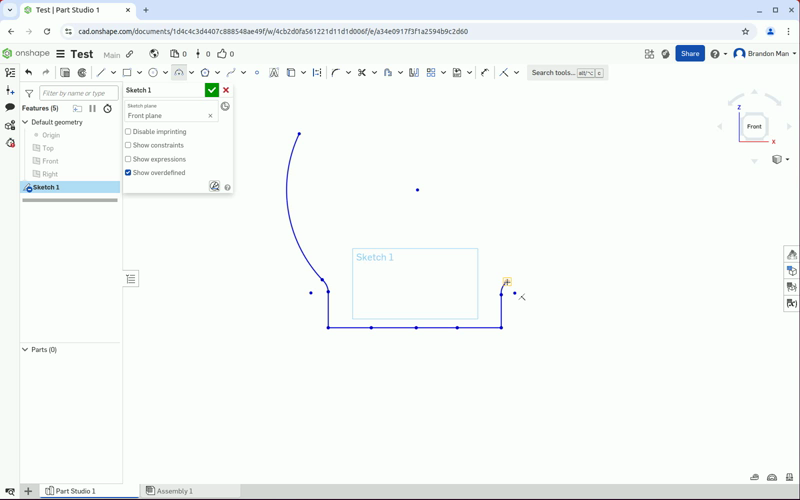
scroll(-6)
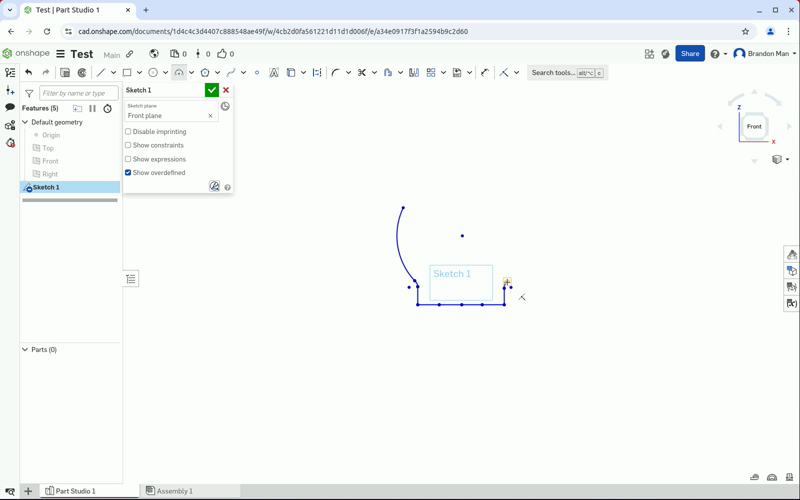
key_down(shift)
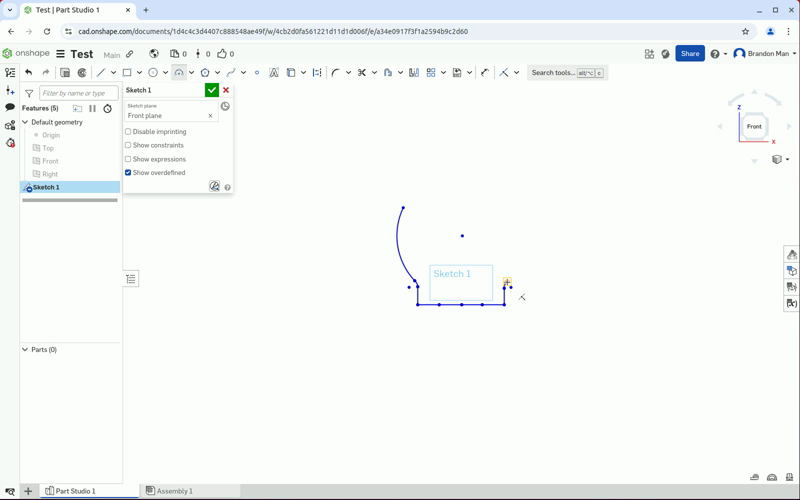
mouse_move(434, 176)
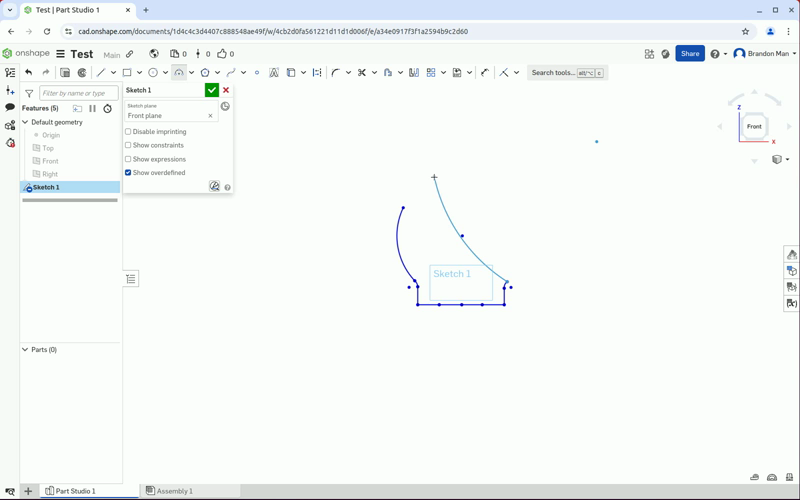
click(434, 176)
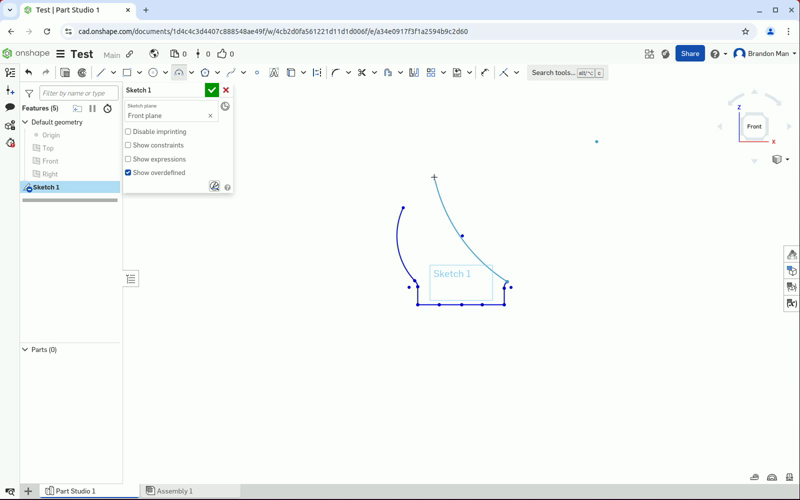
mouse_move(515, 198)
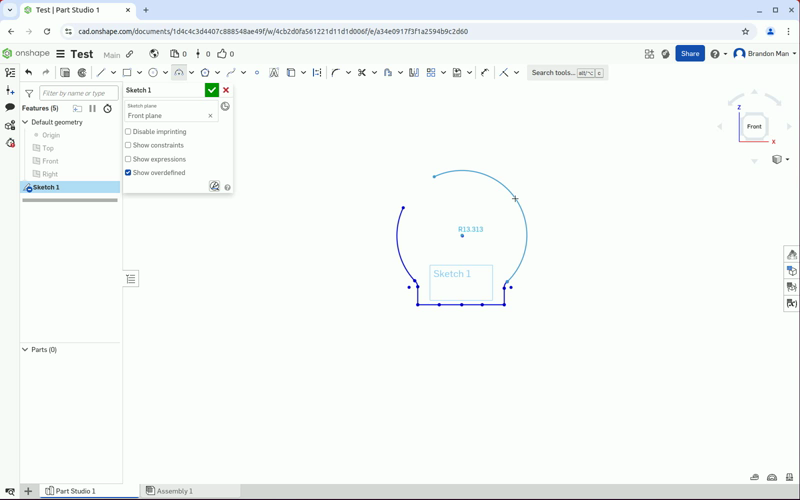
click(515, 198)
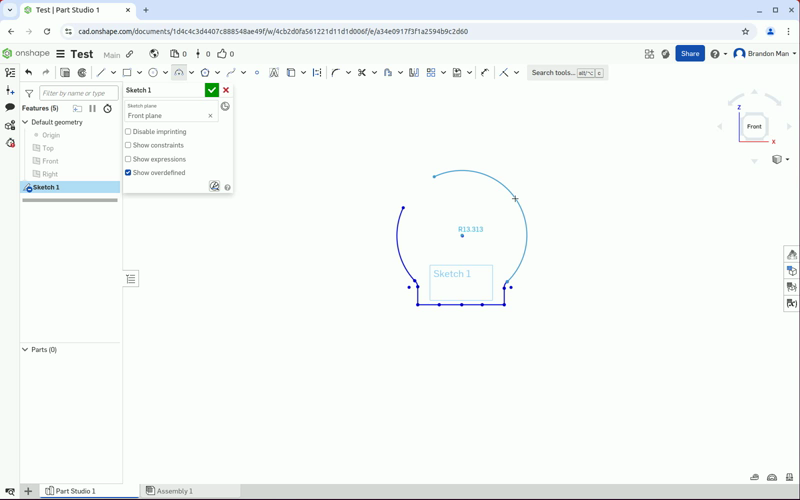
key_up(shift)
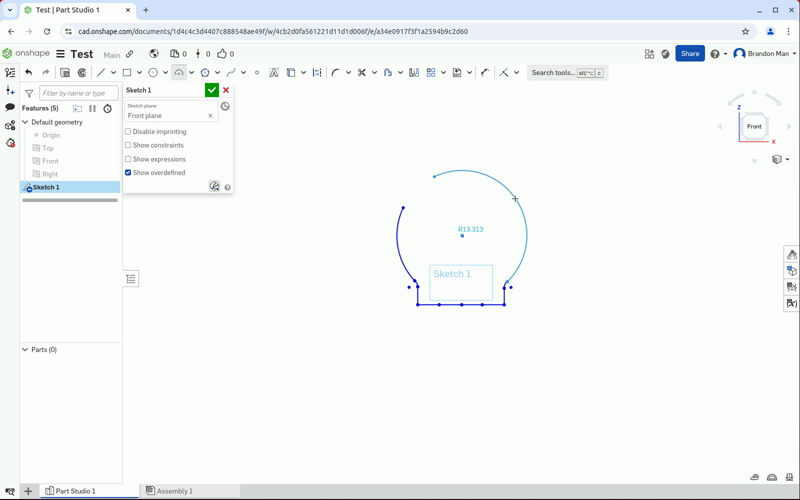
key(esc)
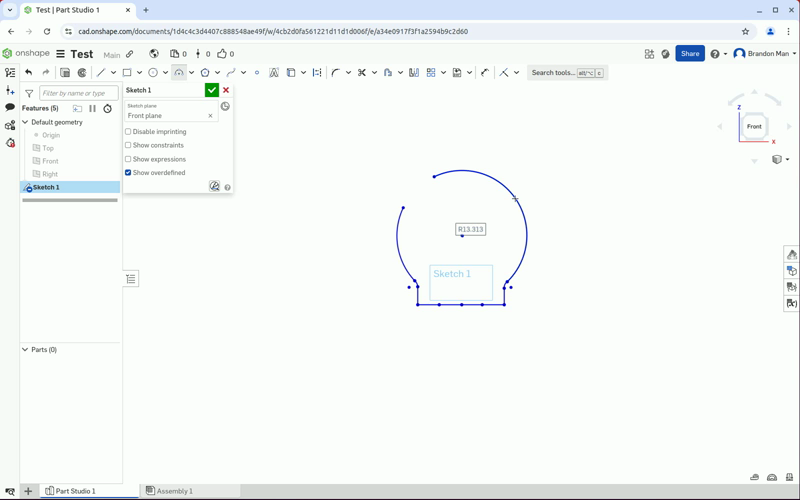
key(l)
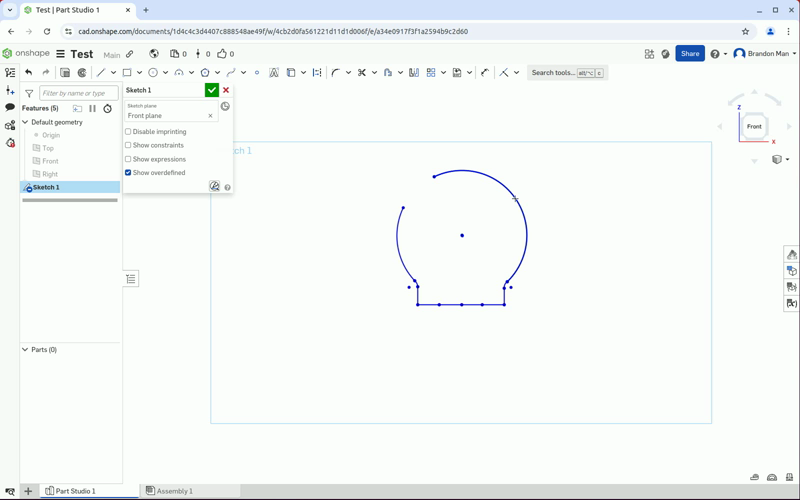
mouse_move(434, 176)
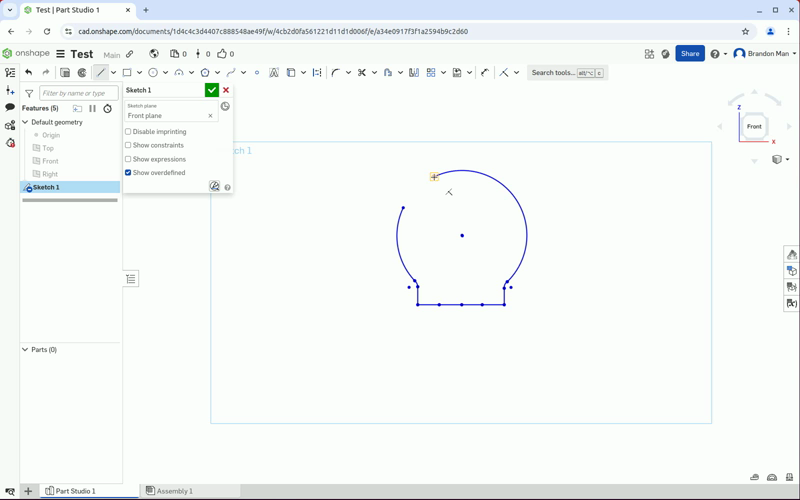
click(434, 176)
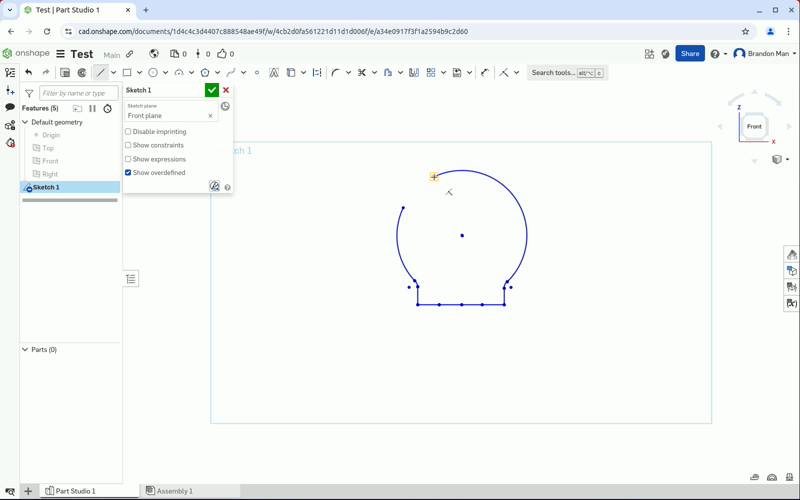
key_down(shift)
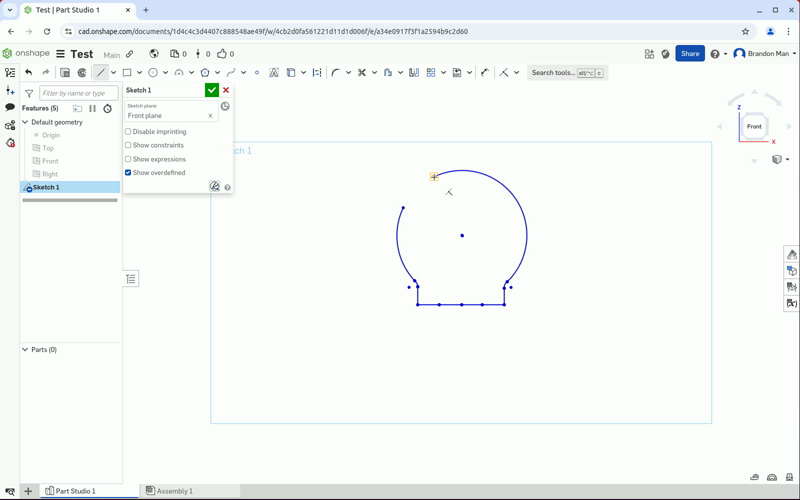
mouse_move(477, 220)
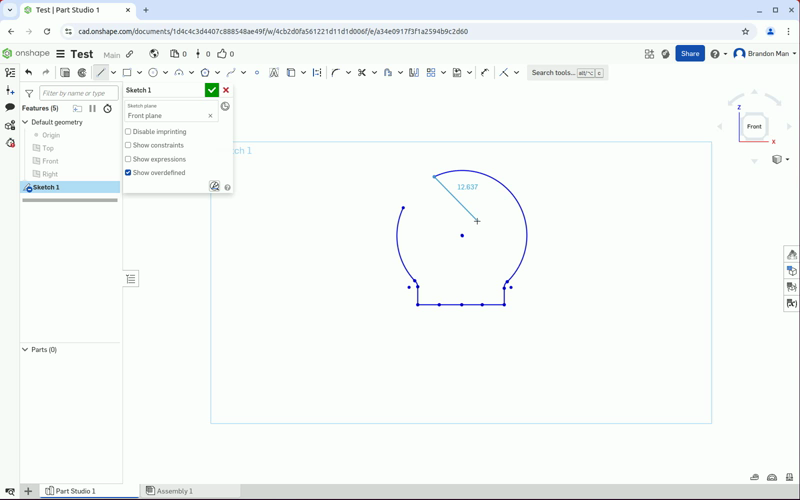
click(477, 220)
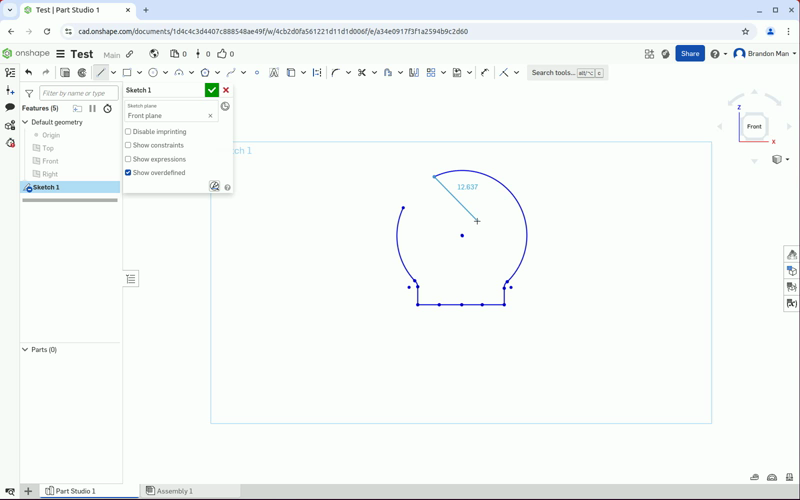
key_up(shift)
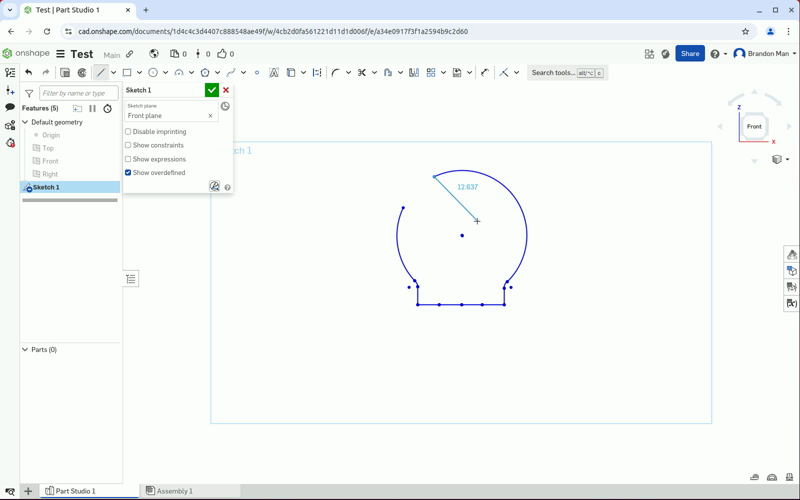
key_down(shift)
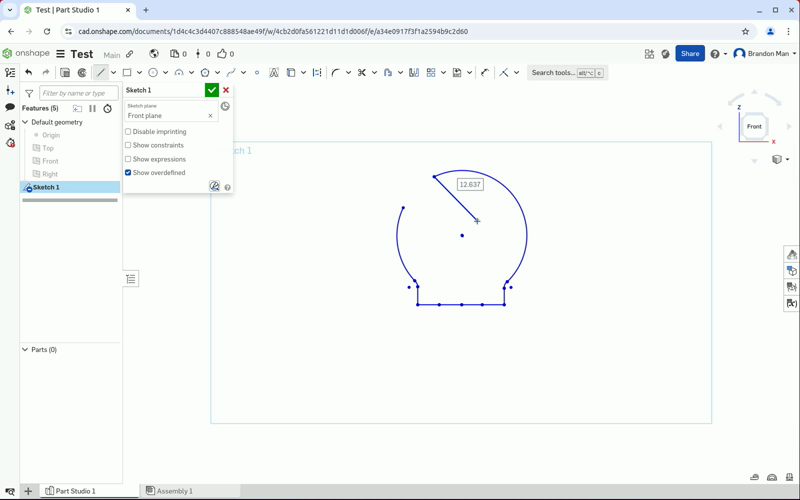
mouse_move(507, 220)
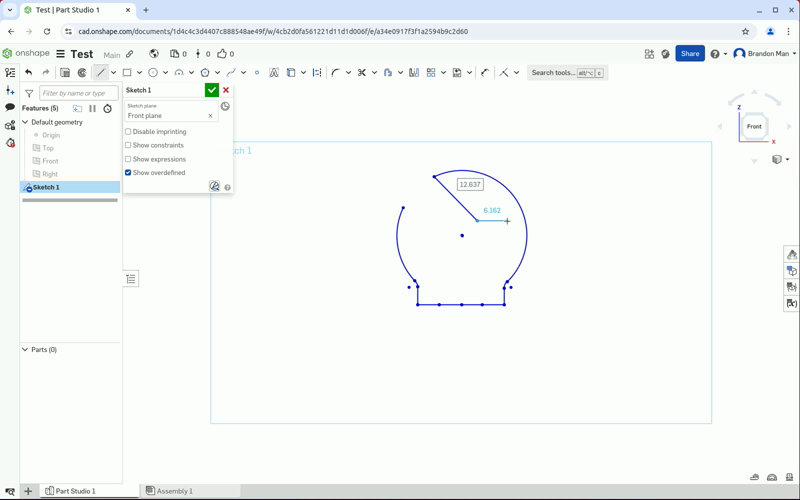
mouse_move(461, 236)
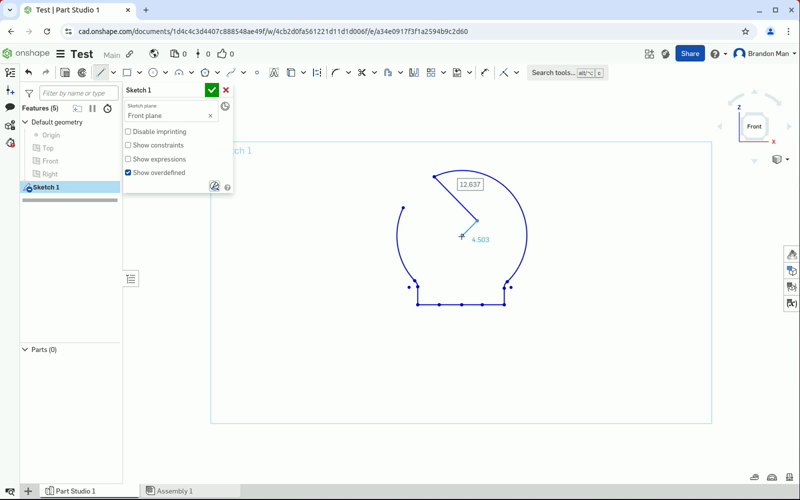
scroll(6)
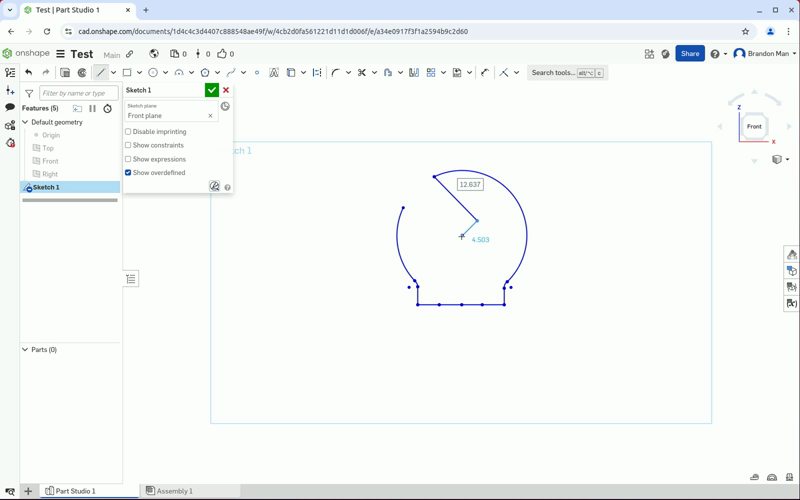
scroll(6)
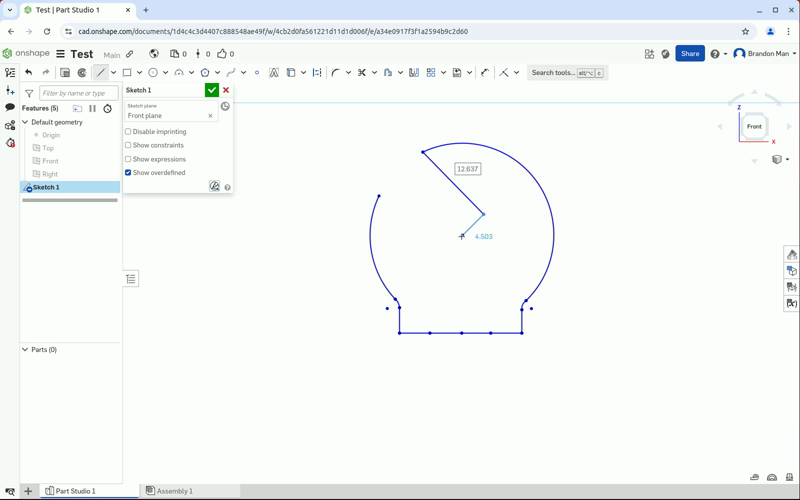
scroll(6)
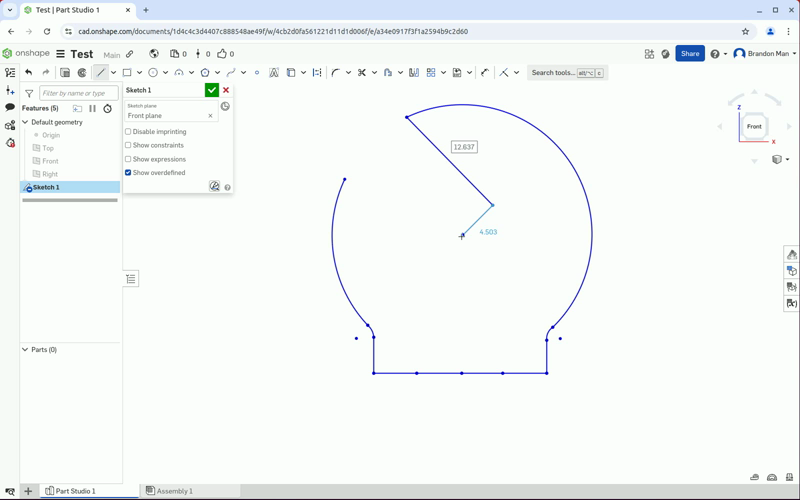
scroll(6)
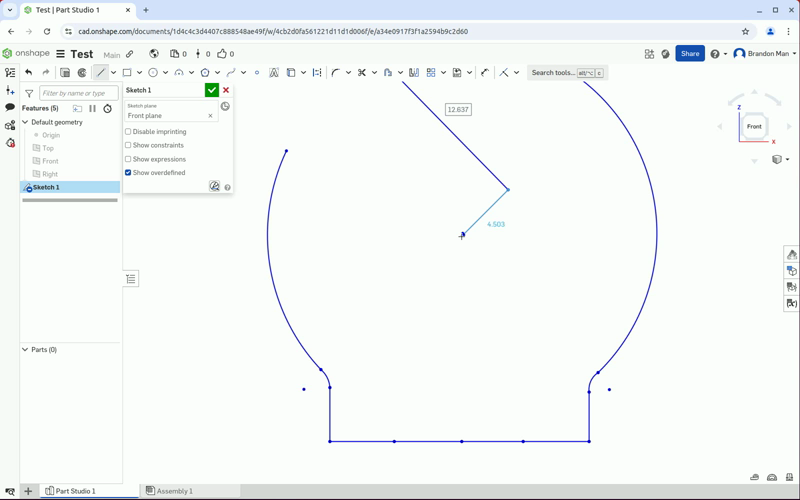
scroll(6)
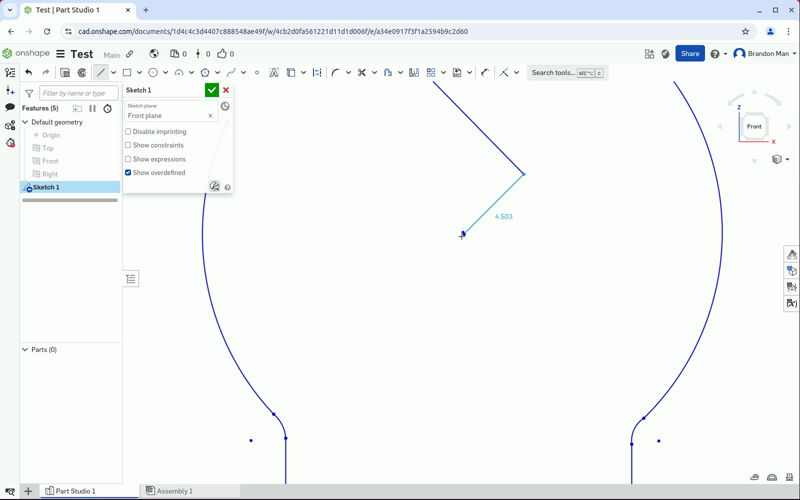
scroll(6)
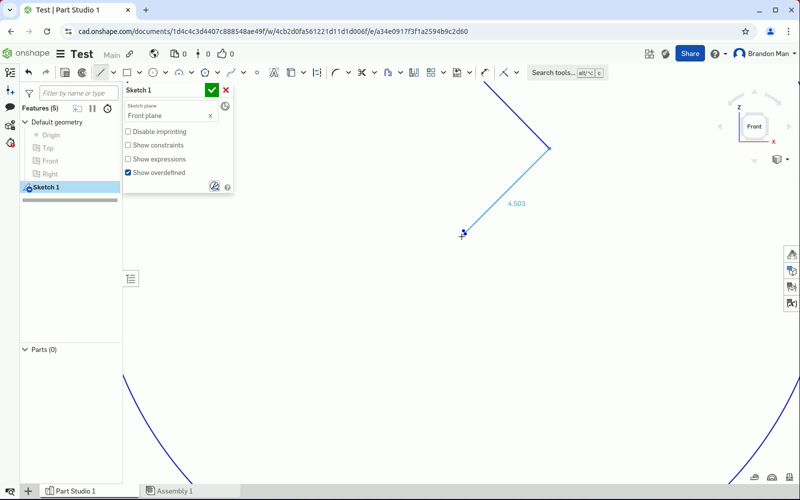
scroll(6)
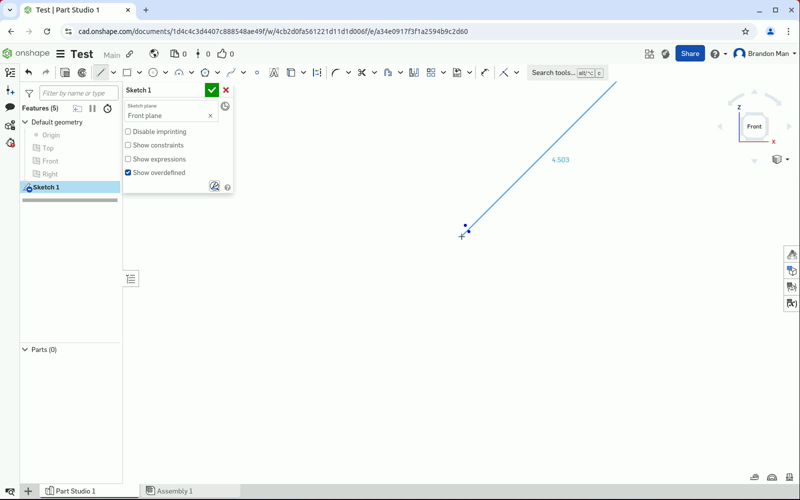
click(461, 236)
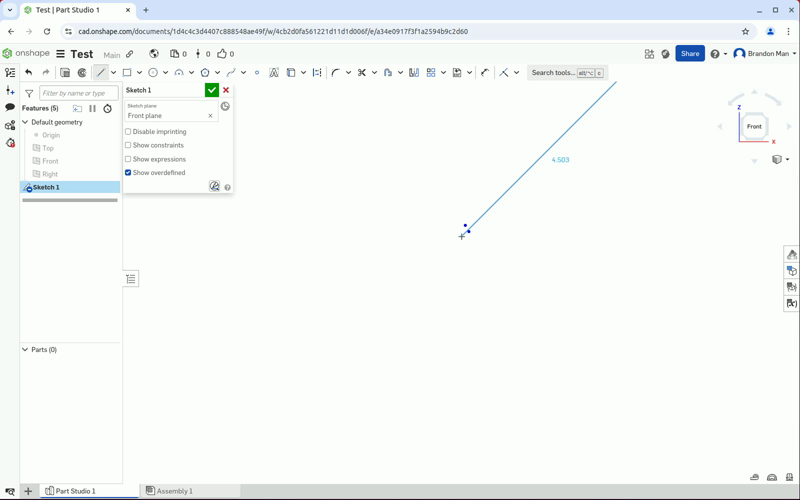
scroll(-6)
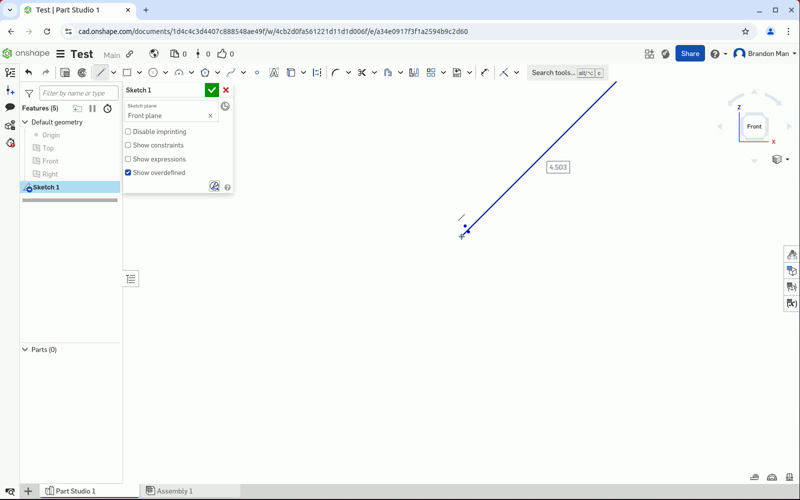
scroll(-6)
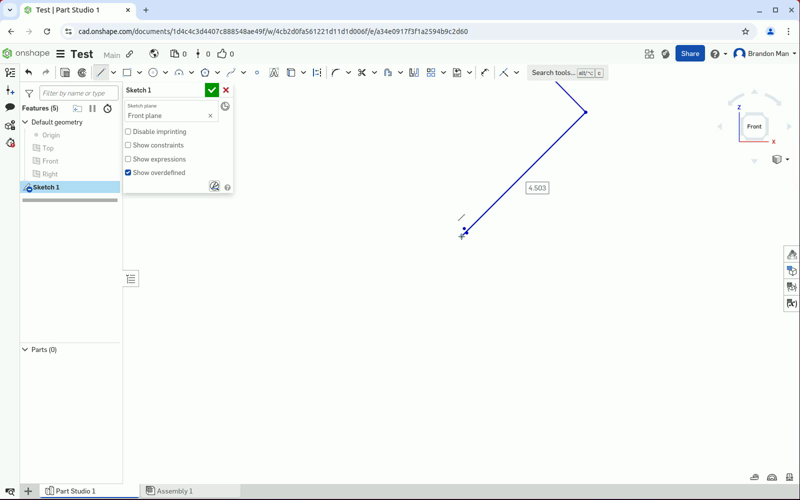
scroll(-6)
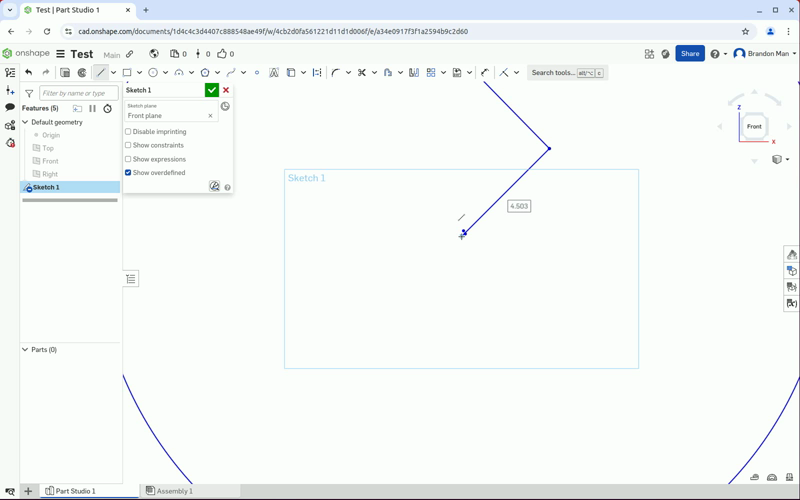
scroll(-6)
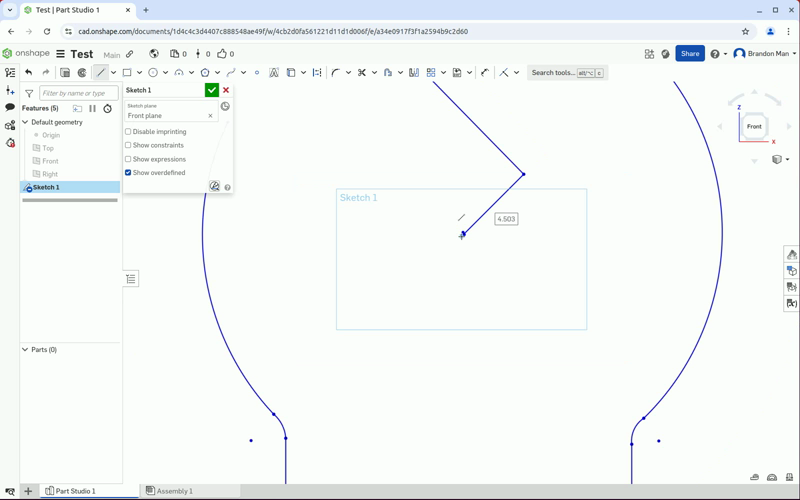
scroll(-6)
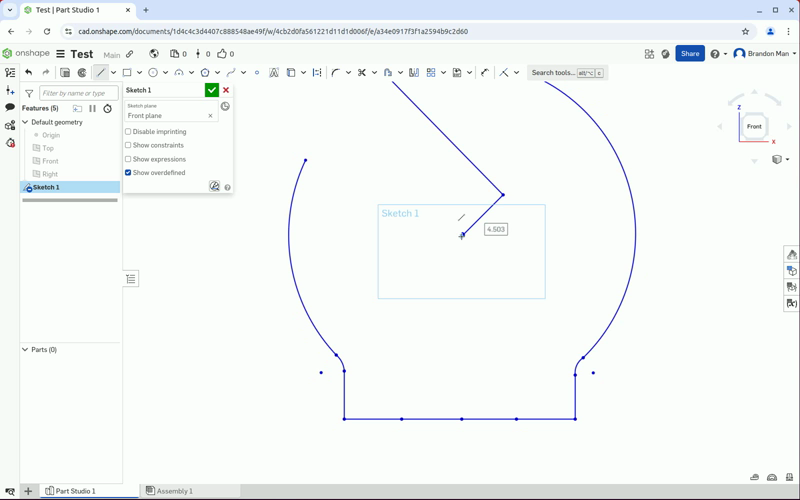
scroll(-6)
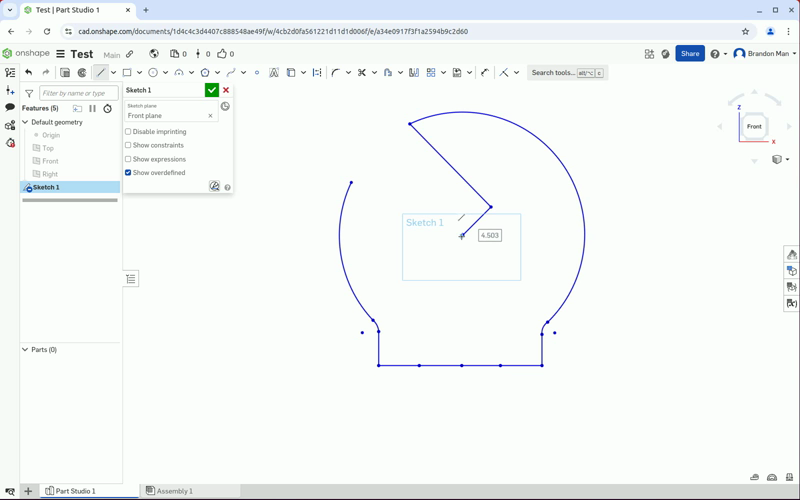
scroll(-6)
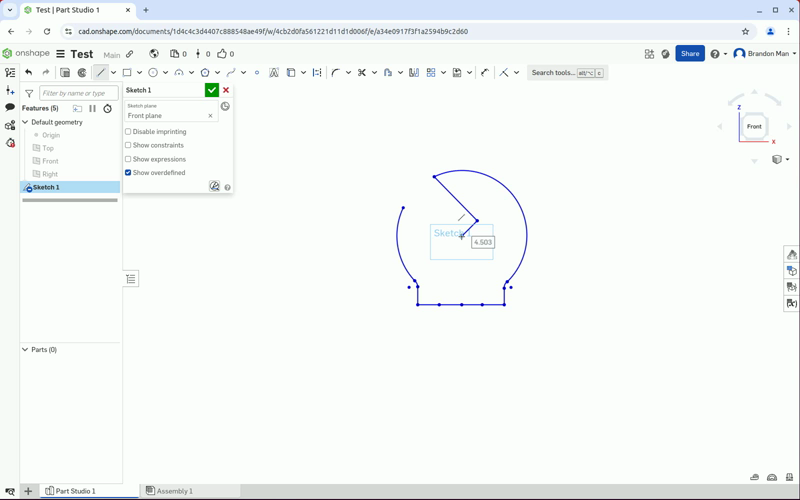
key_up(shift)
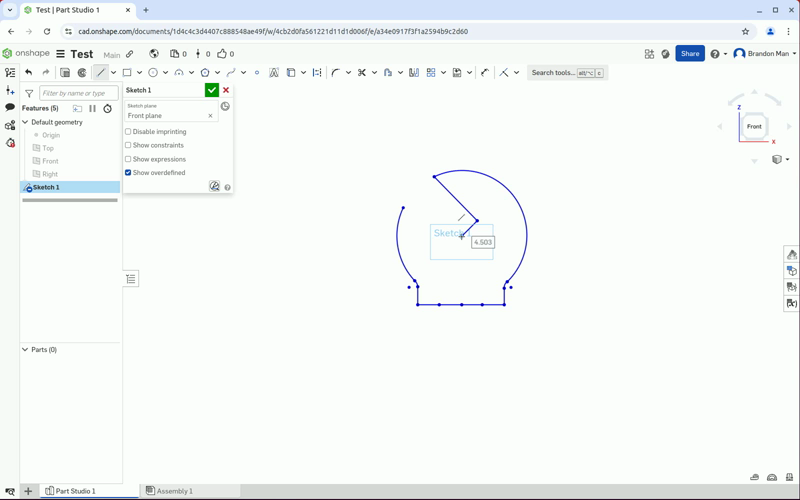
key_down(shift)
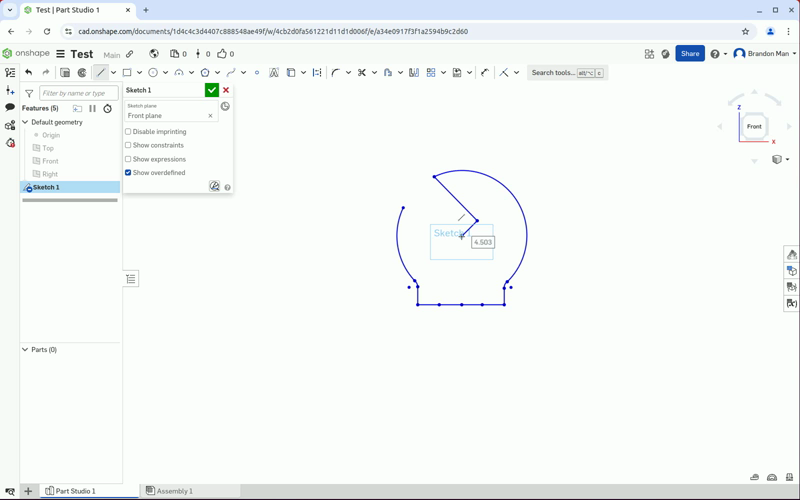
mouse_move(491, 236)
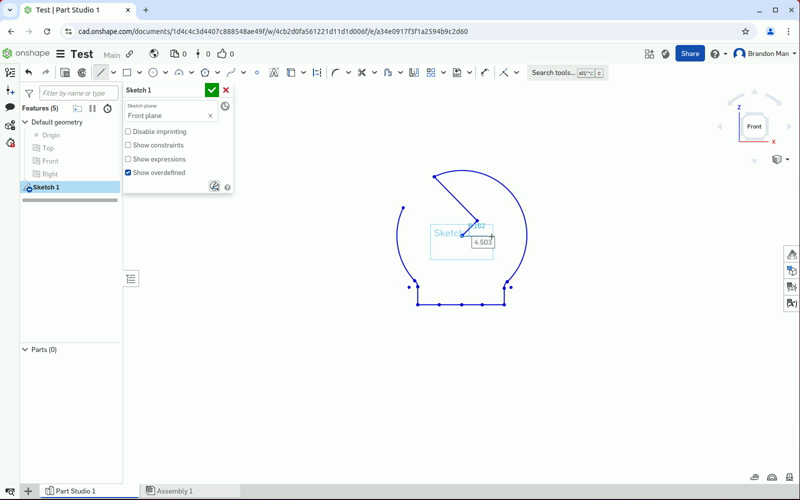
mouse_move(446, 250)
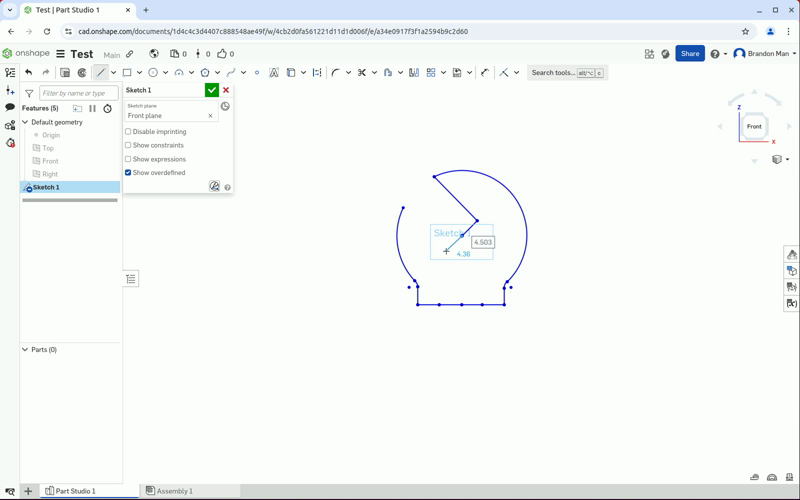
click(446, 250)
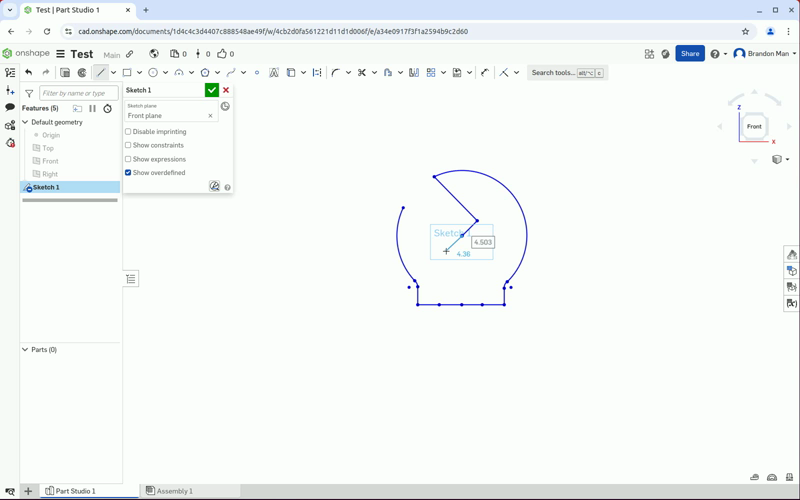
key_up(shift)
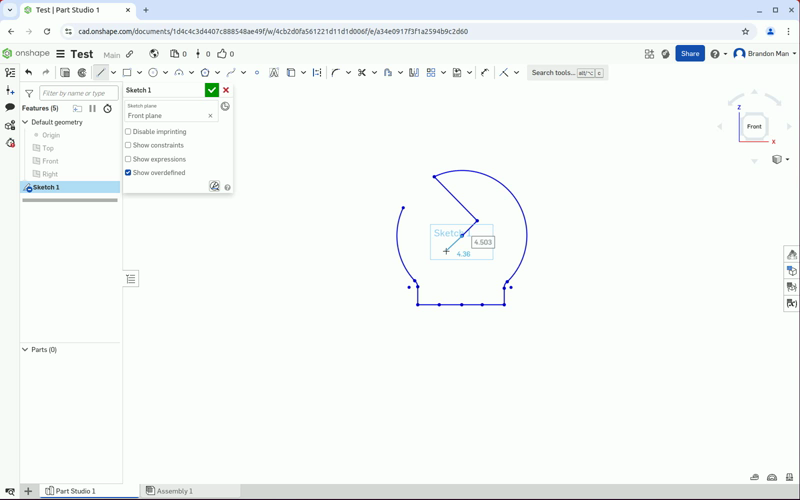
key_down(shift)
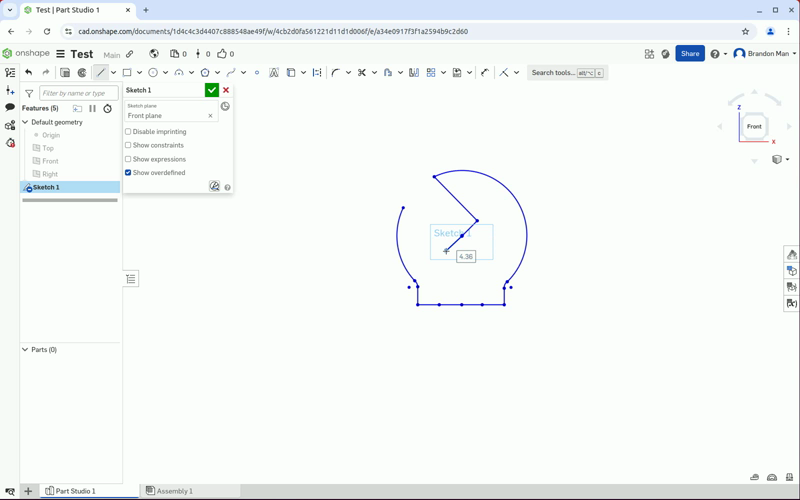
mouse_move(403, 207)
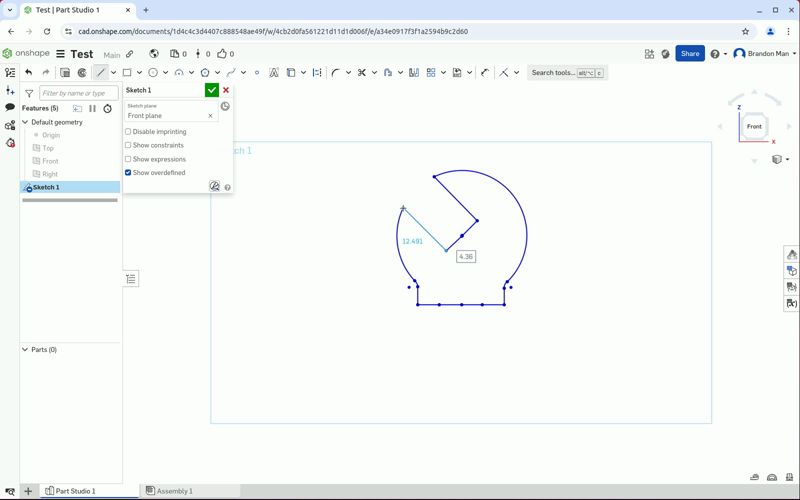
key_up(shift)
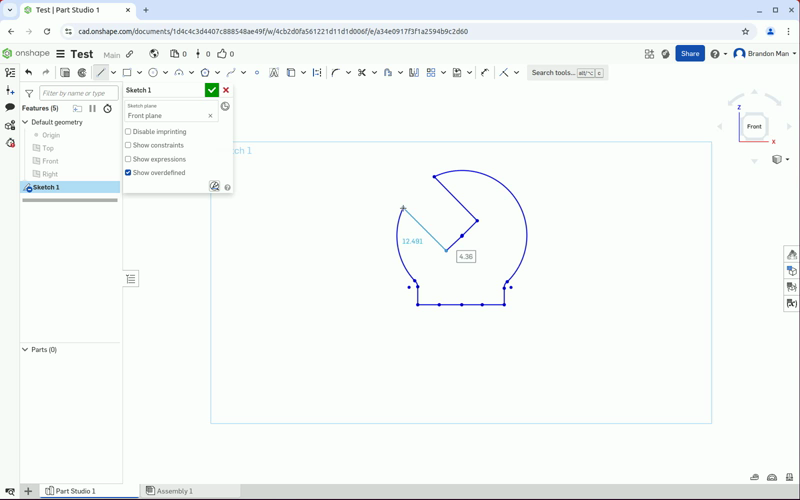
click(403, 207)
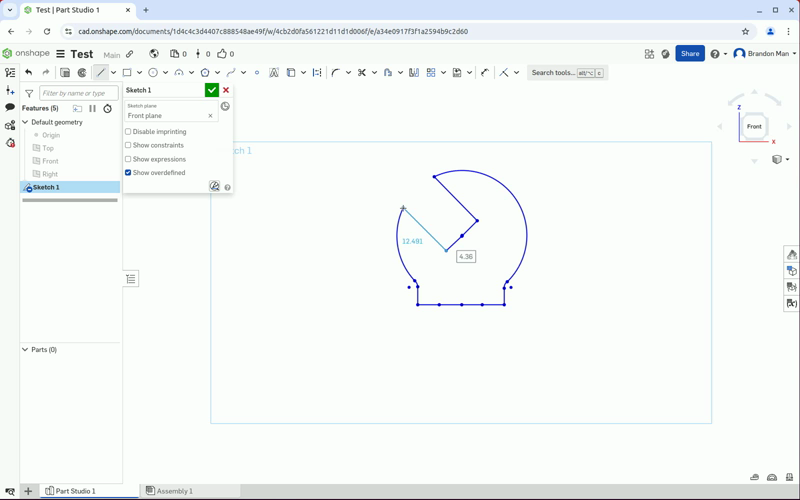
key(esc)
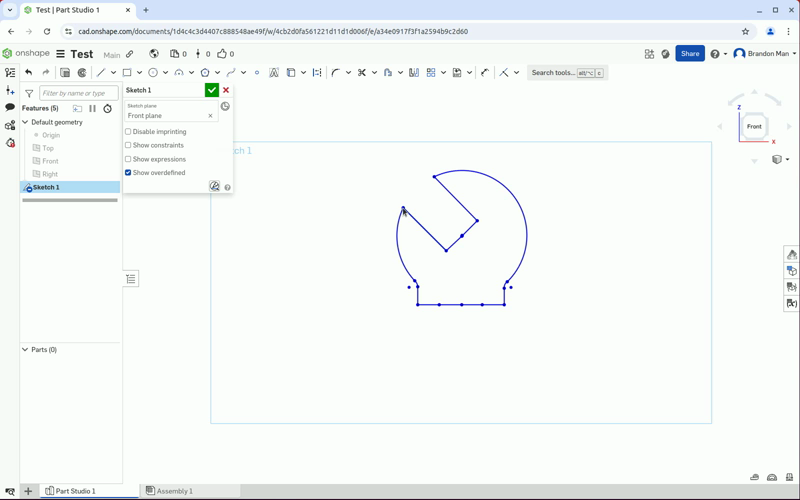
mouse_move(438, 293)
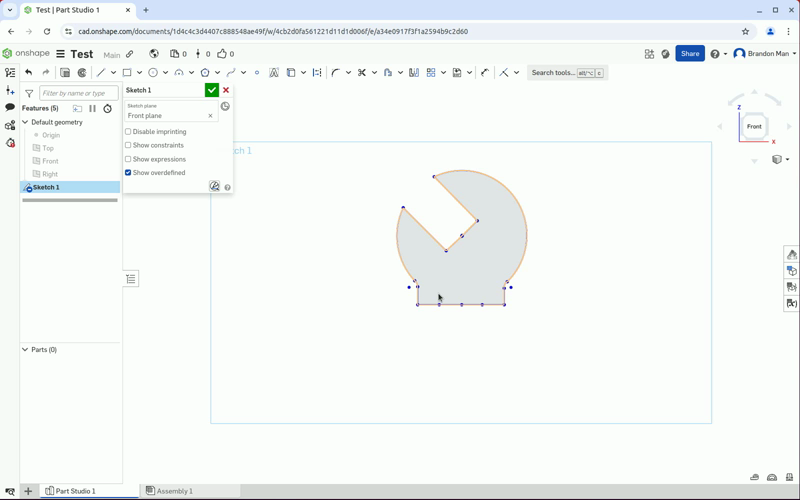
click(438, 293)
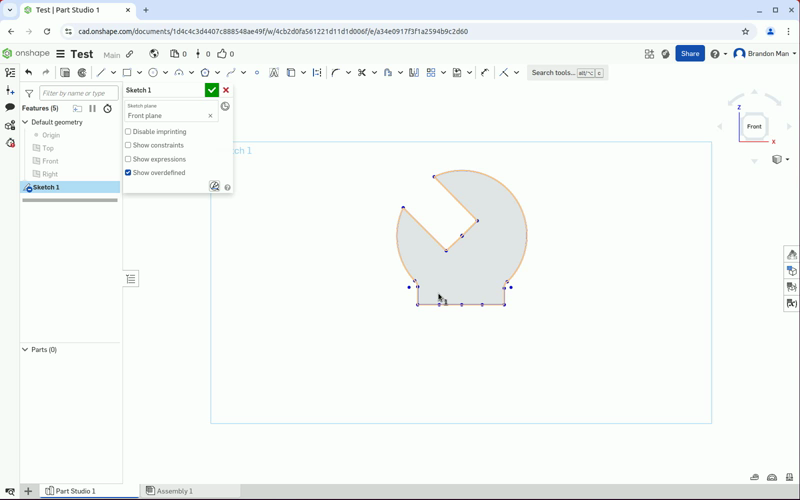
mouse_move(73, 352)
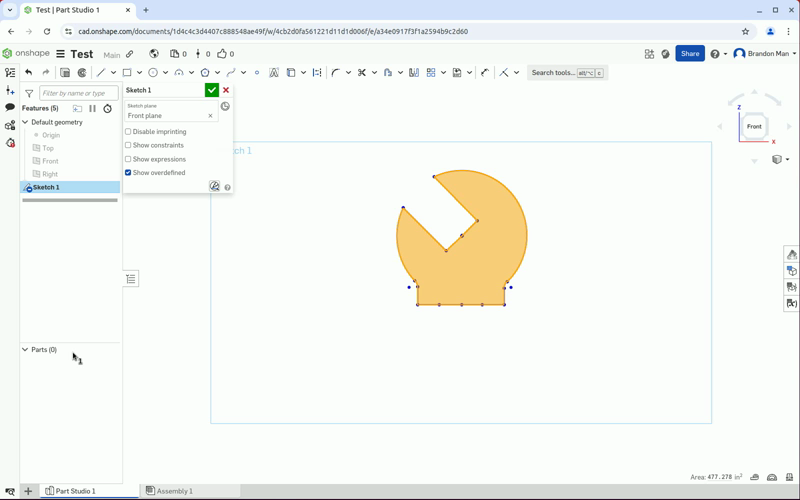
key(shift+y)
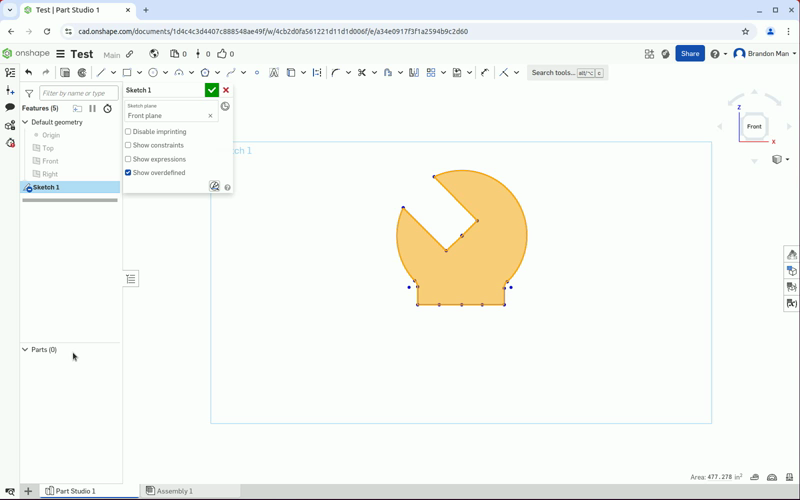
key(shift+e)
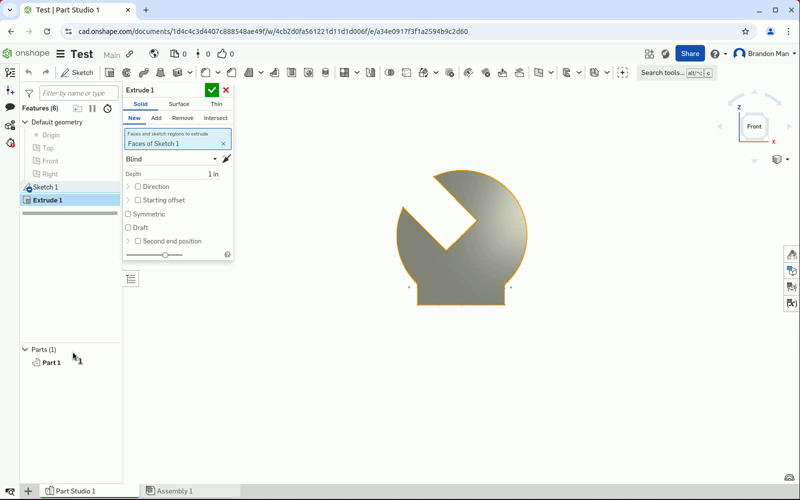
mouse_move(143, 106)
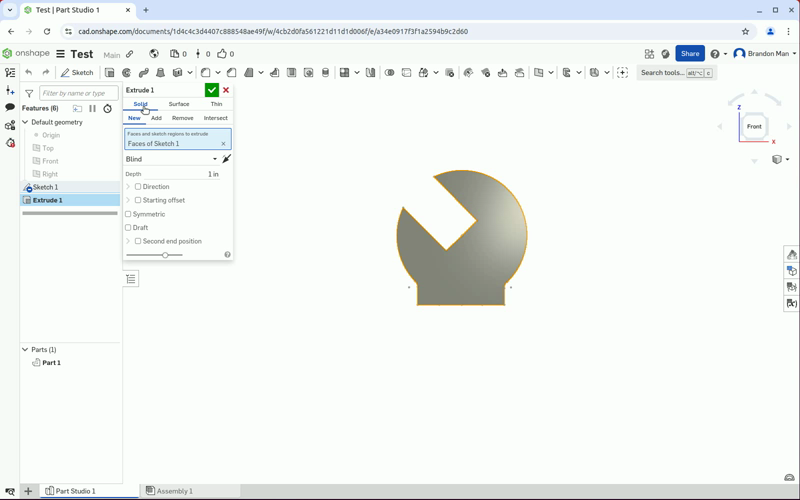
click(143, 106)
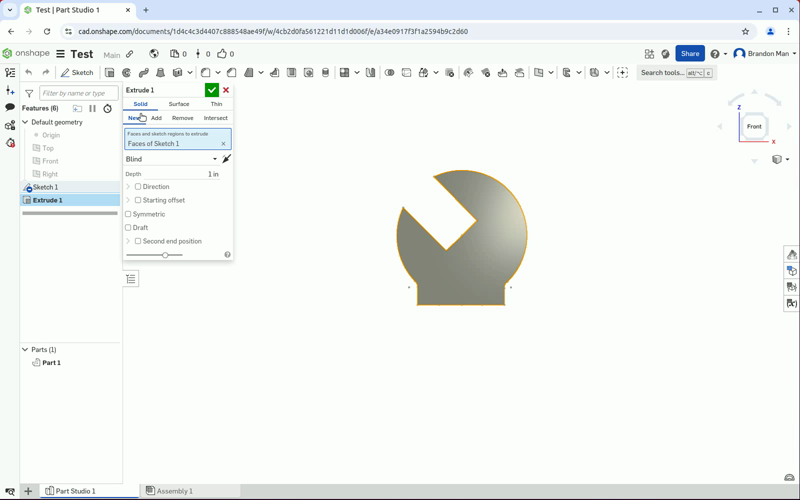
mouse_move(137, 120)
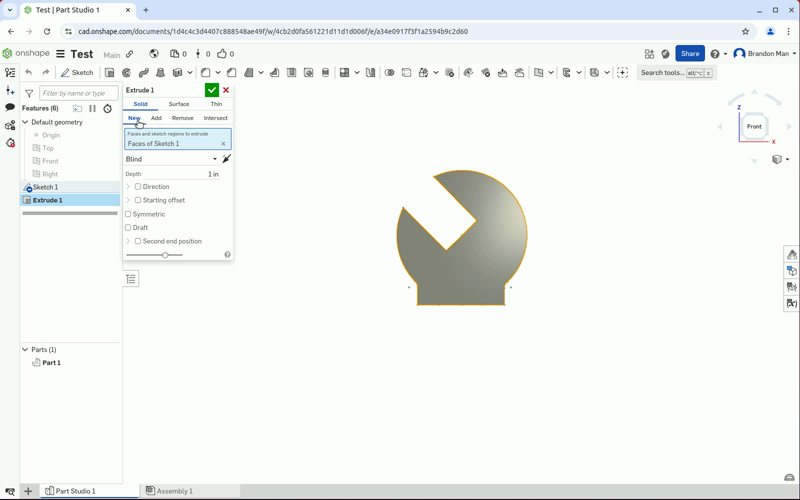
click(137, 120)
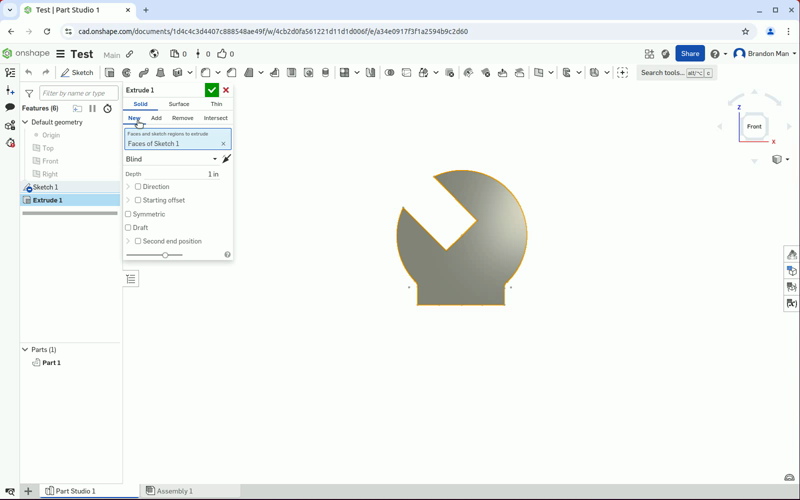
key(tab, 4)
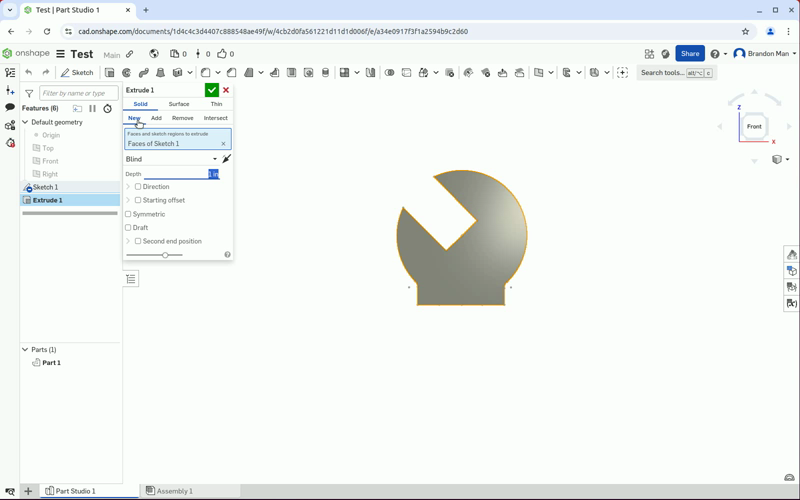
text(11.073)
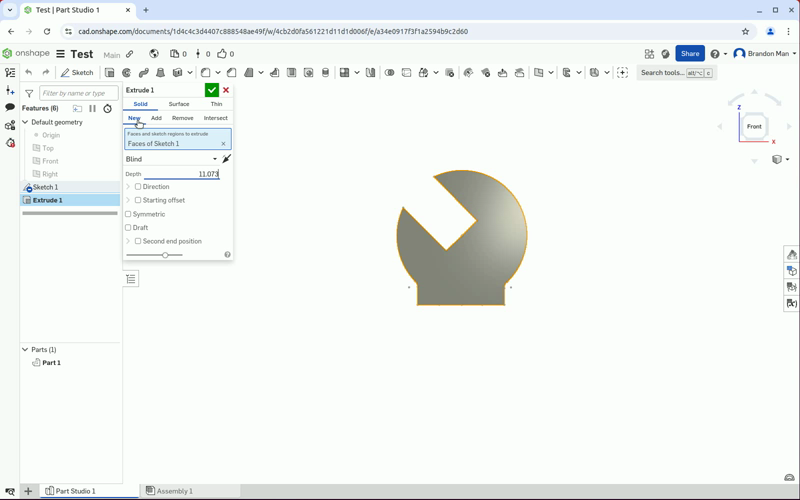
key(enter)
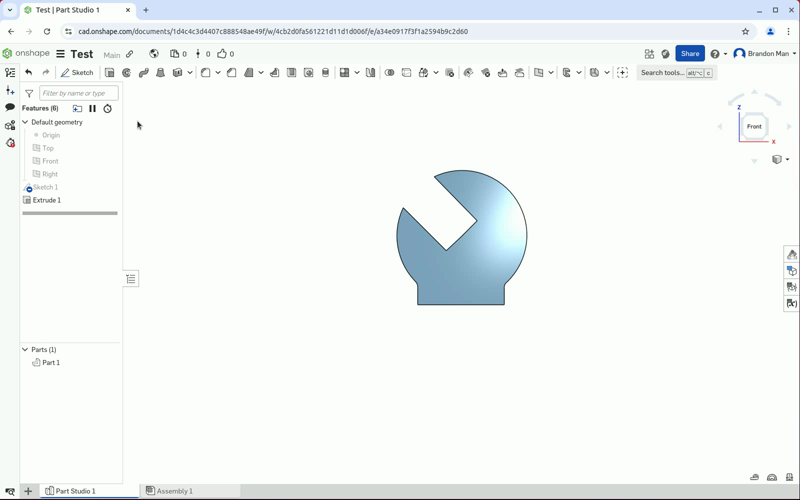
key(shift+h)
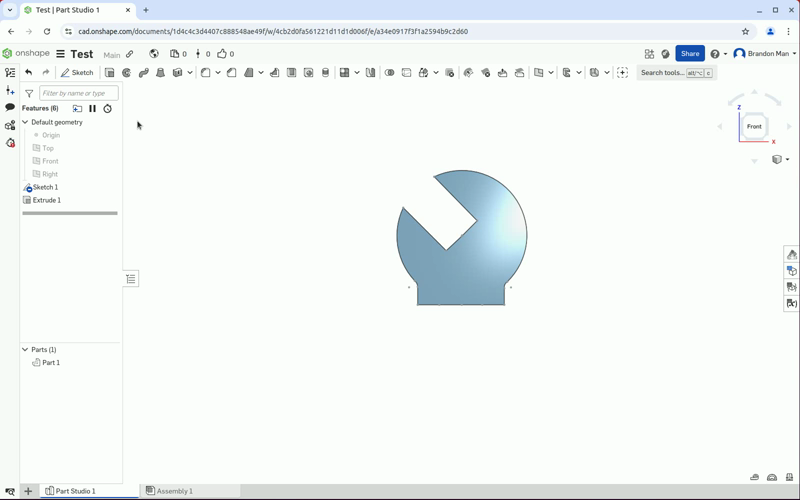
key(shift+h)
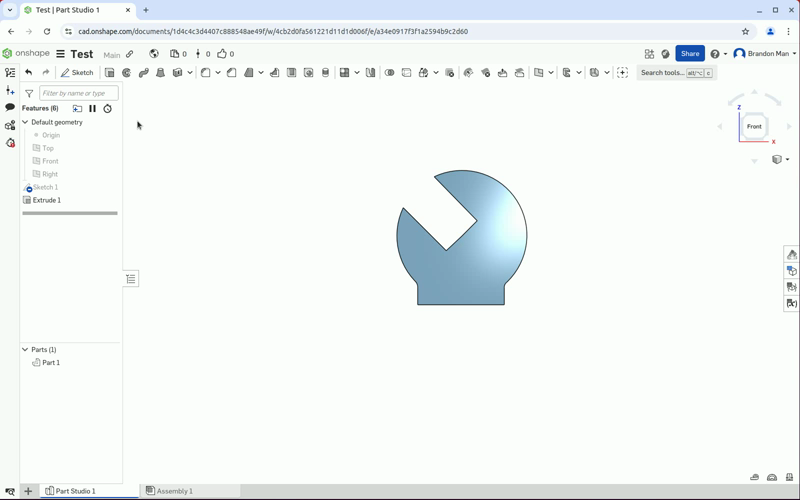
mouse_move(73, 189)
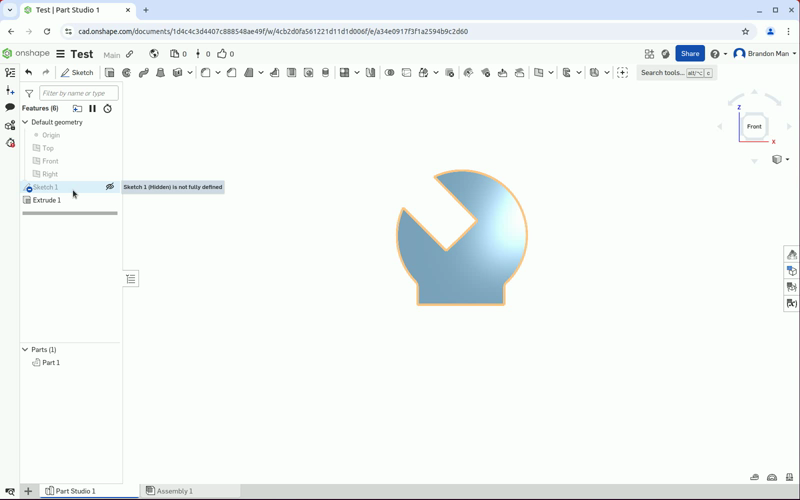
click(73, 189)
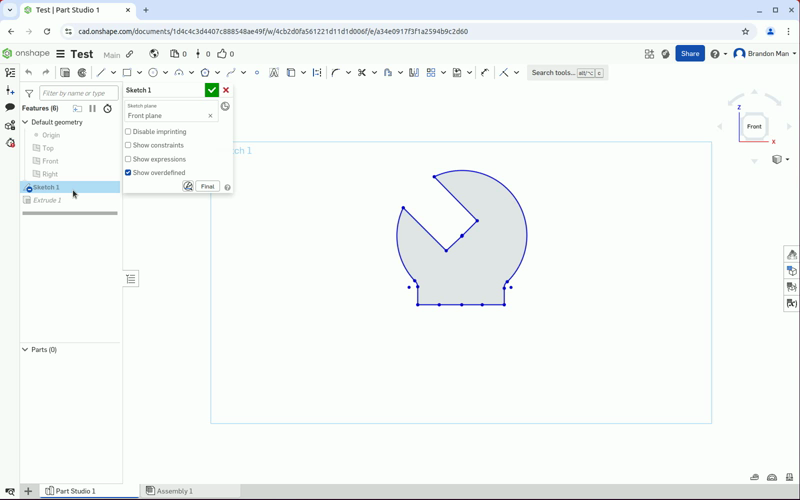
mouse_move(229, 92)
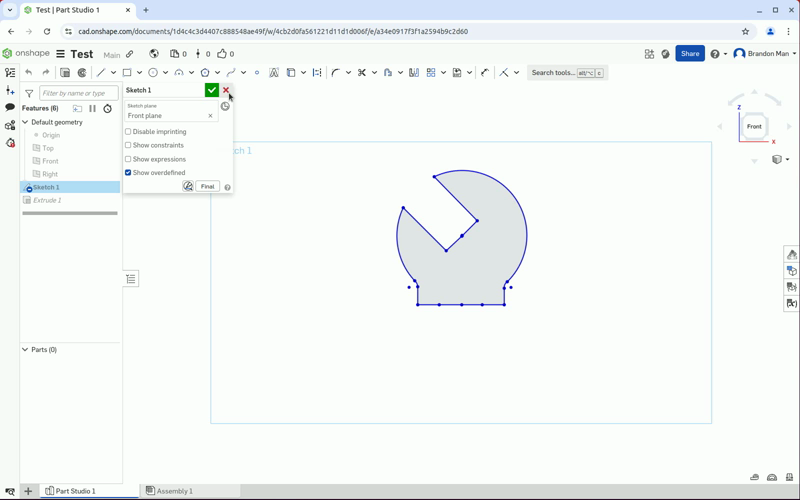
click(229, 92)
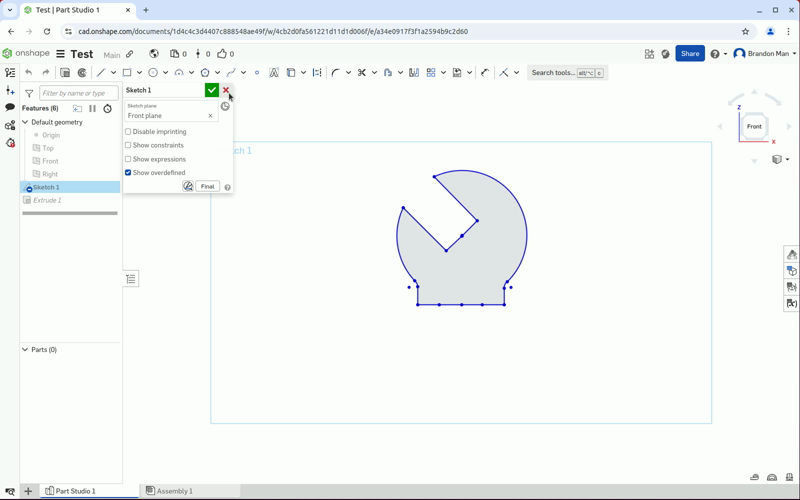
key(shift+s)
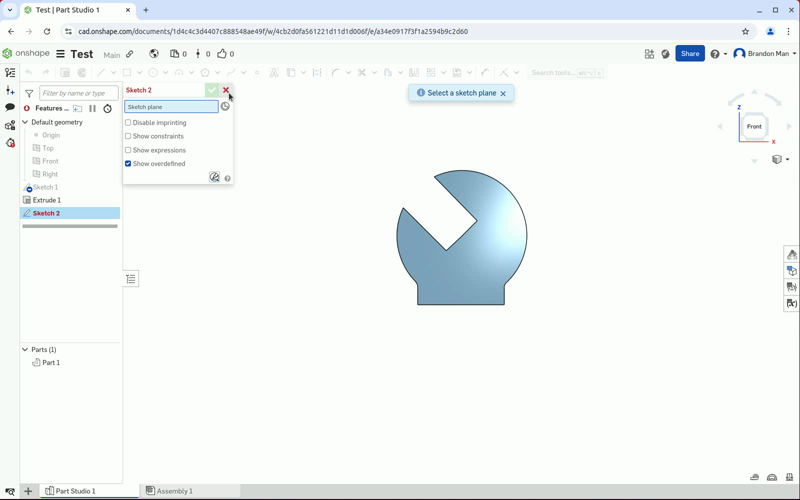
mouse_move(73, 163)
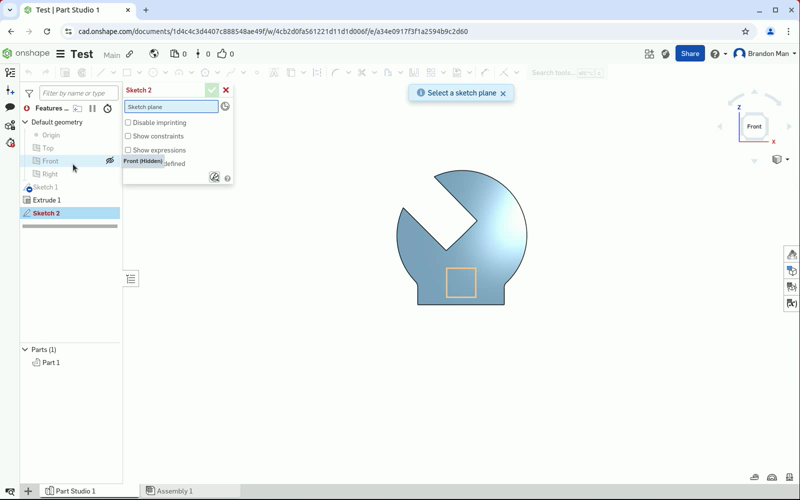
click(73, 163)
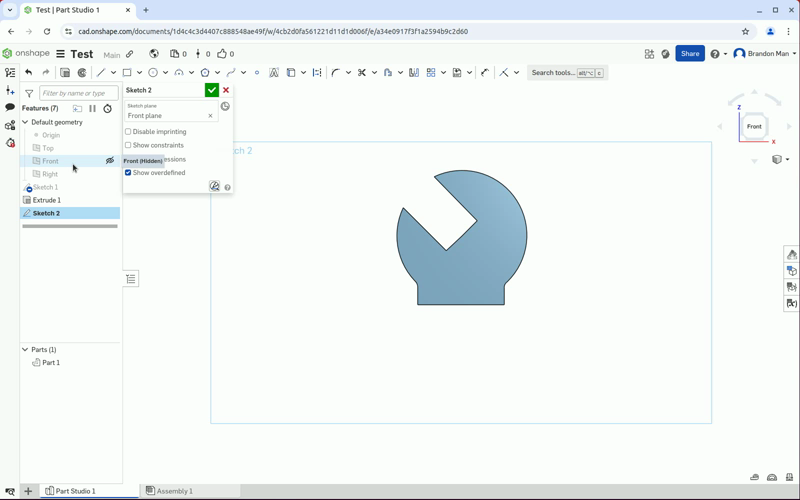
mouse_move(73, 352)
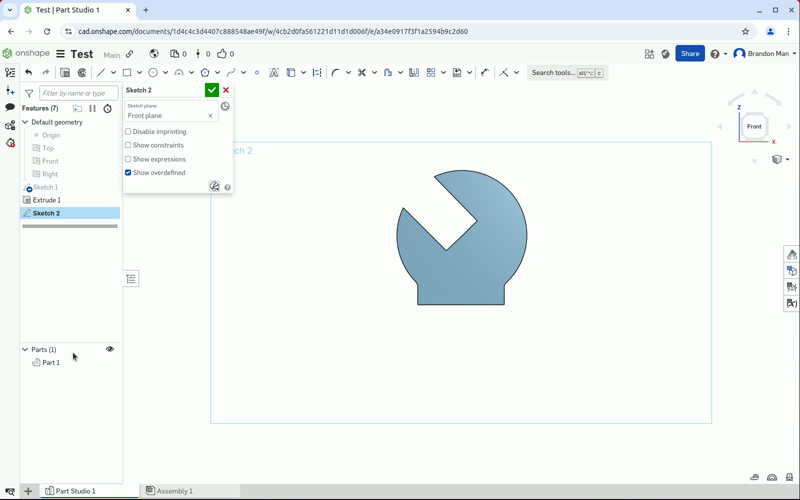
key(y)
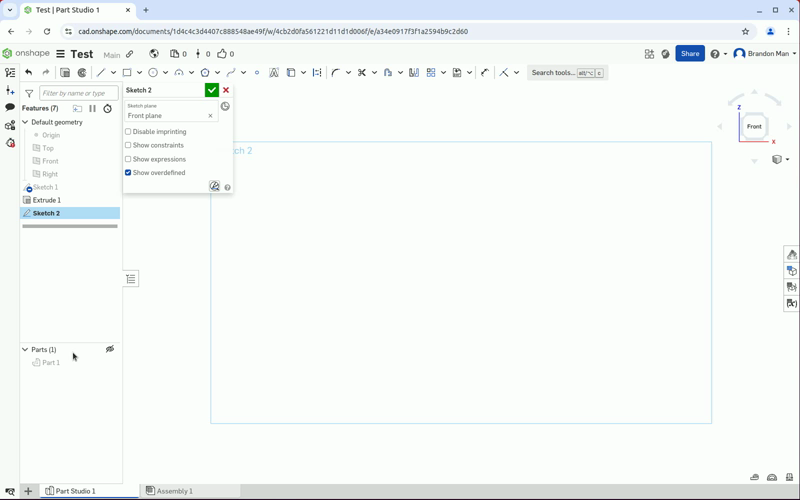
key(l)
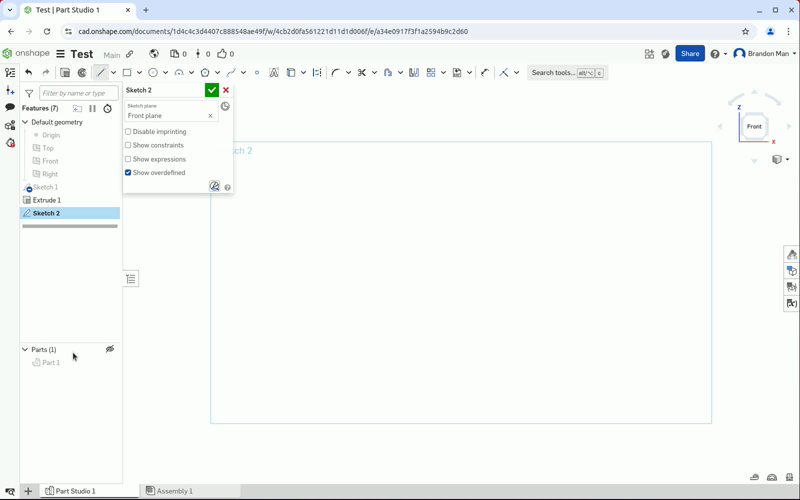
key_down(shift)
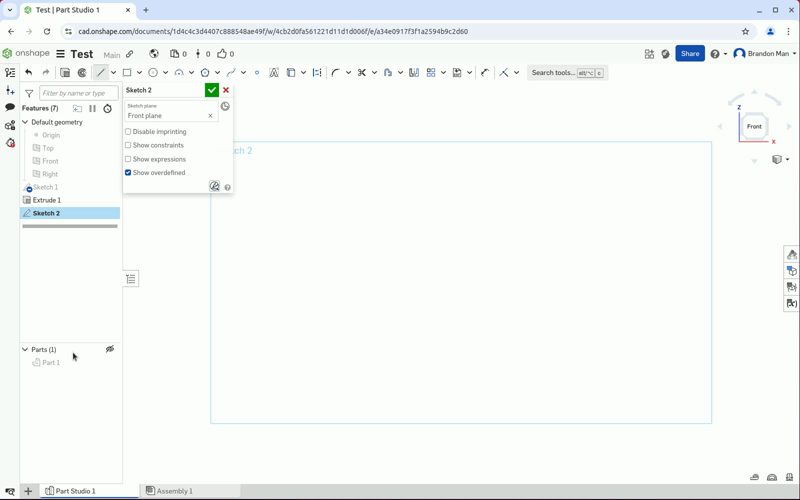
mouse_move(439, 370)
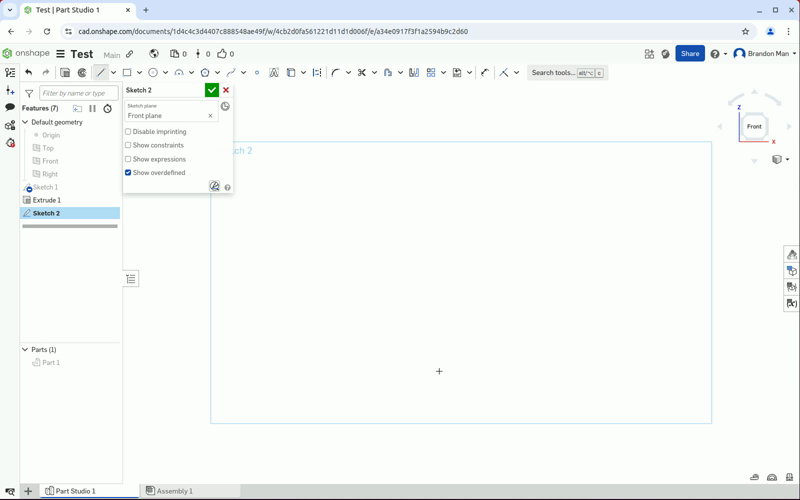
click(439, 370)
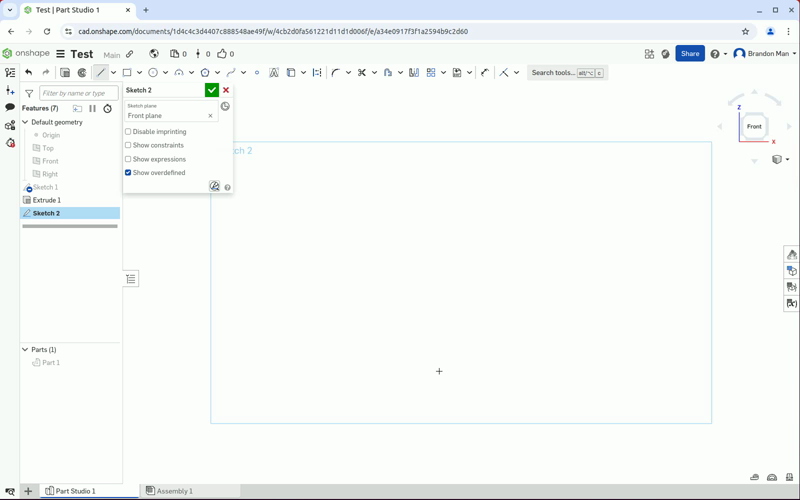
key_up(shift)
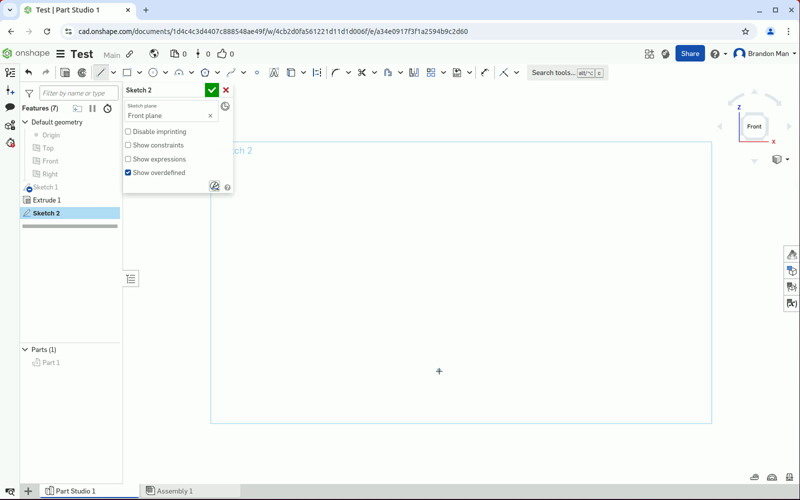
key_down(shift)
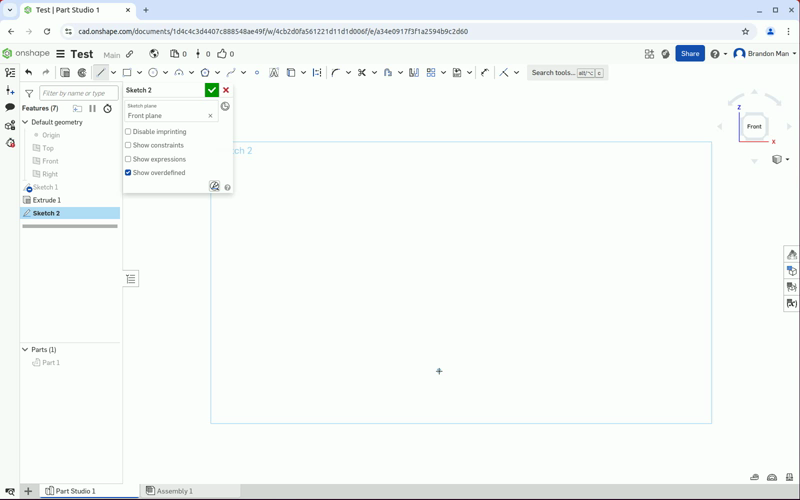
mouse_move(469, 370)
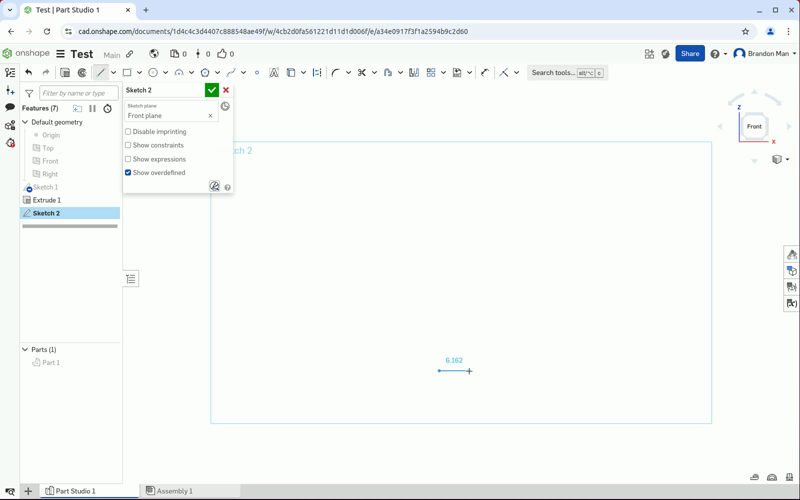
mouse_move(442, 375)
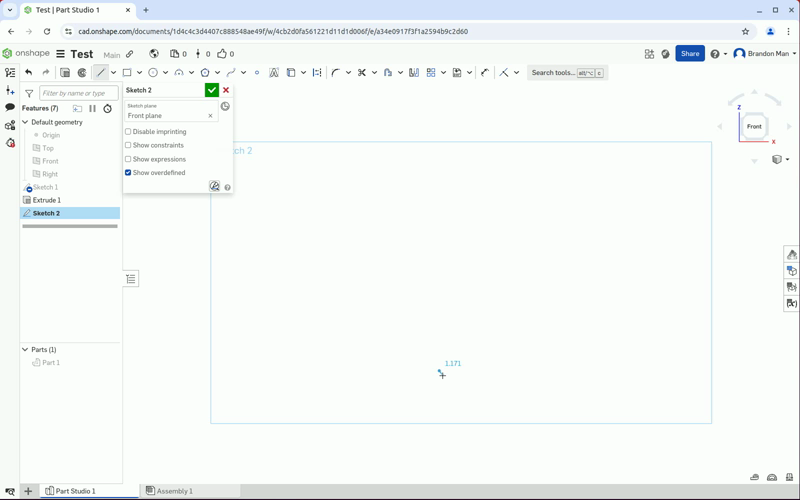
scroll(6)
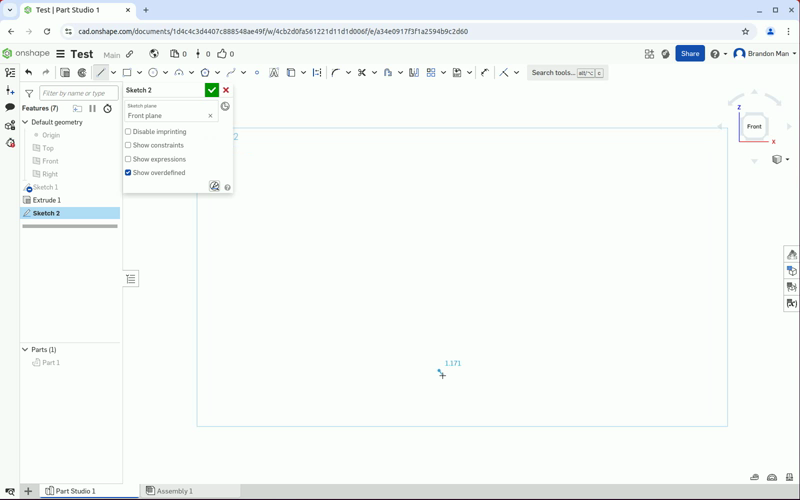
scroll(6)
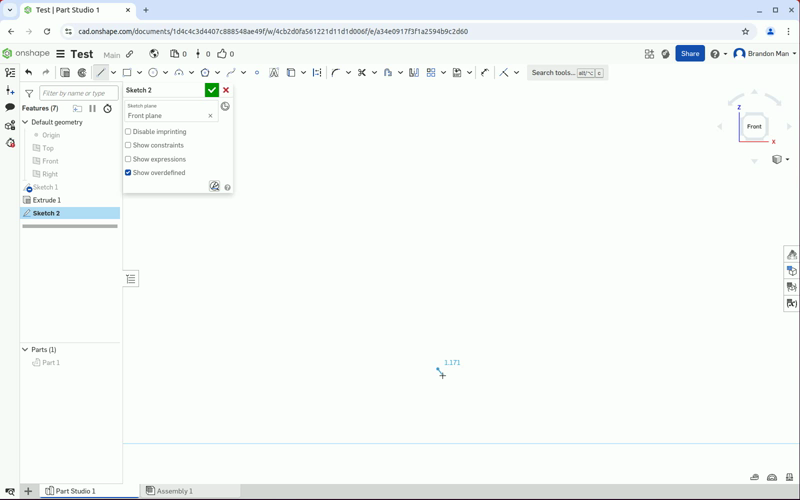
scroll(6)
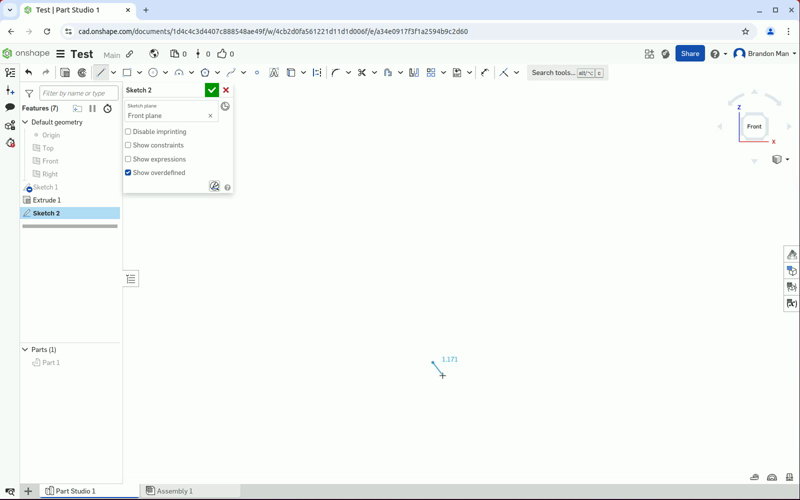
scroll(6)
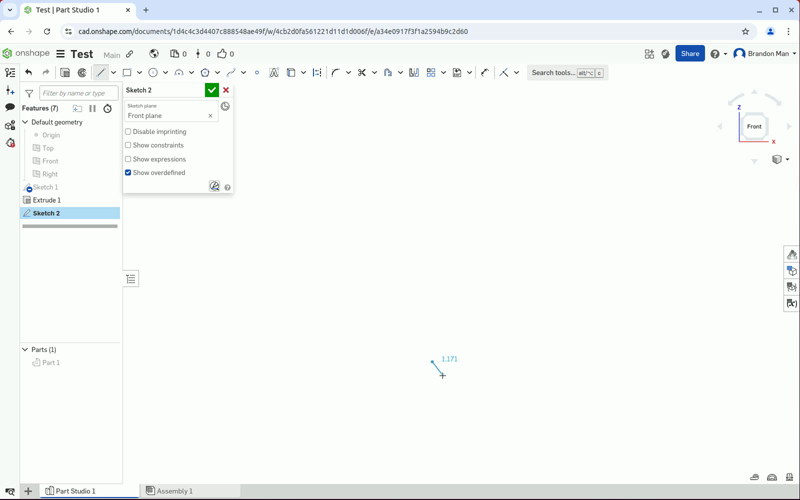
scroll(6)
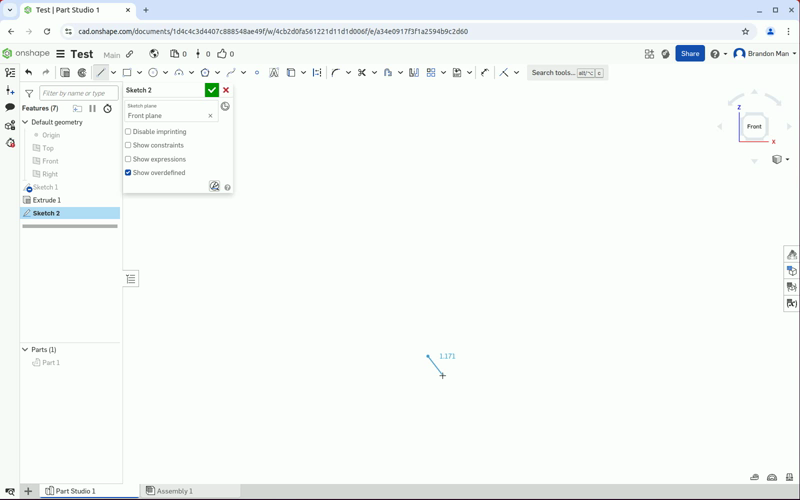
scroll(6)
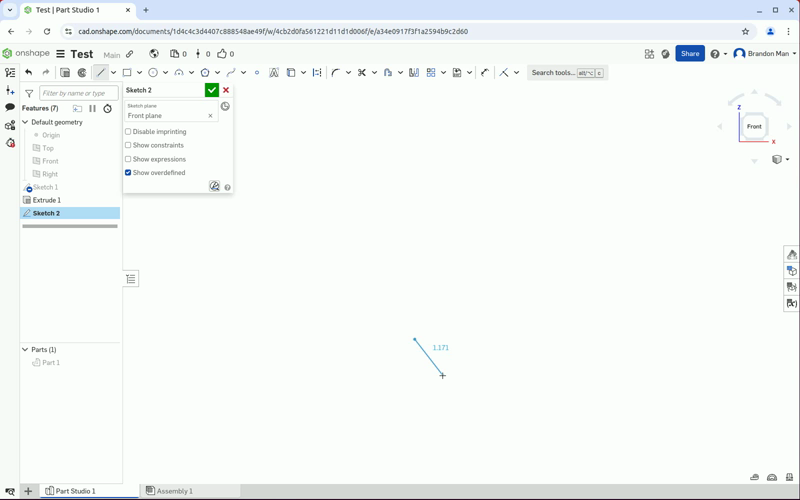
scroll(6)
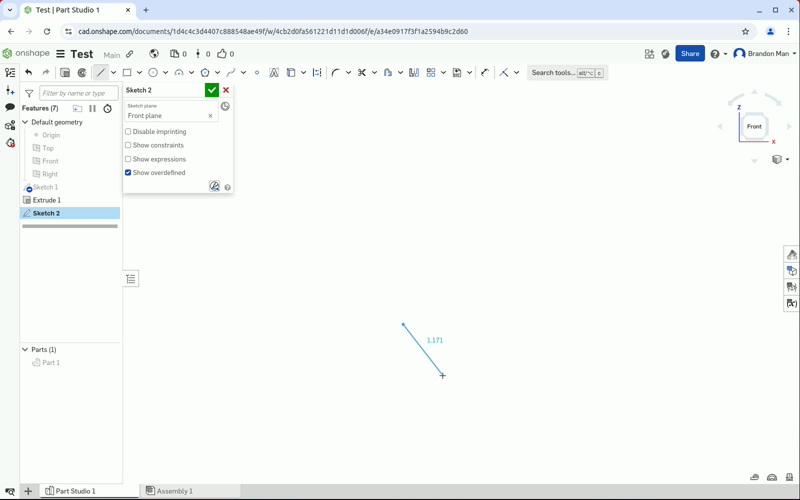
click(442, 375)
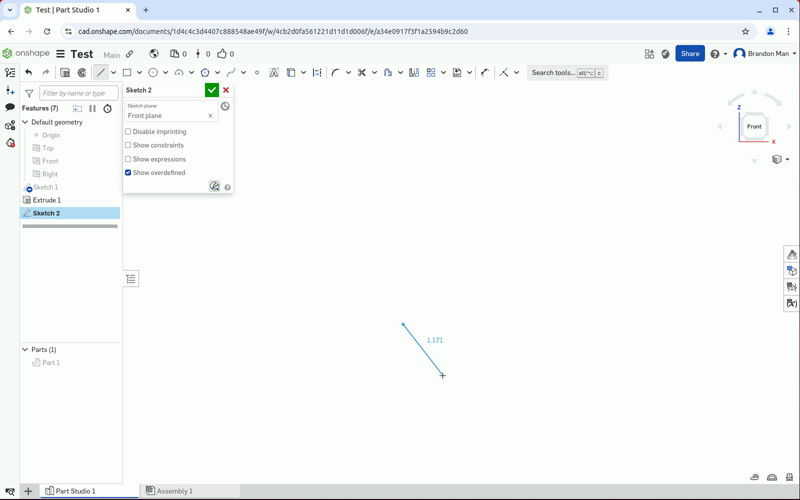
scroll(-6)
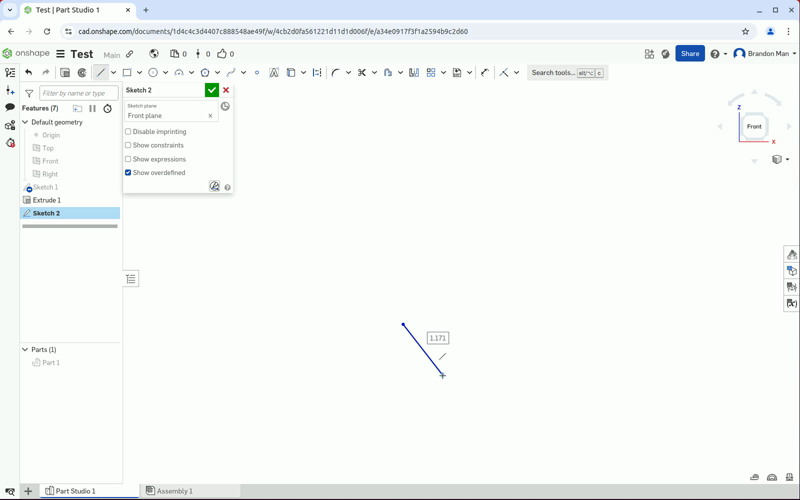
scroll(-6)
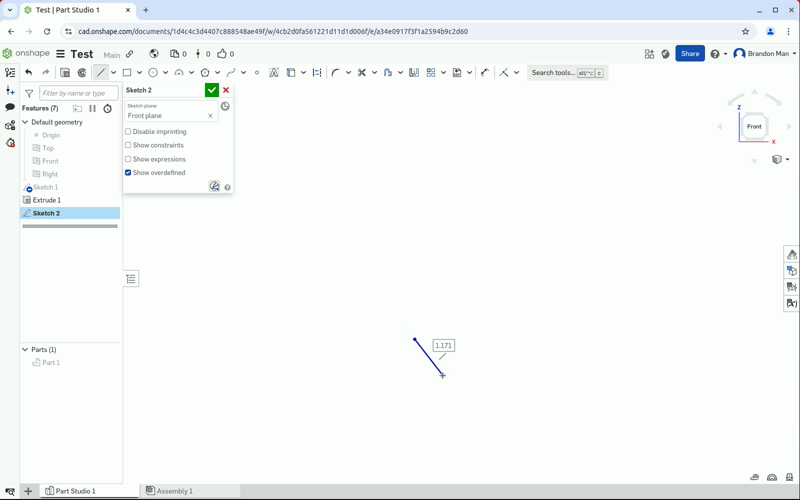
scroll(-6)
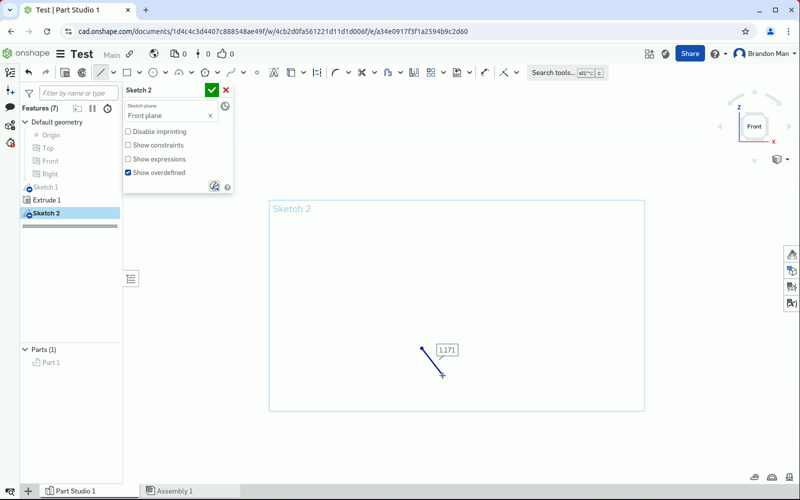
scroll(-6)
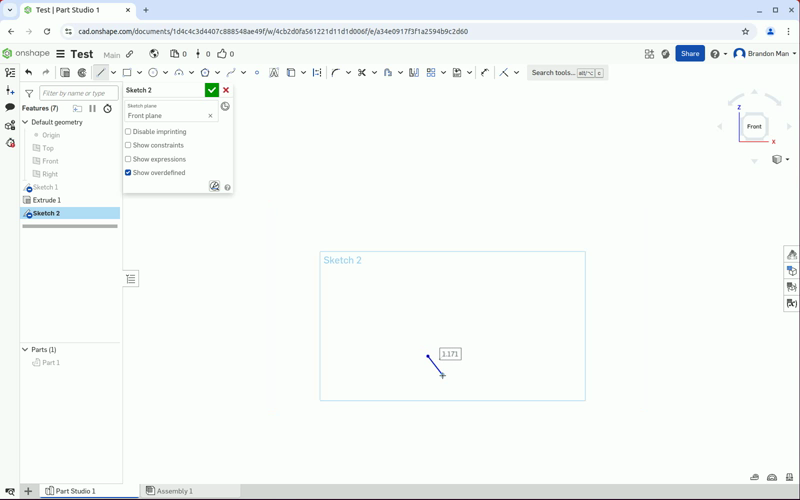
scroll(-6)
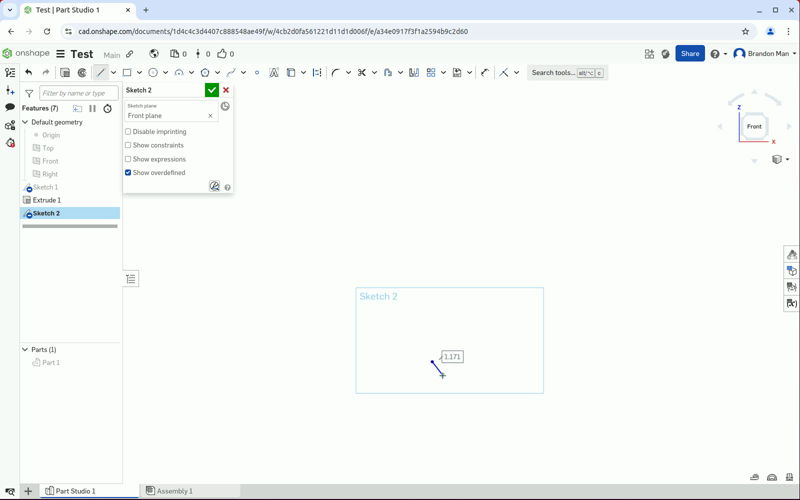
scroll(-6)
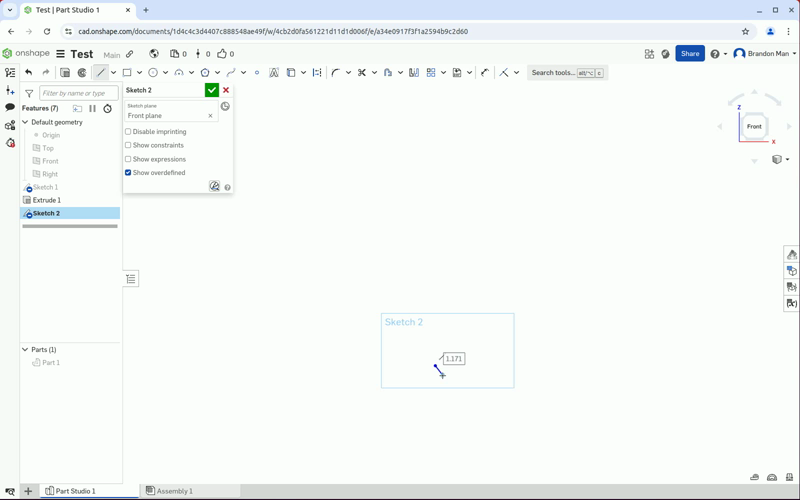
scroll(-6)
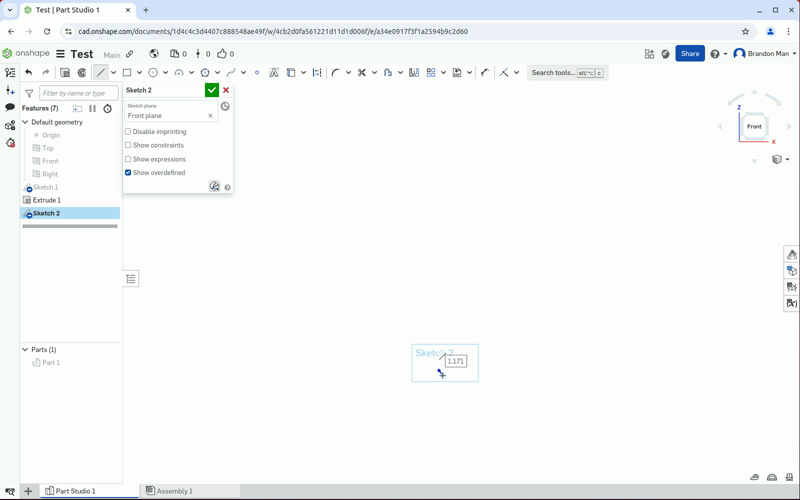
key_up(shift)
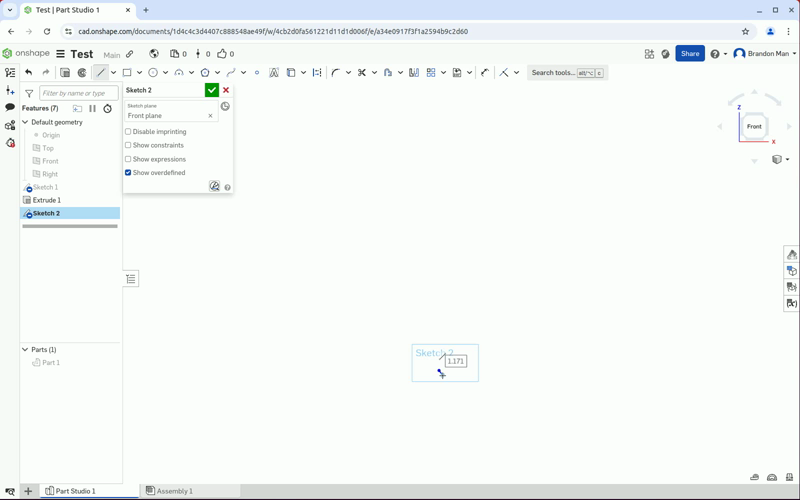
key_down(shift)
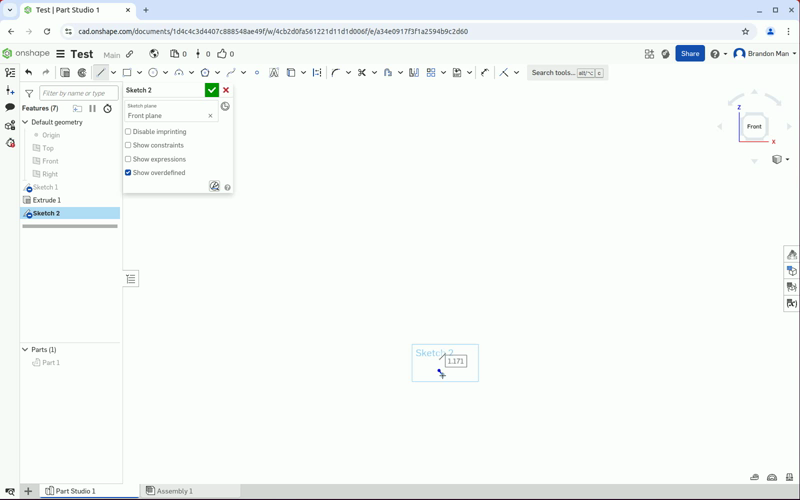
mouse_move(472, 375)
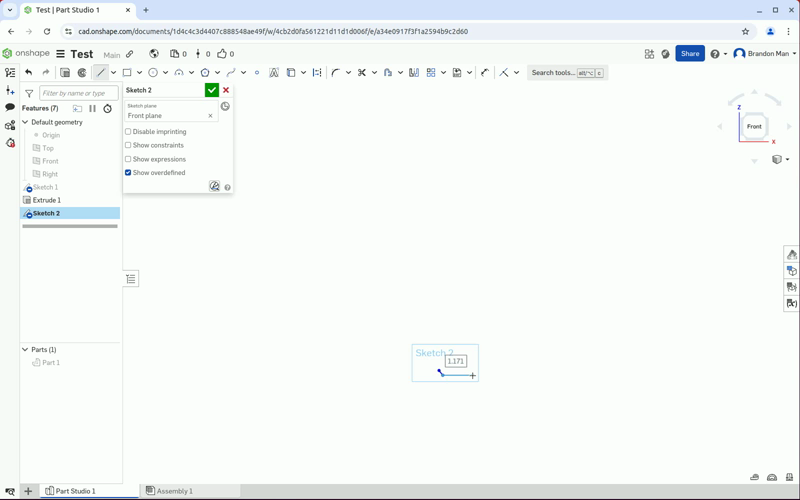
mouse_move(442, 370)
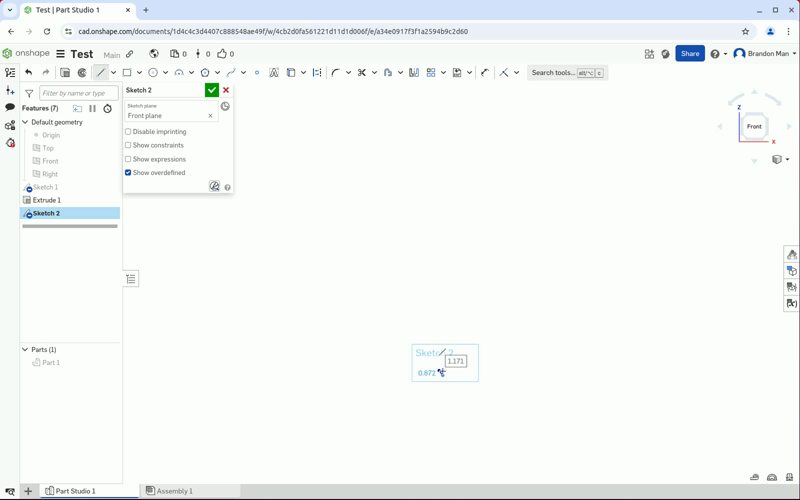
scroll(6)
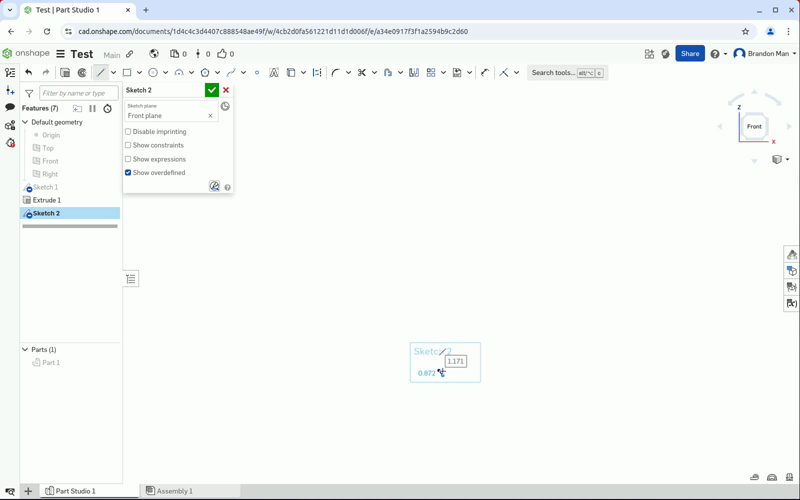
scroll(6)
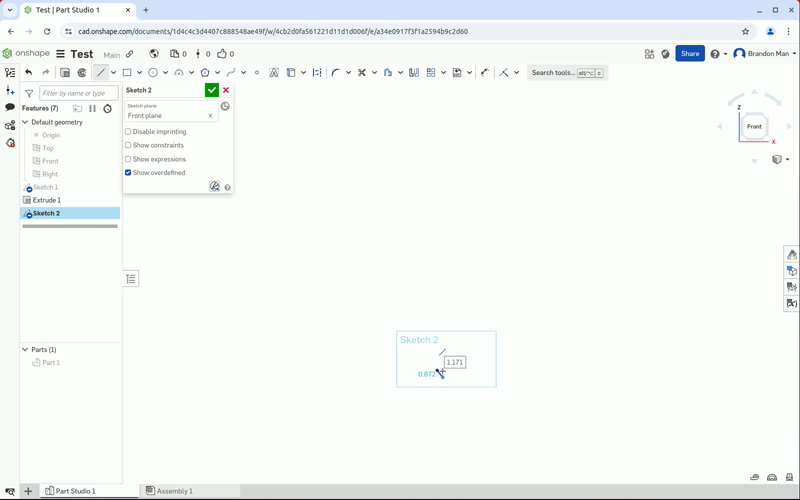
scroll(6)
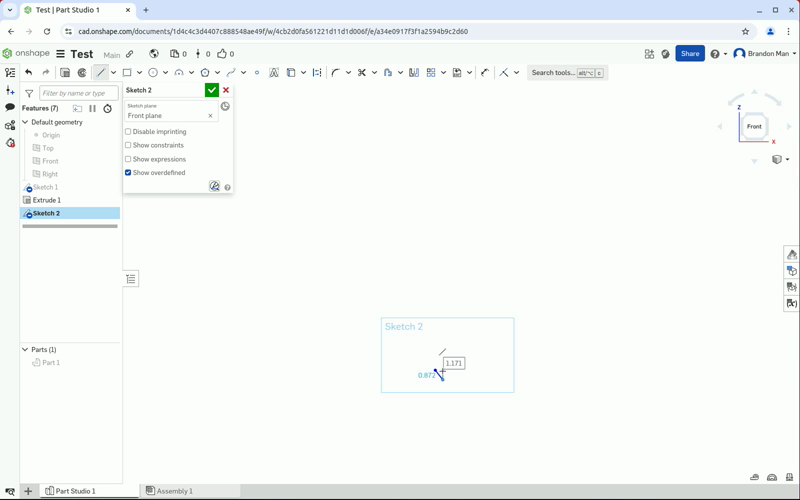
scroll(6)
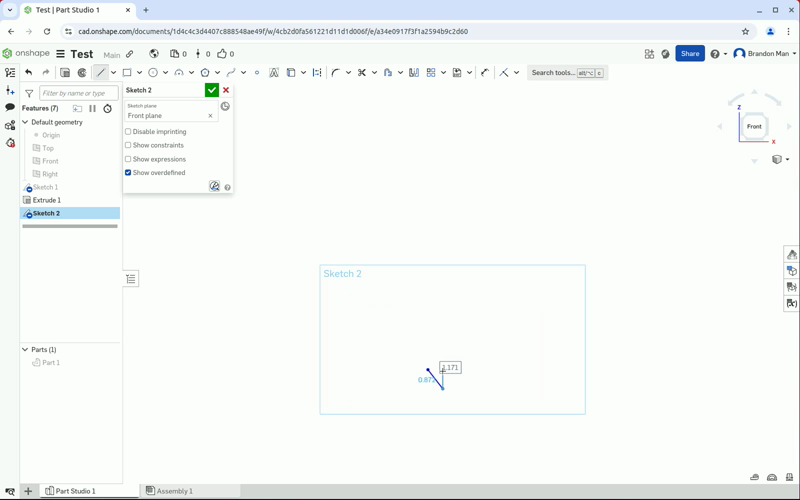
scroll(6)
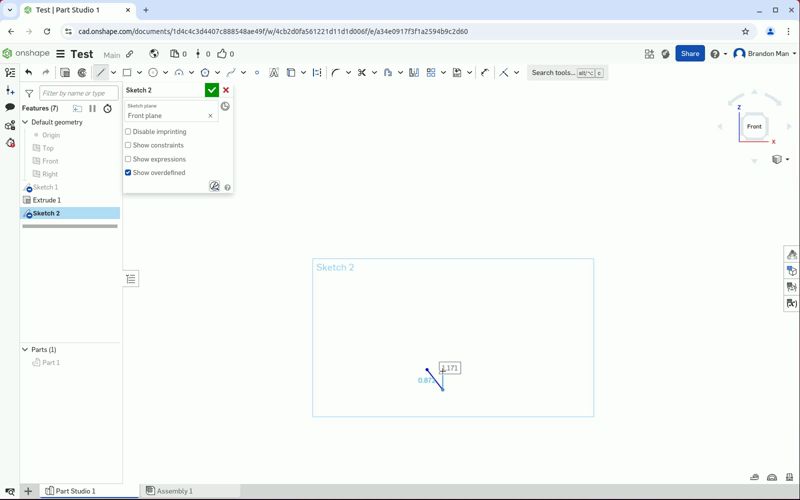
scroll(6)
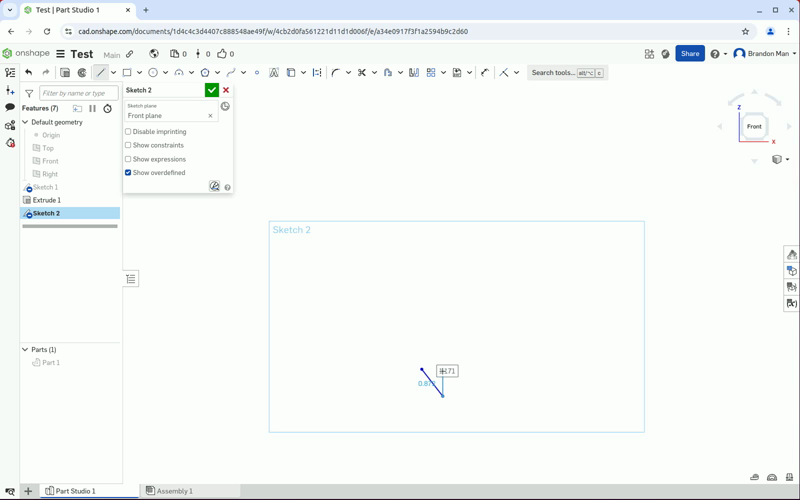
scroll(6)
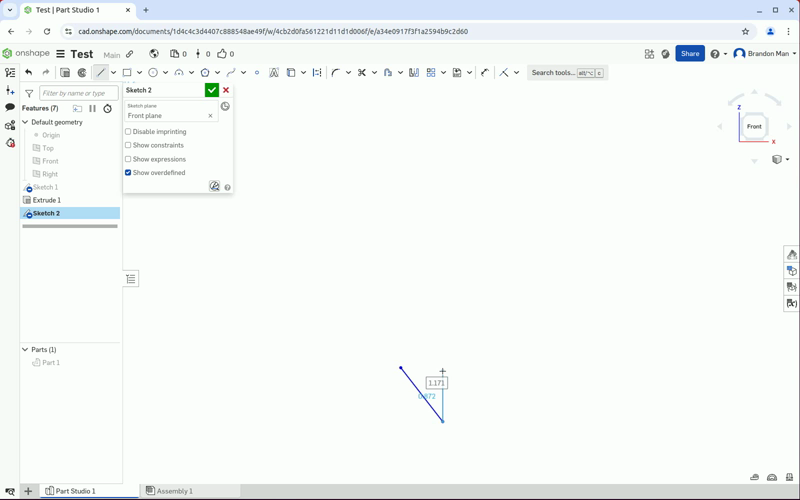
click(442, 370)
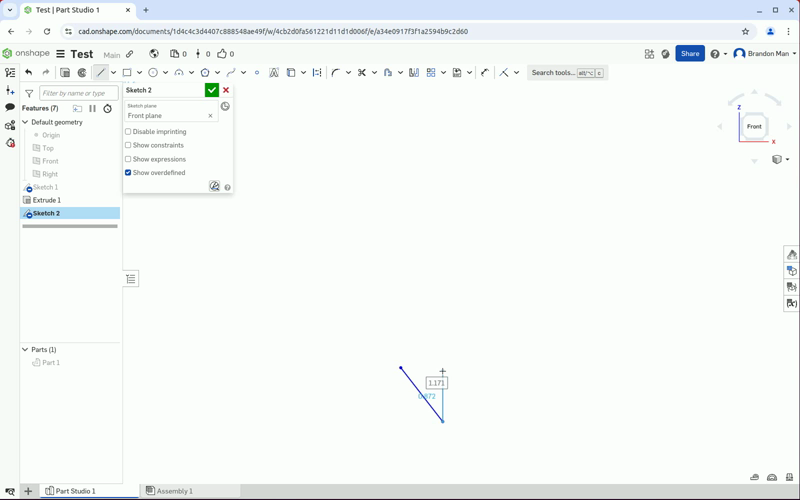
scroll(-6)
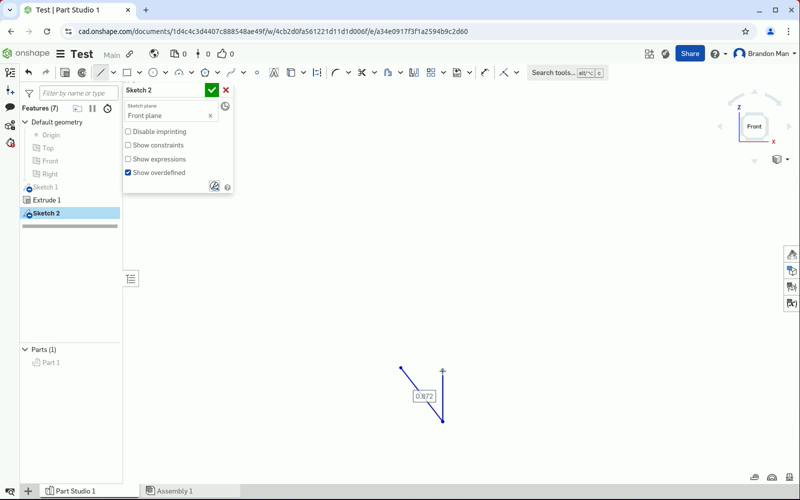
scroll(-6)
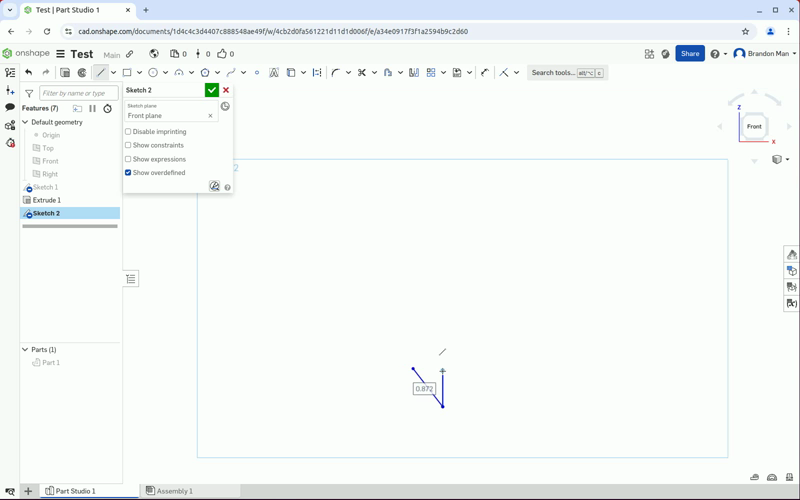
scroll(-6)
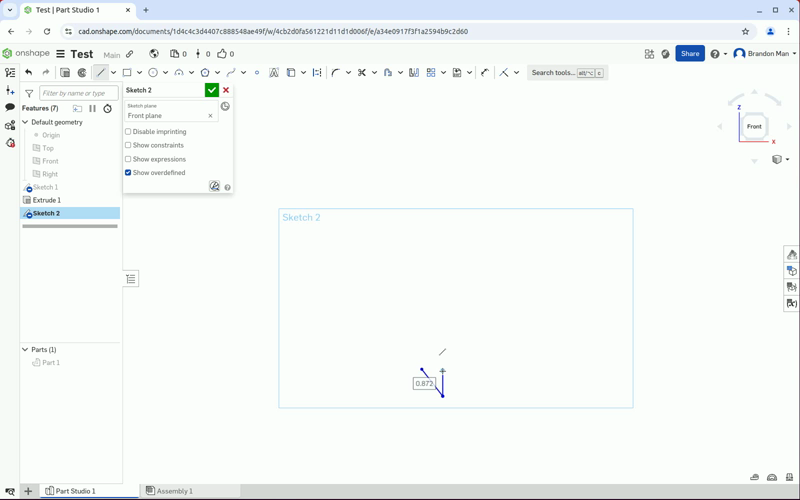
scroll(-6)
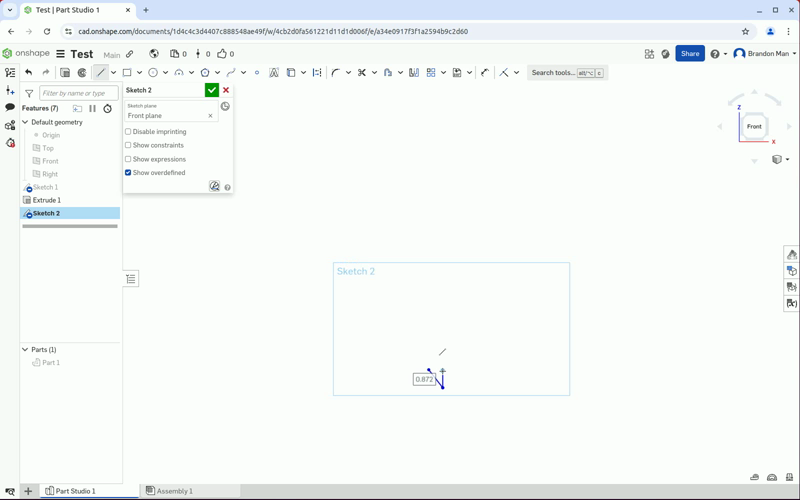
scroll(-6)
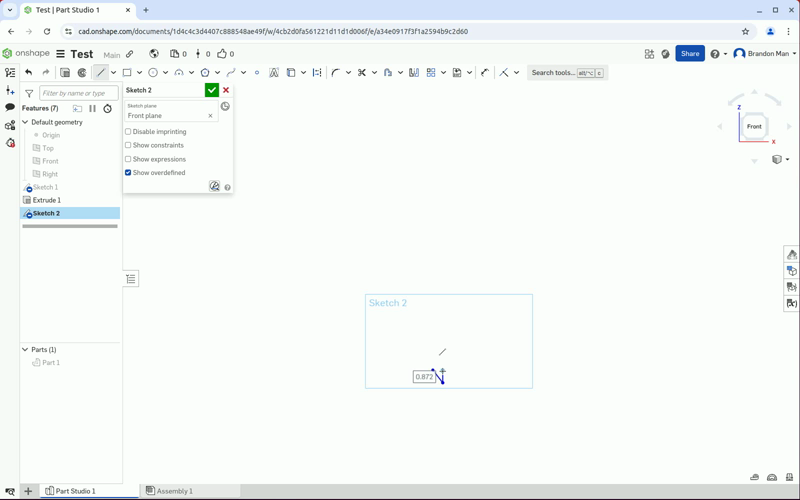
scroll(-6)
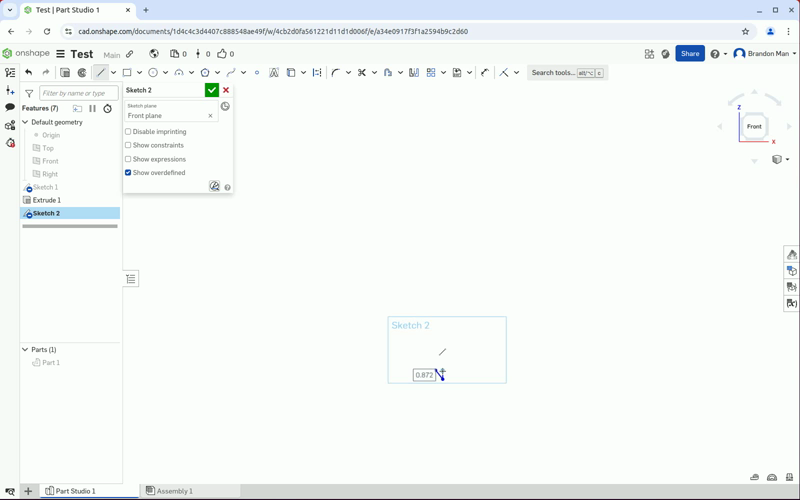
scroll(-6)
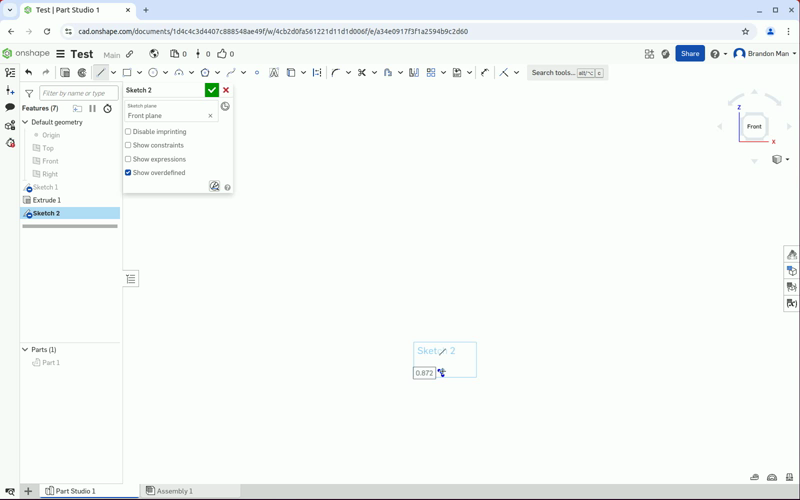
key_up(shift)
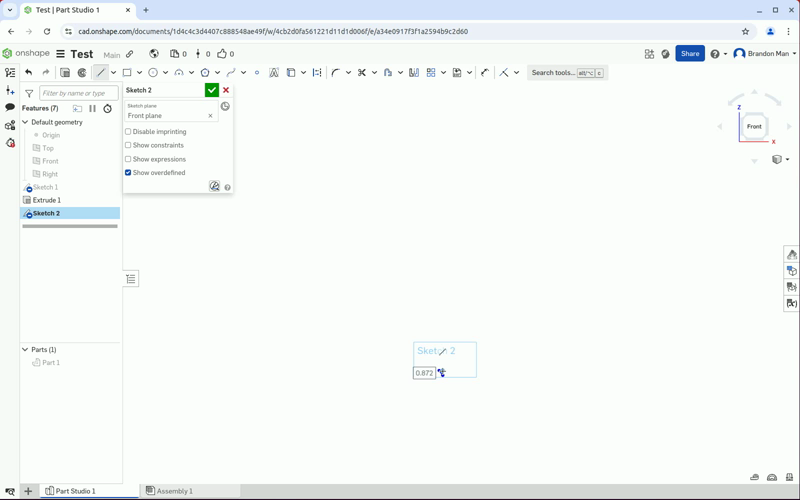
mouse_move(472, 370)
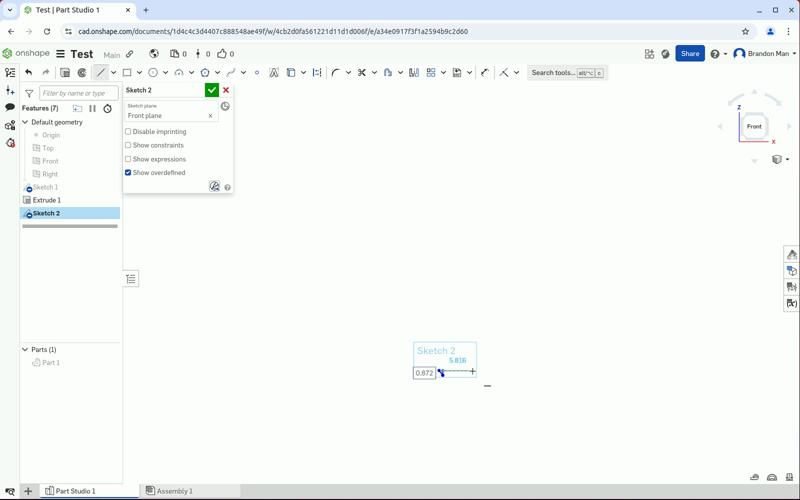
key_down(shift)
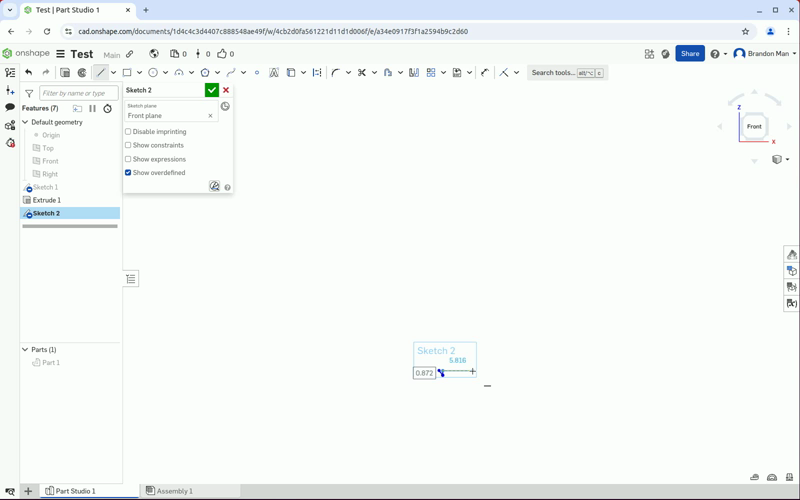
mouse_move(439, 370)
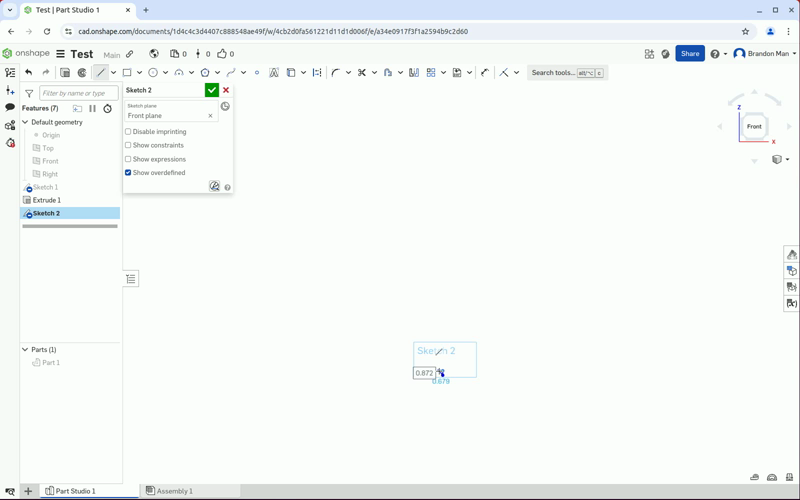
scroll(6)
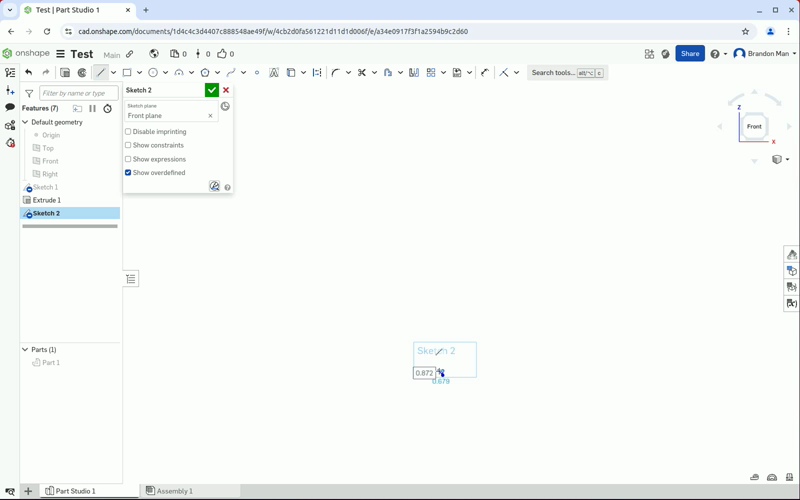
scroll(6)
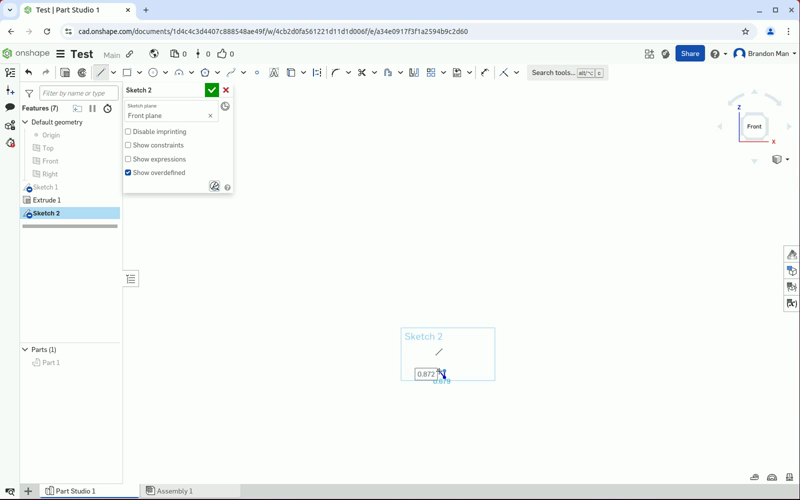
scroll(6)
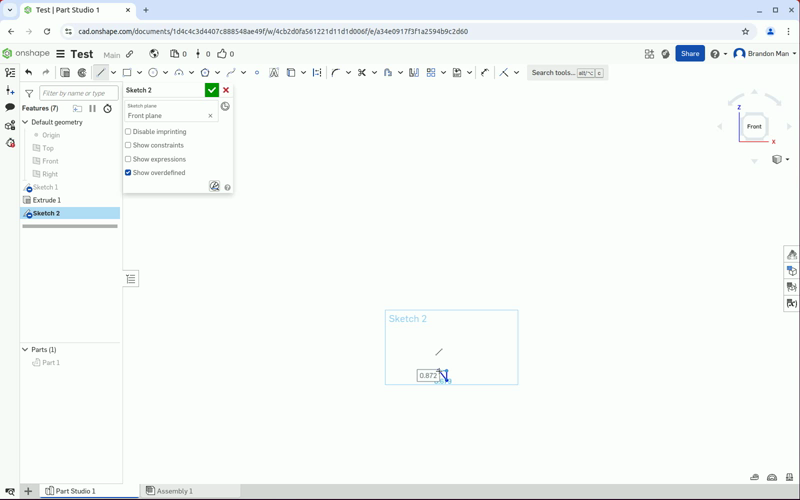
scroll(6)
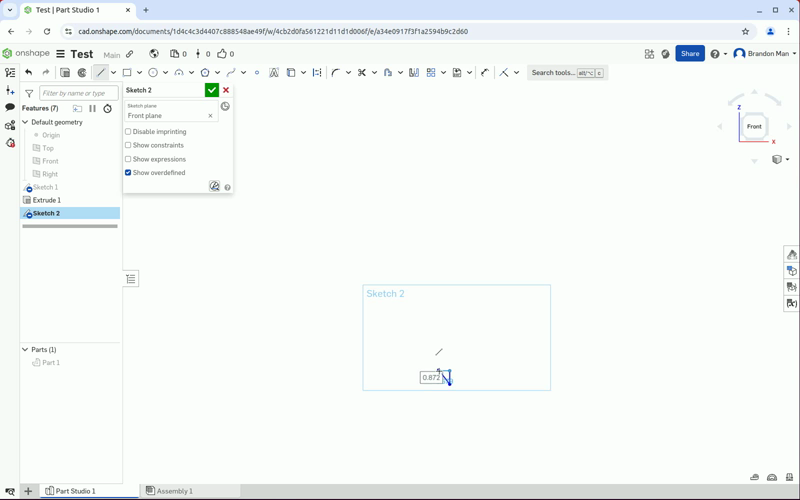
scroll(6)
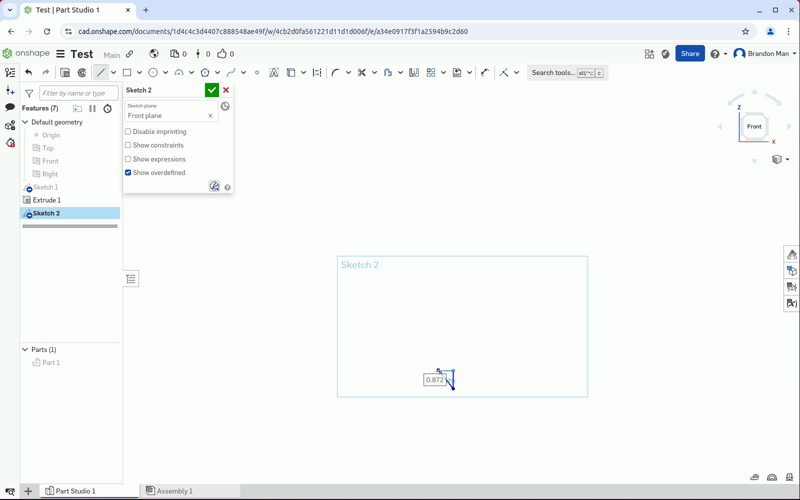
scroll(6)
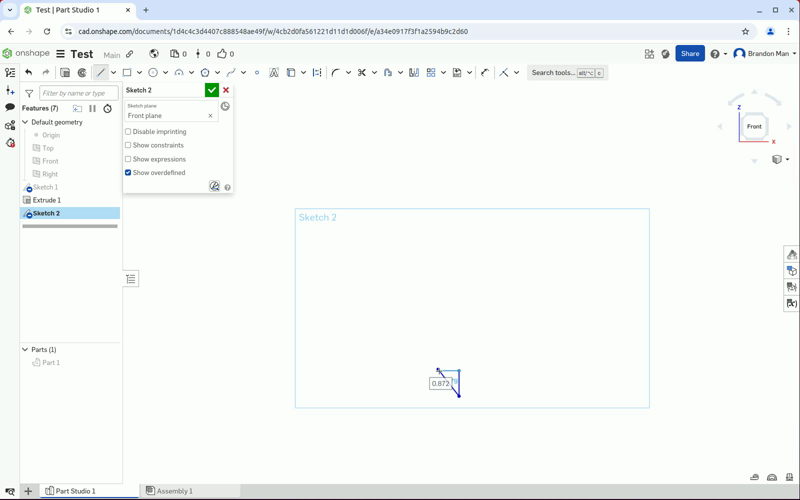
scroll(6)
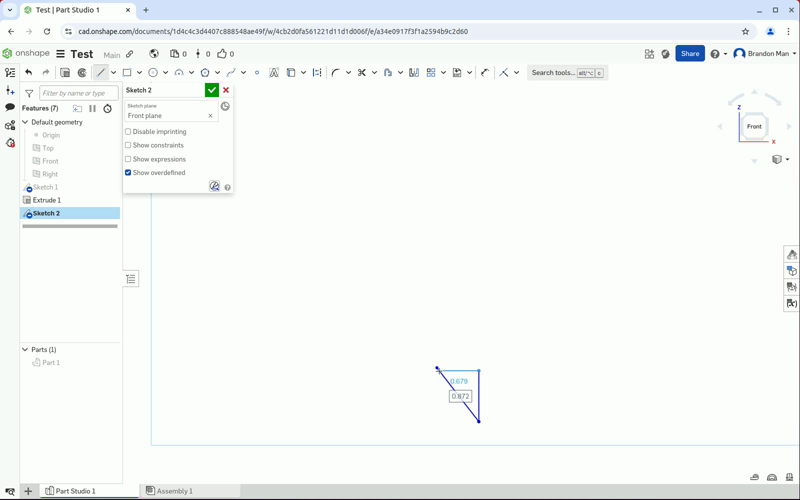
key_up(shift)
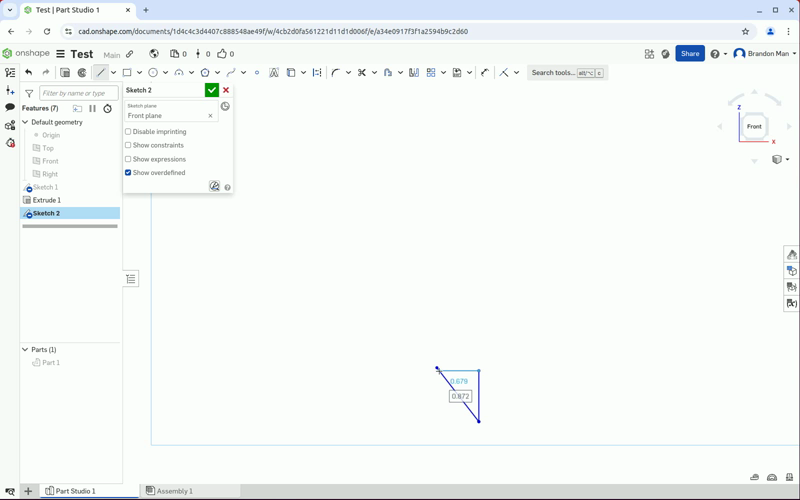
click(439, 370)
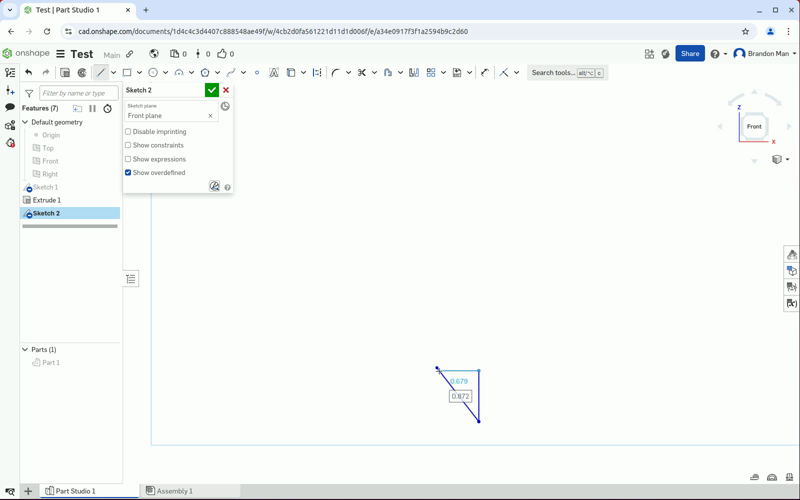
scroll(-6)
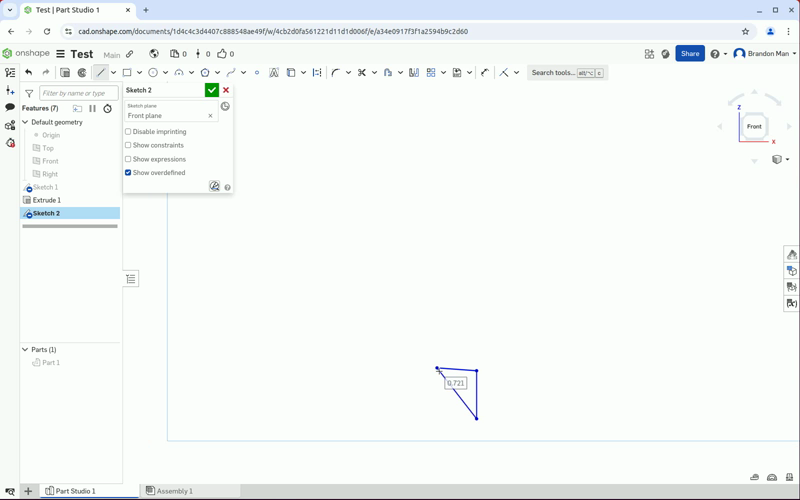
scroll(-6)
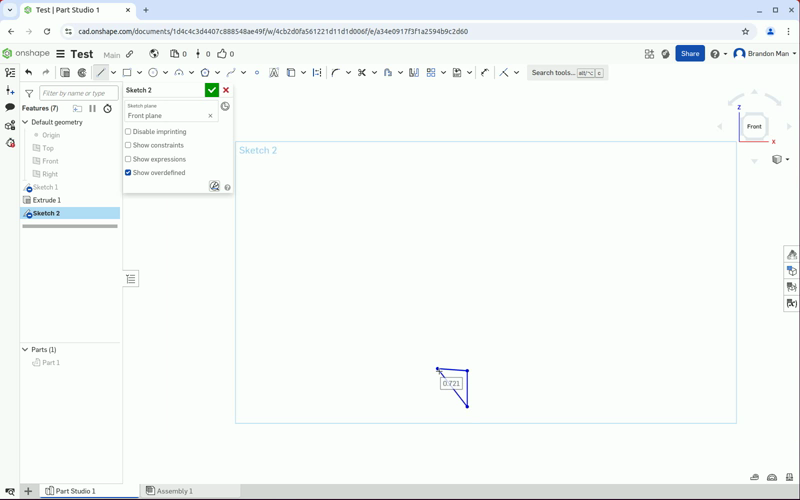
scroll(-6)
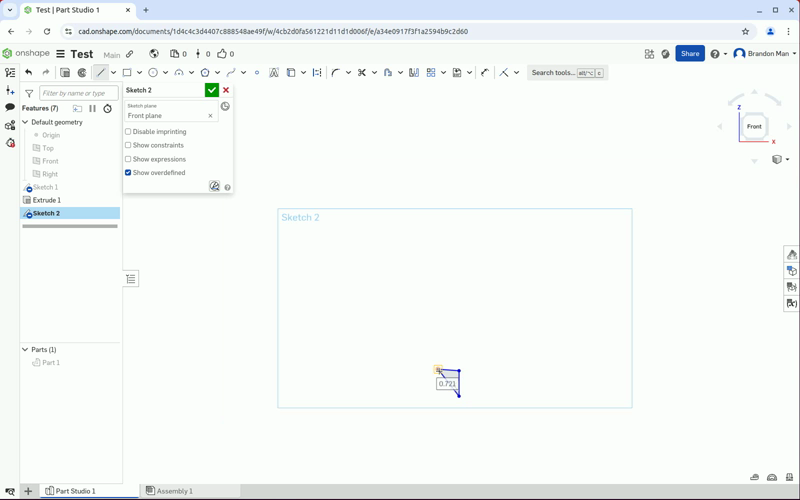
scroll(-6)
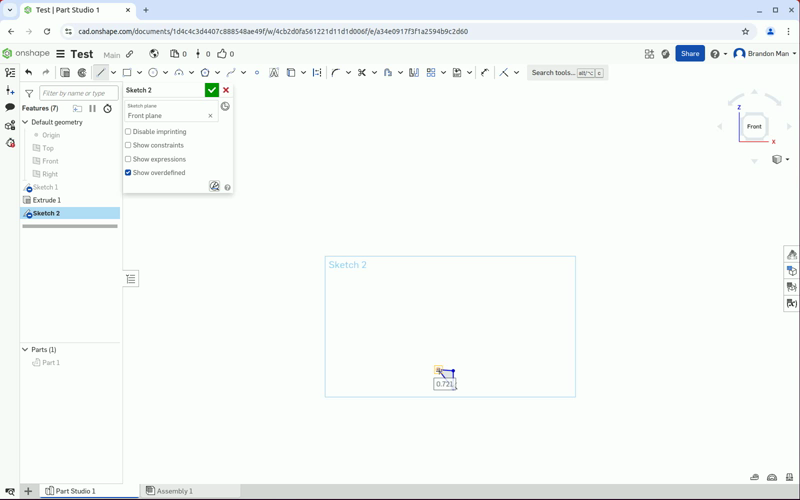
scroll(-6)
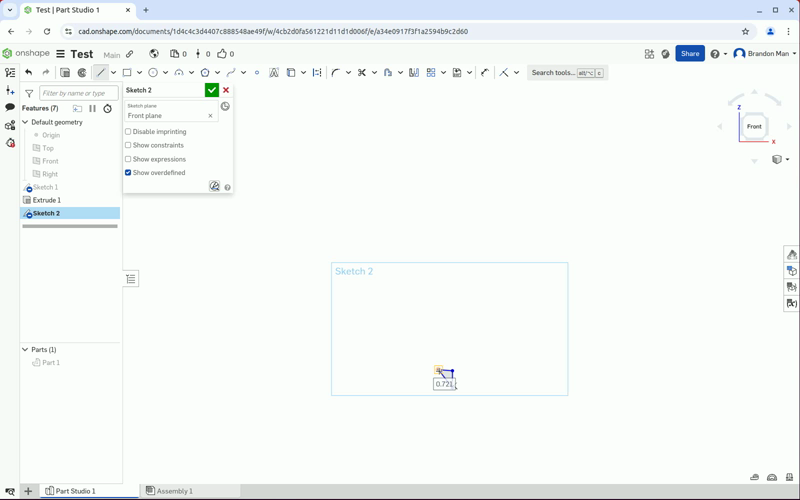
scroll(-6)
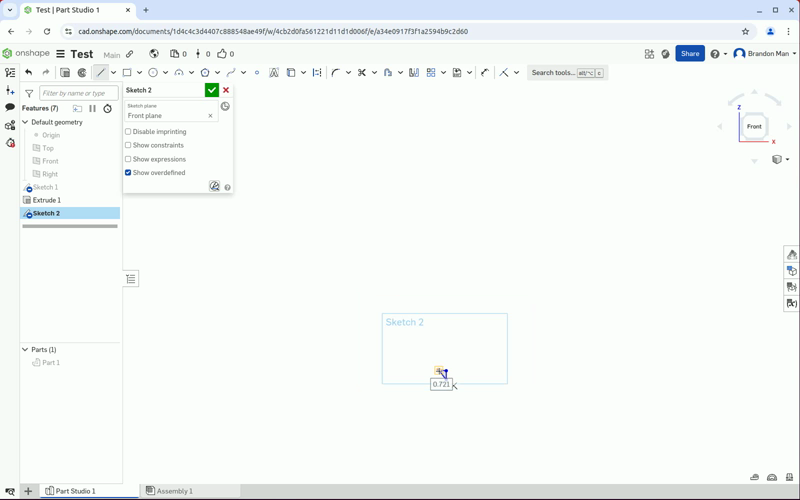
scroll(-6)
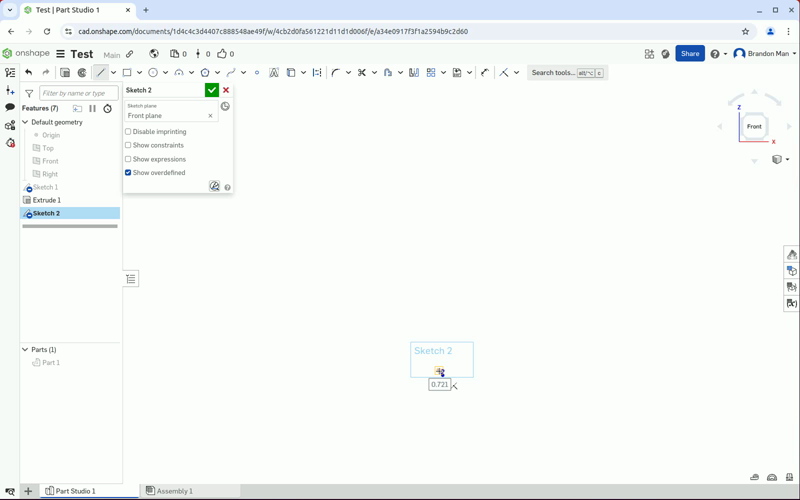
key(esc)
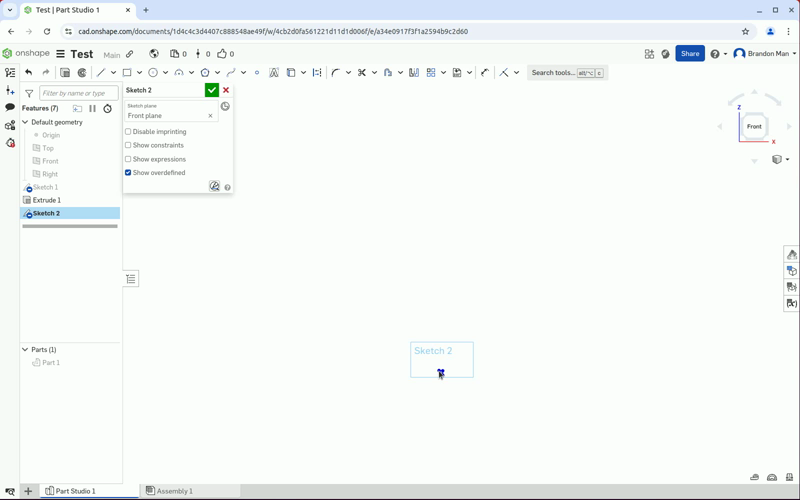
mouse_move(442, 371)
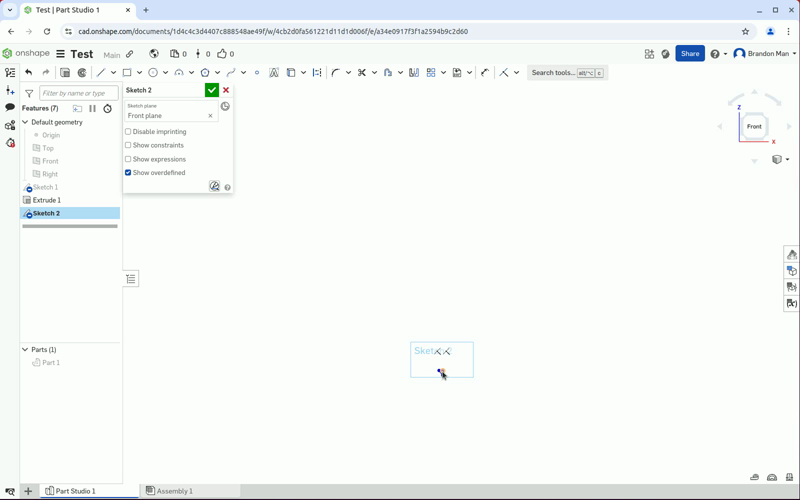
scroll(6)
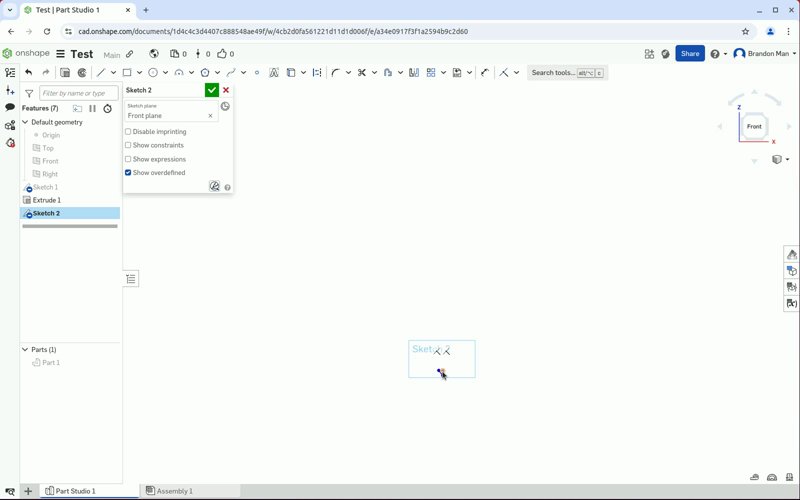
scroll(6)
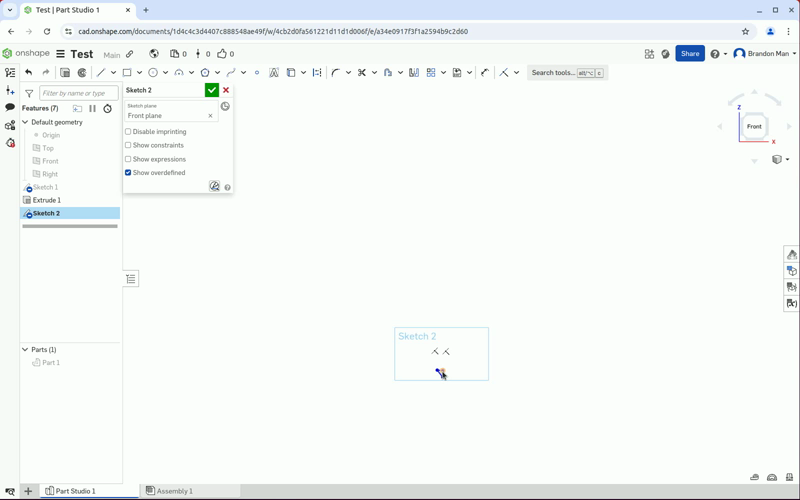
scroll(6)
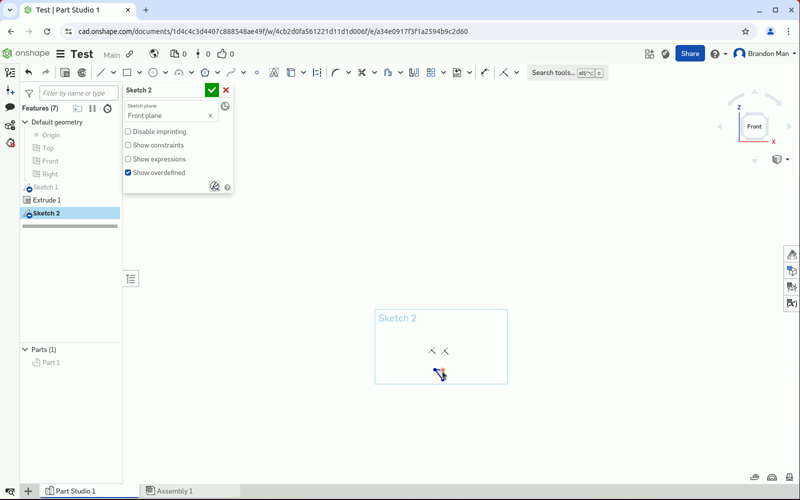
scroll(6)
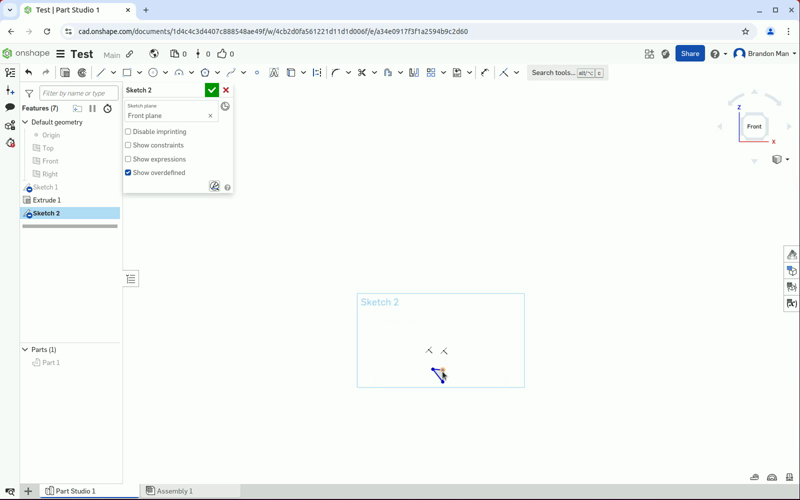
scroll(6)
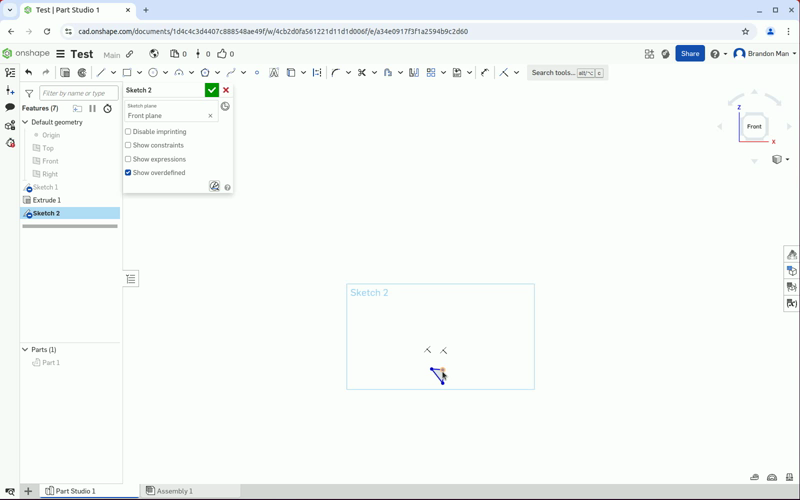
scroll(6)
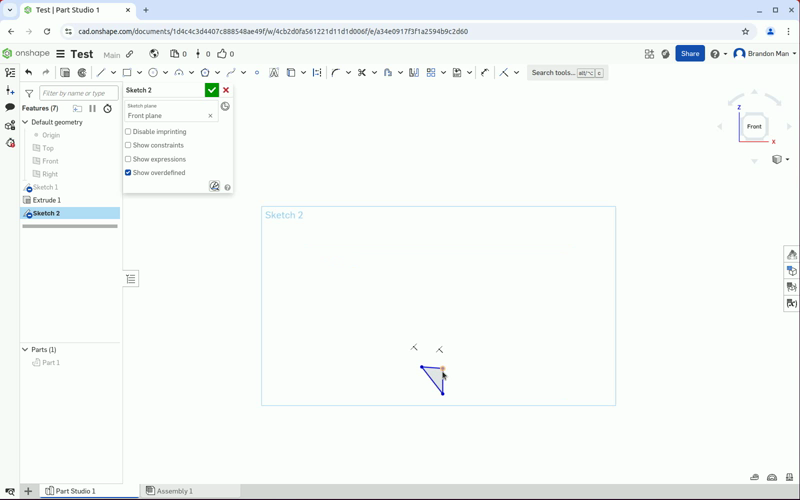
scroll(6)
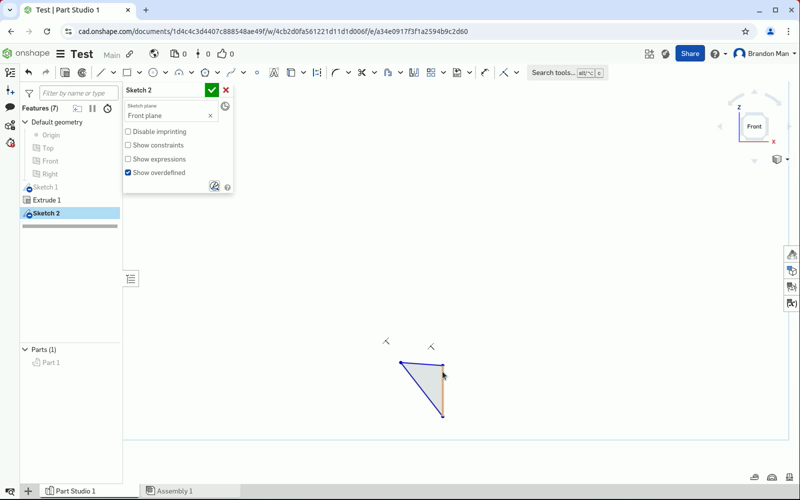
click(442, 371)
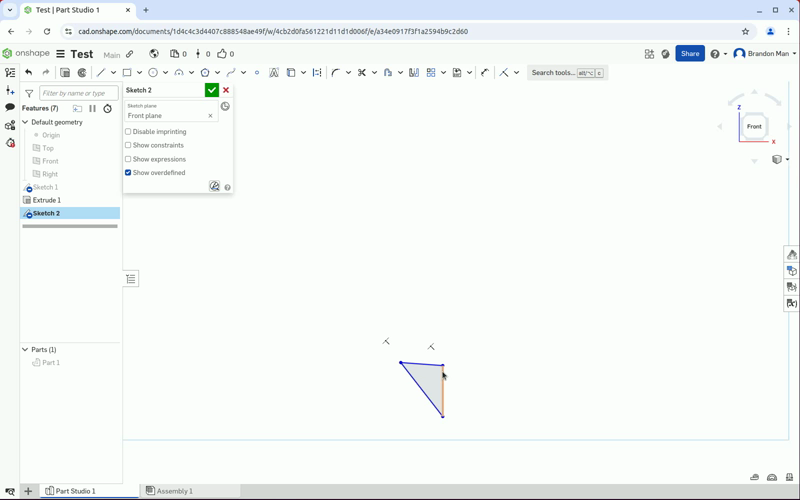
scroll(-6)
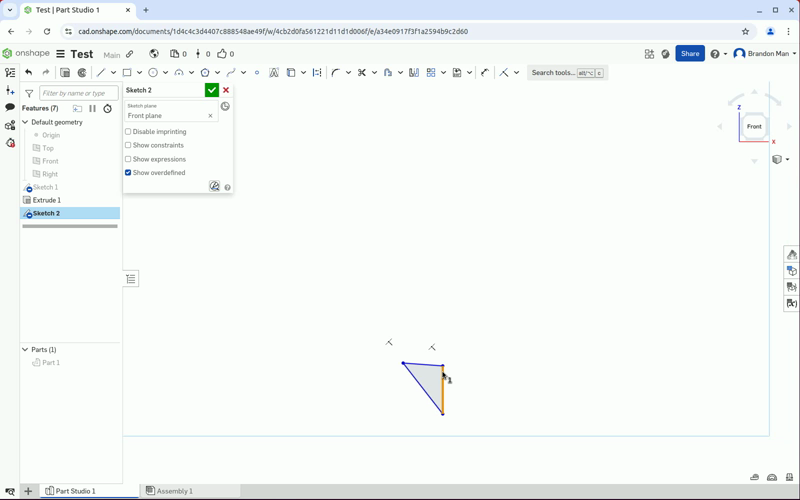
scroll(-6)
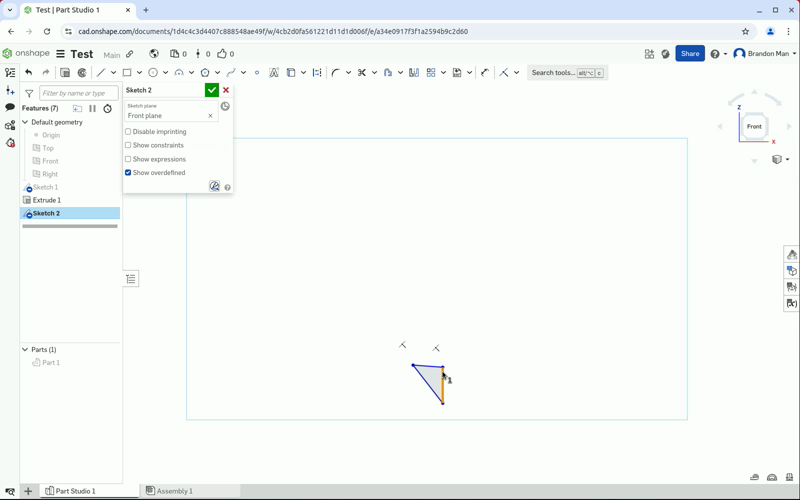
scroll(-6)
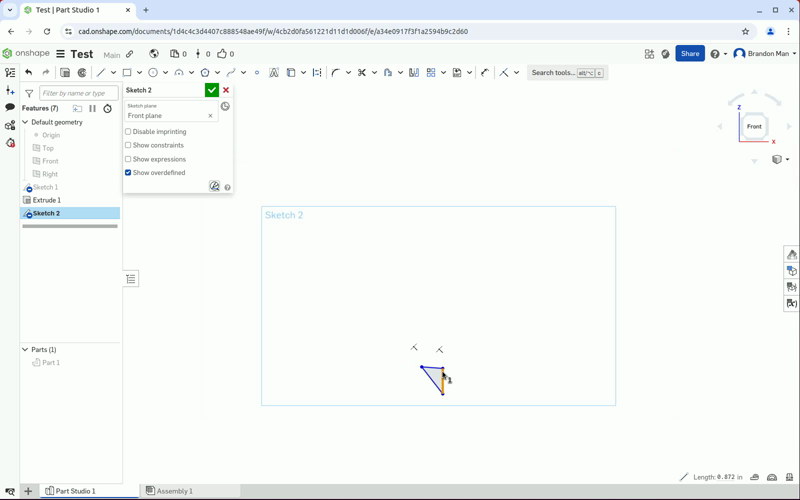
scroll(-6)
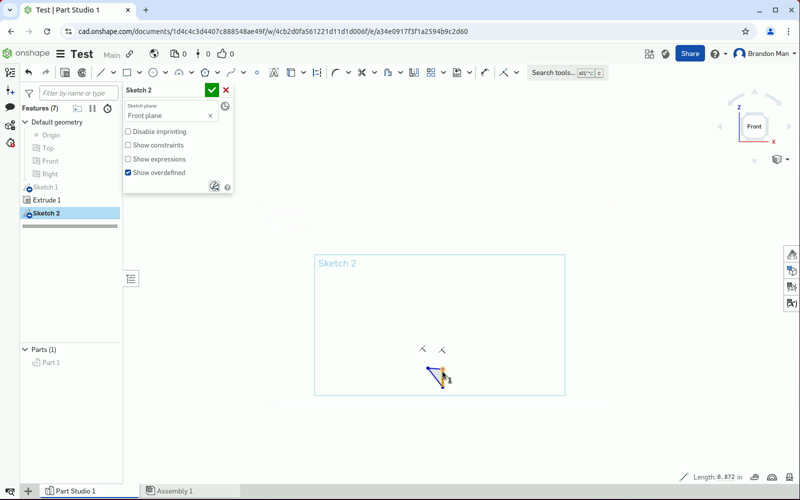
scroll(-6)
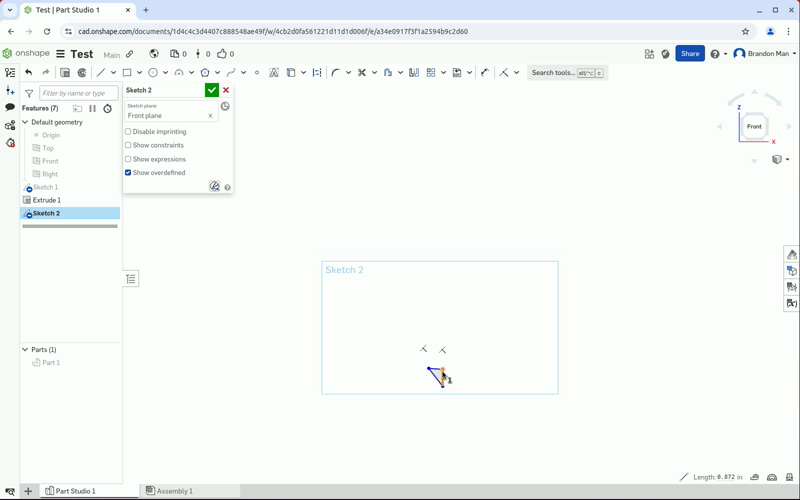
scroll(-6)
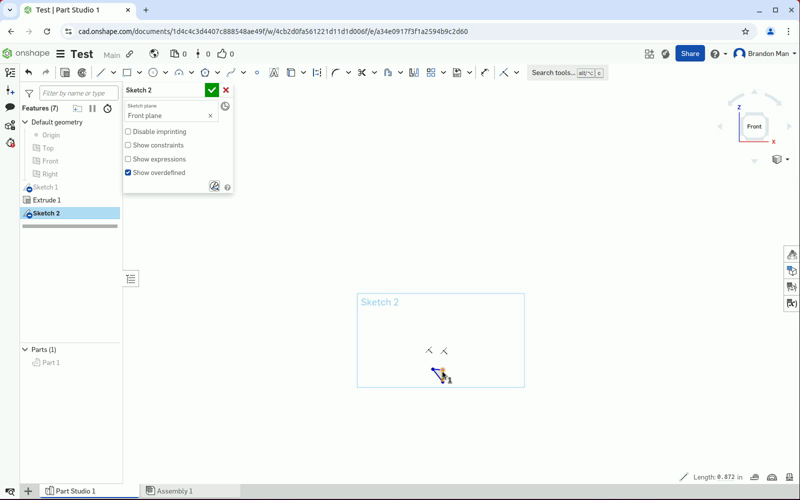
scroll(-6)
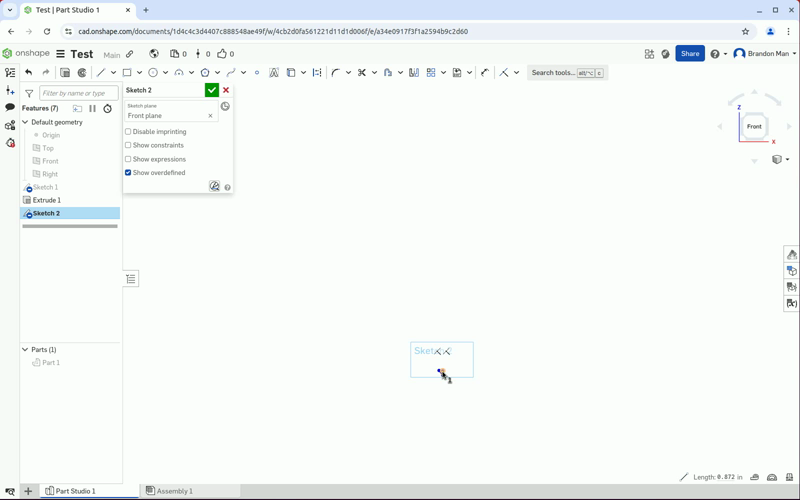
mouse_move(73, 352)
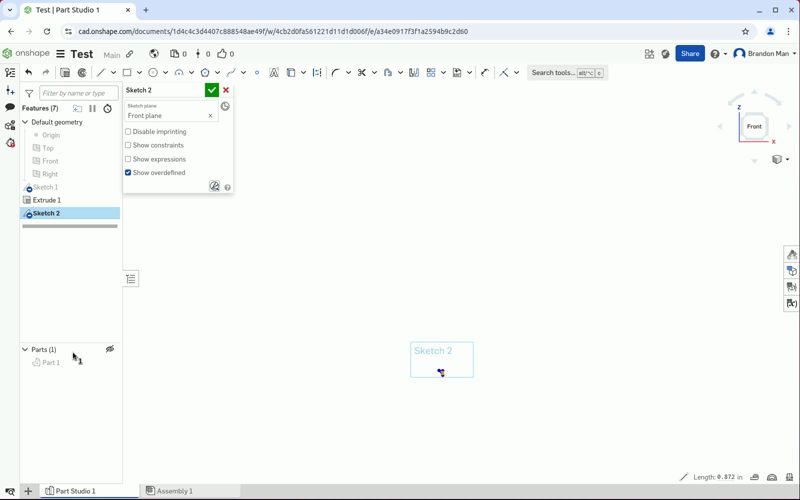
key(shift+y)
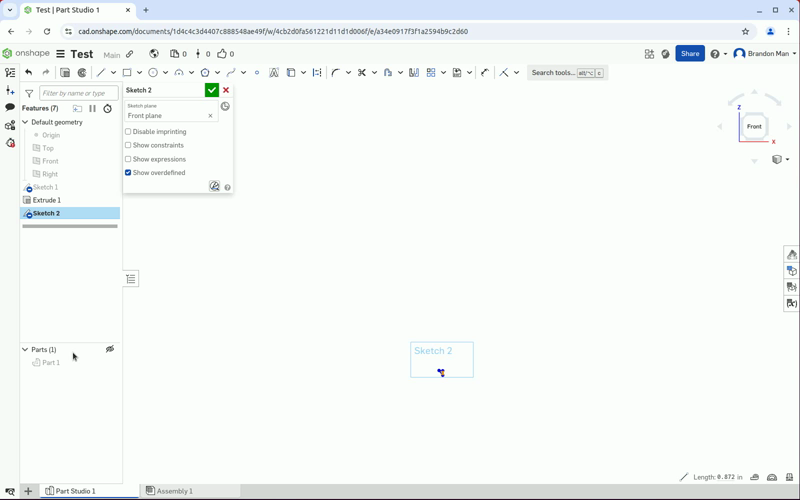
key(shift+e)
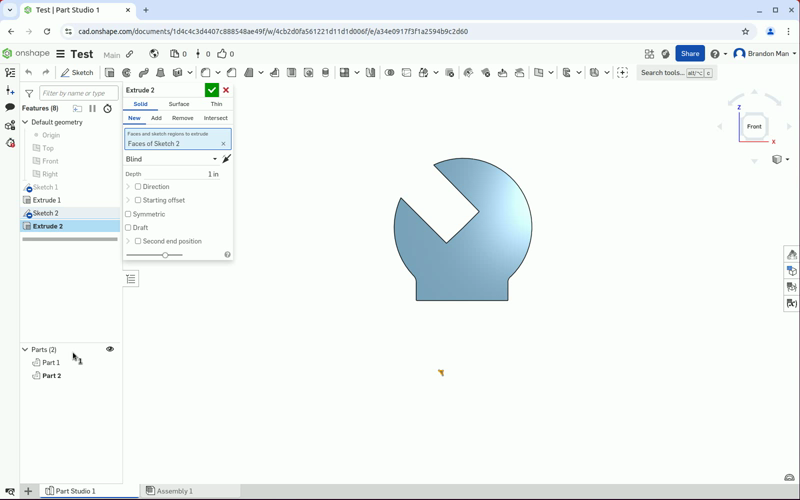
mouse_move(143, 106)
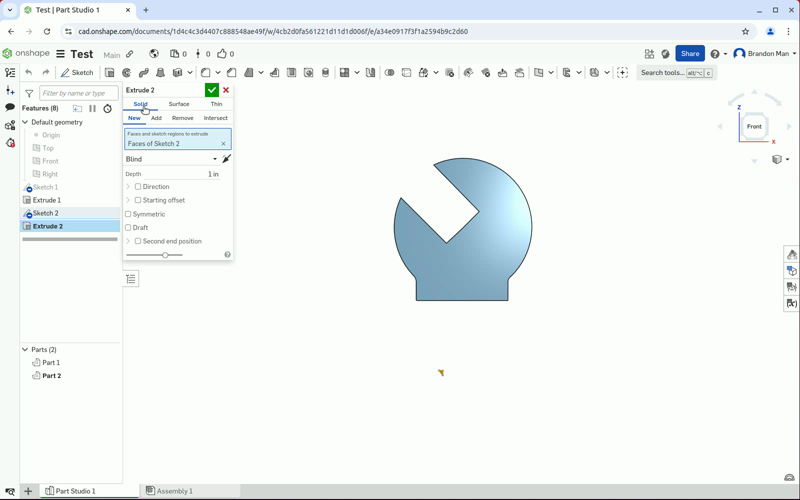
click(143, 106)
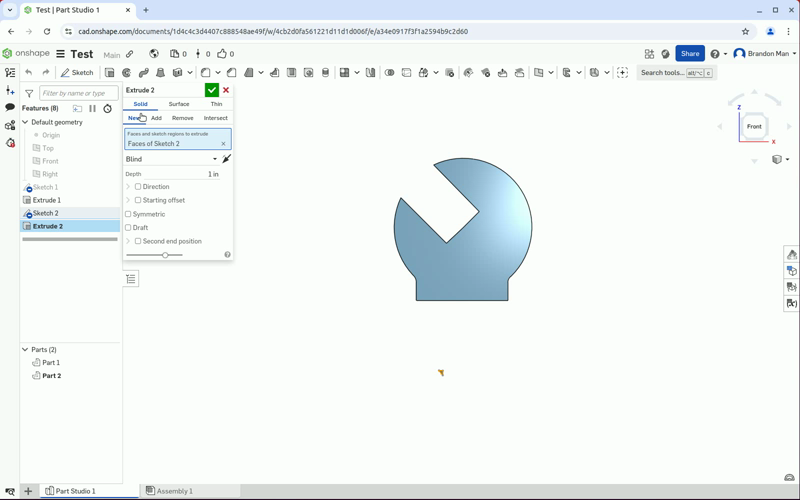
mouse_move(137, 120)
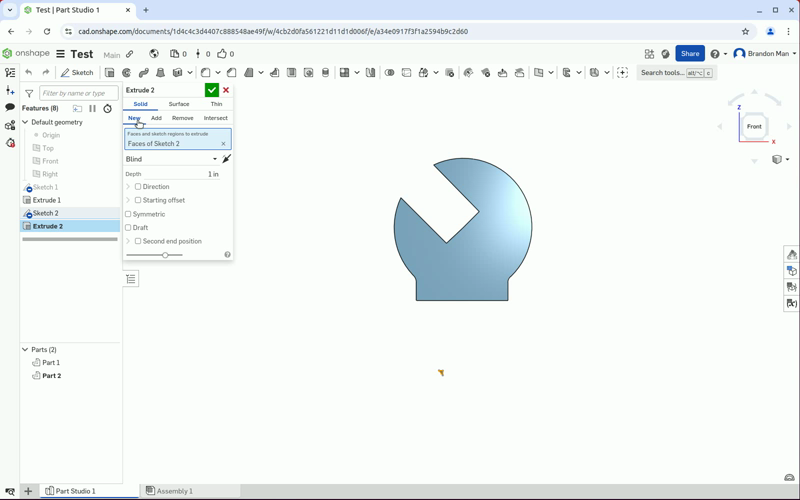
click(137, 120)
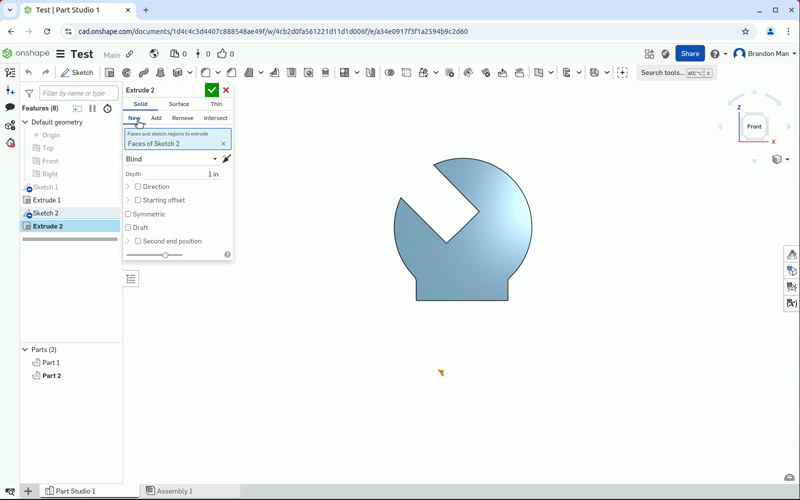
key(tab, 4)
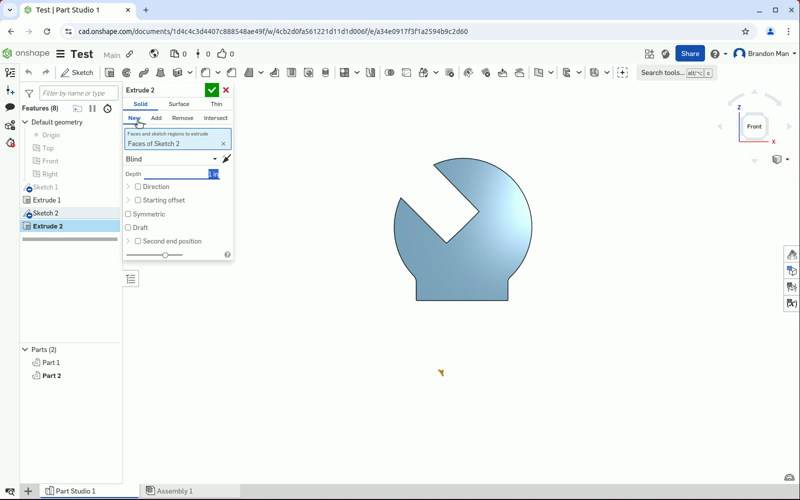
text(11.073)
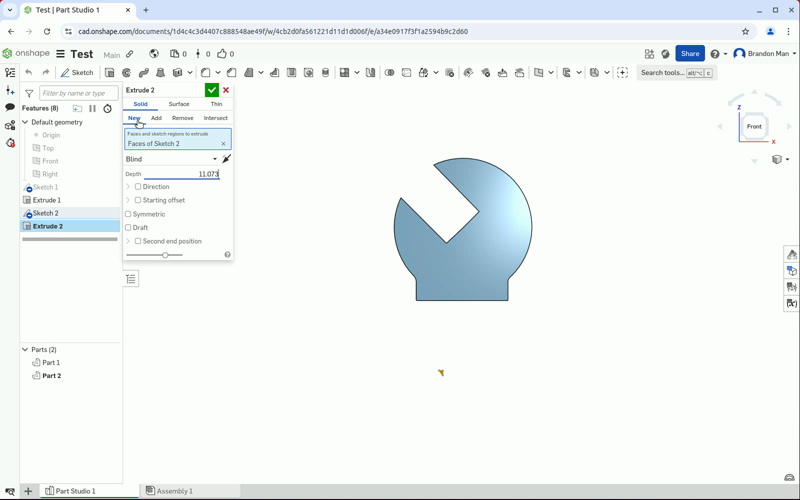
key(enter)
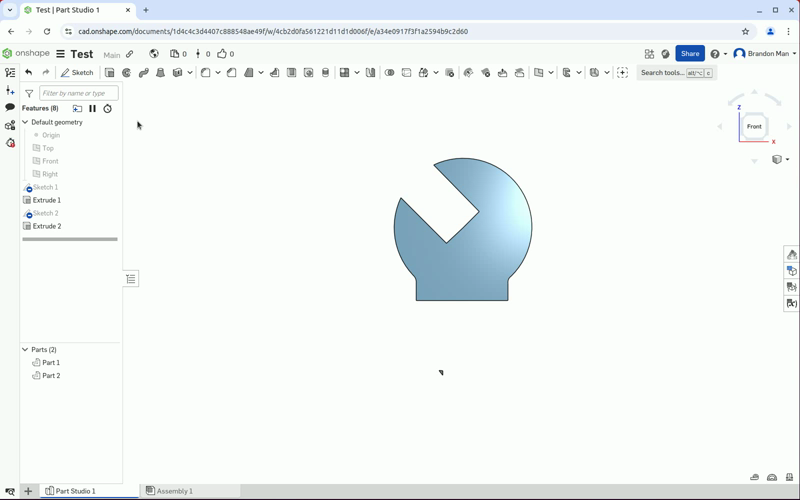
key(shift+h)
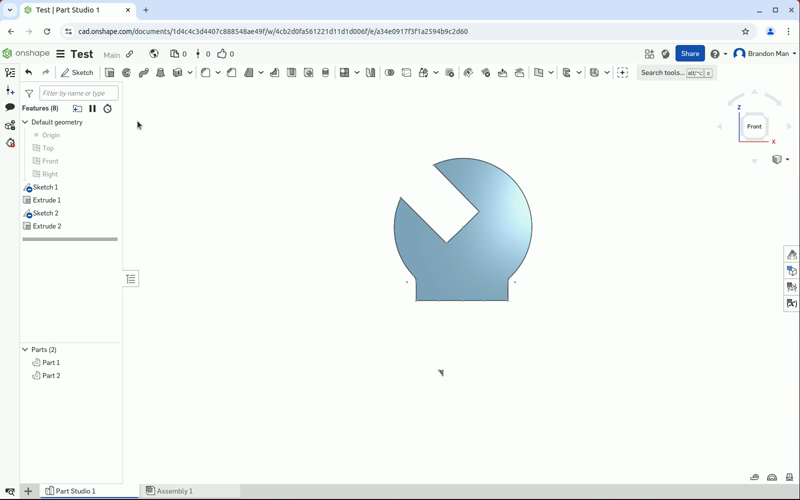
key(shift+h)
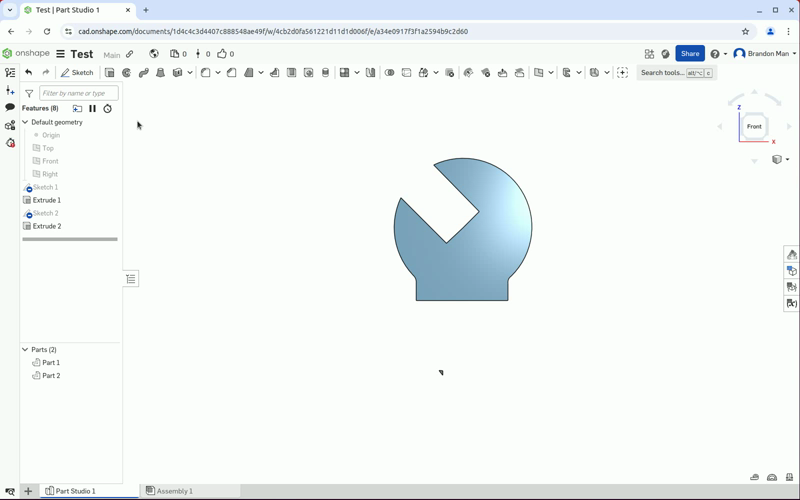
mouse_move(73, 189)
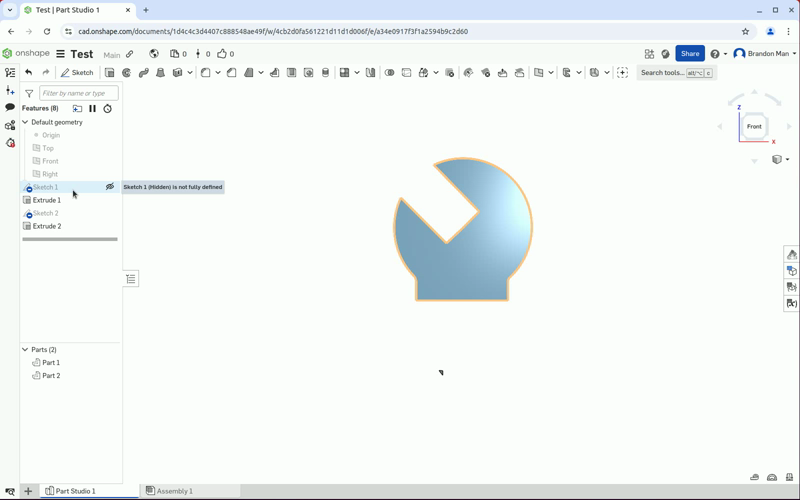
click(73, 189)
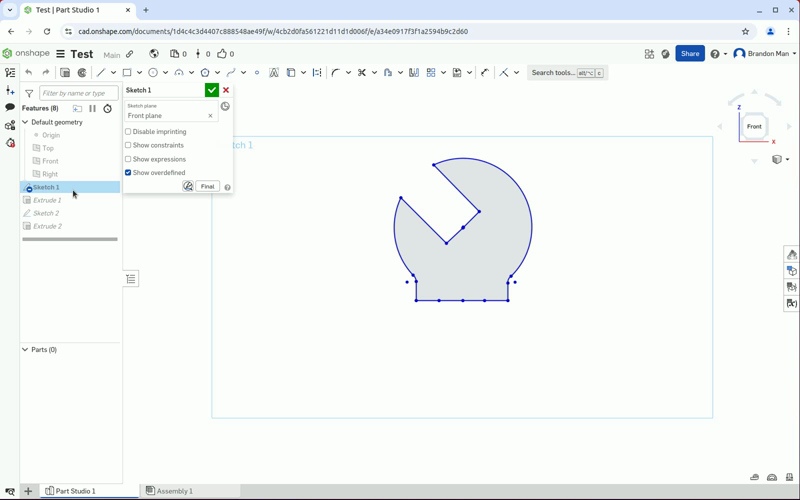
mouse_move(229, 92)
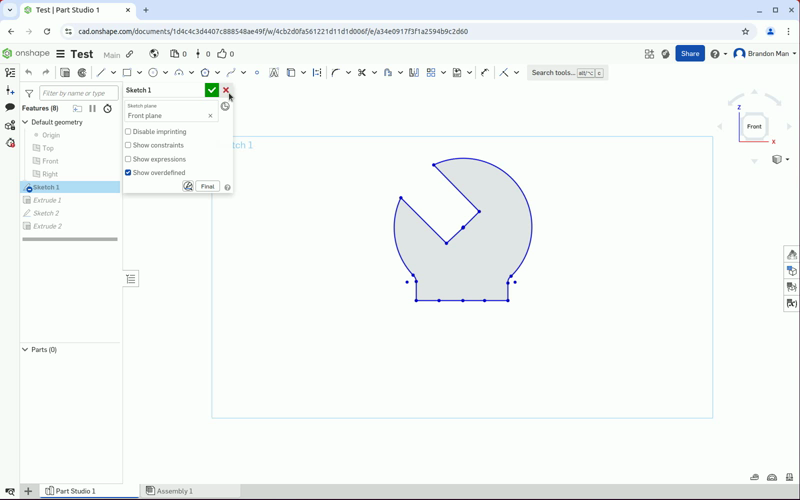
click(229, 92)
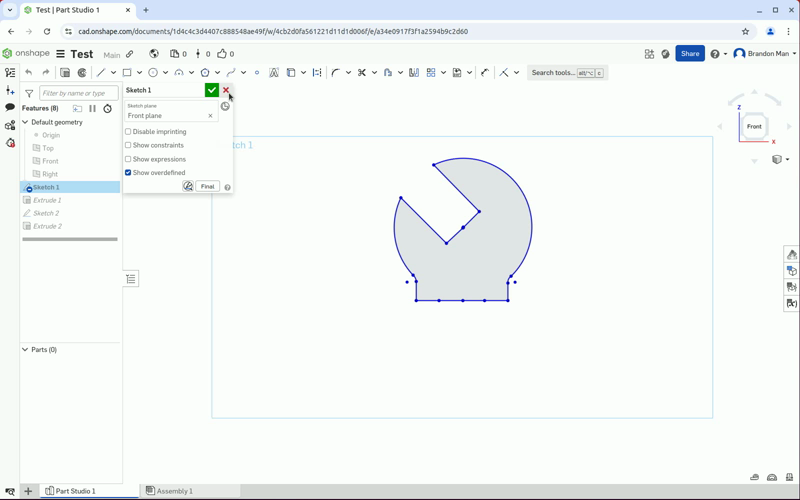
key(shift+s)
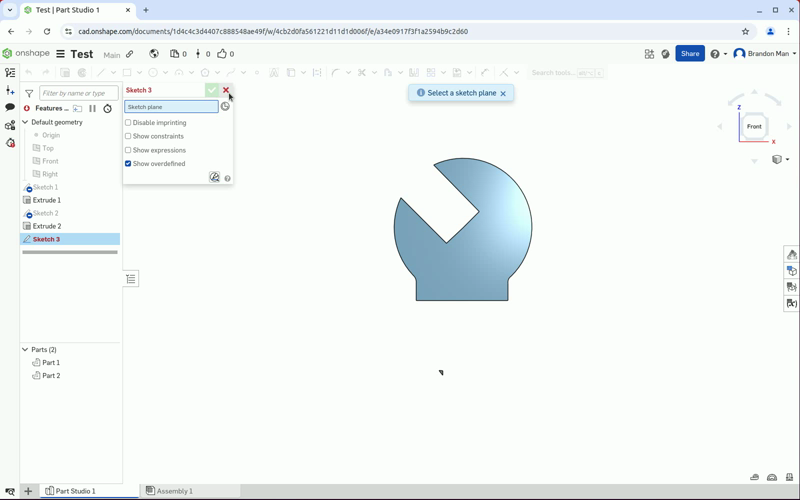
mouse_move(73, 163)
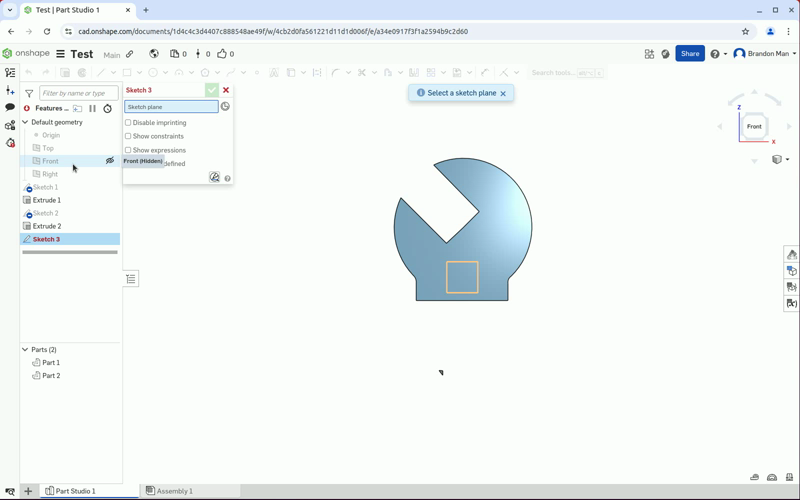
click(73, 163)
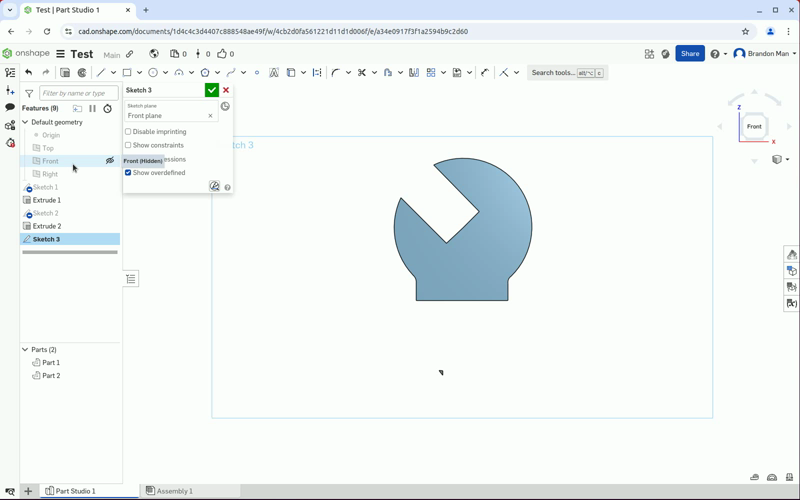
mouse_move(73, 352)
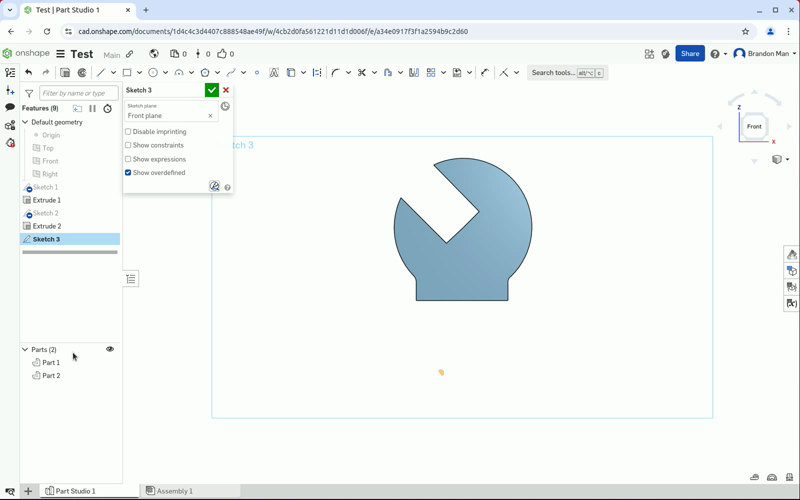
key(y)
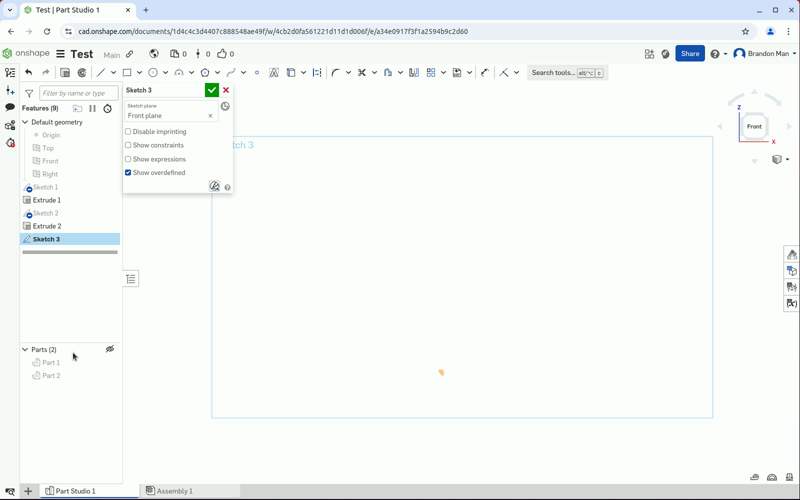
key(l)
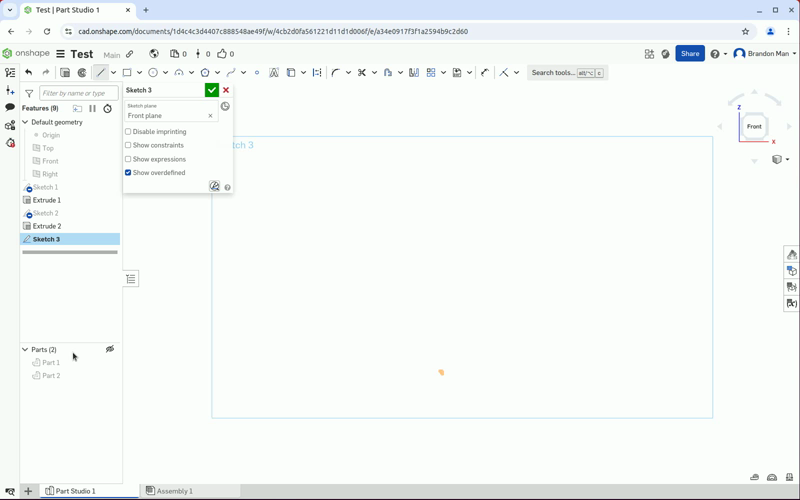
key_down(shift)
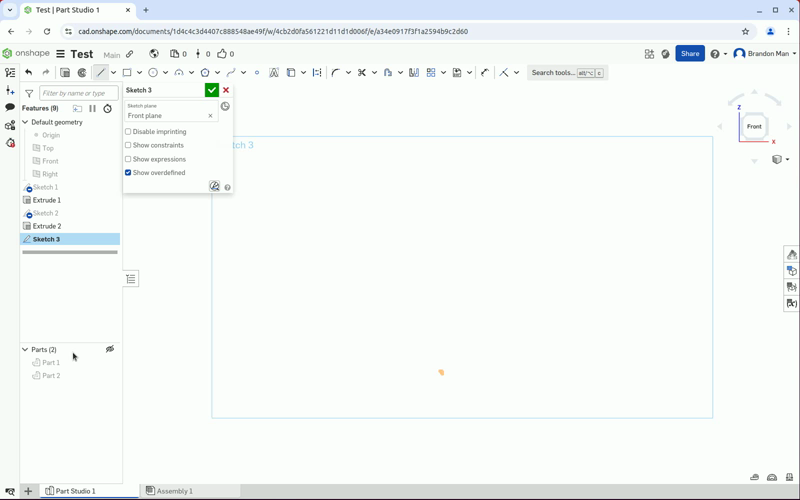
mouse_move(480, 374)
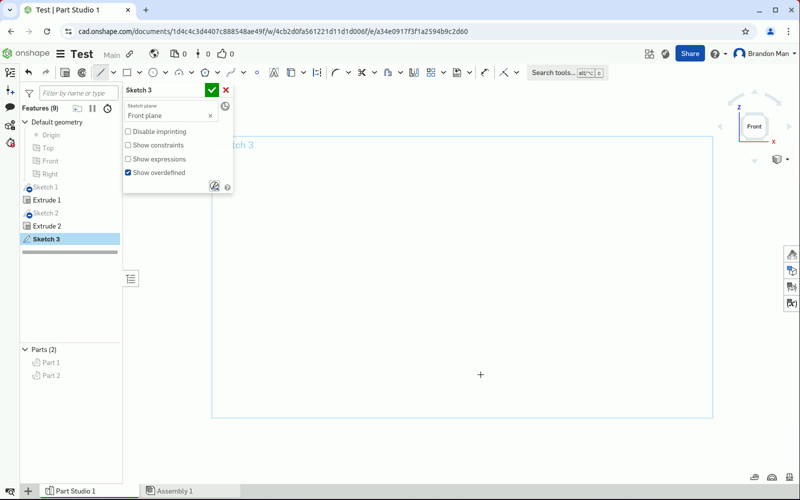
click(480, 374)
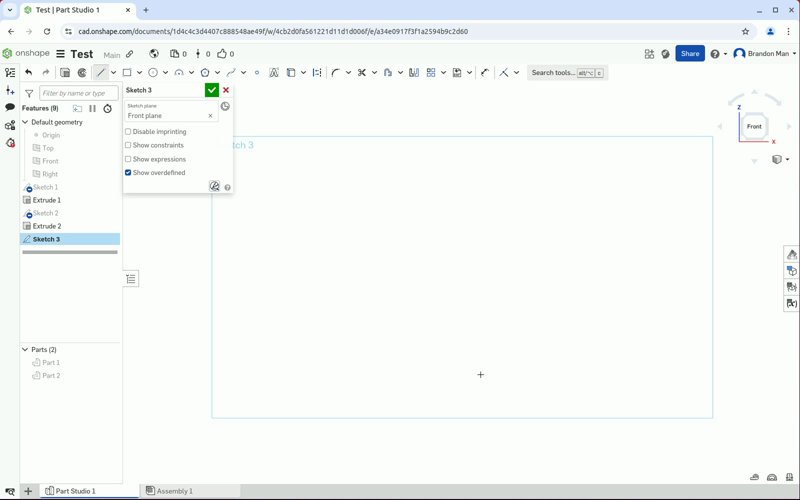
key_up(shift)
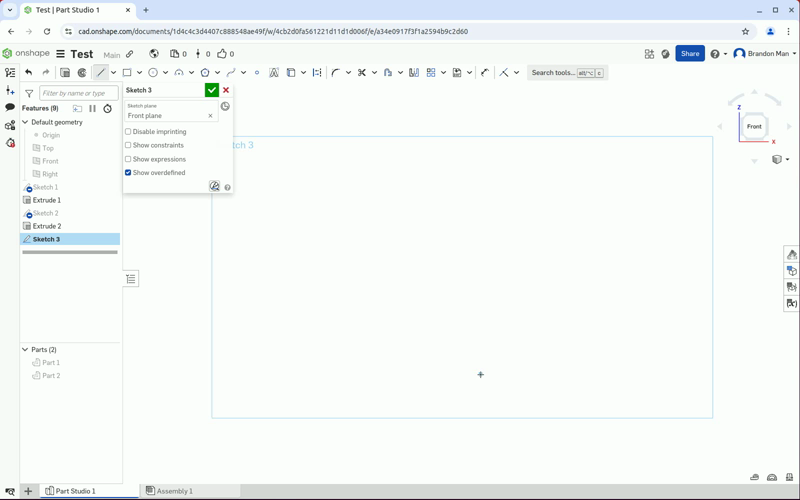
key_down(shift)
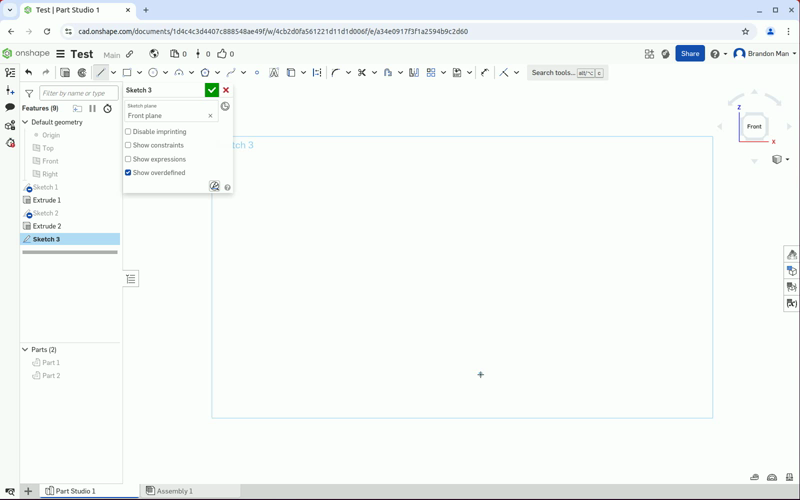
mouse_move(510, 374)
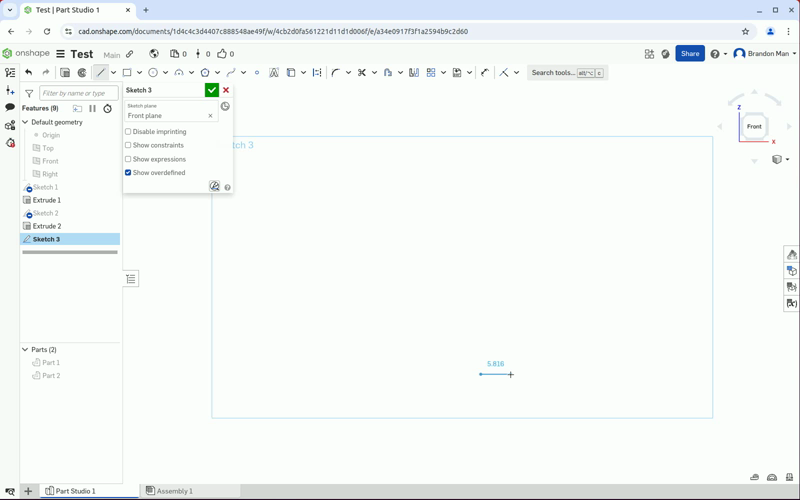
mouse_move(483, 369)
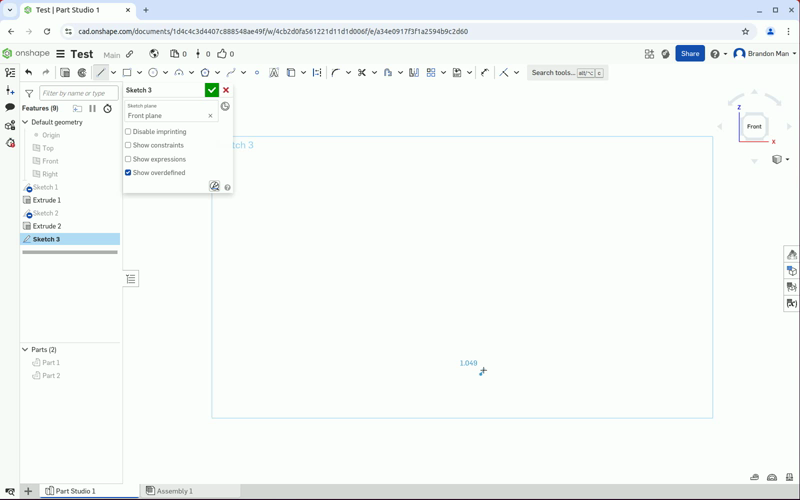
scroll(6)
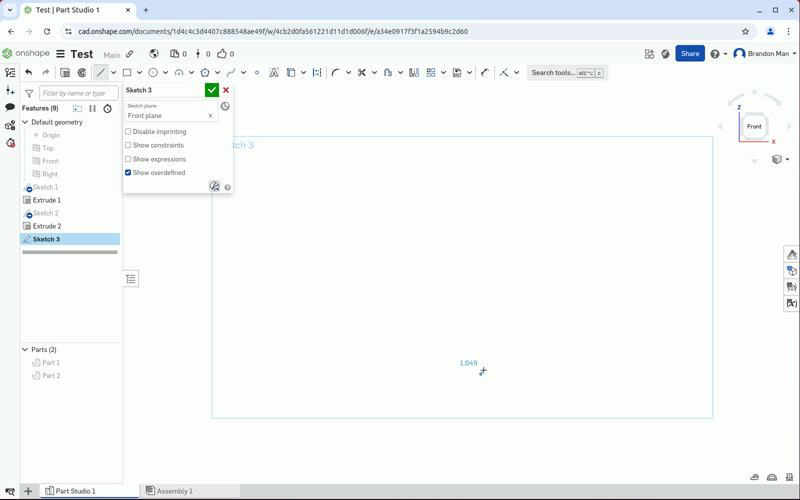
scroll(6)
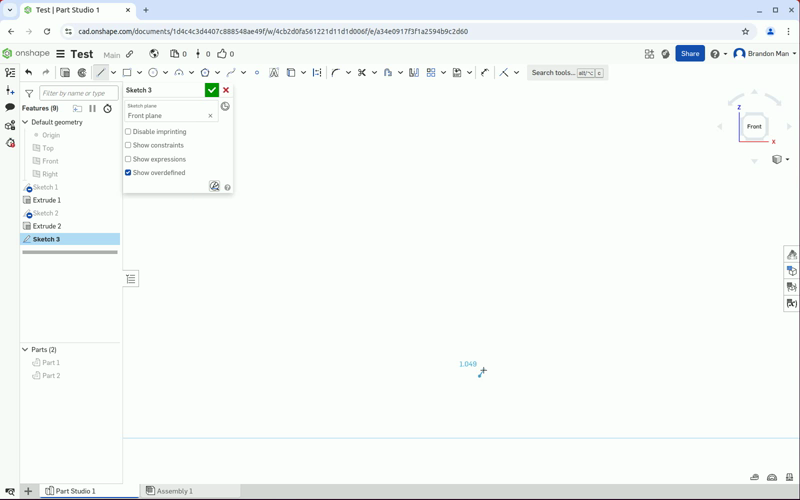
scroll(6)
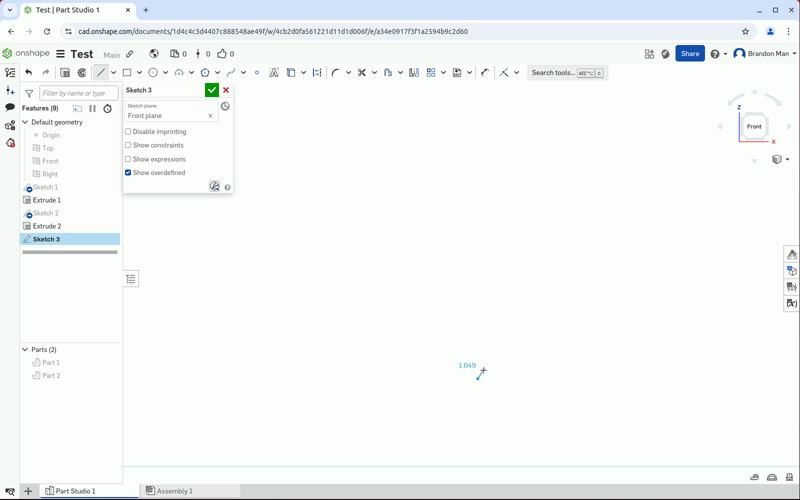
scroll(6)
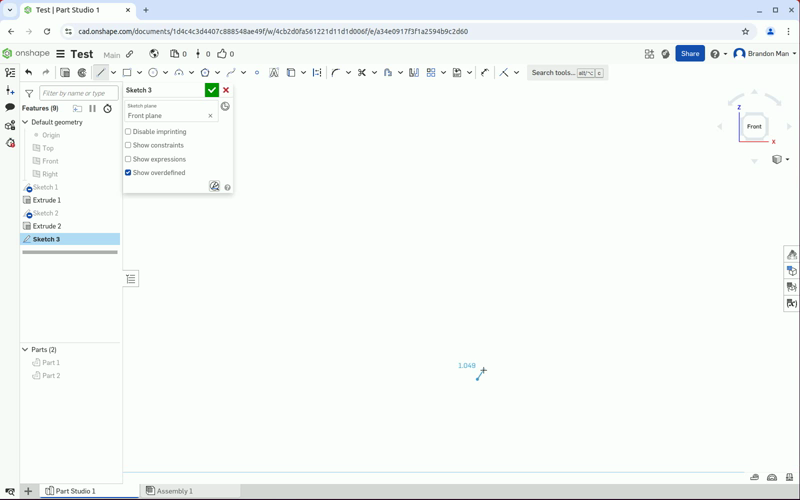
scroll(6)
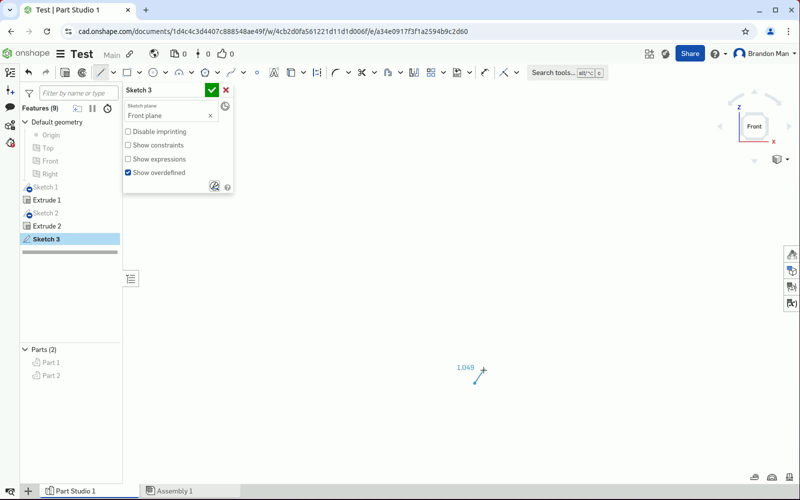
scroll(6)
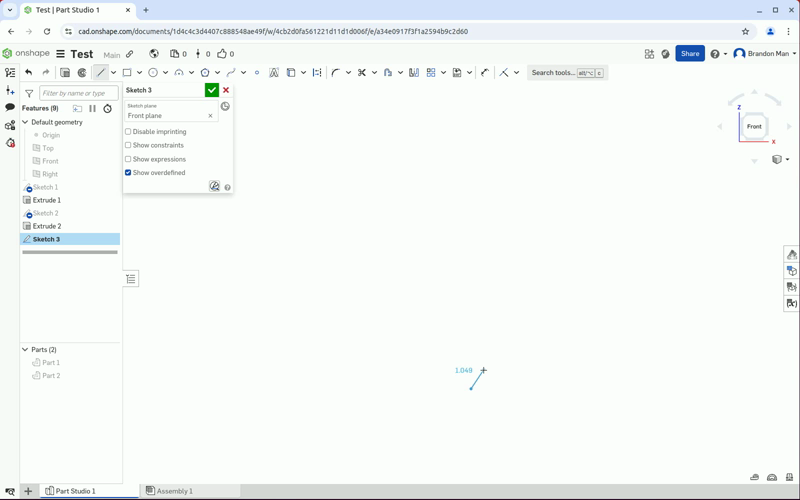
scroll(6)
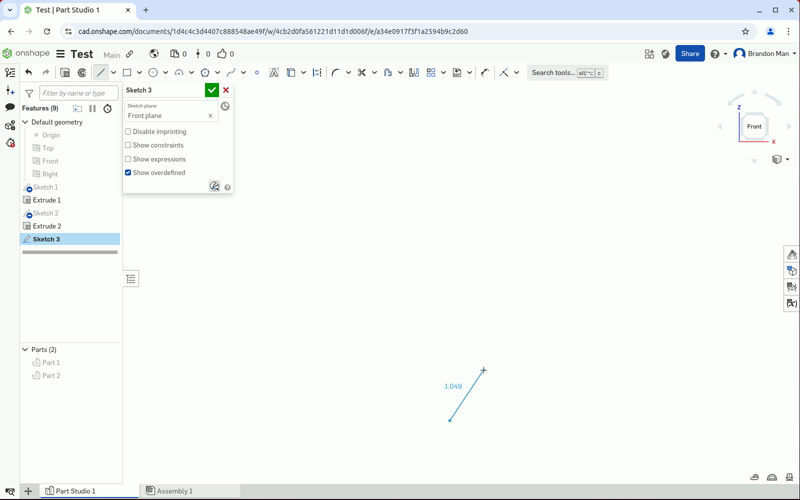
click(483, 369)
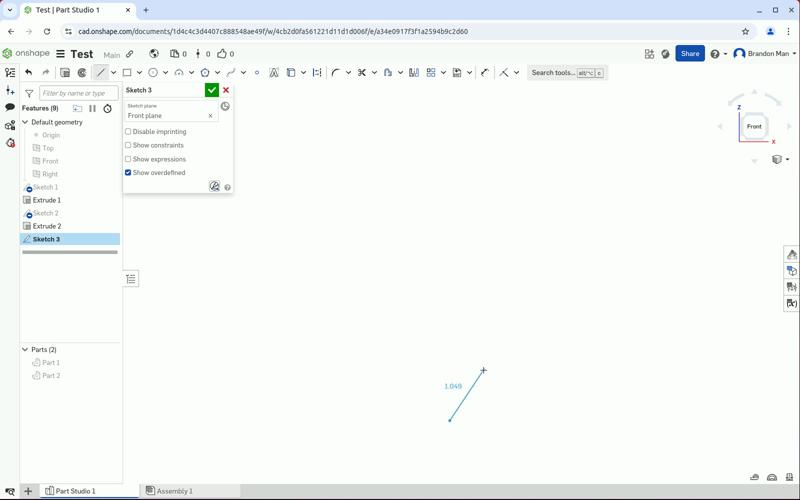
scroll(-6)
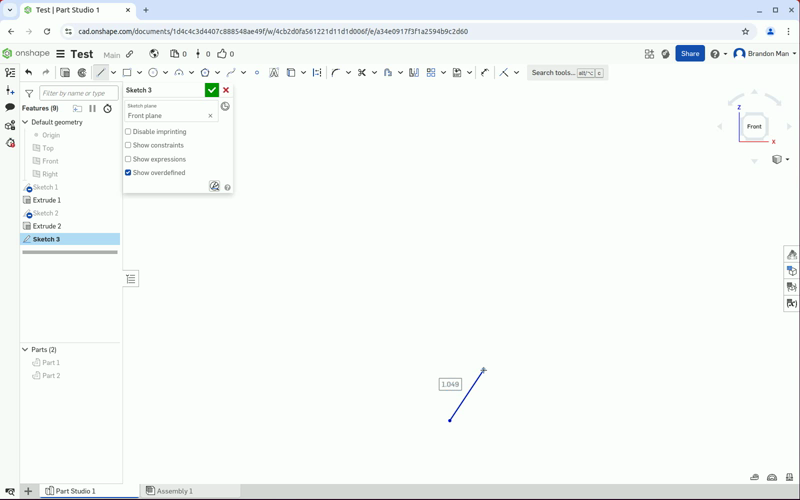
scroll(-6)
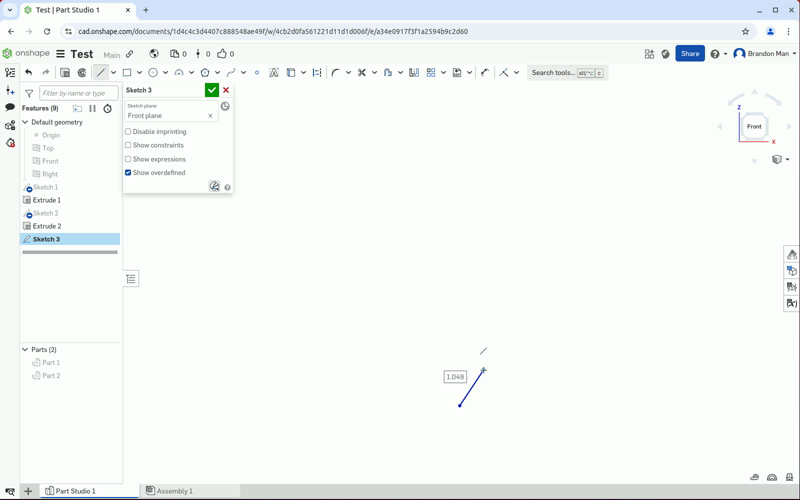
scroll(-6)
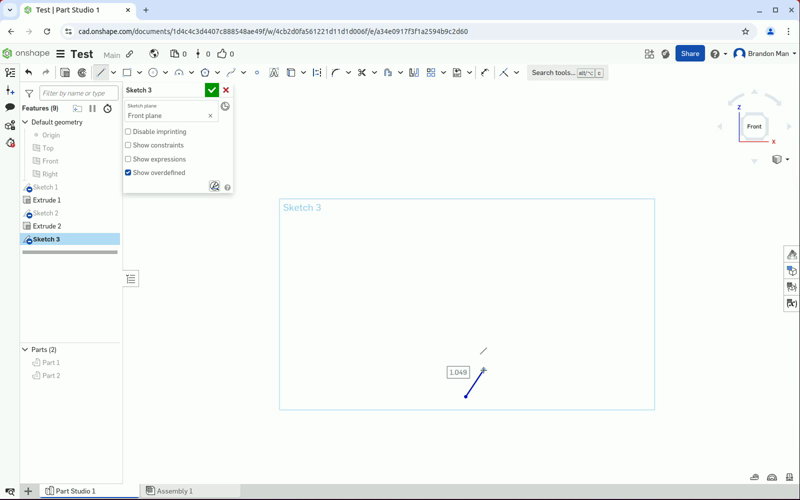
scroll(-6)
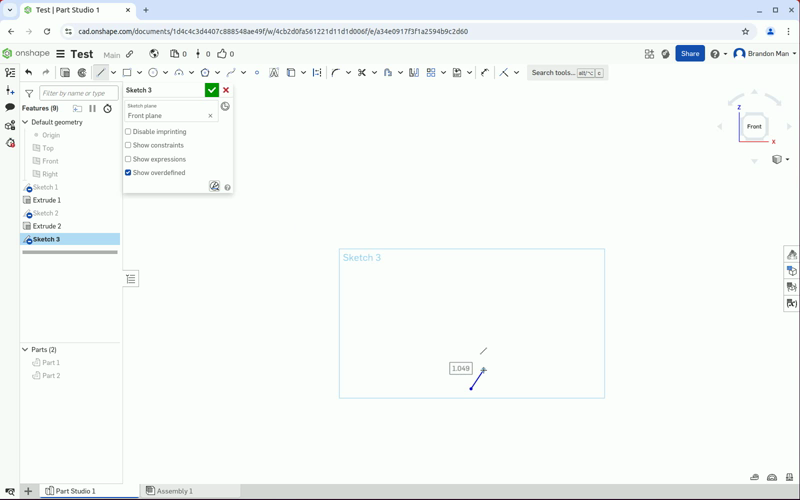
scroll(-6)
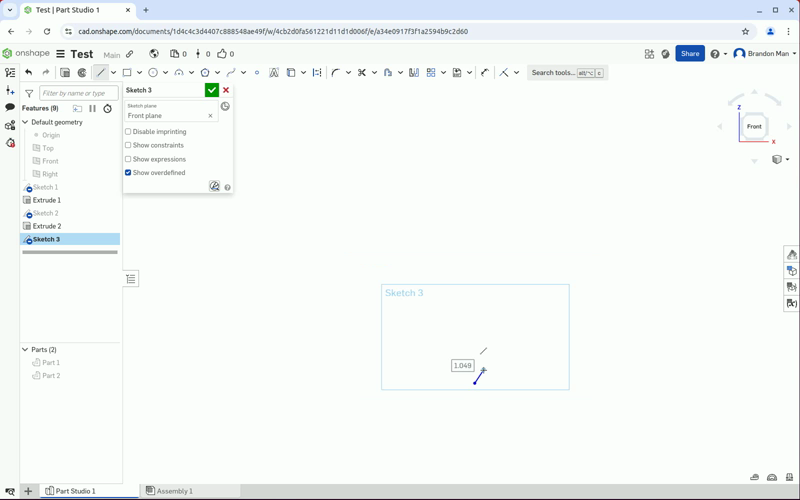
scroll(-6)
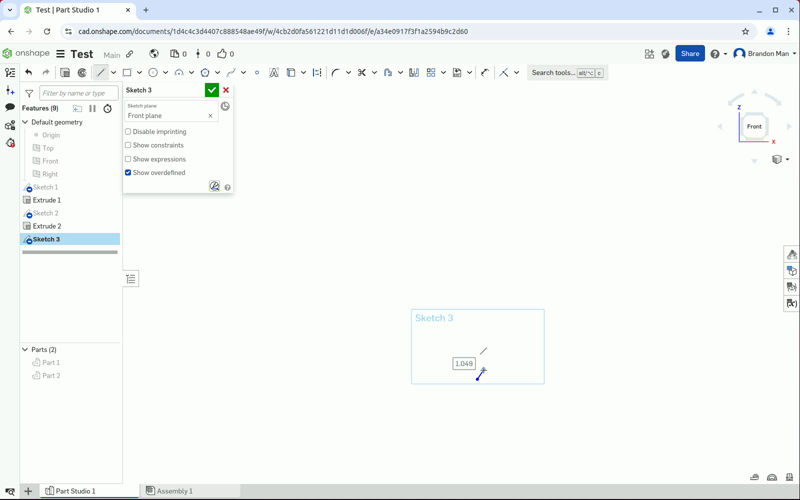
scroll(-6)
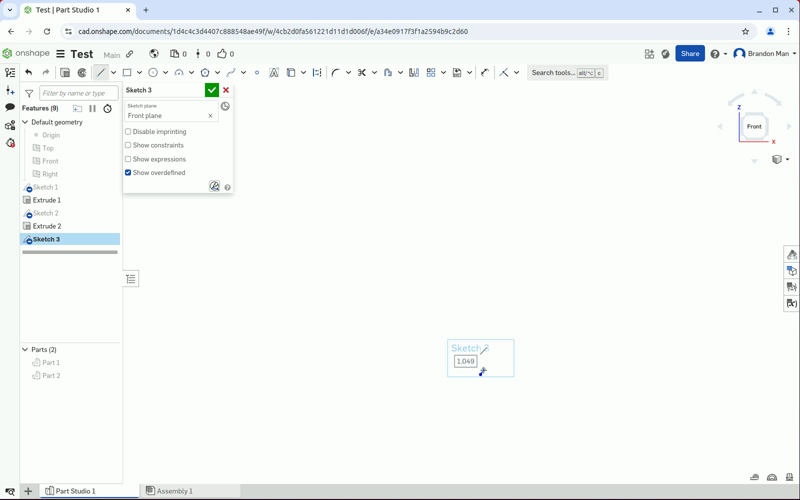
key_up(shift)
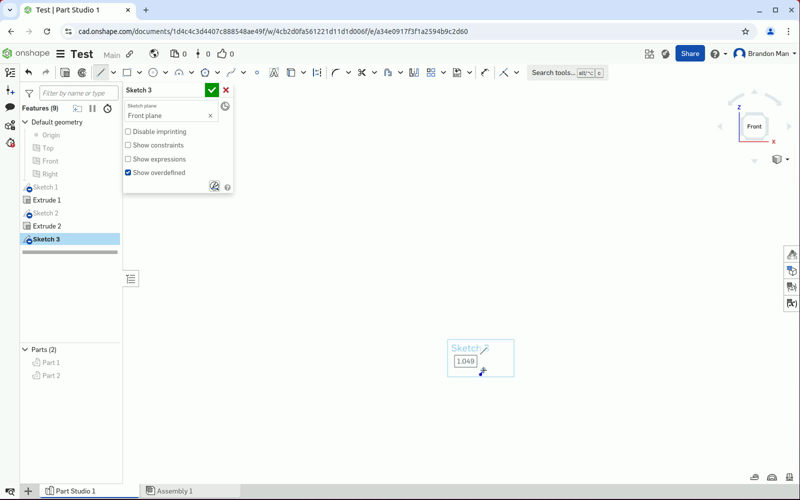
key_down(shift)
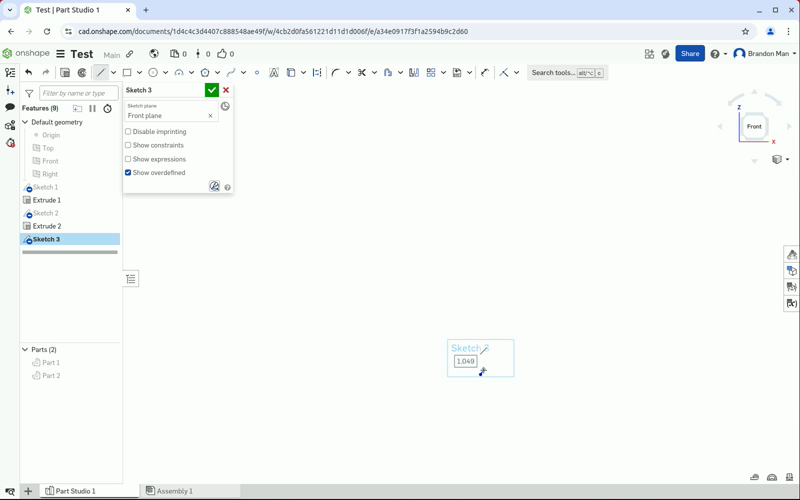
mouse_move(513, 369)
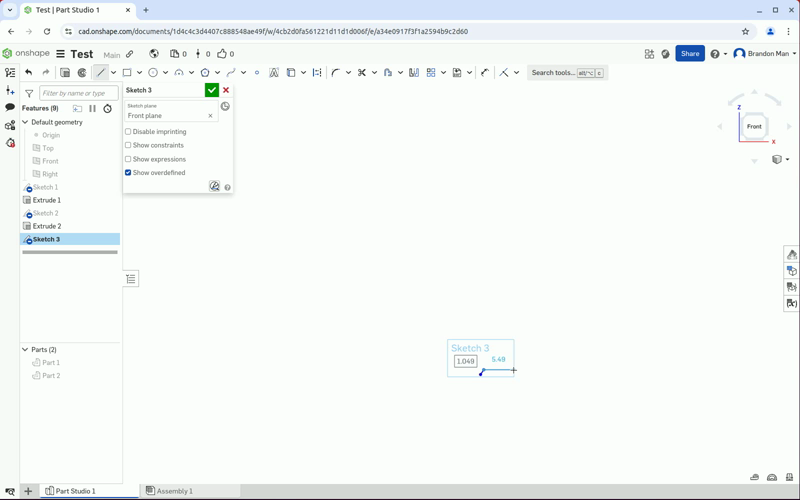
mouse_move(480, 369)
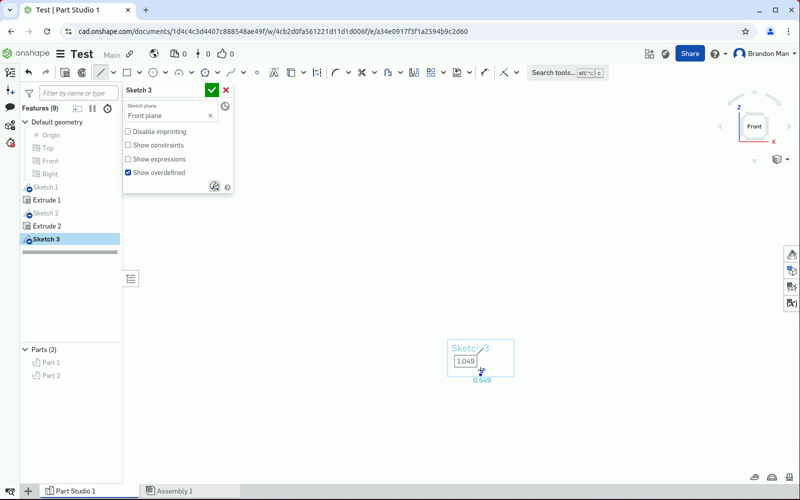
scroll(6)
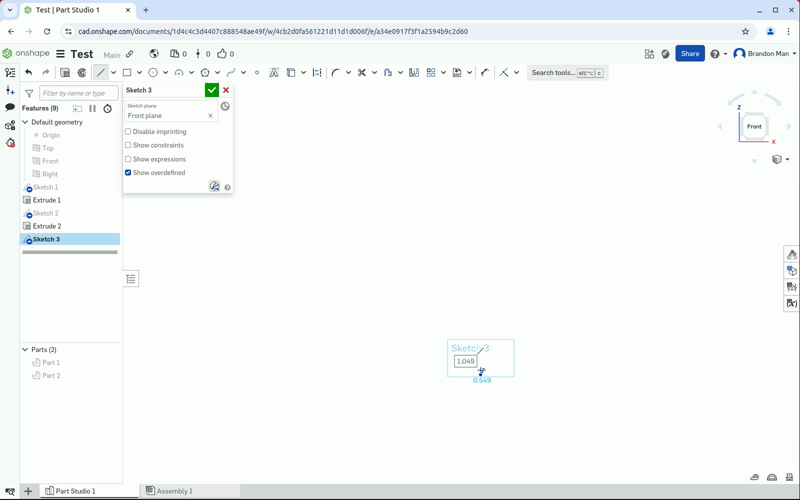
scroll(6)
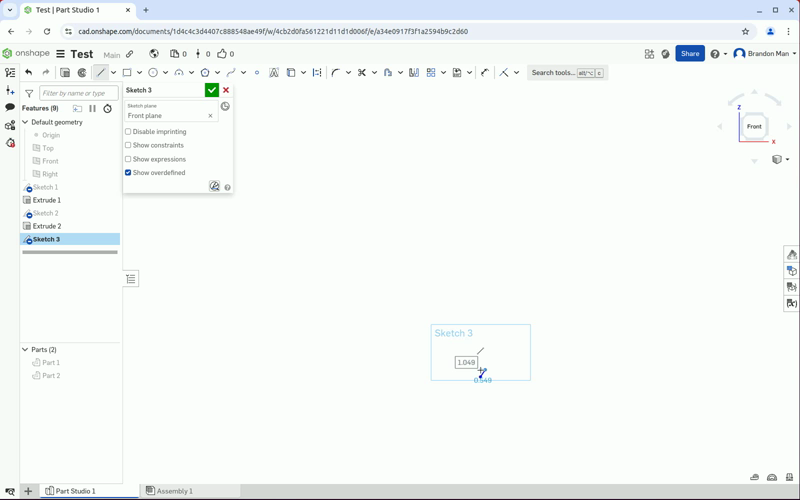
scroll(6)
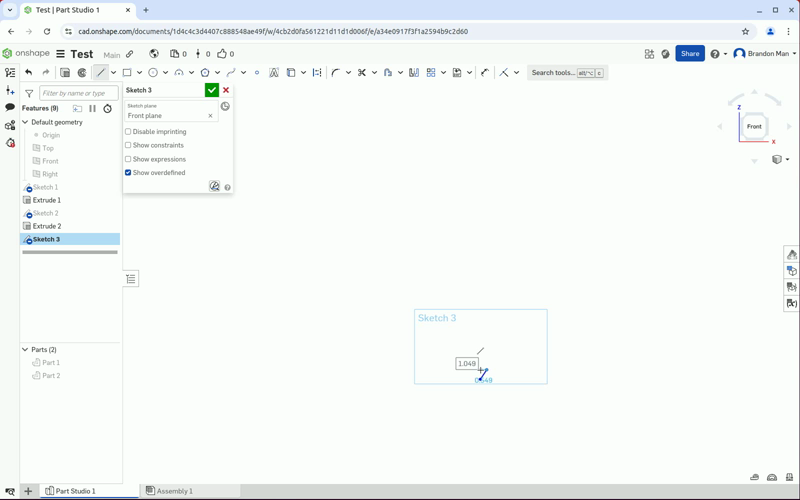
scroll(6)
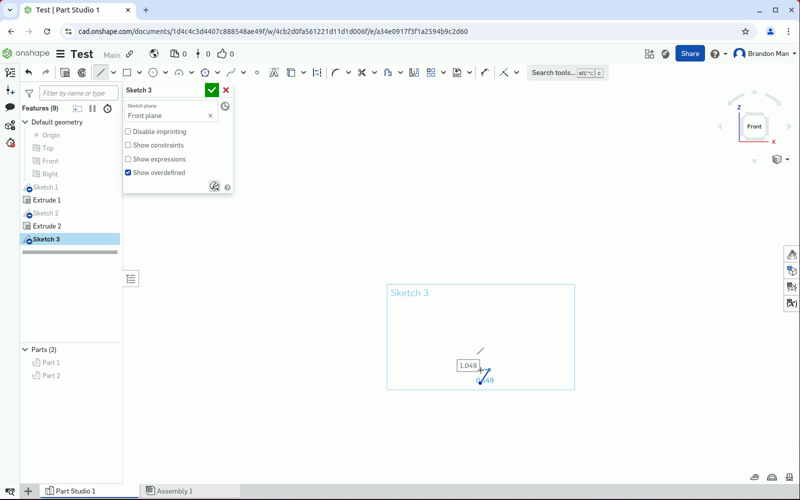
scroll(6)
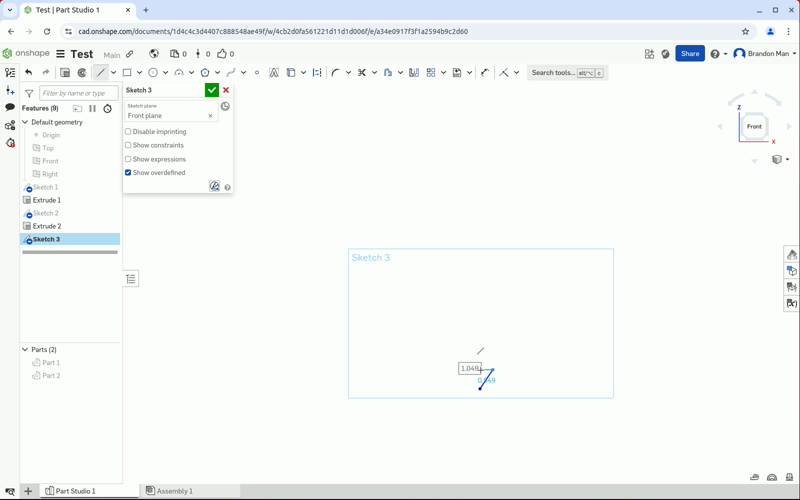
scroll(6)
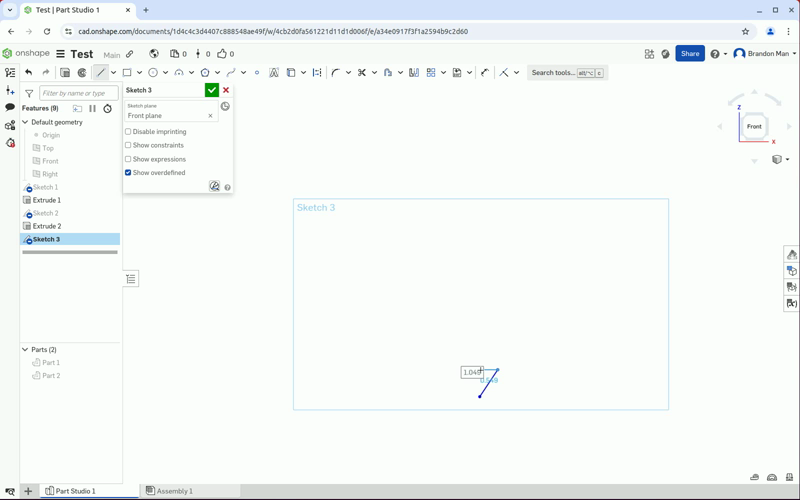
scroll(6)
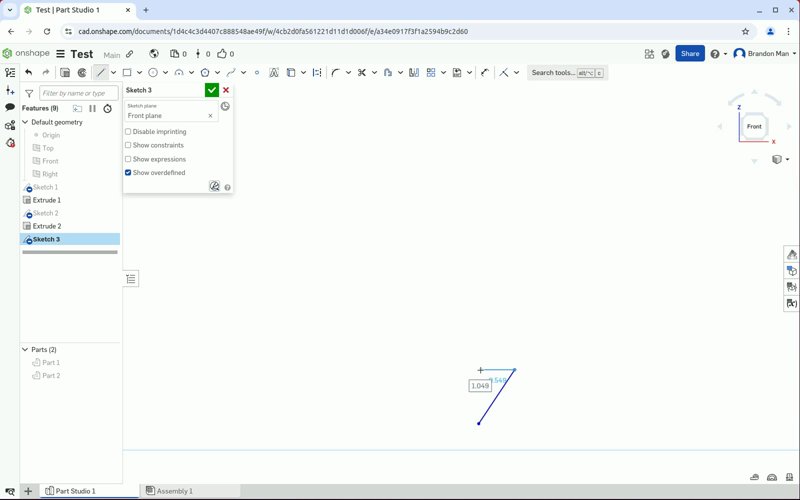
click(480, 369)
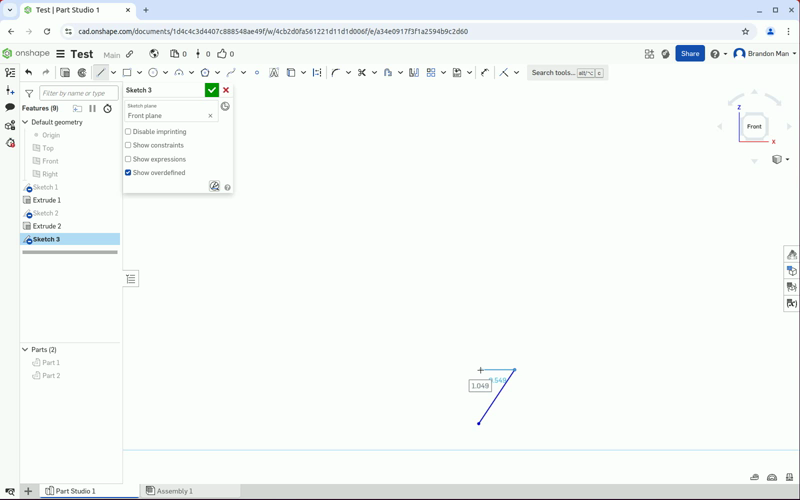
scroll(-6)
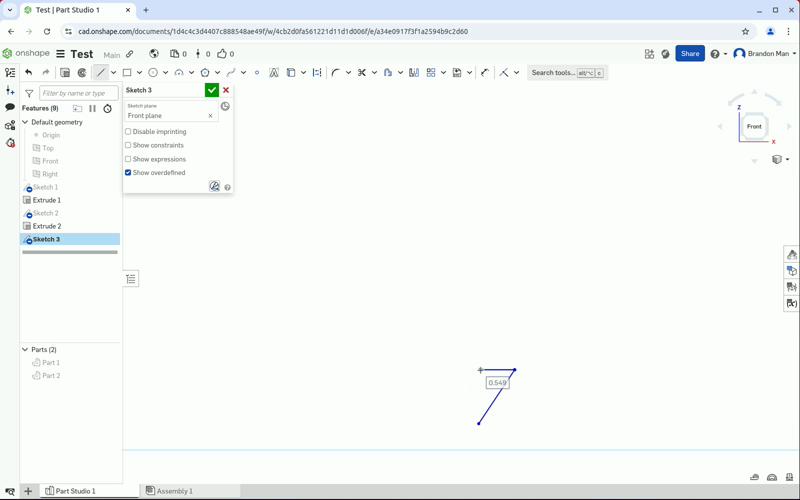
scroll(-6)
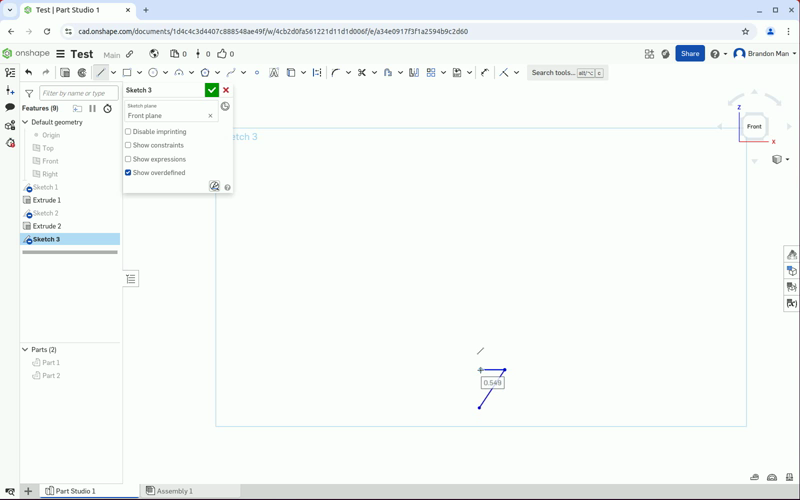
scroll(-6)
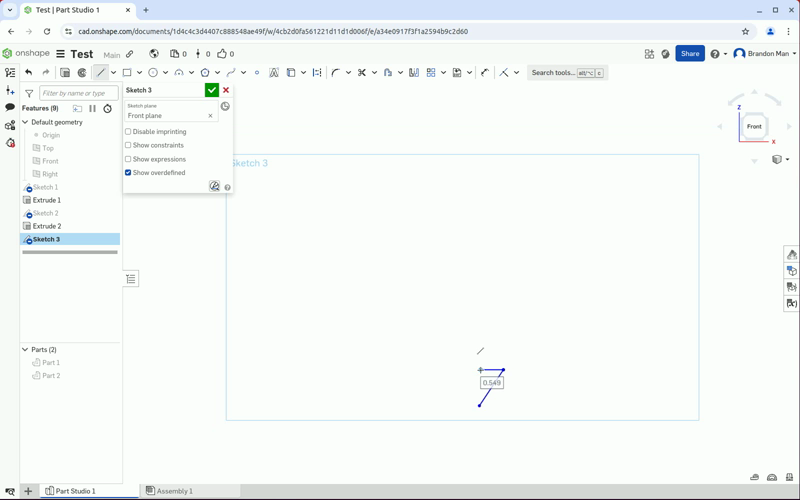
scroll(-6)
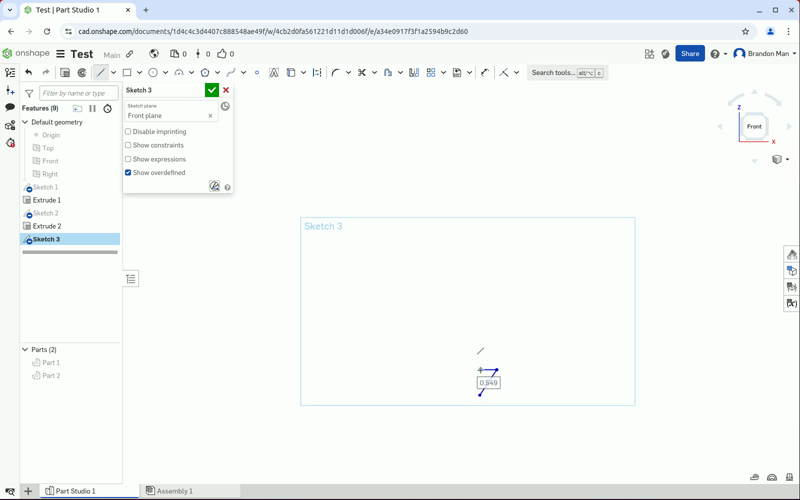
scroll(-6)
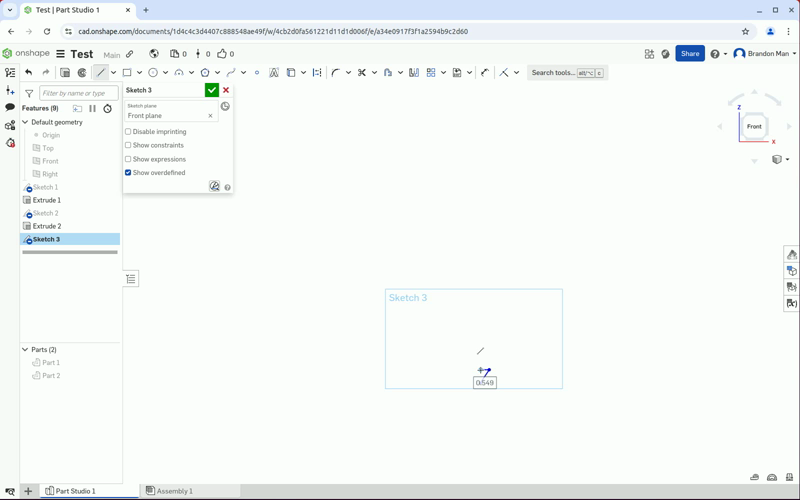
scroll(-6)
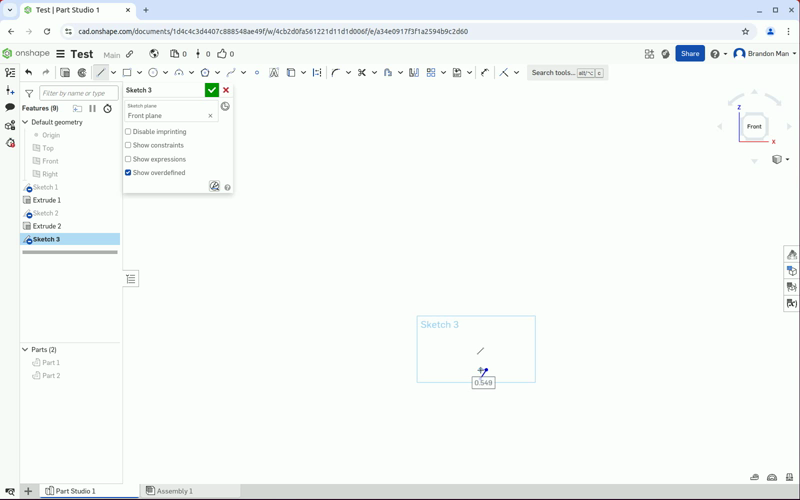
scroll(-6)
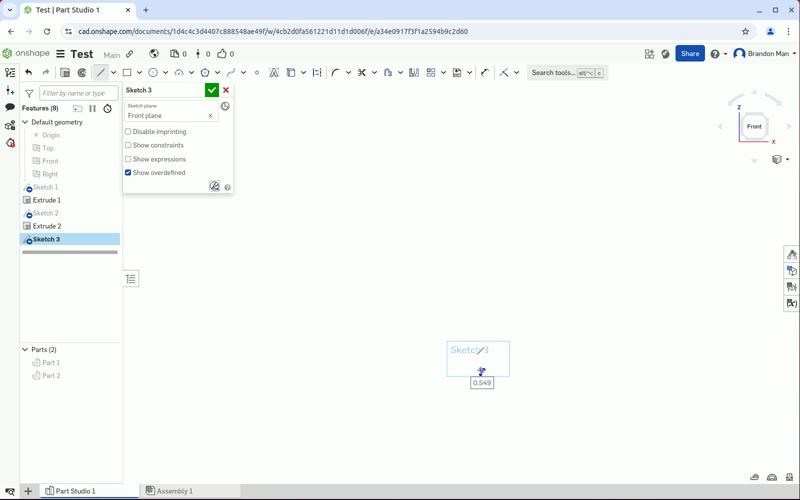
key_up(shift)
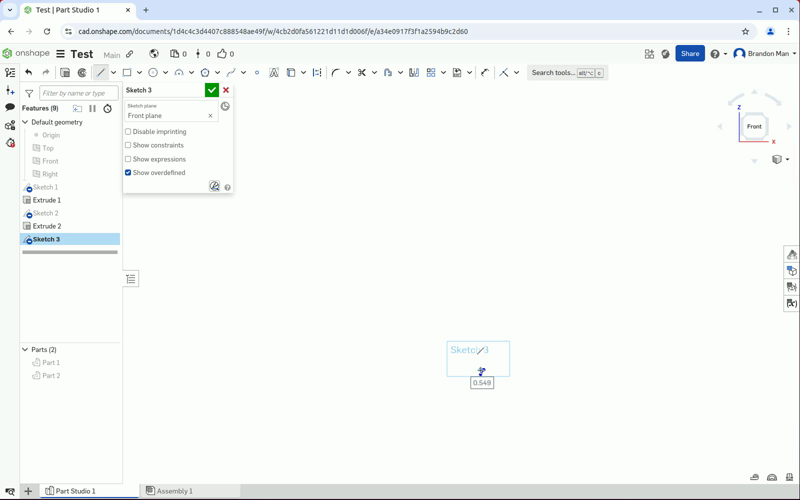
mouse_move(510, 369)
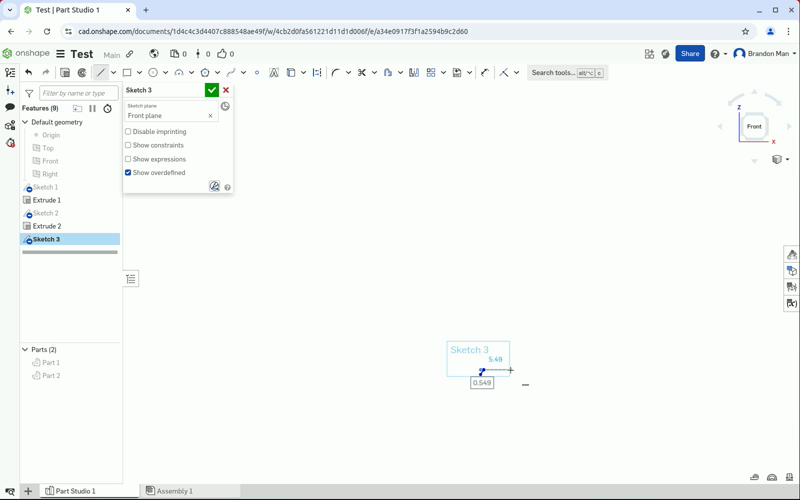
key_down(shift)
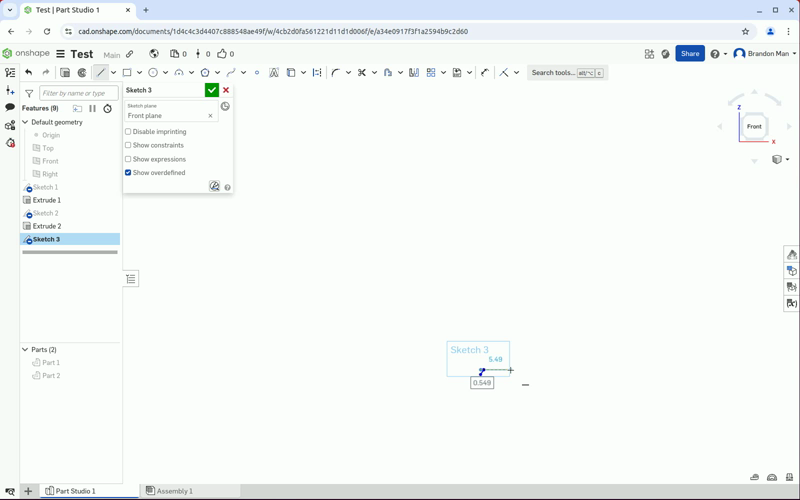
mouse_move(480, 374)
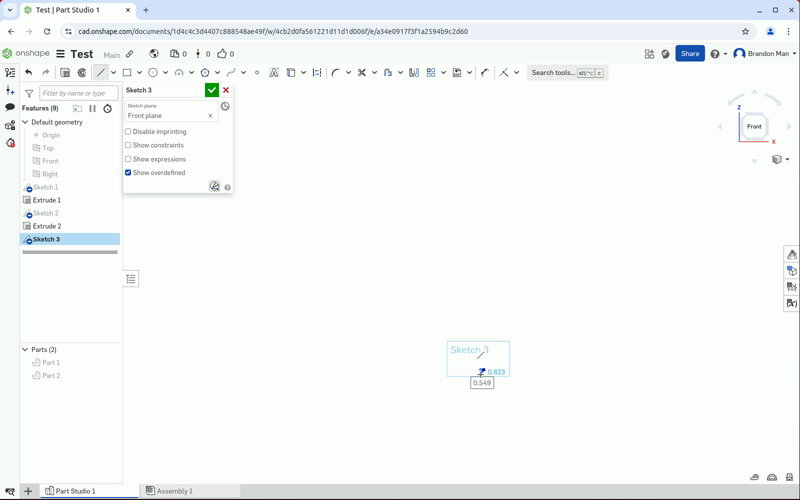
scroll(6)
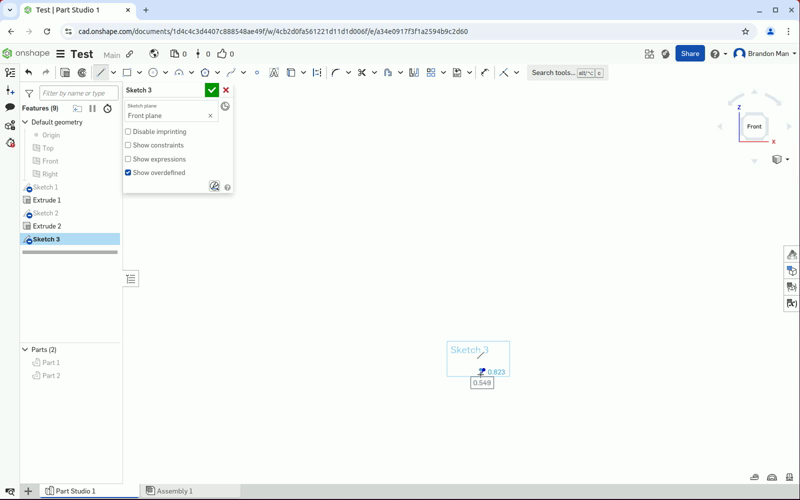
scroll(6)
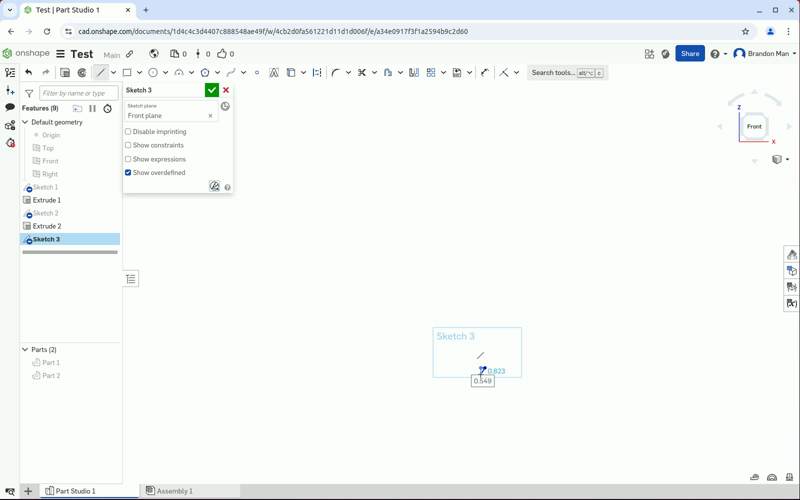
scroll(6)
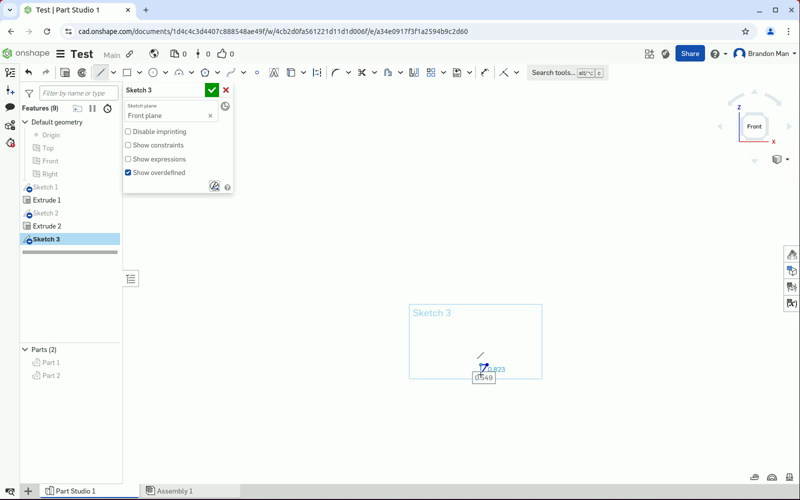
scroll(6)
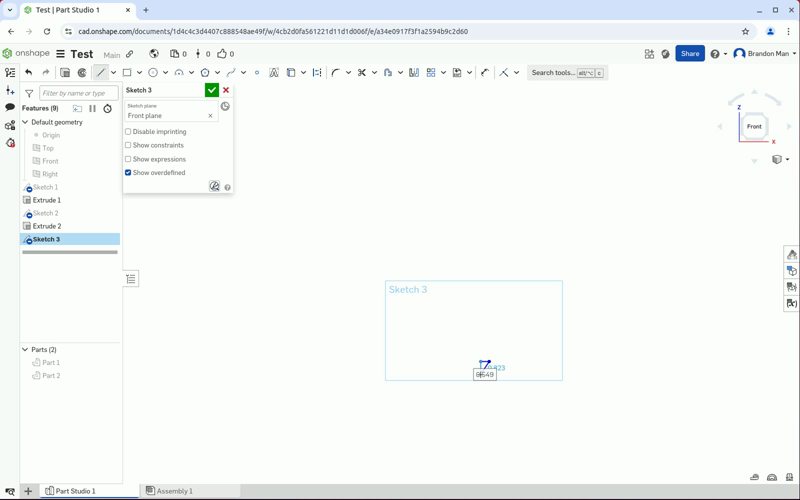
scroll(6)
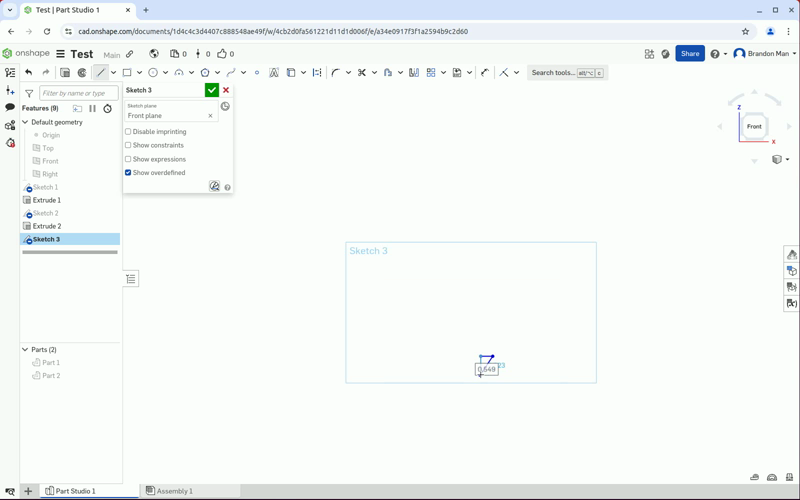
scroll(6)
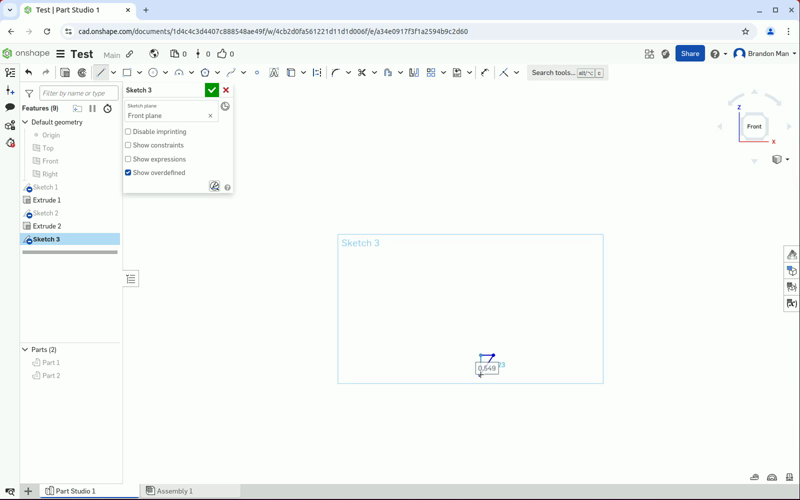
scroll(6)
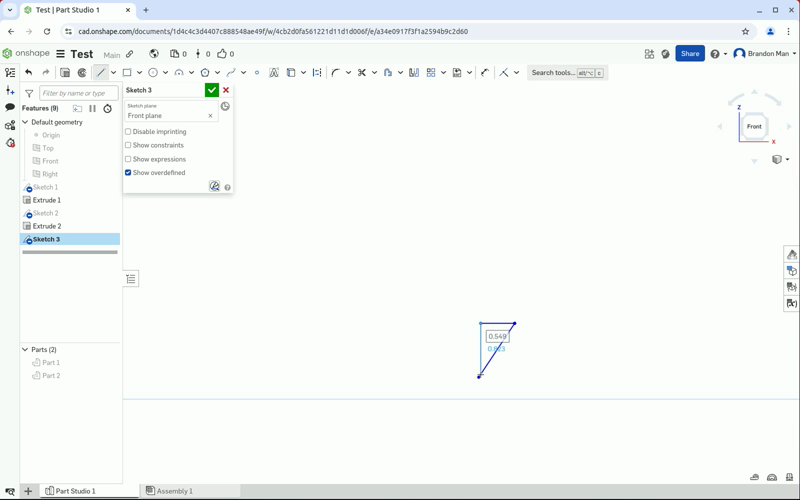
key_up(shift)
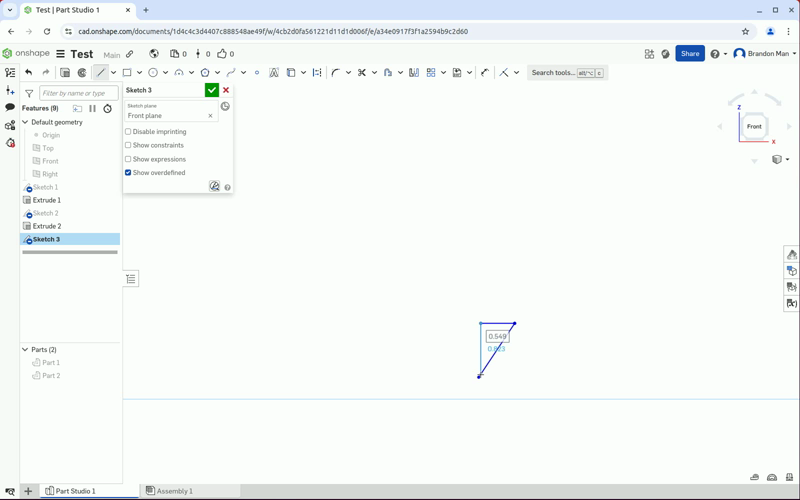
click(480, 374)
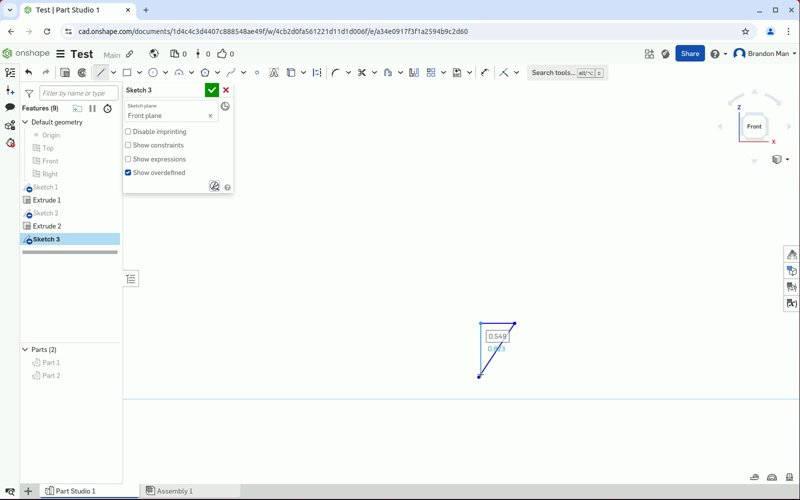
scroll(-6)
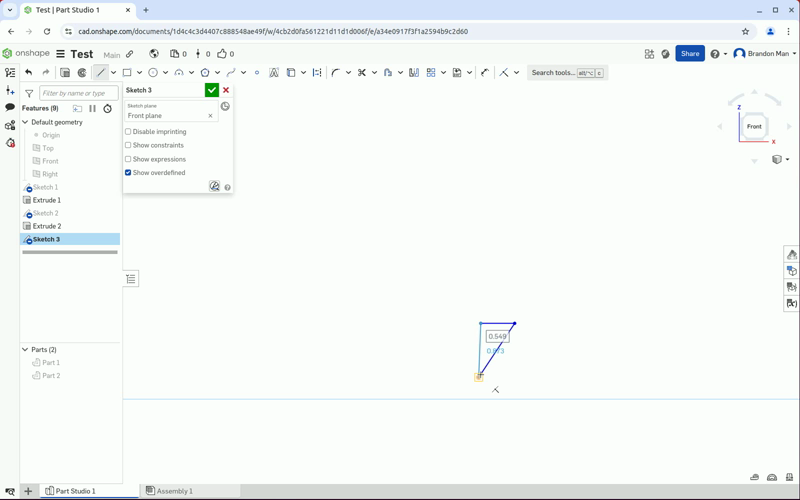
scroll(-6)
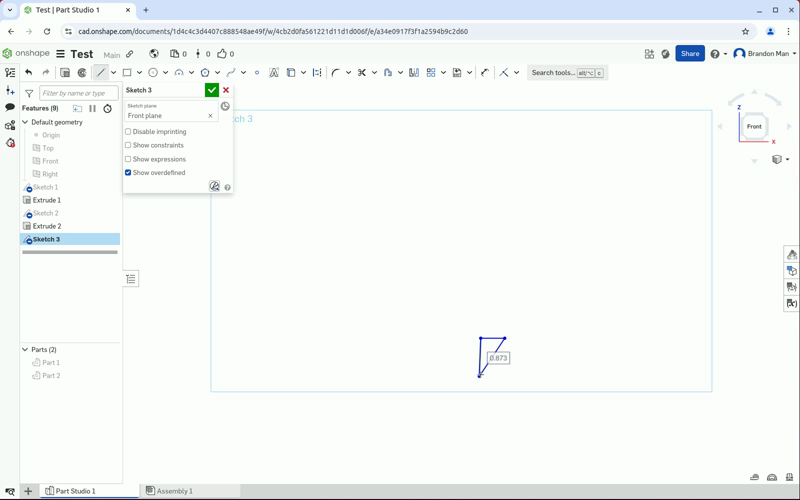
scroll(-6)
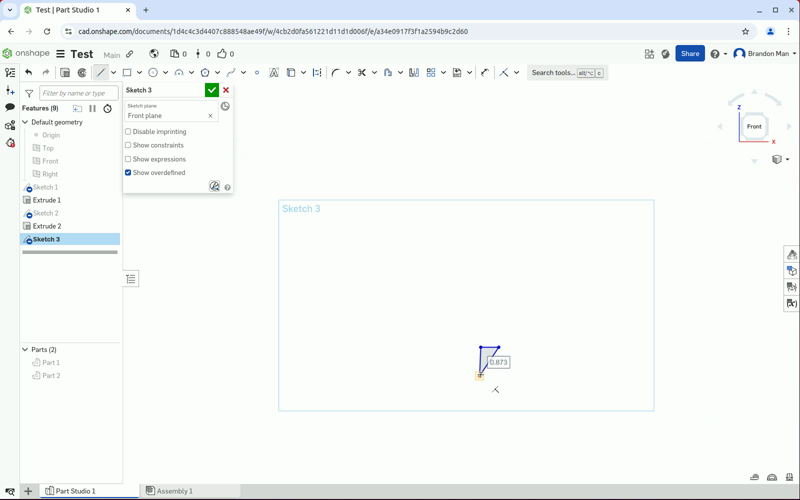
scroll(-6)
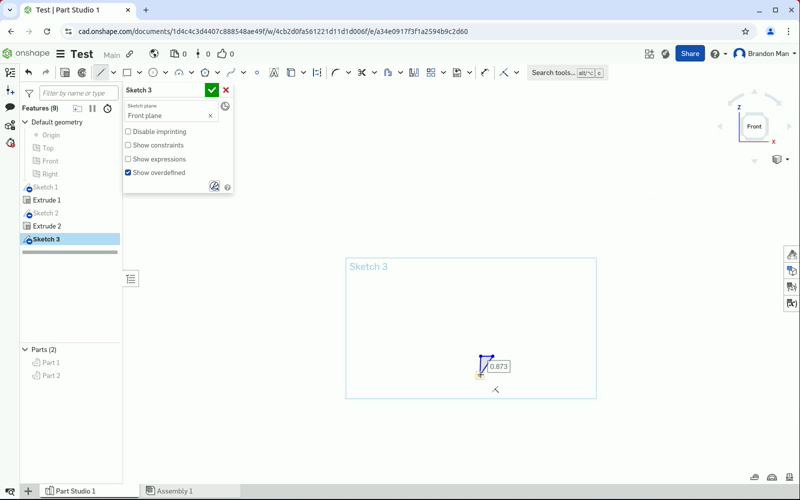
scroll(-6)
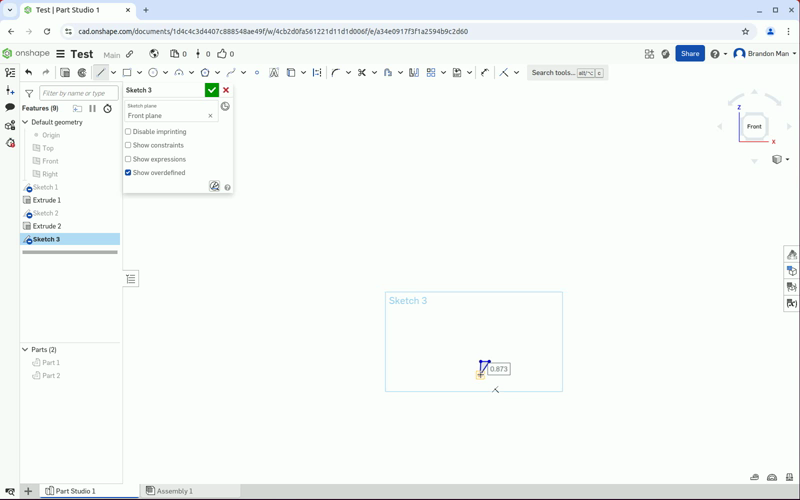
scroll(-6)
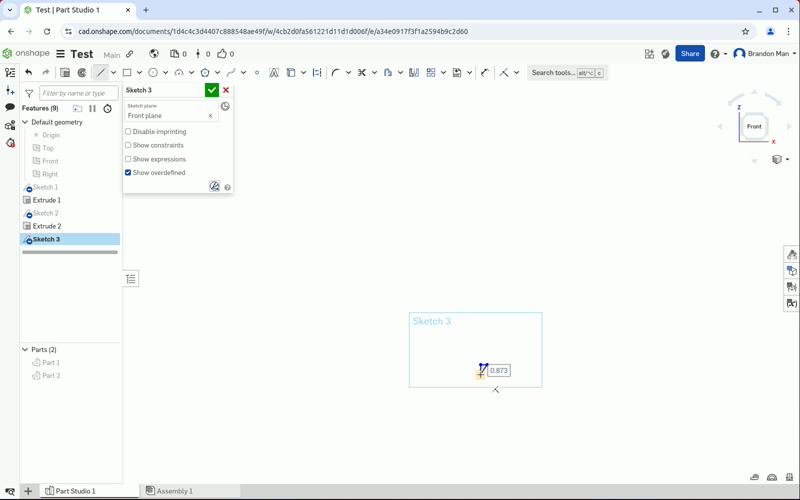
scroll(-6)
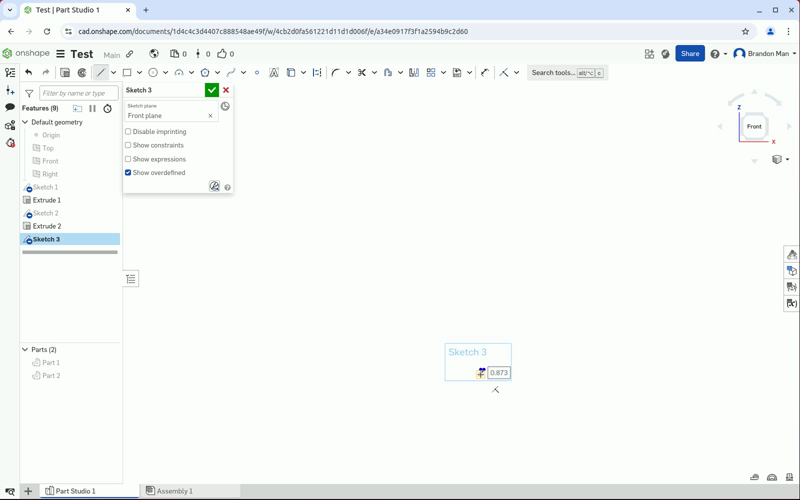
key(esc)
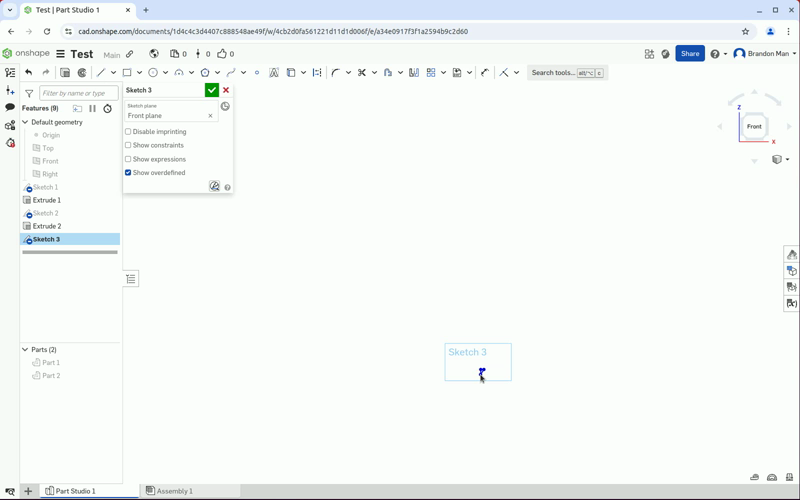
mouse_move(481, 372)
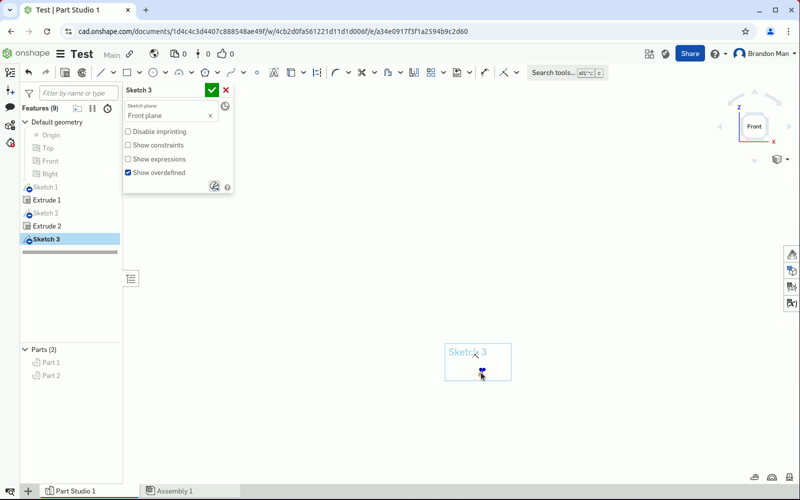
scroll(6)
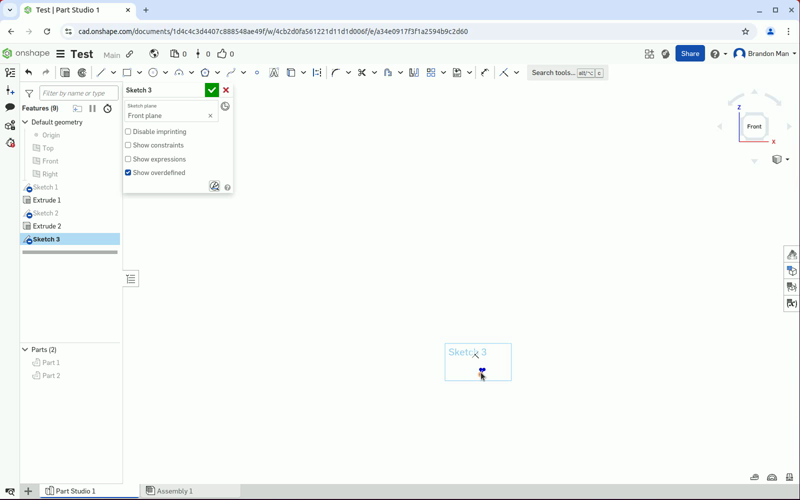
scroll(6)
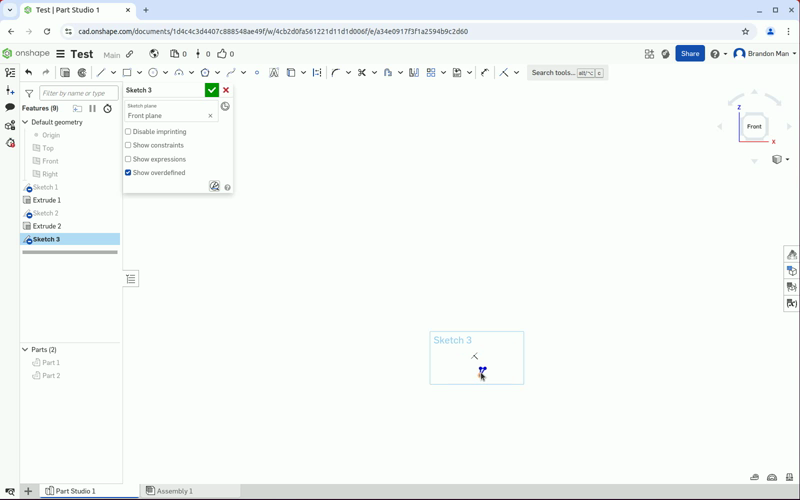
scroll(6)
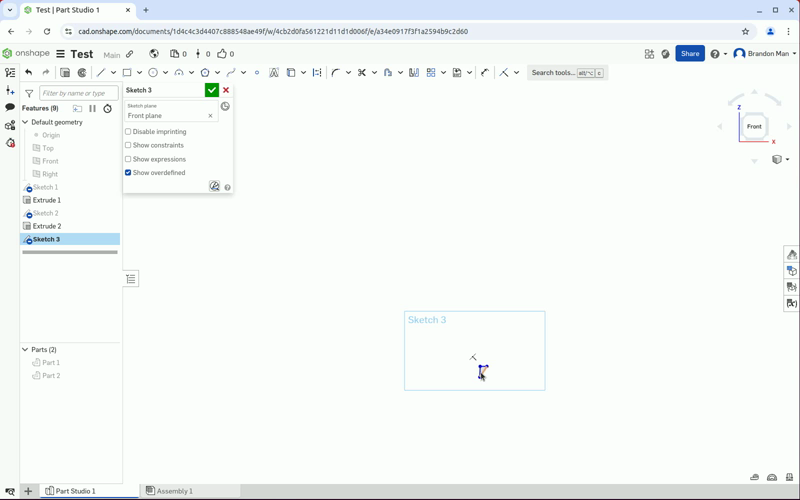
scroll(6)
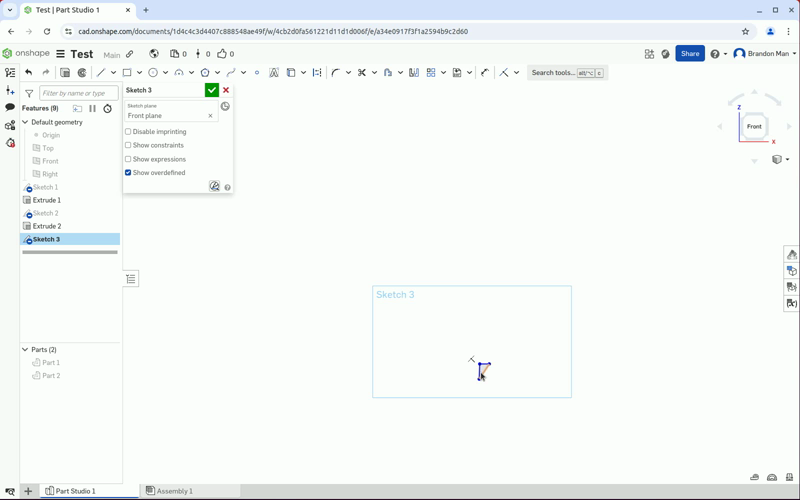
scroll(6)
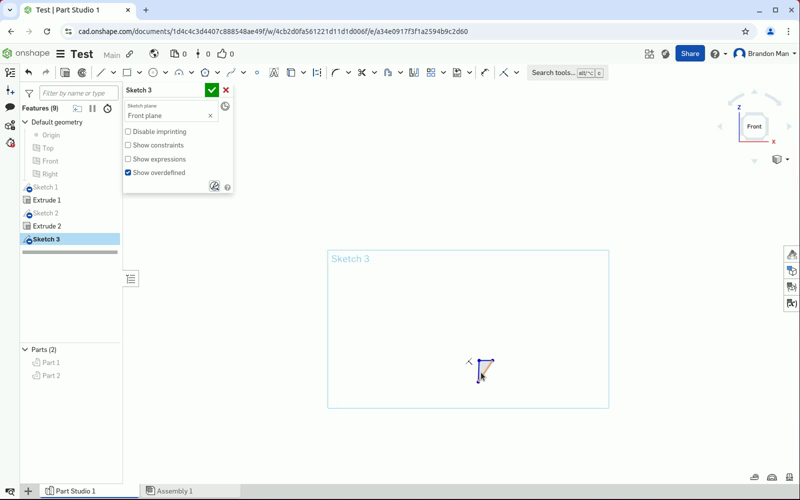
scroll(6)
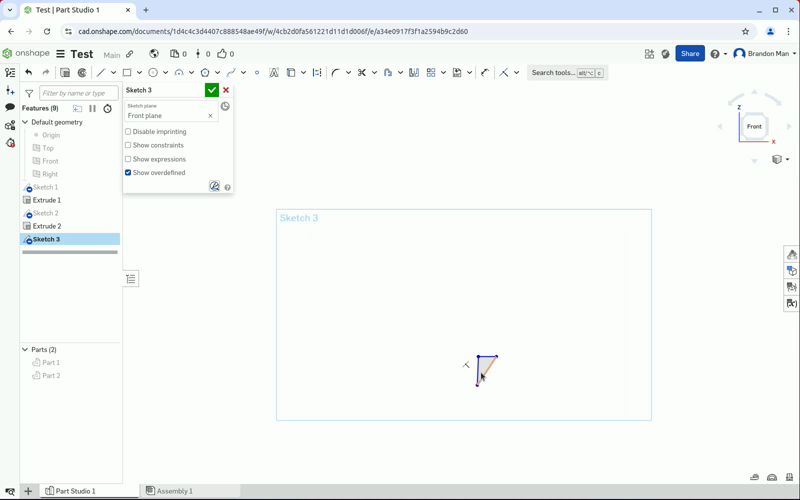
scroll(6)
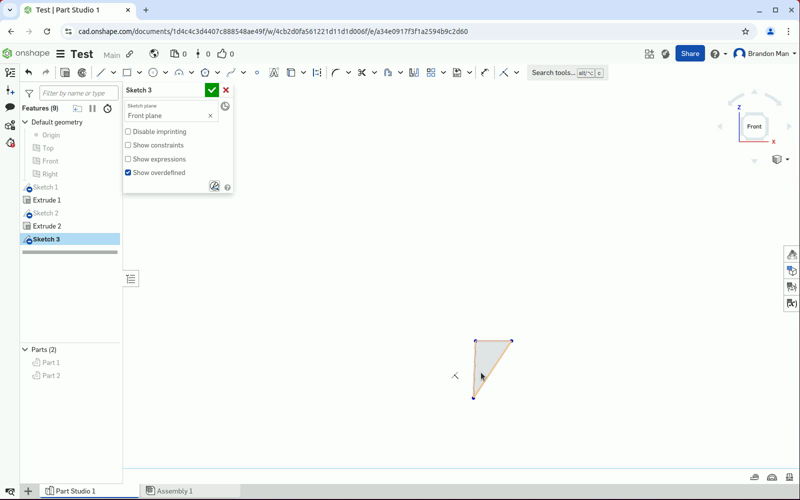
click(481, 372)
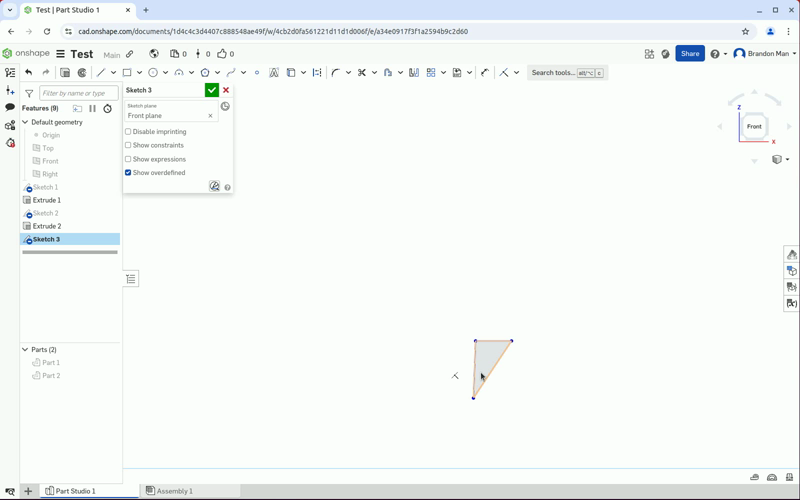
scroll(-6)
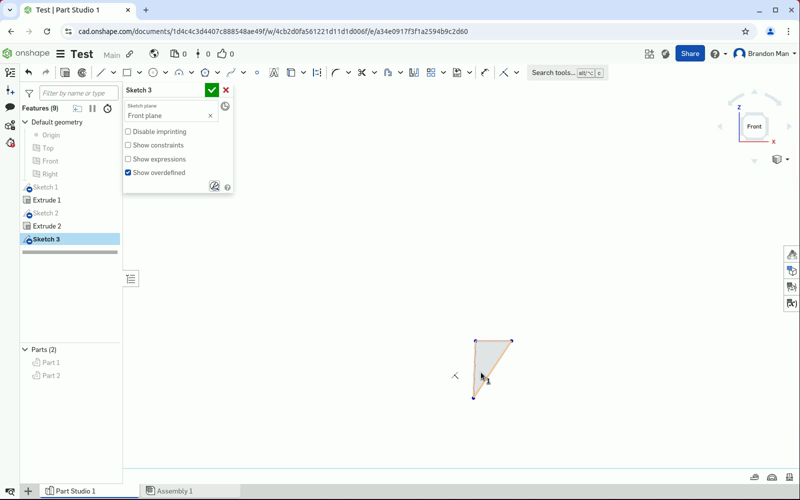
scroll(-6)
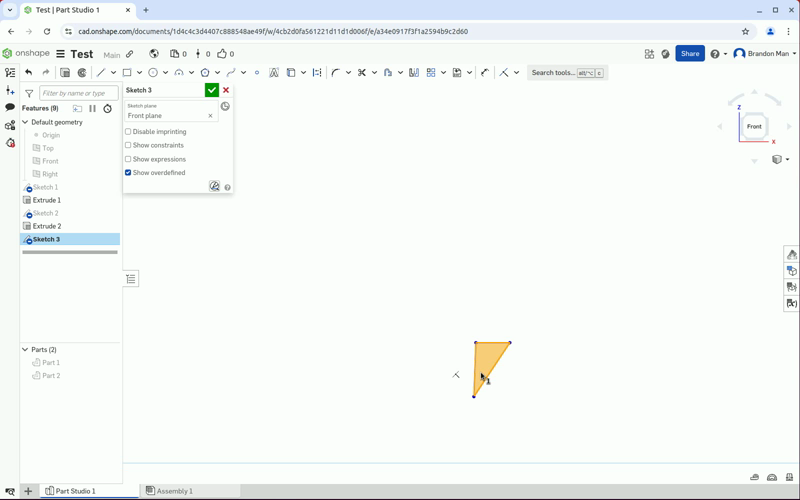
scroll(-6)
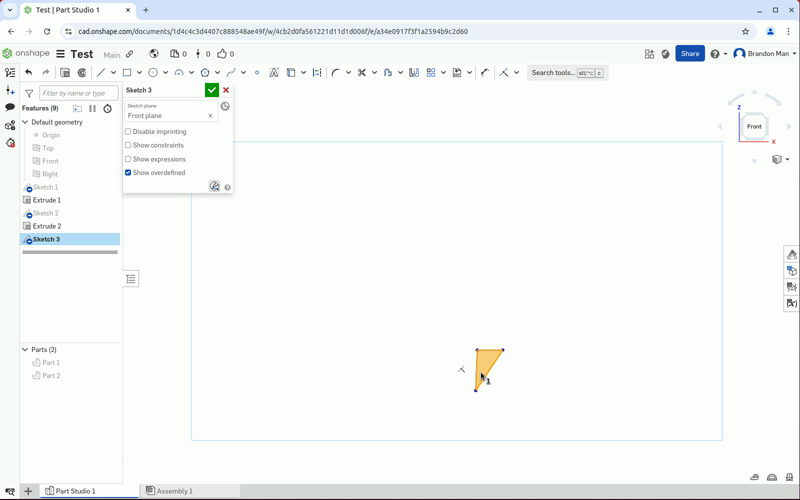
scroll(-6)
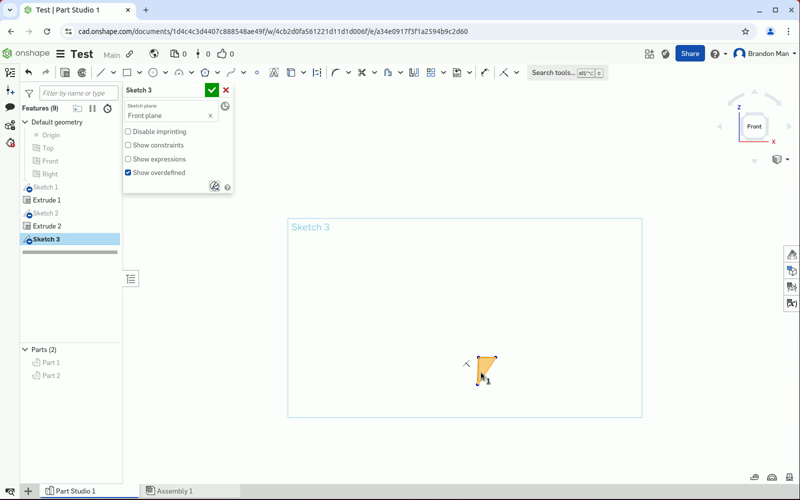
scroll(-6)
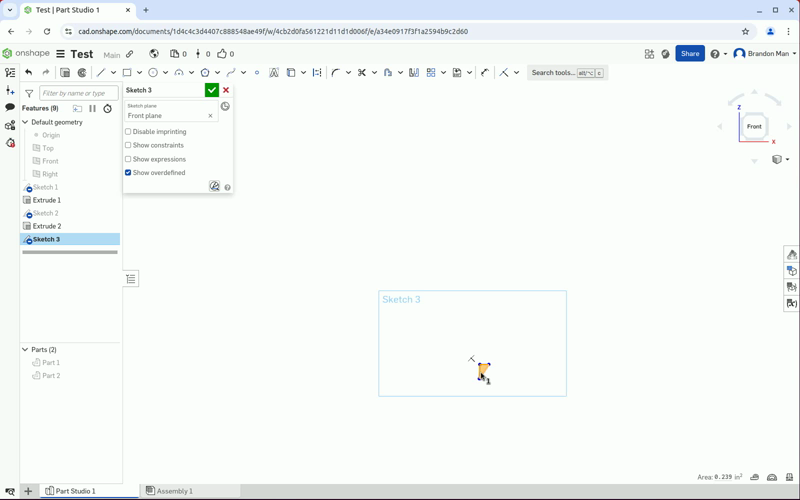
scroll(-6)
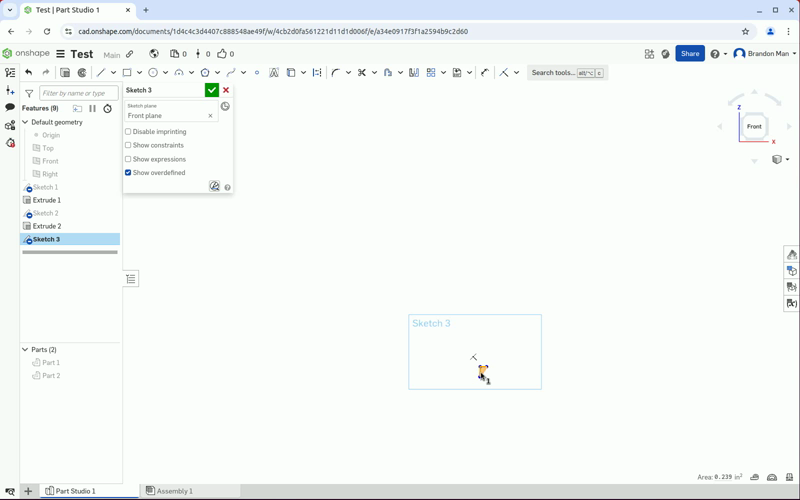
scroll(-6)
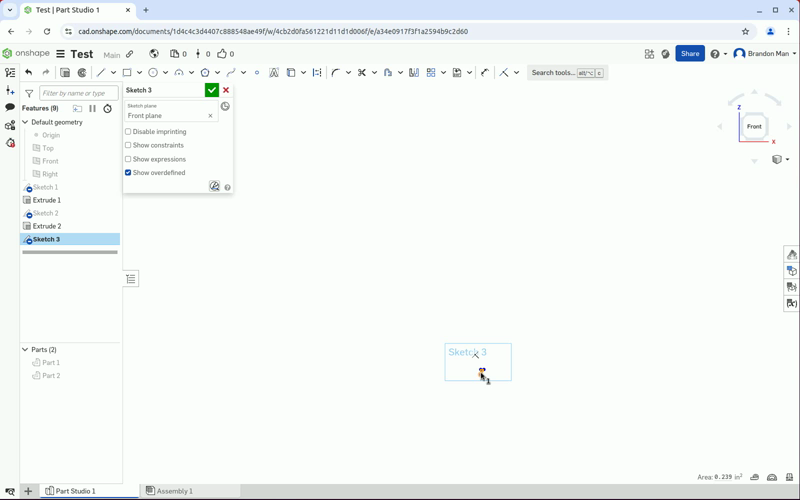
mouse_move(73, 352)
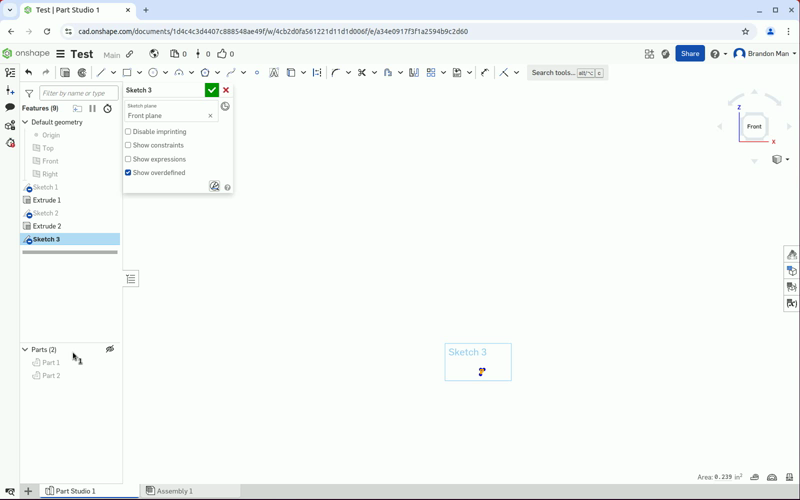
key(shift+y)
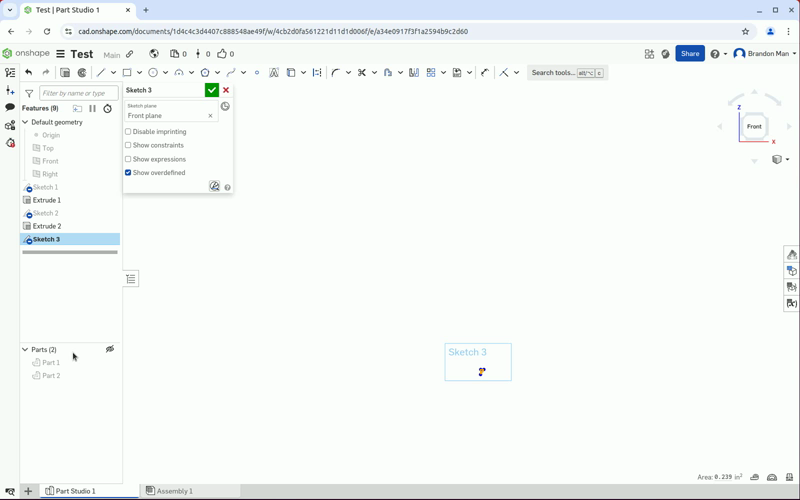
key(shift+e)
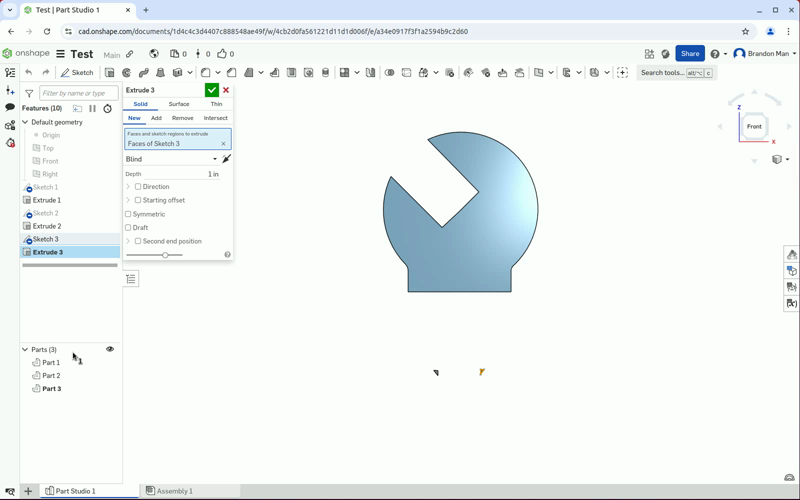
mouse_move(143, 106)
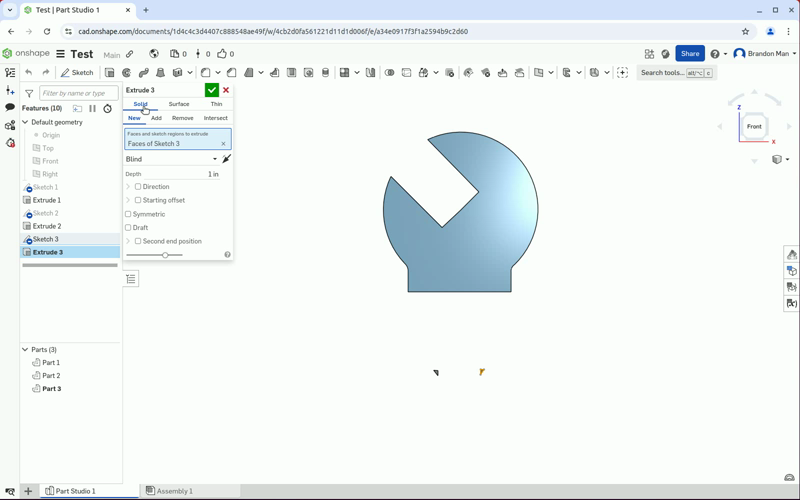
click(143, 106)
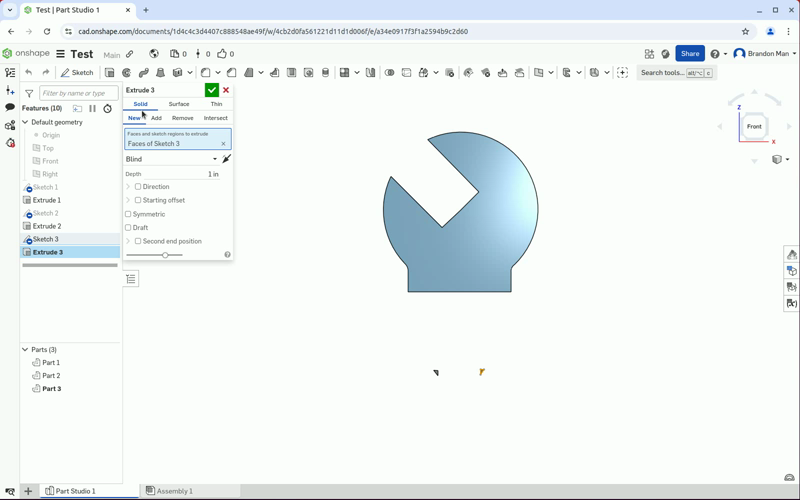
mouse_move(137, 120)
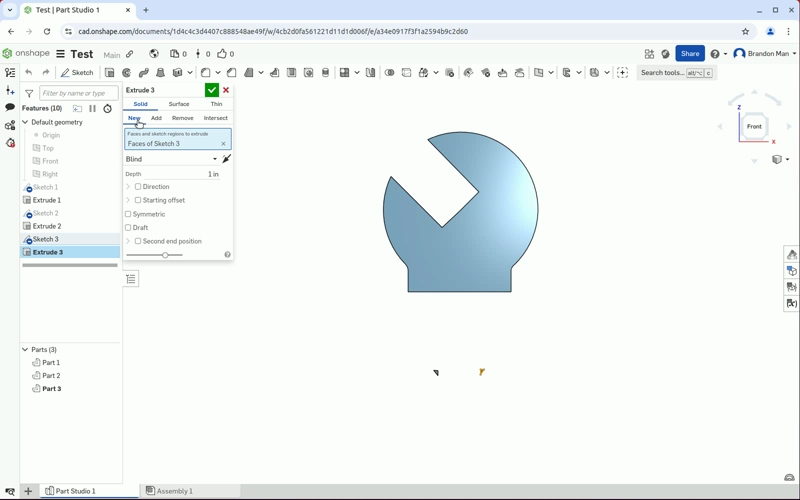
click(137, 120)
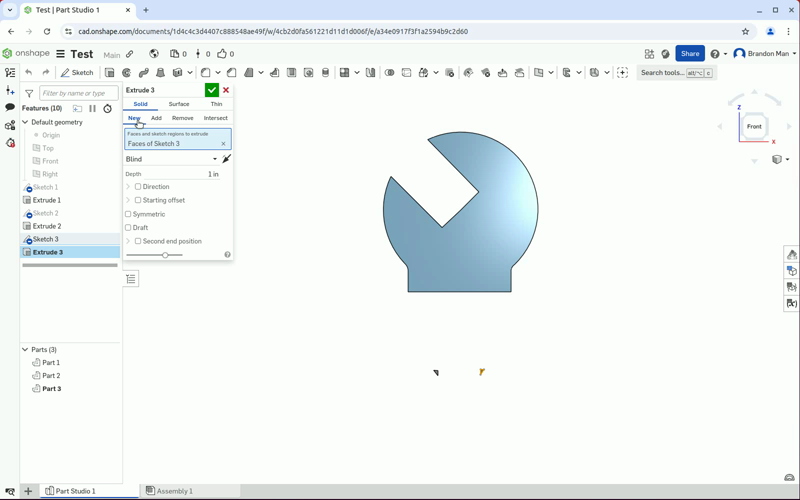
key(tab, 4)
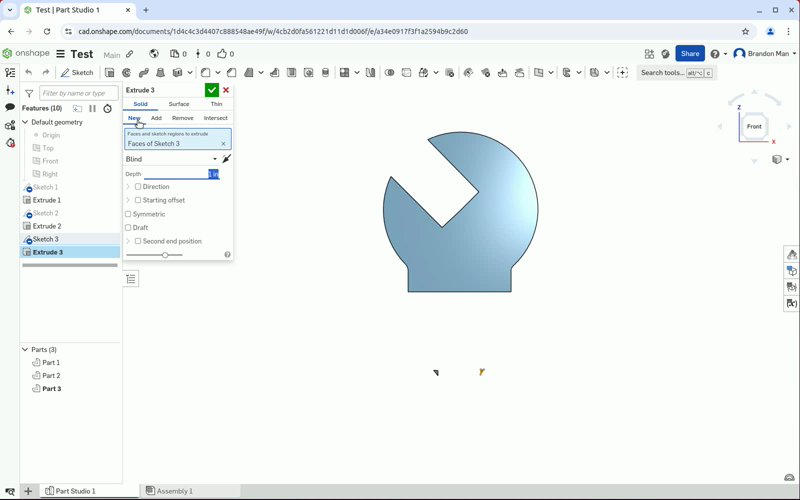
text(11.073)
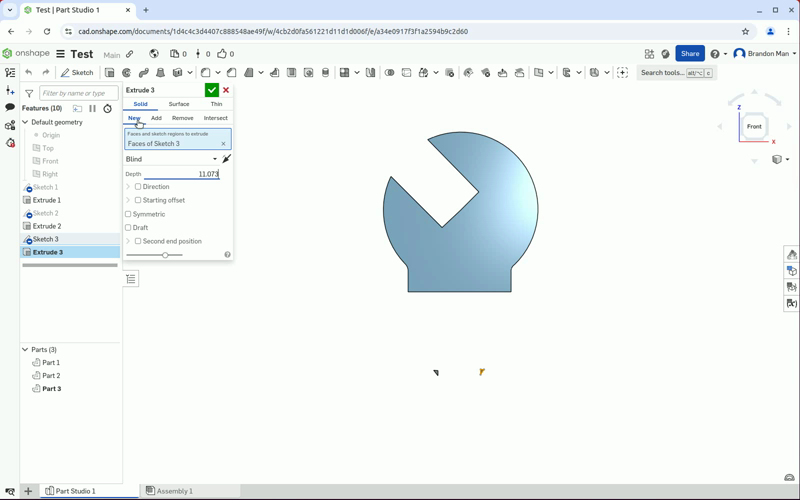
key(enter)
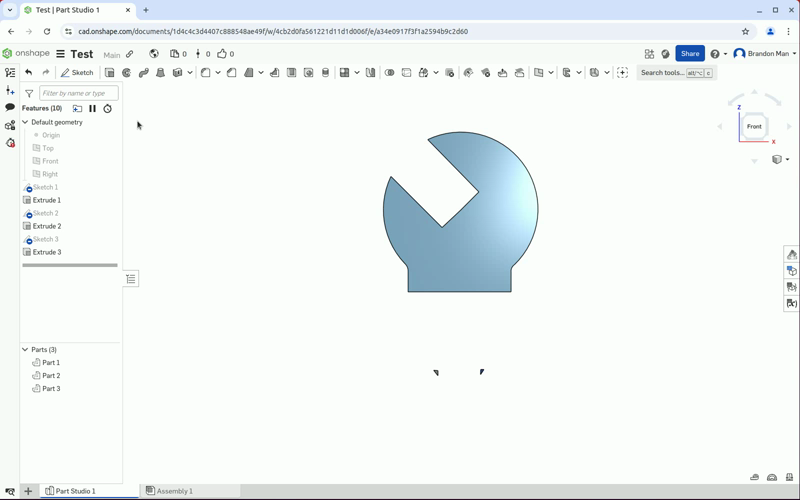
key(shift+h)
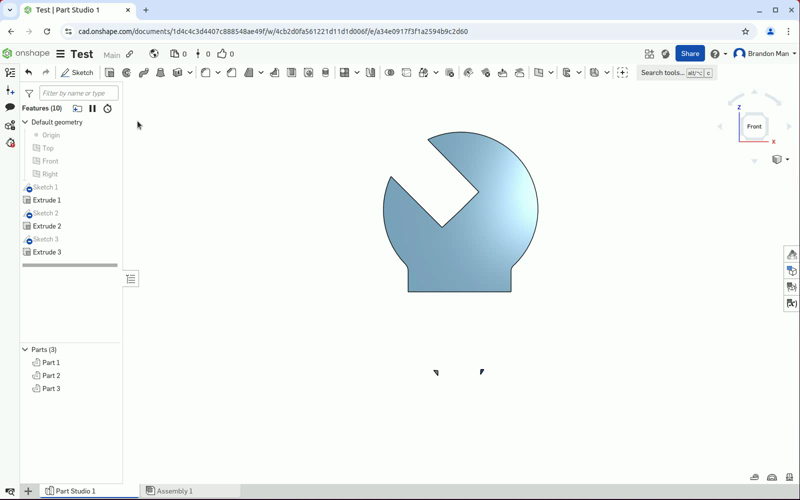
key(shift+h)
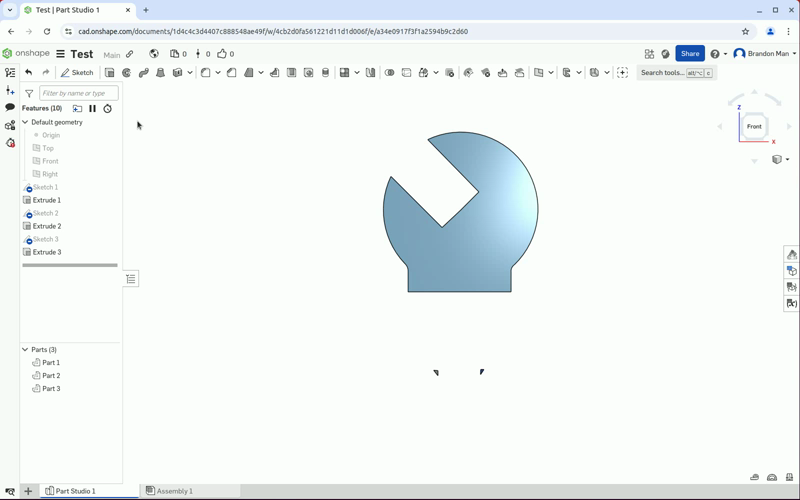
mouse_move(73, 189)
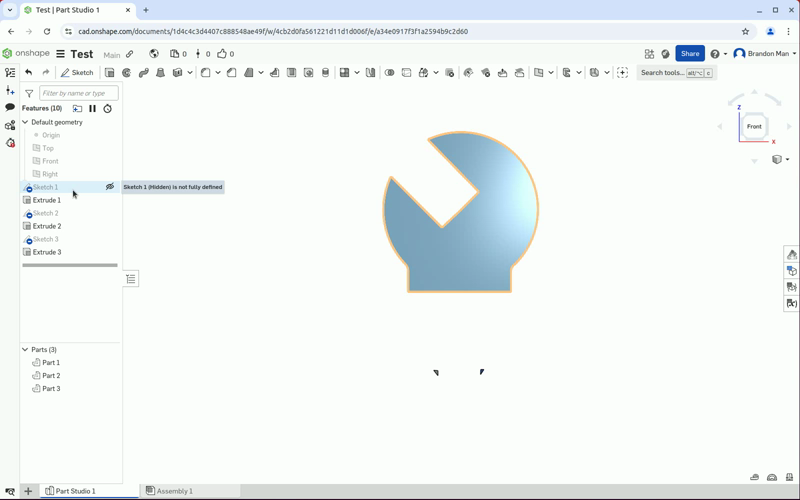
click(73, 189)
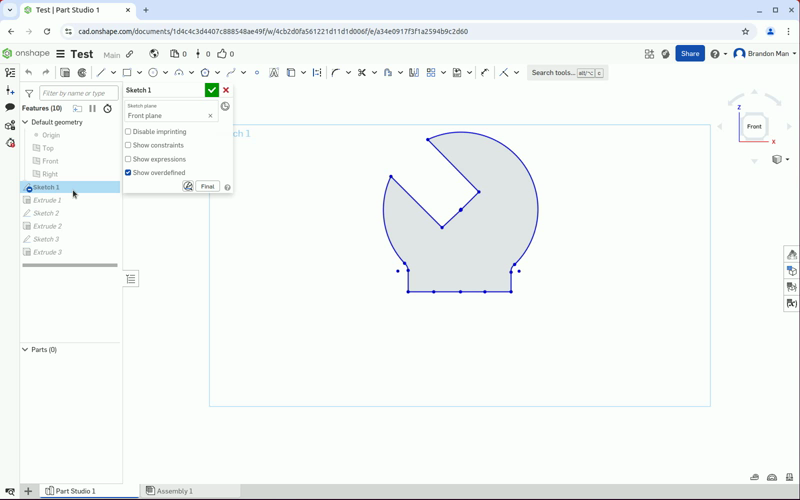
mouse_move(229, 92)
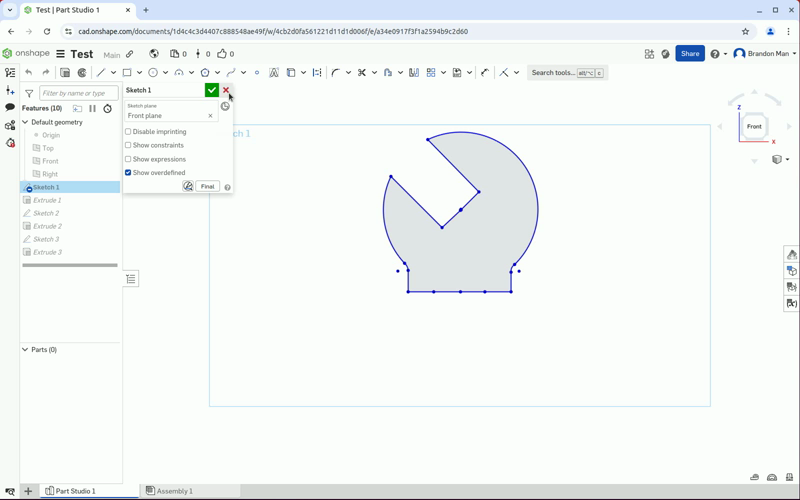
click(229, 92)
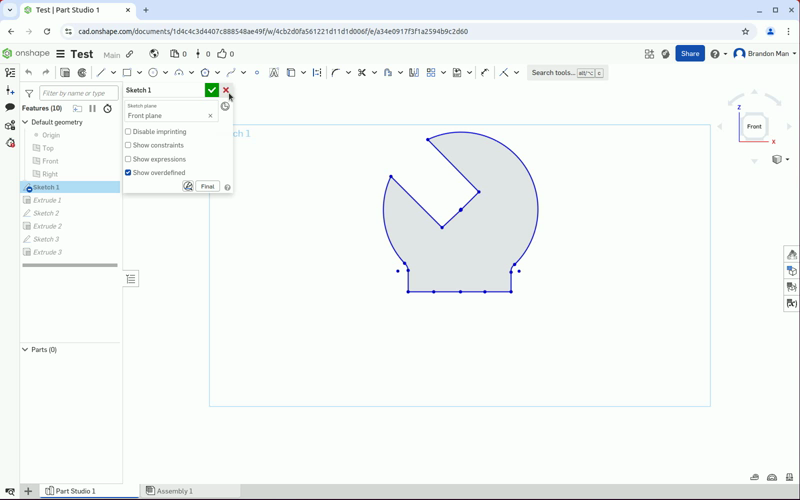
key(shift+s)
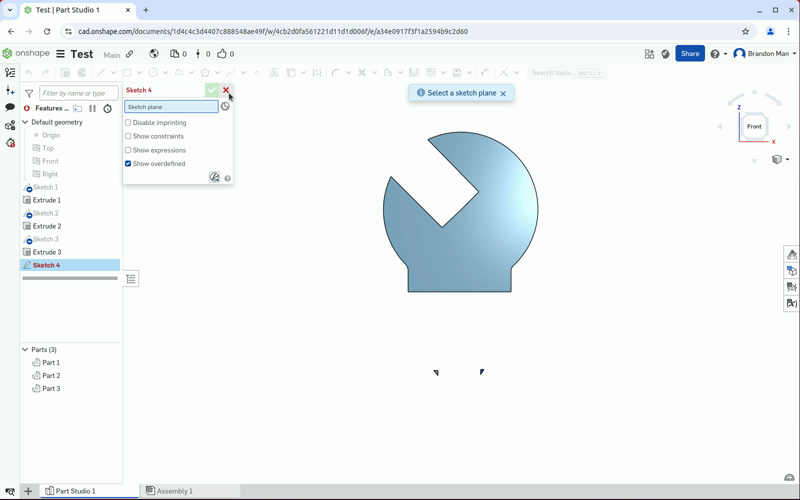
mouse_move(73, 163)
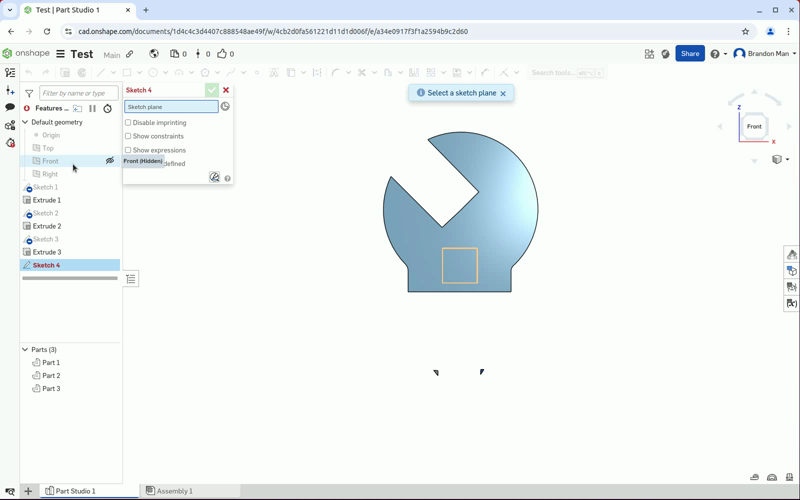
click(73, 163)
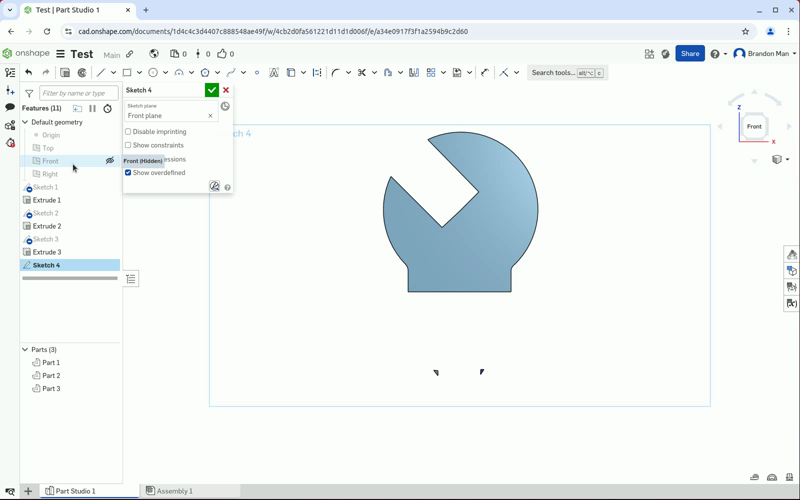
mouse_move(73, 352)
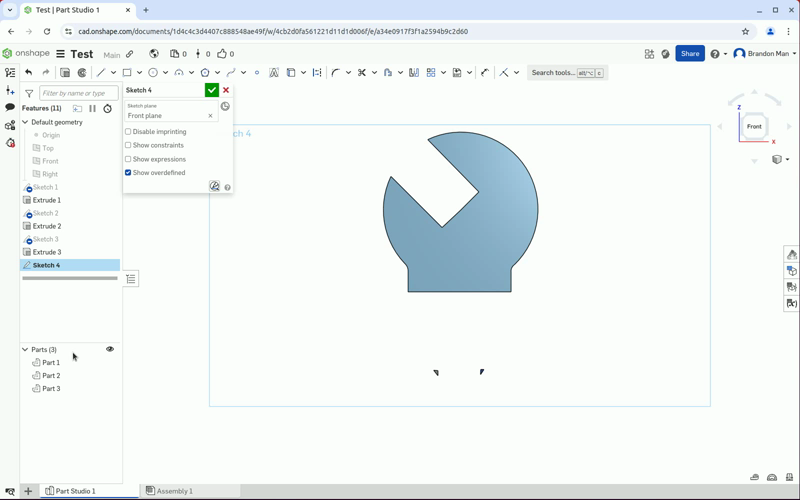
key(y)
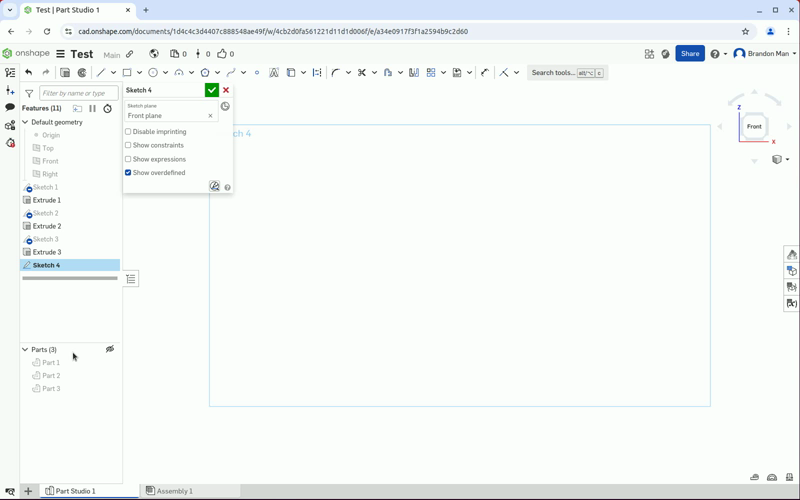
key(l)
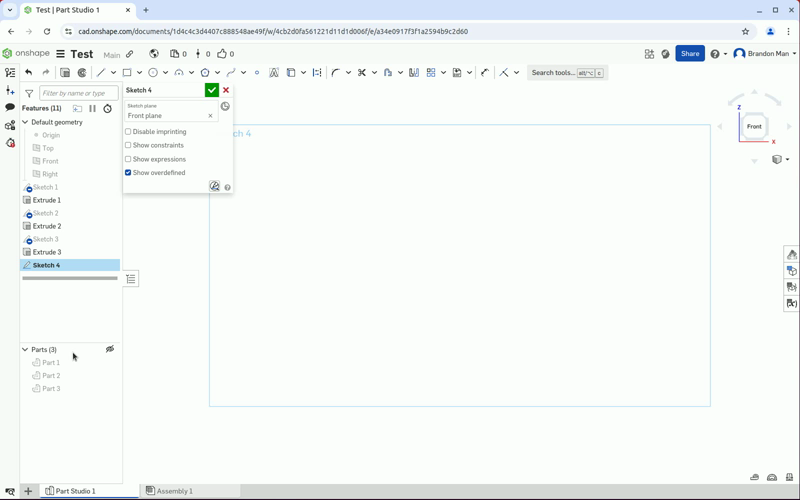
key_down(shift)
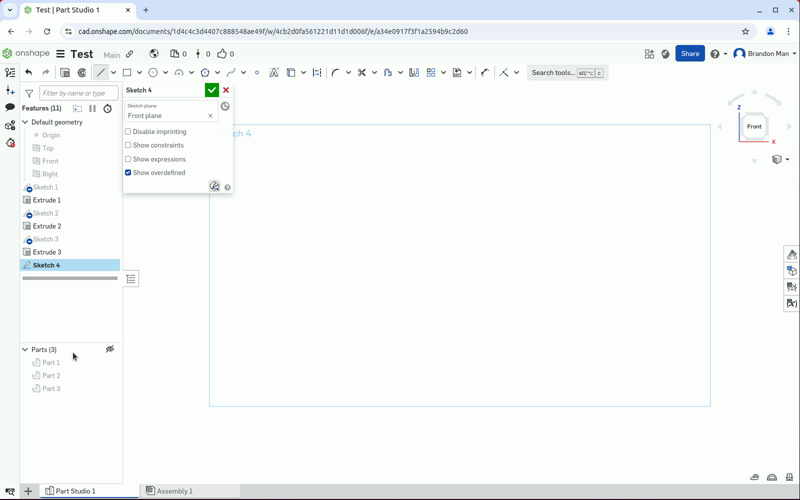
mouse_move(439, 370)
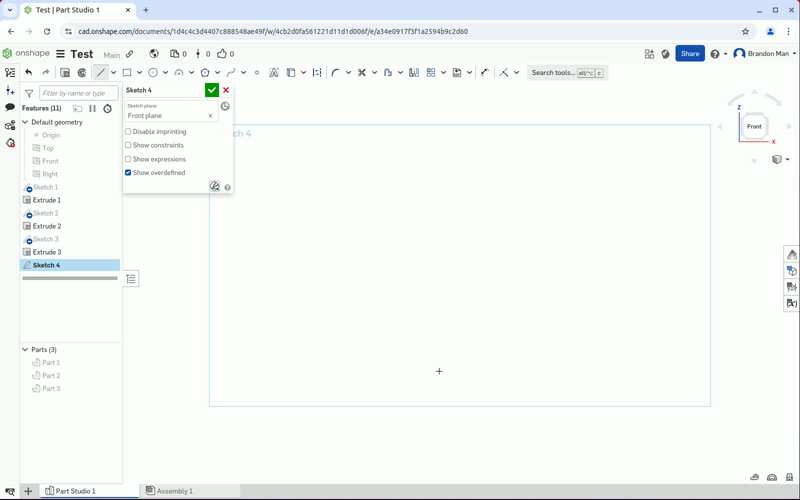
click(439, 370)
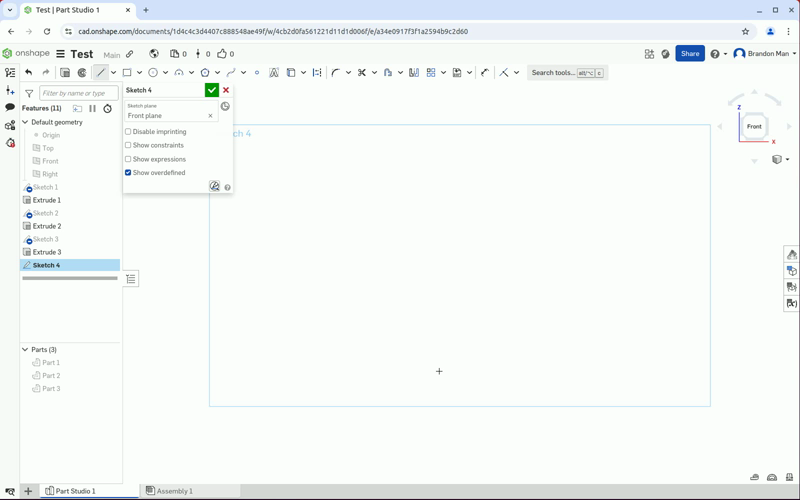
key_up(shift)
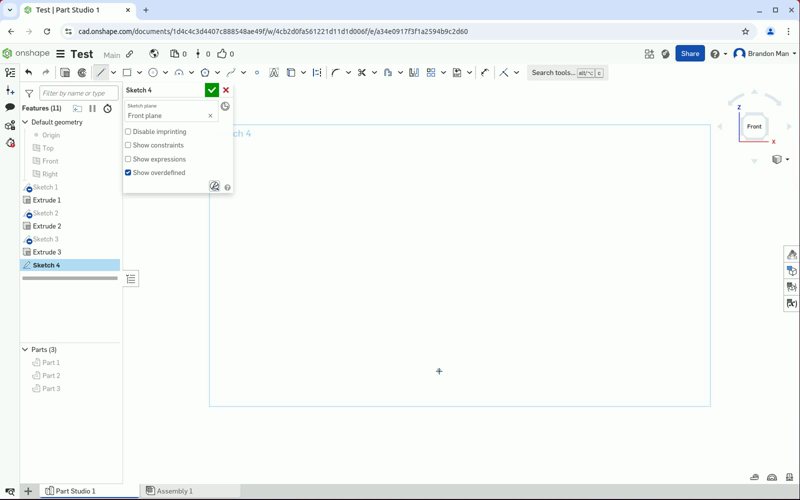
key_down(shift)
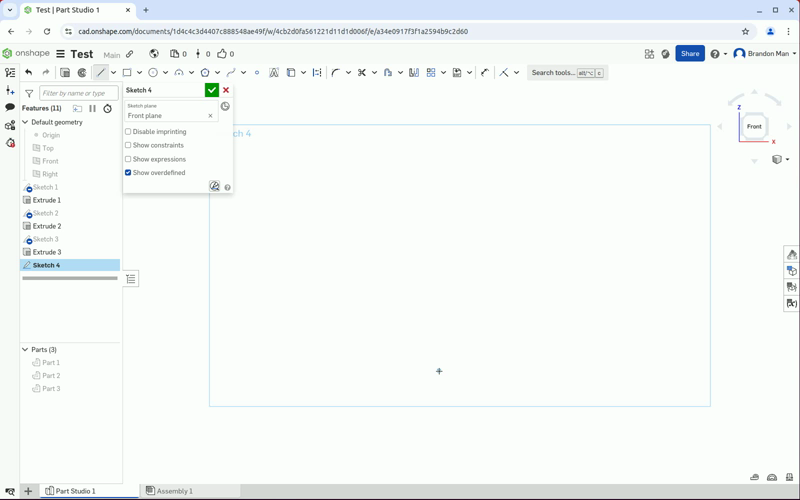
mouse_move(469, 370)
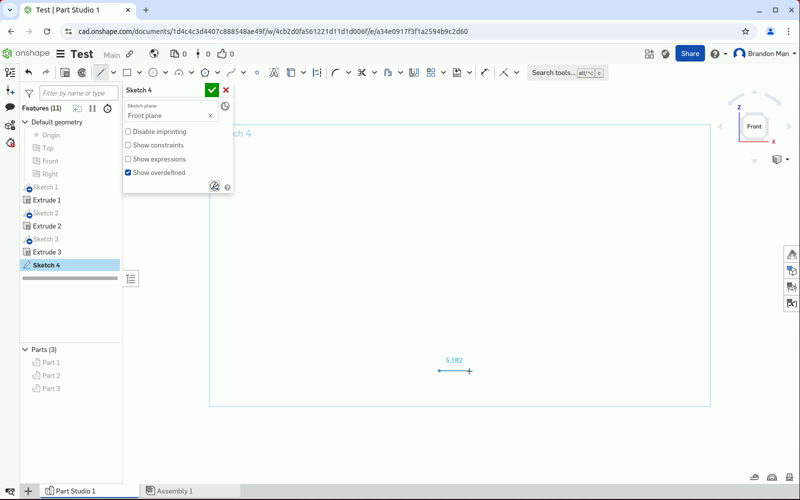
mouse_move(441, 370)
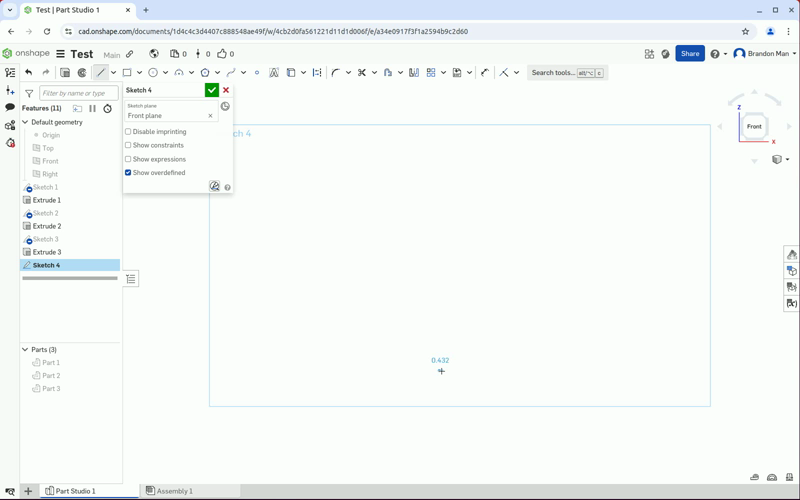
scroll(6)
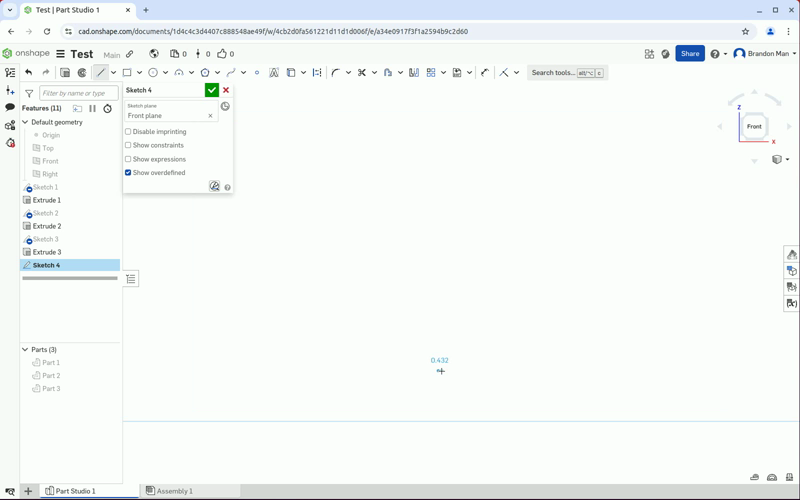
scroll(6)
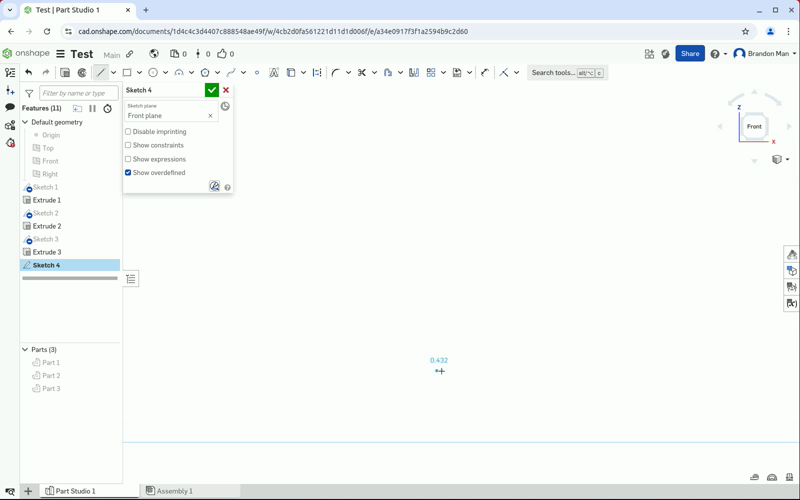
scroll(6)
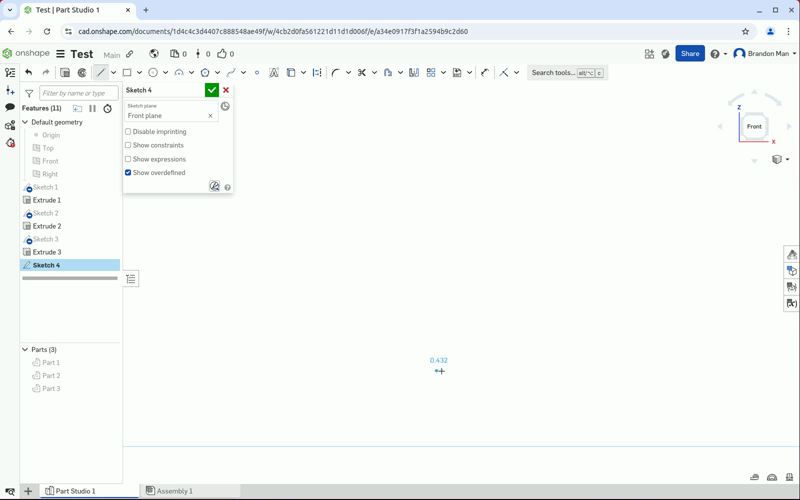
scroll(6)
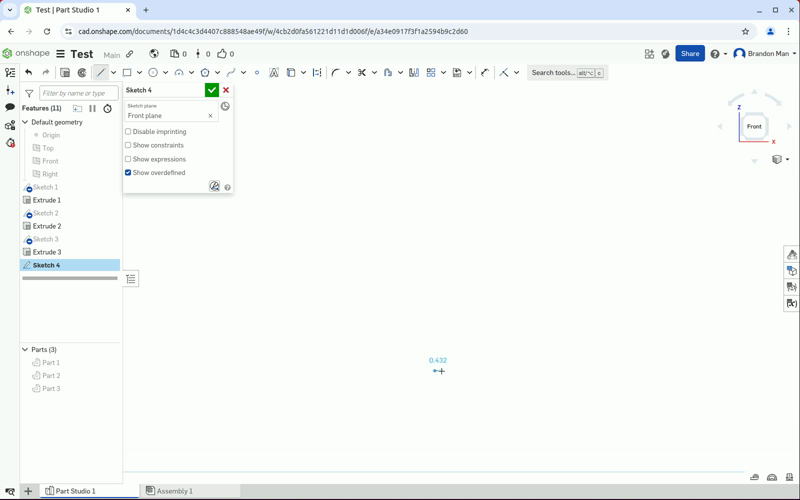
scroll(6)
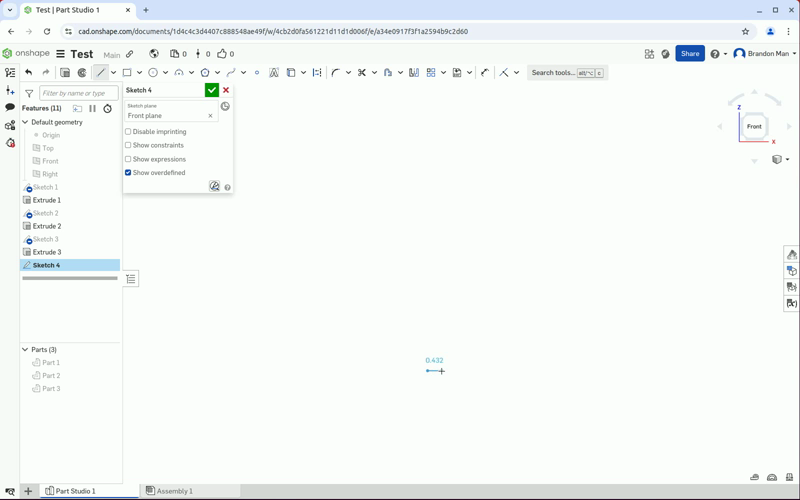
scroll(6)
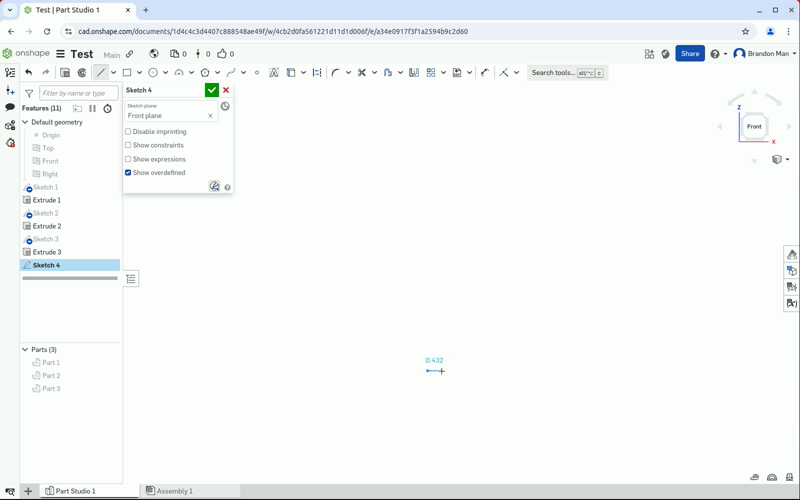
scroll(6)
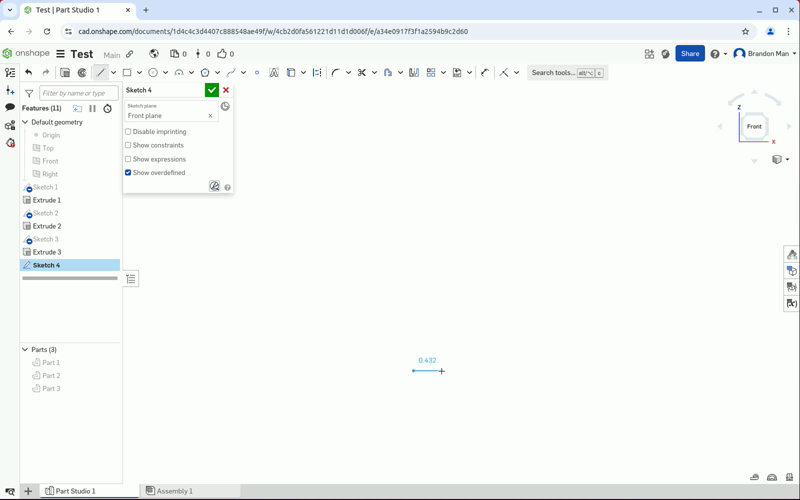
click(441, 370)
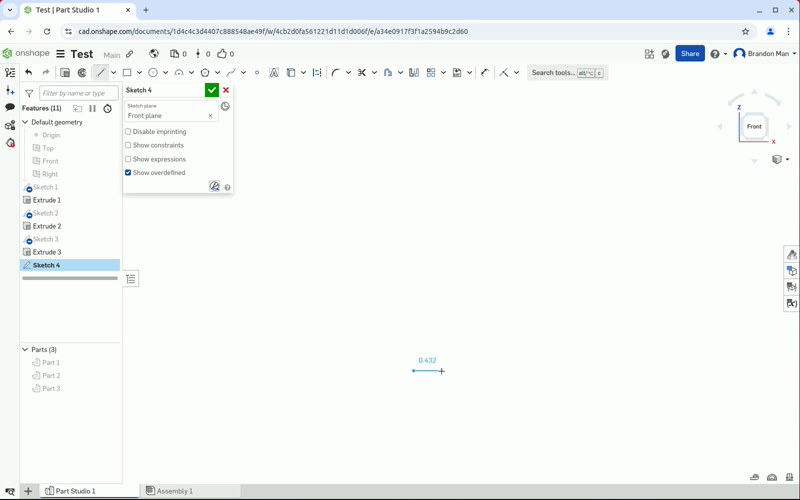
scroll(-6)
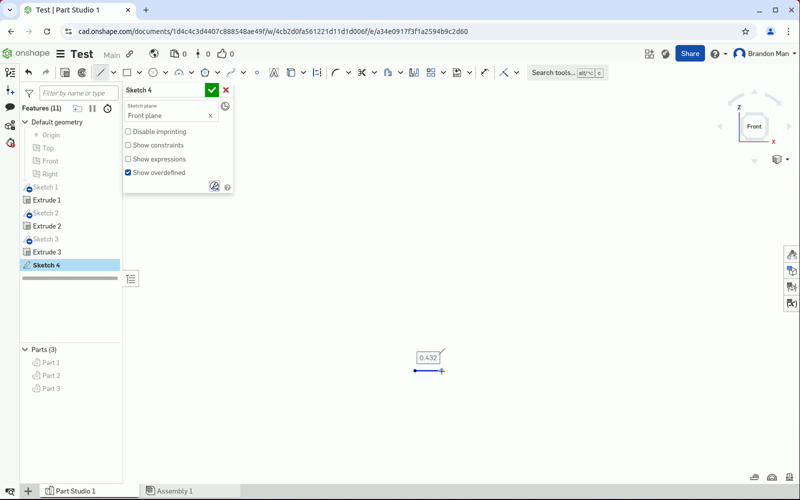
scroll(-6)
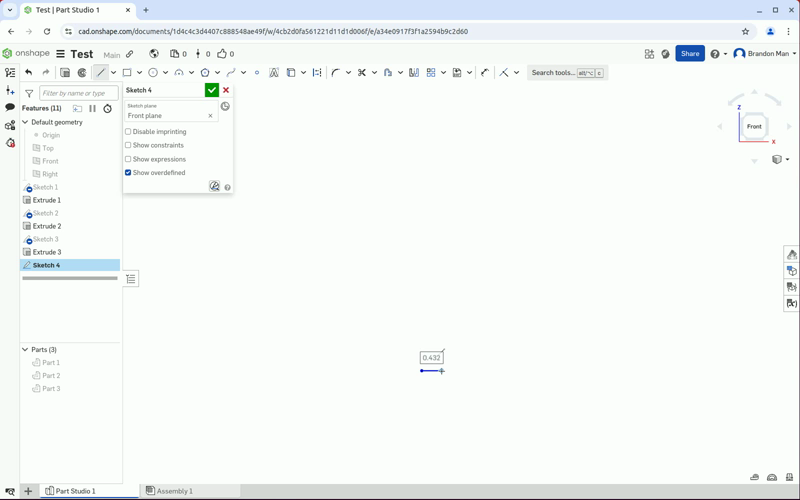
scroll(-6)
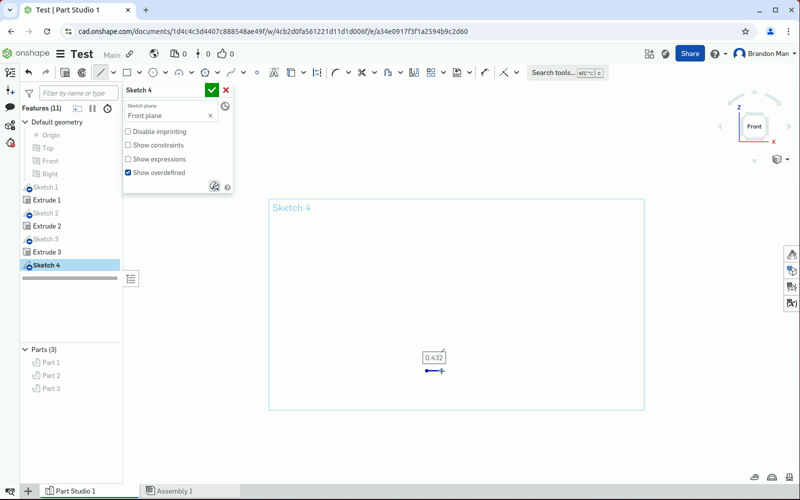
scroll(-6)
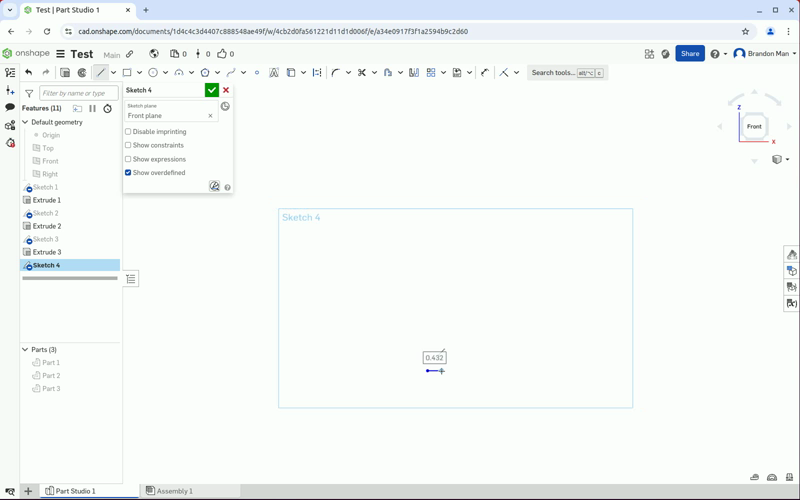
scroll(-6)
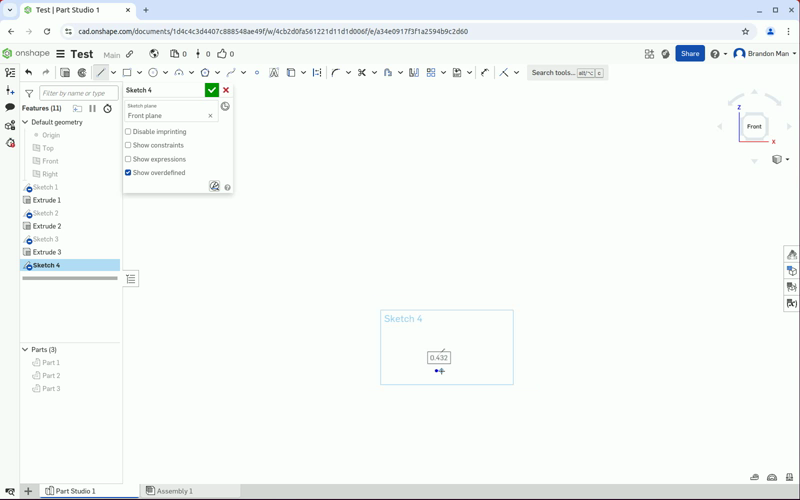
scroll(-6)
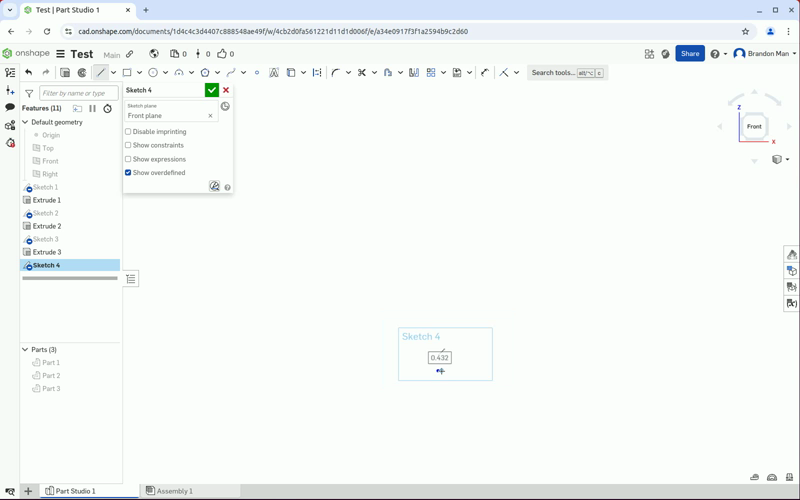
scroll(-6)
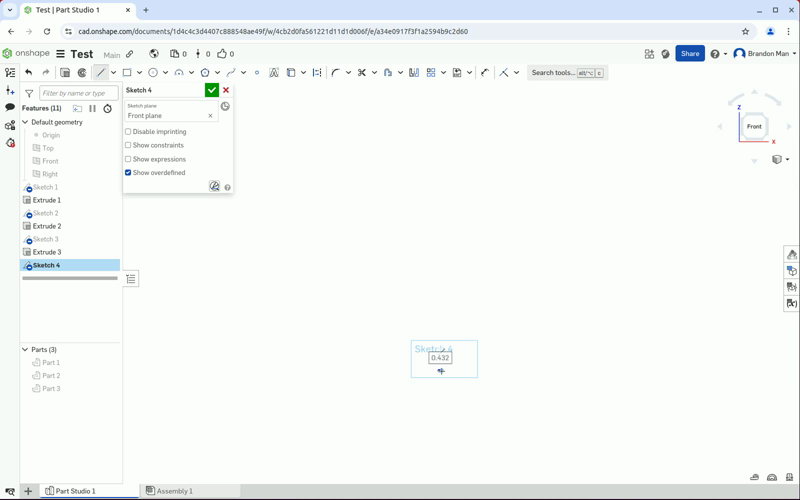
key_up(shift)
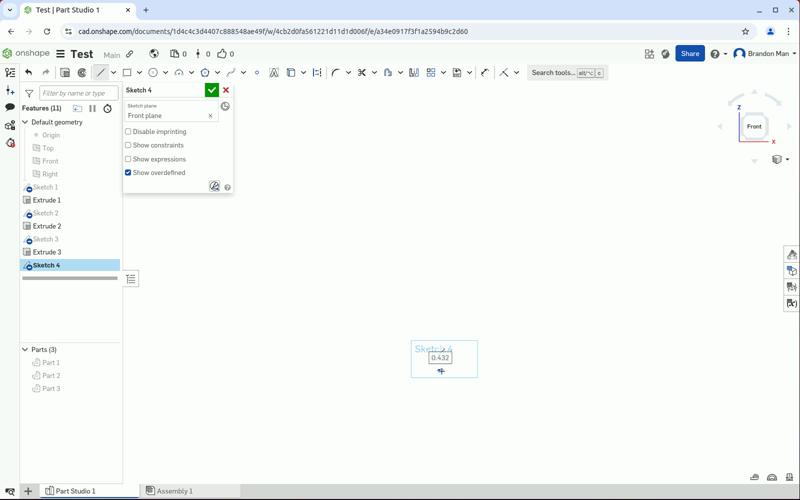
key_down(shift)
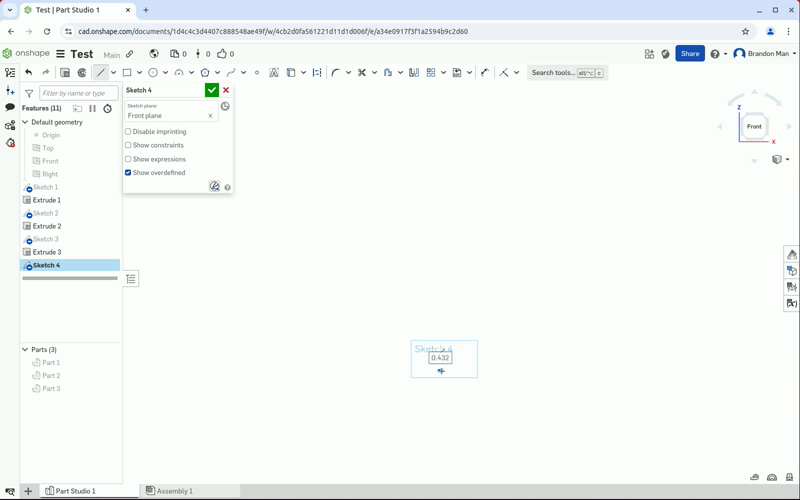
mouse_move(471, 370)
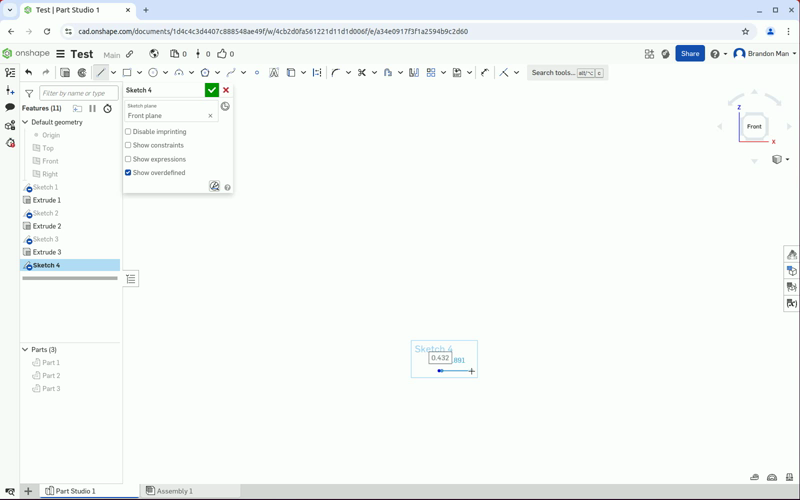
mouse_move(441, 319)
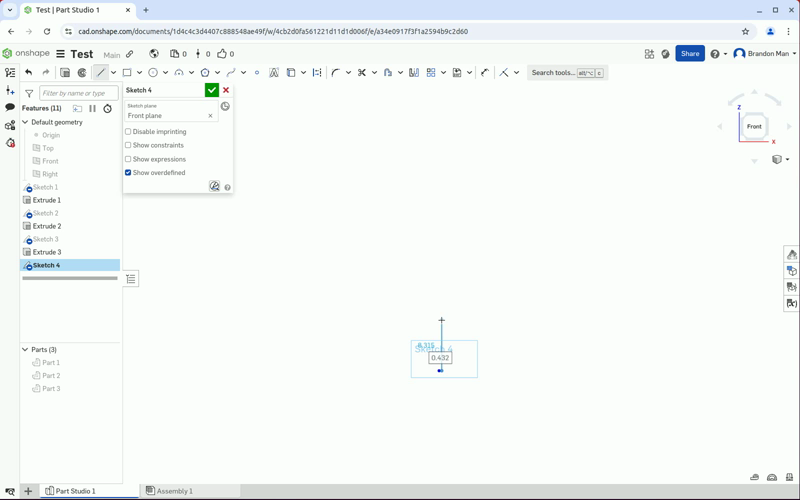
click(441, 319)
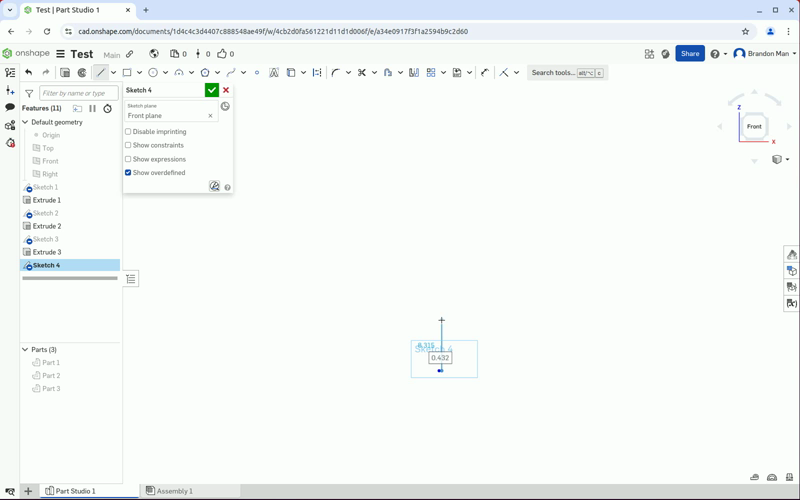
key_up(shift)
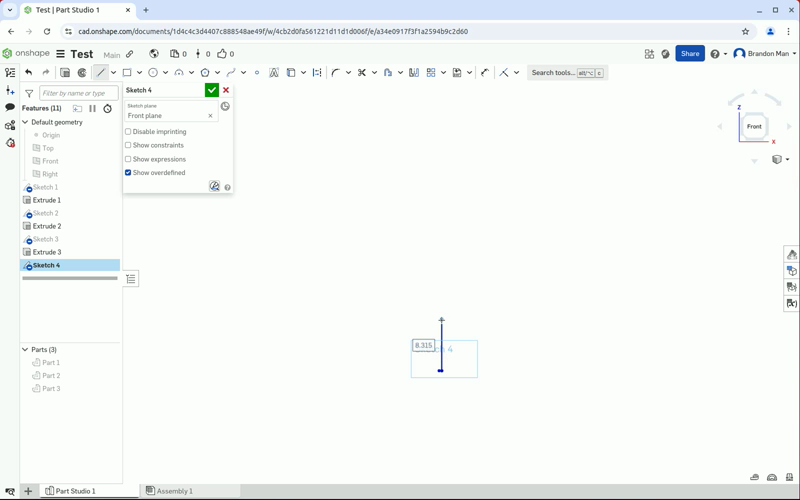
key_down(shift)
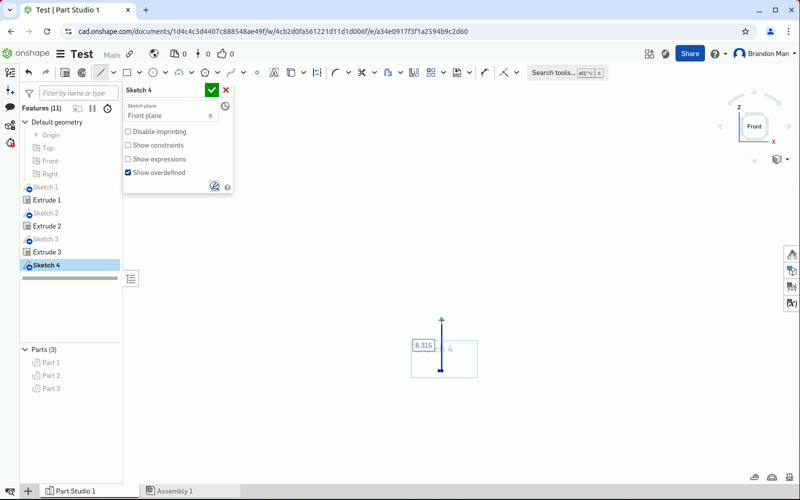
mouse_move(471, 319)
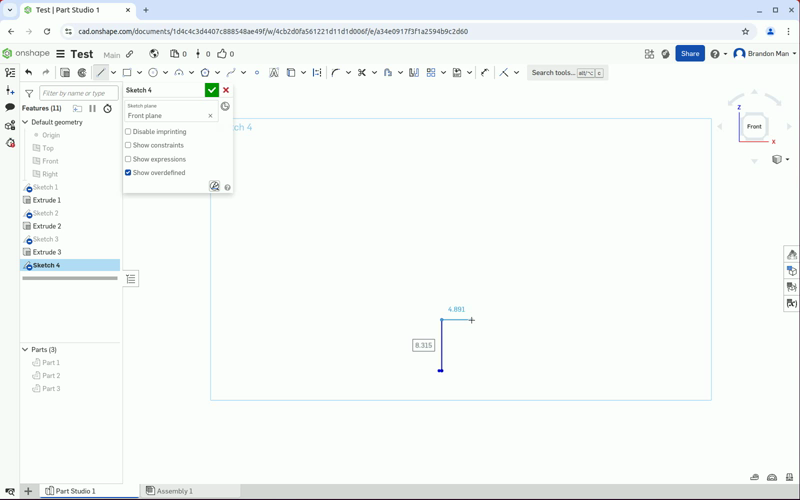
mouse_move(439, 319)
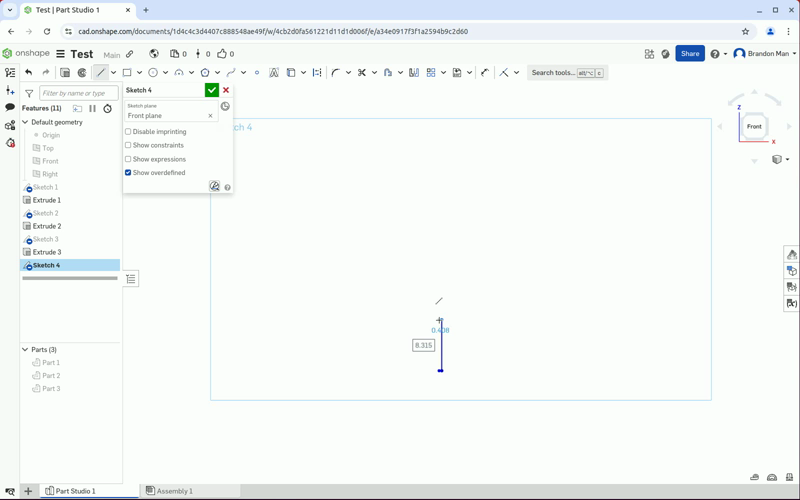
scroll(6)
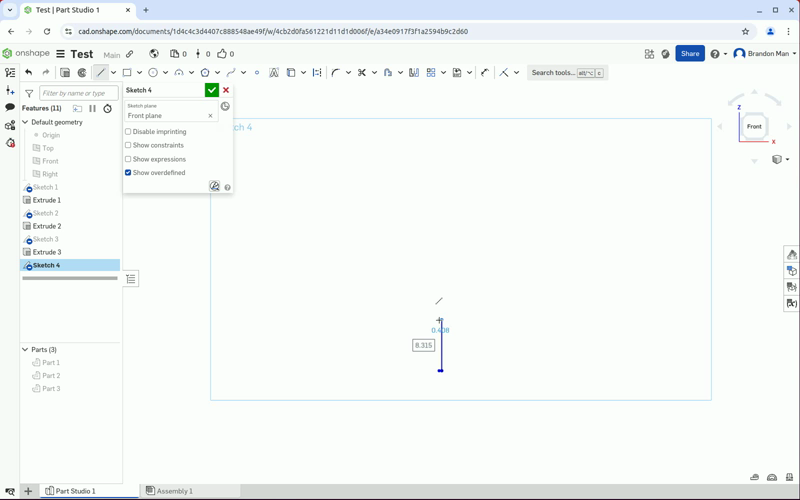
scroll(6)
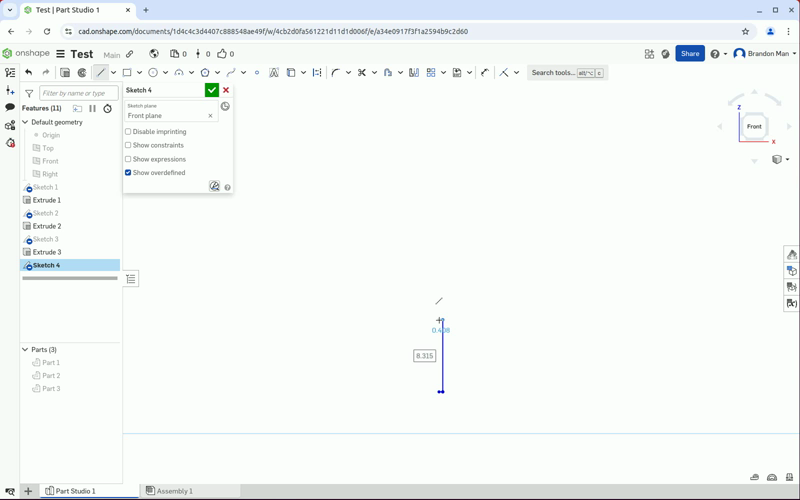
scroll(6)
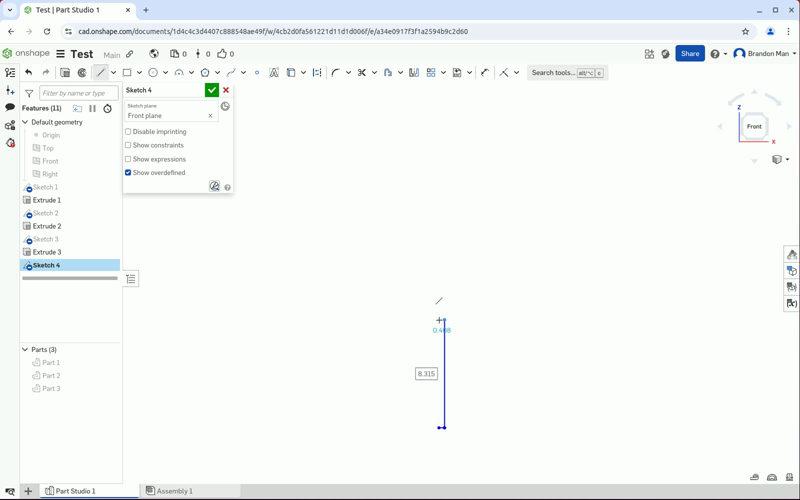
scroll(6)
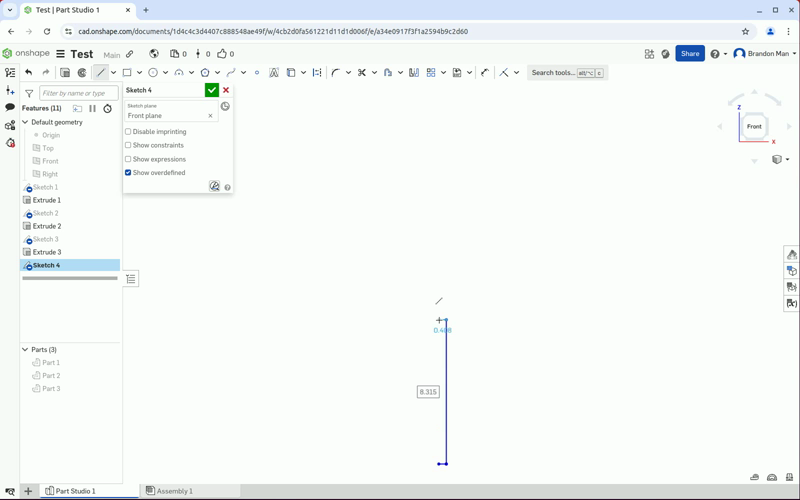
scroll(6)
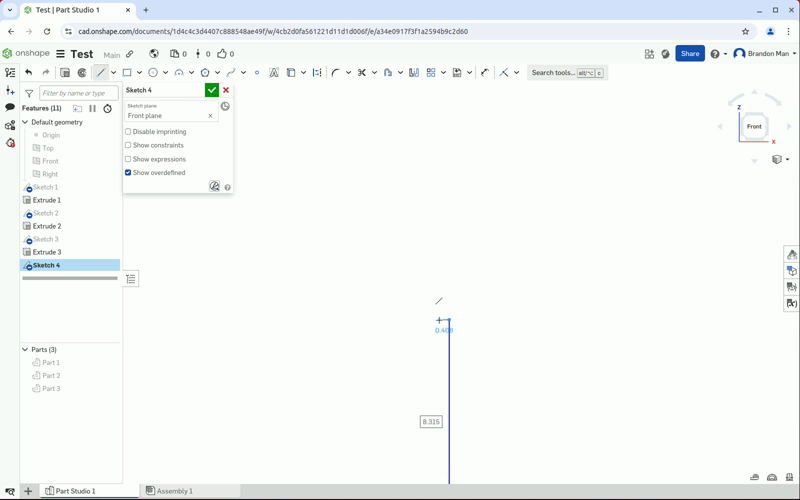
scroll(6)
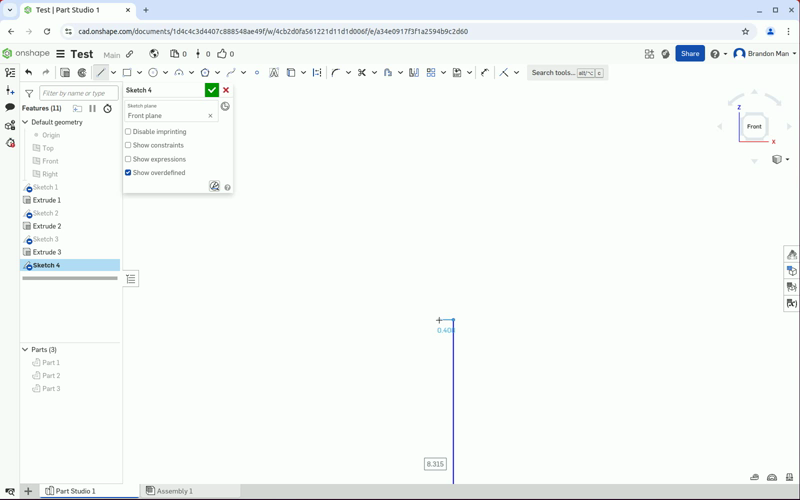
scroll(6)
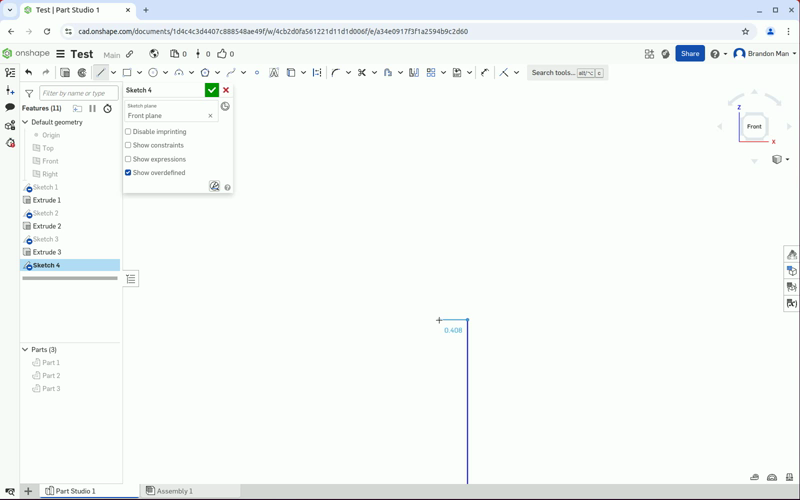
click(439, 319)
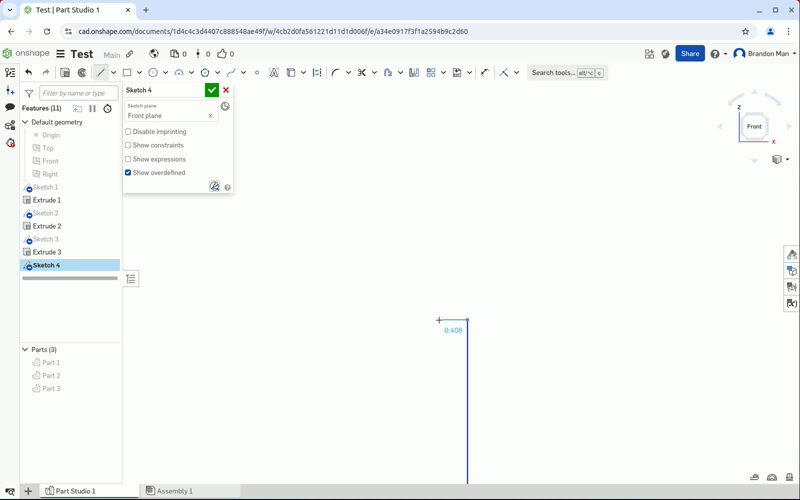
scroll(-6)
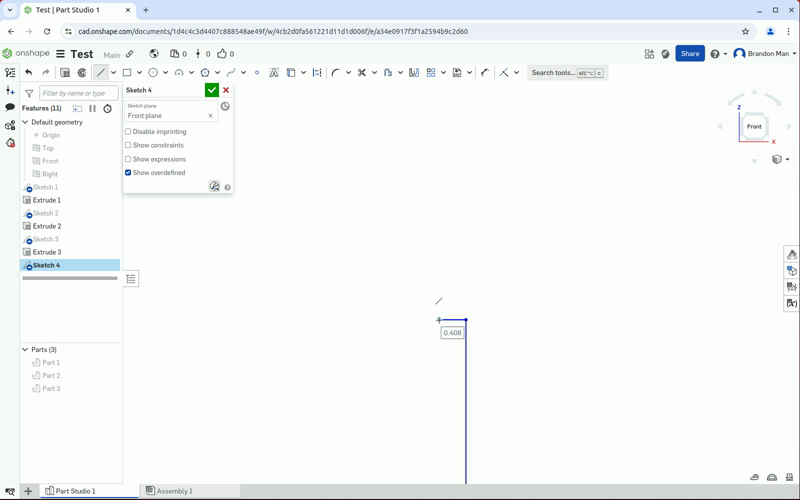
scroll(-6)
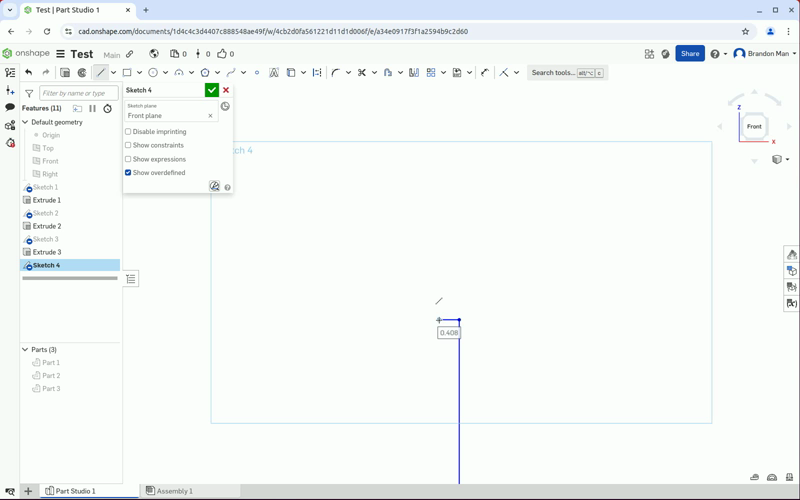
scroll(-6)
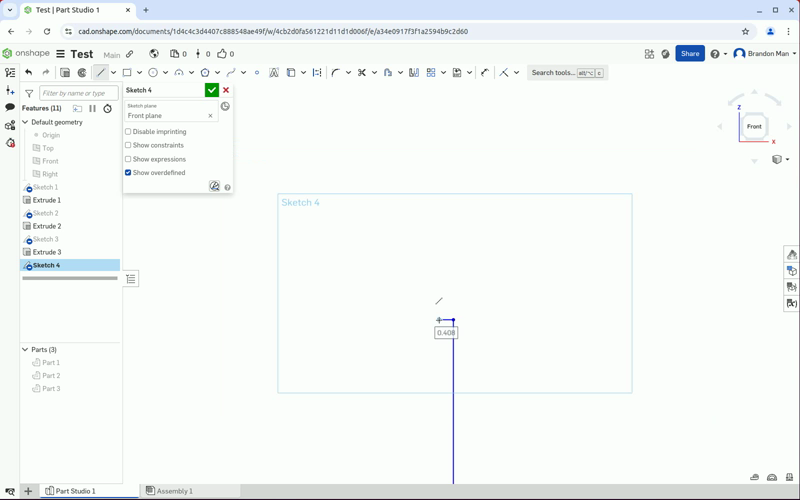
scroll(-6)
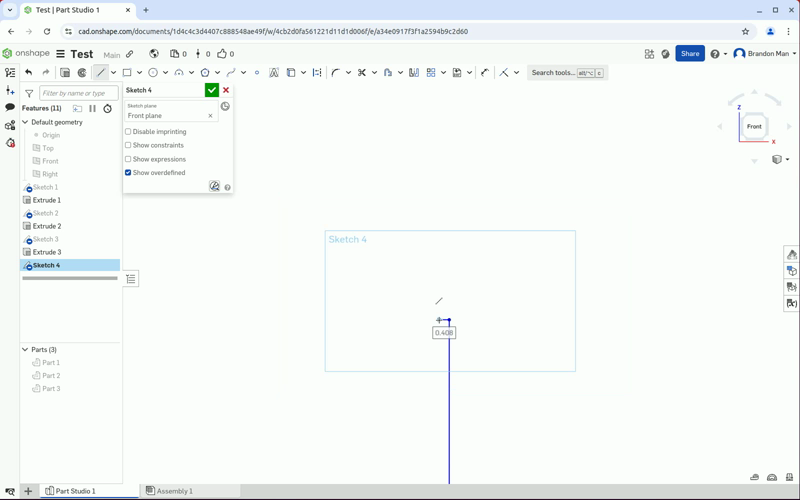
scroll(-6)
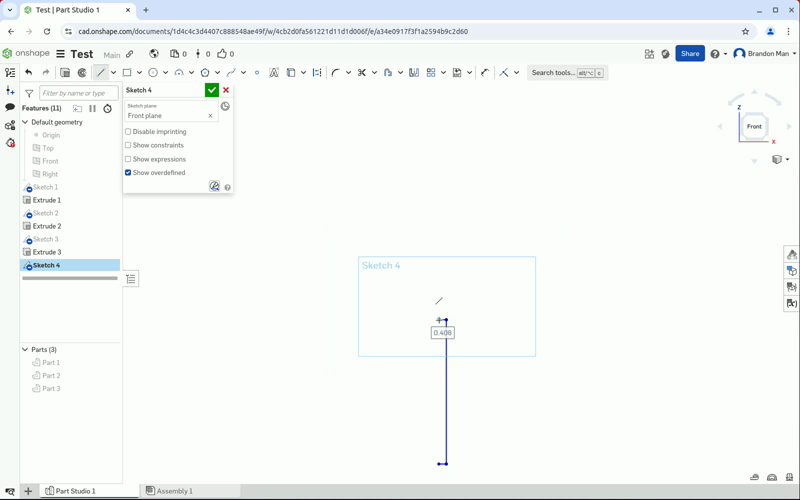
scroll(-6)
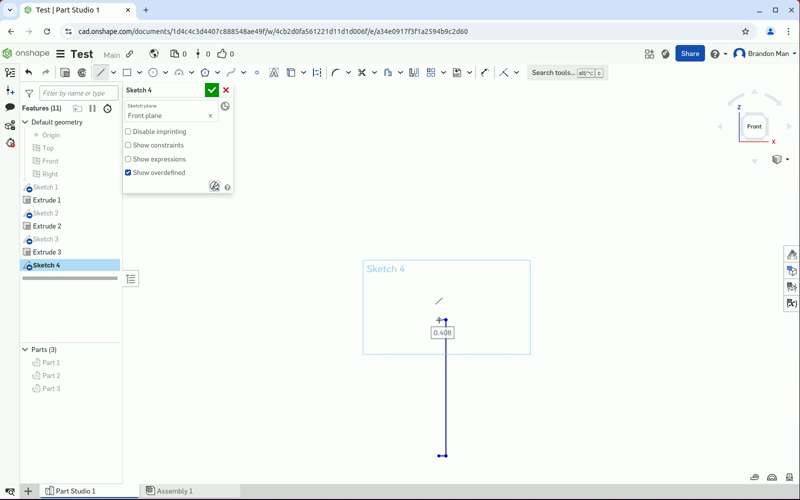
scroll(-6)
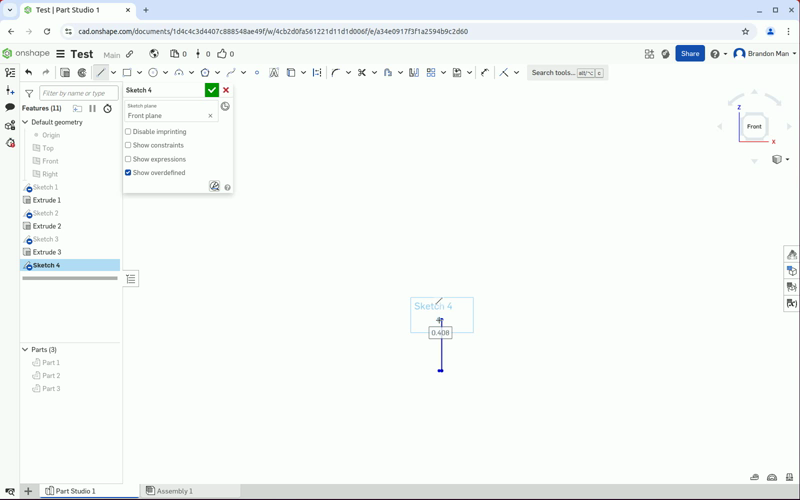
key_up(shift)
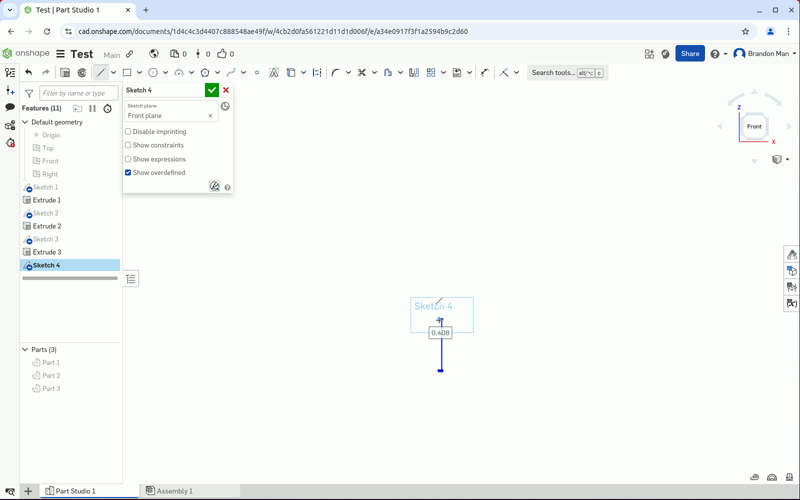
mouse_move(469, 319)
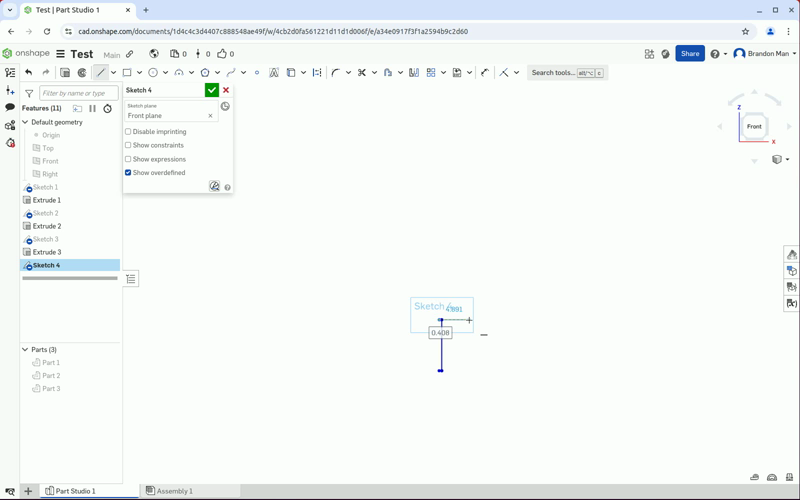
key_down(shift)
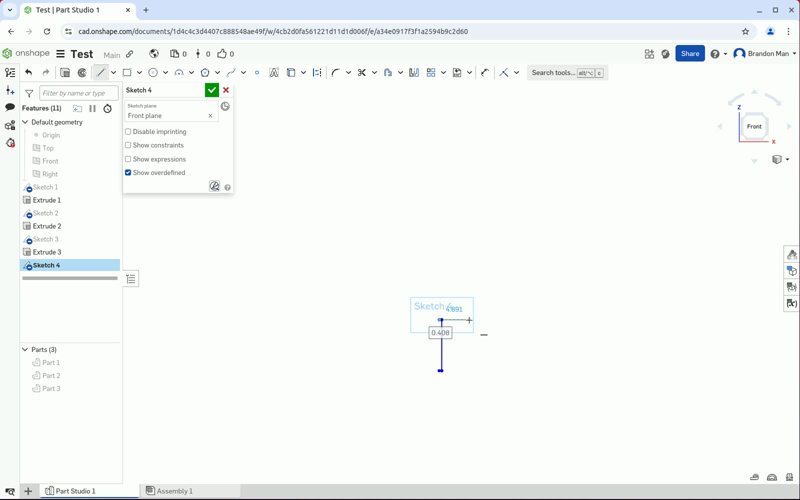
mouse_move(439, 370)
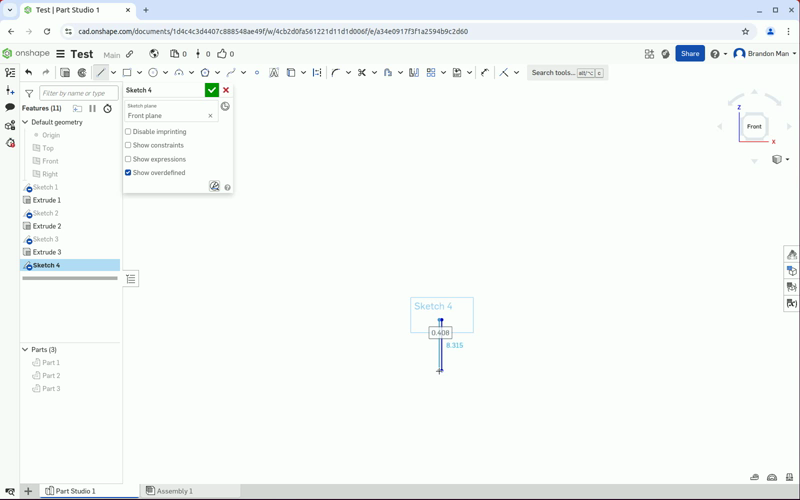
scroll(6)
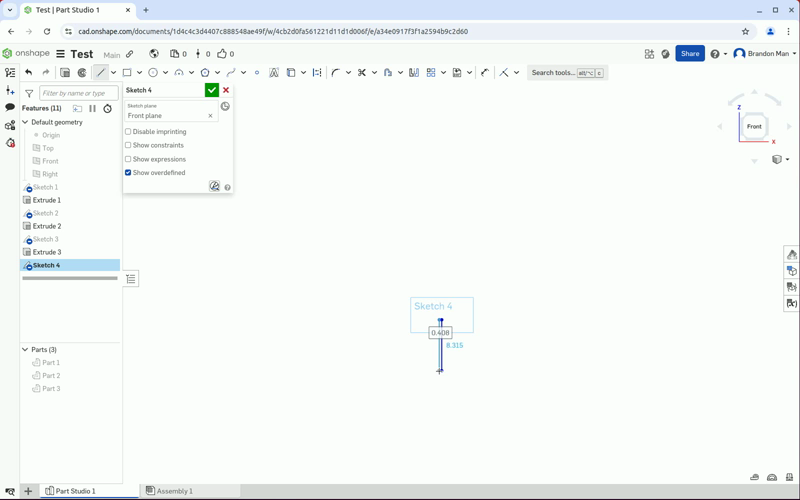
scroll(6)
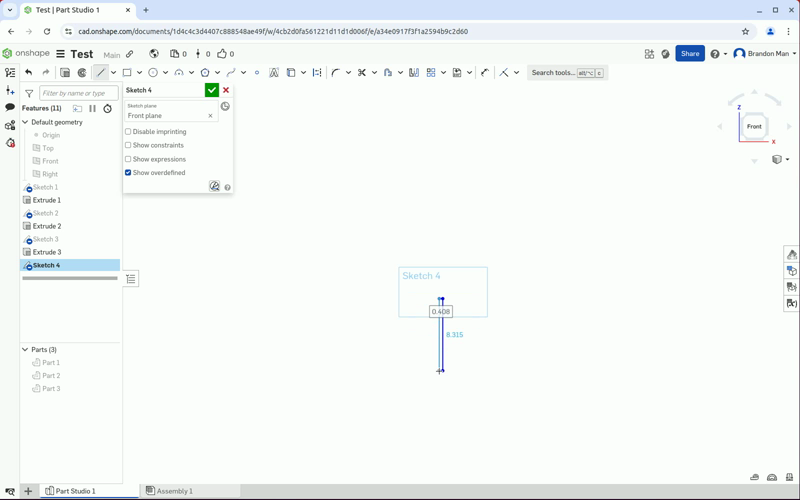
scroll(6)
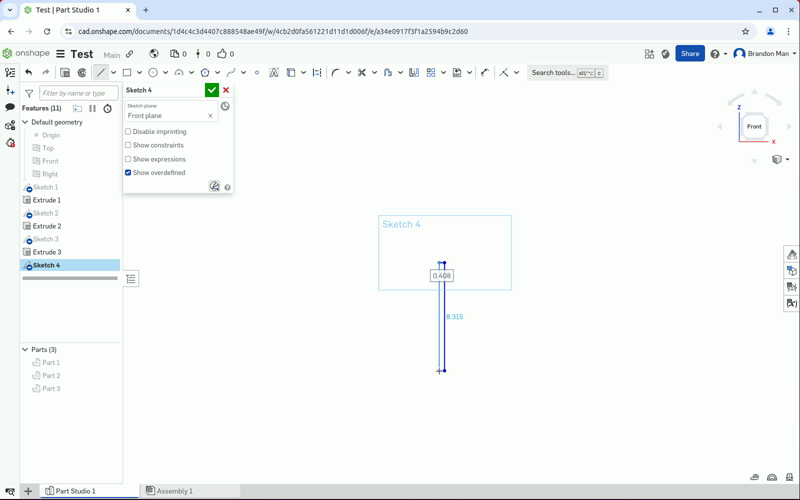
scroll(6)
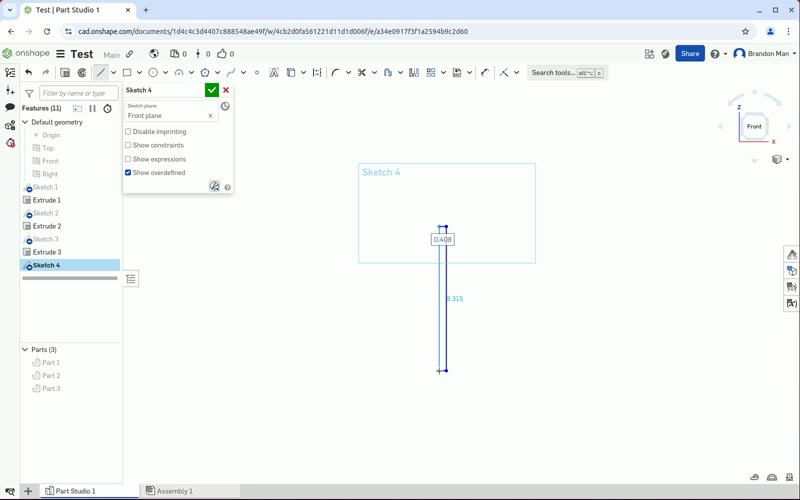
scroll(6)
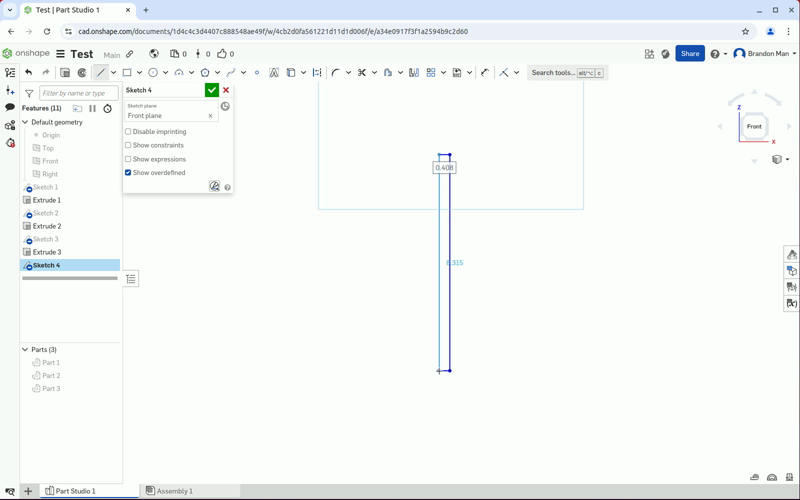
scroll(6)
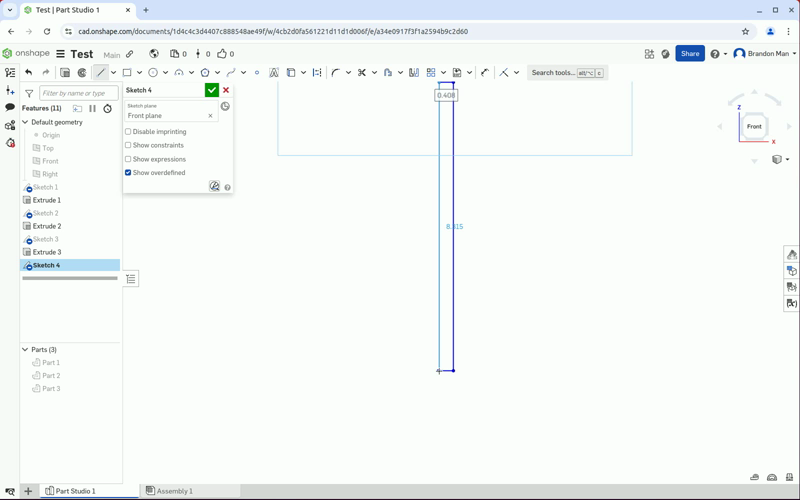
scroll(6)
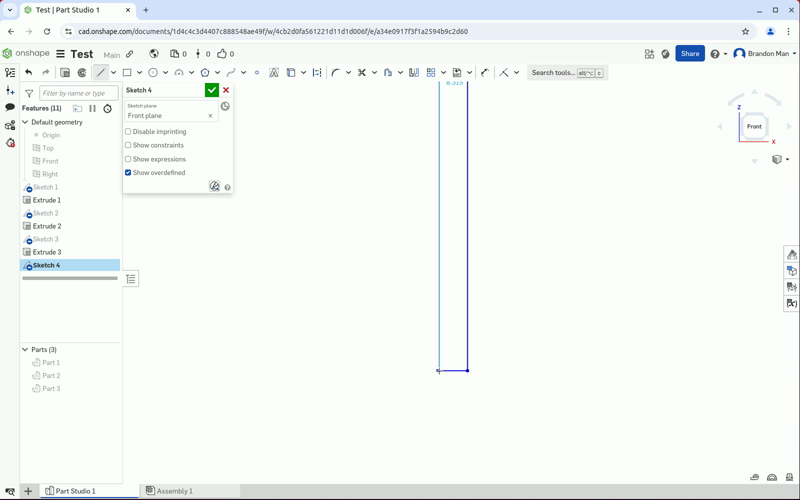
key_up(shift)
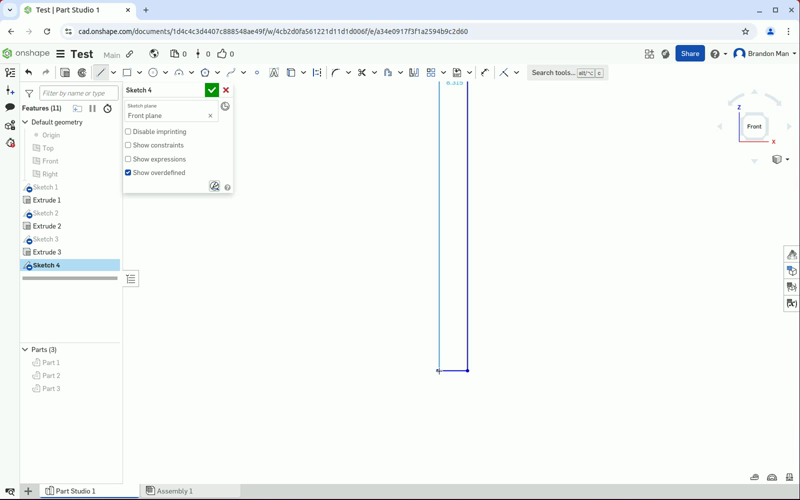
click(439, 370)
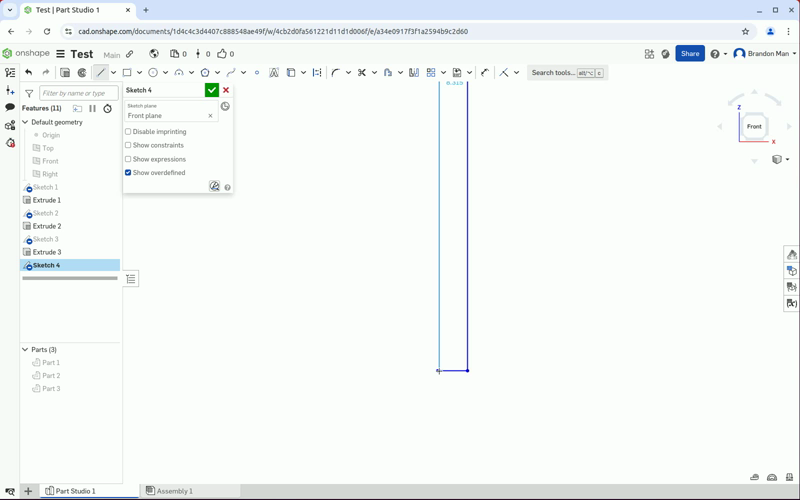
scroll(-6)
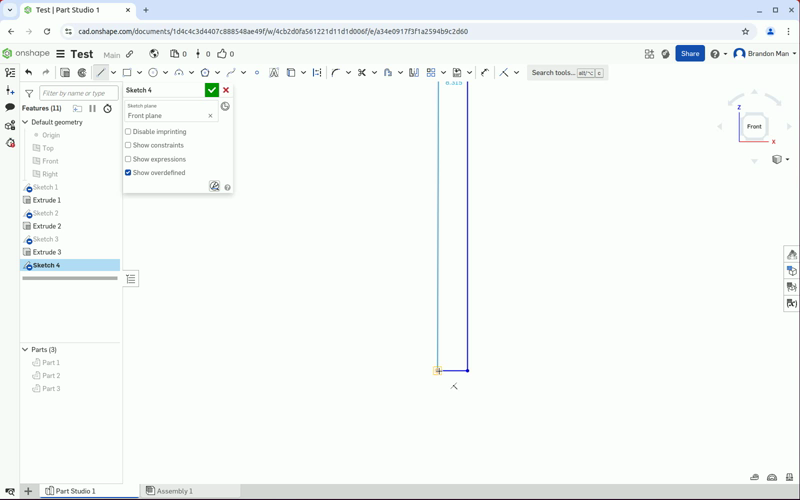
scroll(-6)
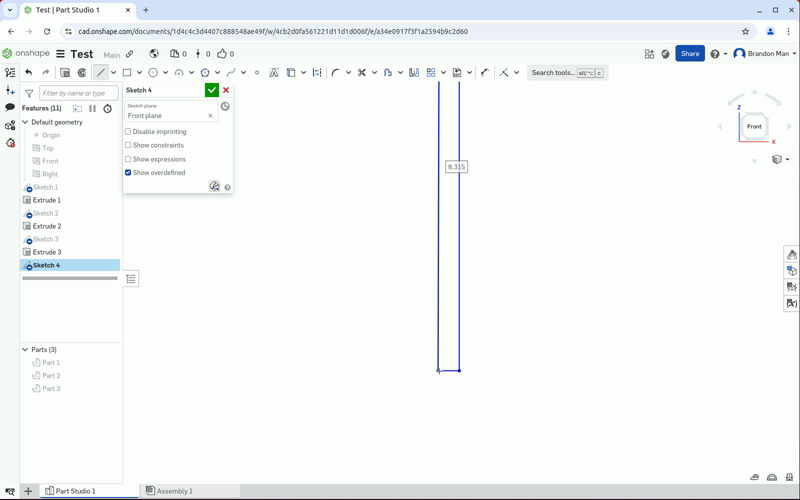
scroll(-6)
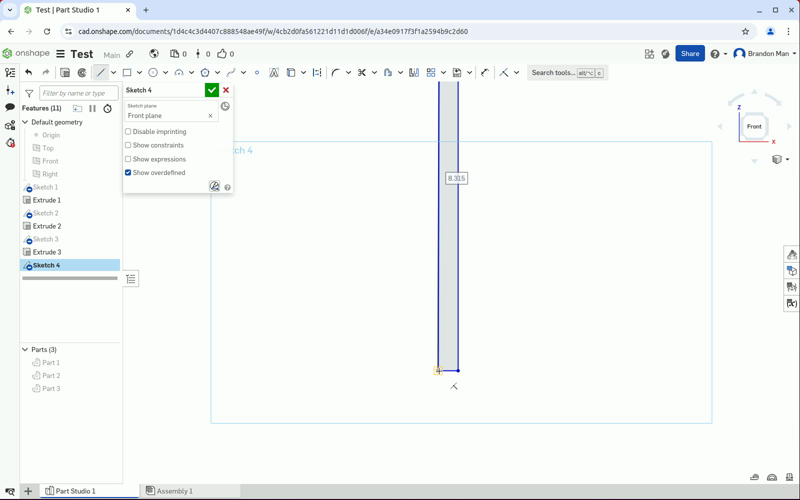
scroll(-6)
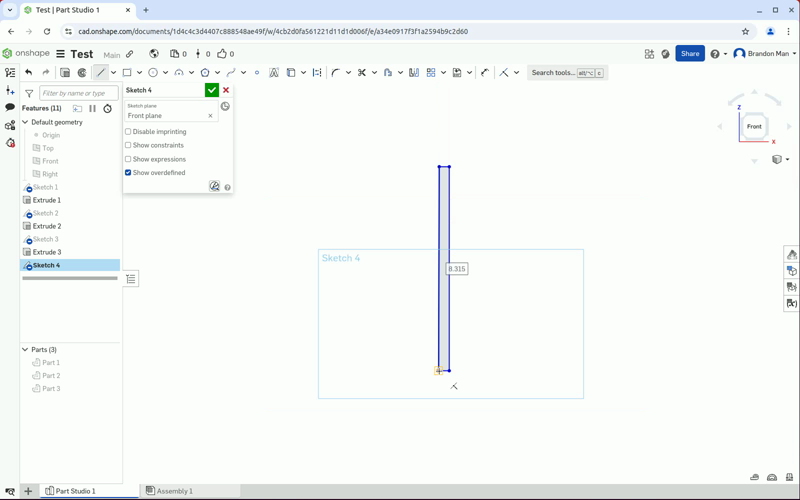
scroll(-6)
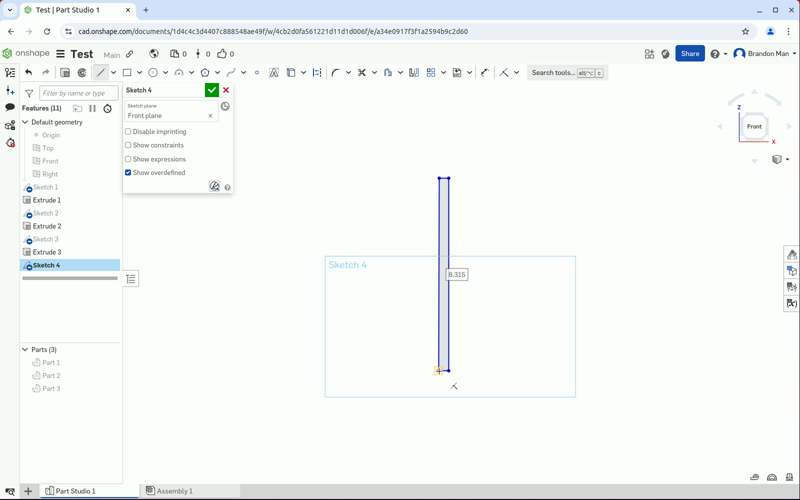
scroll(-6)
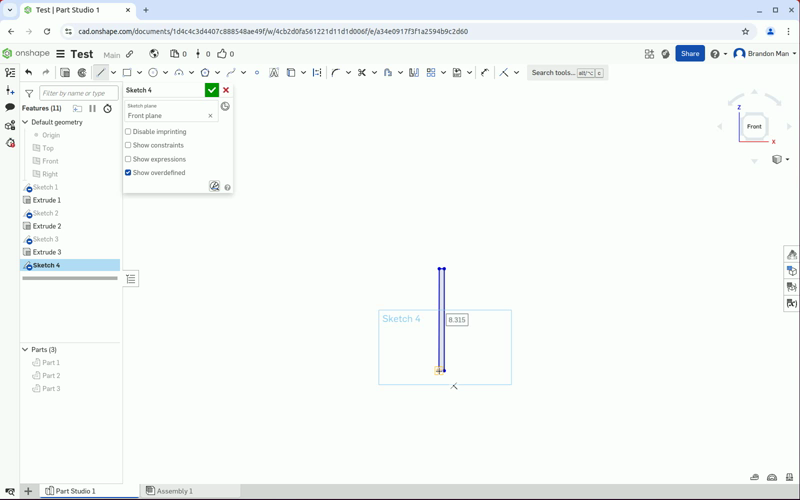
scroll(-6)
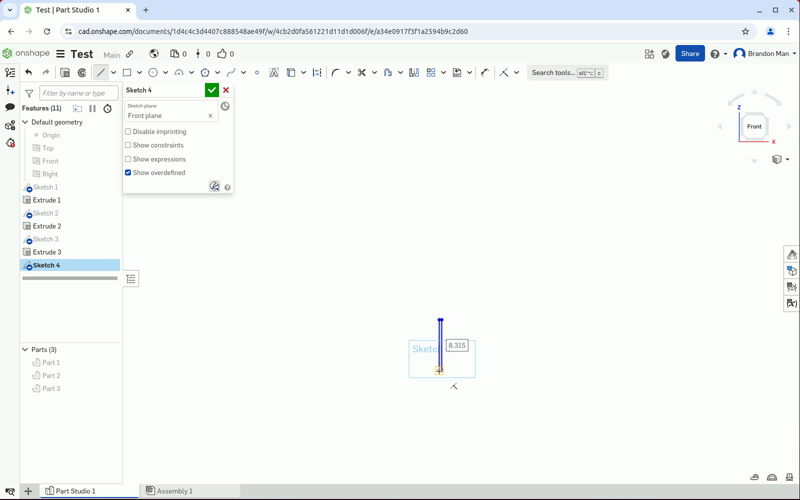
key(esc)
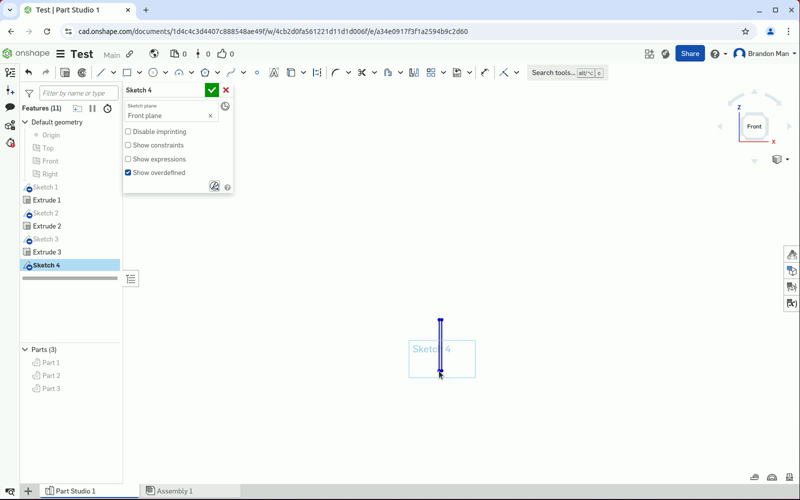
mouse_move(440, 333)
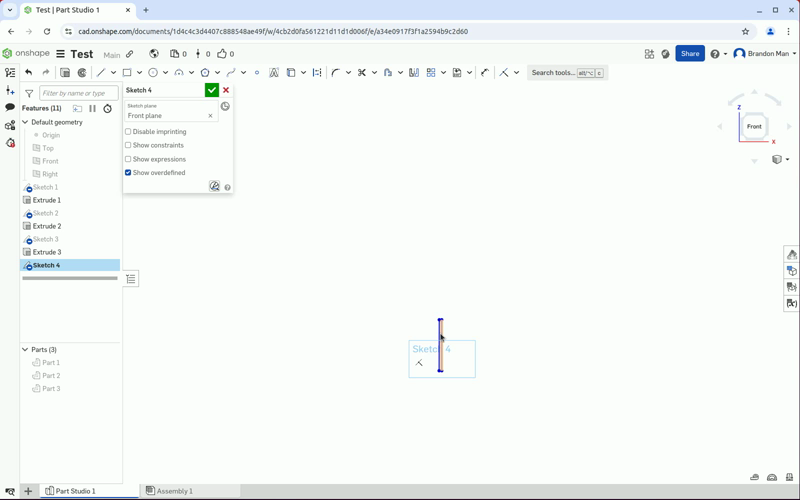
scroll(6)
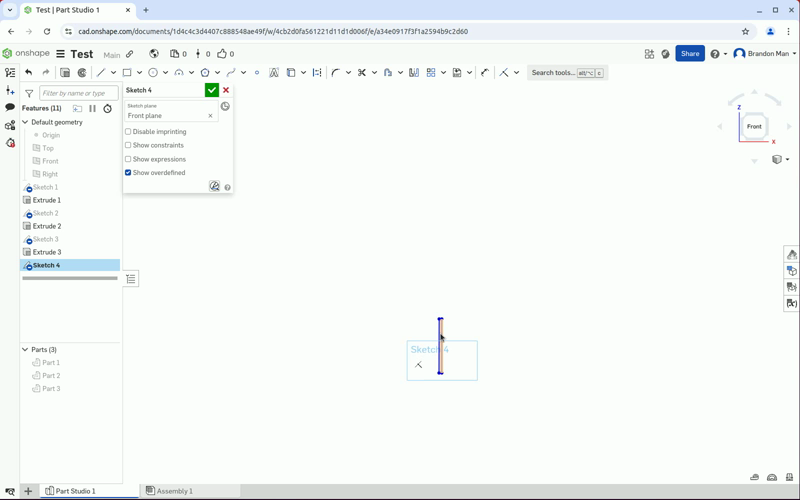
scroll(6)
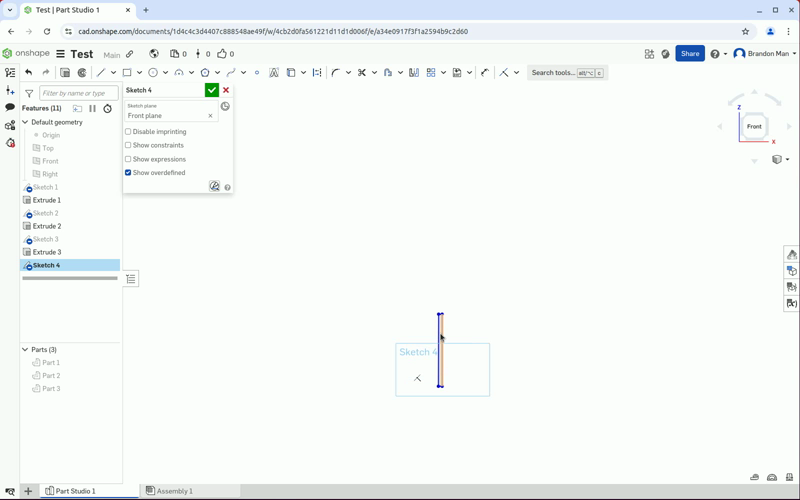
scroll(6)
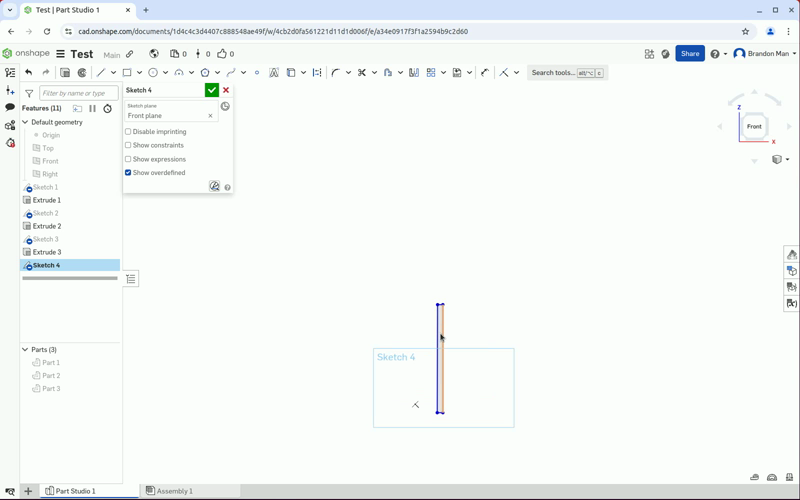
scroll(6)
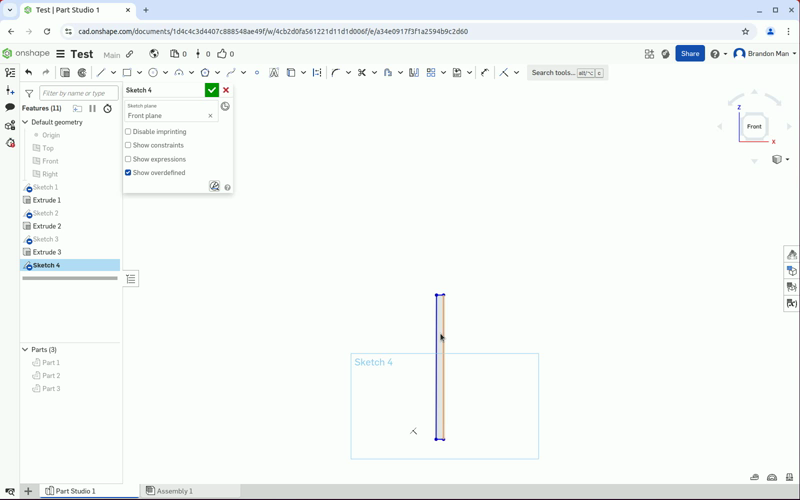
scroll(6)
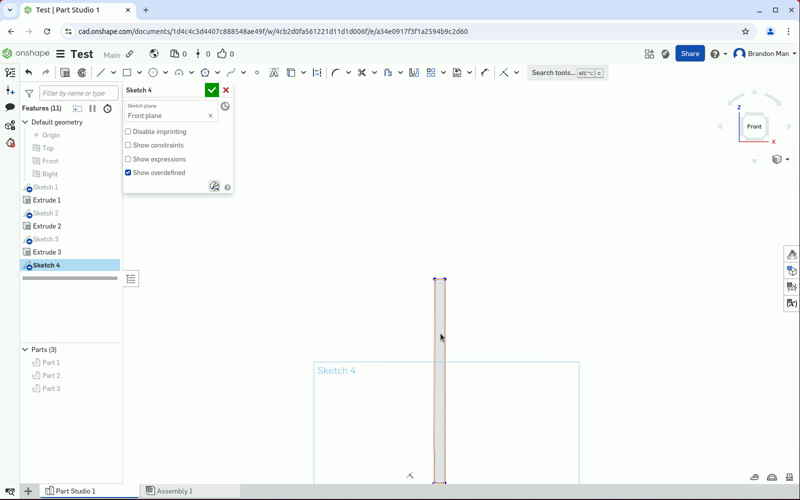
scroll(6)
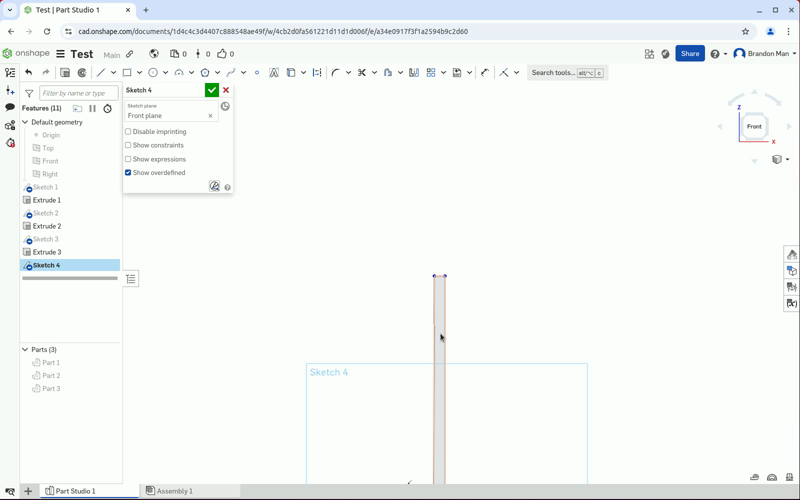
scroll(6)
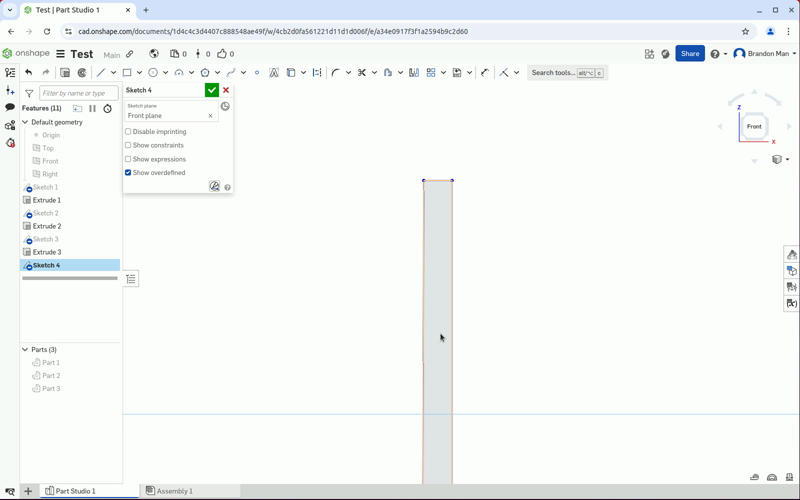
click(440, 333)
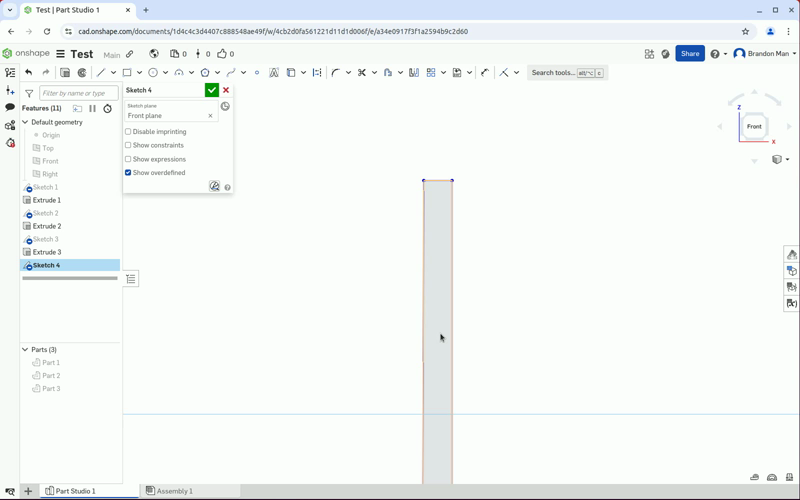
scroll(-6)
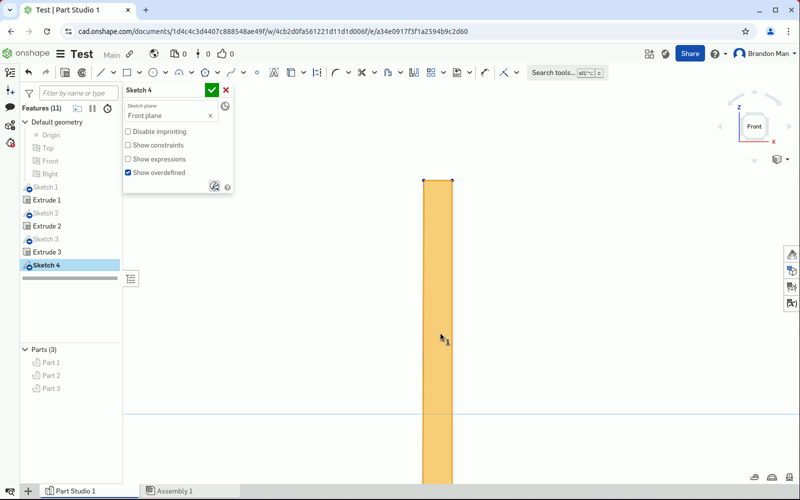
scroll(-6)
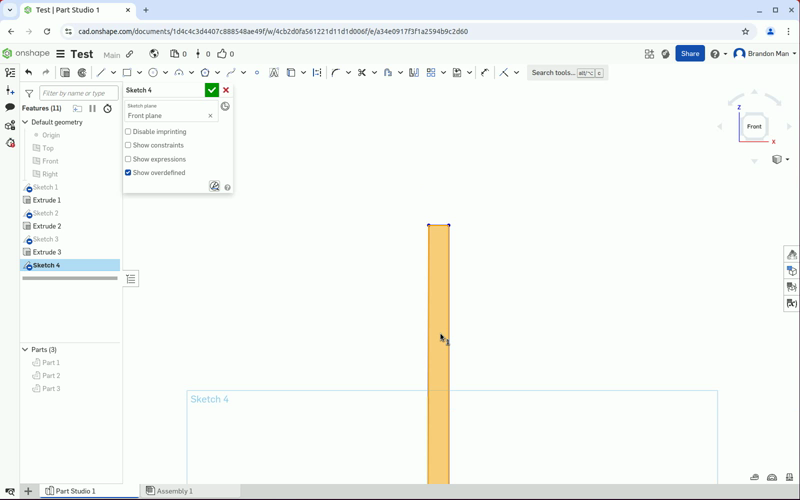
scroll(-6)
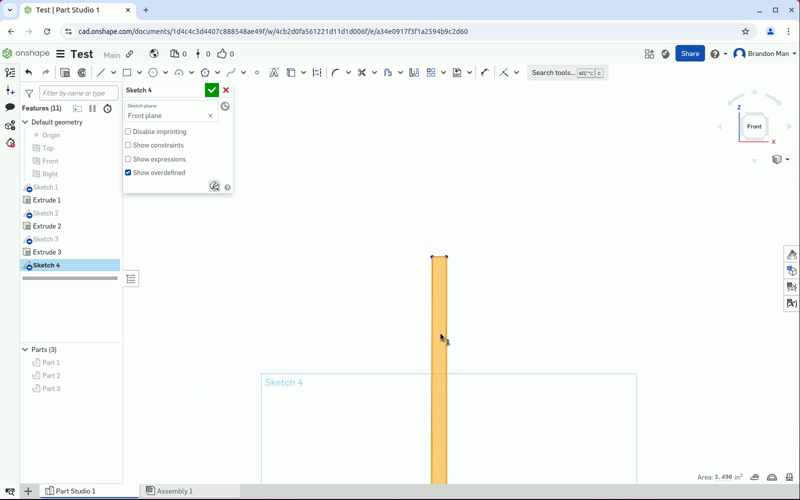
scroll(-6)
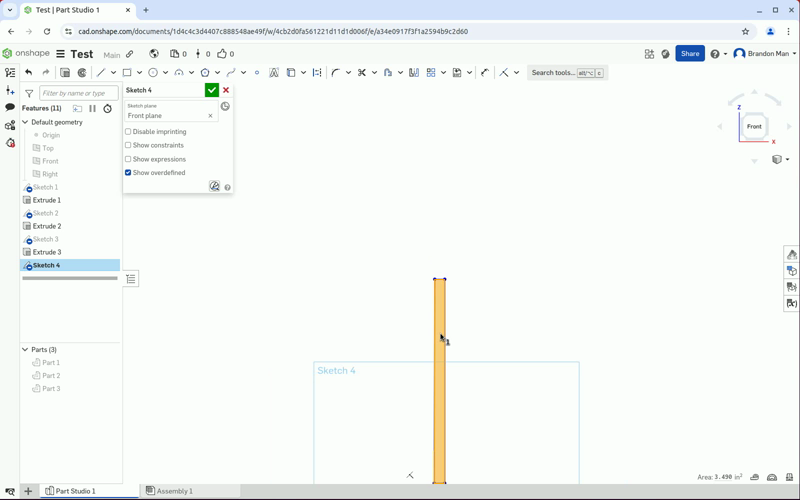
scroll(-6)
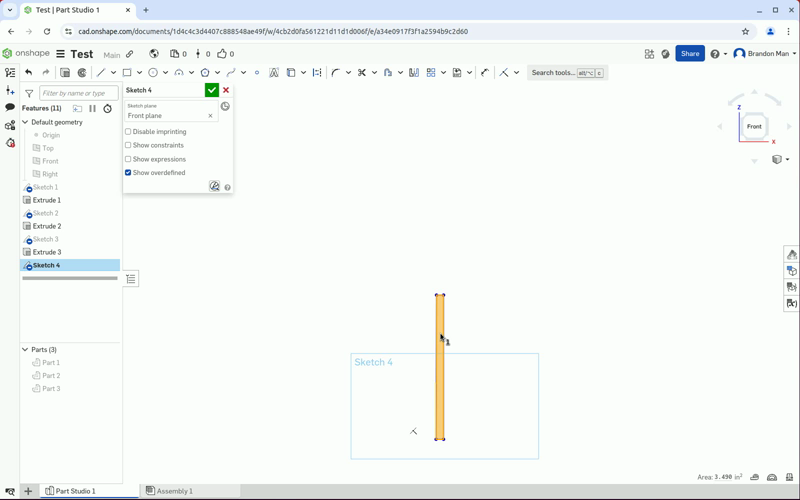
scroll(-6)
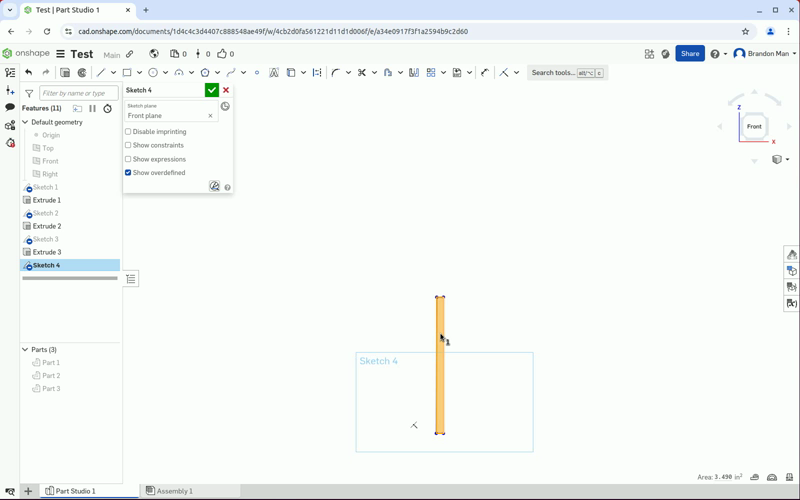
scroll(-6)
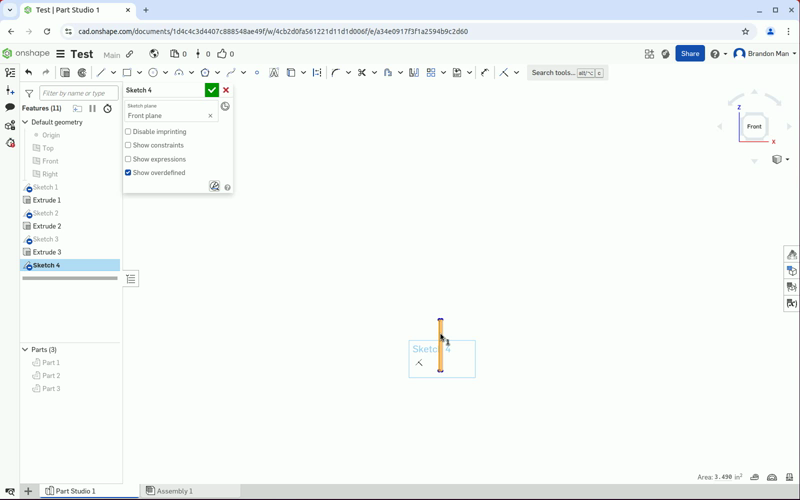
mouse_move(73, 352)
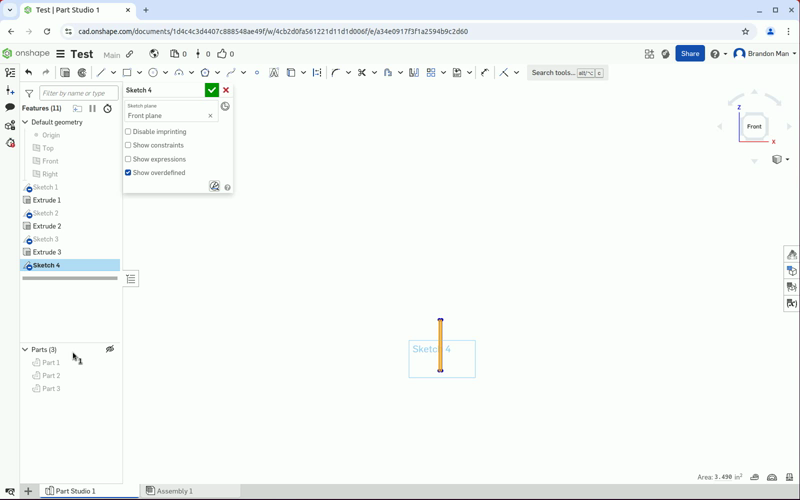
key(shift+y)
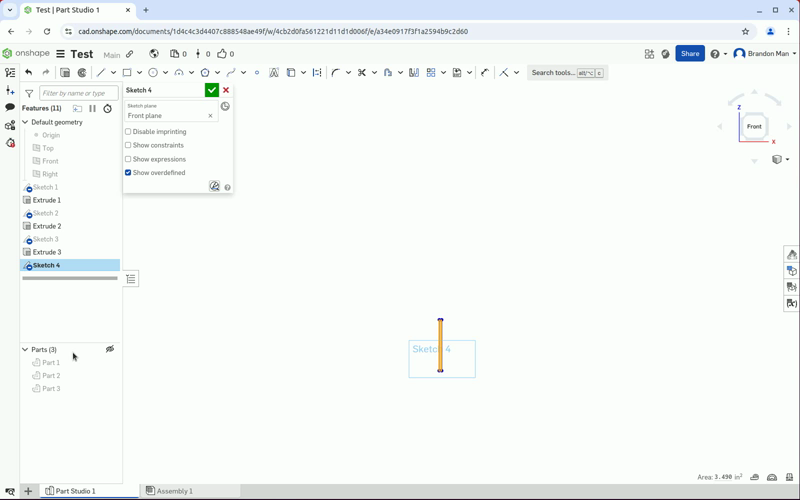
key(shift+e)
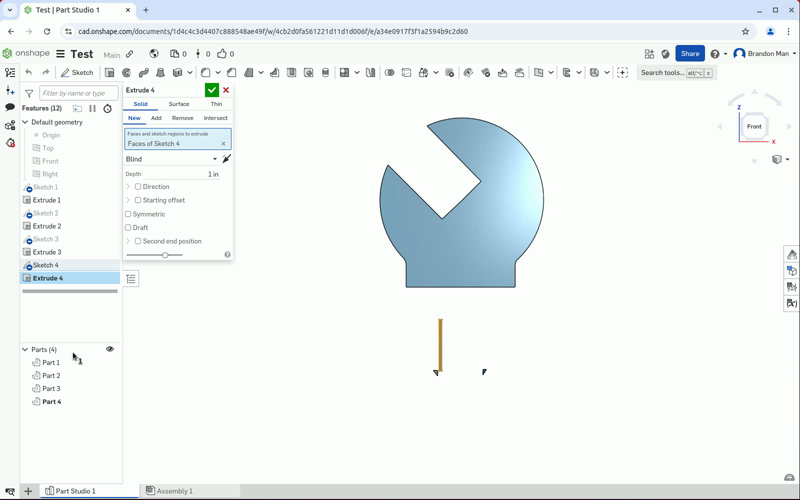
mouse_move(143, 106)
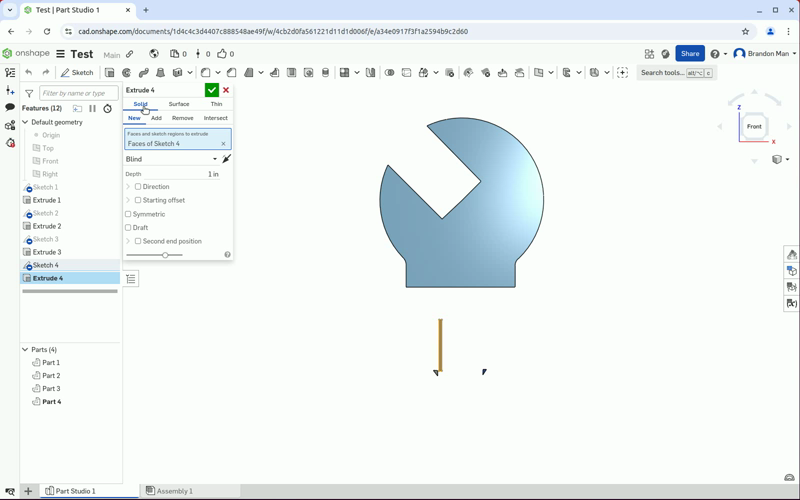
click(143, 106)
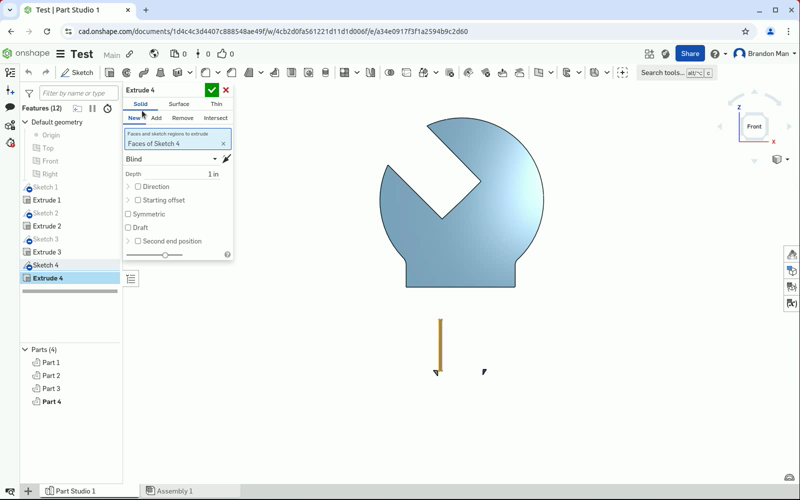
mouse_move(137, 120)
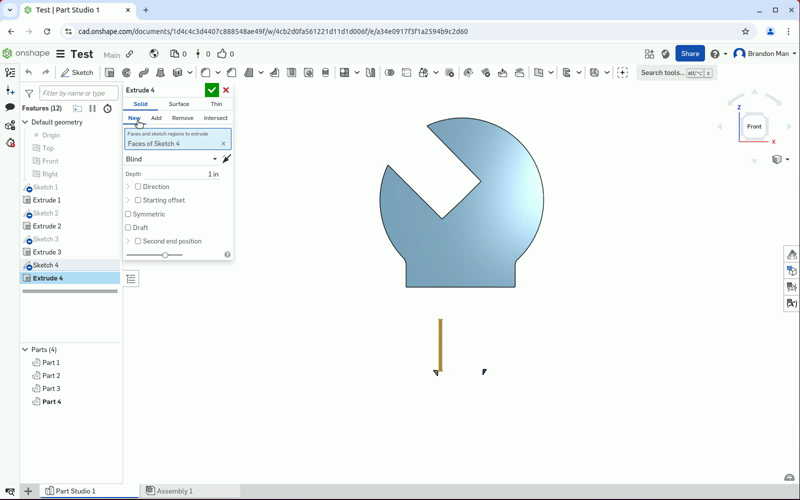
click(137, 120)
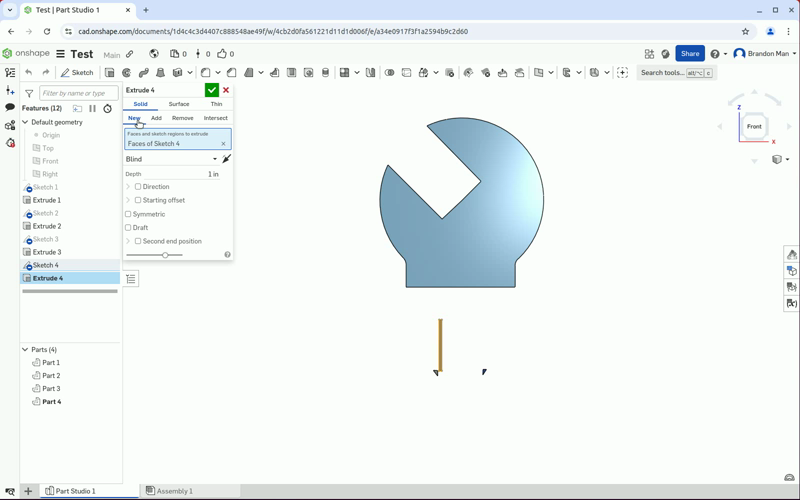
key(tab, 4)
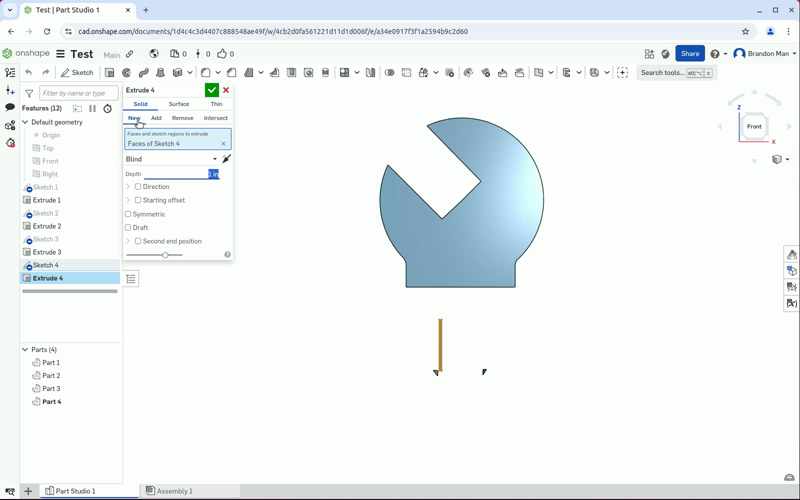
text(11.073)
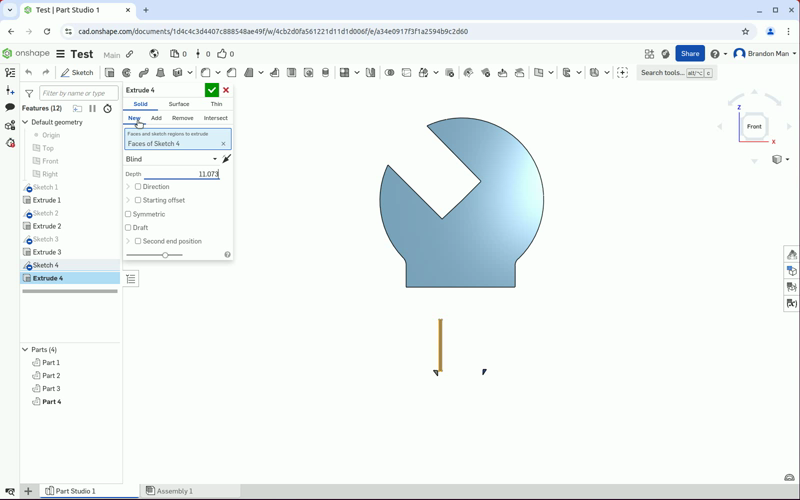
key(enter)
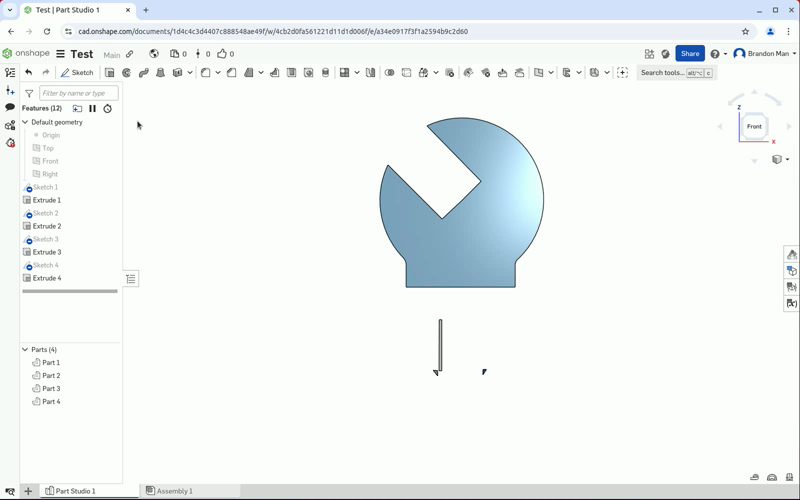
key(shift+h)
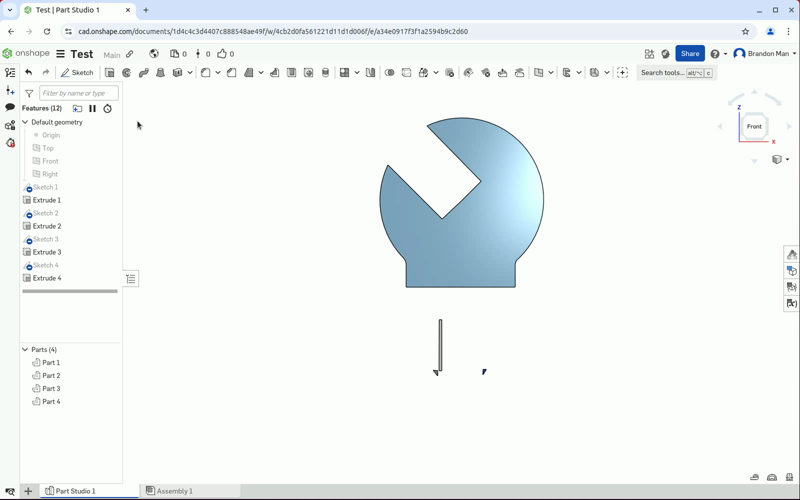
key(shift+h)
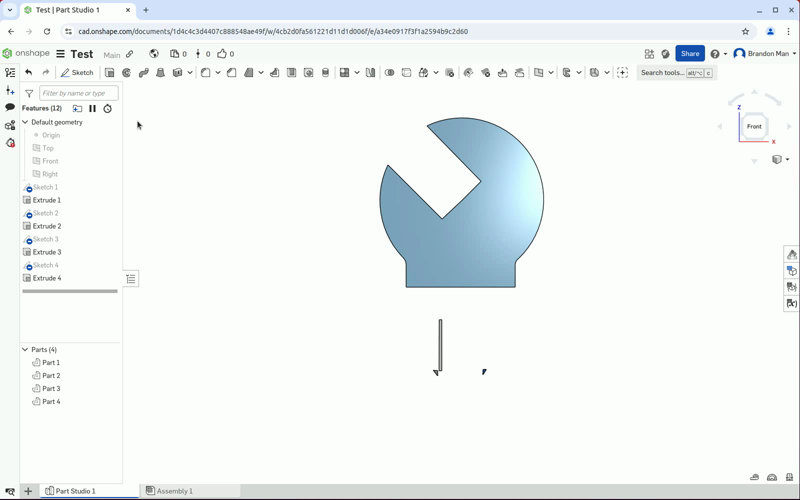
mouse_move(73, 189)
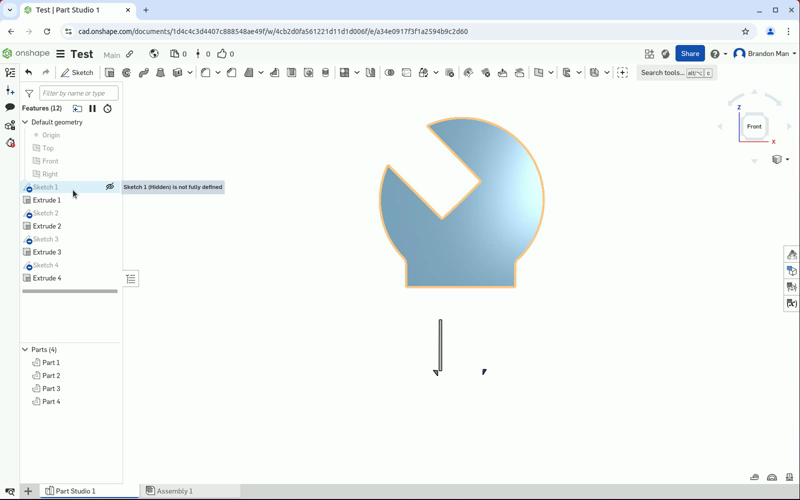
click(73, 189)
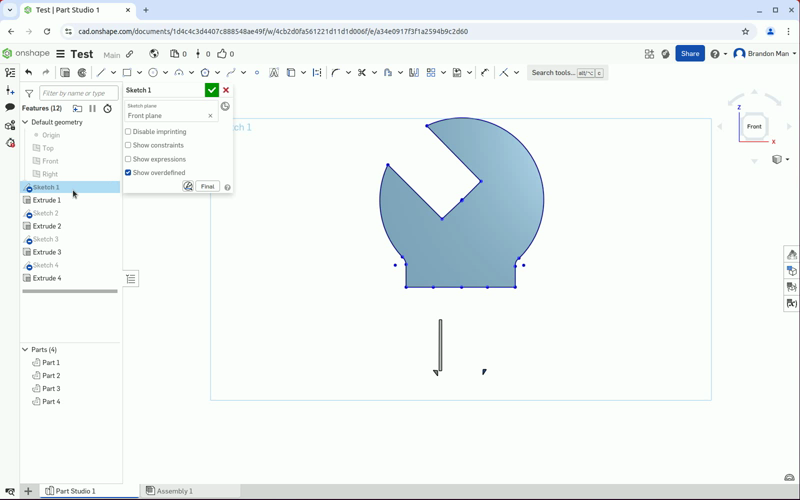
mouse_move(229, 92)
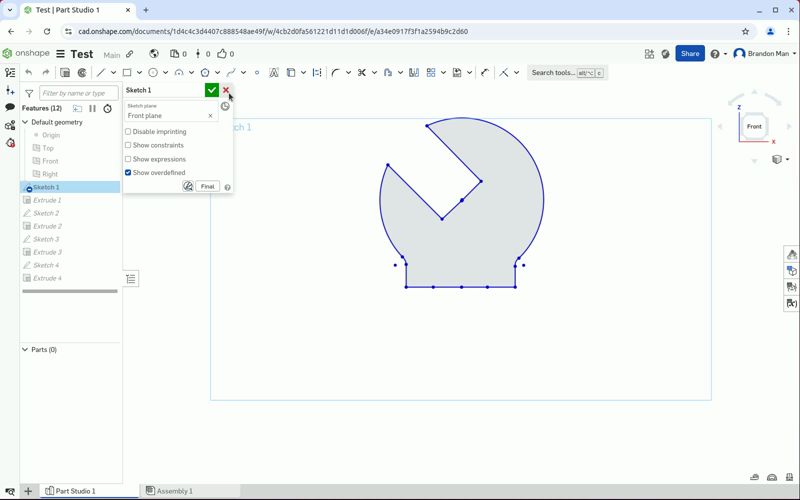
click(229, 92)
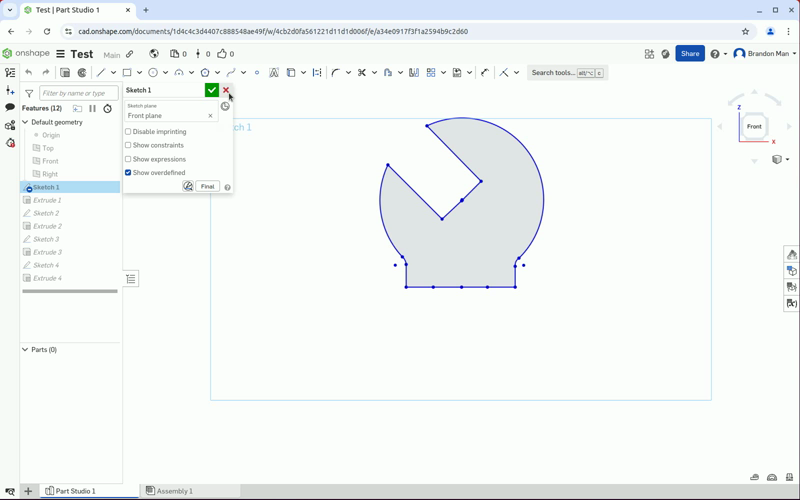
key(shift+s)
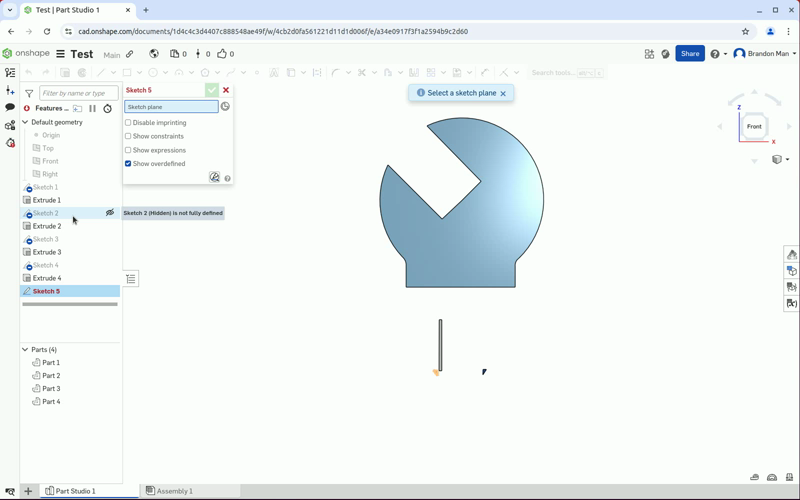
scroll(3)
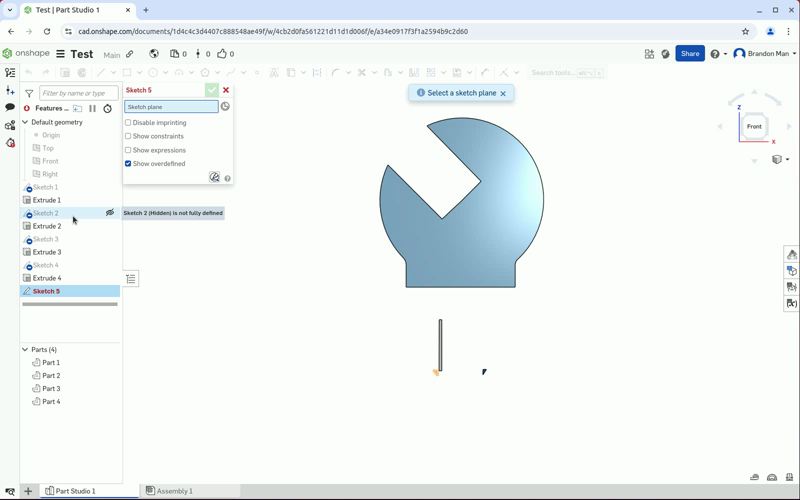
mouse_move(73, 163)
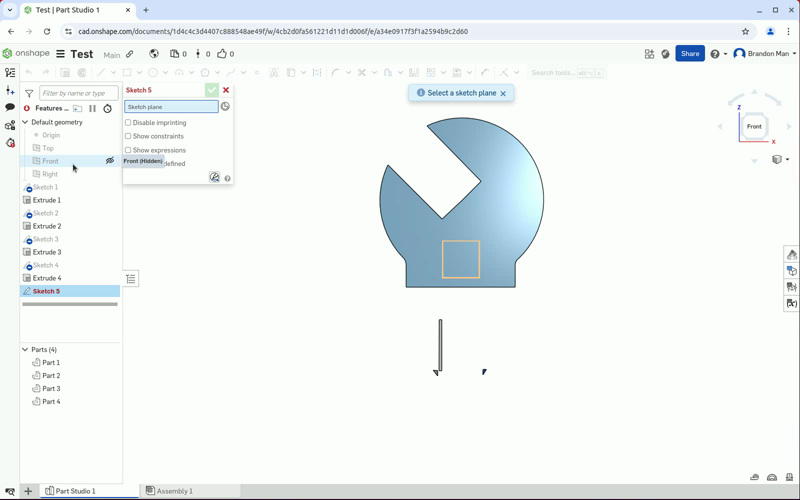
click(73, 163)
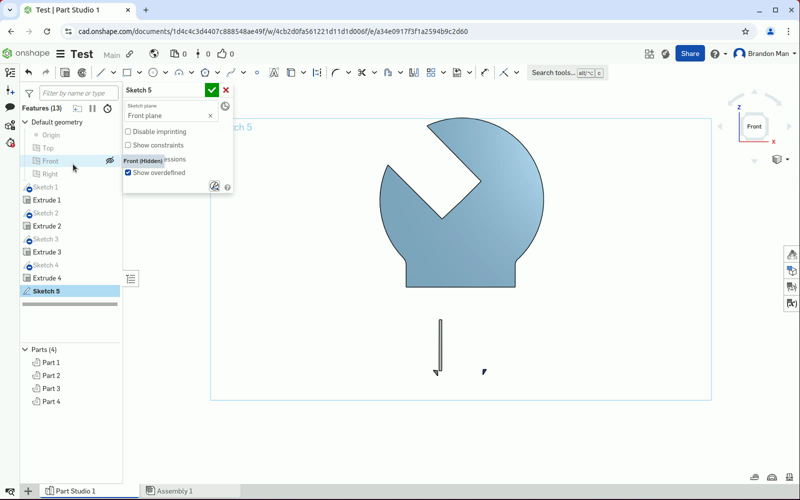
mouse_move(73, 352)
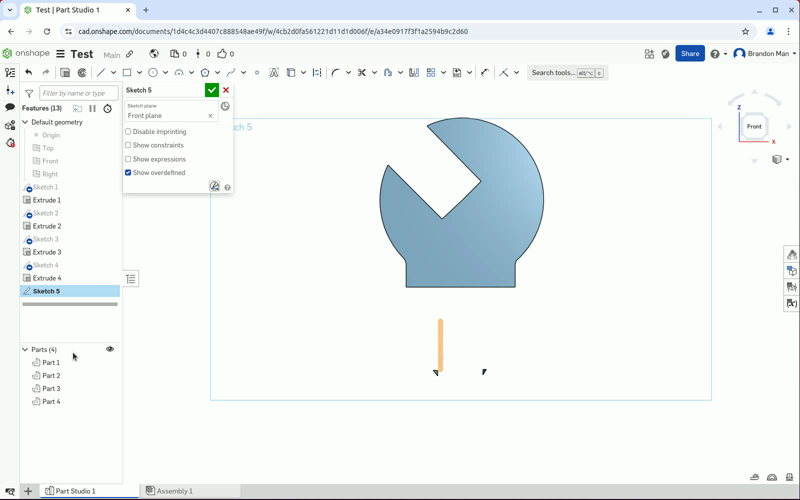
key(y)
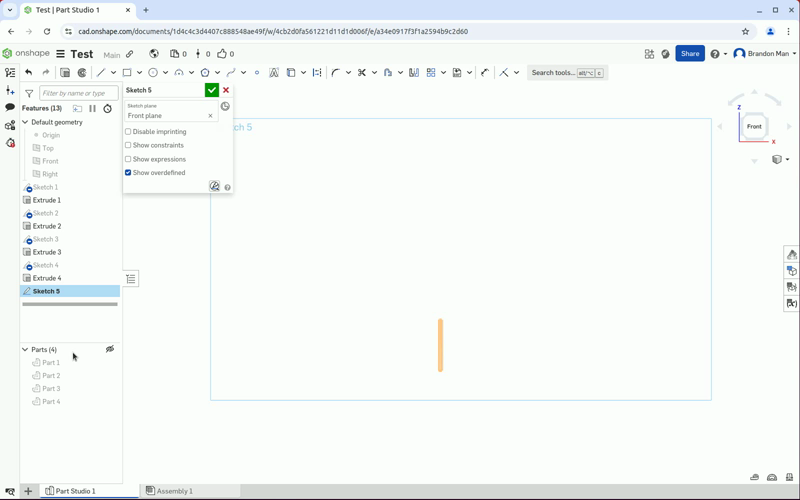
key(l)
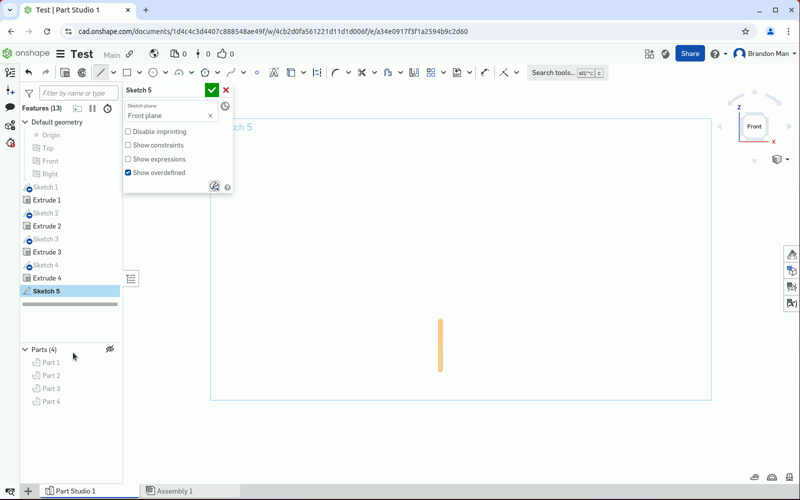
key_down(shift)
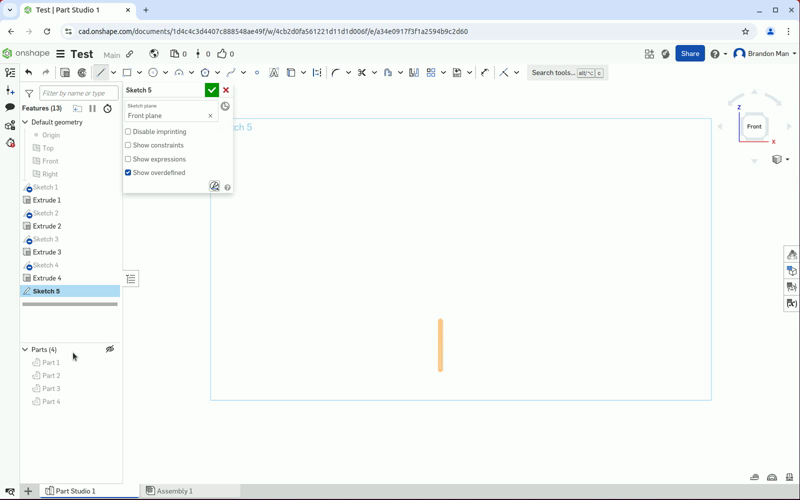
mouse_move(480, 370)
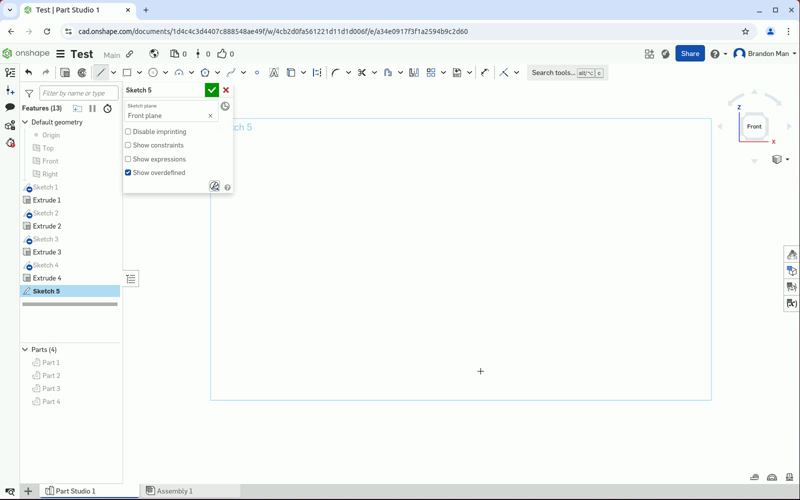
click(480, 370)
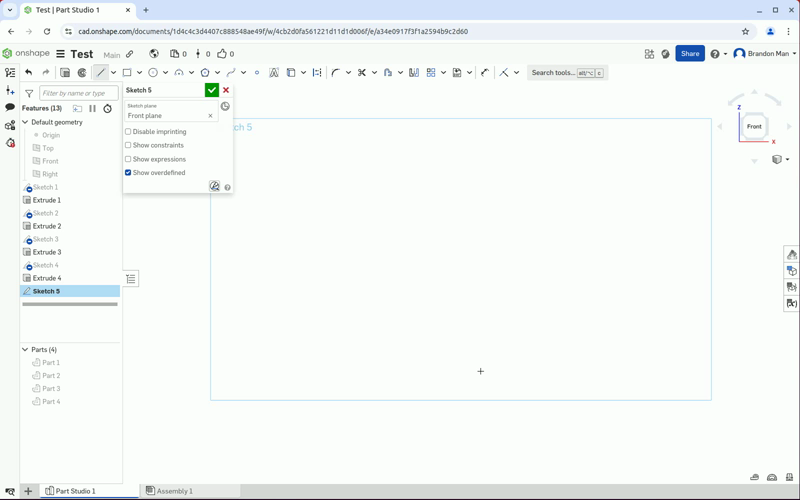
key_up(shift)
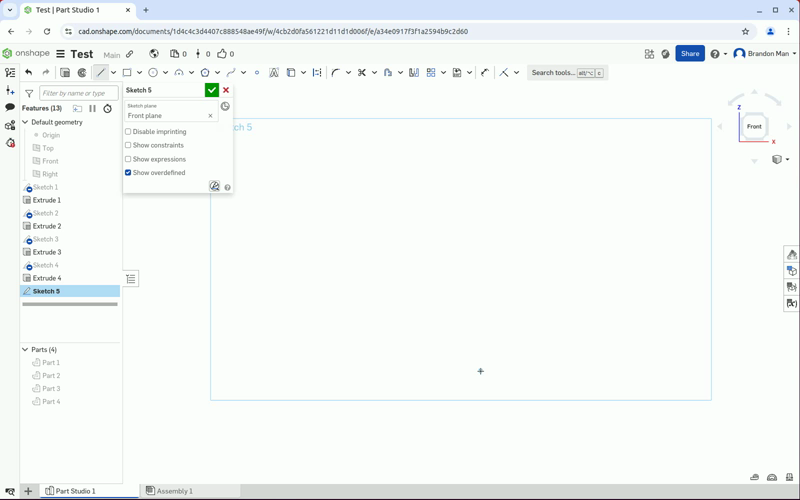
key_down(shift)
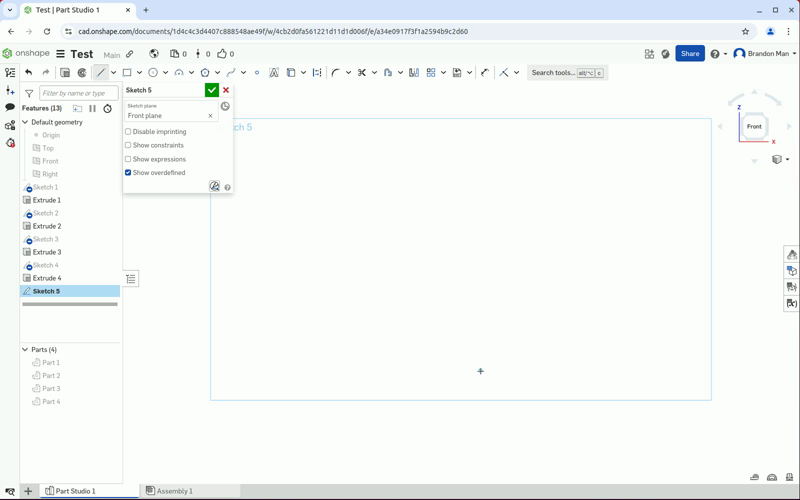
mouse_move(510, 370)
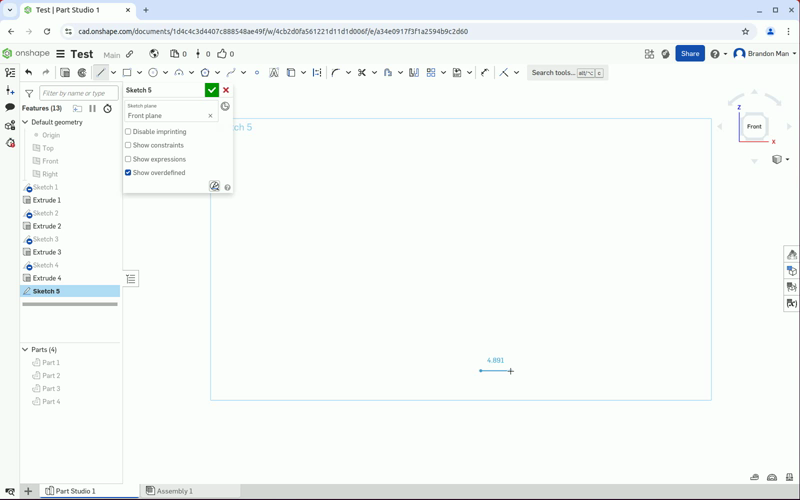
mouse_move(483, 370)
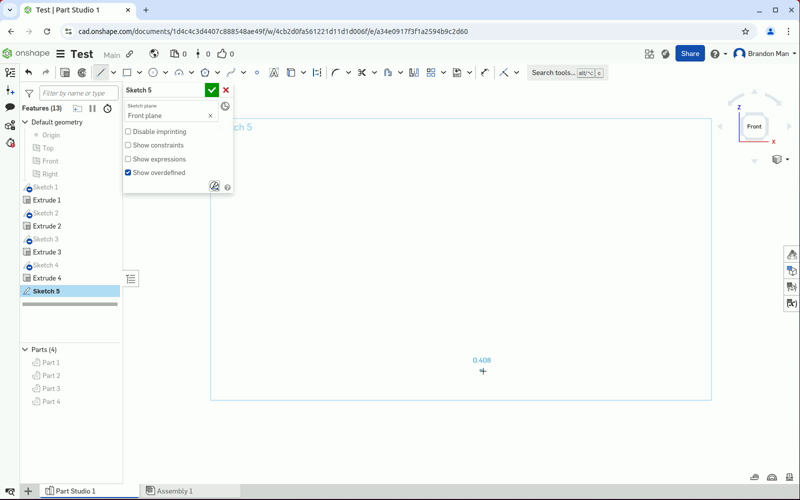
scroll(6)
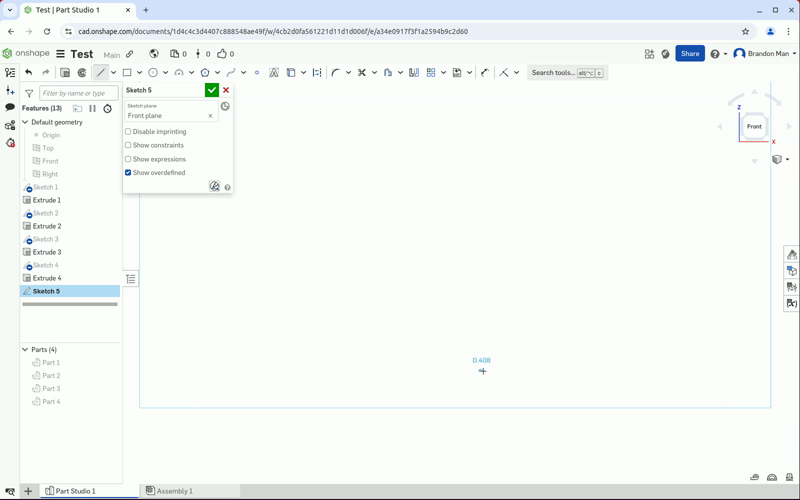
scroll(6)
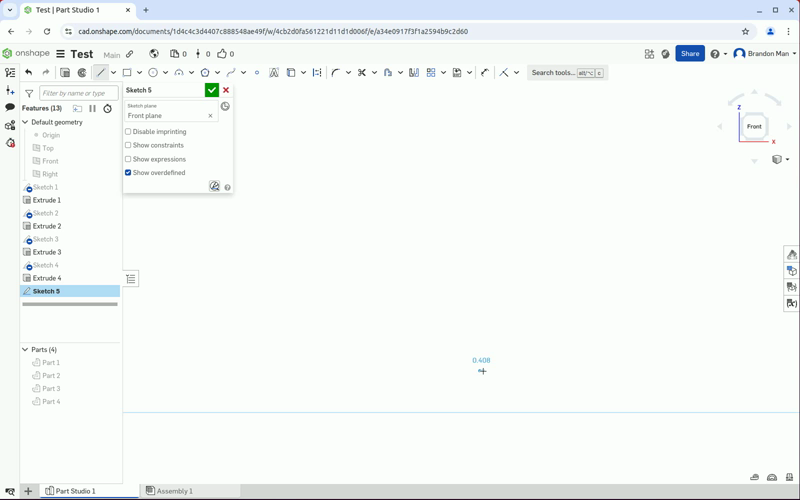
scroll(6)
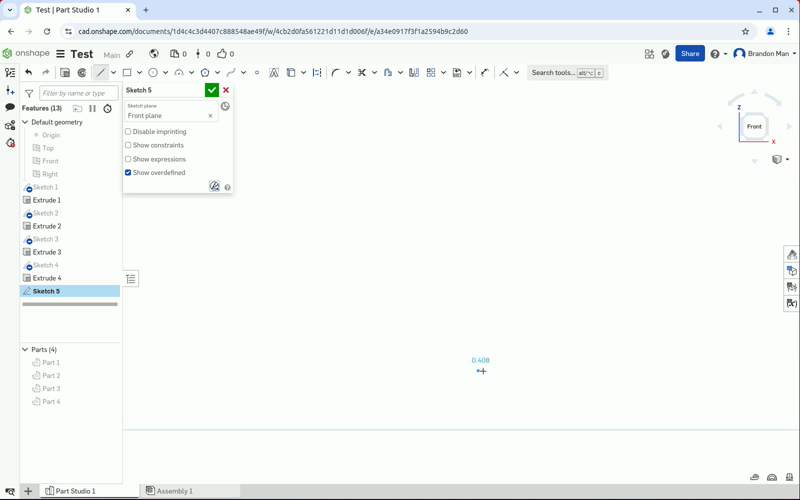
scroll(6)
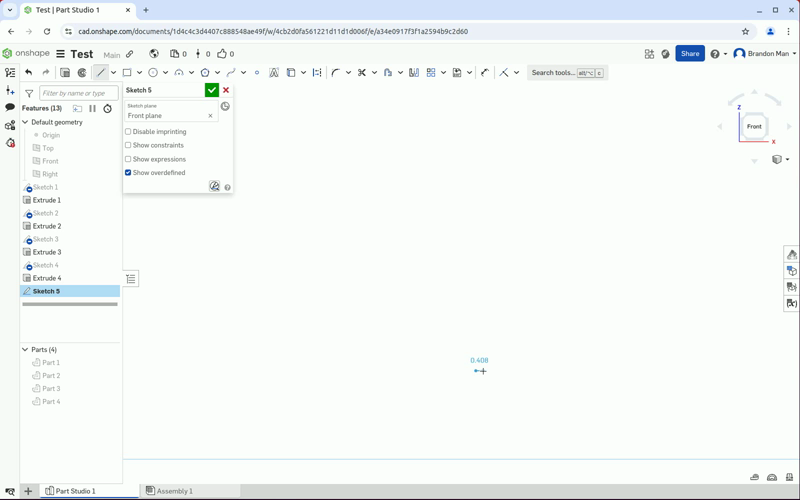
scroll(6)
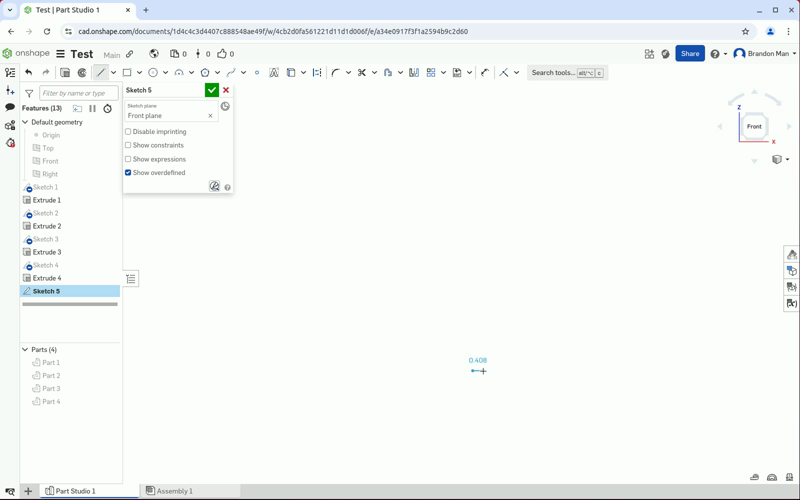
scroll(6)
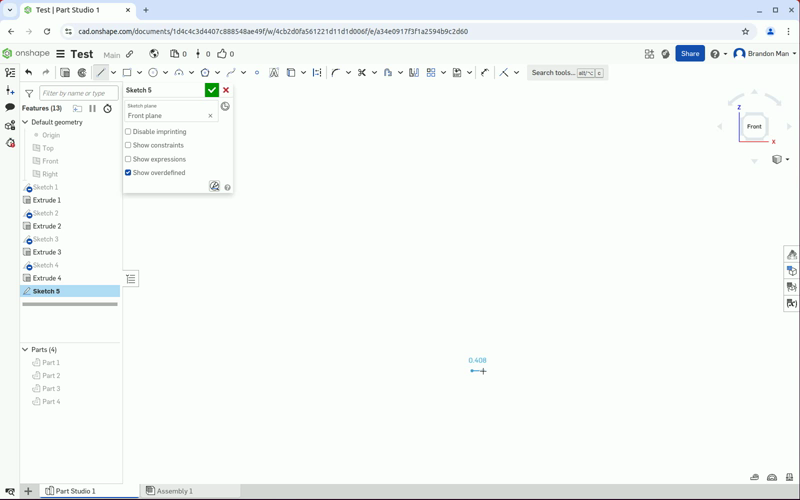
scroll(6)
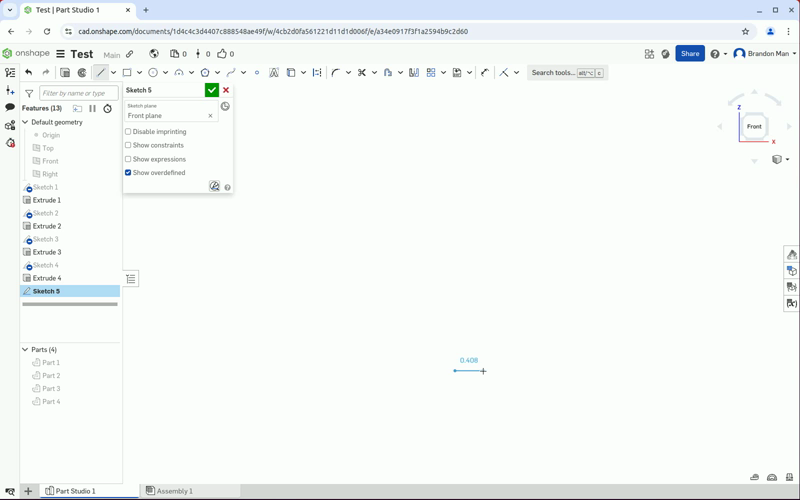
click(483, 370)
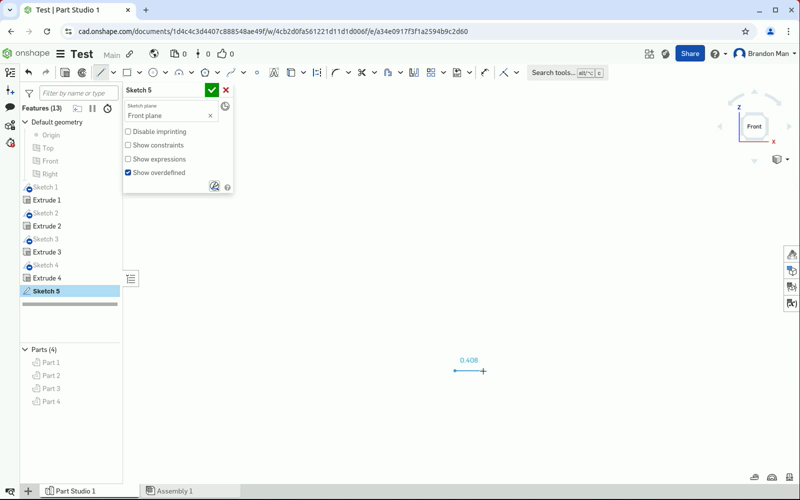
scroll(-6)
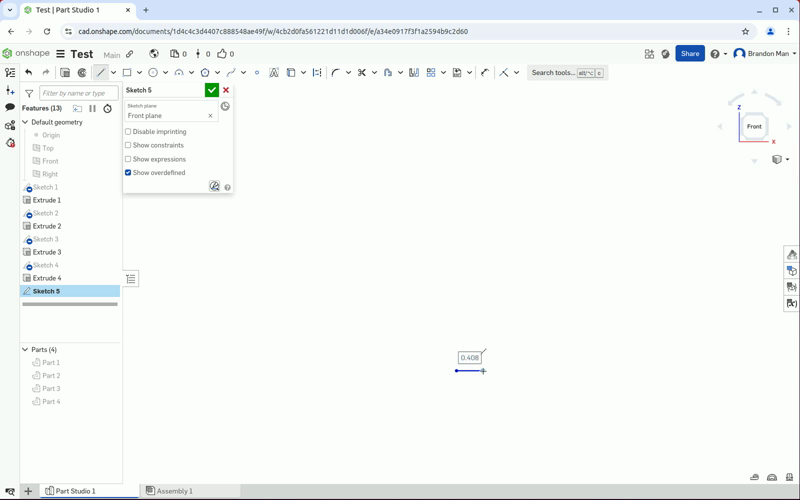
scroll(-6)
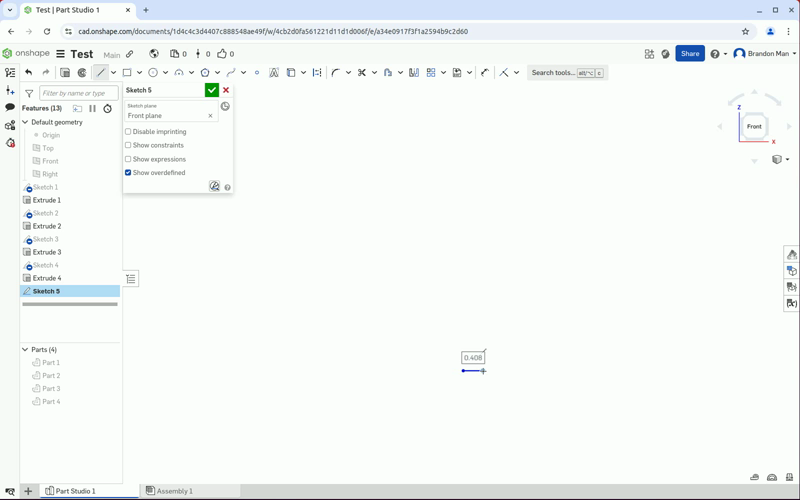
scroll(-6)
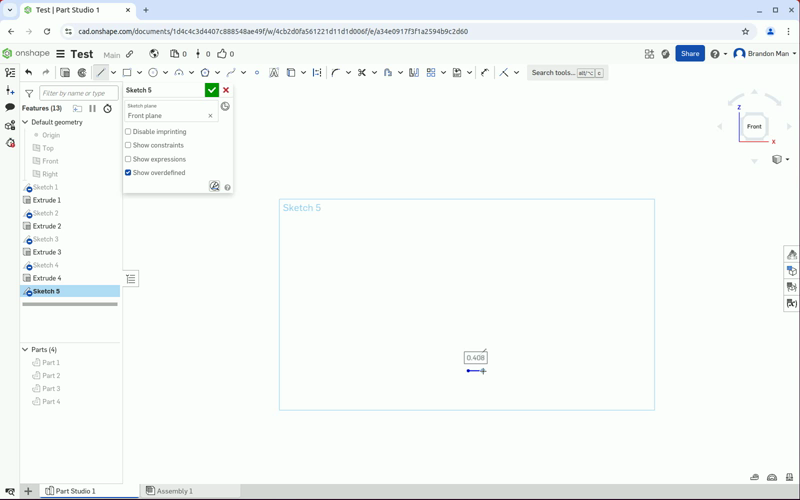
scroll(-6)
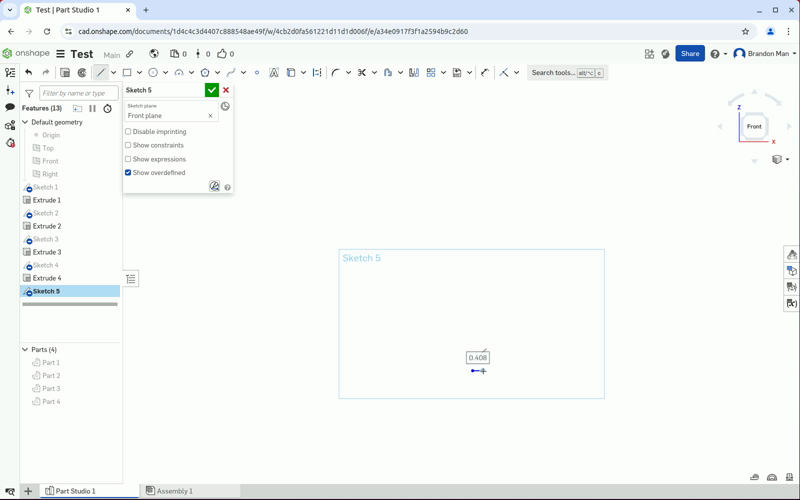
scroll(-6)
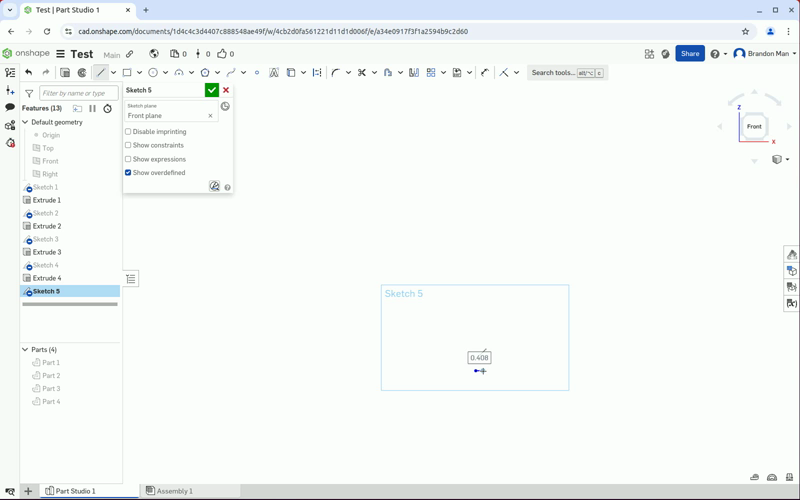
scroll(-6)
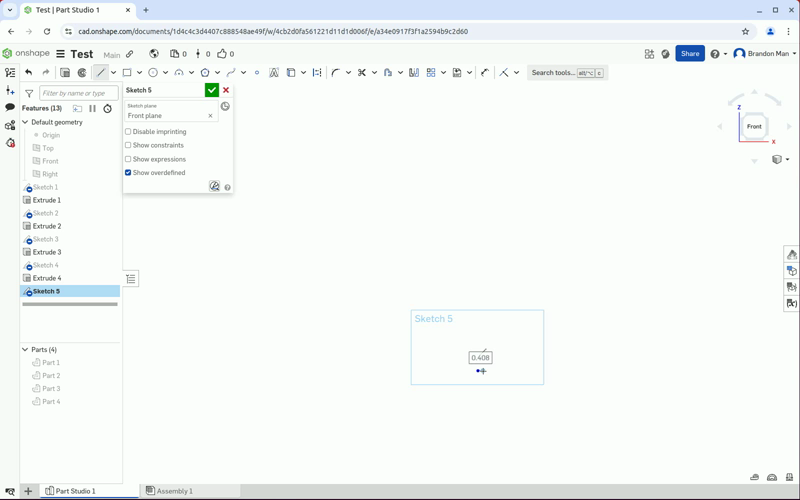
scroll(-6)
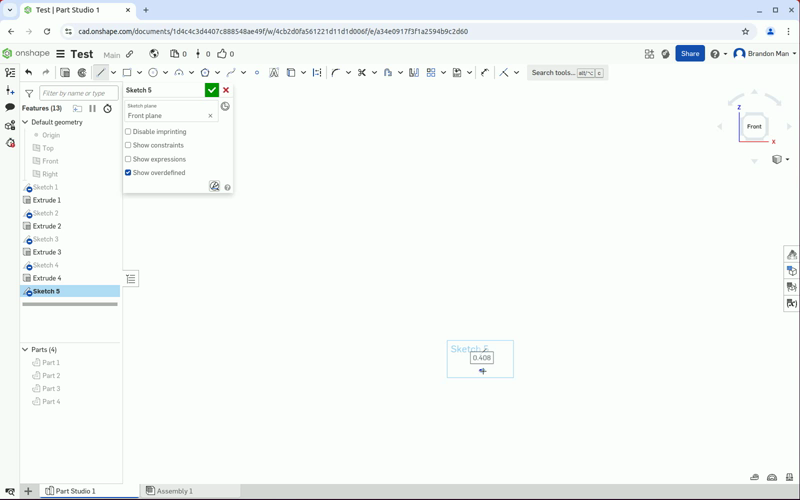
key_up(shift)
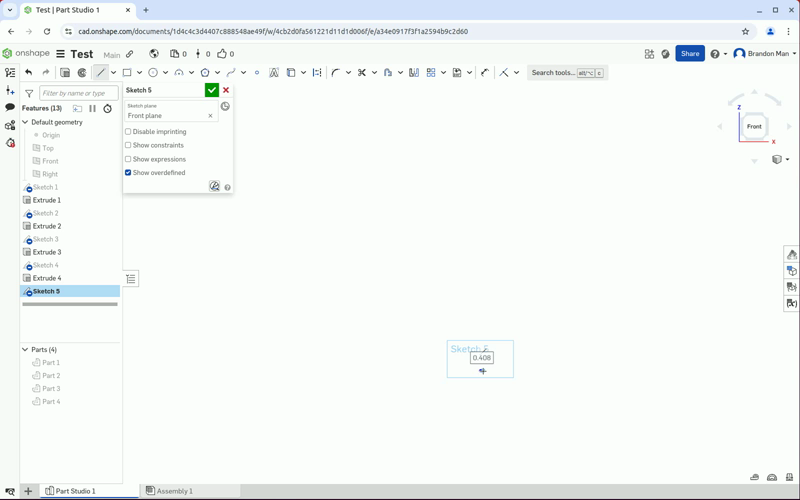
key_down(shift)
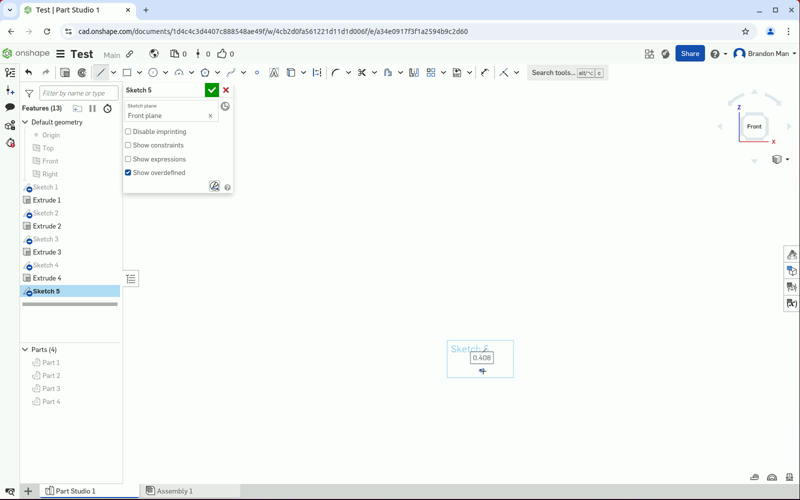
mouse_move(513, 370)
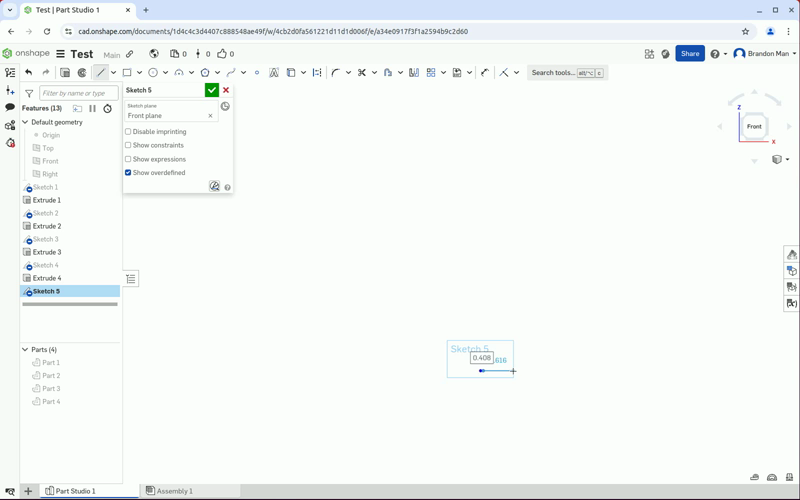
mouse_move(483, 319)
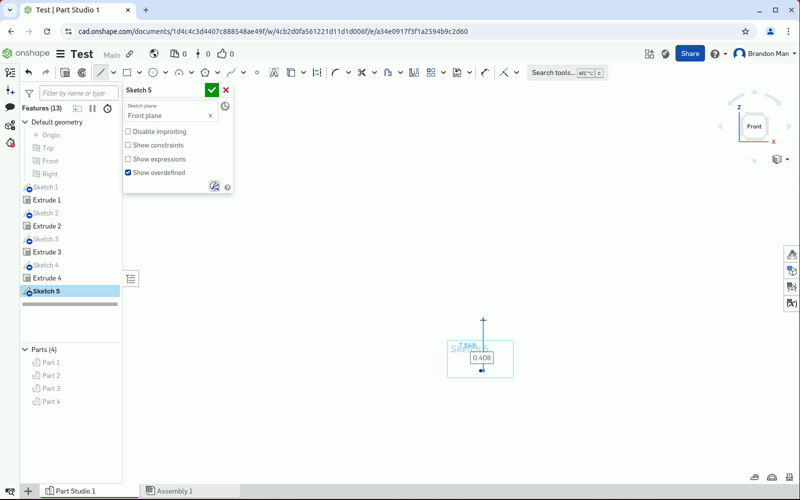
click(483, 319)
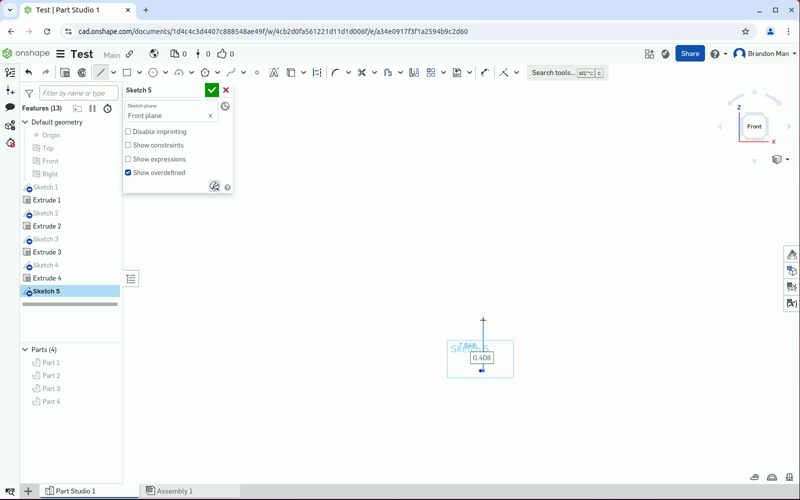
key_up(shift)
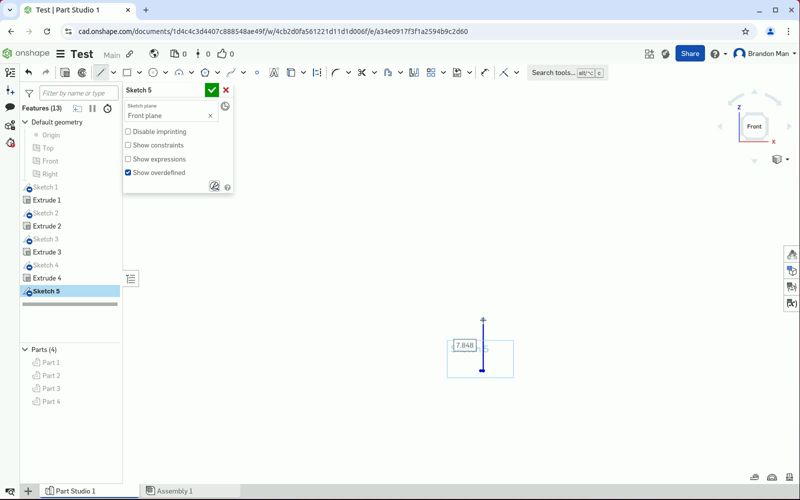
key_down(shift)
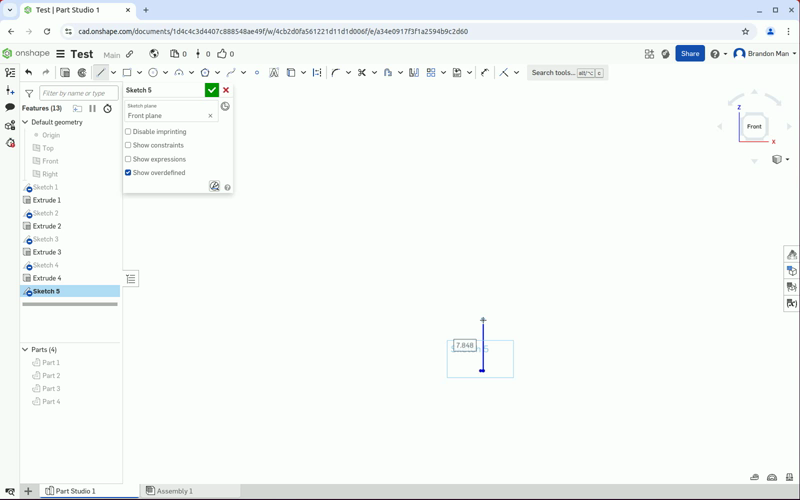
mouse_move(513, 319)
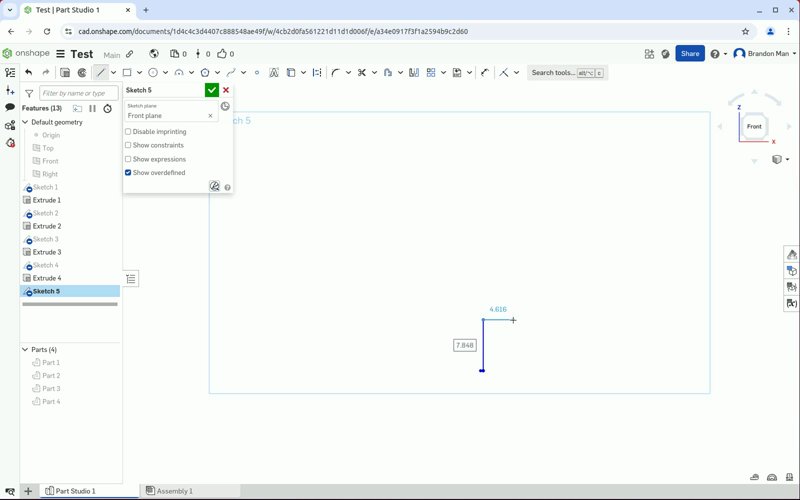
mouse_move(480, 319)
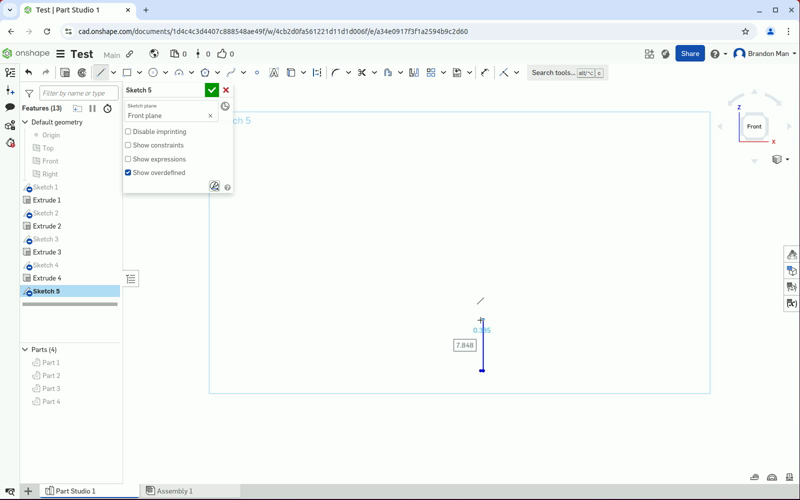
scroll(6)
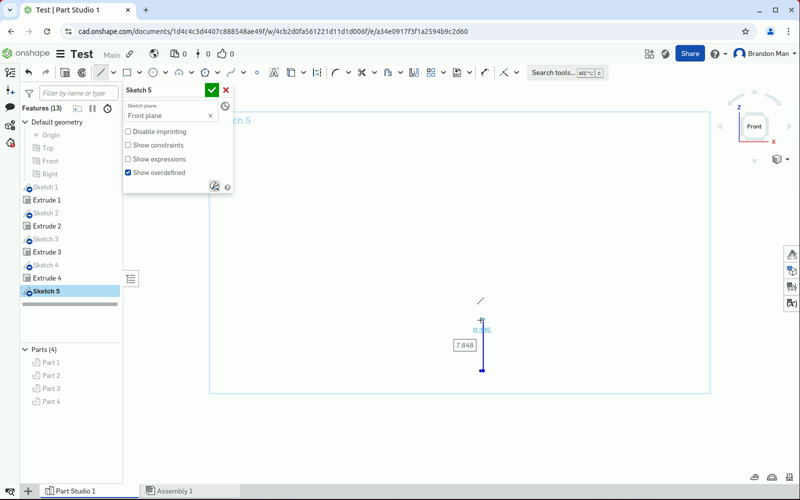
scroll(6)
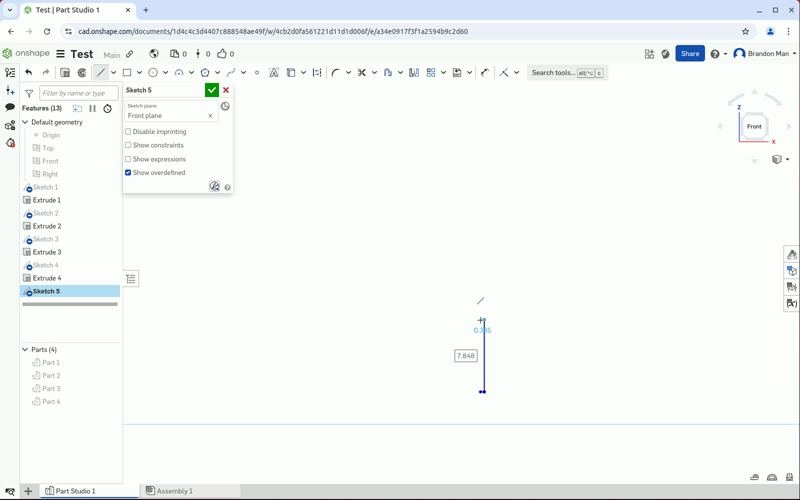
scroll(6)
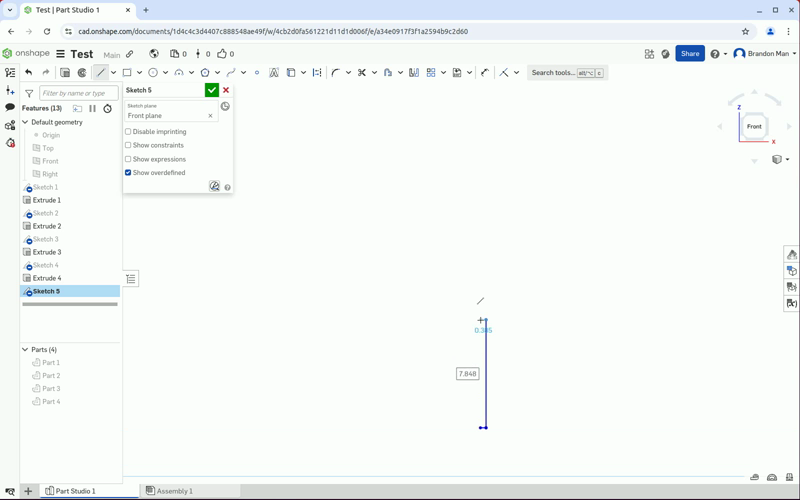
scroll(6)
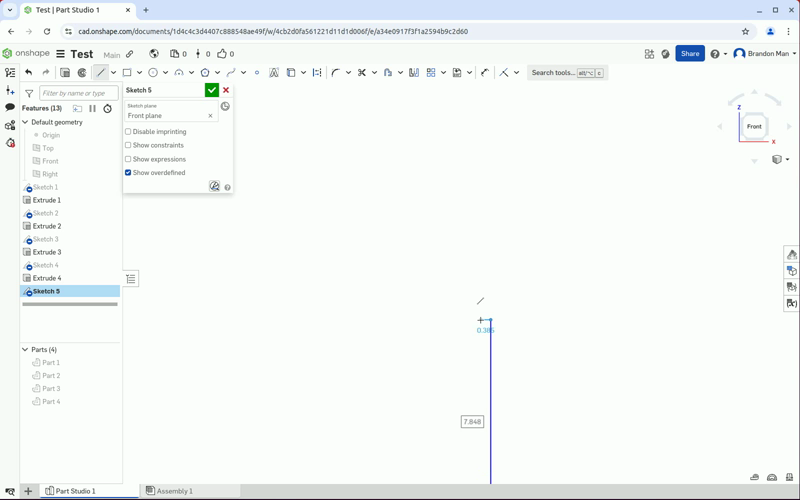
scroll(6)
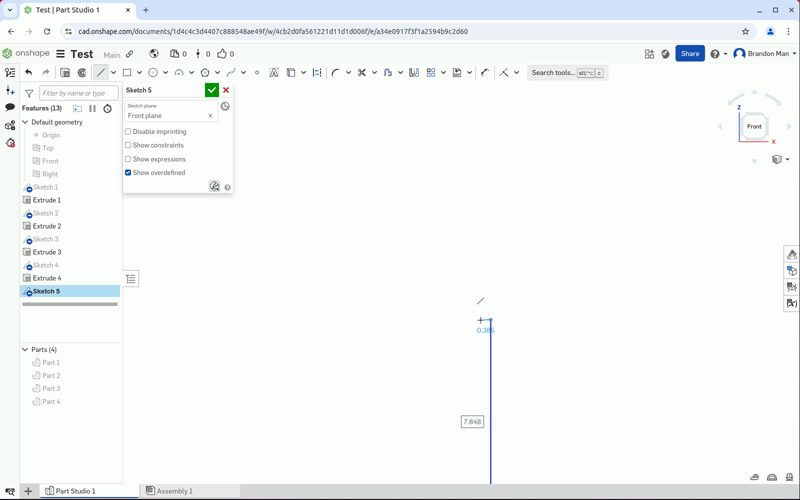
scroll(6)
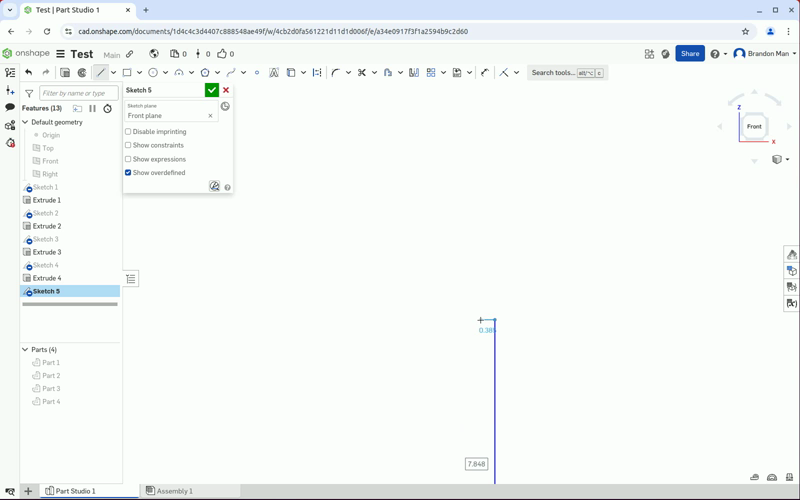
scroll(6)
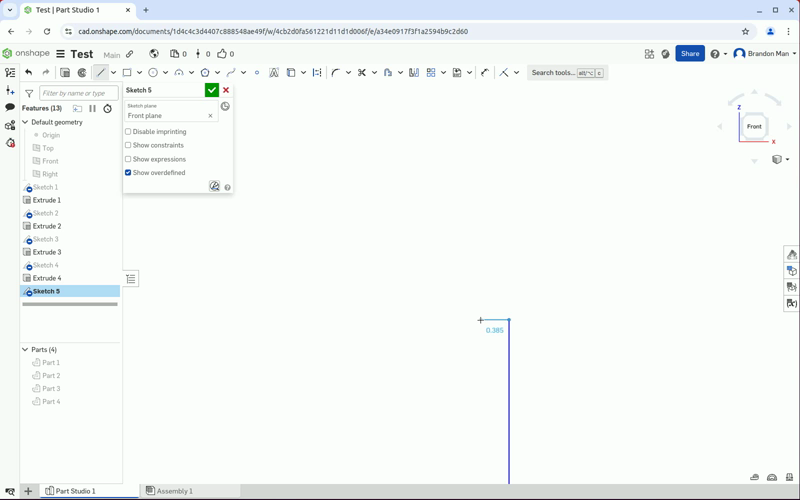
click(480, 319)
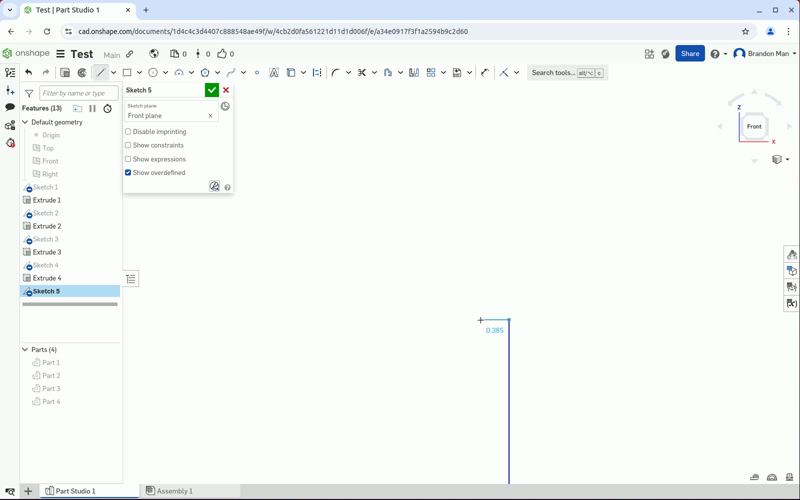
scroll(-6)
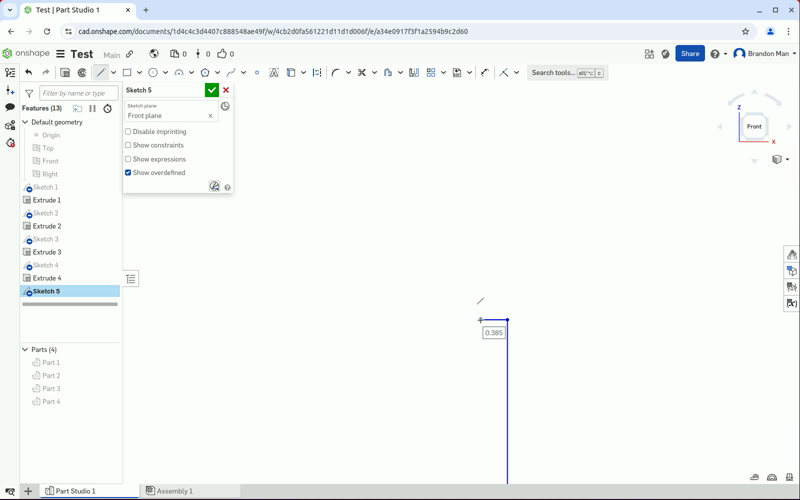
scroll(-6)
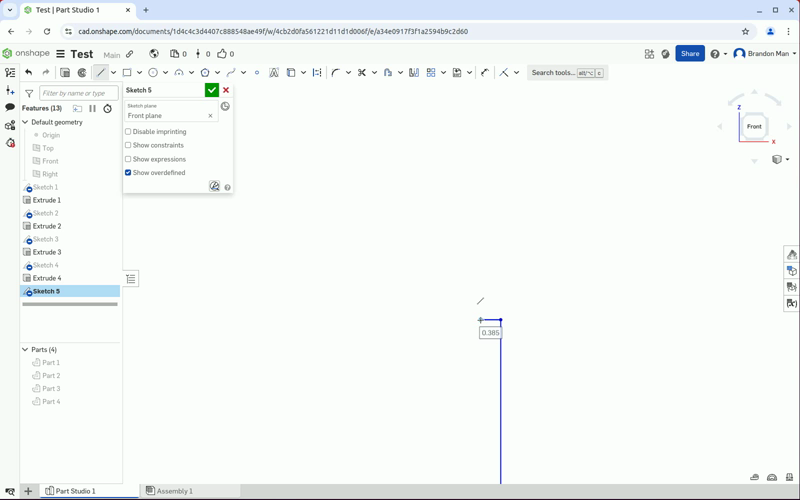
scroll(-6)
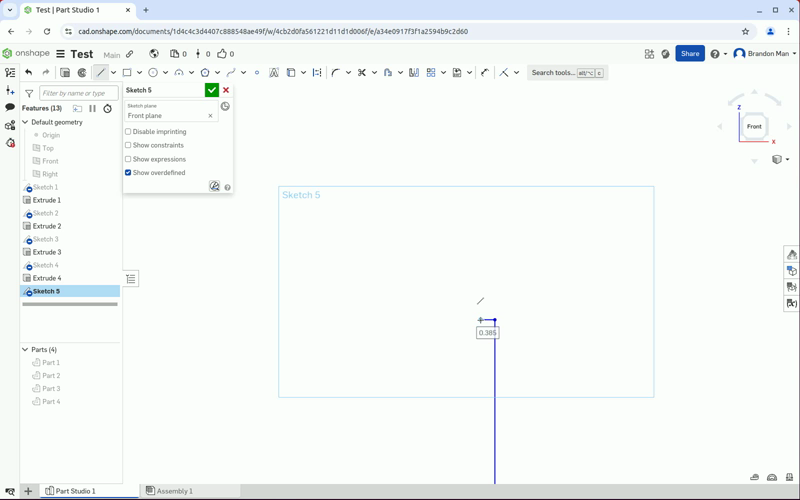
scroll(-6)
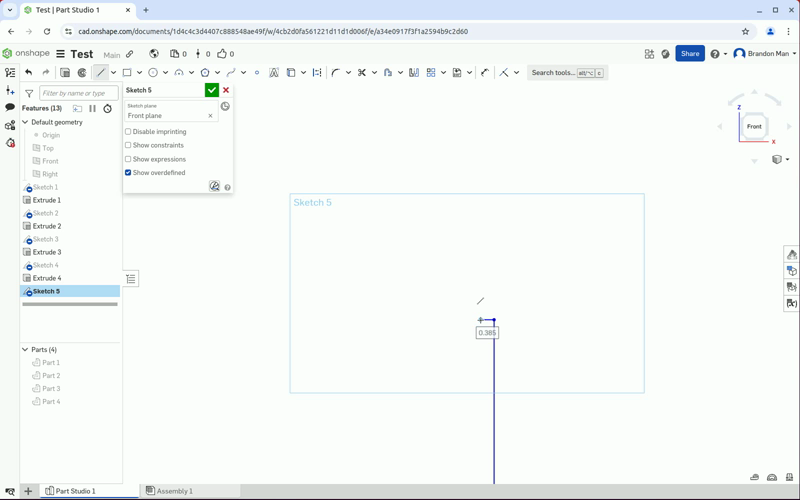
scroll(-6)
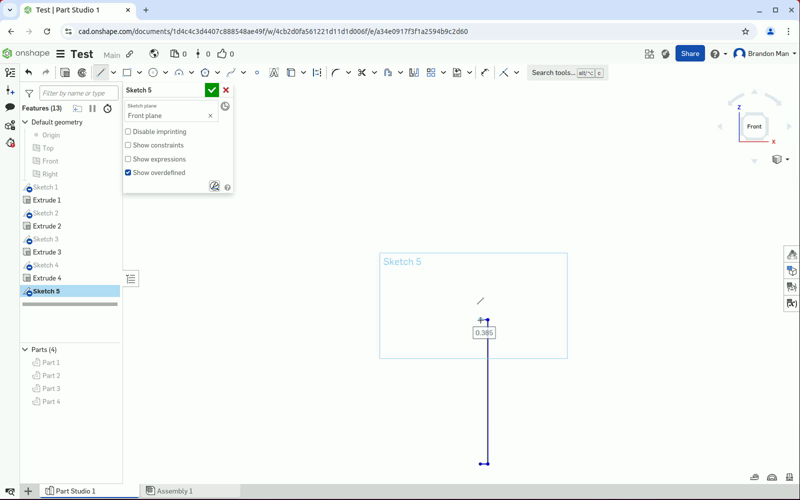
scroll(-6)
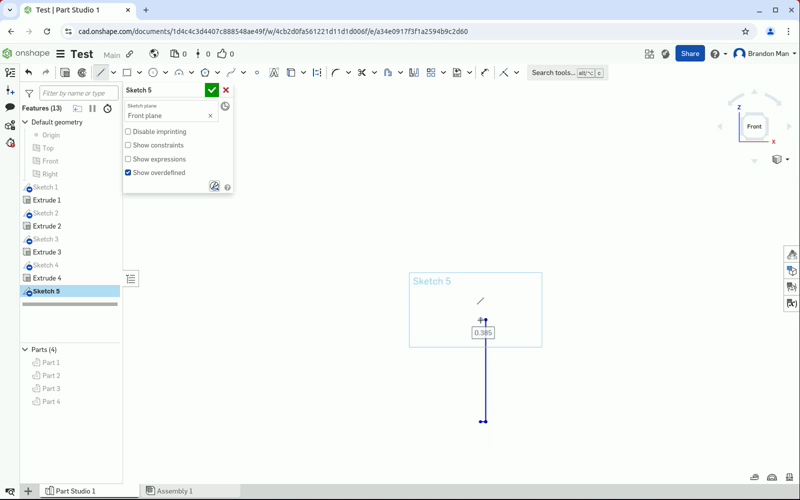
scroll(-6)
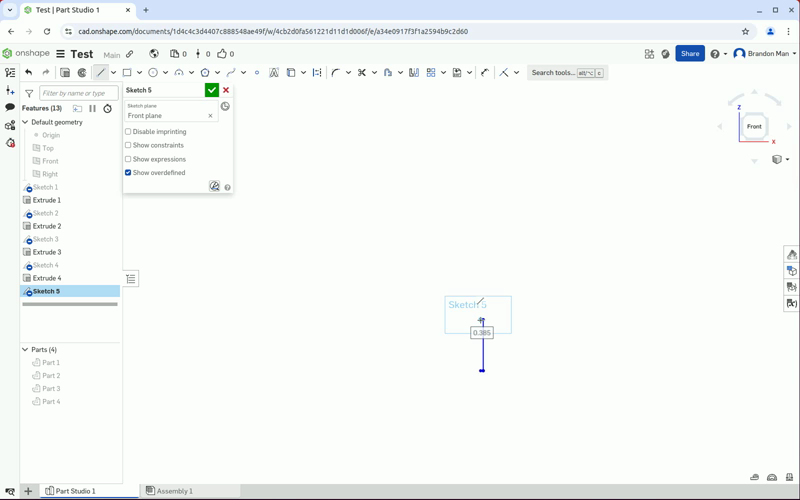
key_up(shift)
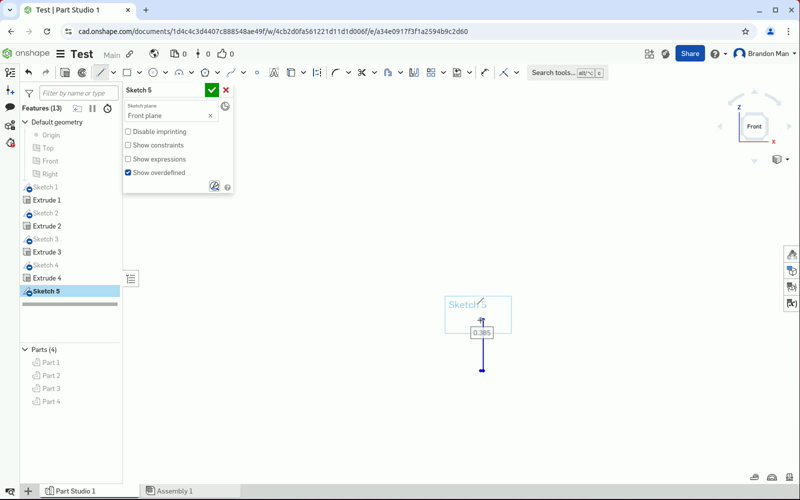
mouse_move(510, 319)
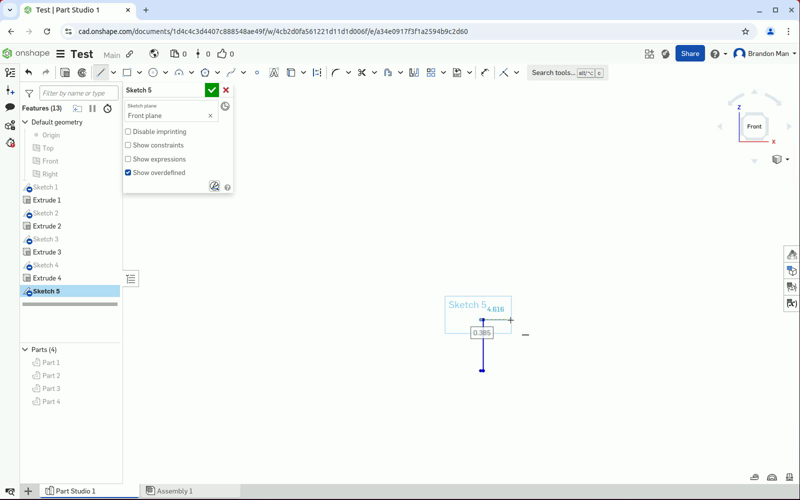
key_down(shift)
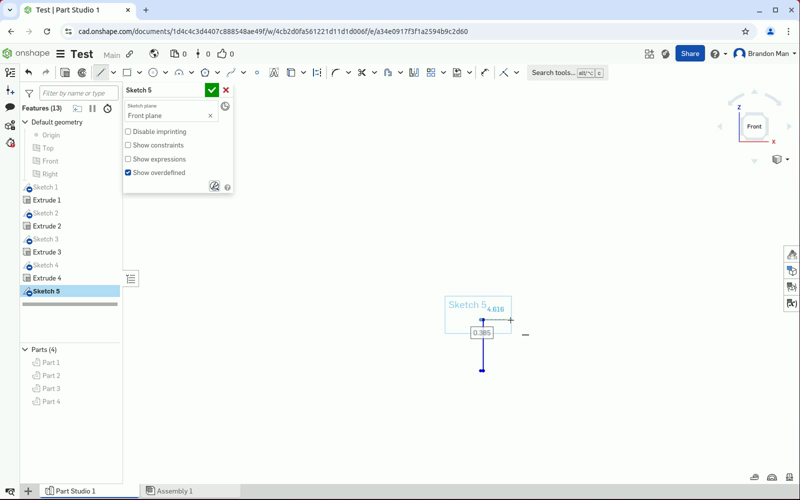
mouse_move(480, 370)
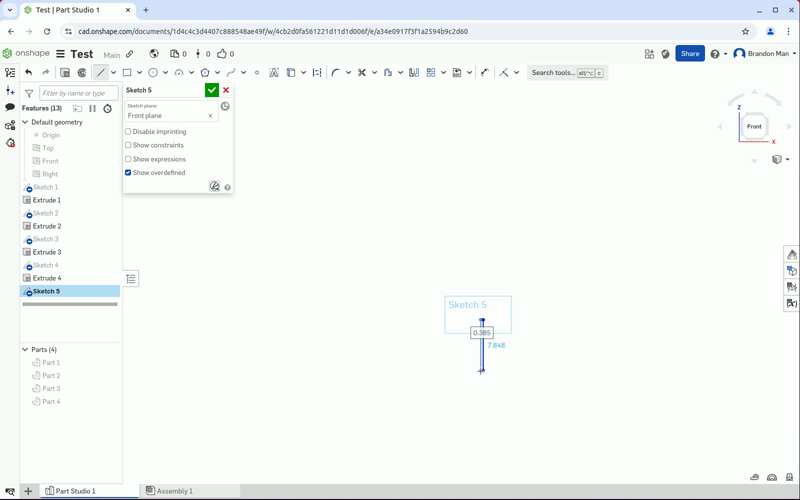
scroll(6)
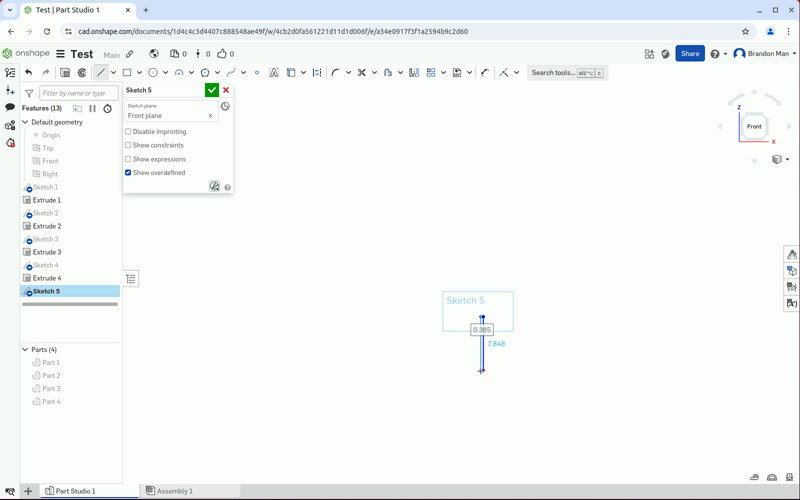
scroll(6)
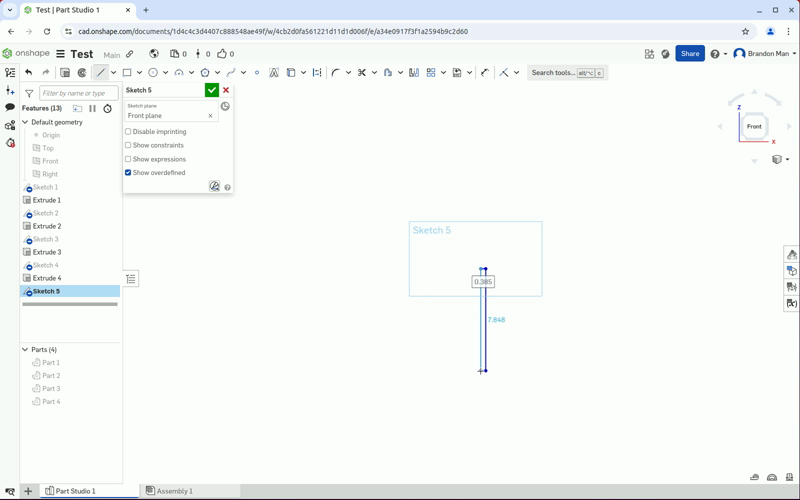
scroll(6)
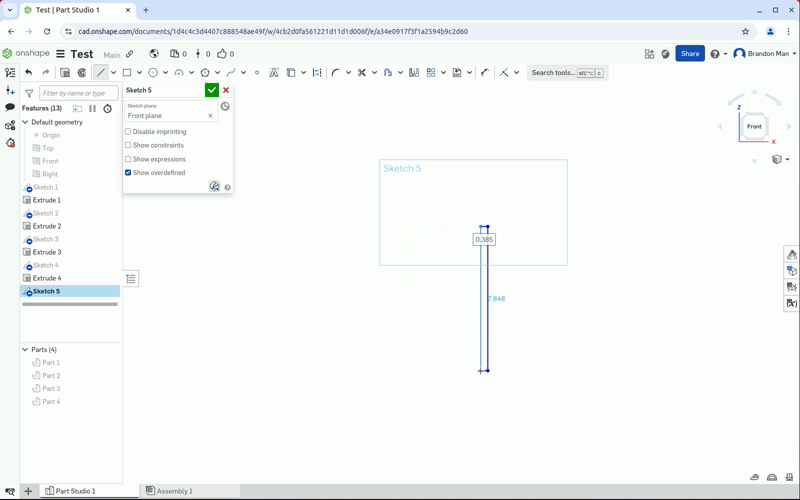
scroll(6)
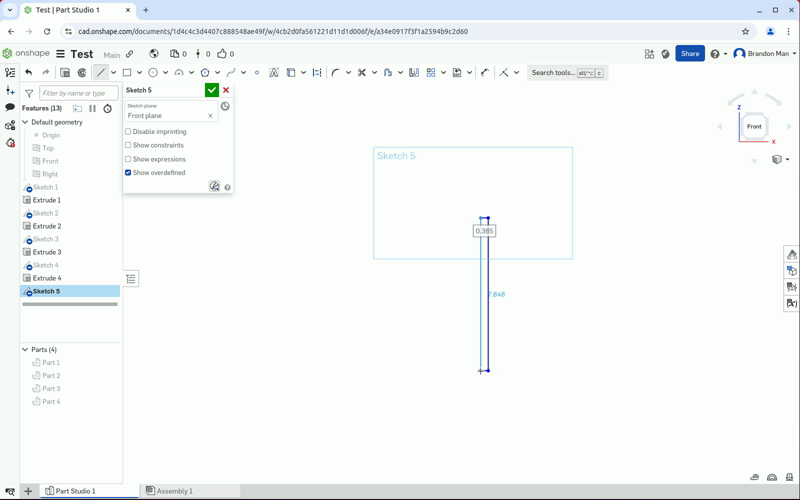
scroll(6)
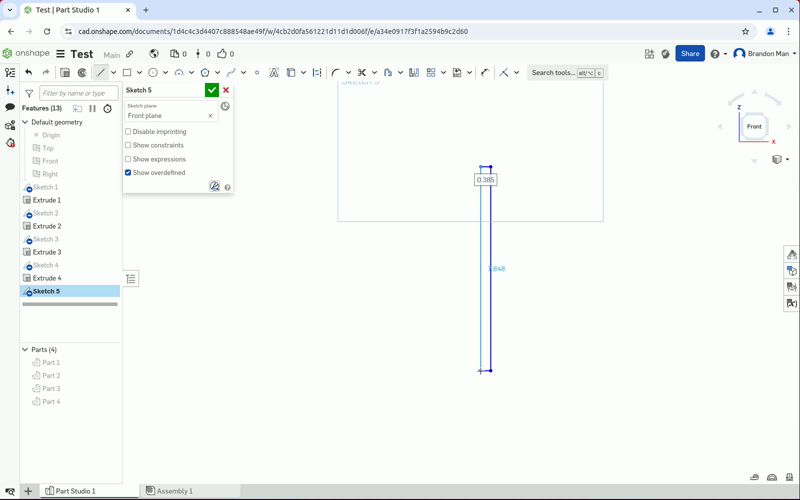
scroll(6)
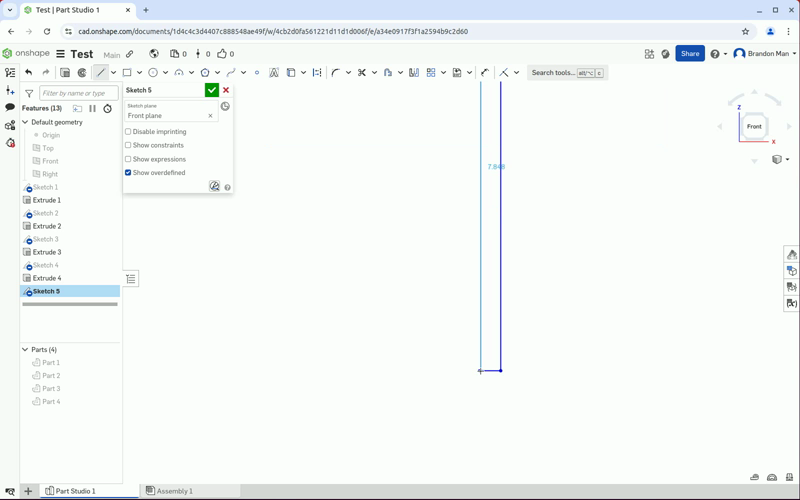
scroll(6)
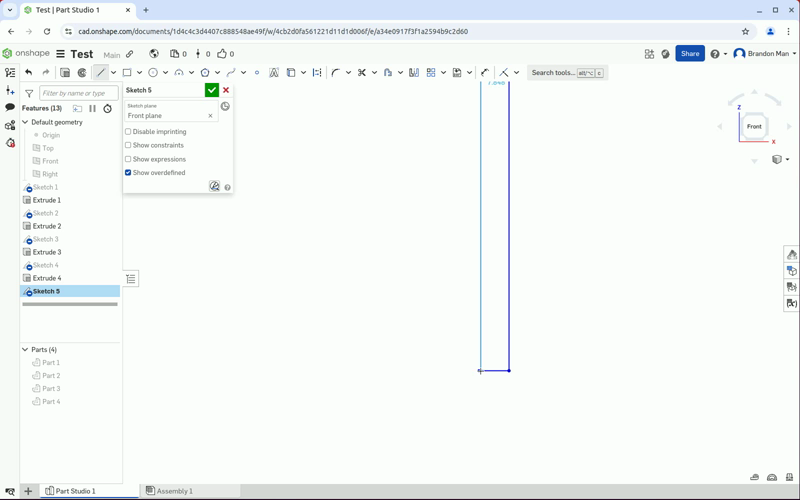
key_up(shift)
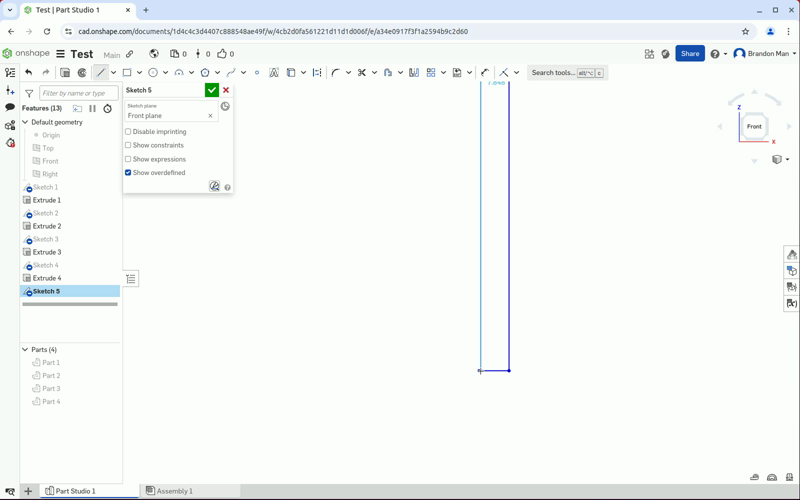
click(480, 370)
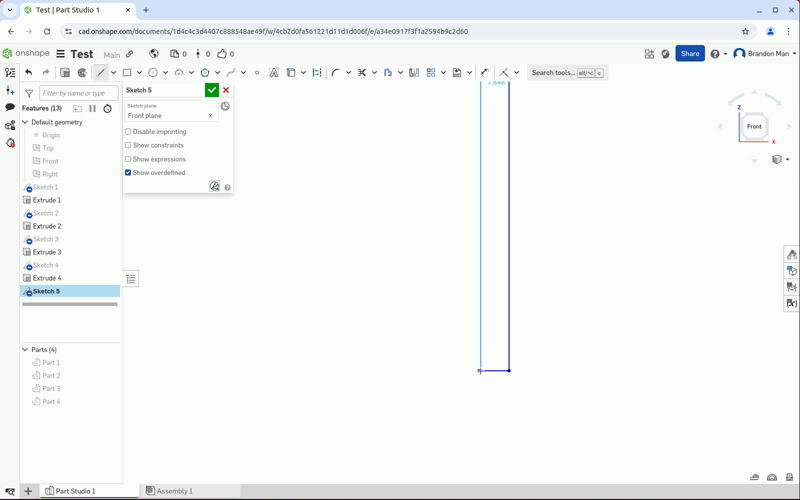
scroll(-6)
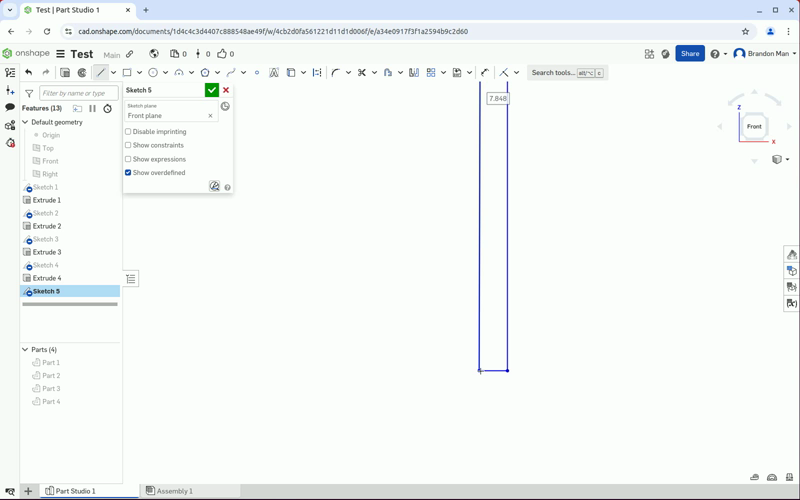
scroll(-6)
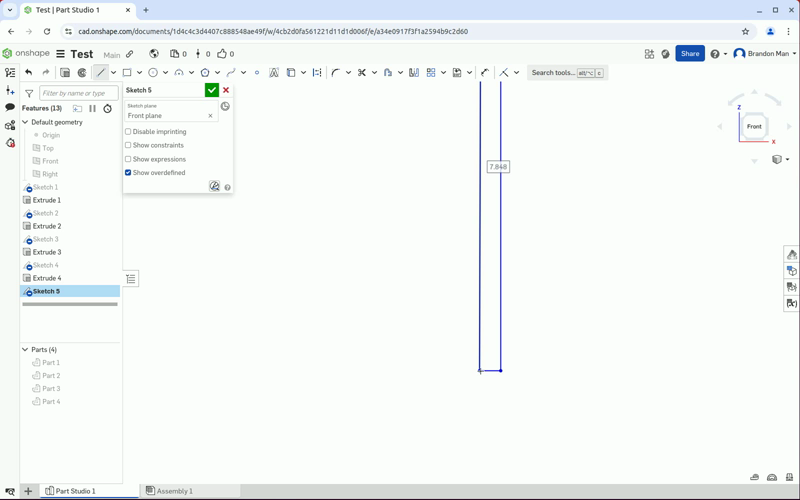
scroll(-6)
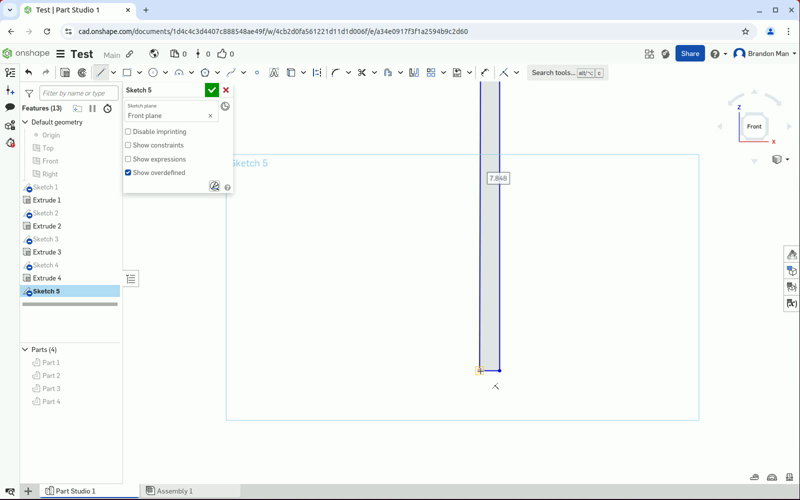
scroll(-6)
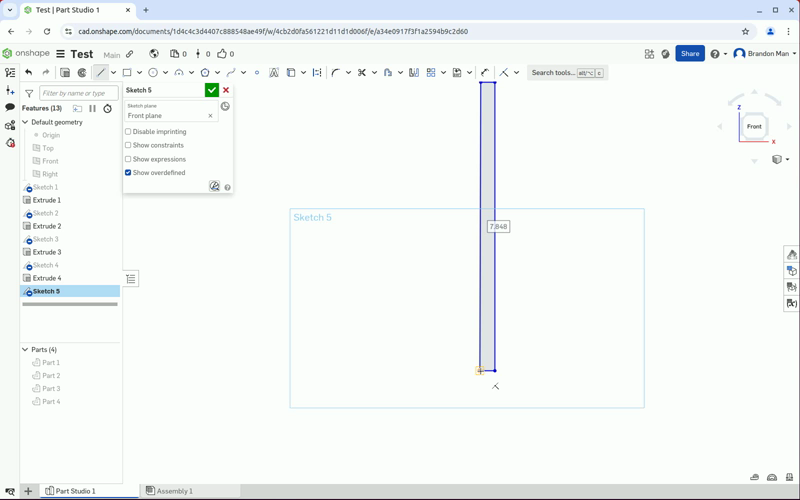
scroll(-6)
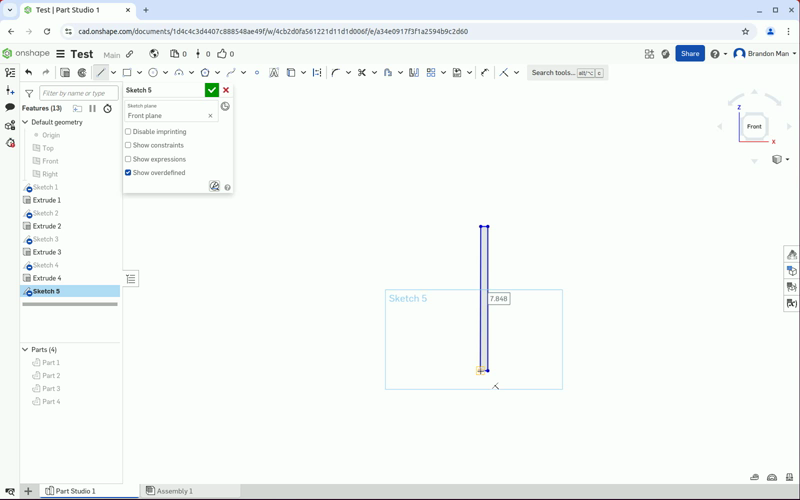
scroll(-6)
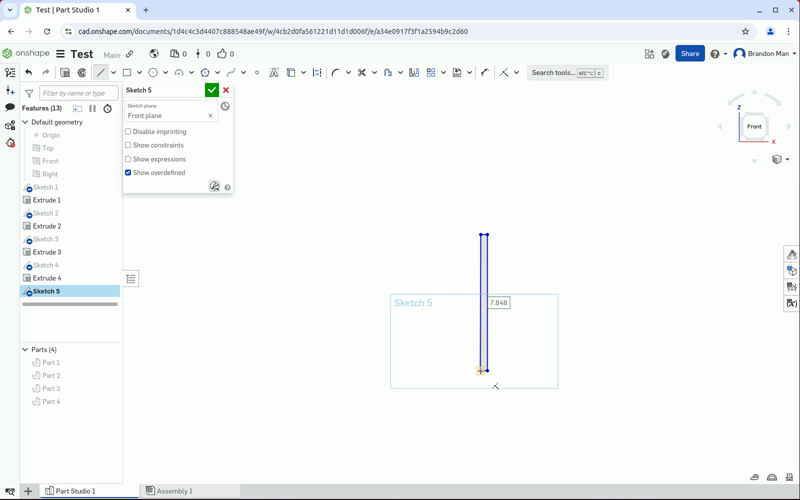
scroll(-6)
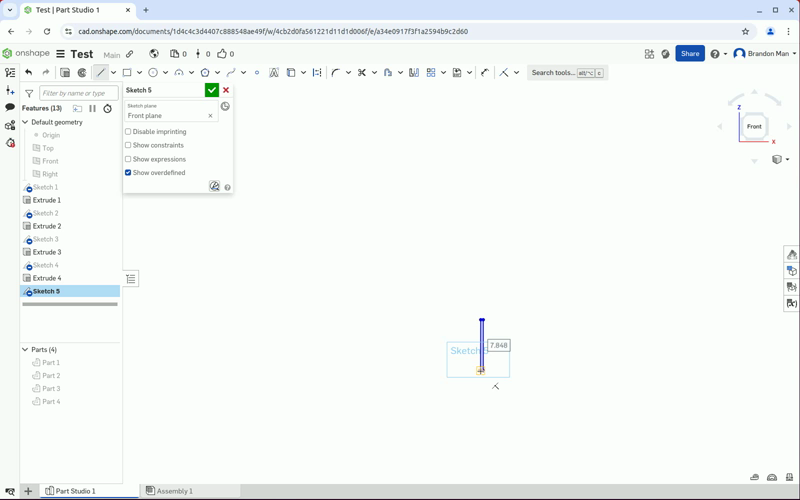
key(esc)
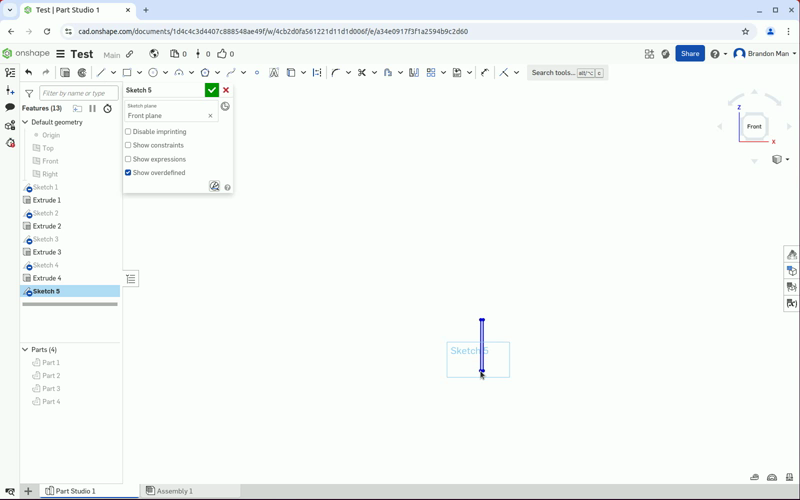
mouse_move(482, 343)
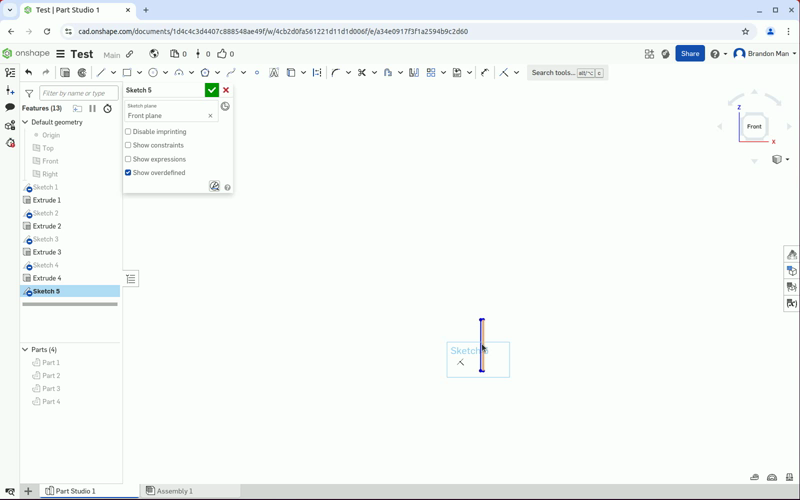
scroll(6)
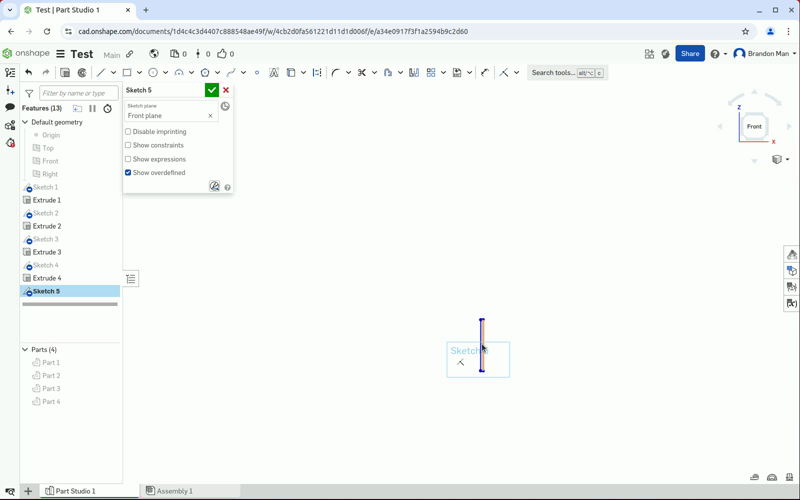
scroll(6)
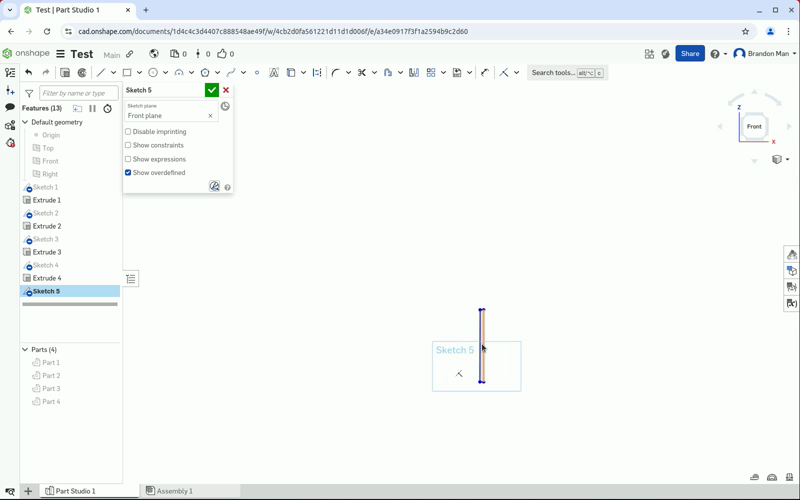
scroll(6)
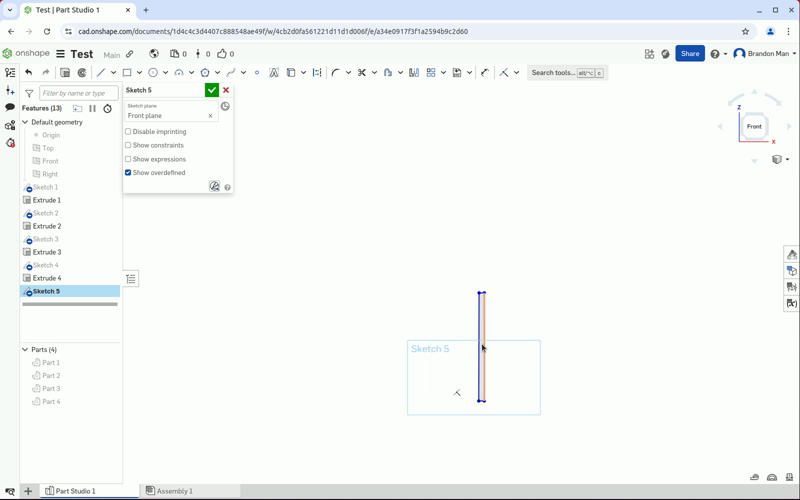
scroll(6)
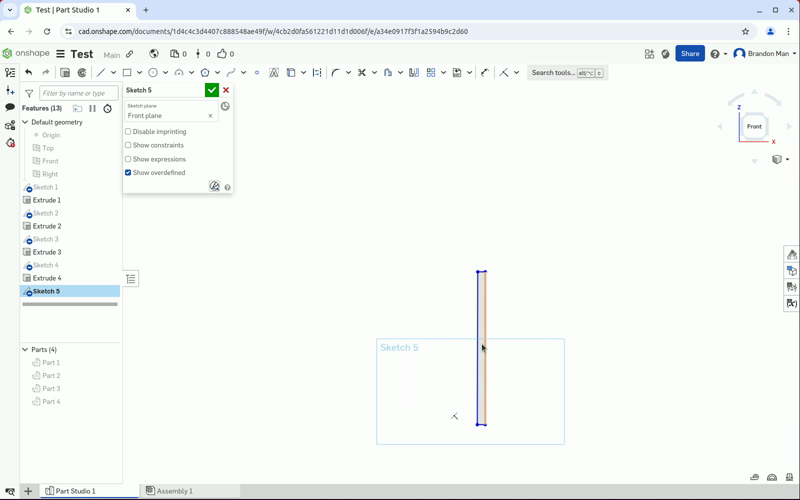
scroll(6)
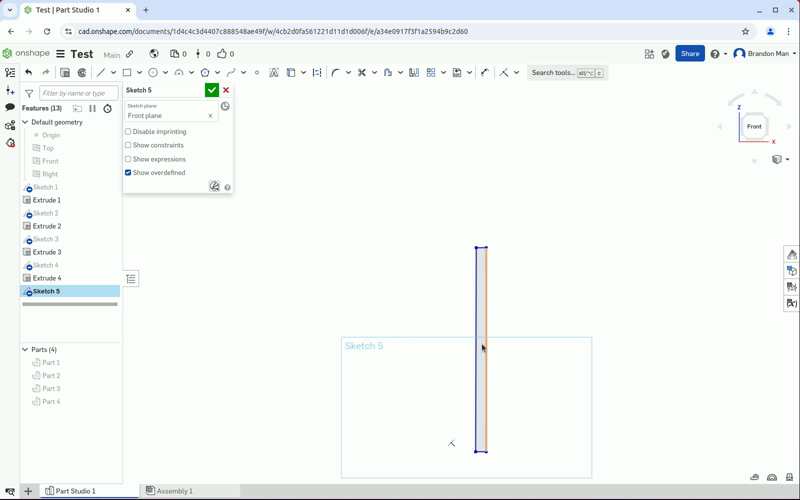
scroll(6)
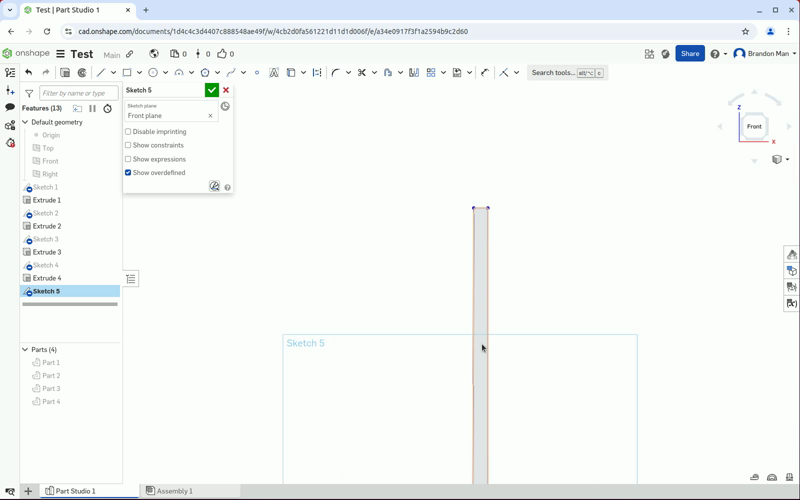
scroll(6)
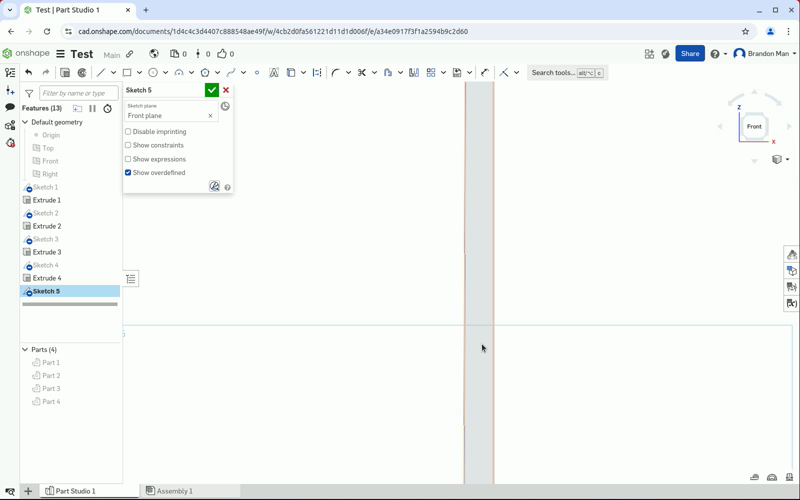
click(482, 343)
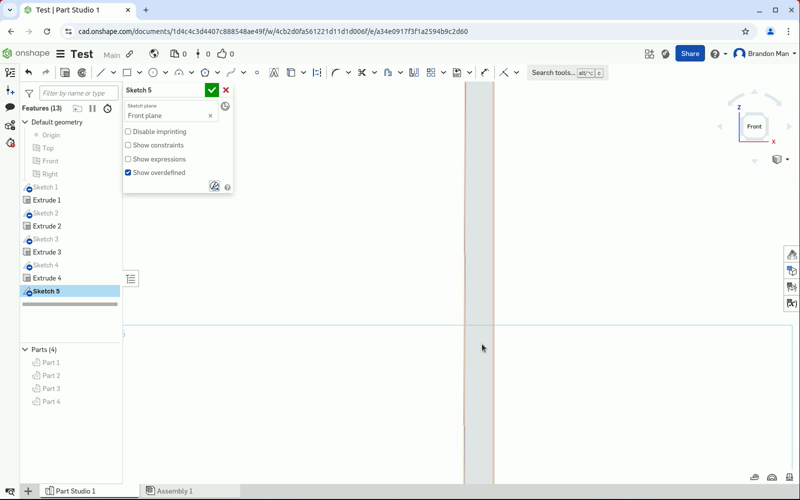
scroll(-6)
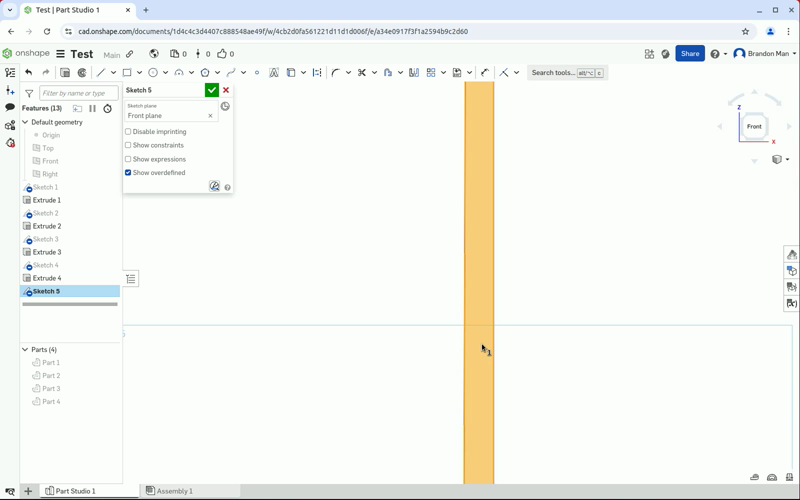
scroll(-6)
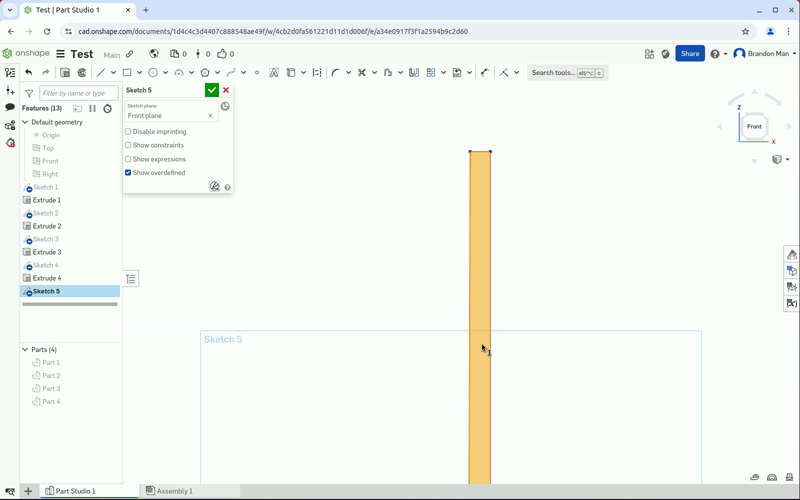
scroll(-6)
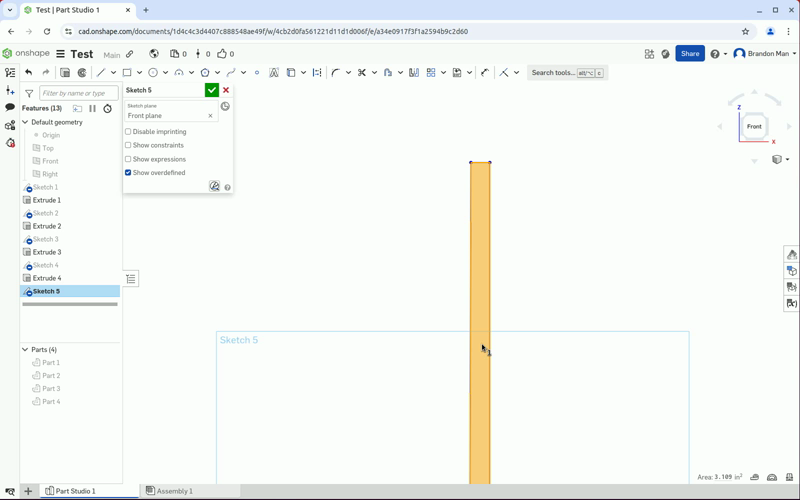
scroll(-6)
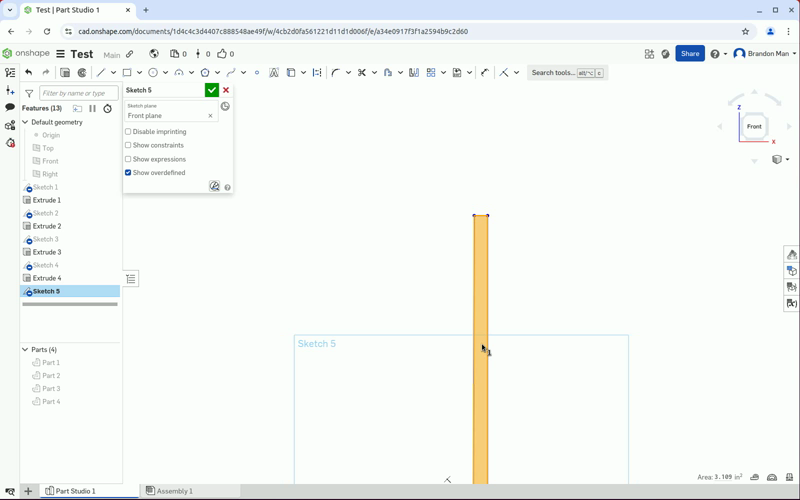
scroll(-6)
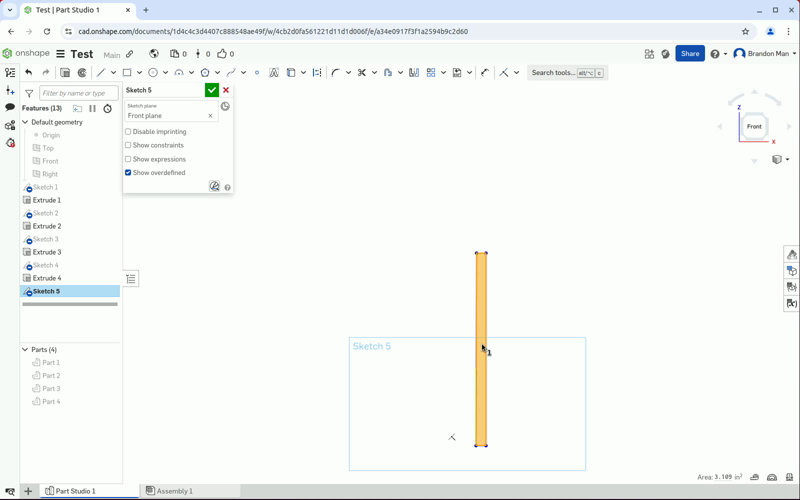
scroll(-6)
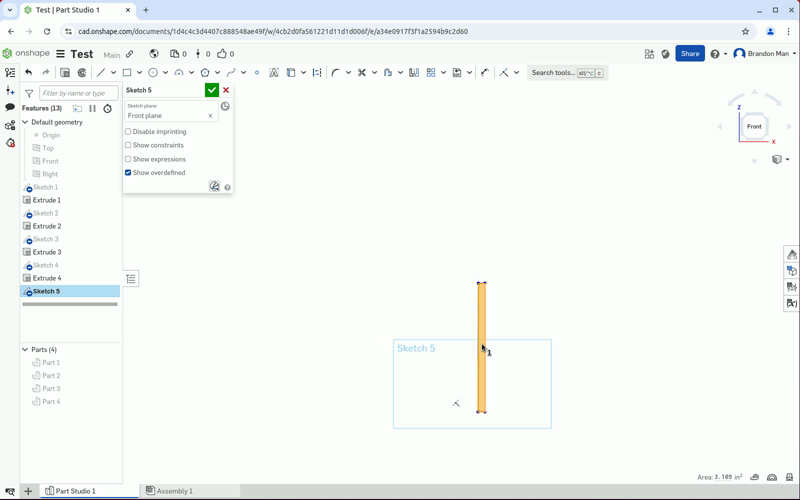
scroll(-6)
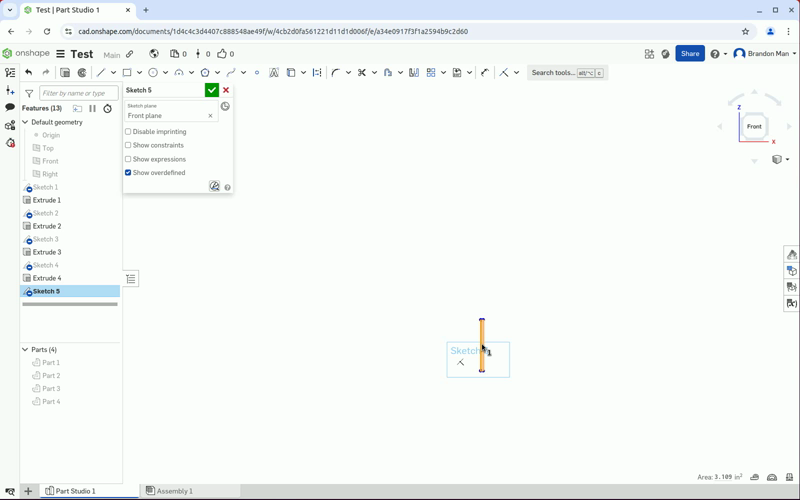
mouse_move(73, 352)
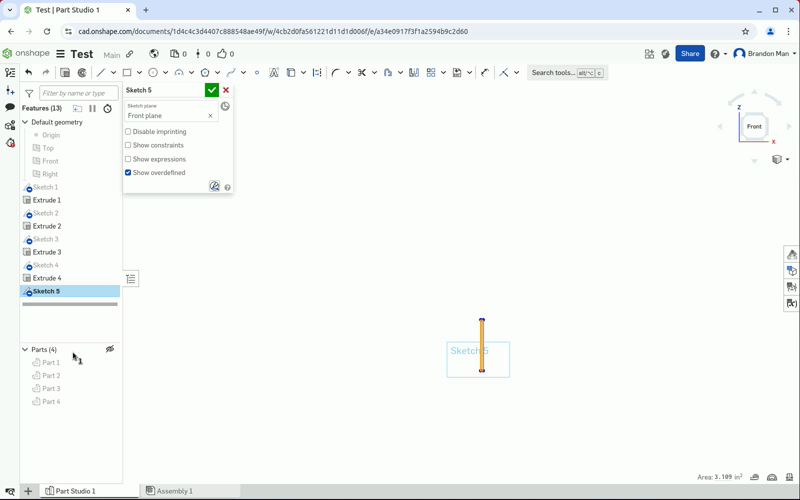
key(shift+y)
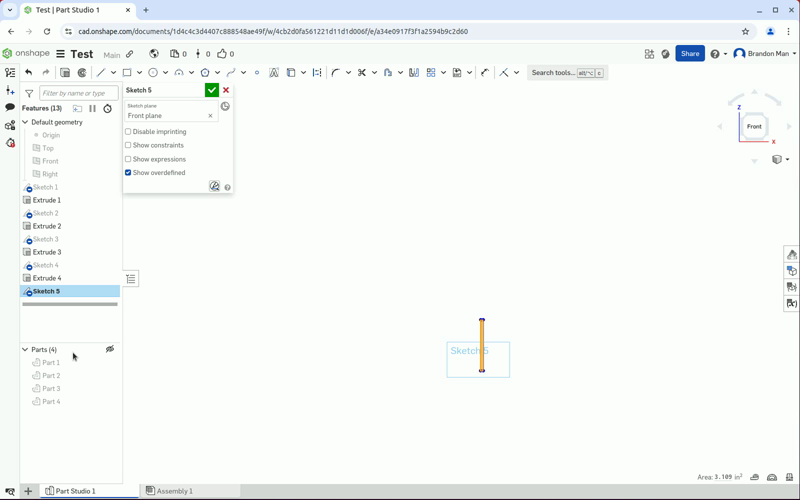
key(shift+e)
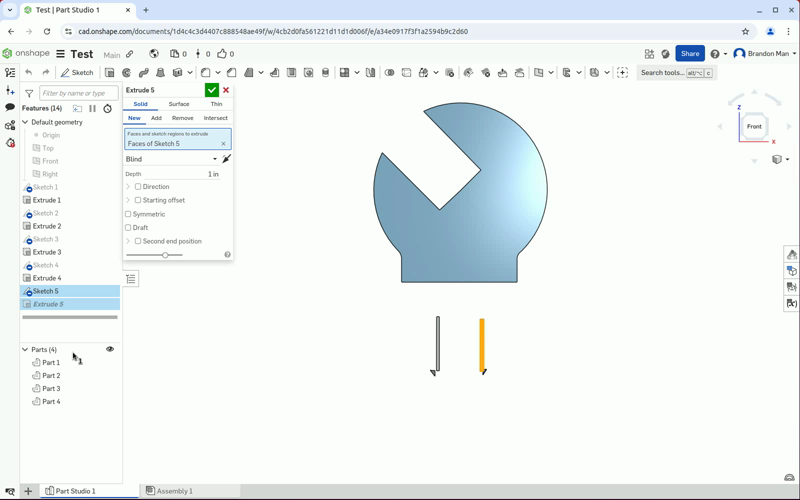
mouse_move(143, 106)
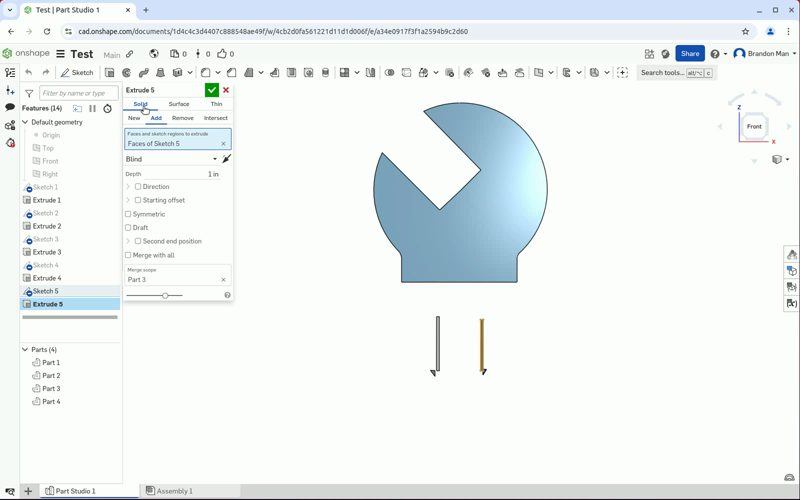
click(143, 106)
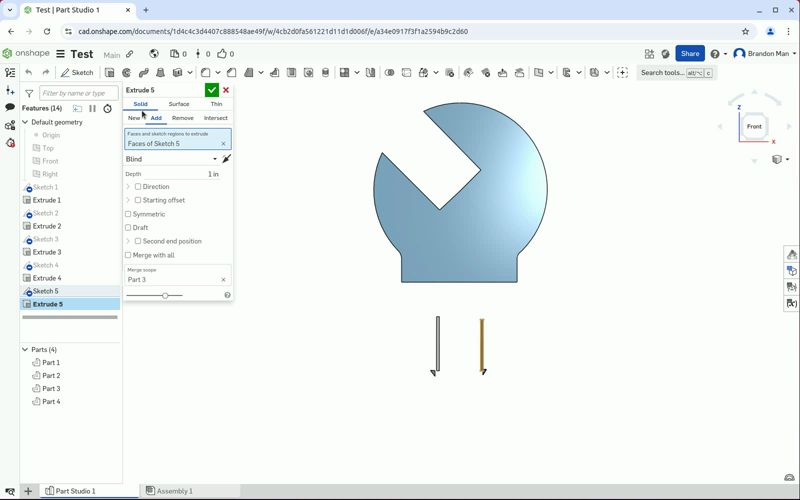
mouse_move(137, 120)
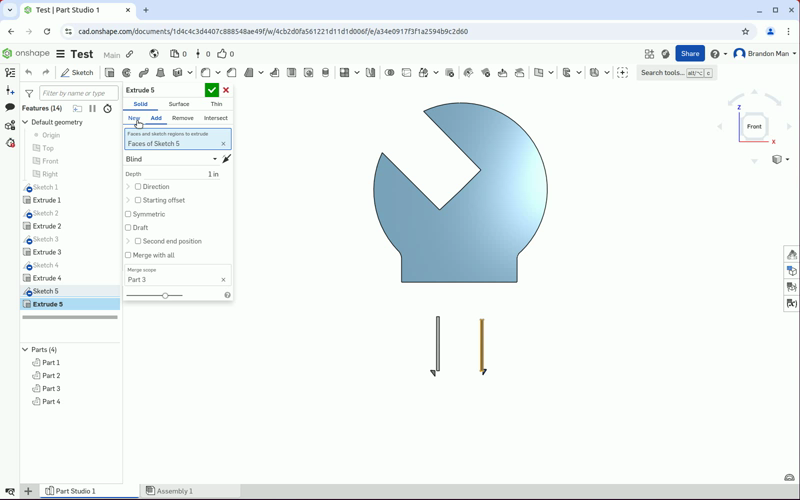
click(137, 120)
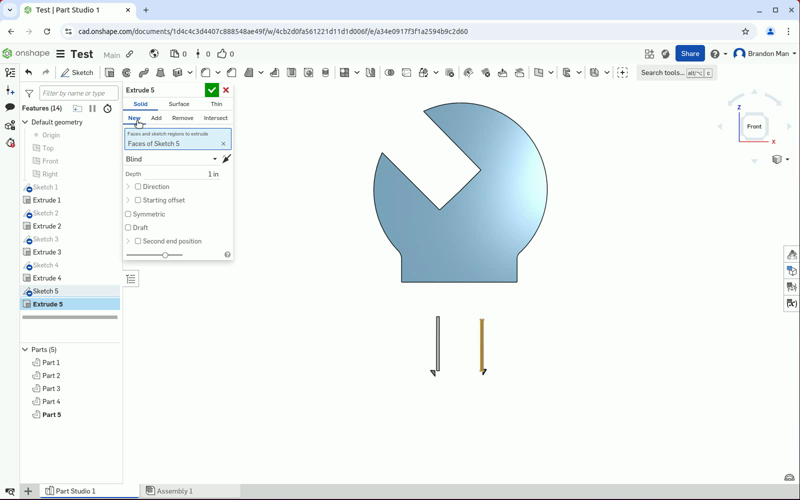
key(tab, 4)
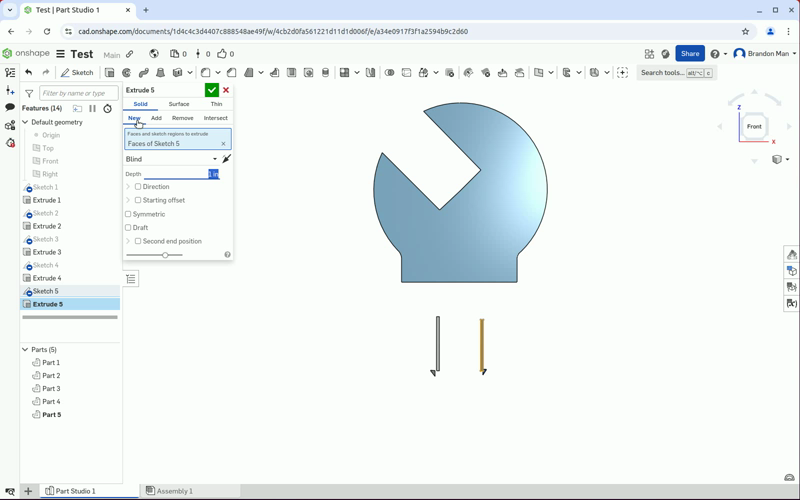
text(11.073)
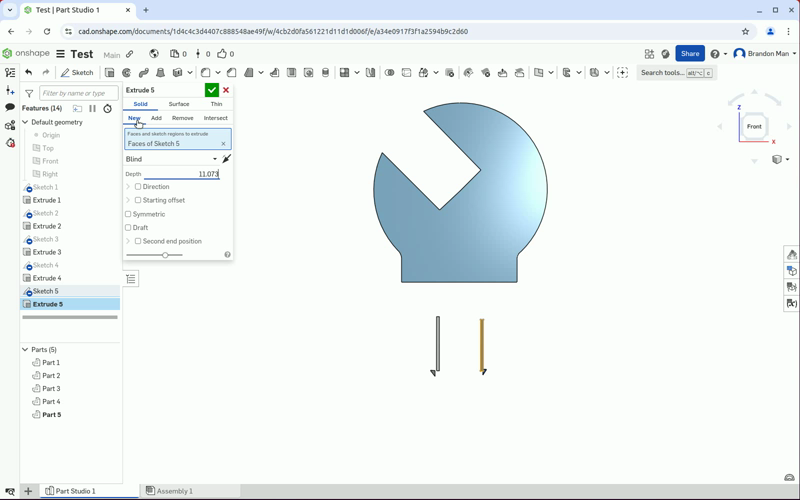
key(enter)
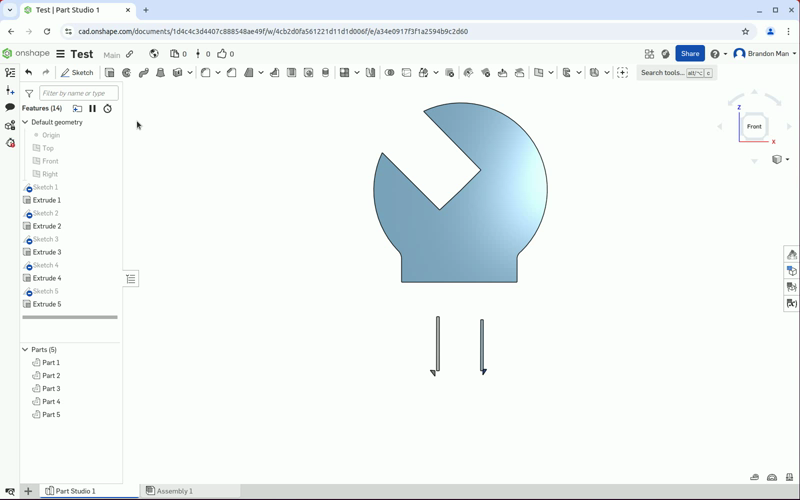
key(shift+h)
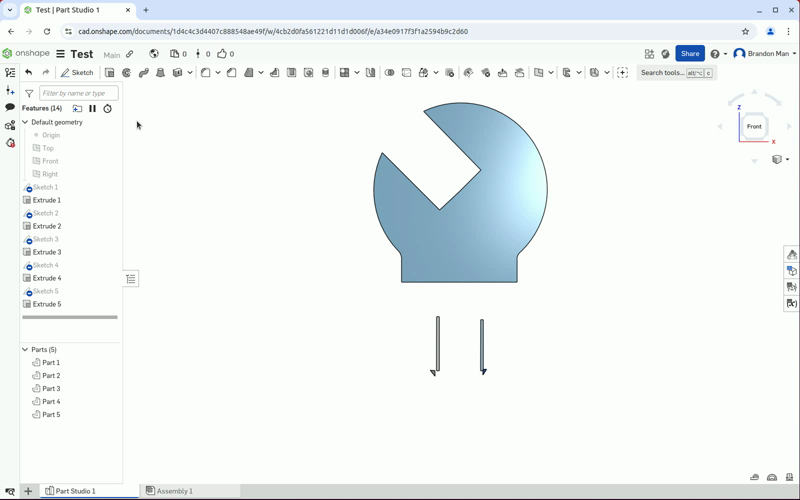
key(shift+h)
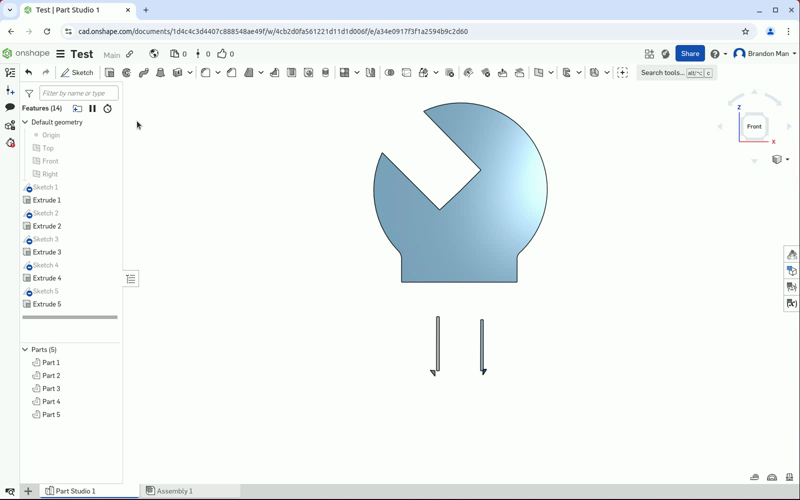
mouse_move(73, 189)
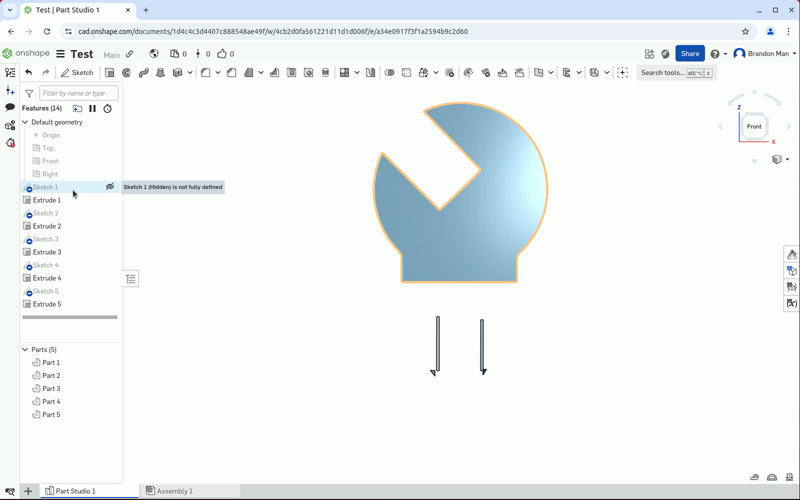
click(73, 189)
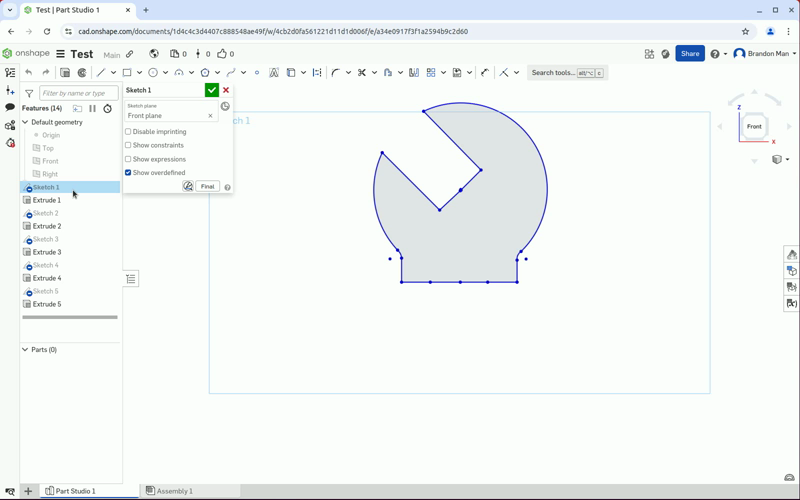
mouse_move(229, 92)
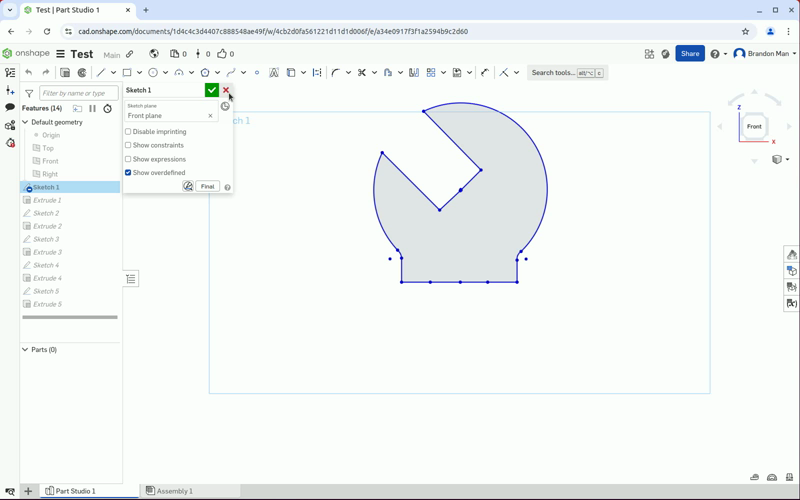
click(229, 92)
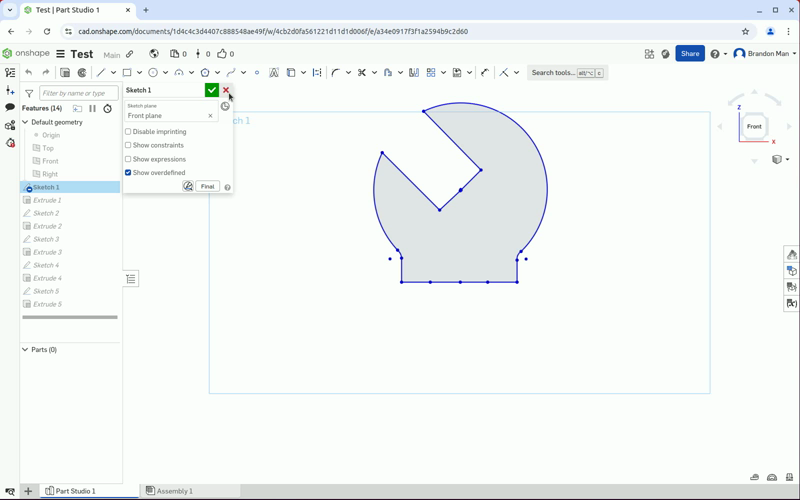
key(shift+s)
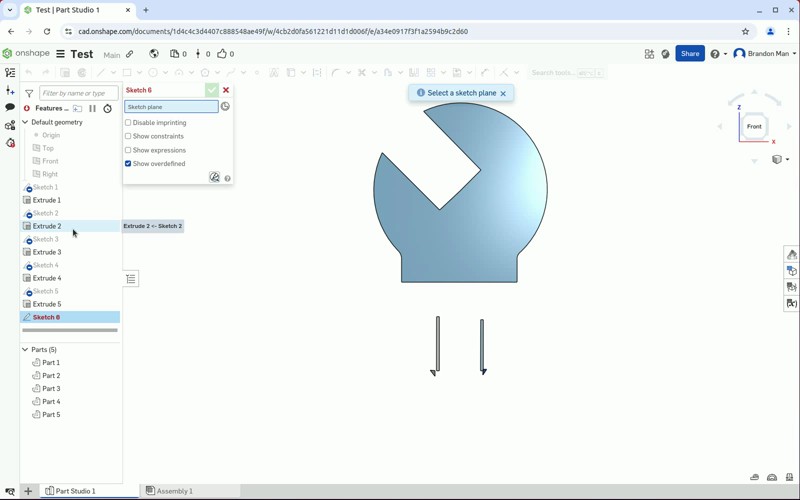
scroll(3)
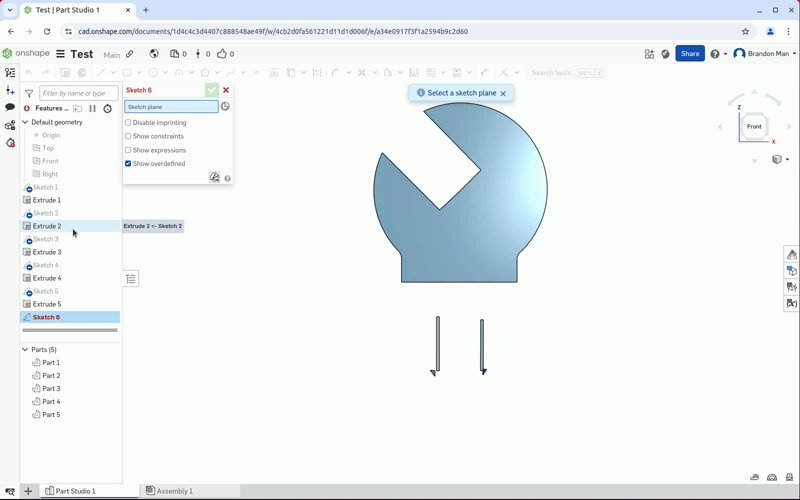
mouse_move(73, 163)
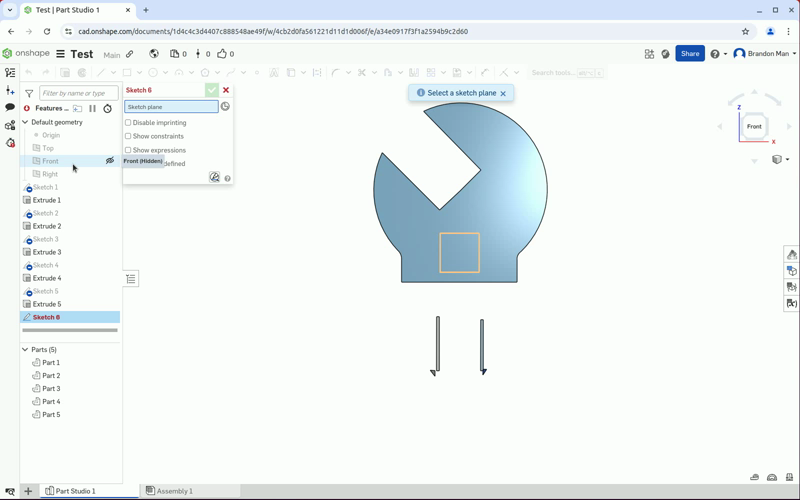
click(73, 163)
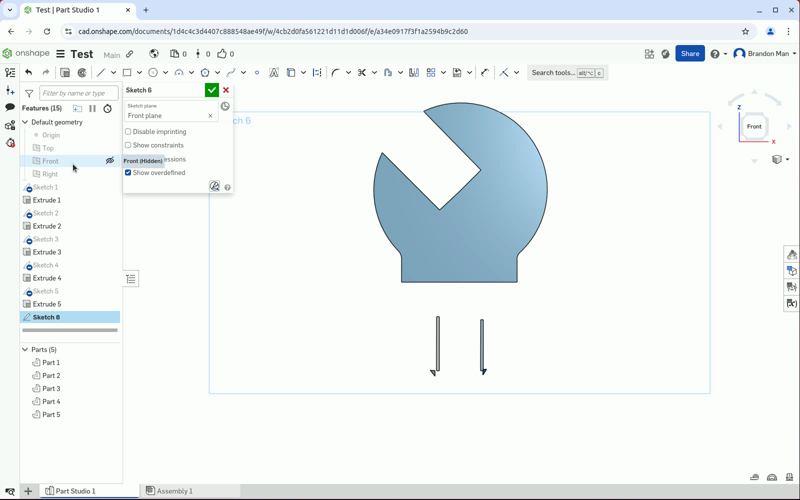
mouse_move(73, 352)
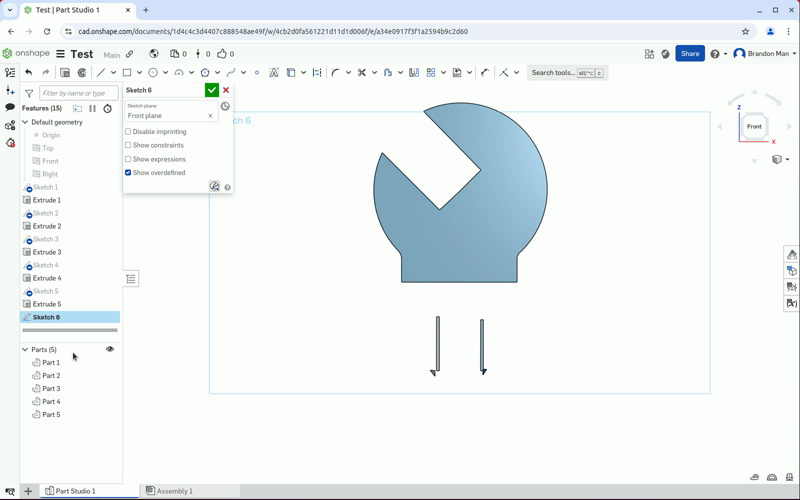
key(y)
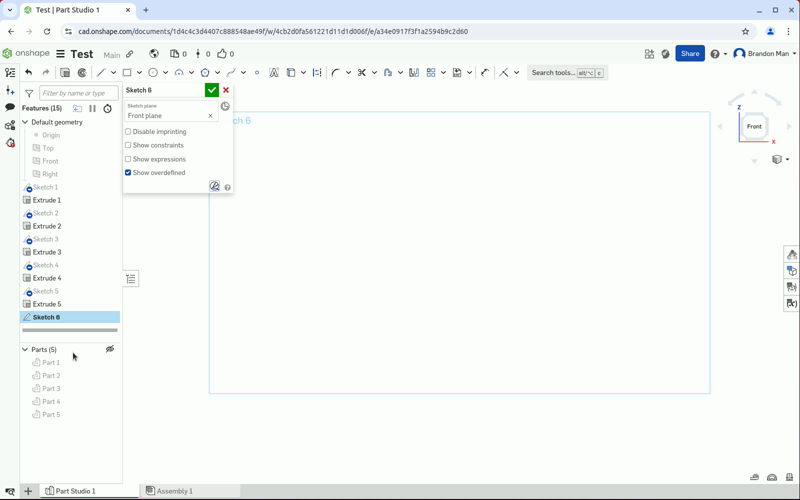
key(l)
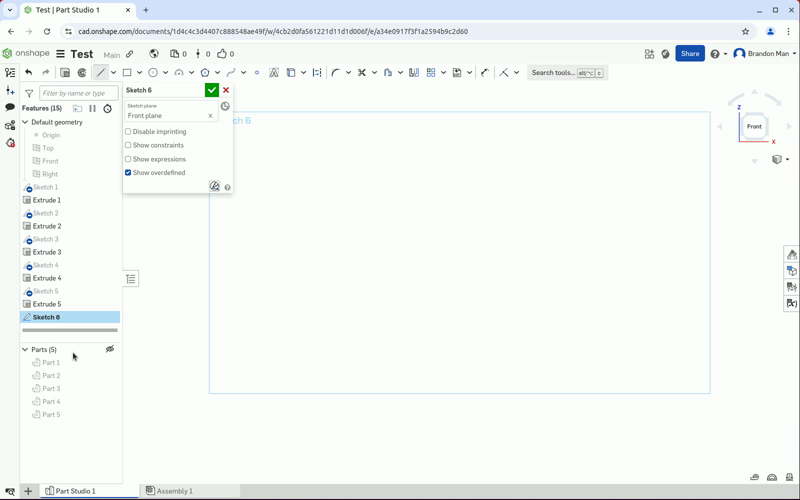
key_down(shift)
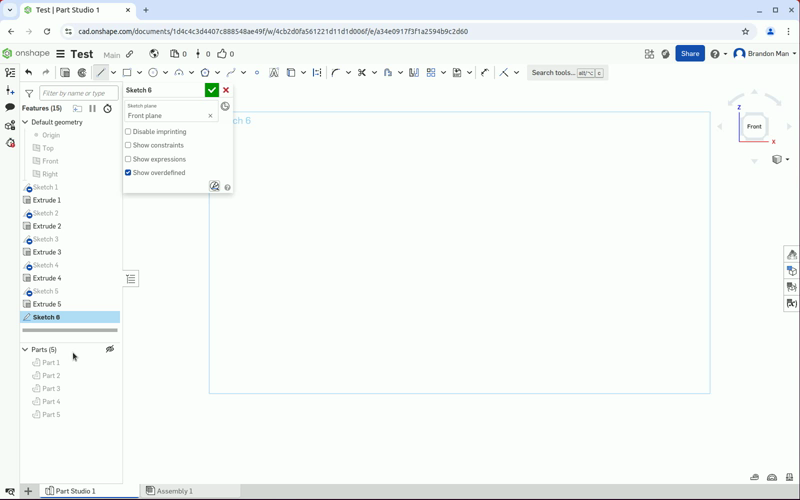
mouse_move(440, 374)
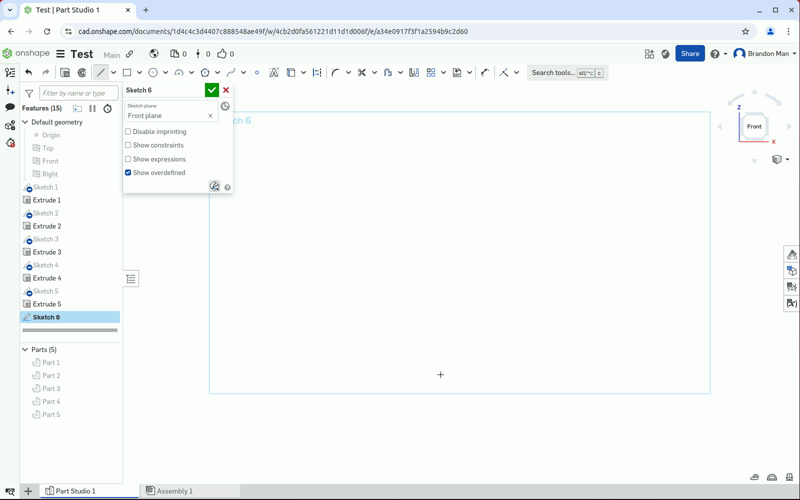
click(440, 374)
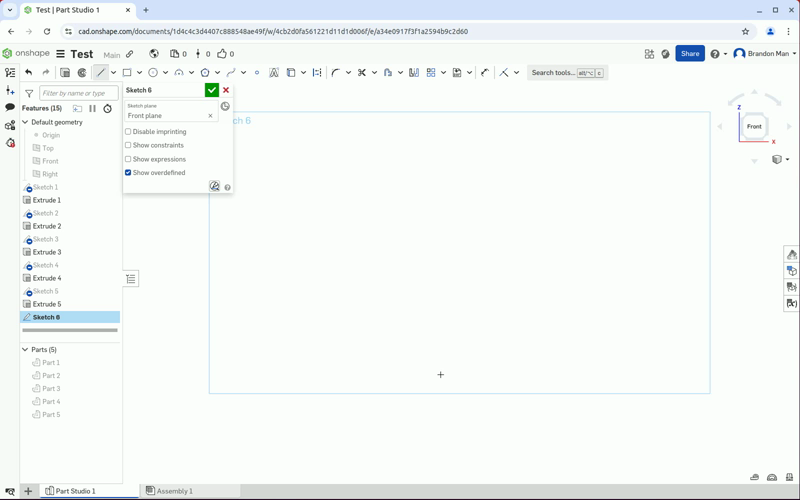
key_up(shift)
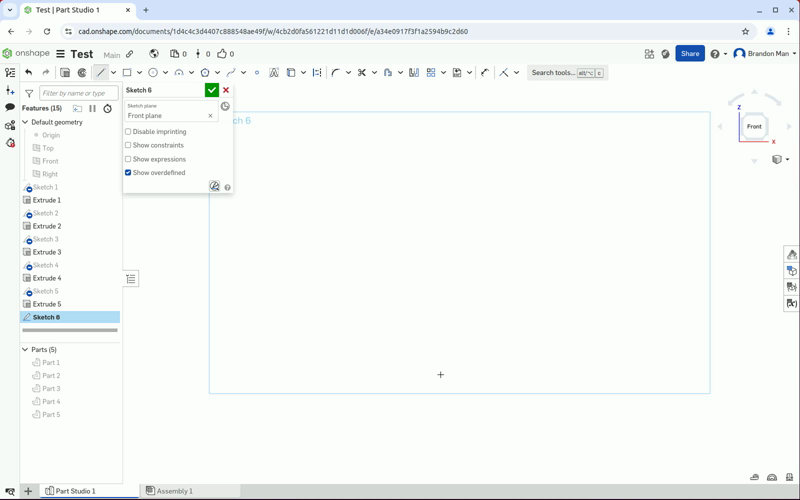
key_down(shift)
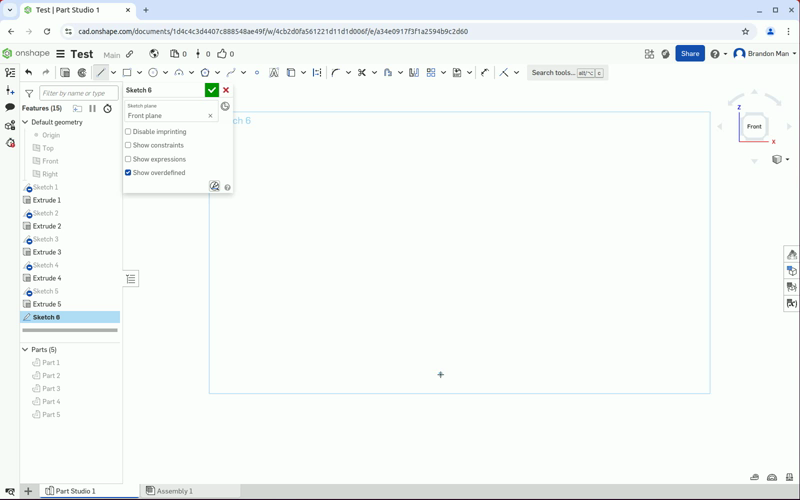
mouse_move(470, 374)
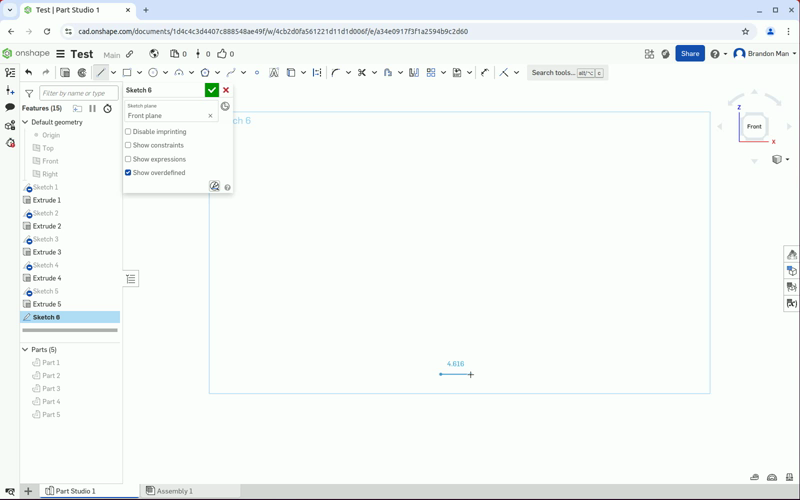
mouse_move(480, 374)
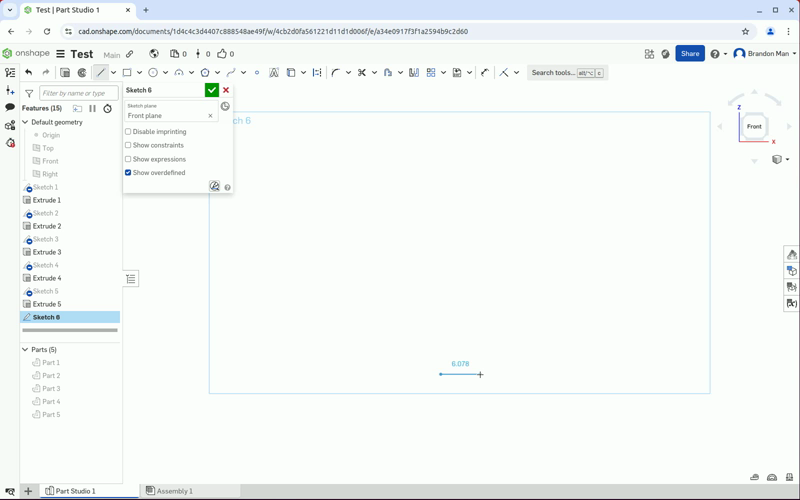
click(480, 374)
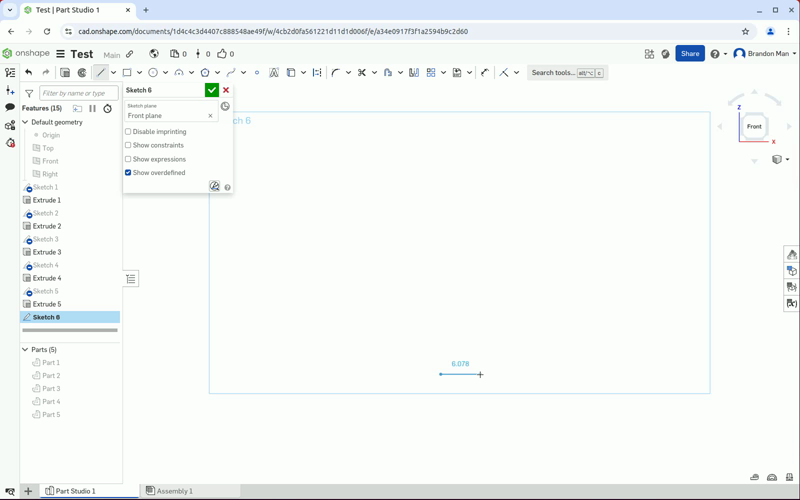
key_up(shift)
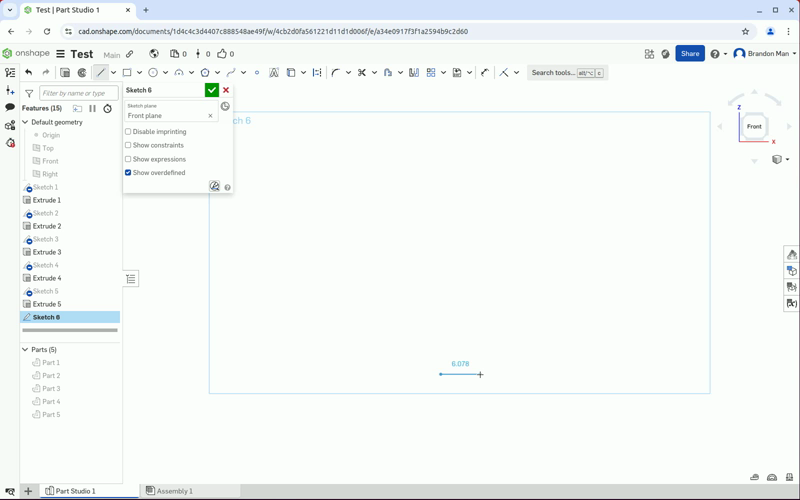
key_down(shift)
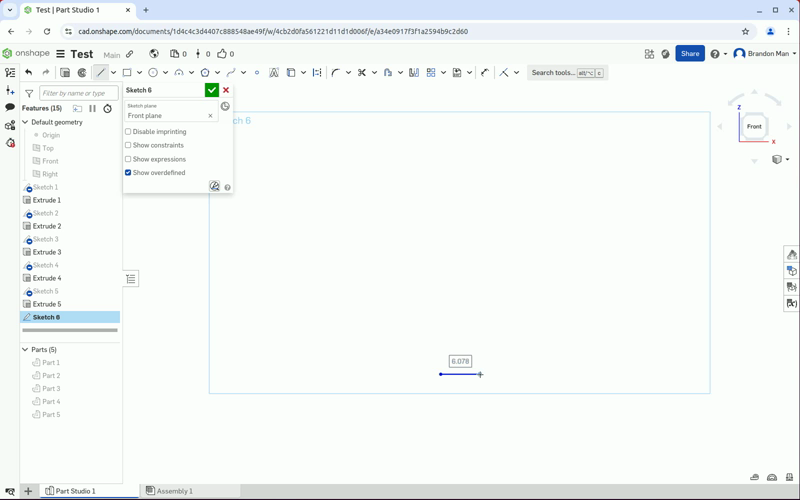
mouse_move(510, 374)
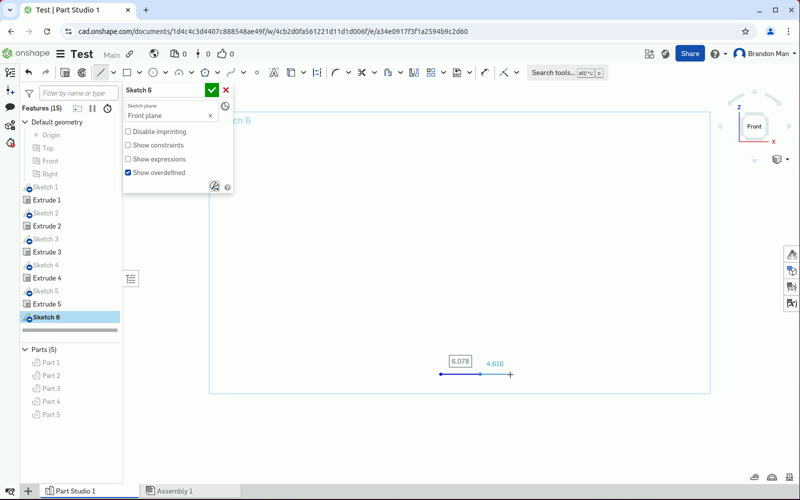
mouse_move(480, 370)
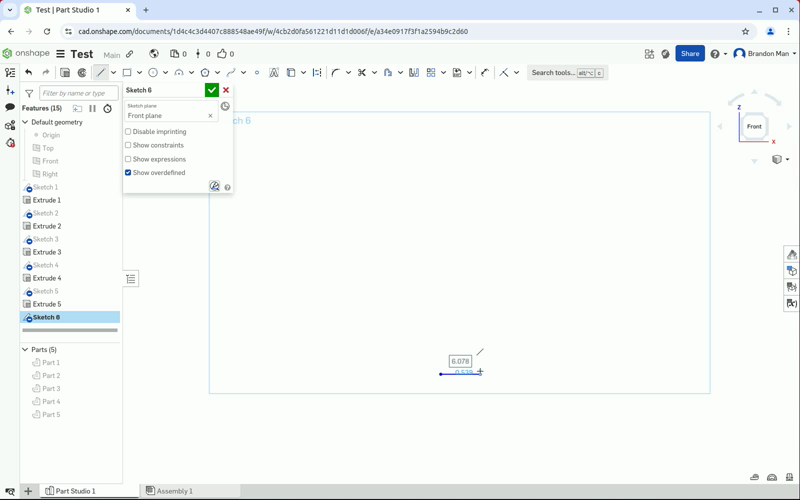
scroll(6)
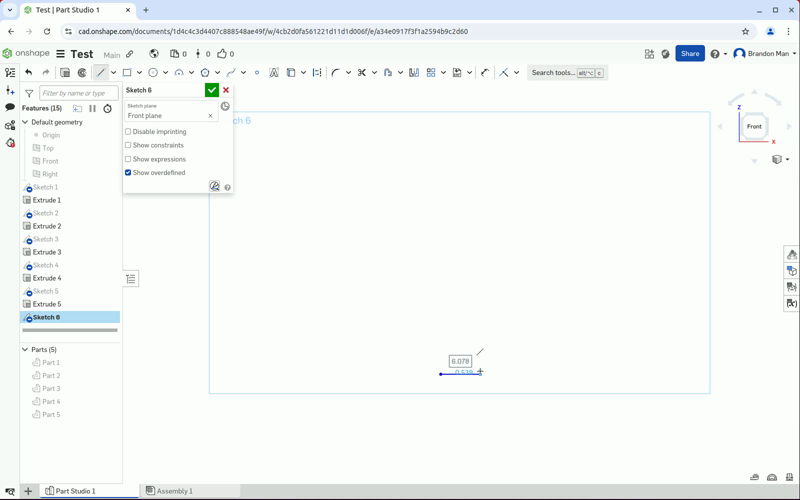
scroll(6)
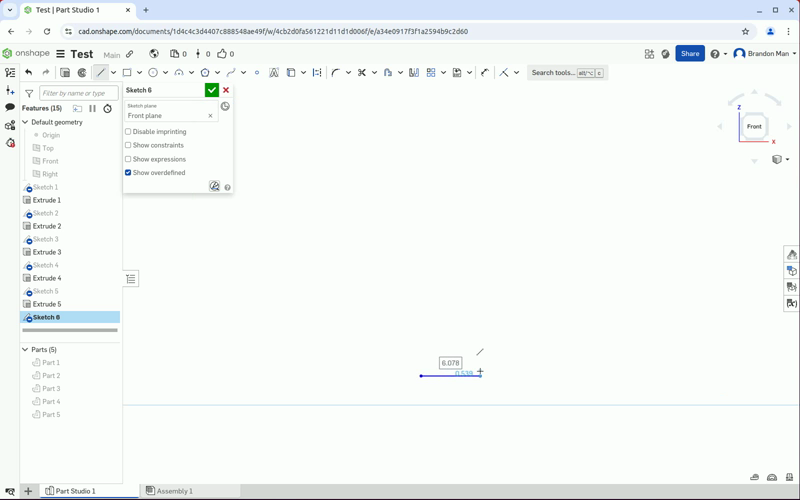
scroll(6)
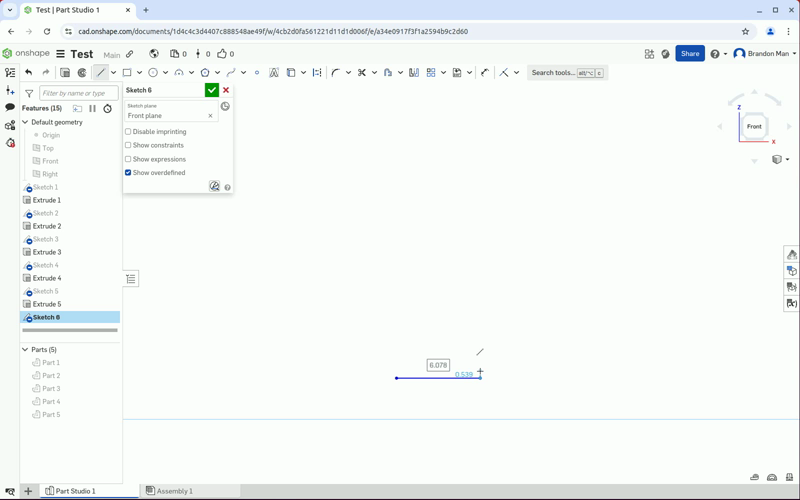
scroll(6)
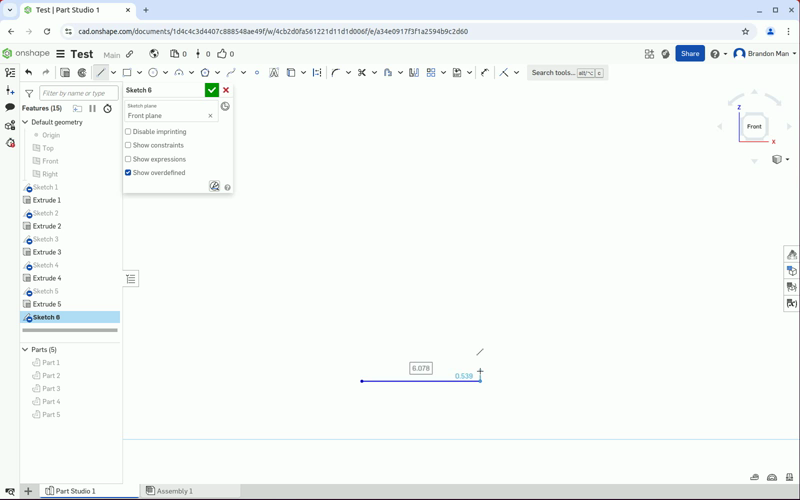
scroll(6)
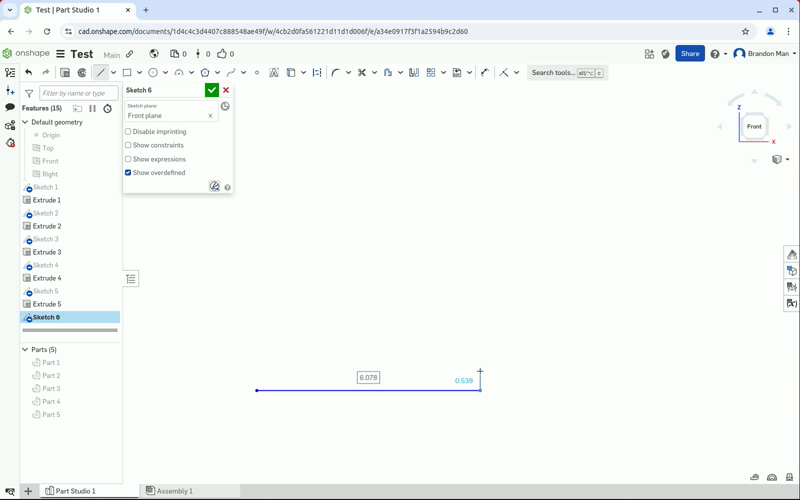
scroll(6)
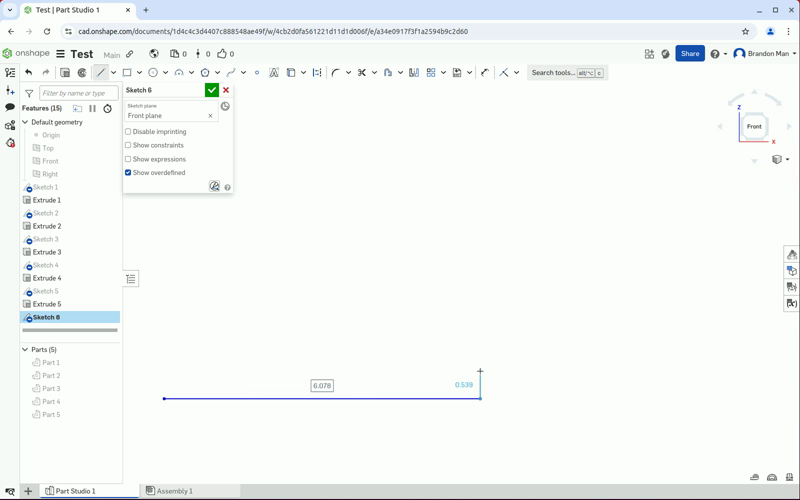
scroll(6)
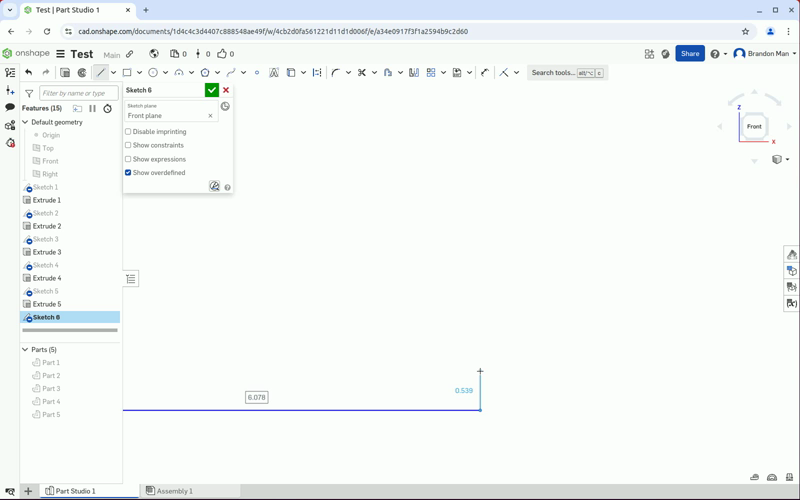
click(480, 370)
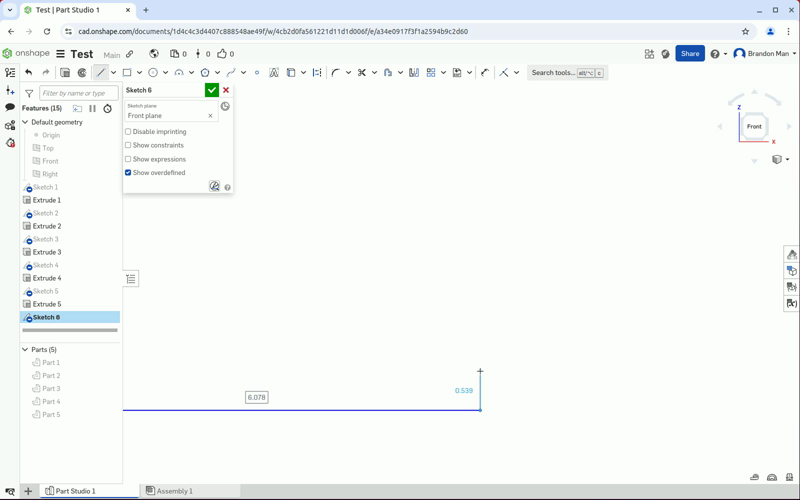
scroll(-6)
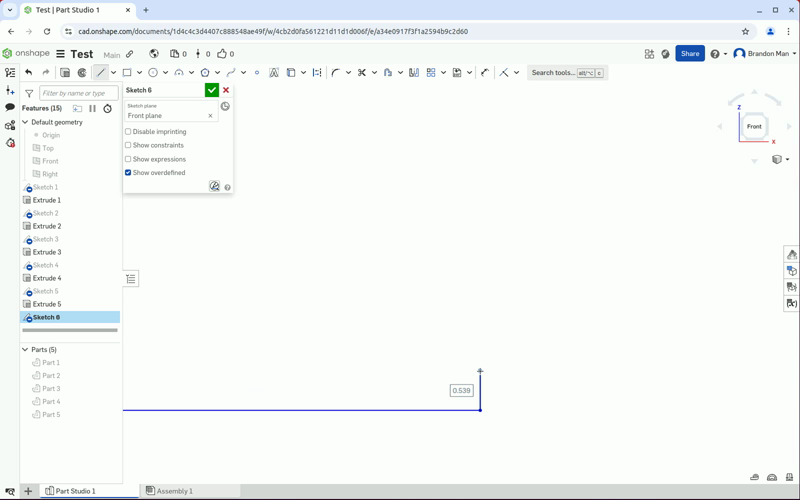
scroll(-6)
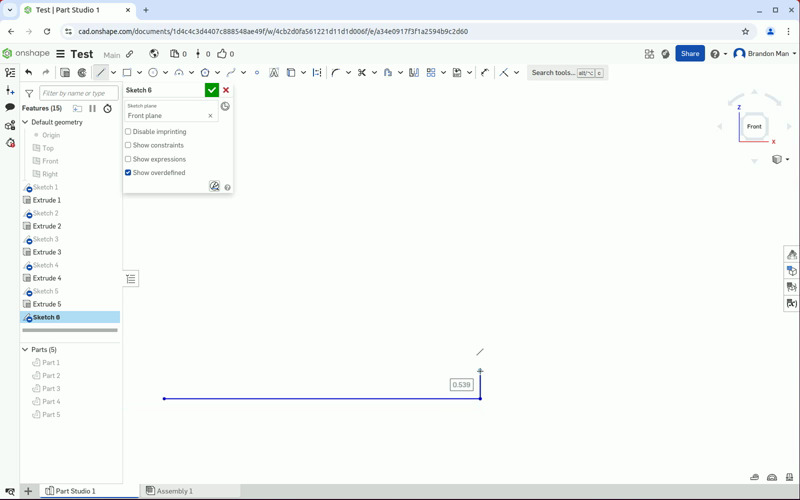
scroll(-6)
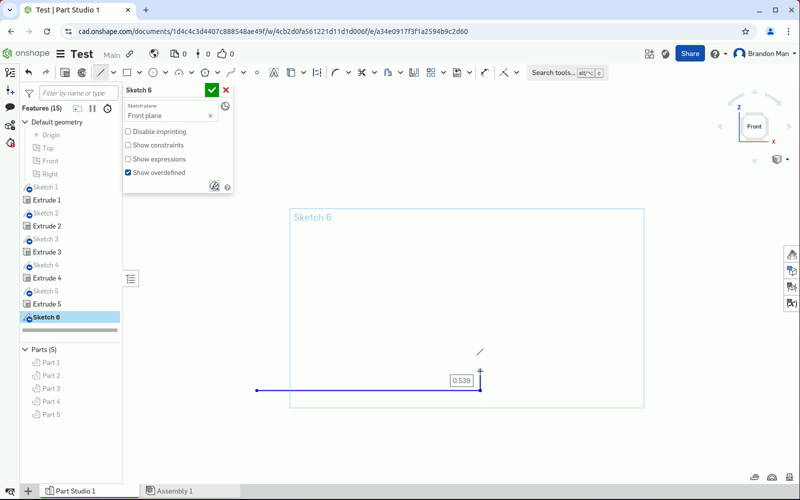
scroll(-6)
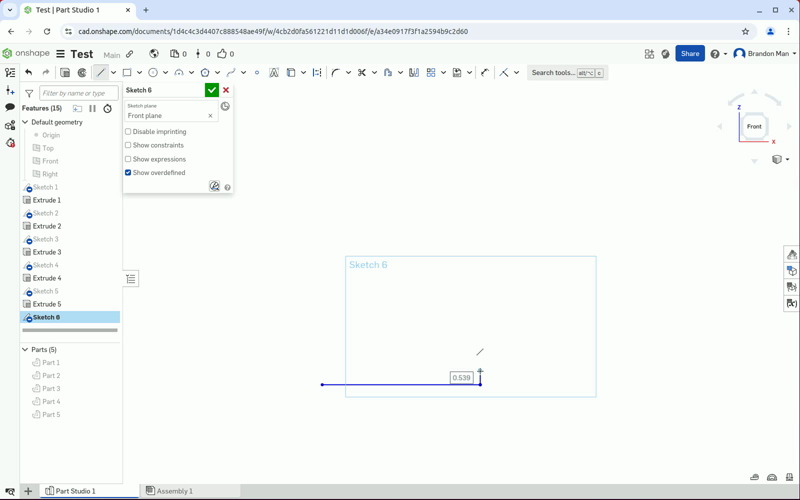
scroll(-6)
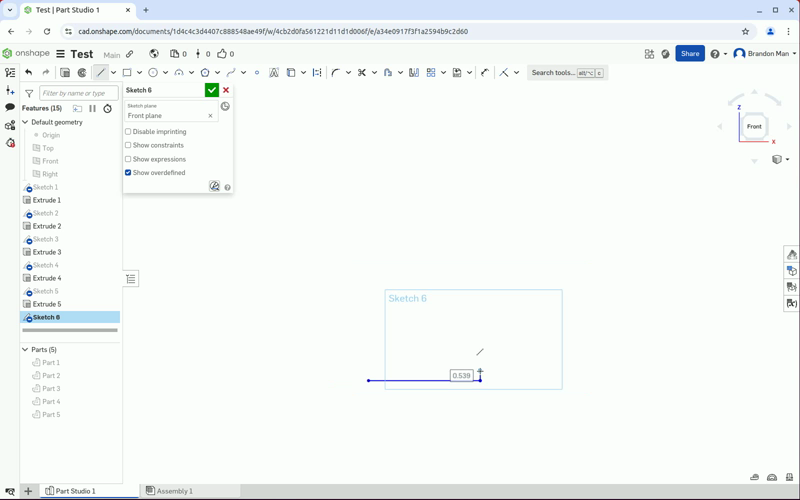
scroll(-6)
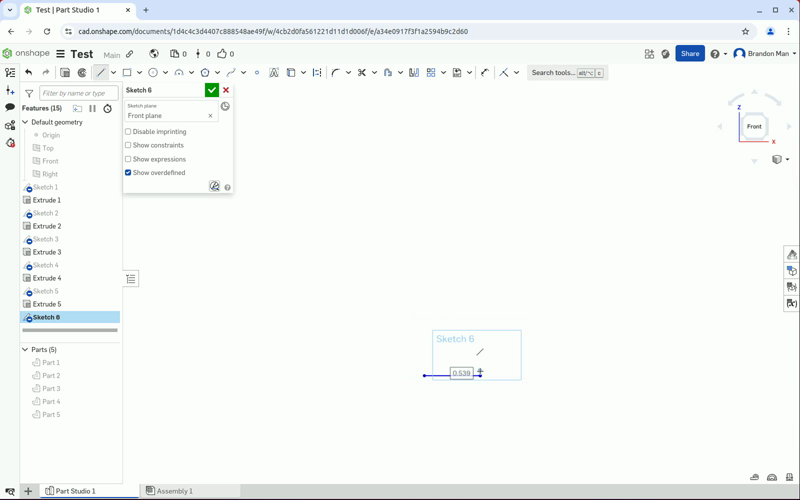
scroll(-6)
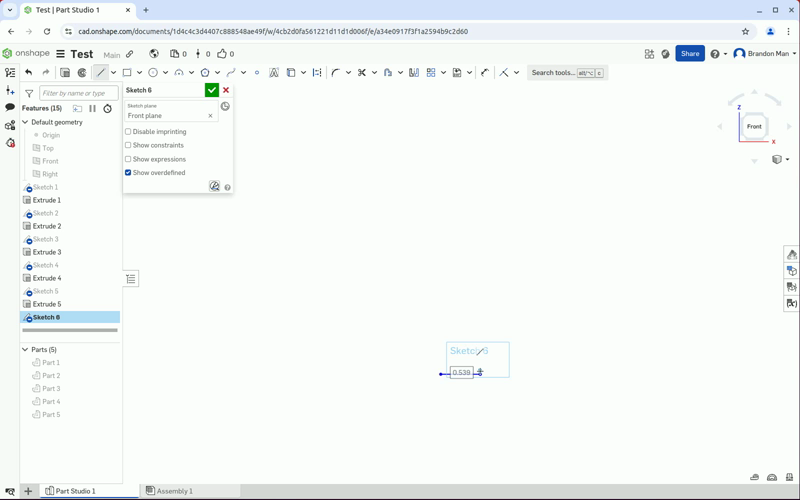
key_up(shift)
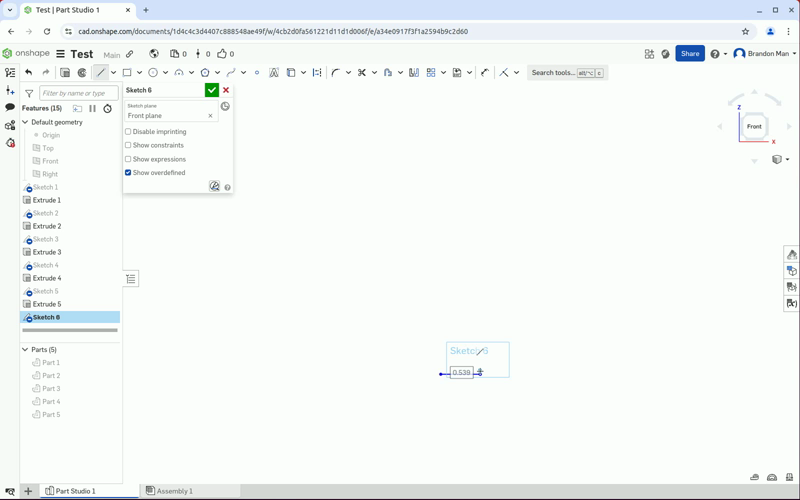
key_down(shift)
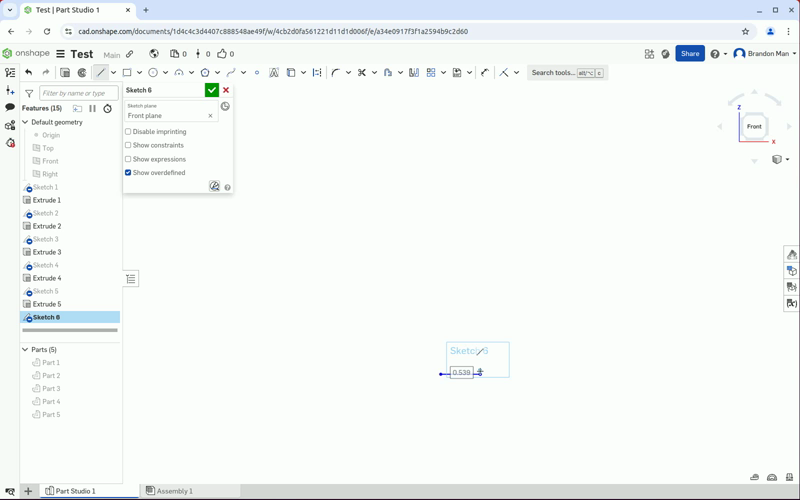
mouse_move(510, 370)
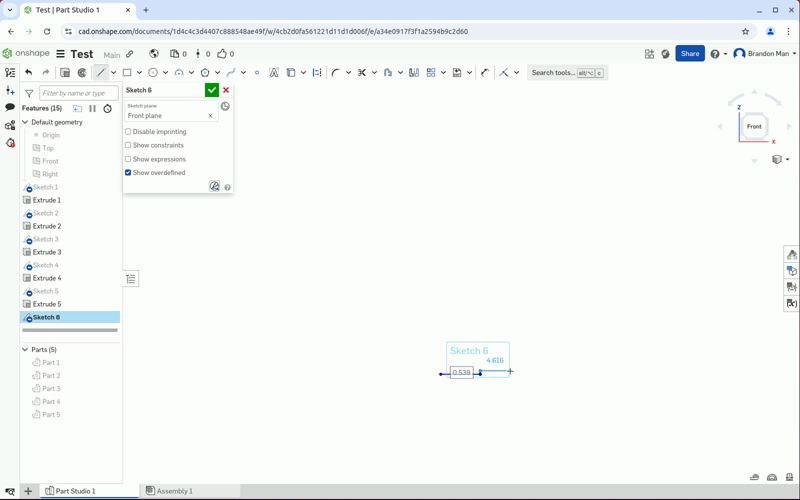
mouse_move(460, 370)
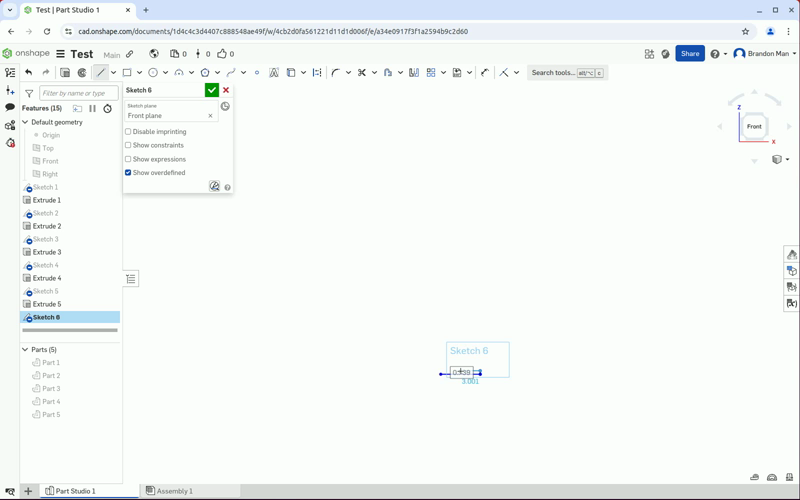
click(460, 370)
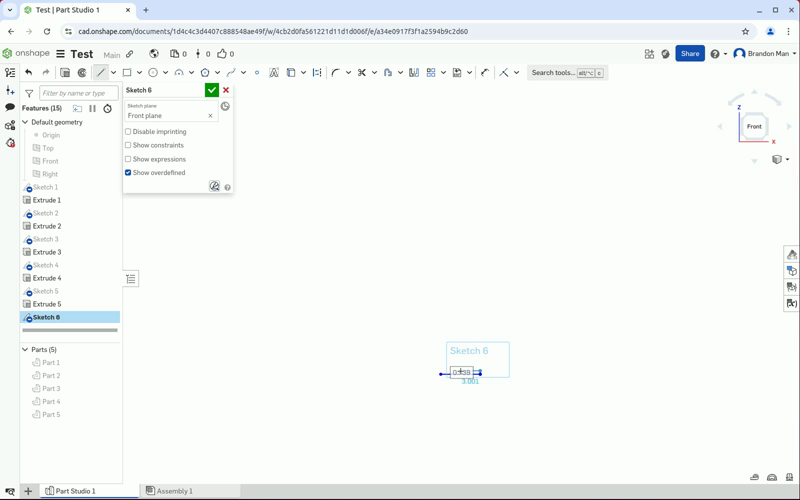
key_up(shift)
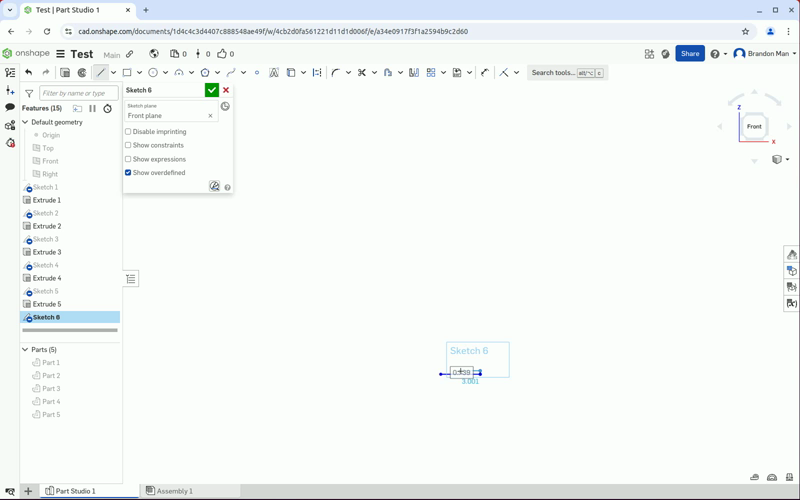
key_down(shift)
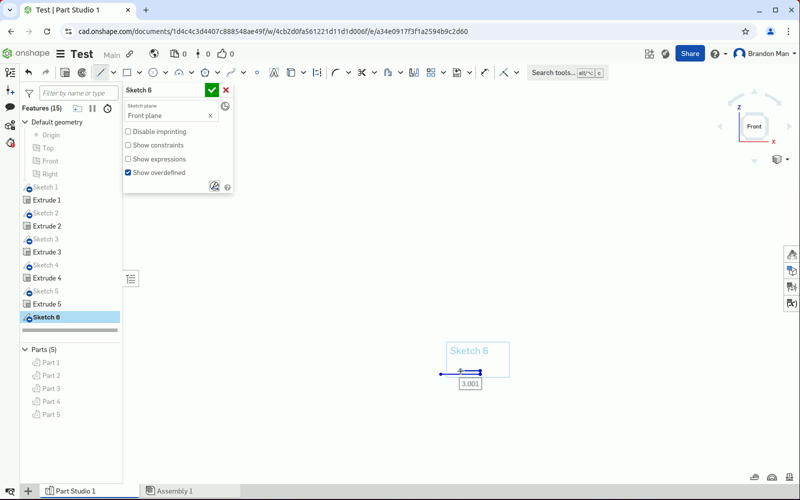
mouse_move(490, 370)
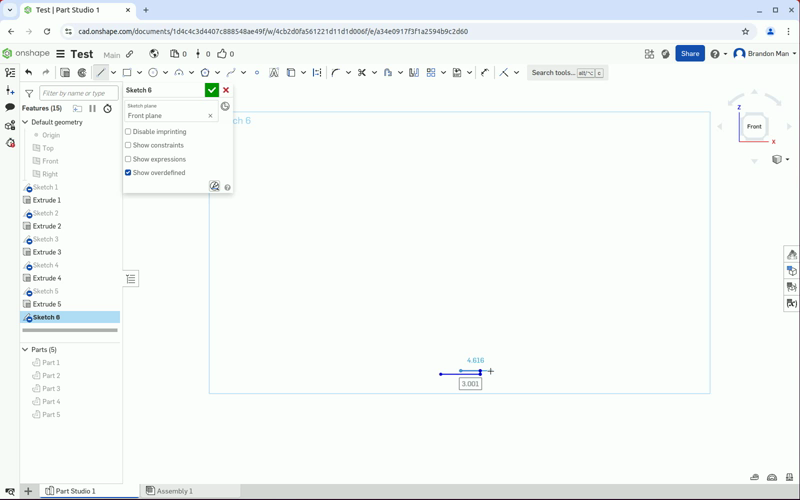
mouse_move(440, 370)
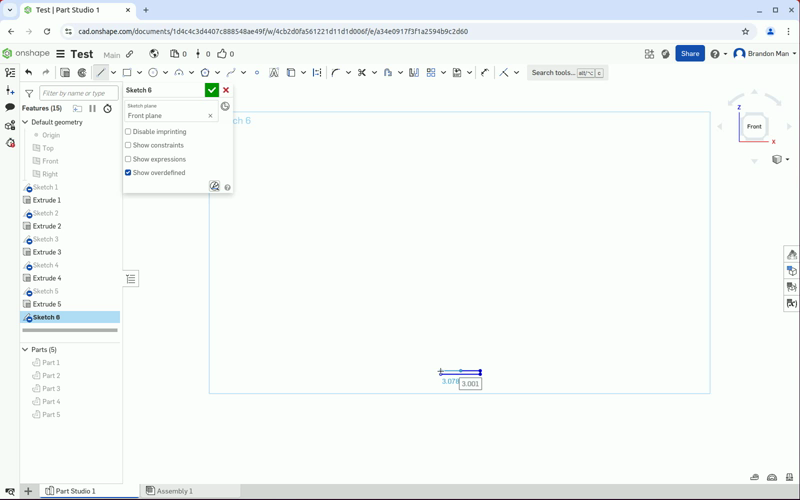
scroll(6)
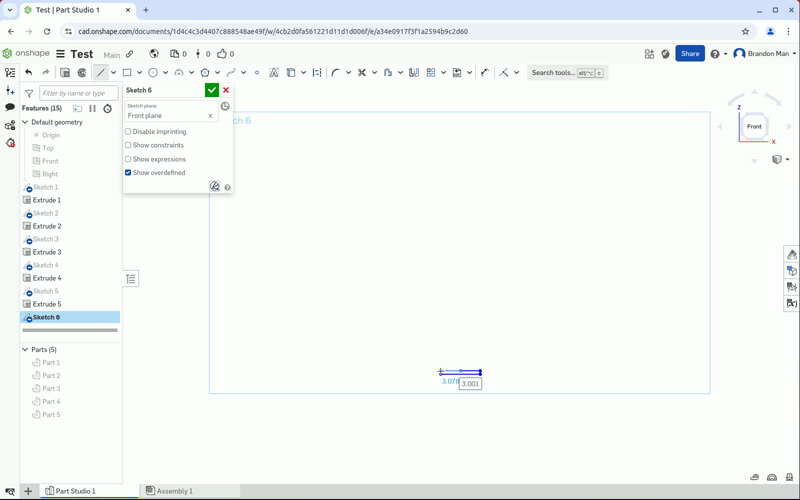
scroll(6)
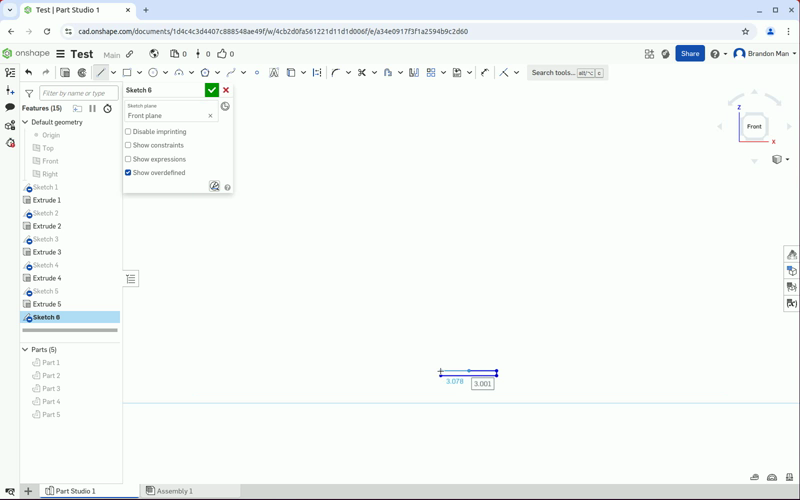
scroll(6)
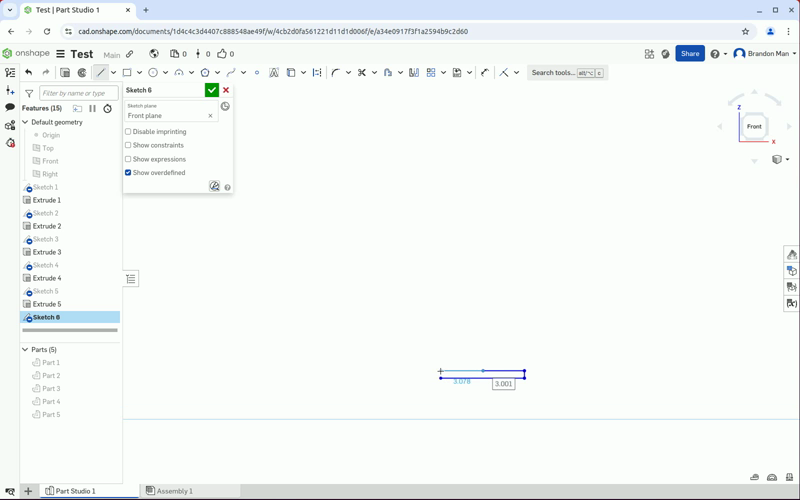
scroll(6)
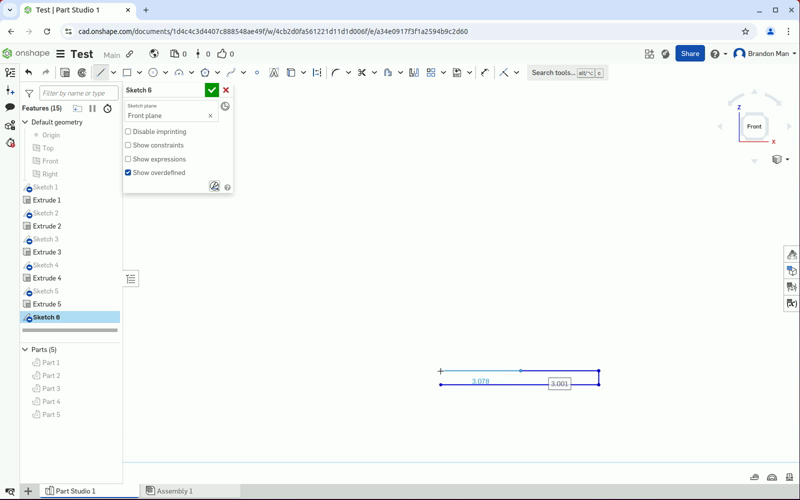
scroll(6)
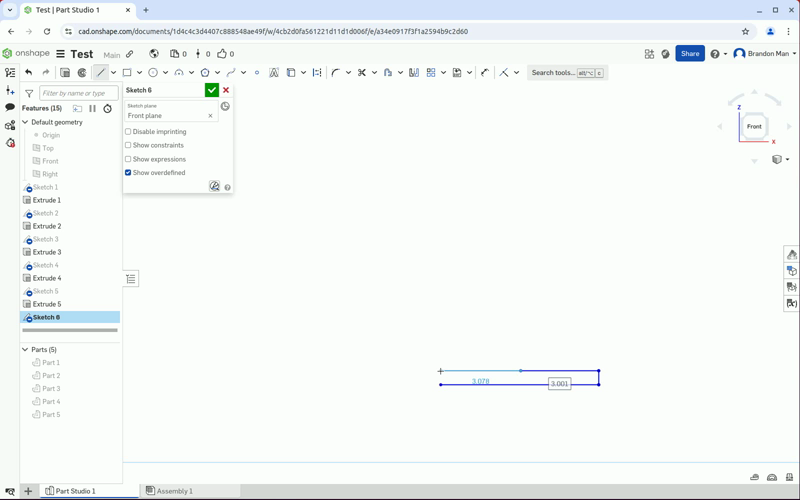
scroll(6)
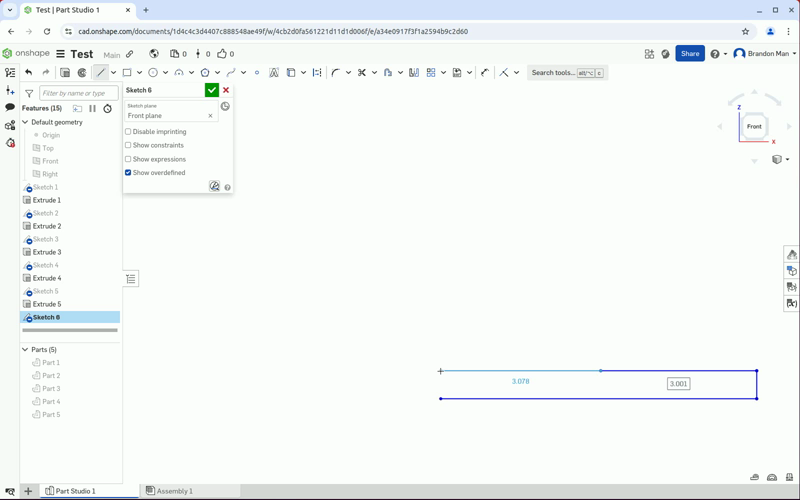
scroll(6)
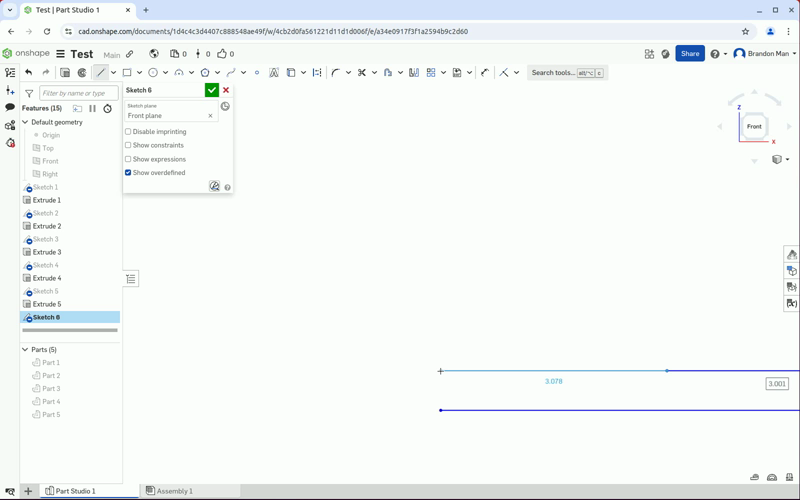
click(440, 370)
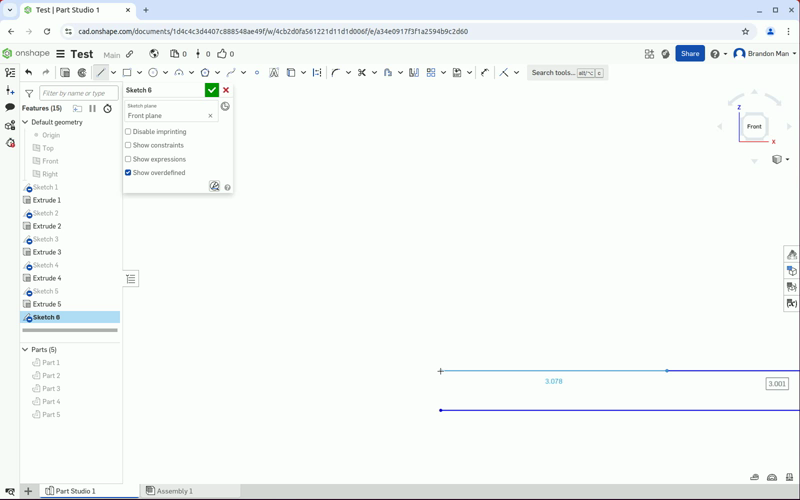
scroll(-6)
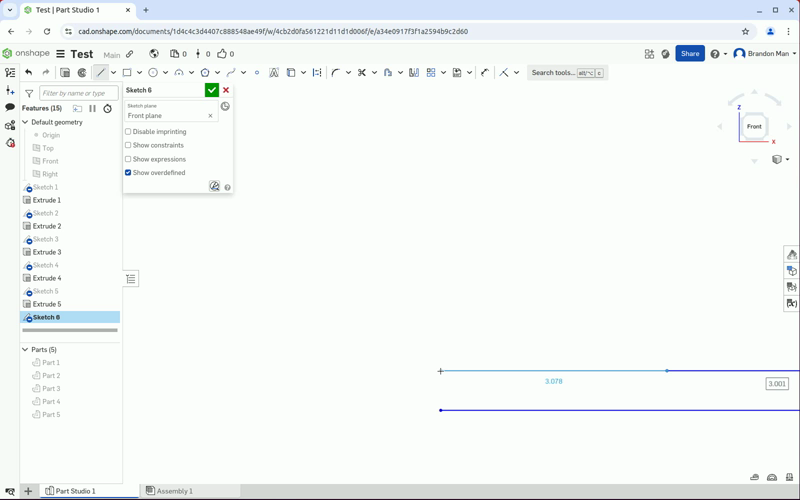
scroll(-6)
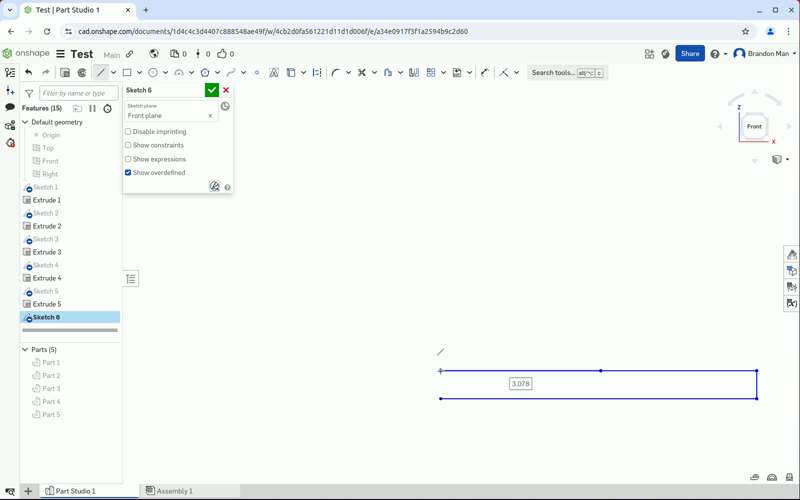
scroll(-6)
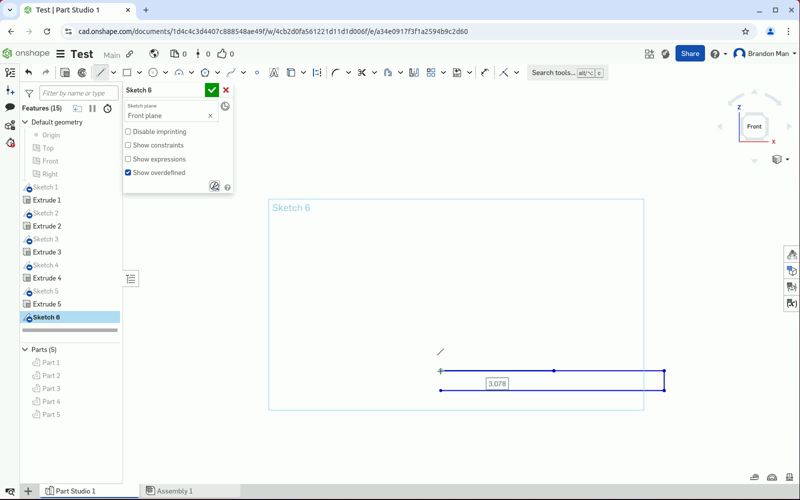
scroll(-6)
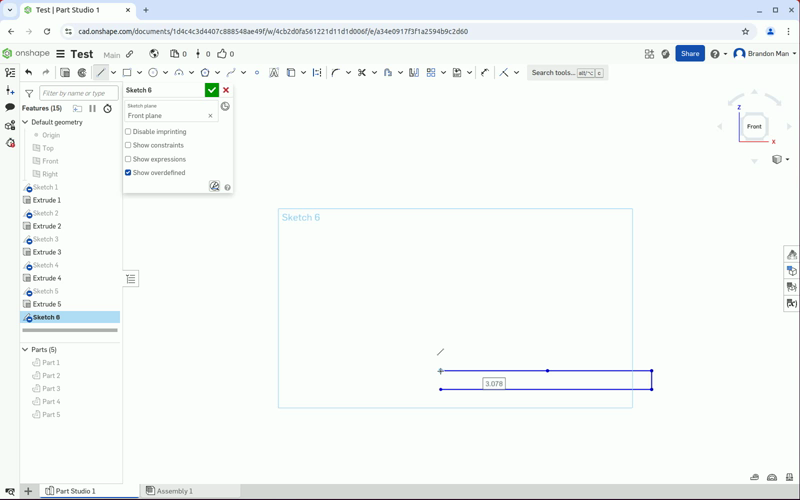
scroll(-6)
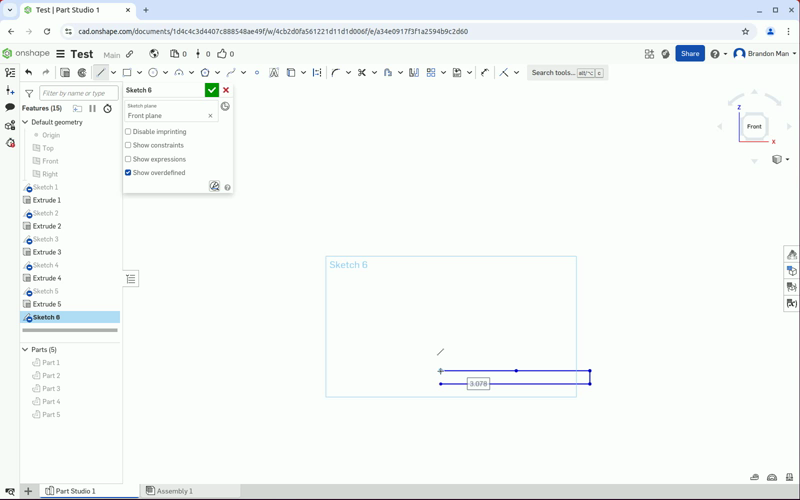
scroll(-6)
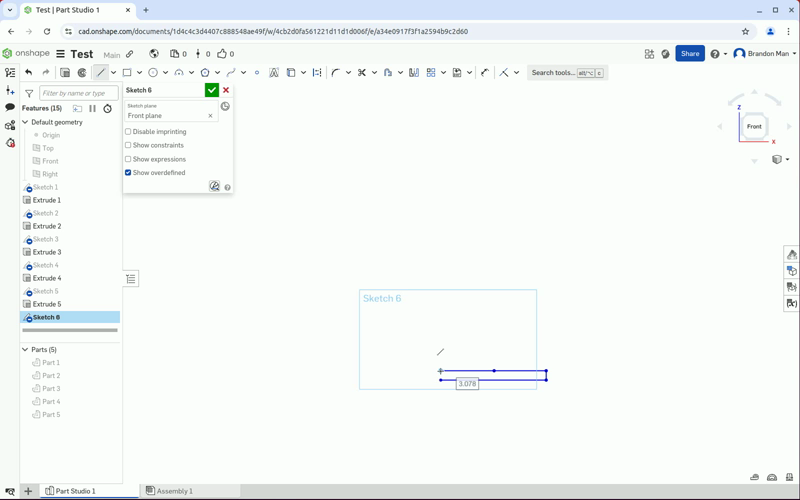
scroll(-6)
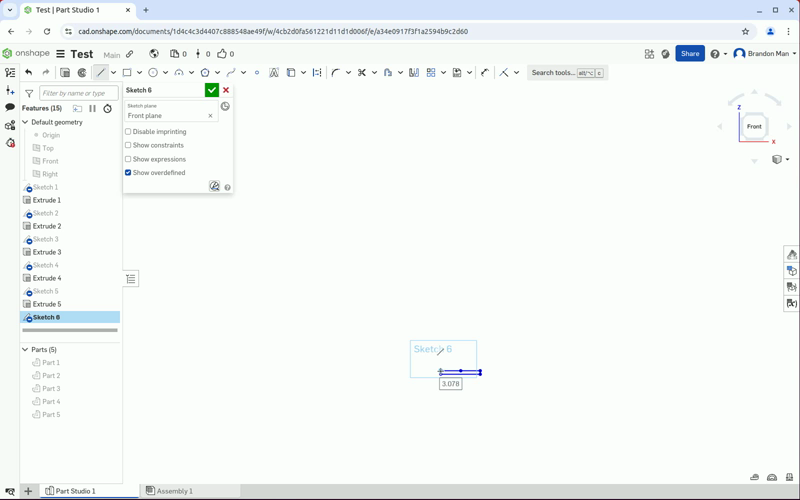
key_up(shift)
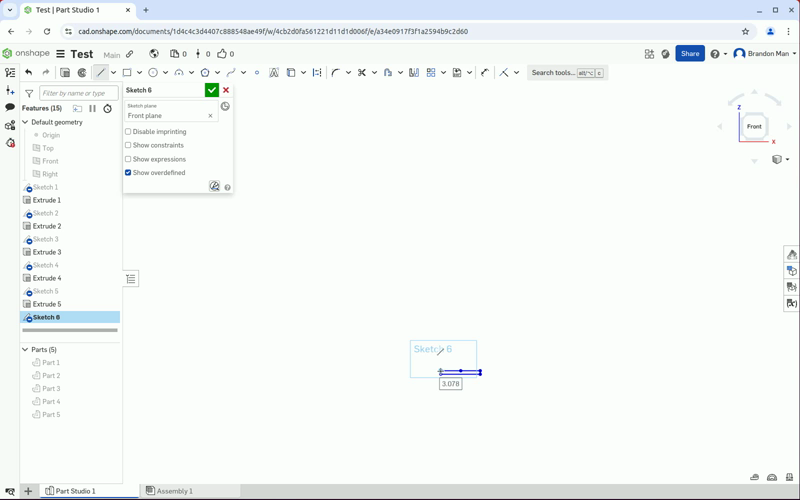
mouse_move(470, 370)
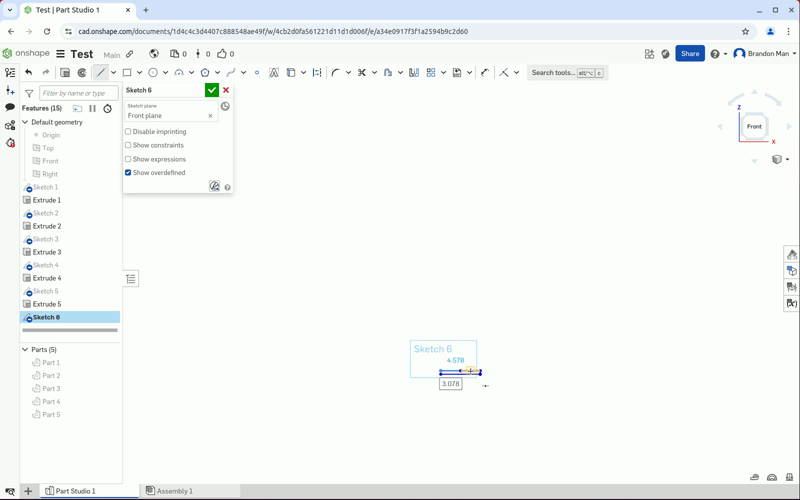
key_down(shift)
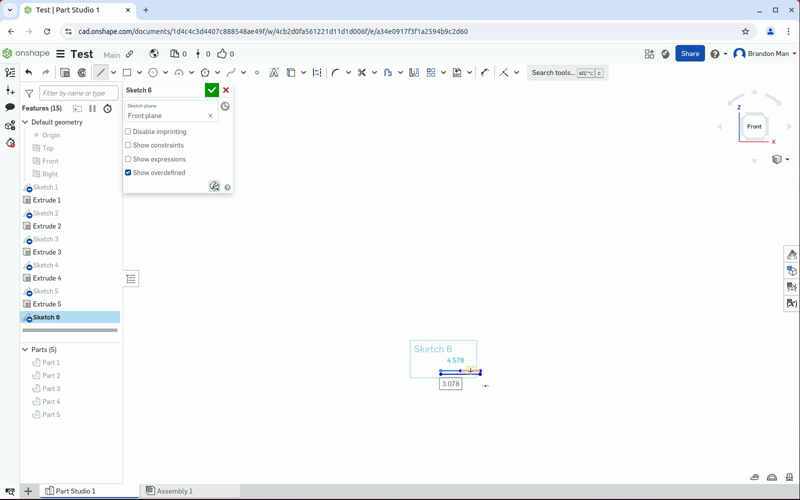
mouse_move(440, 374)
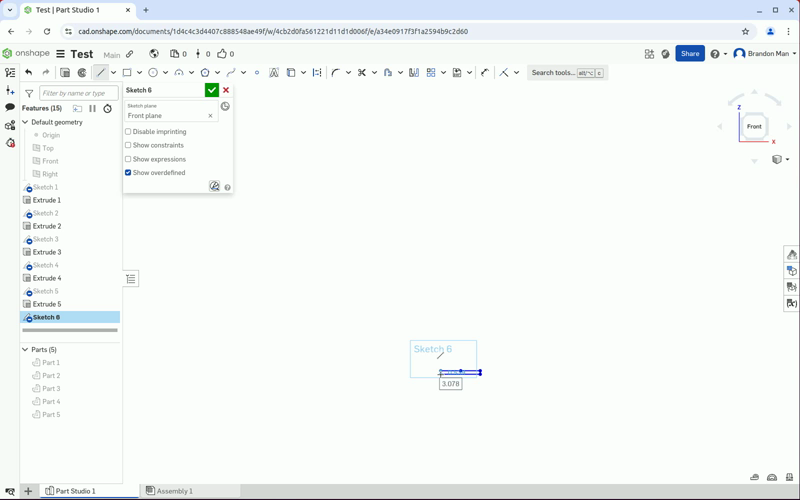
scroll(6)
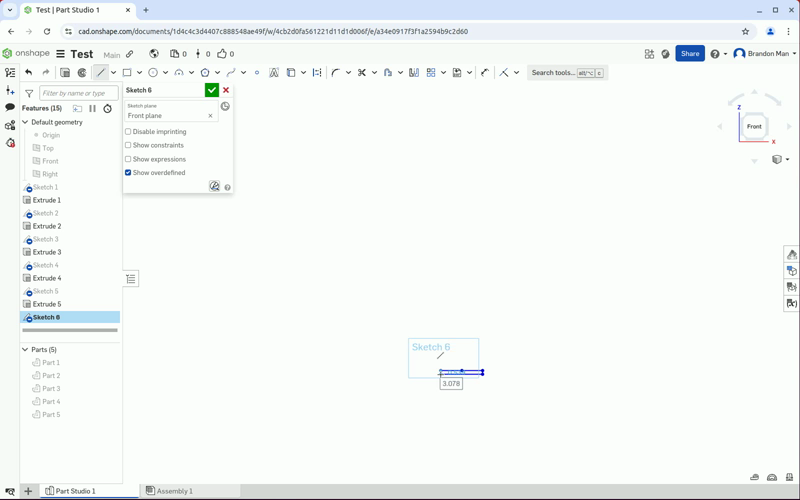
scroll(6)
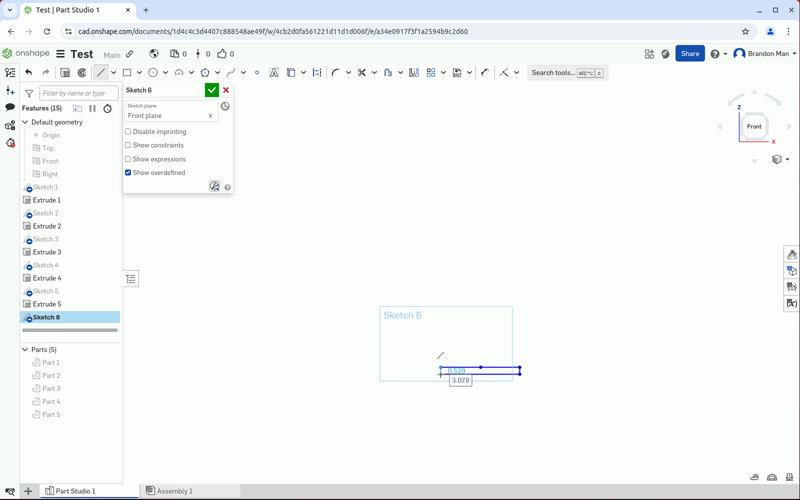
scroll(6)
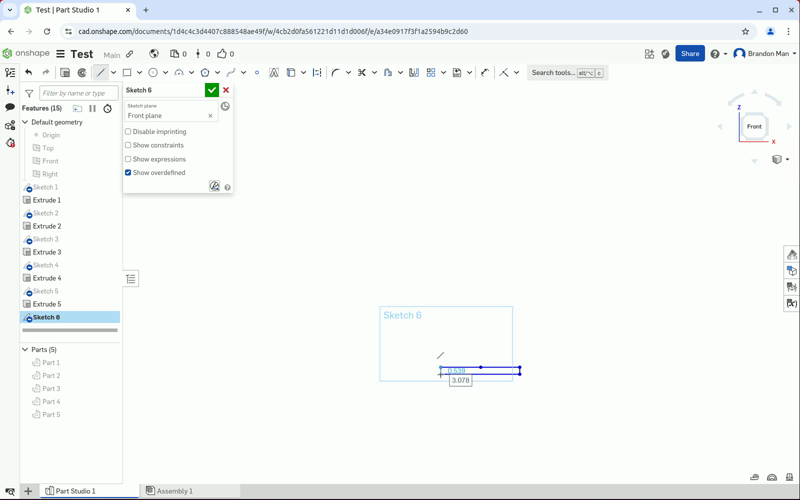
scroll(6)
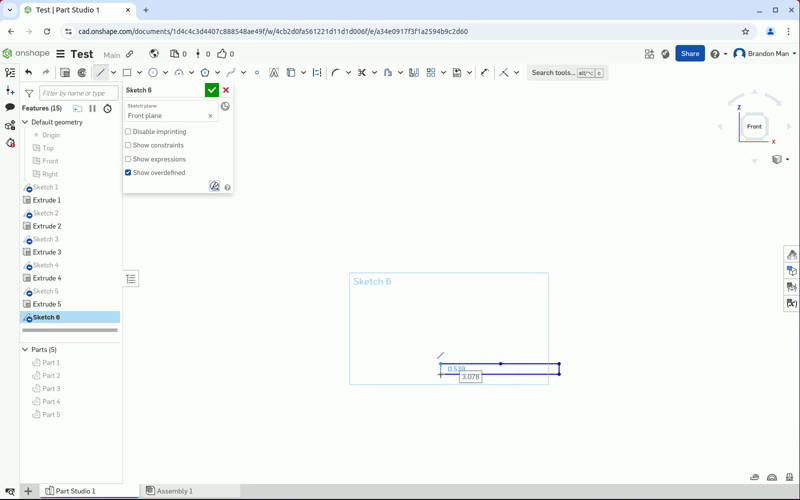
scroll(6)
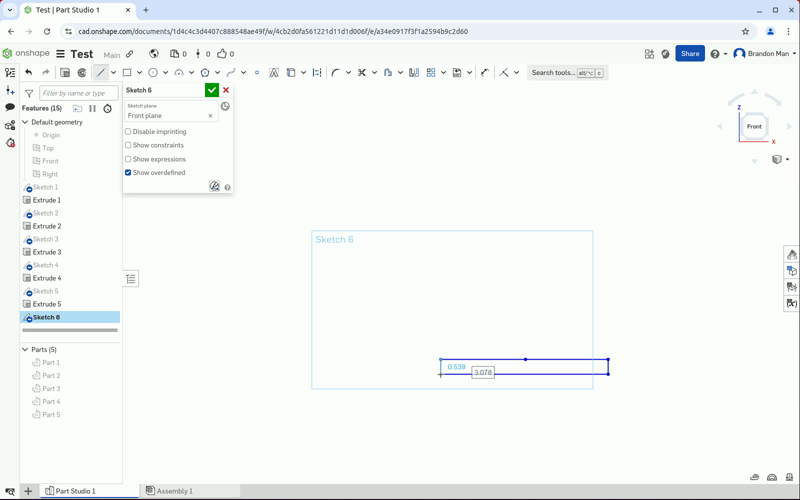
scroll(6)
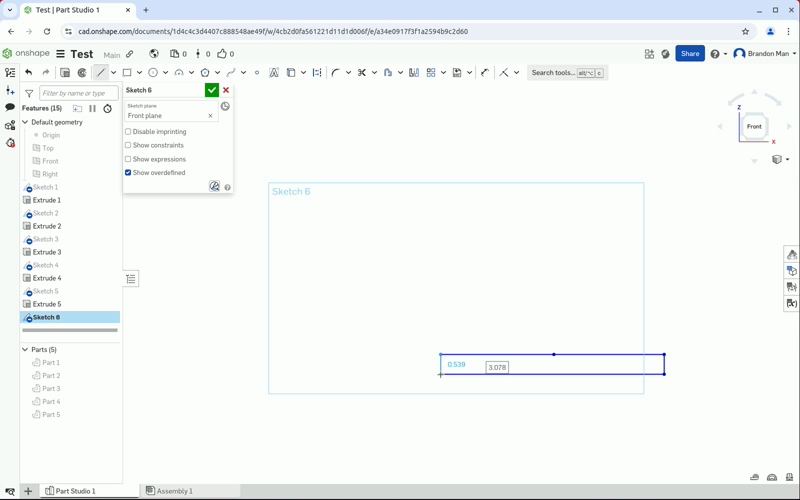
scroll(6)
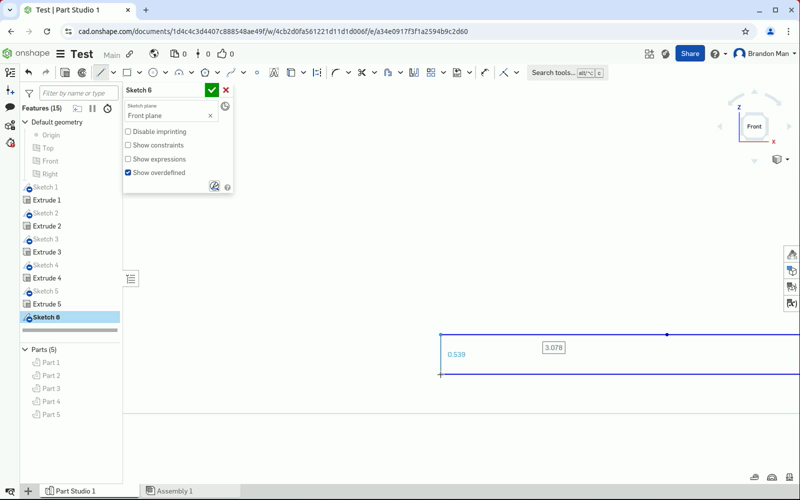
key_up(shift)
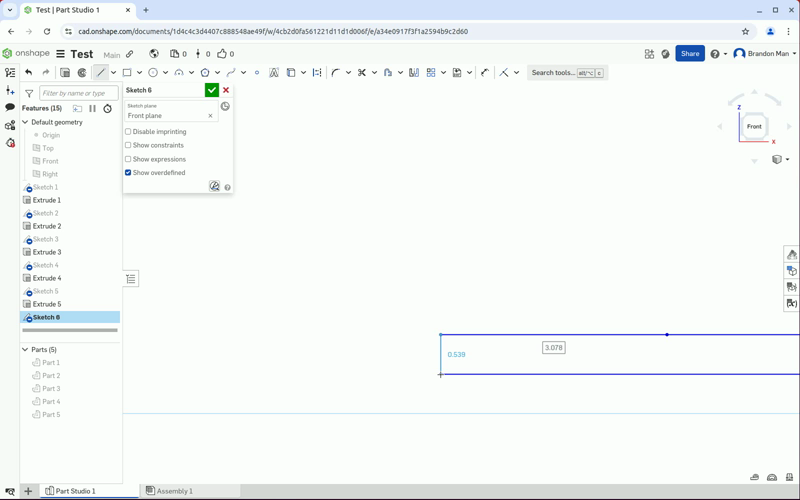
click(440, 374)
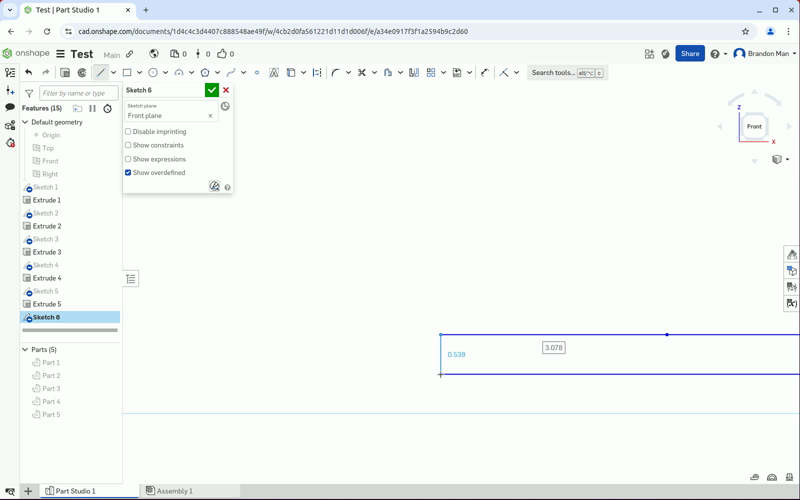
scroll(-6)
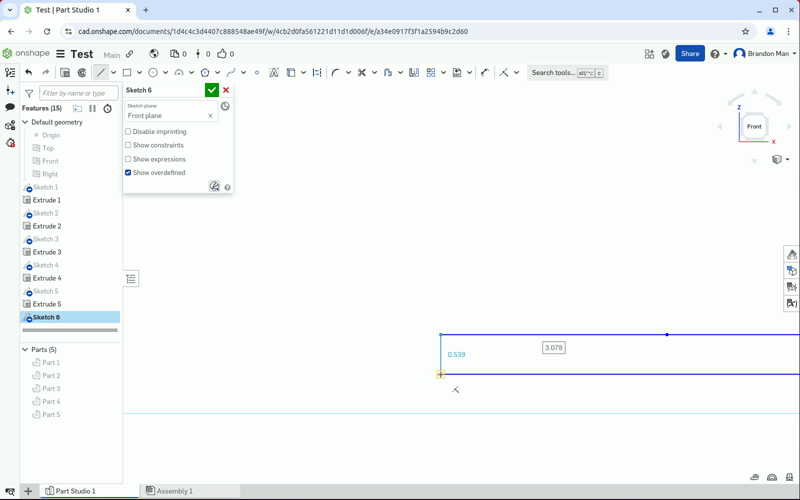
scroll(-6)
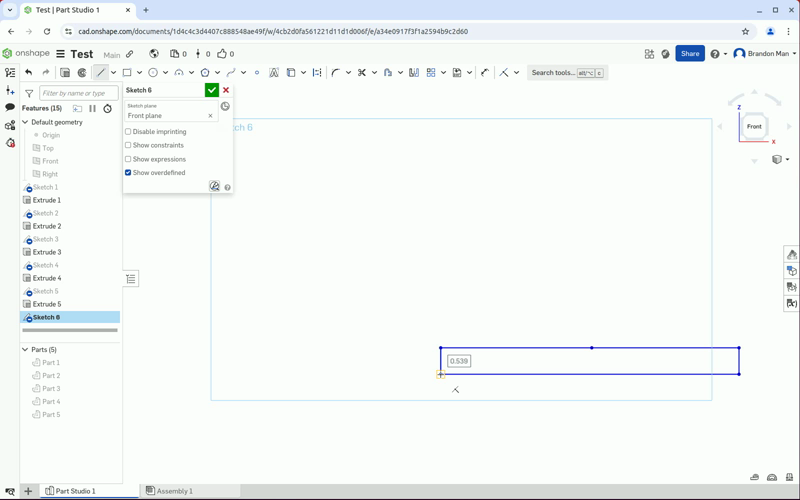
scroll(-6)
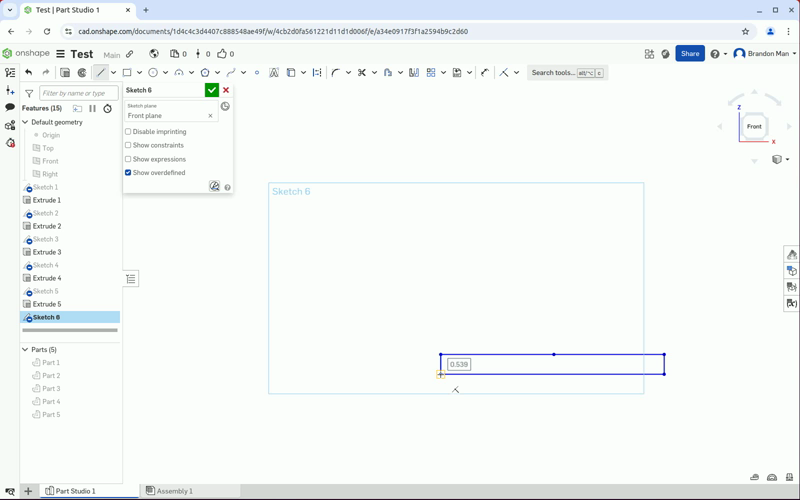
scroll(-6)
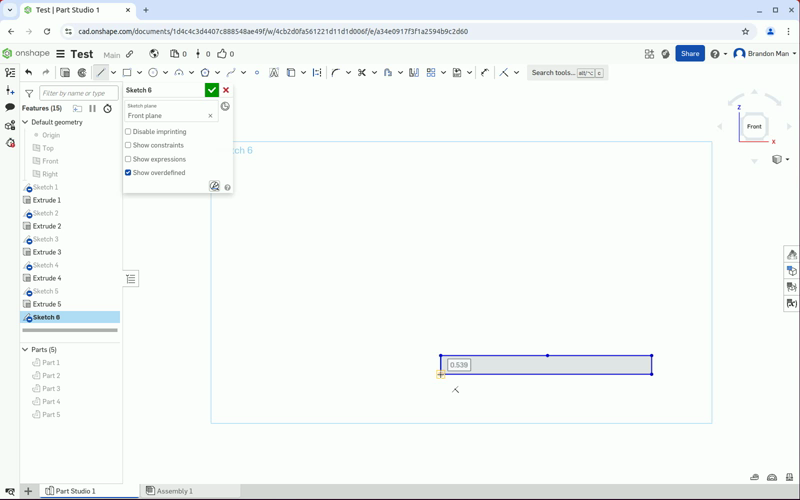
scroll(-6)
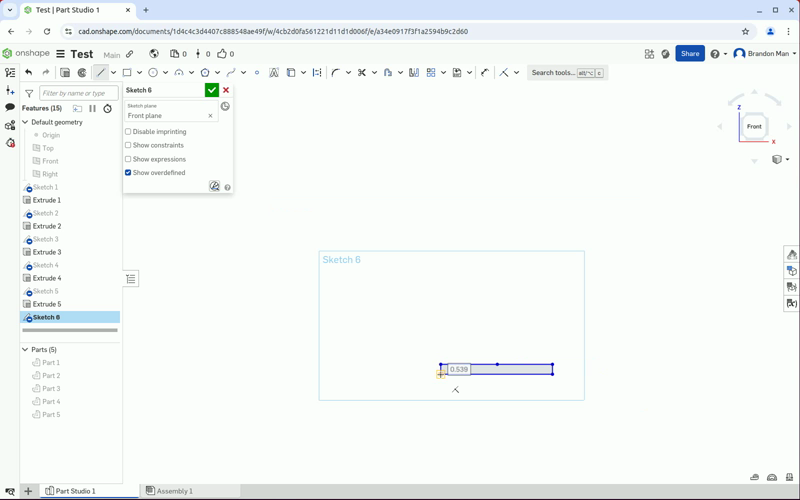
scroll(-6)
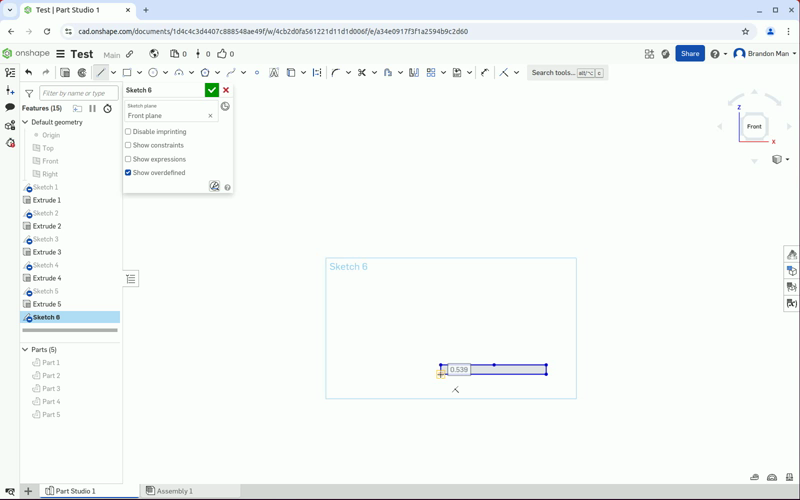
scroll(-6)
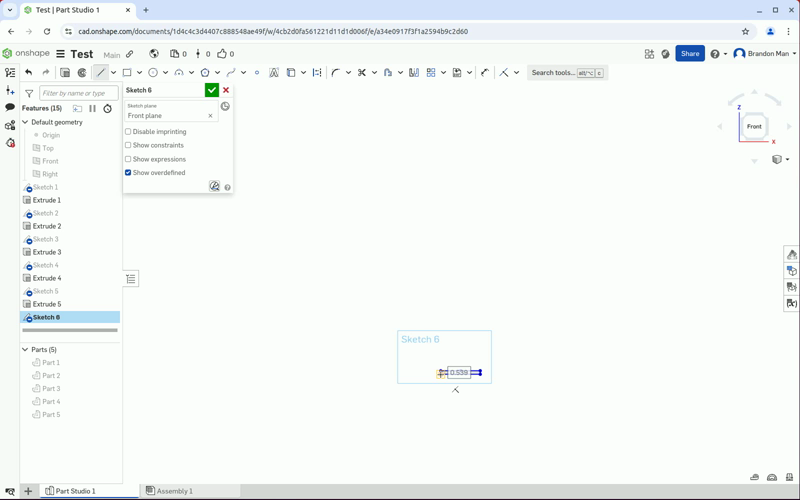
key(esc)
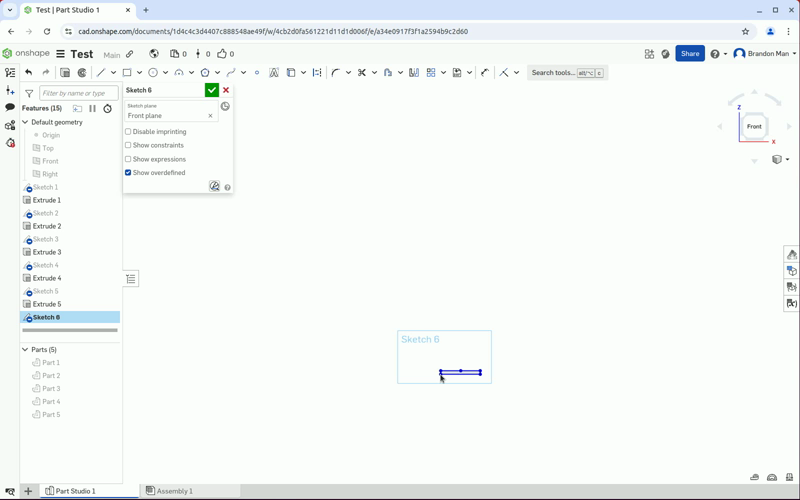
mouse_move(476, 371)
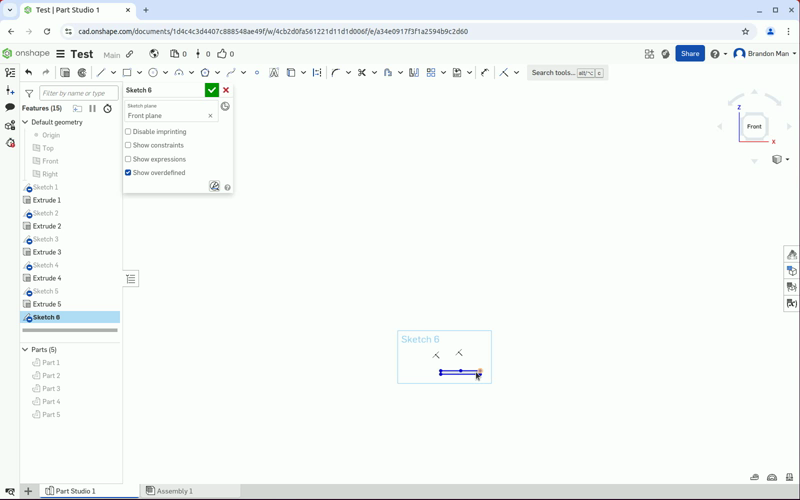
scroll(6)
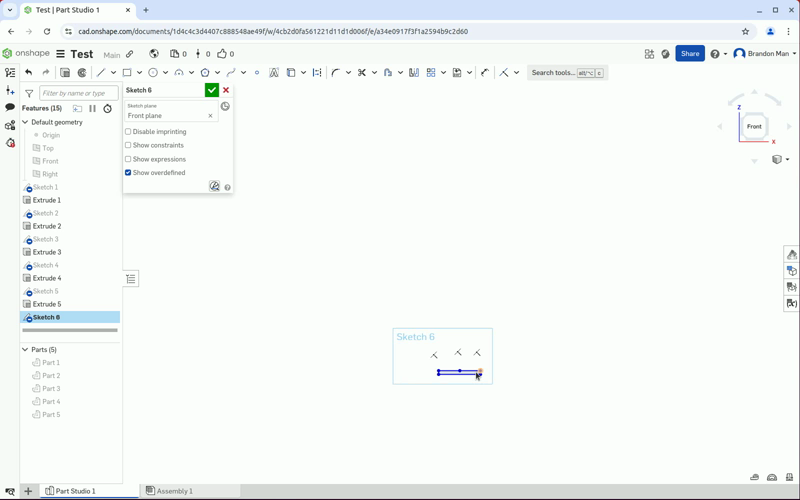
scroll(6)
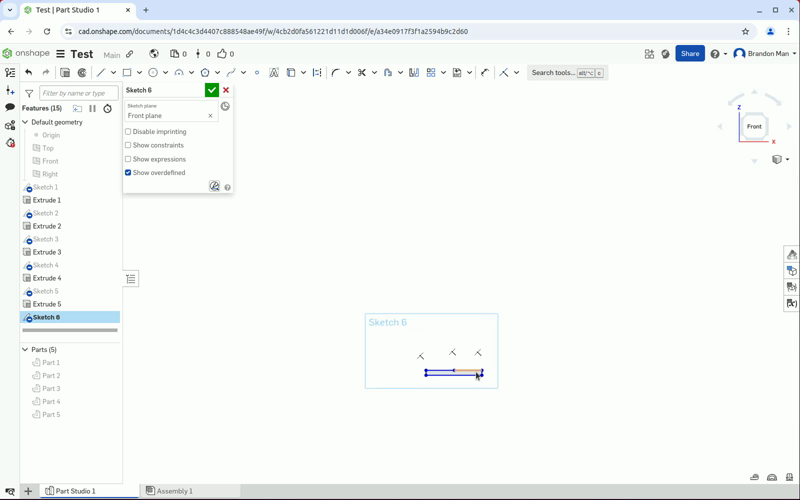
scroll(6)
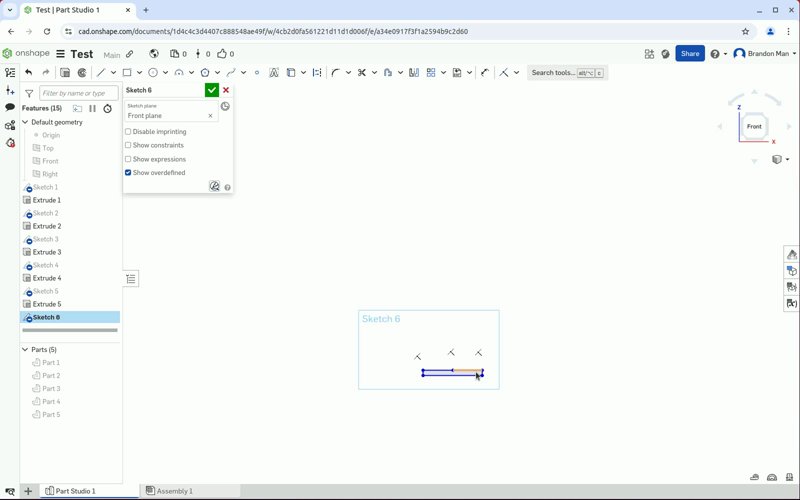
scroll(6)
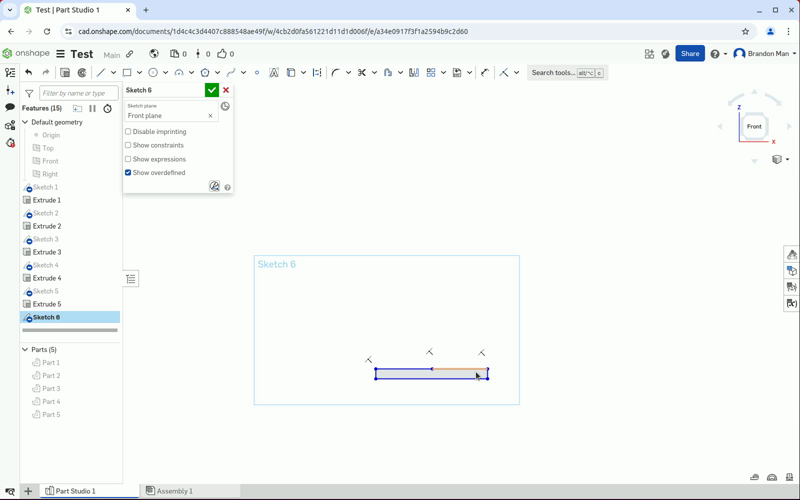
scroll(6)
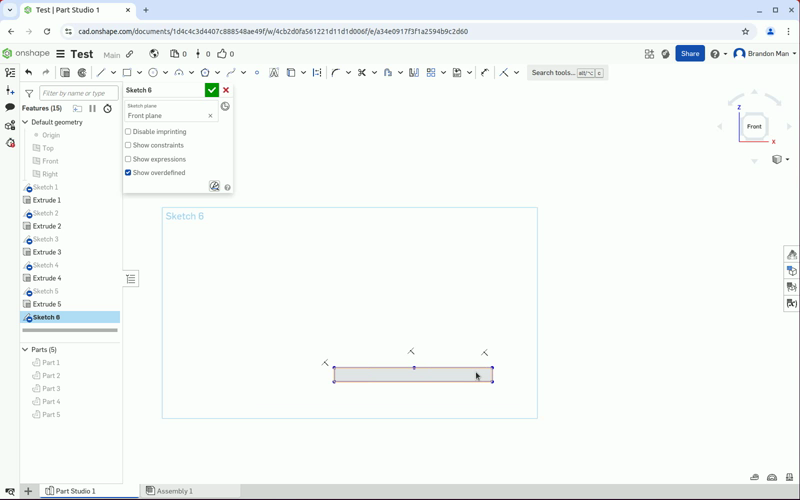
scroll(6)
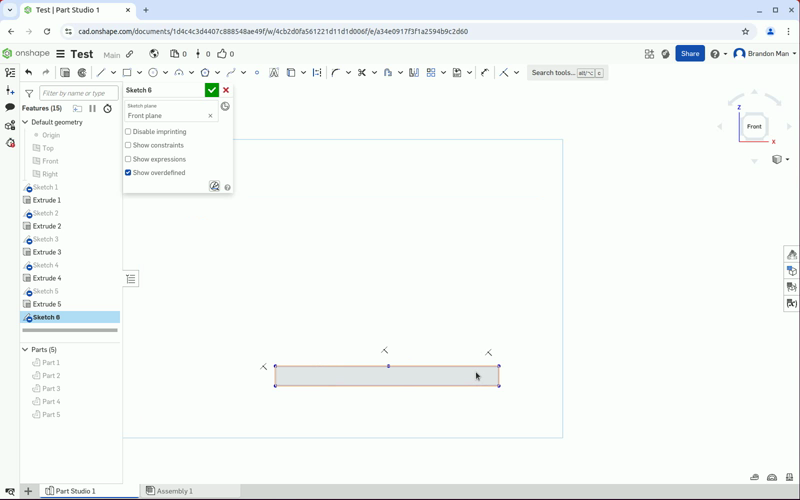
scroll(6)
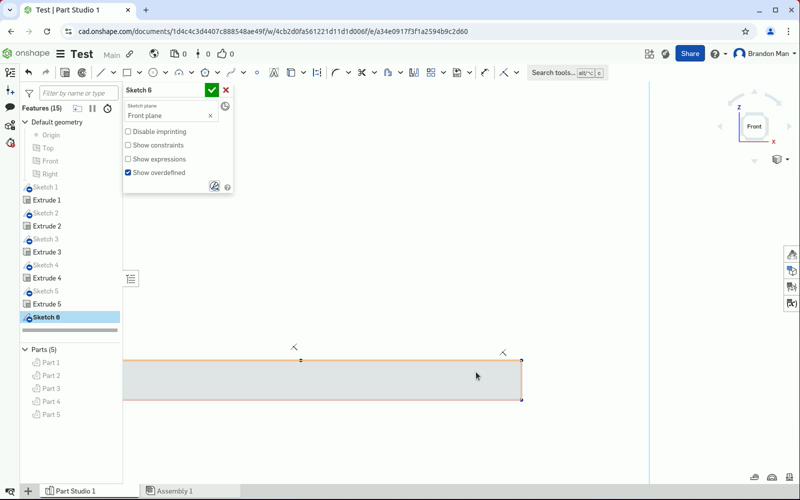
click(476, 371)
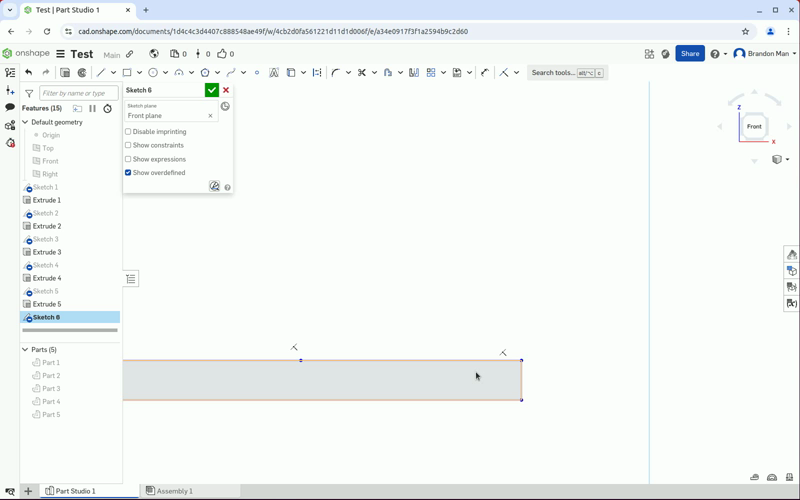
scroll(-6)
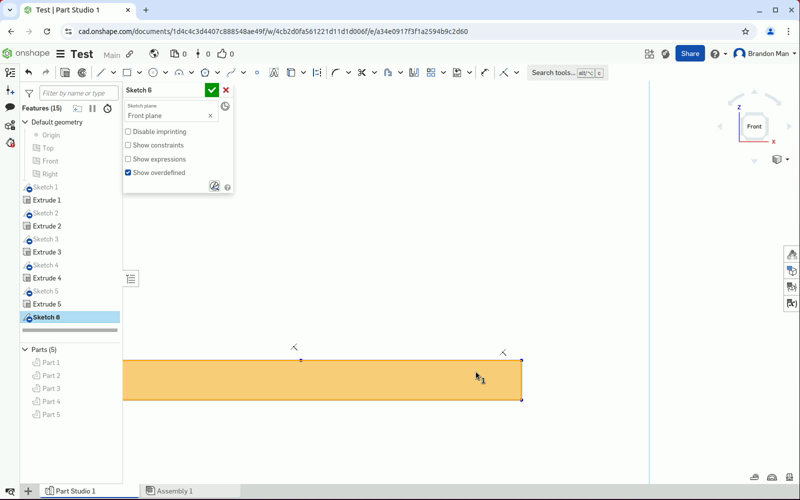
scroll(-6)
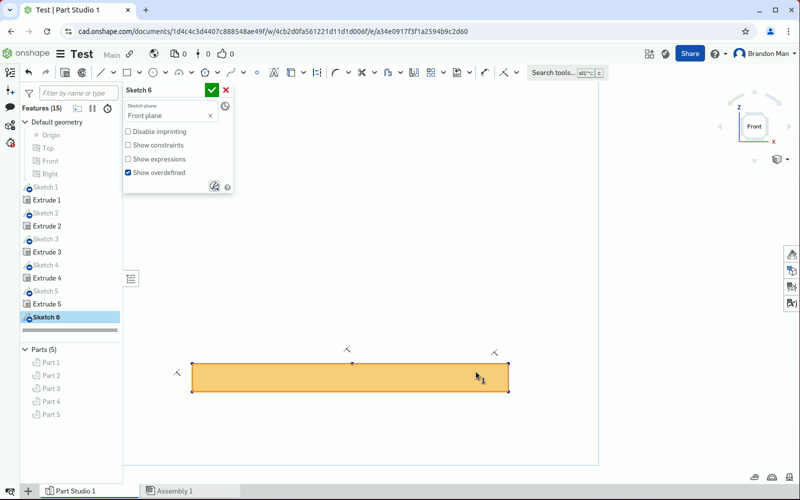
scroll(-6)
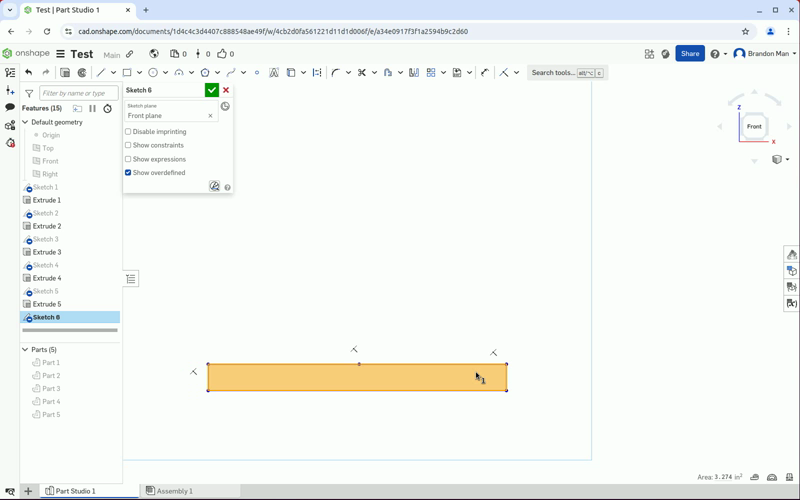
scroll(-6)
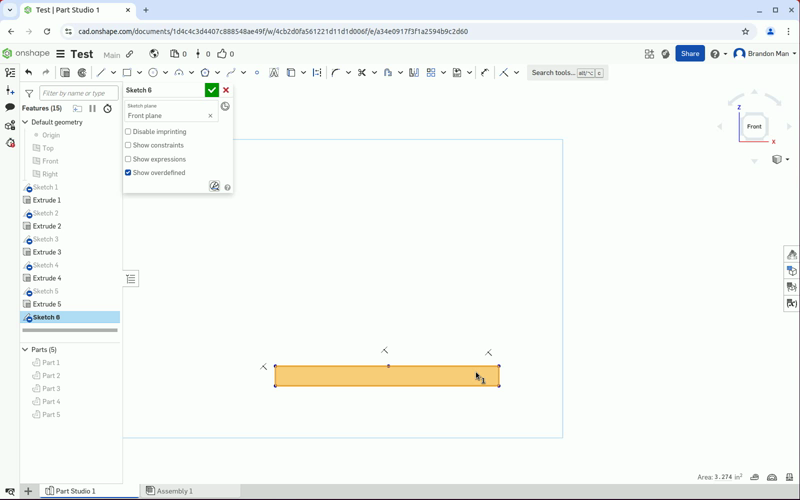
scroll(-6)
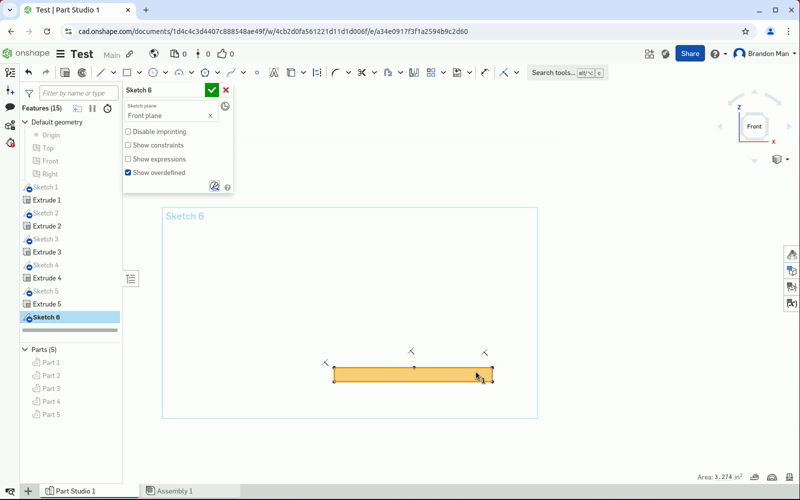
scroll(-6)
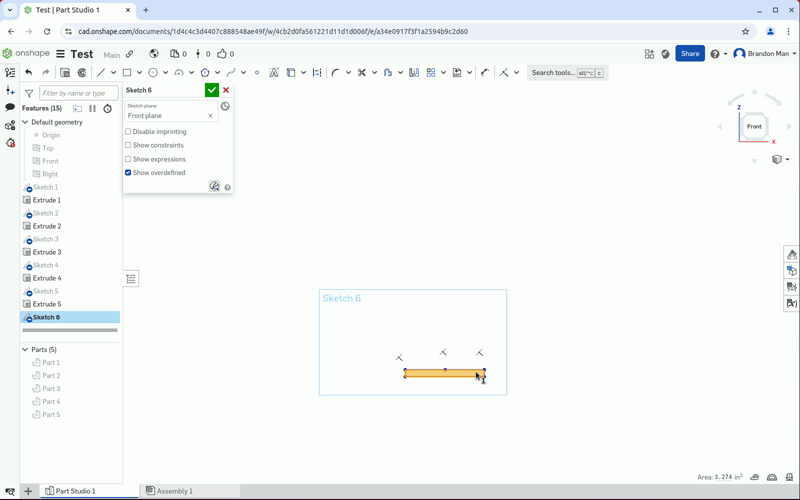
scroll(-6)
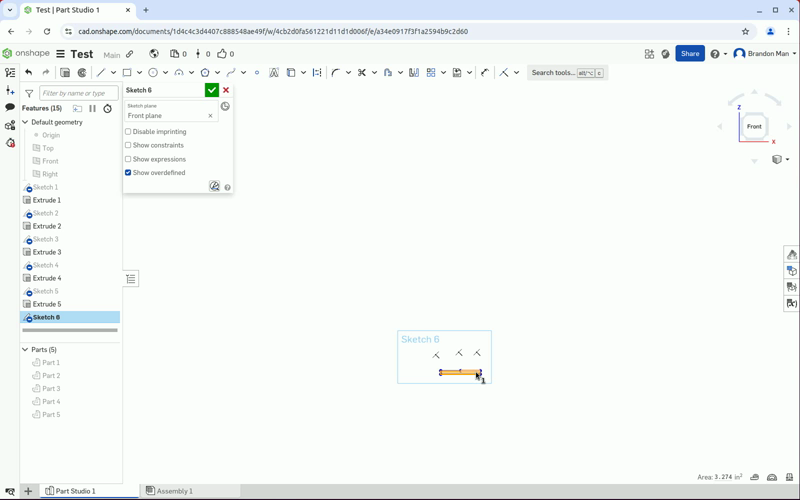
mouse_move(73, 352)
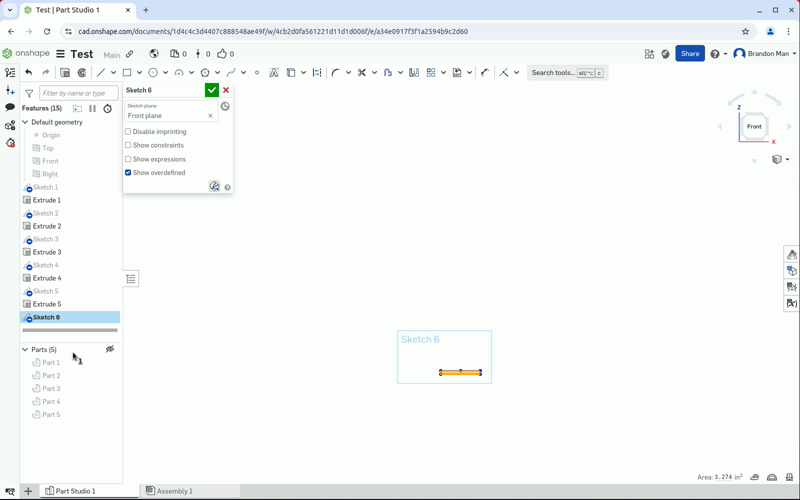
key(shift+y)
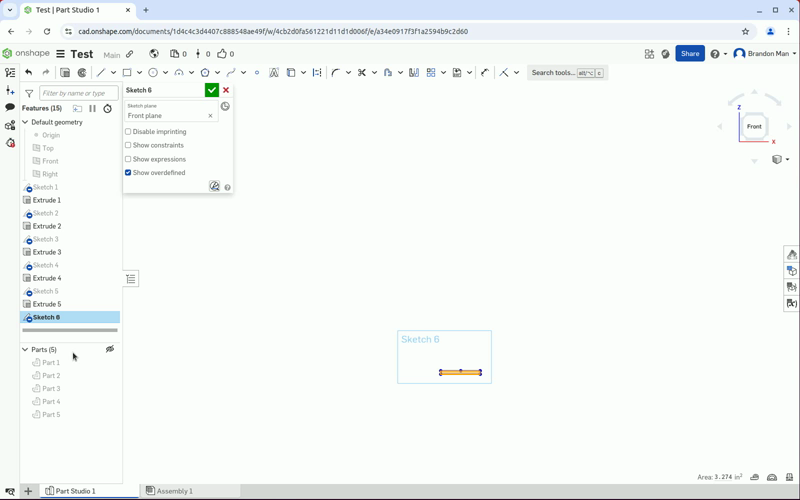
key(shift+e)
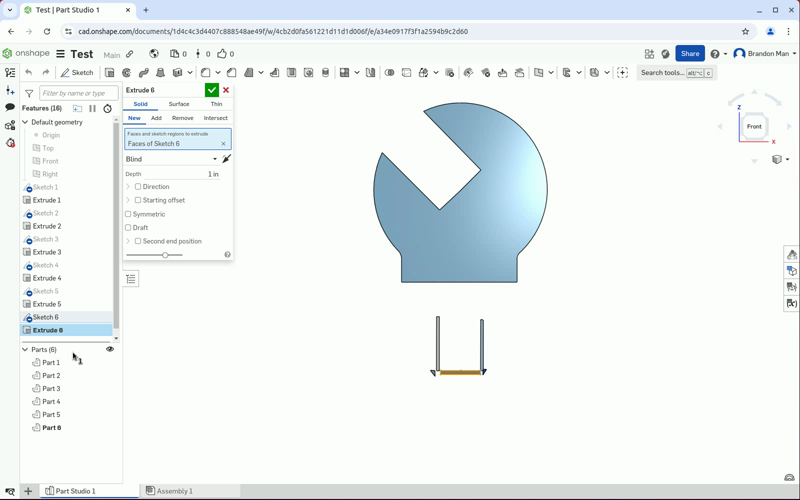
mouse_move(143, 106)
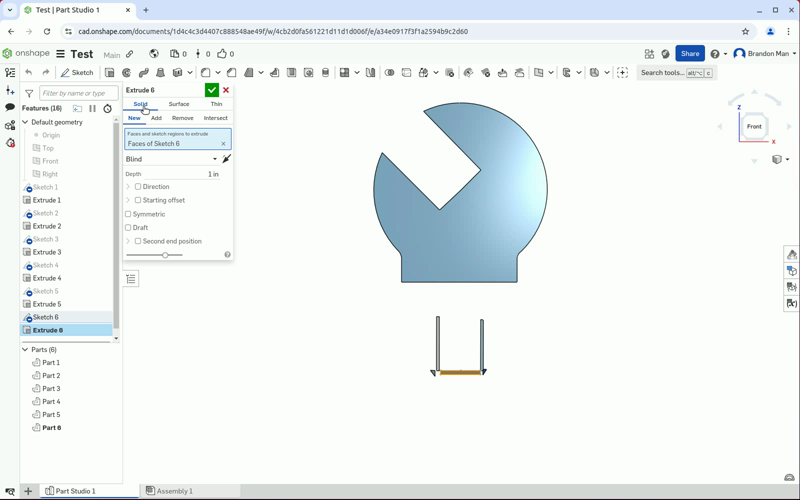
click(143, 106)
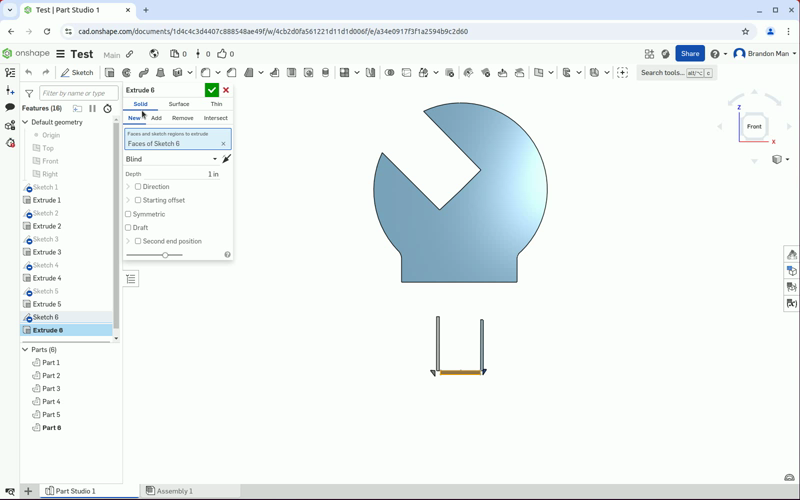
mouse_move(137, 120)
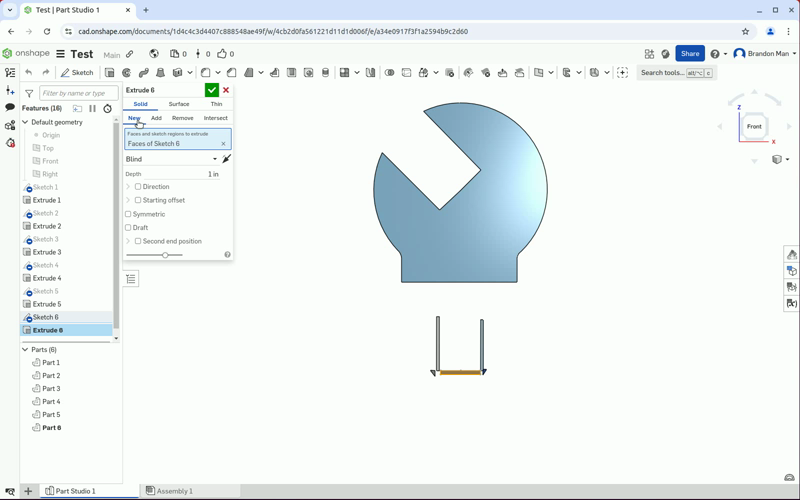
click(137, 120)
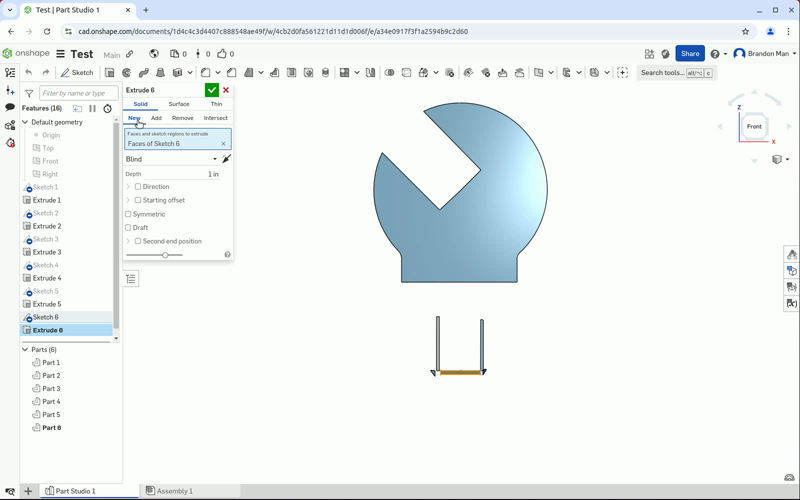
key(tab, 4)
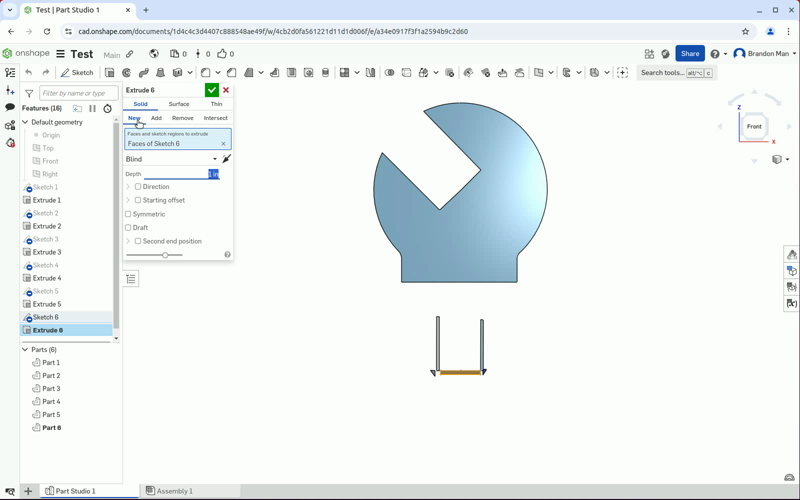
text(11.073)
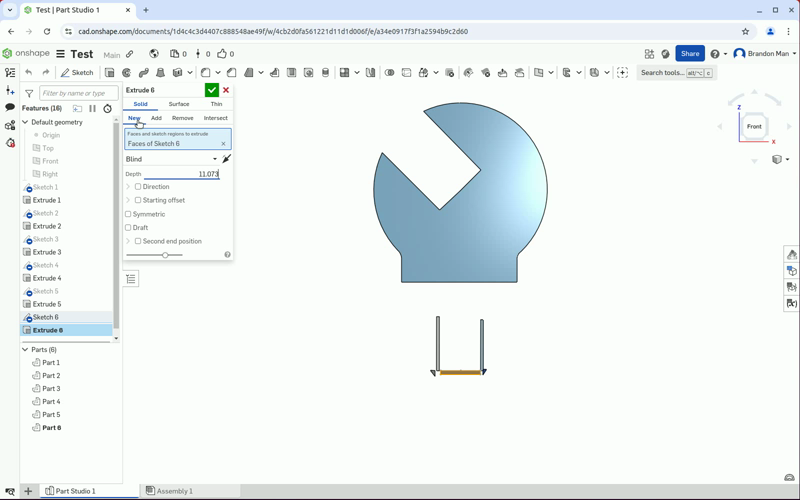
key(enter)
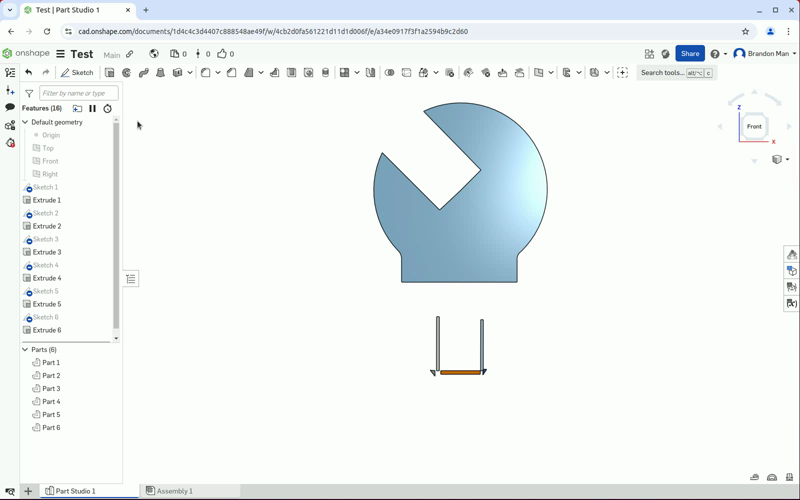
key(shift+h)
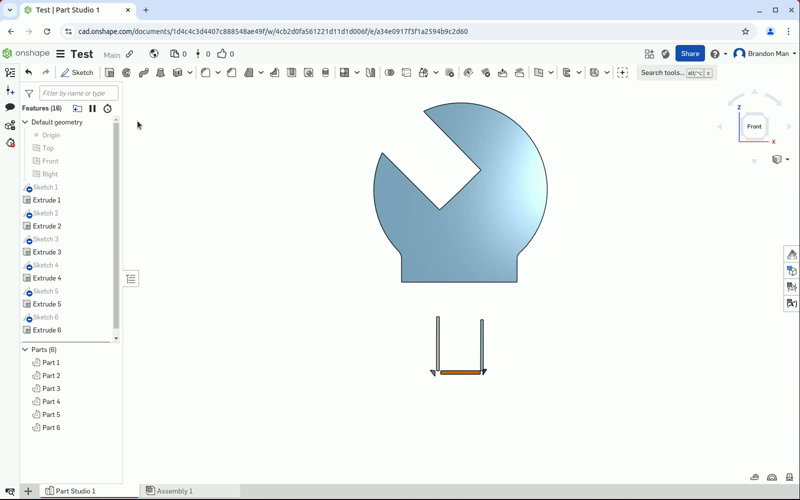
key(shift+h)
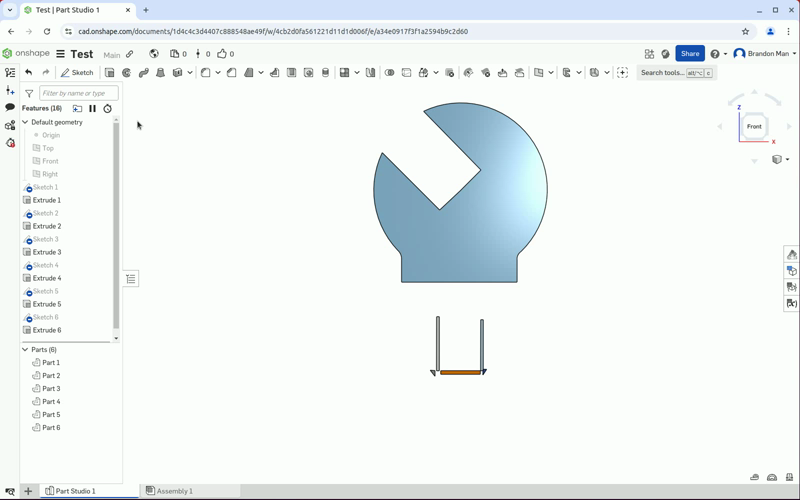
mouse_move(69, 189)
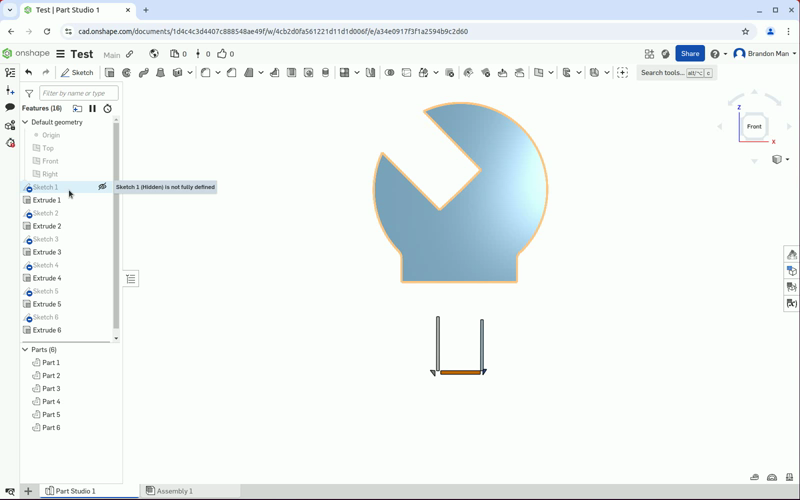
click(69, 189)
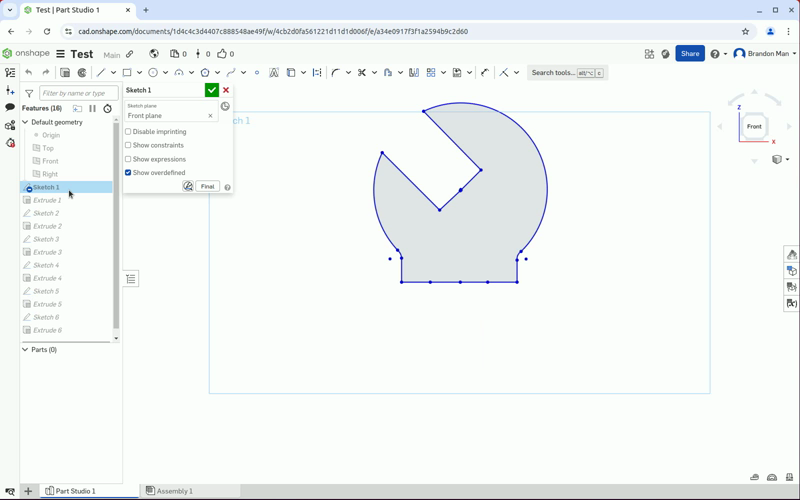
mouse_move(229, 92)
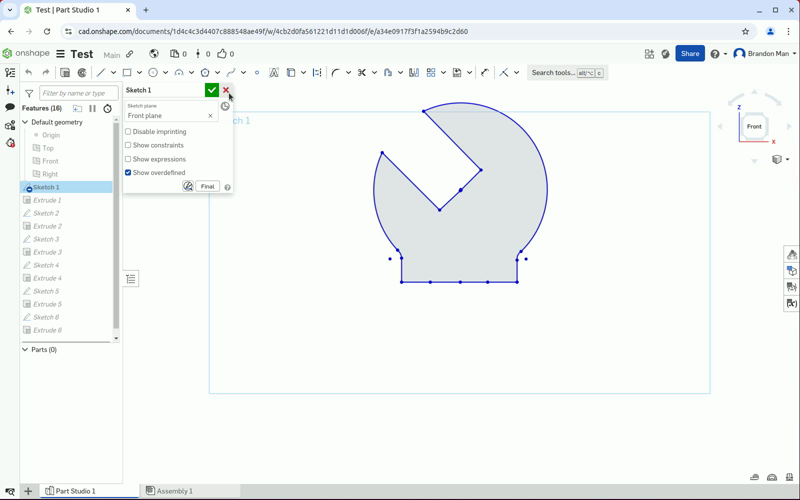
click(229, 92)
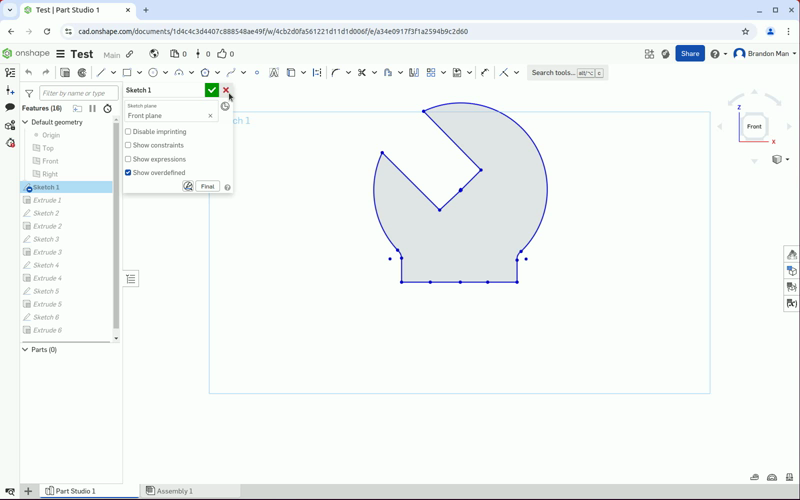
key(shift+s)
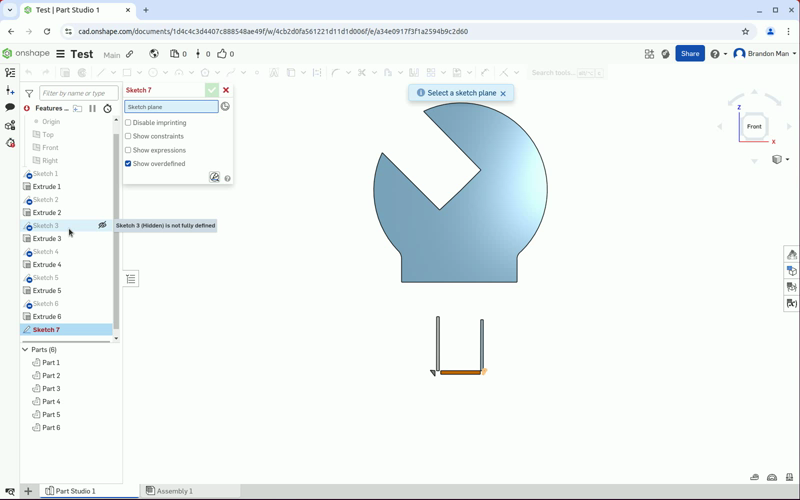
scroll(3)
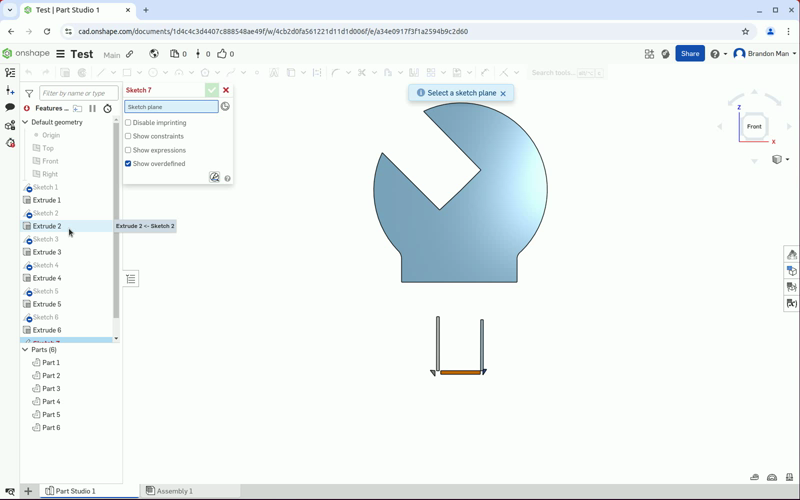
mouse_move(69, 163)
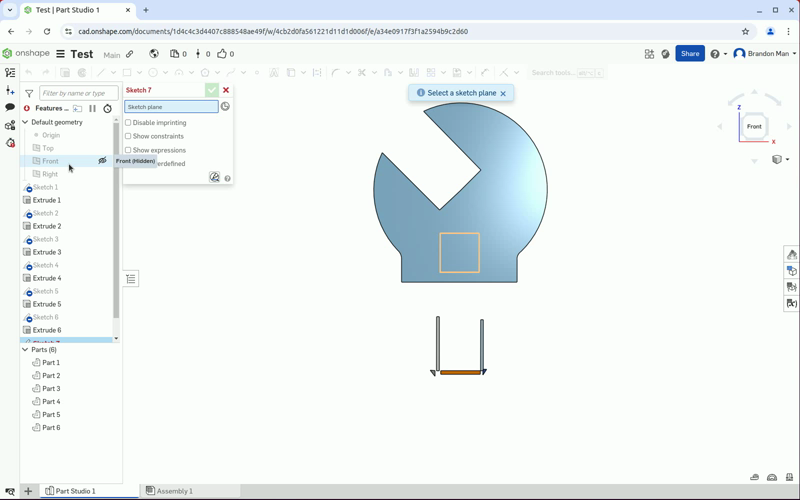
click(69, 163)
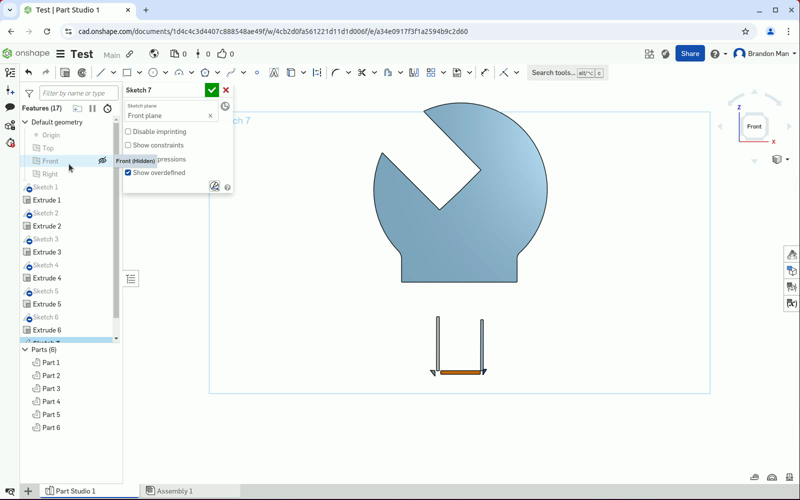
mouse_move(73, 352)
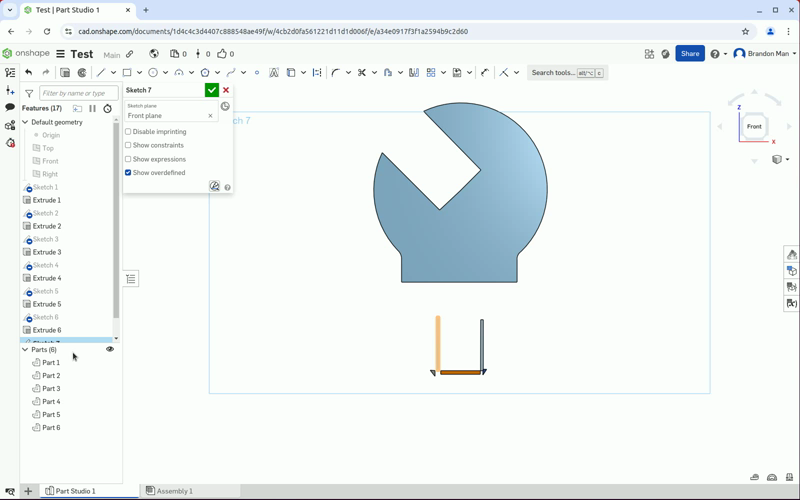
key(y)
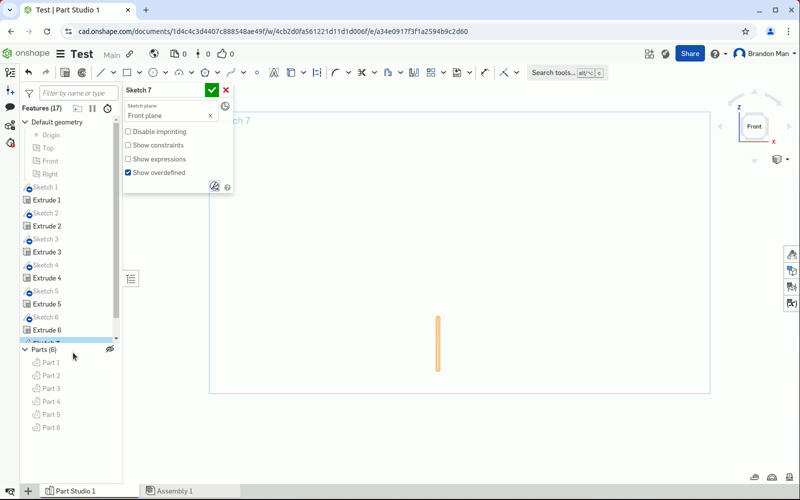
key(l)
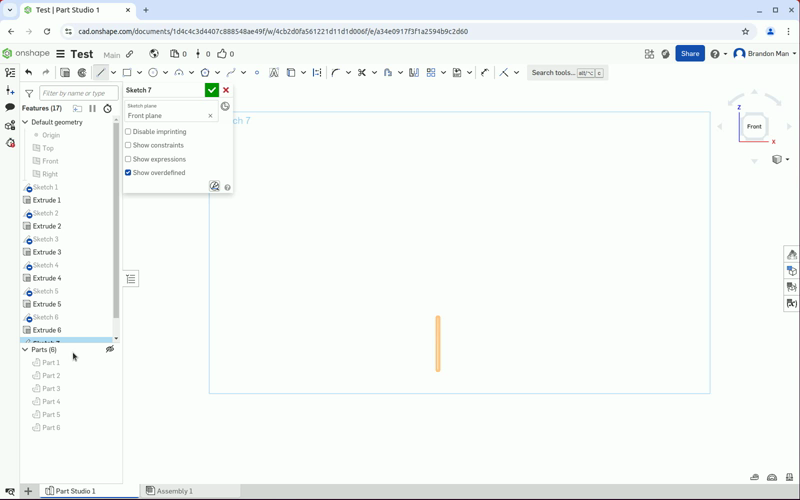
key_down(shift)
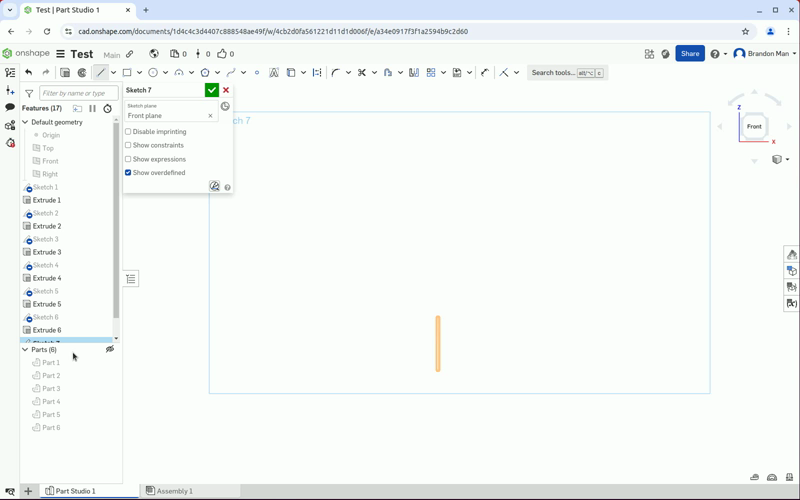
mouse_move(439, 320)
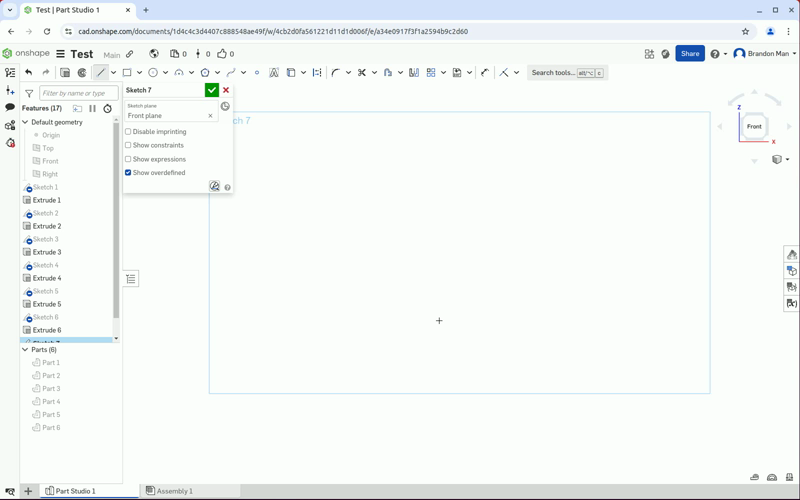
click(439, 320)
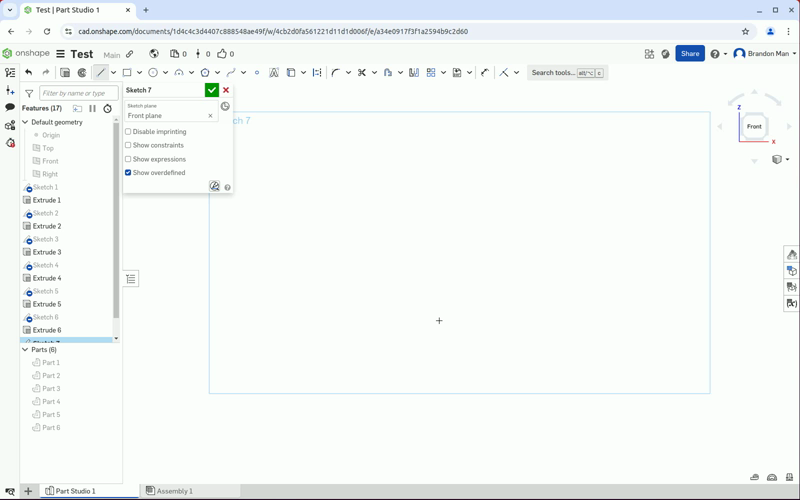
key_up(shift)
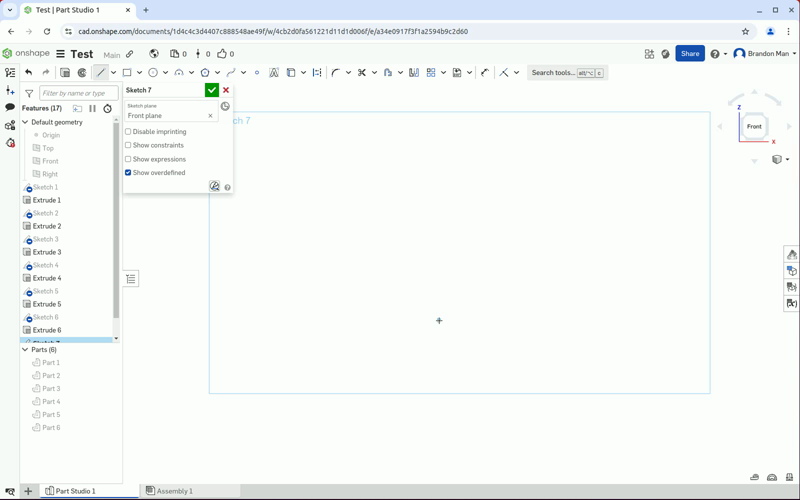
key_down(shift)
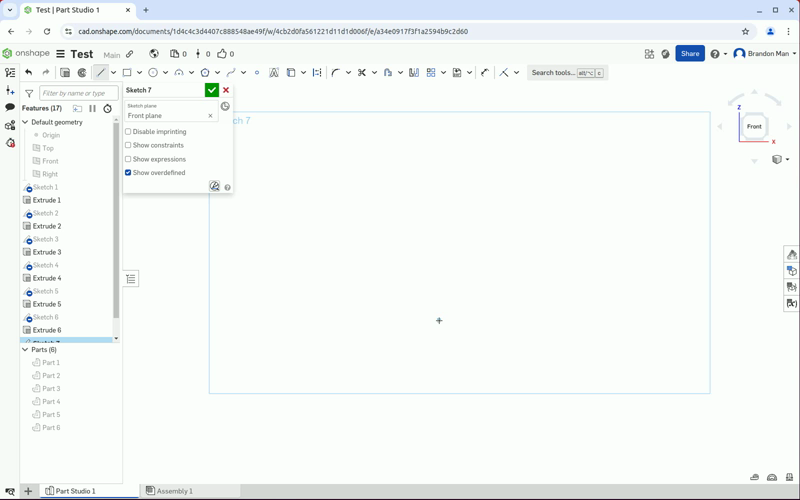
mouse_move(469, 320)
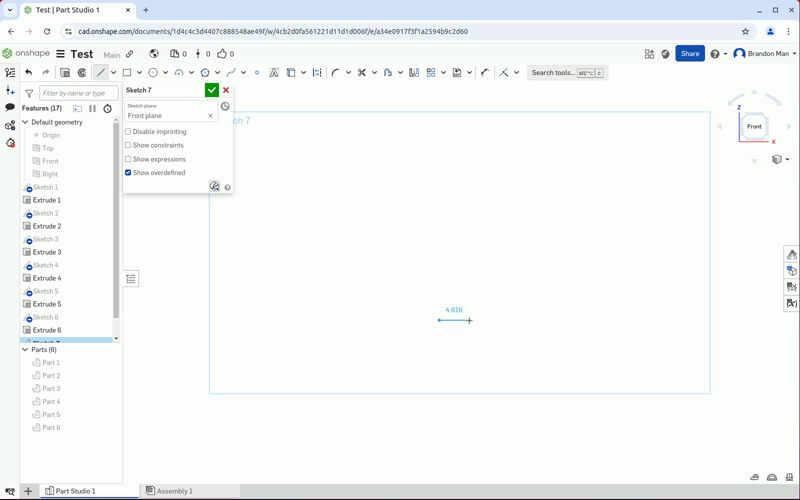
mouse_move(441, 320)
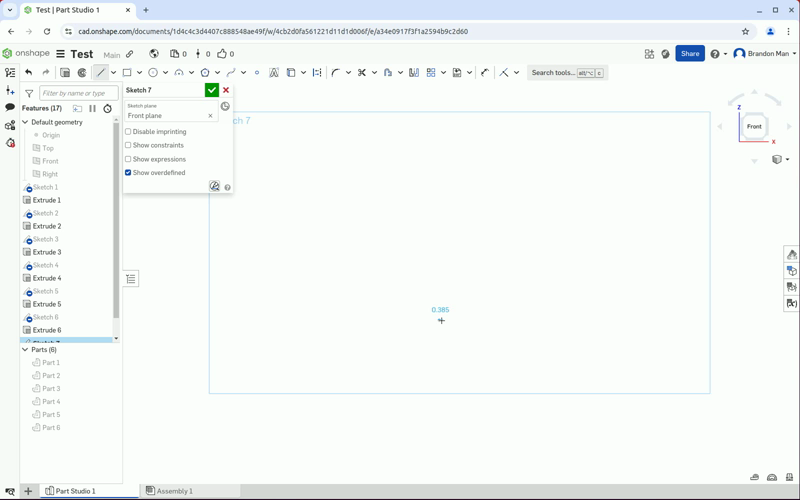
scroll(6)
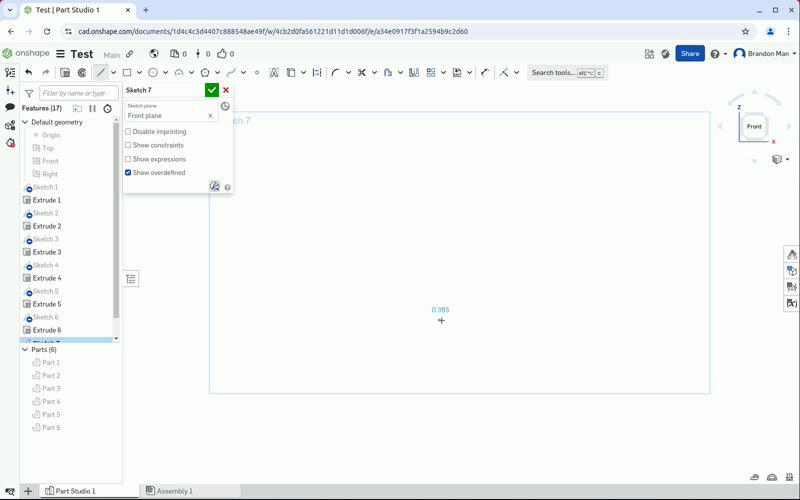
scroll(6)
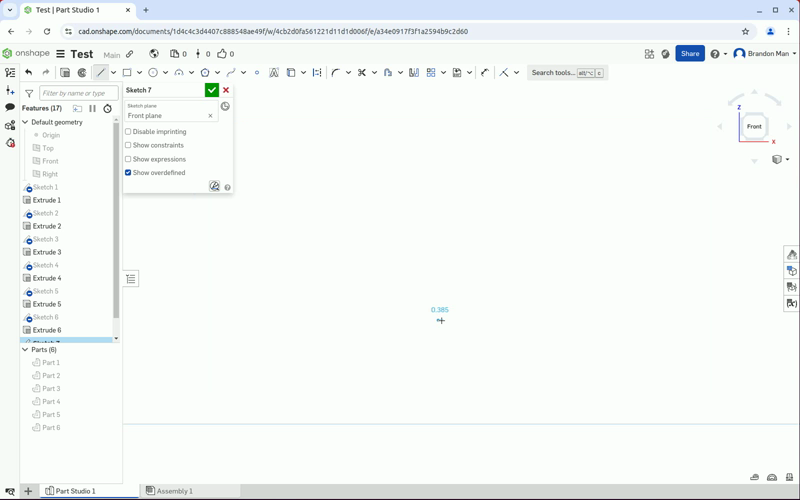
scroll(6)
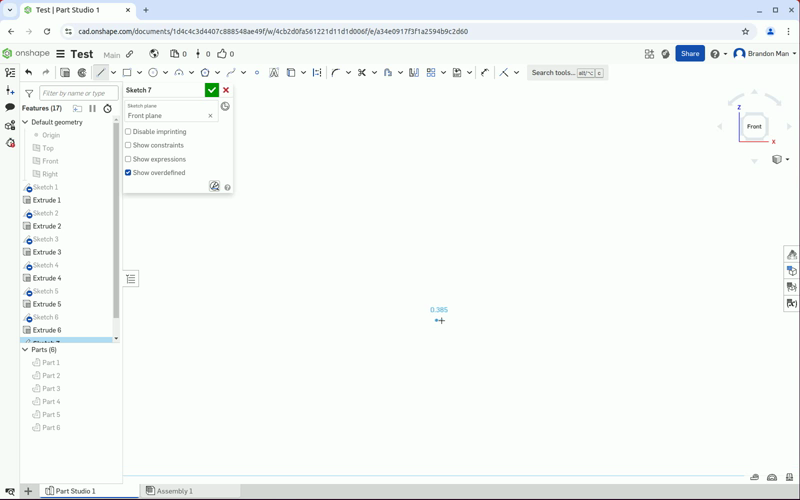
scroll(6)
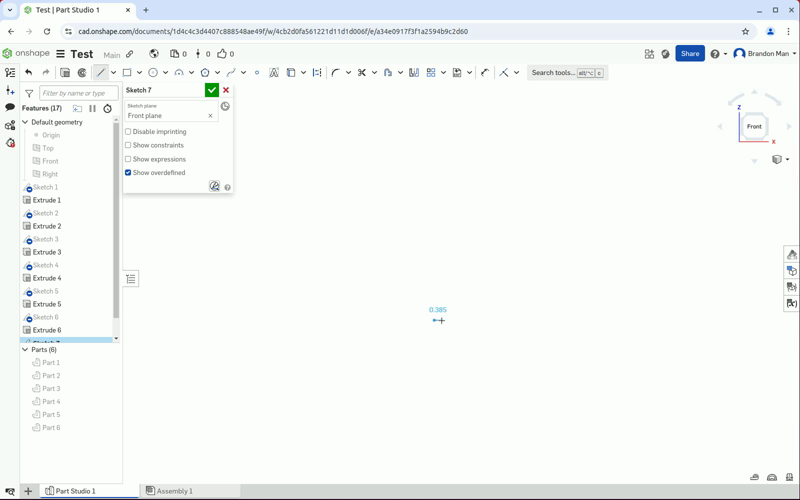
scroll(6)
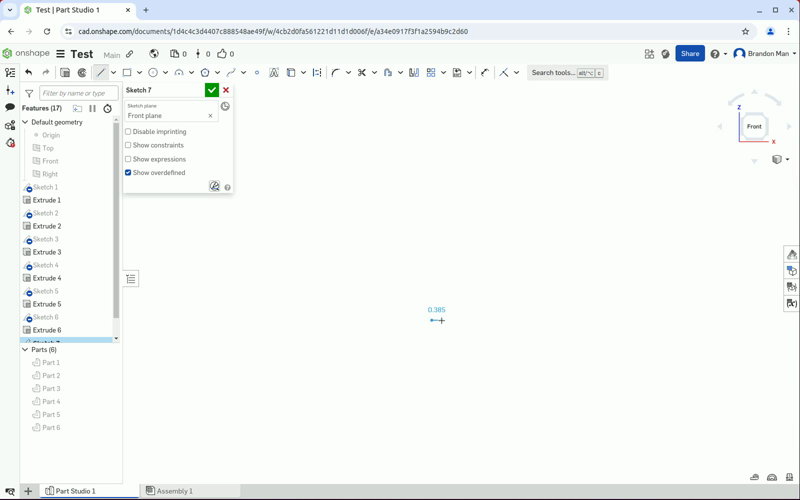
scroll(6)
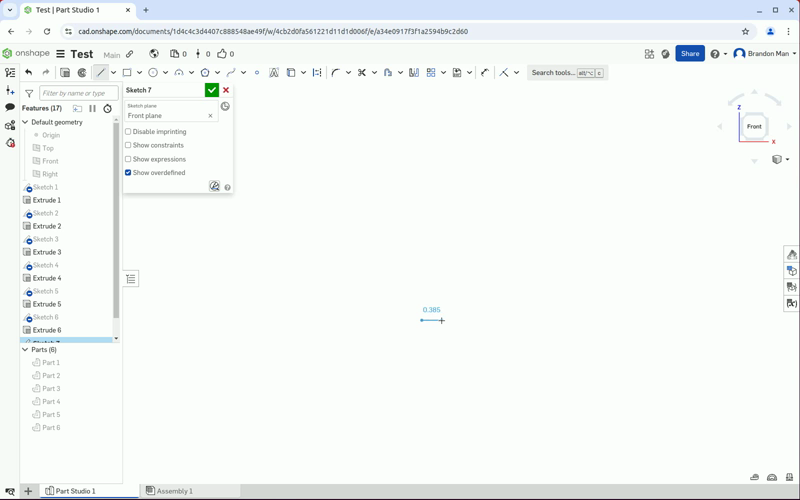
scroll(6)
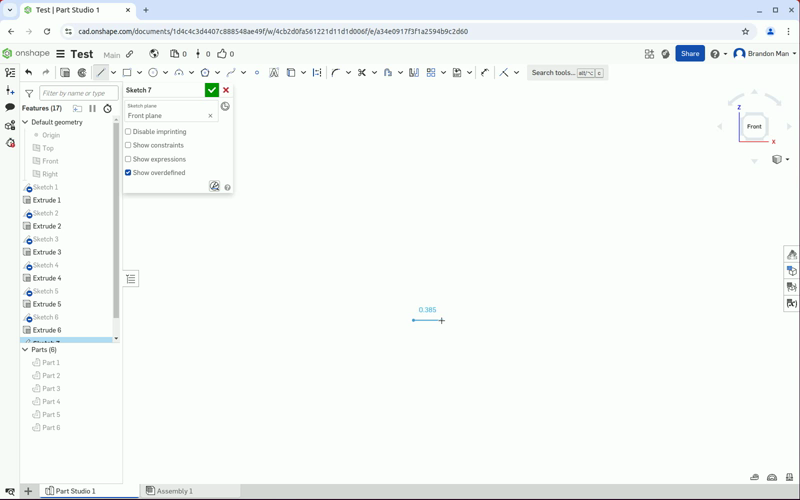
click(441, 320)
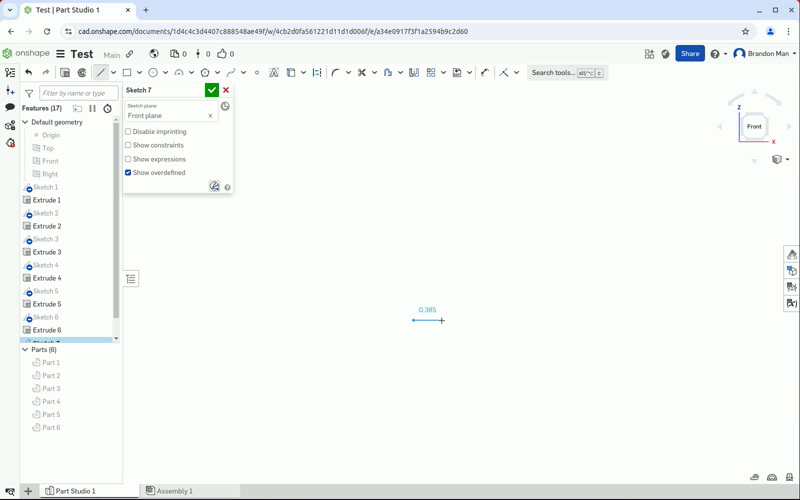
scroll(-6)
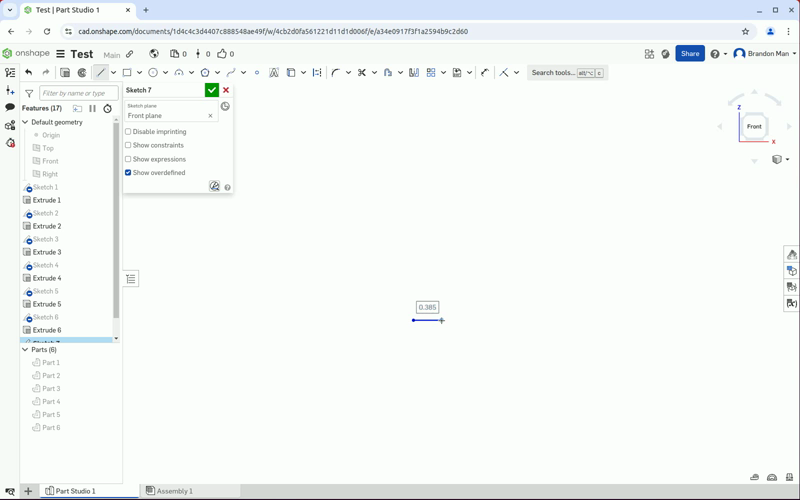
scroll(-6)
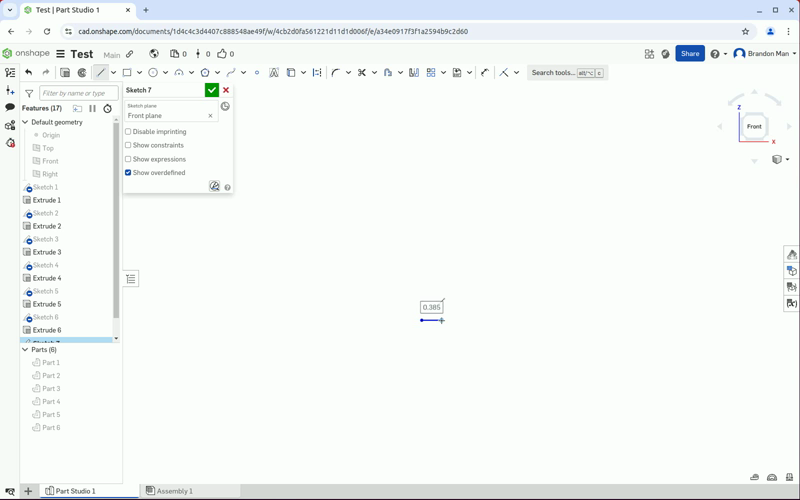
scroll(-6)
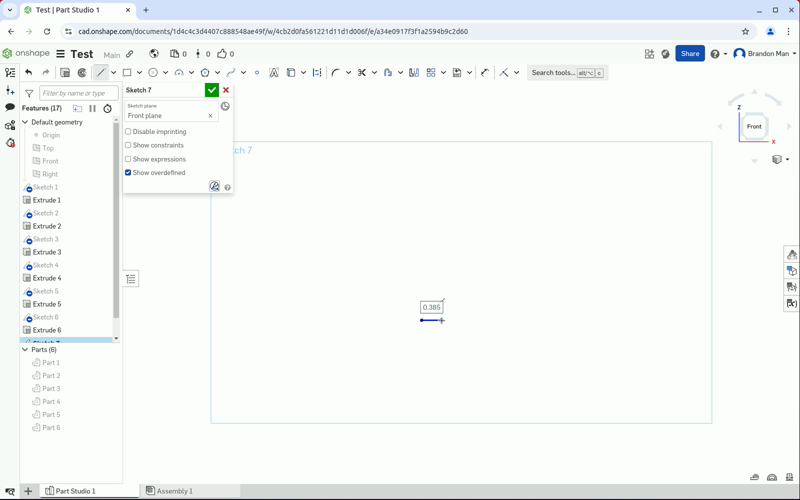
scroll(-6)
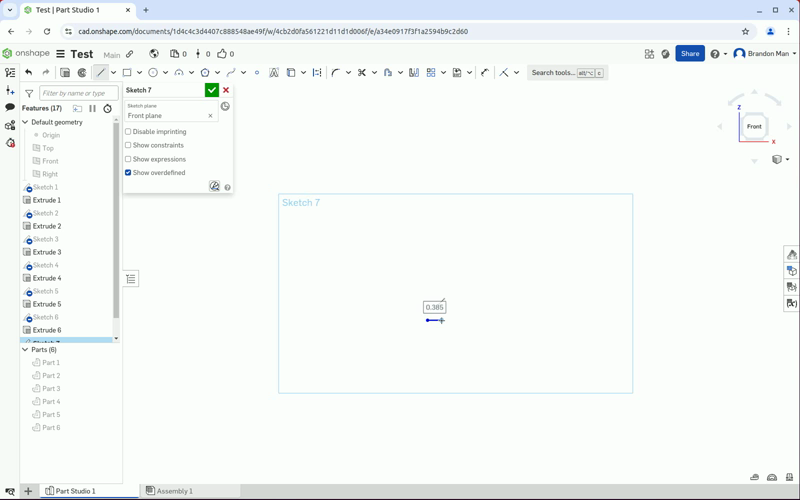
scroll(-6)
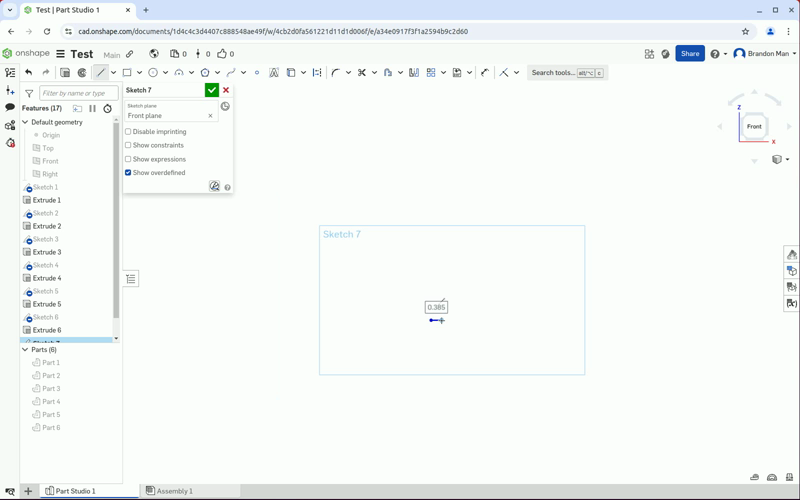
scroll(-6)
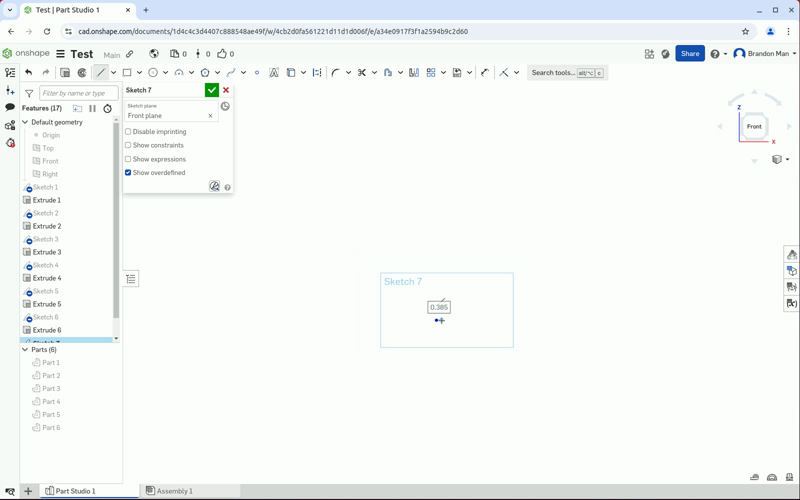
scroll(-6)
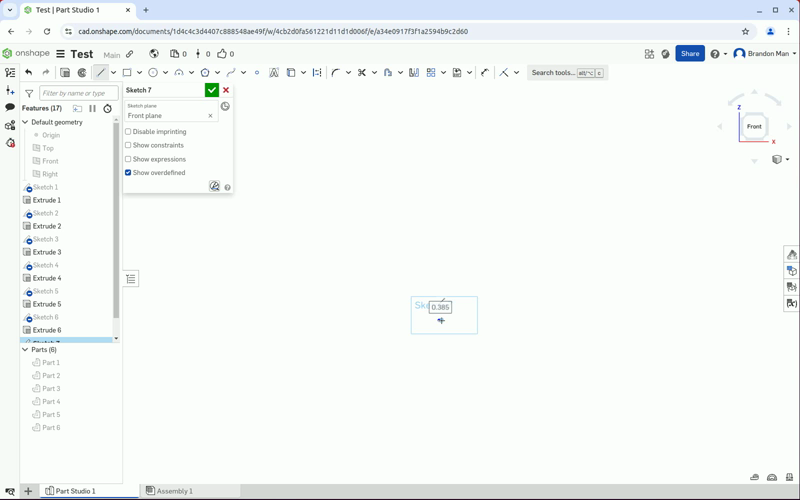
key_up(shift)
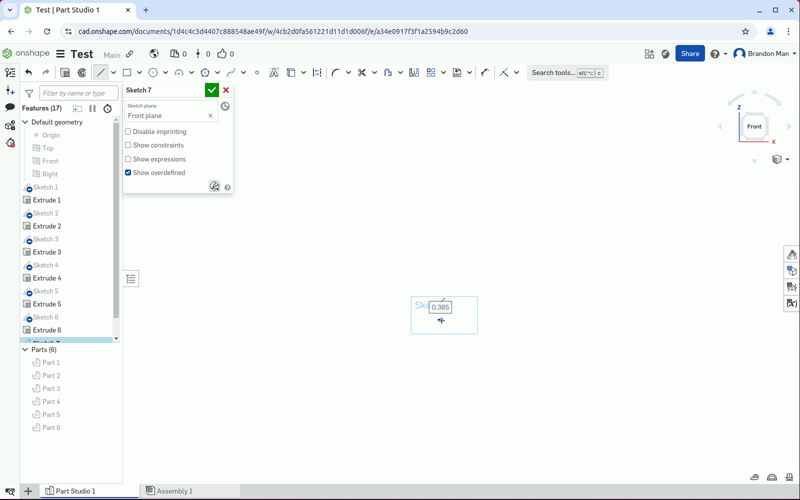
key_down(shift)
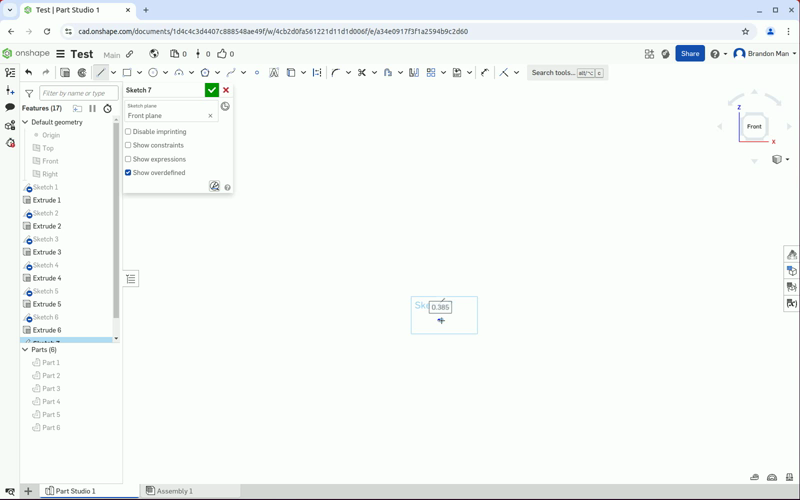
mouse_move(471, 320)
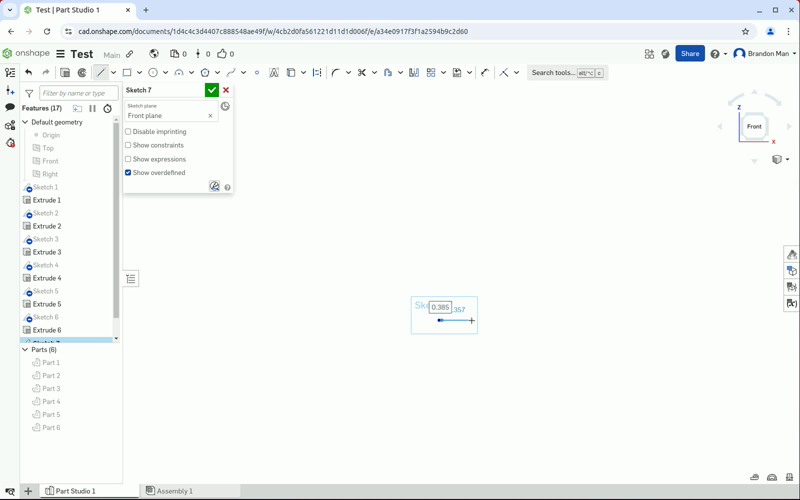
mouse_move(461, 320)
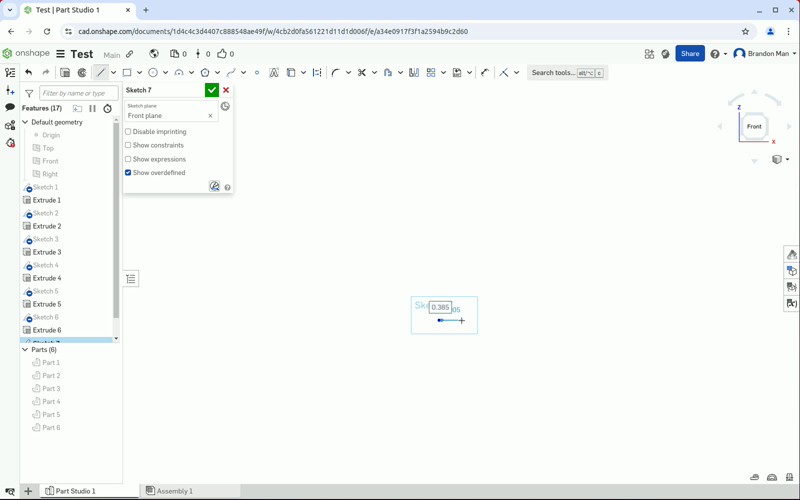
click(461, 320)
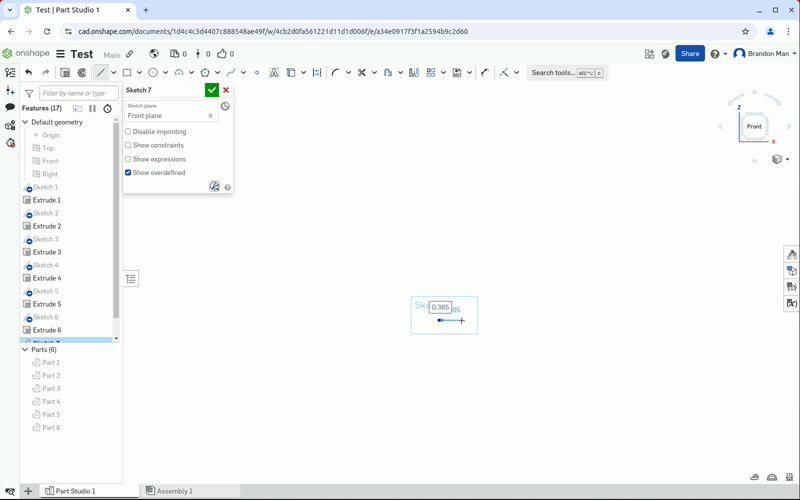
key_up(shift)
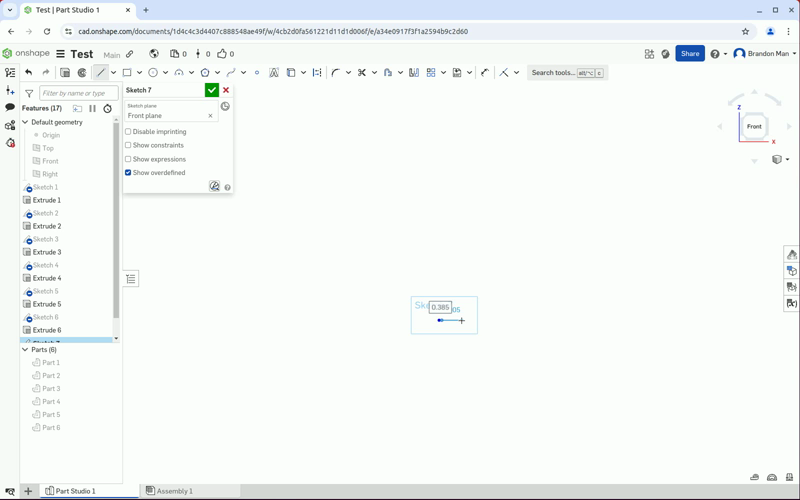
key_down(shift)
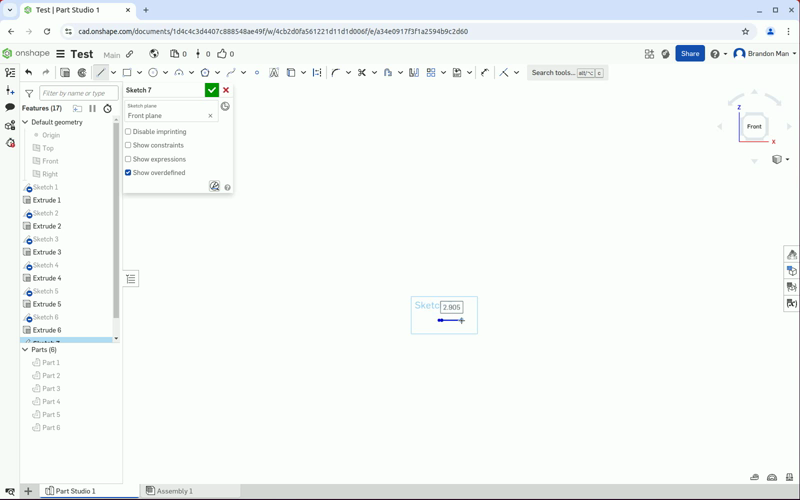
mouse_move(492, 320)
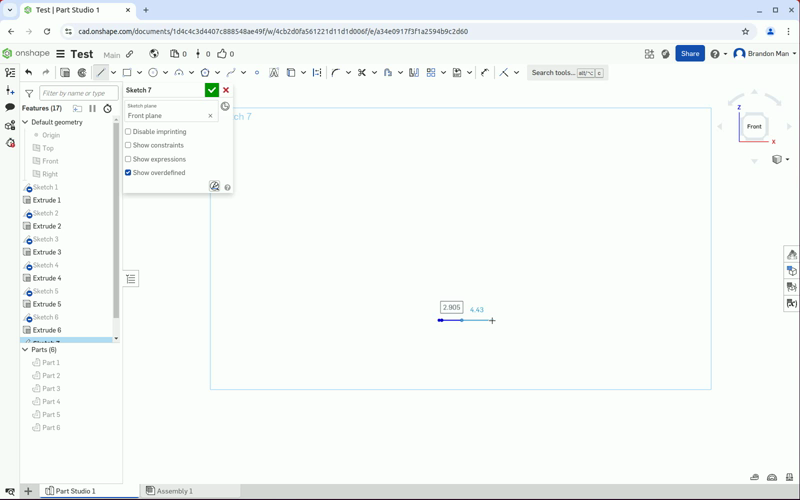
mouse_move(481, 320)
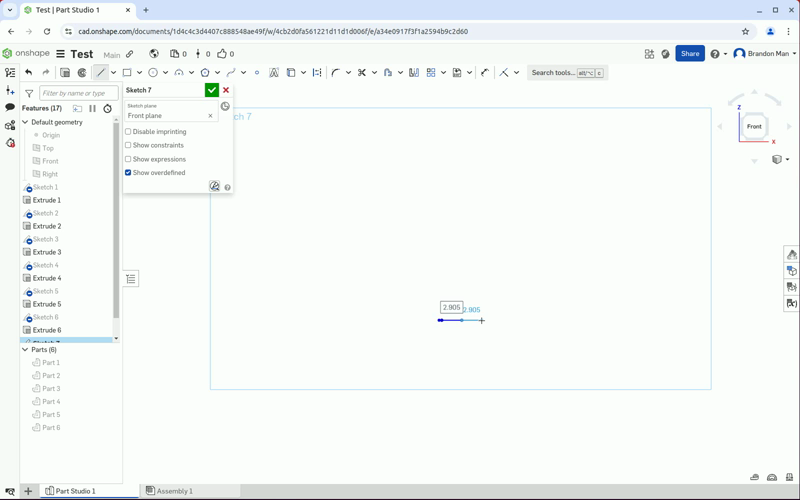
click(481, 320)
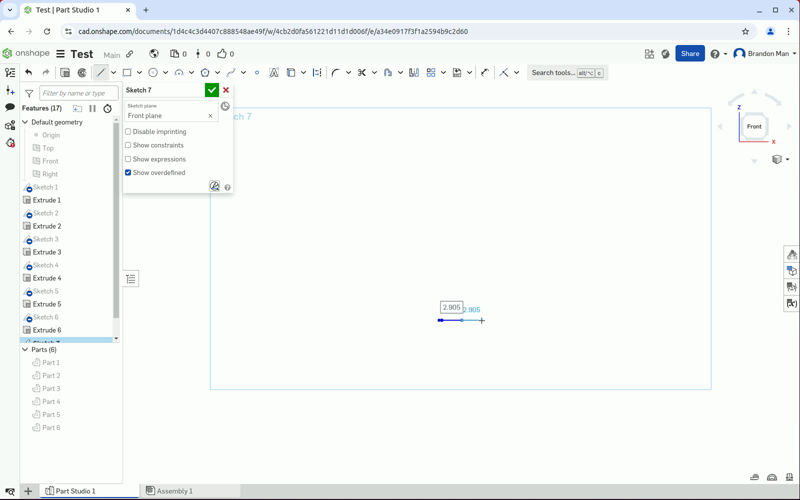
key_up(shift)
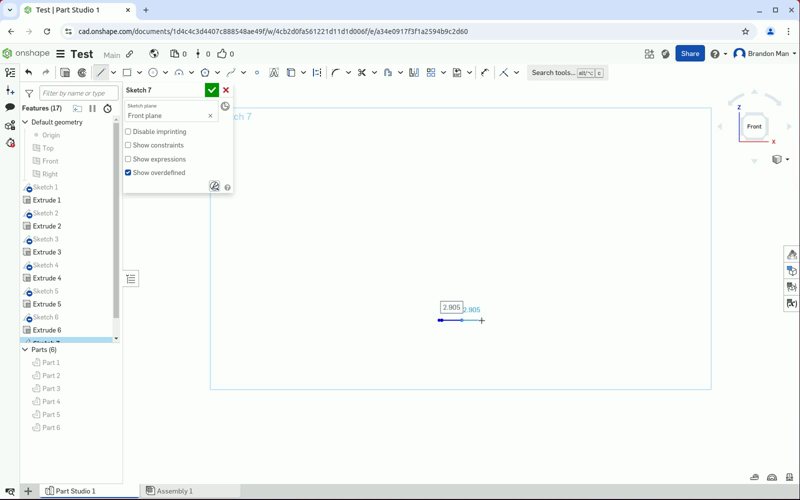
key_down(shift)
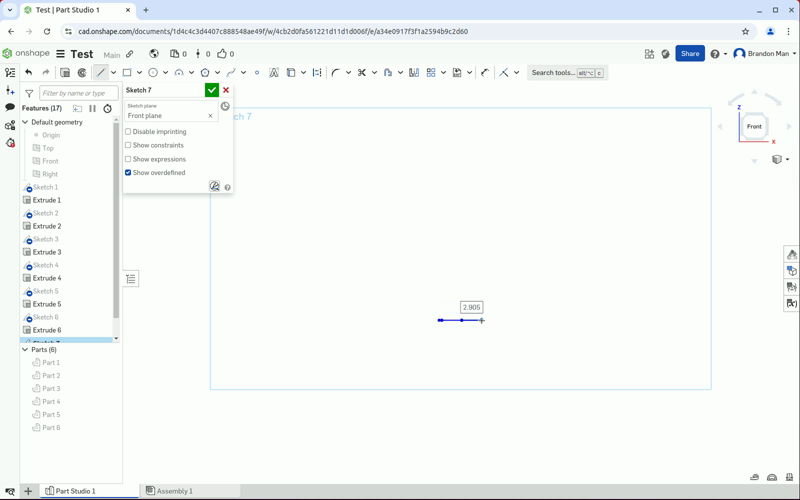
mouse_move(511, 320)
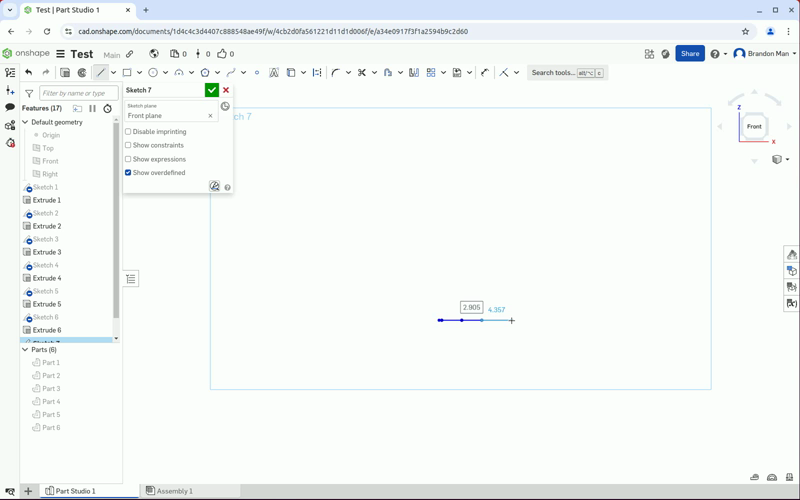
mouse_move(483, 320)
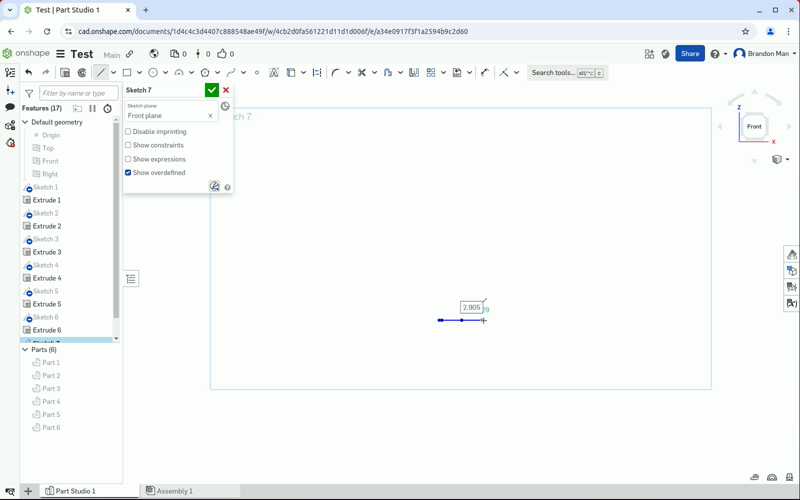
scroll(6)
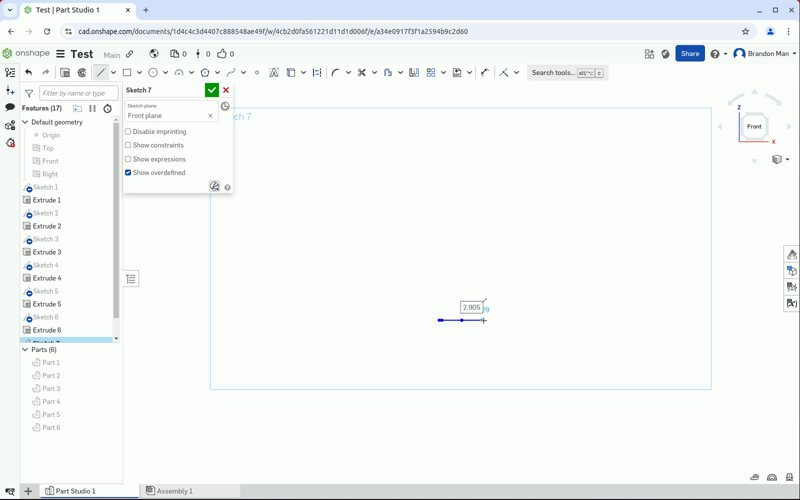
scroll(6)
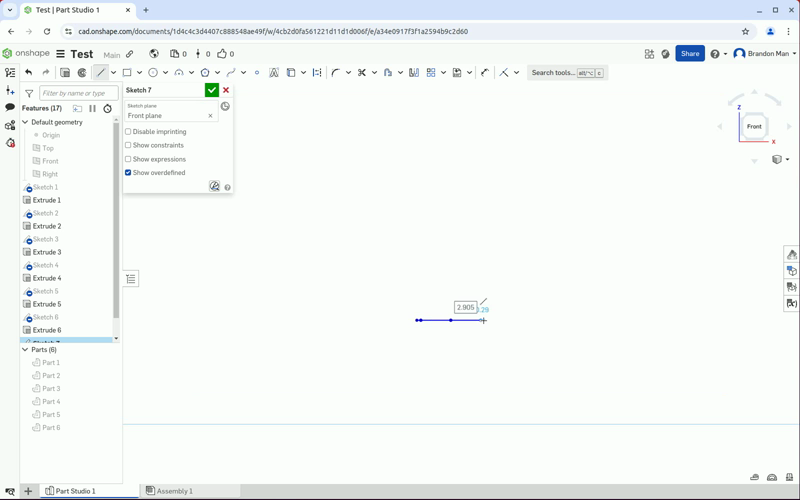
scroll(6)
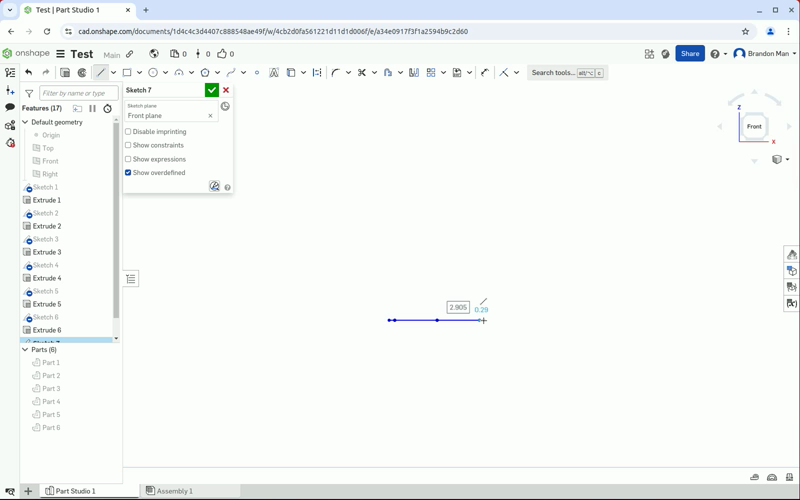
scroll(6)
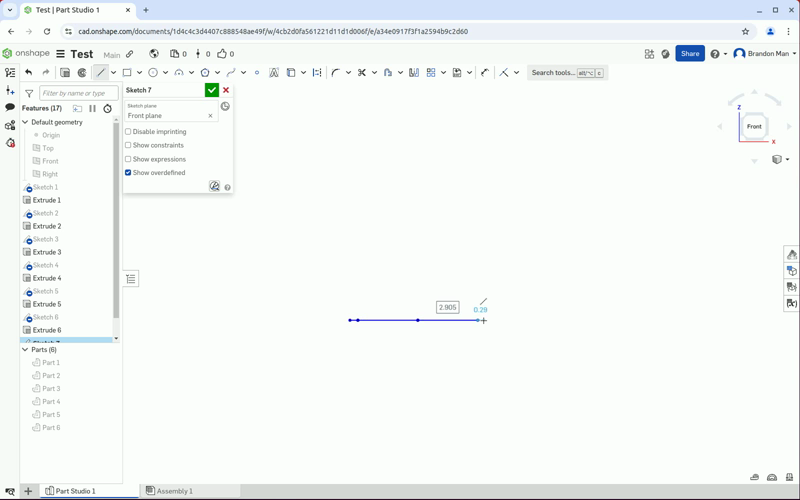
scroll(6)
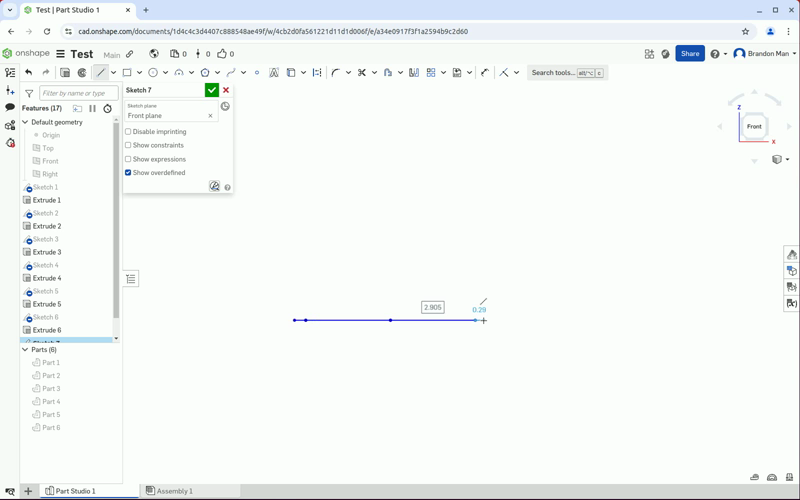
scroll(6)
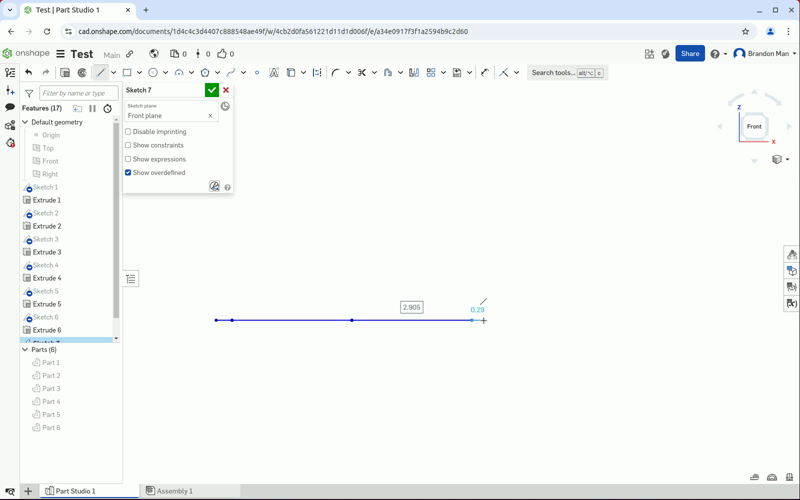
scroll(6)
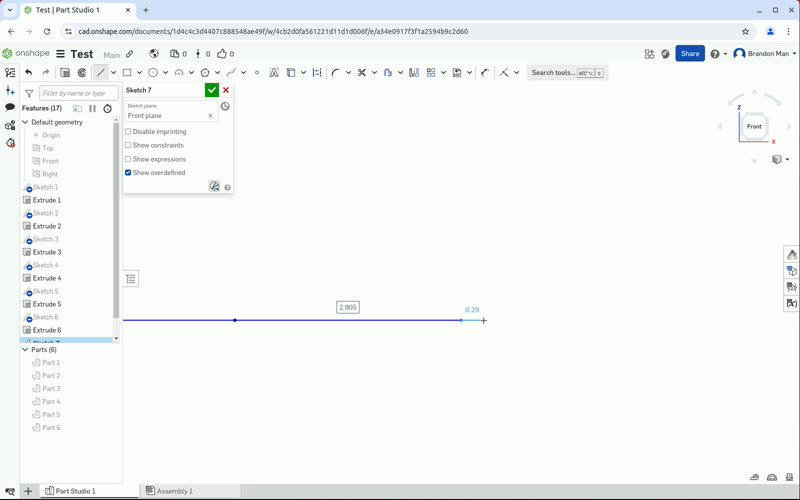
click(483, 320)
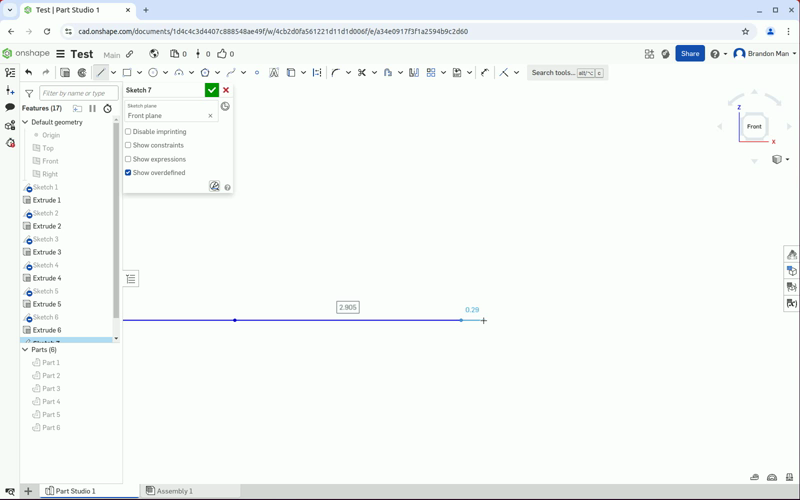
scroll(-6)
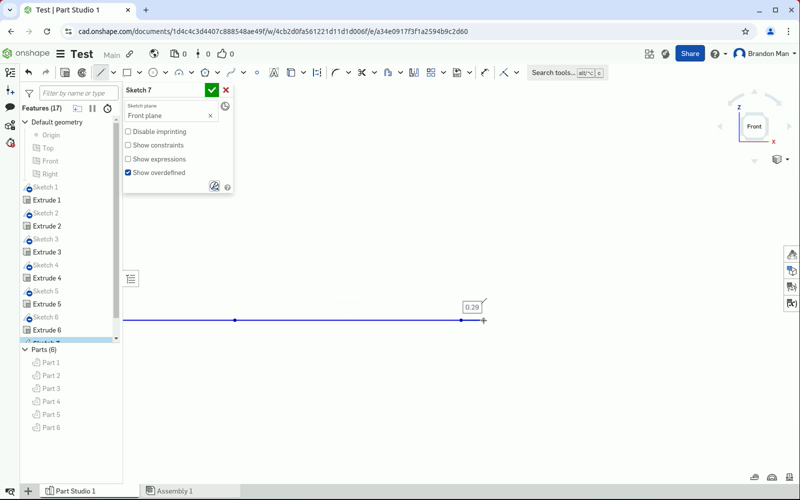
scroll(-6)
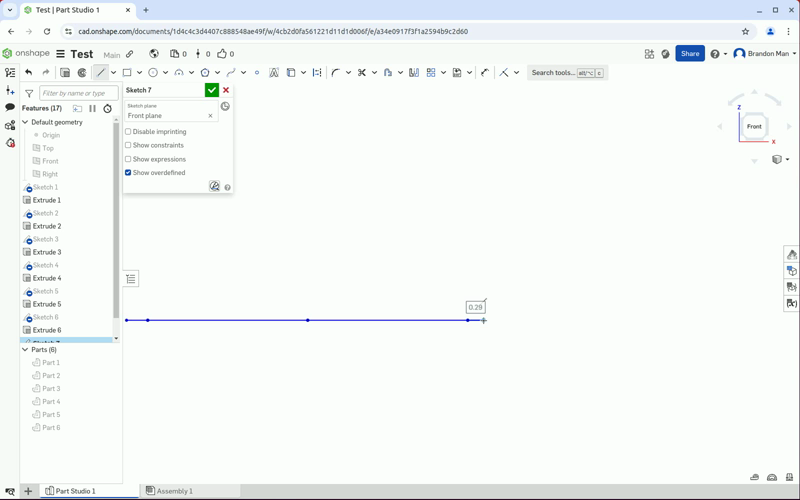
scroll(-6)
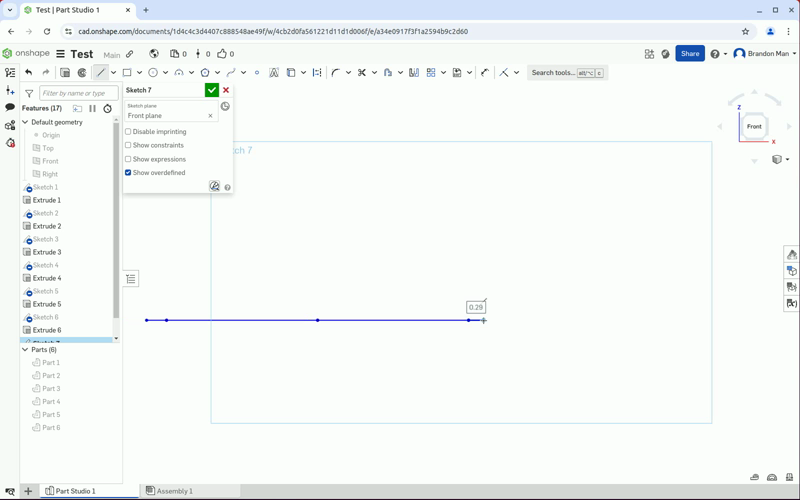
scroll(-6)
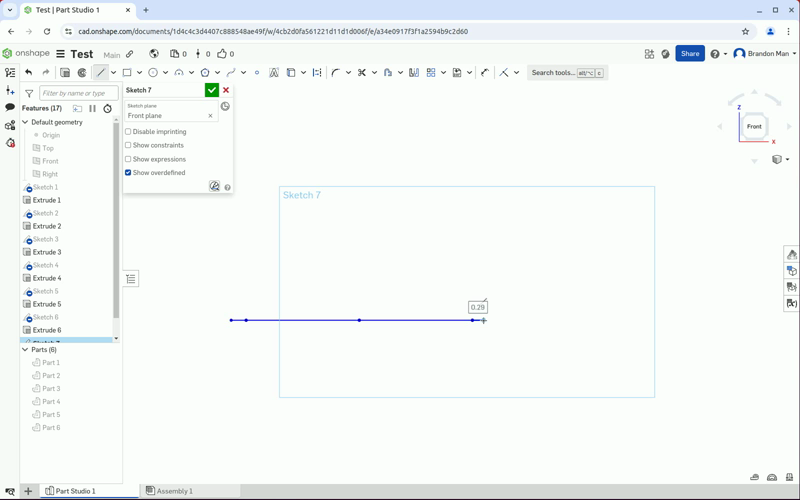
scroll(-6)
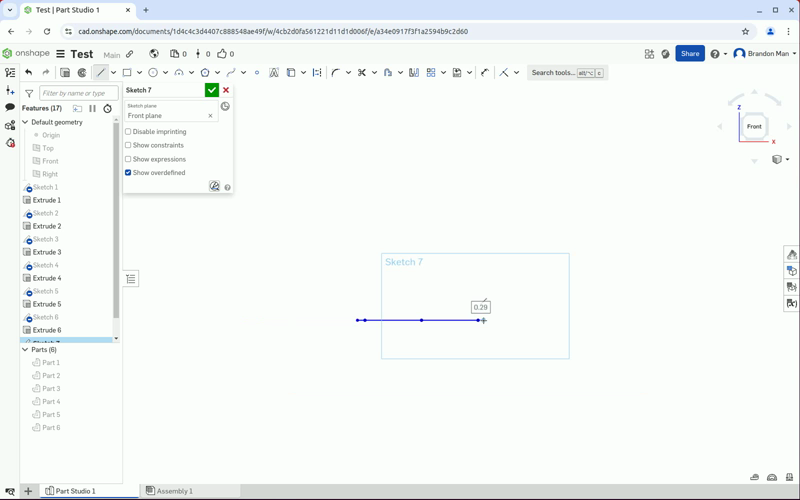
scroll(-6)
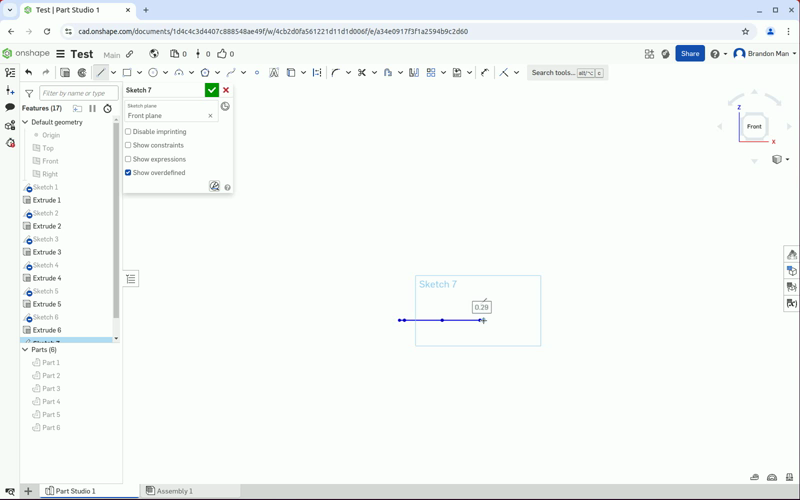
scroll(-6)
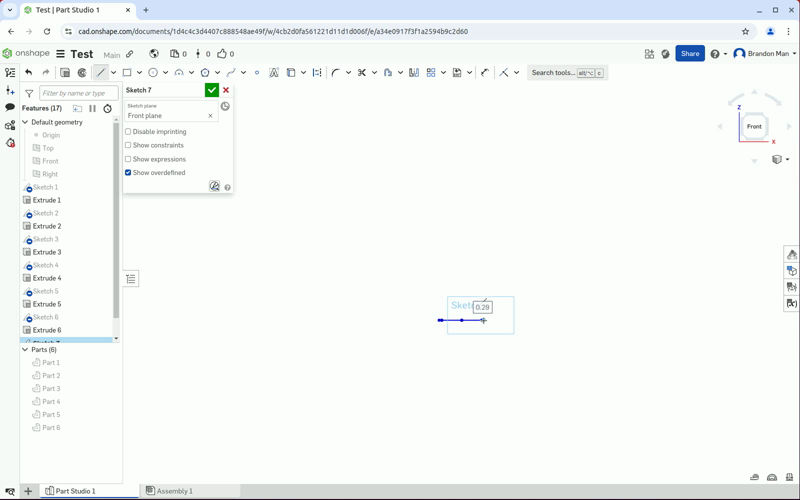
key_up(shift)
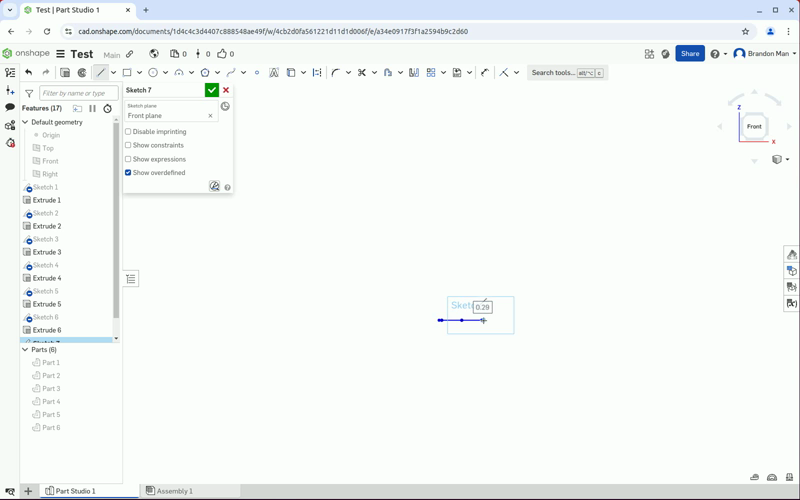
key_down(shift)
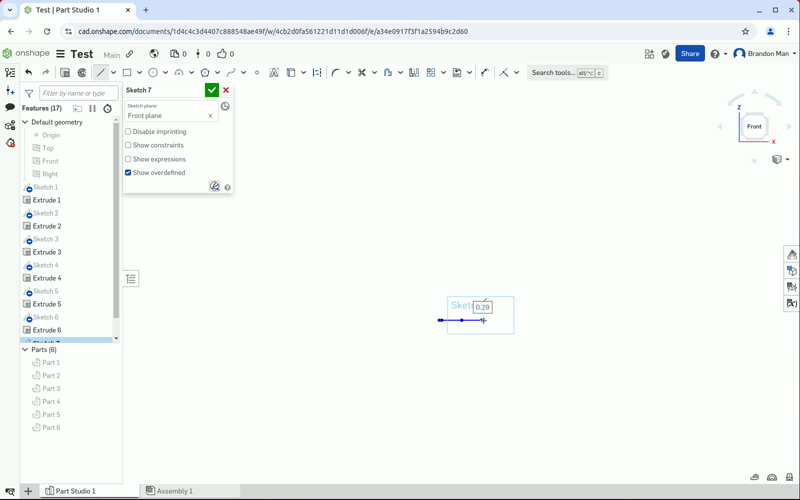
mouse_move(513, 320)
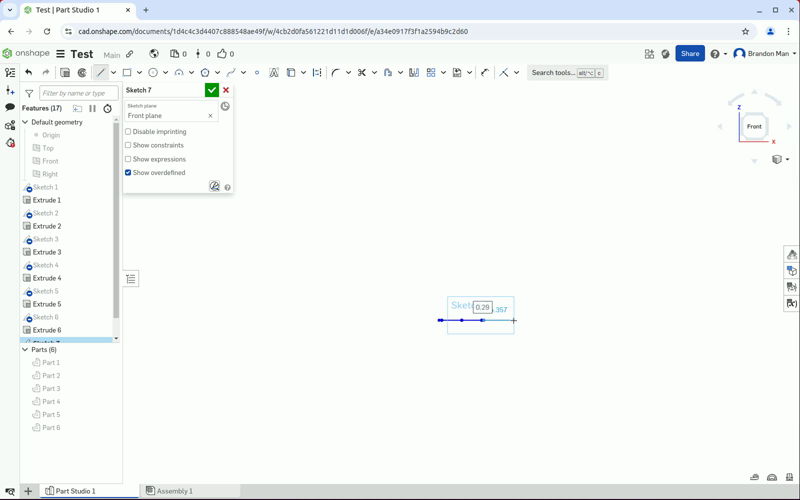
mouse_move(483, 305)
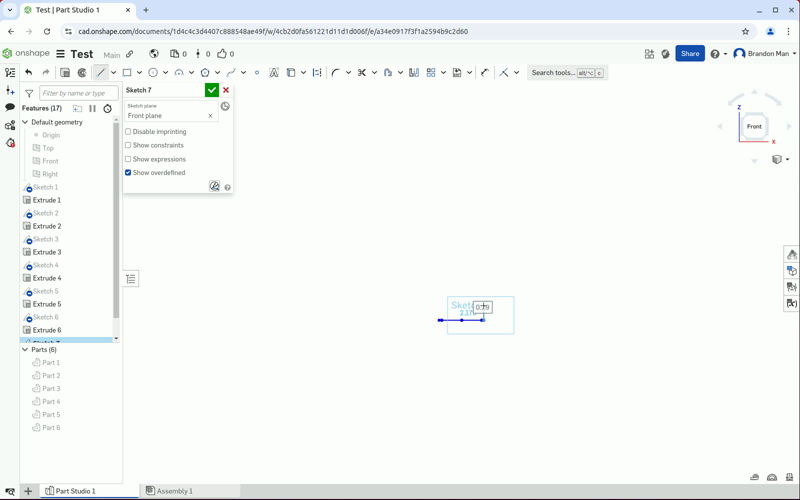
click(483, 305)
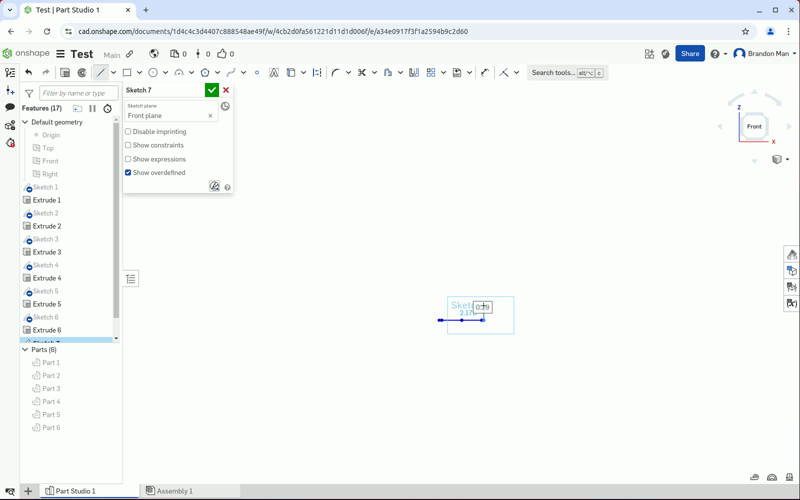
key_up(shift)
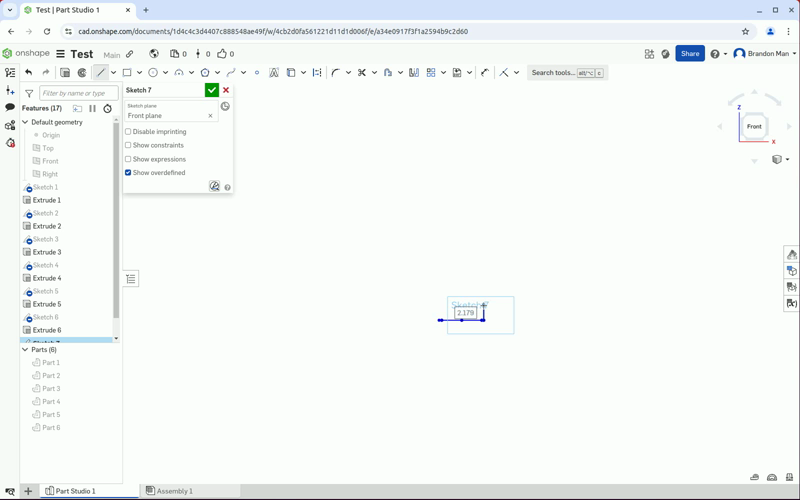
key_down(shift)
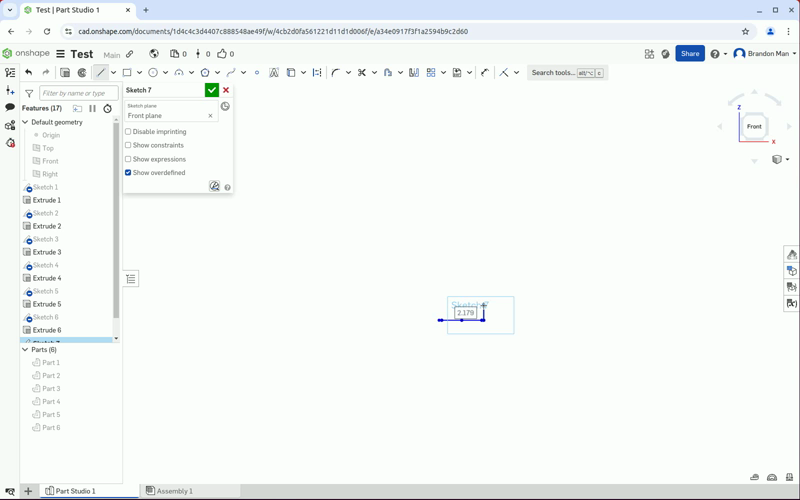
mouse_move(513, 305)
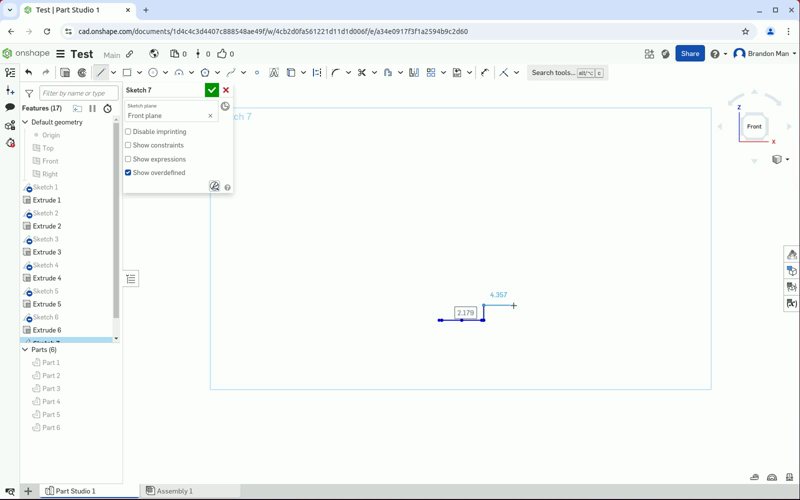
mouse_move(461, 305)
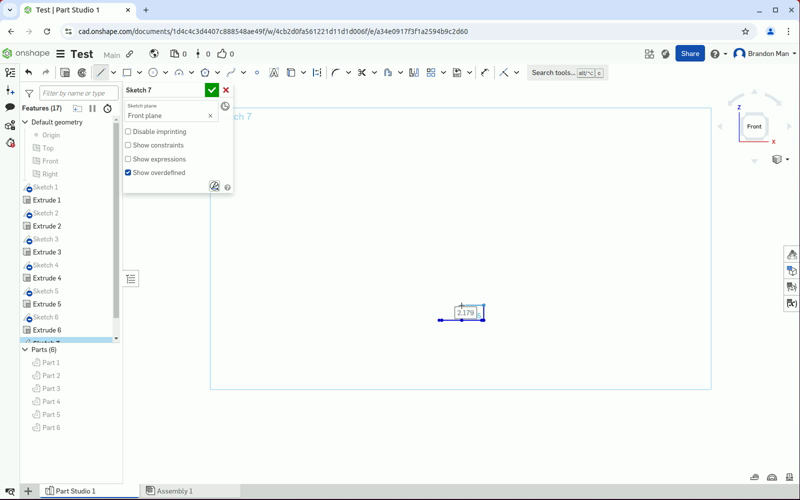
click(461, 305)
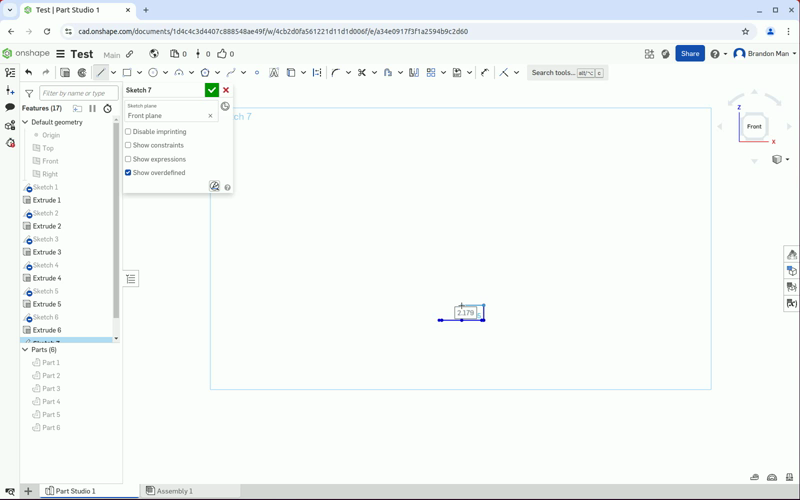
key_up(shift)
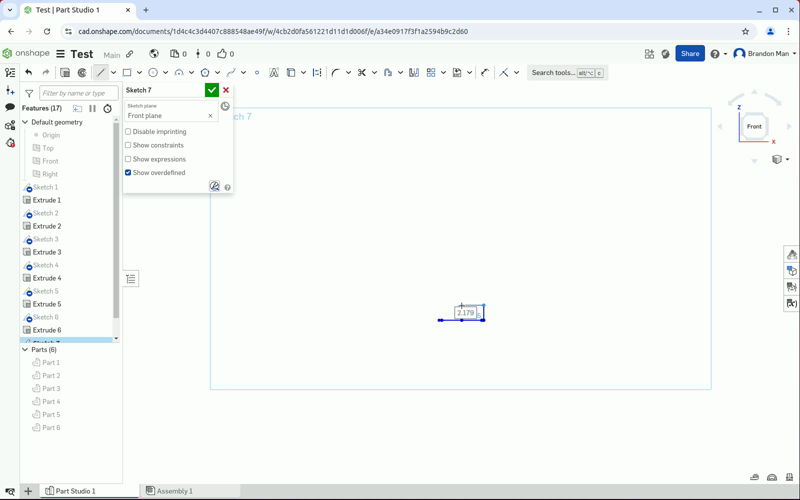
key_down(shift)
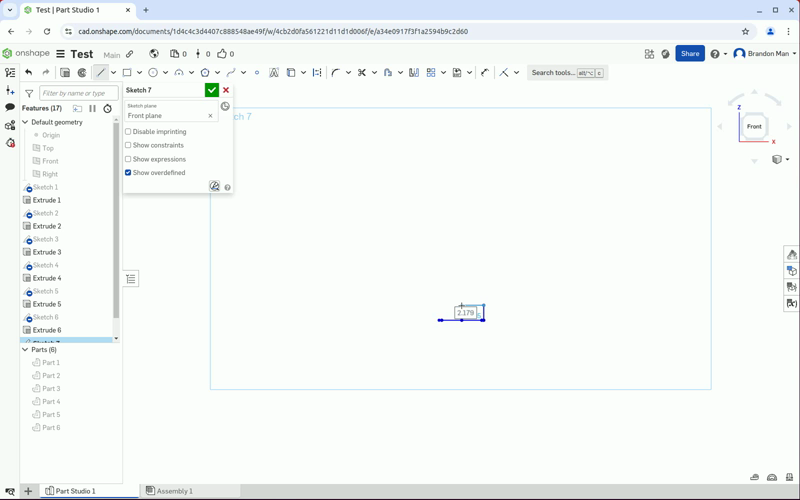
mouse_move(492, 305)
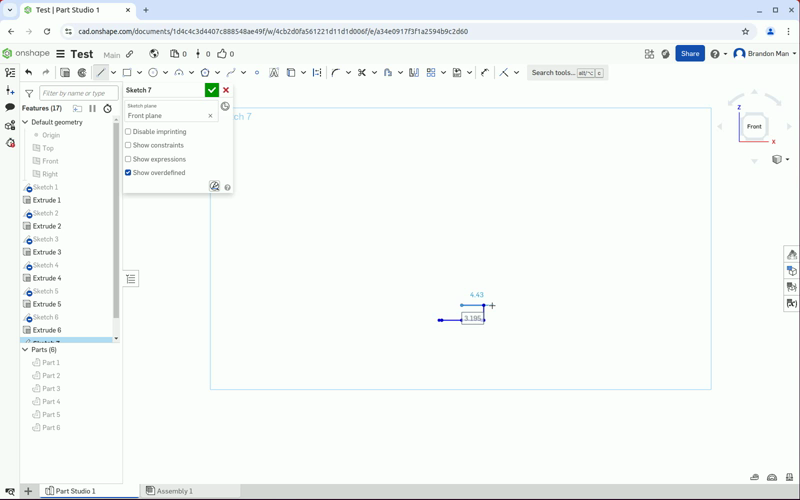
mouse_move(439, 305)
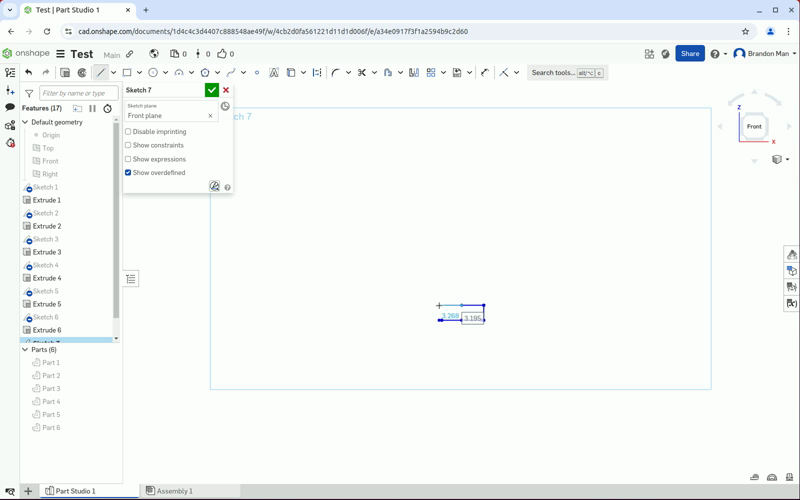
click(439, 305)
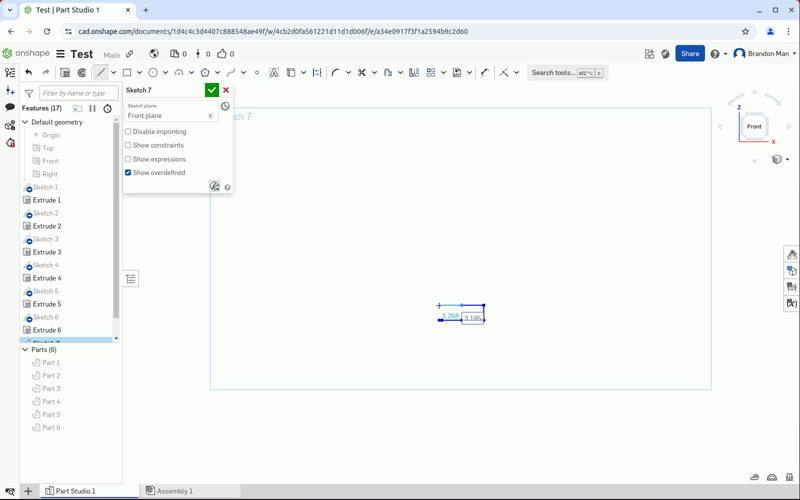
key_up(shift)
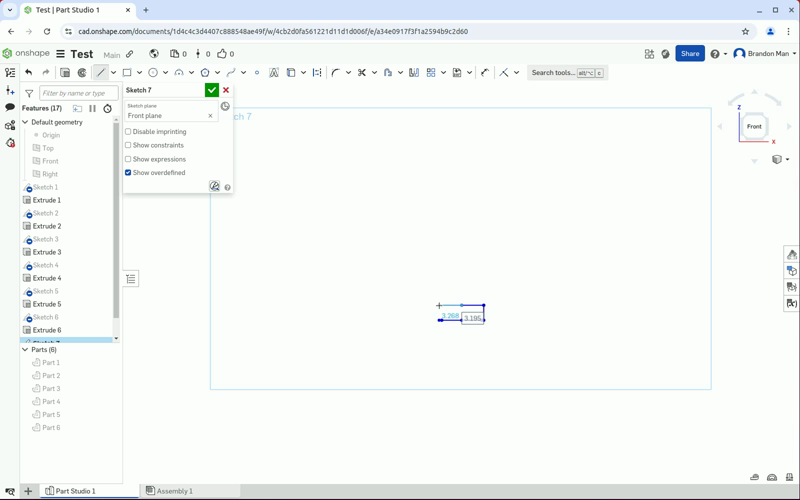
mouse_move(469, 305)
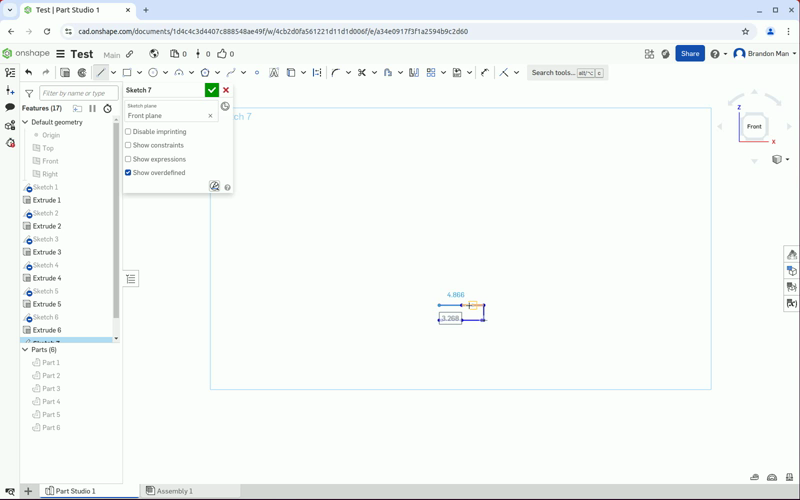
key_down(shift)
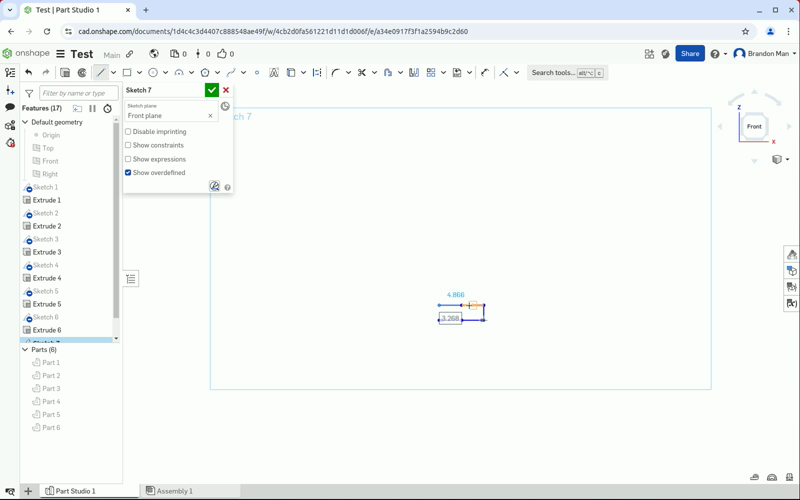
mouse_move(439, 320)
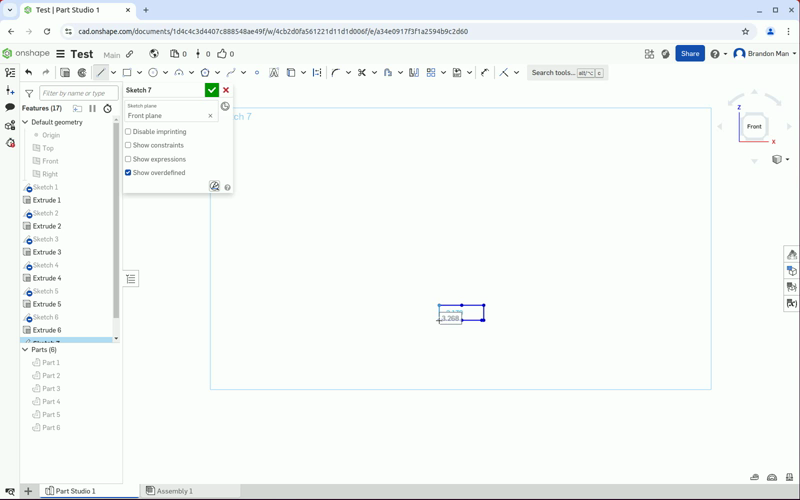
scroll(6)
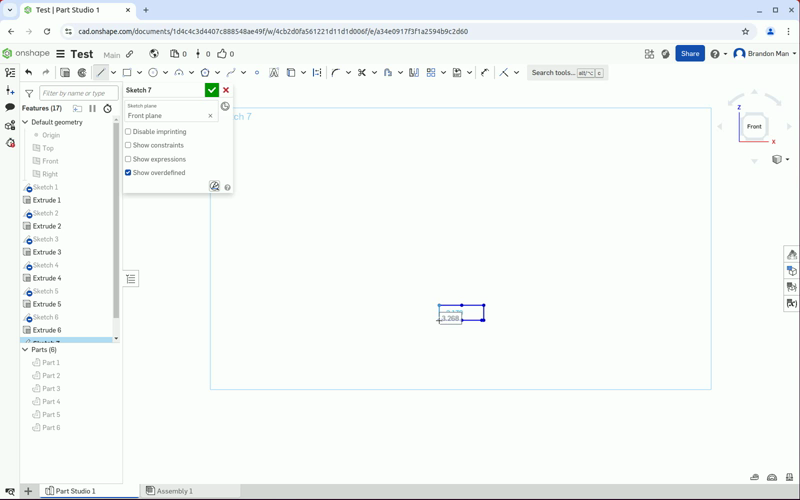
scroll(6)
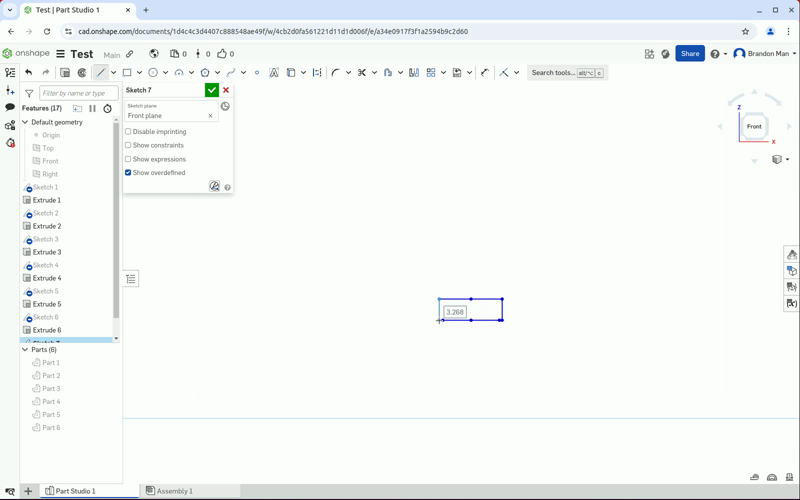
scroll(6)
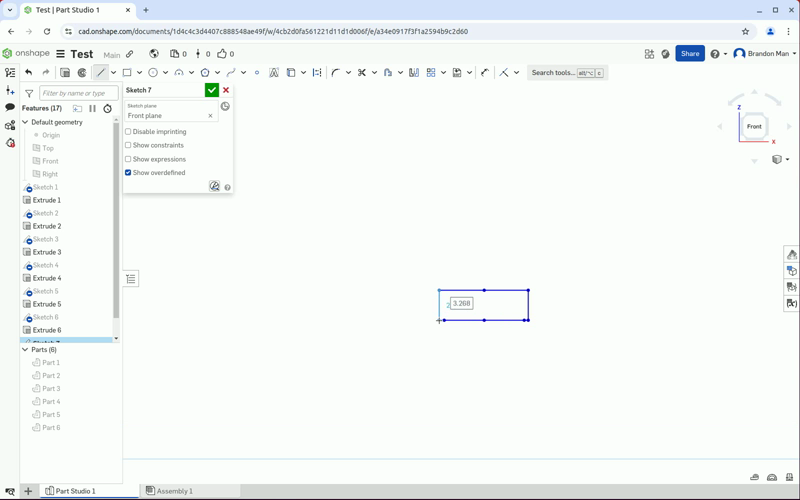
scroll(6)
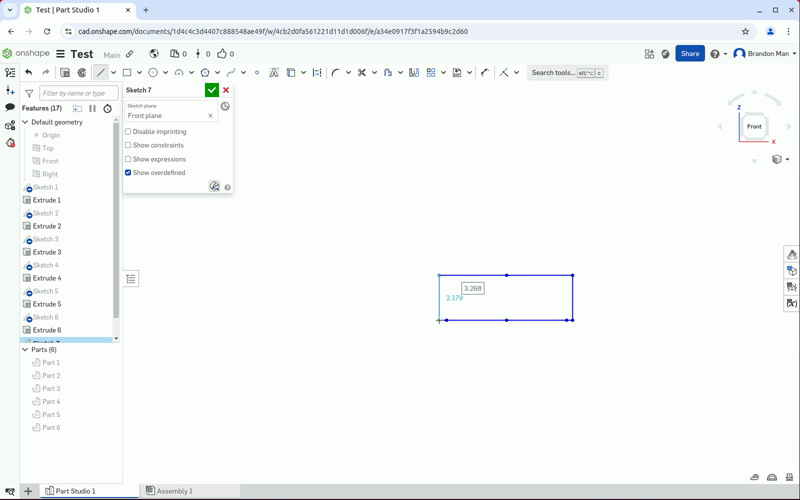
scroll(6)
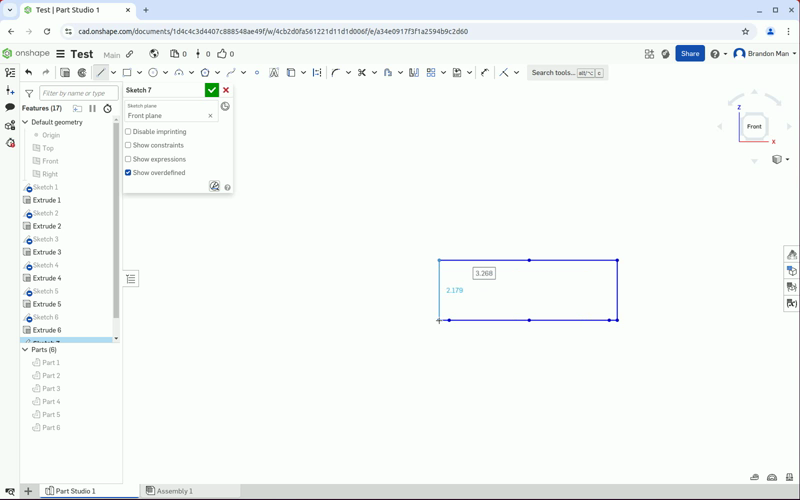
scroll(6)
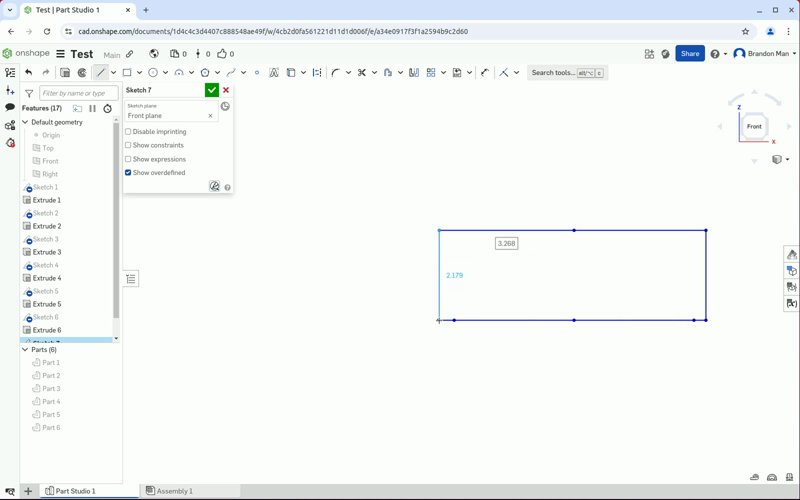
scroll(6)
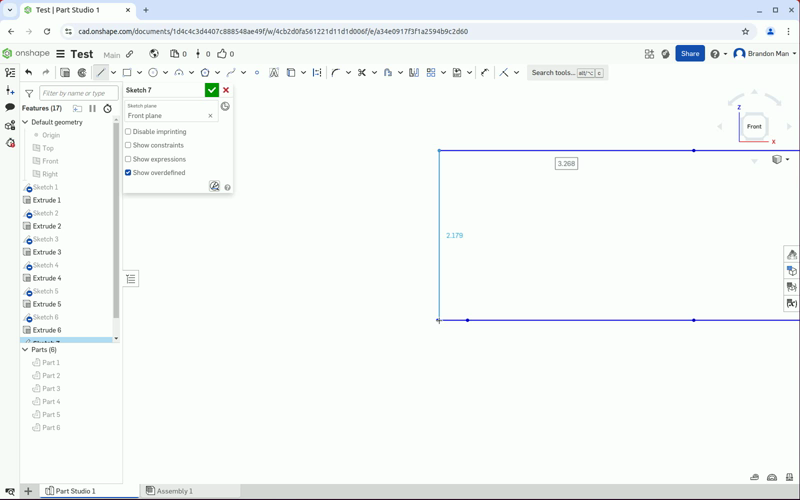
key_up(shift)
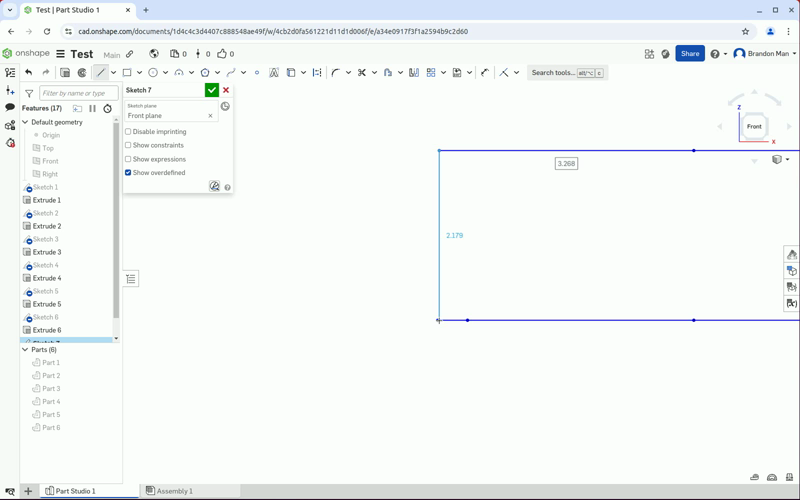
click(439, 320)
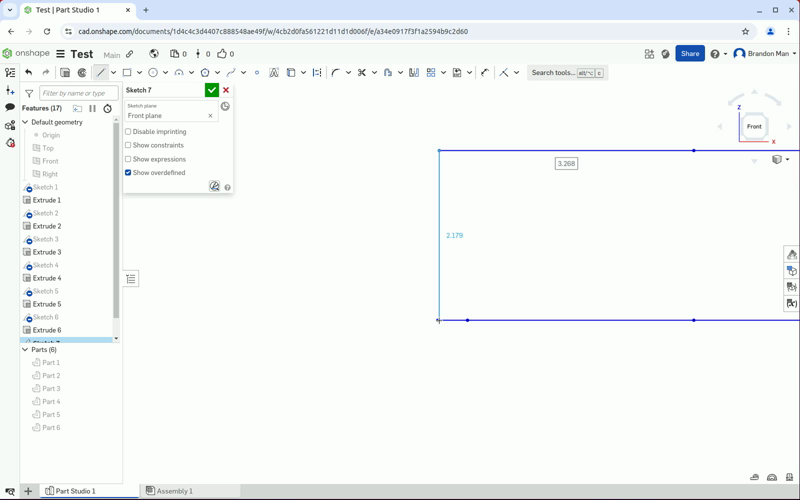
scroll(-6)
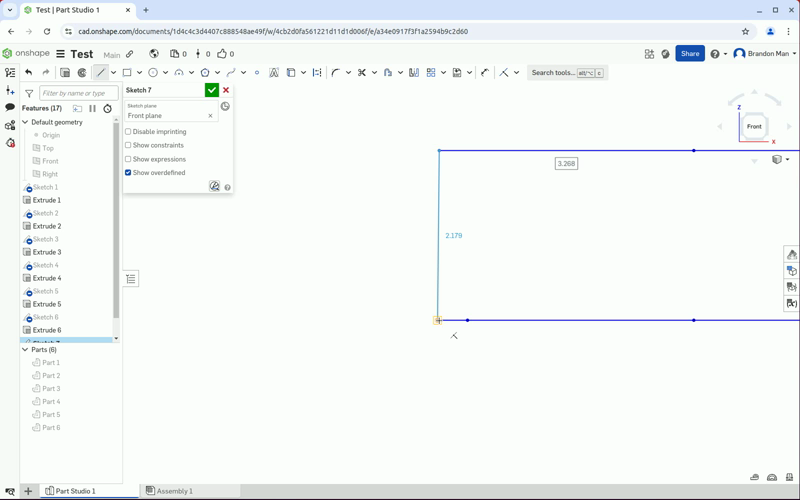
scroll(-6)
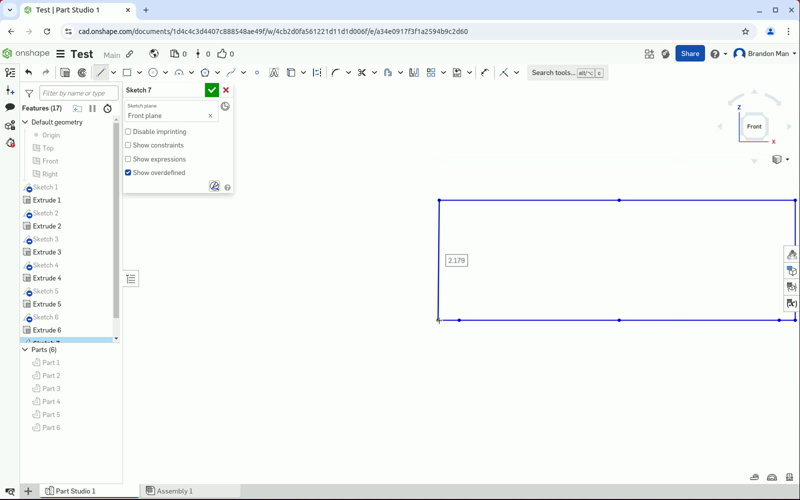
scroll(-6)
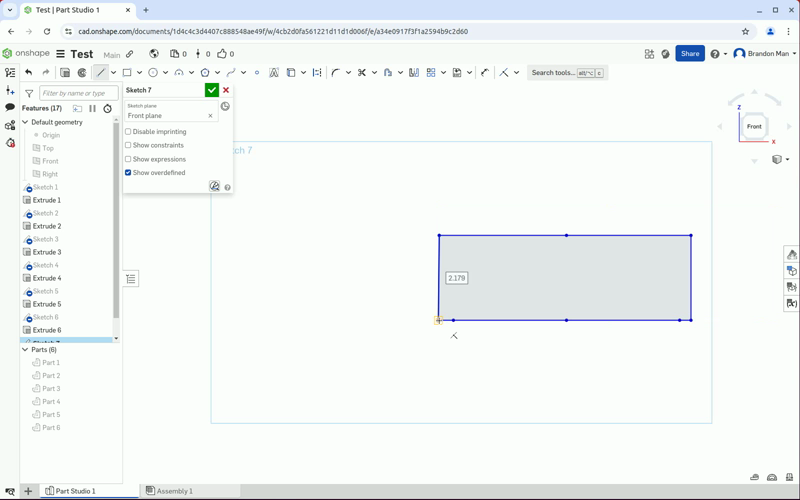
scroll(-6)
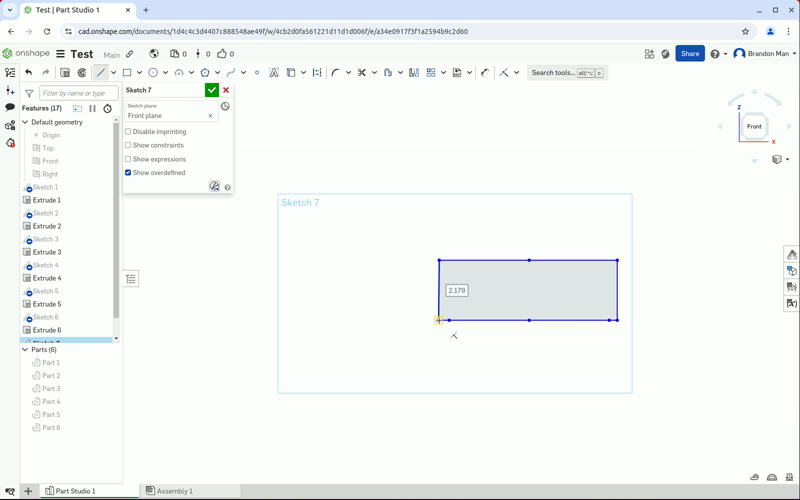
scroll(-6)
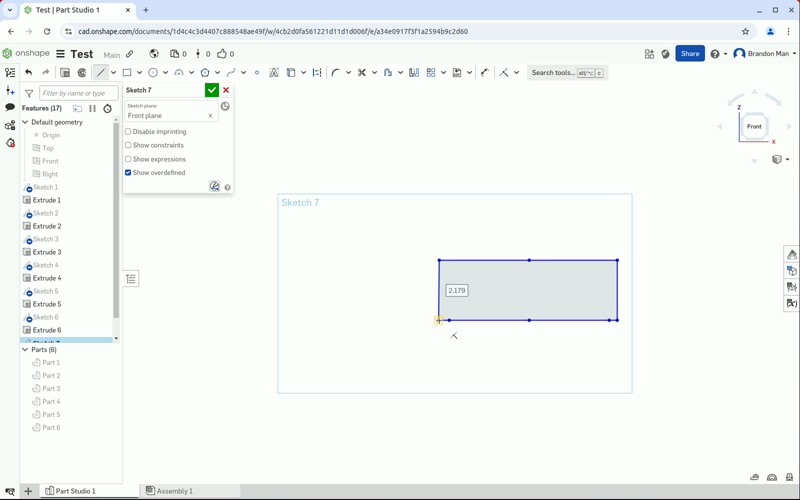
scroll(-6)
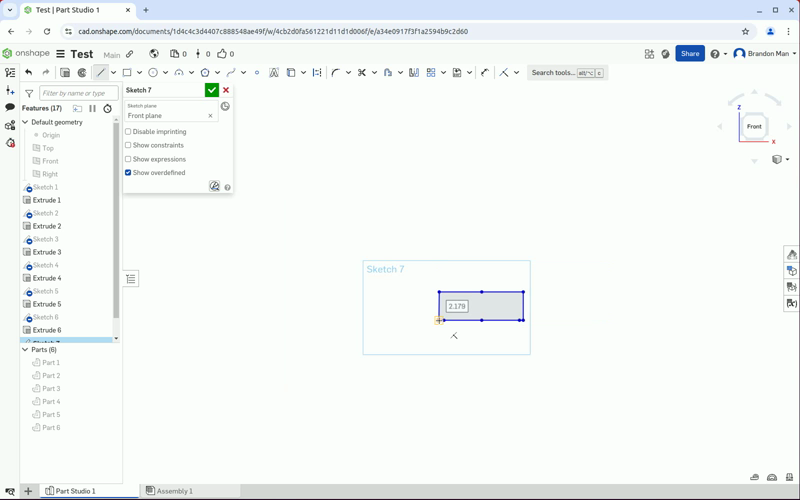
scroll(-6)
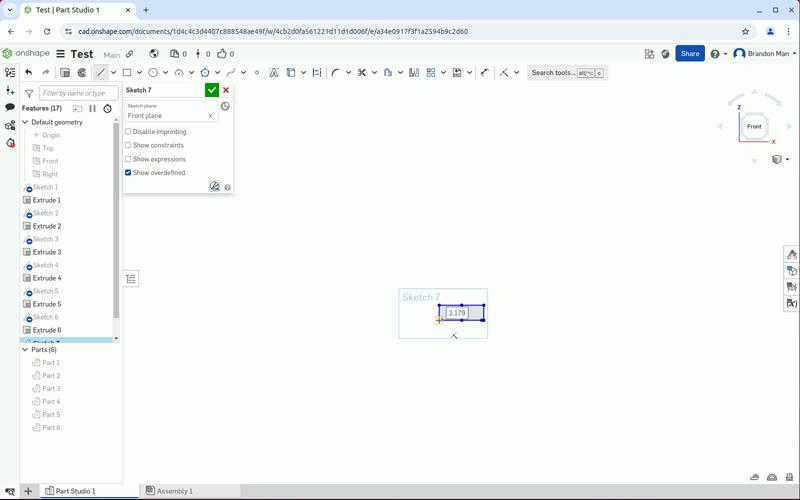
key(esc)
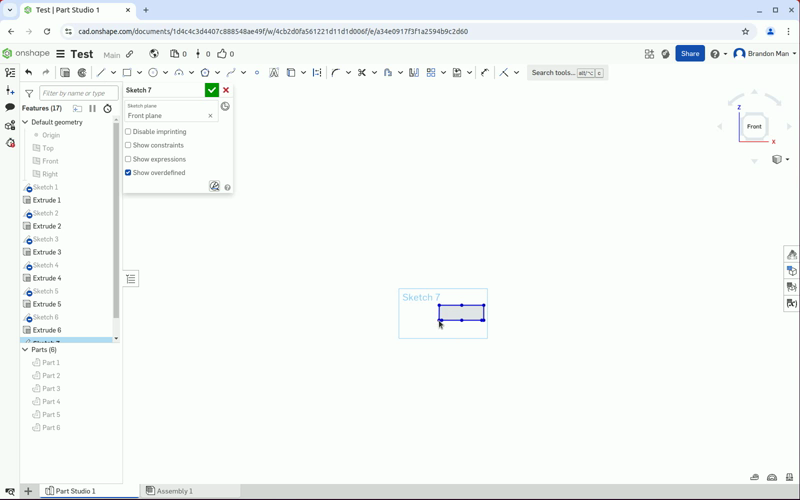
mouse_move(450, 306)
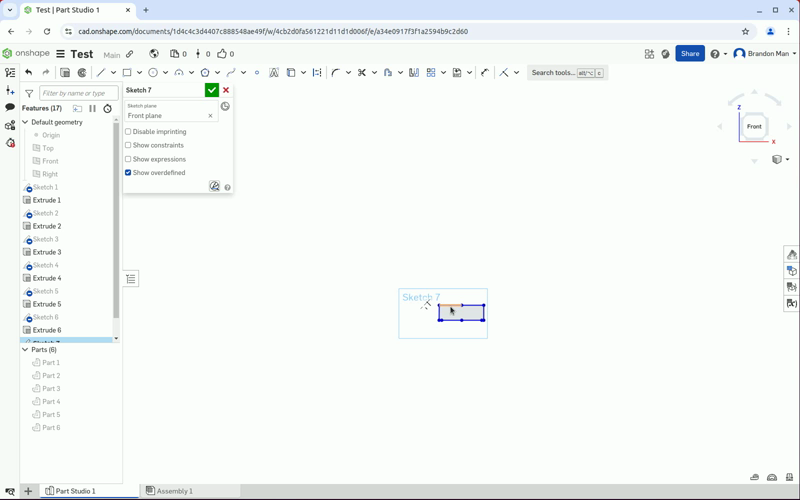
scroll(6)
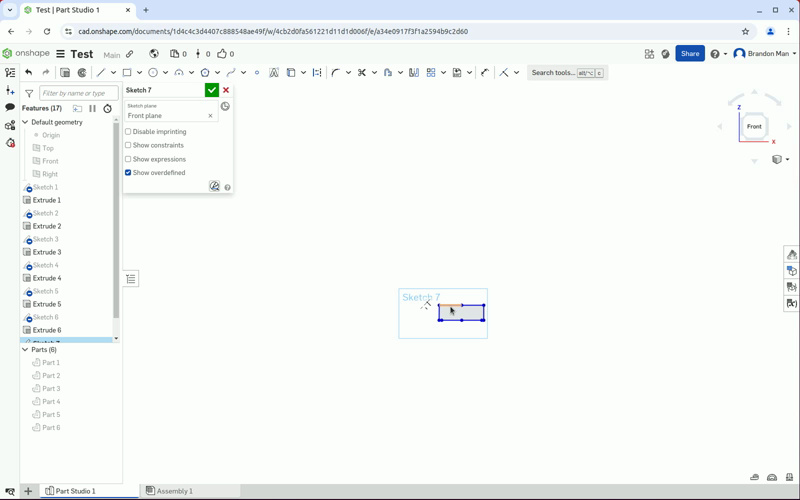
scroll(6)
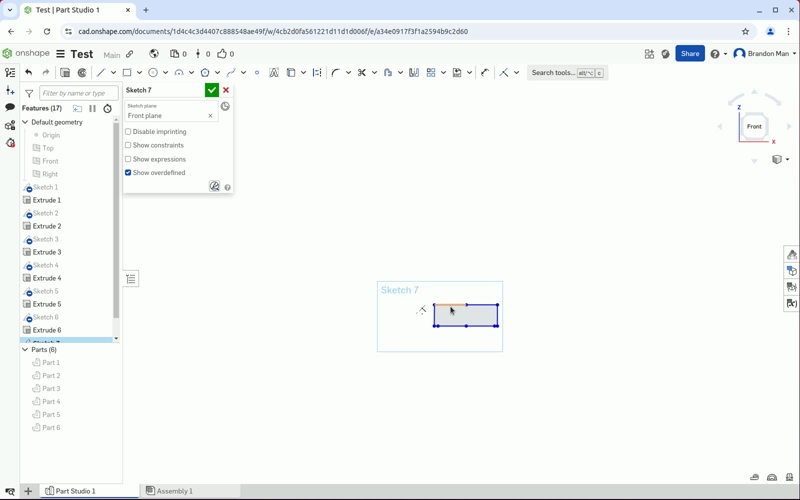
scroll(6)
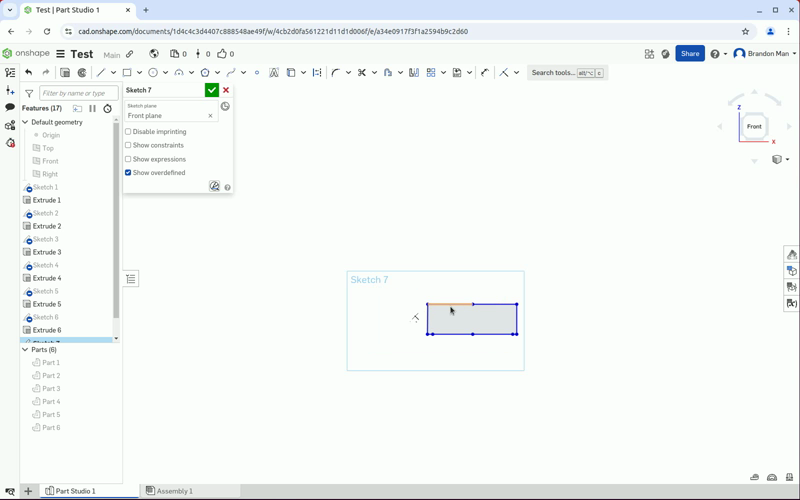
scroll(6)
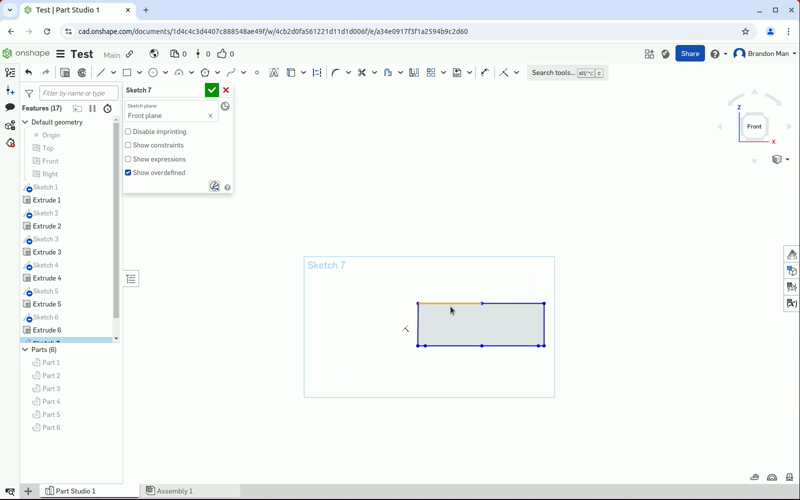
scroll(6)
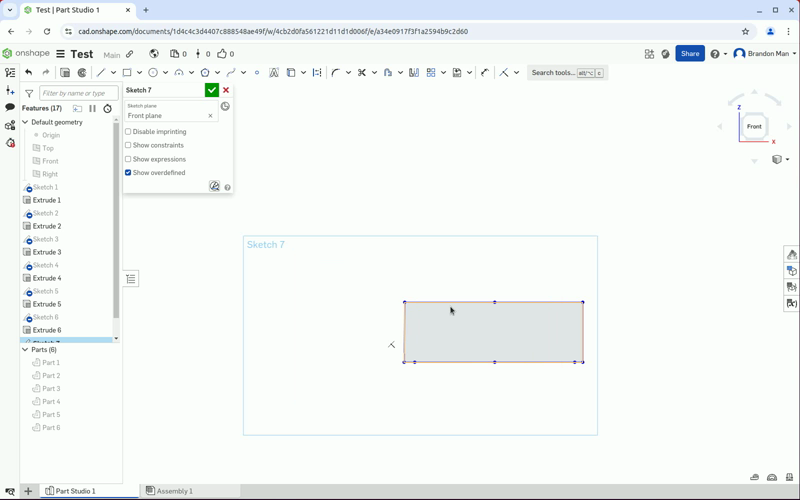
scroll(6)
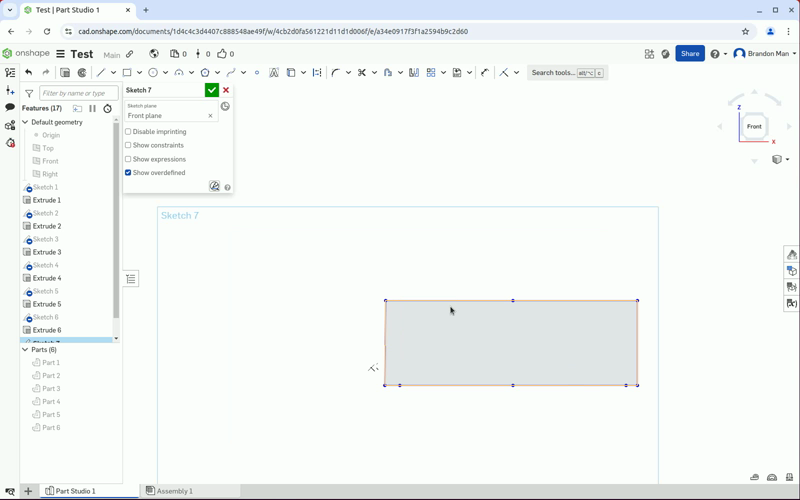
scroll(6)
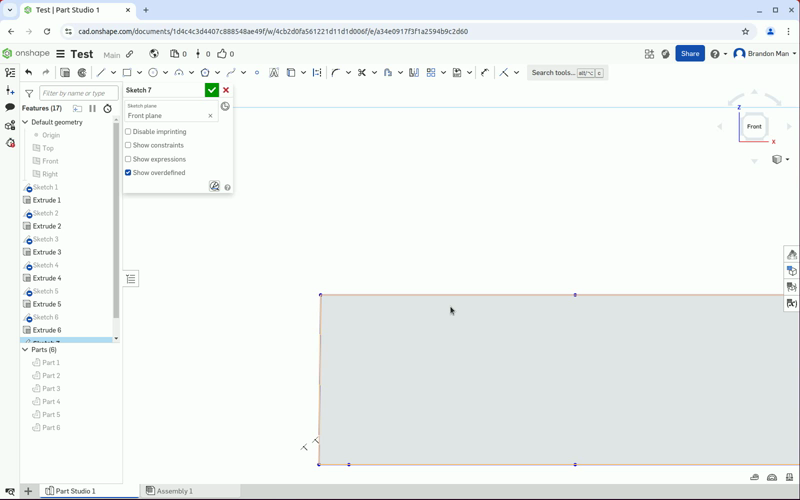
click(450, 306)
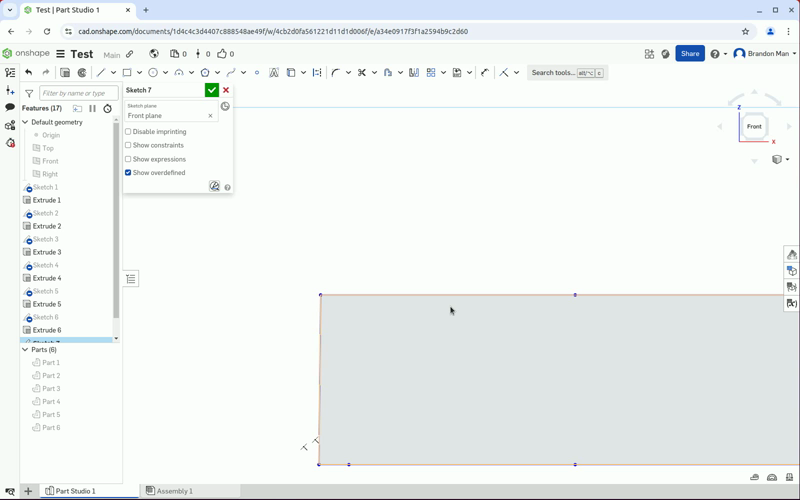
scroll(-6)
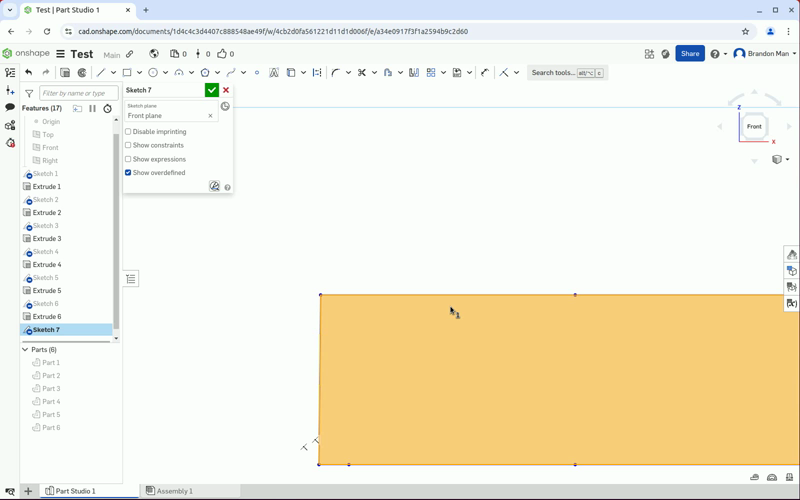
scroll(-6)
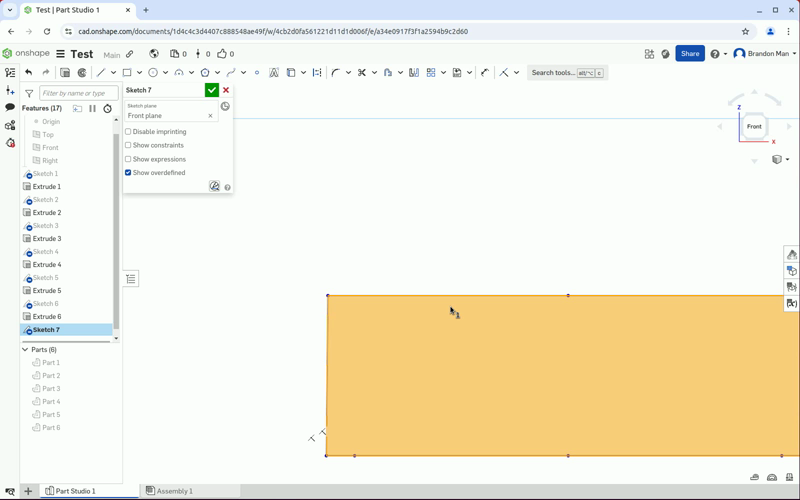
scroll(-6)
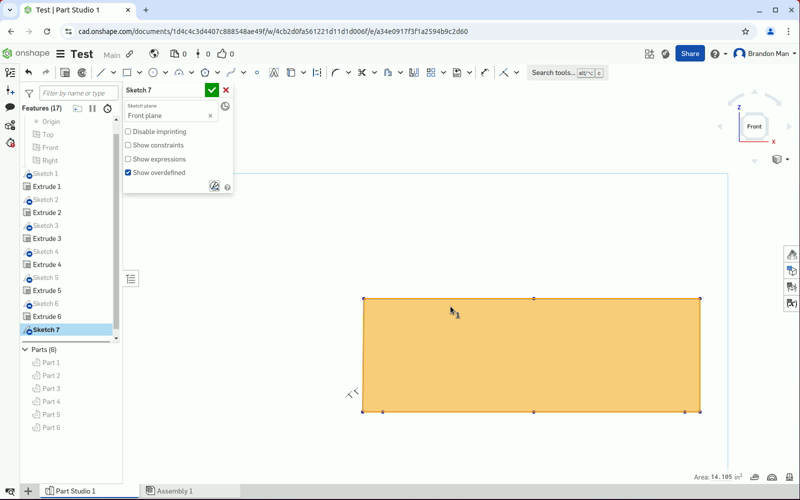
scroll(-6)
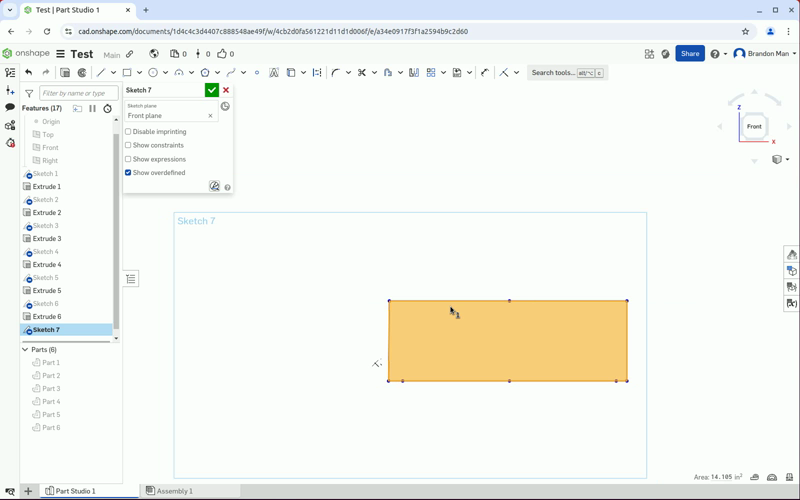
scroll(-6)
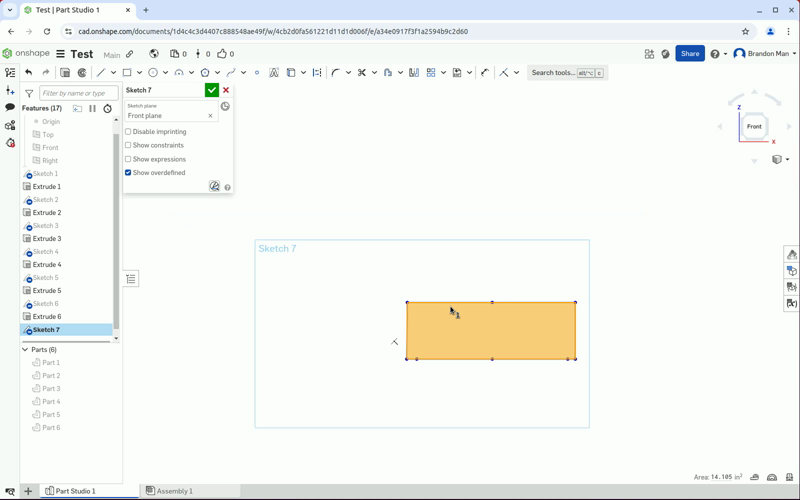
scroll(-6)
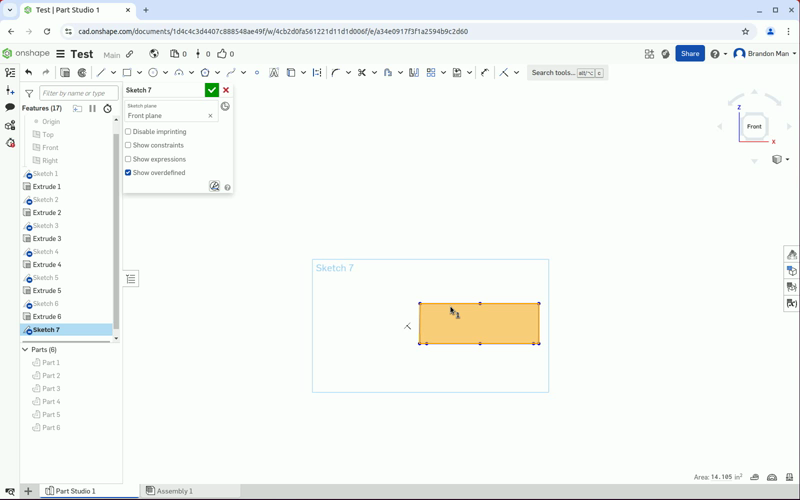
scroll(-6)
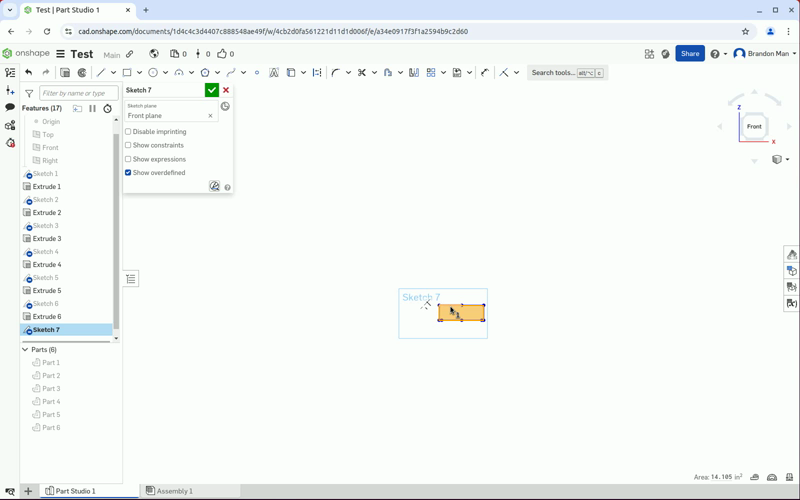
mouse_move(73, 352)
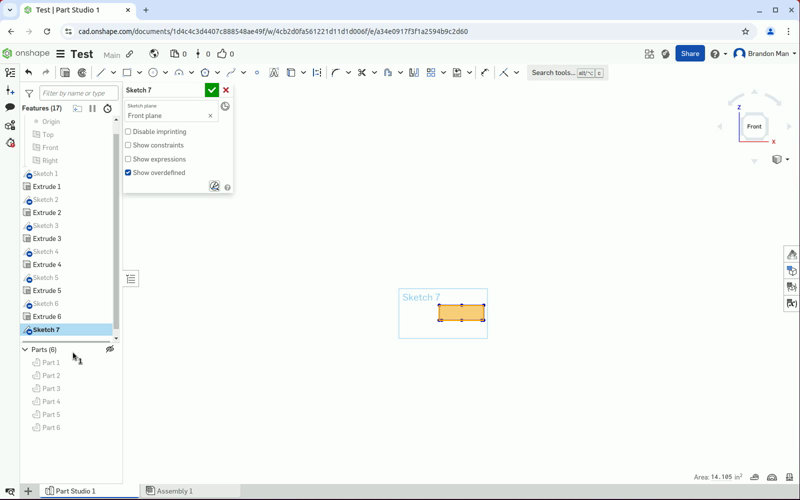
key(shift+y)
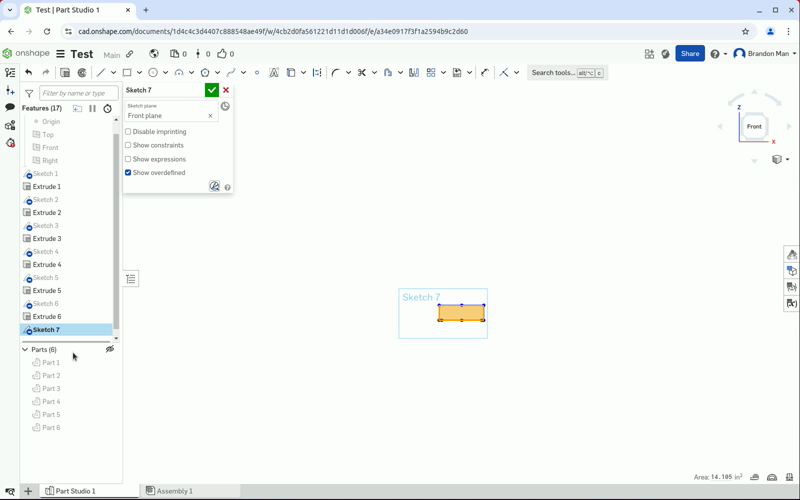
key(shift+e)
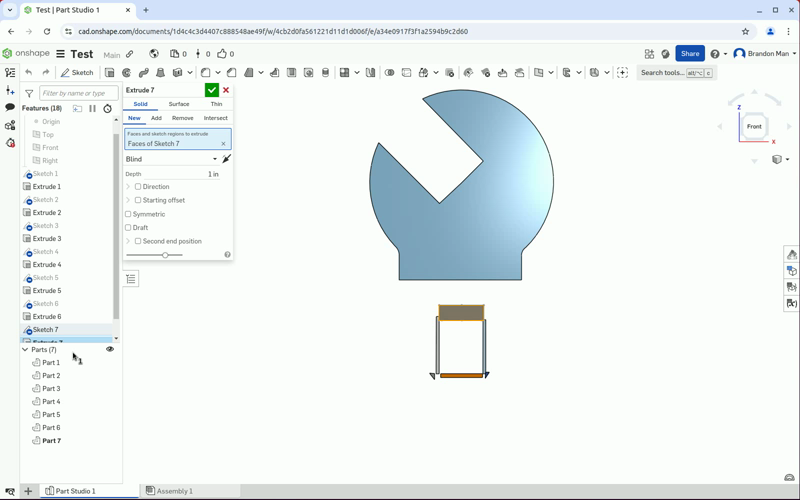
mouse_move(143, 106)
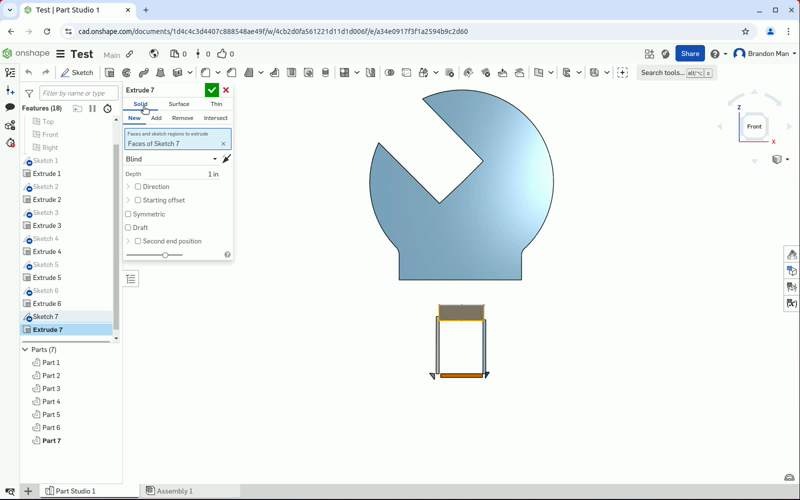
click(143, 106)
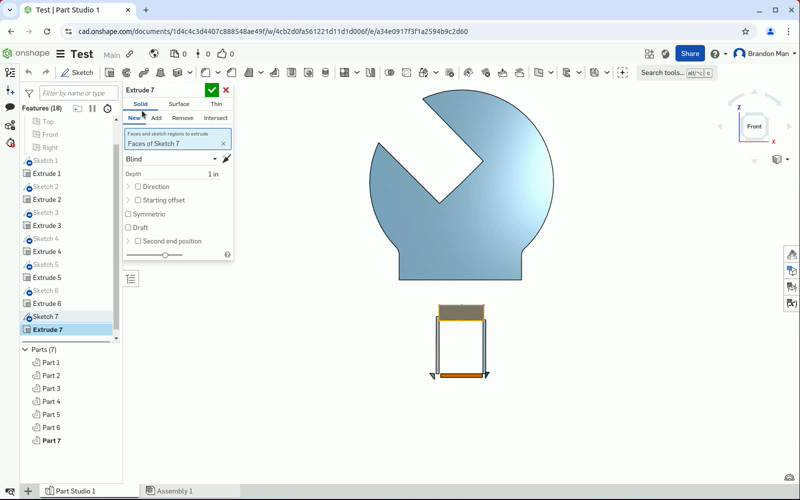
mouse_move(137, 120)
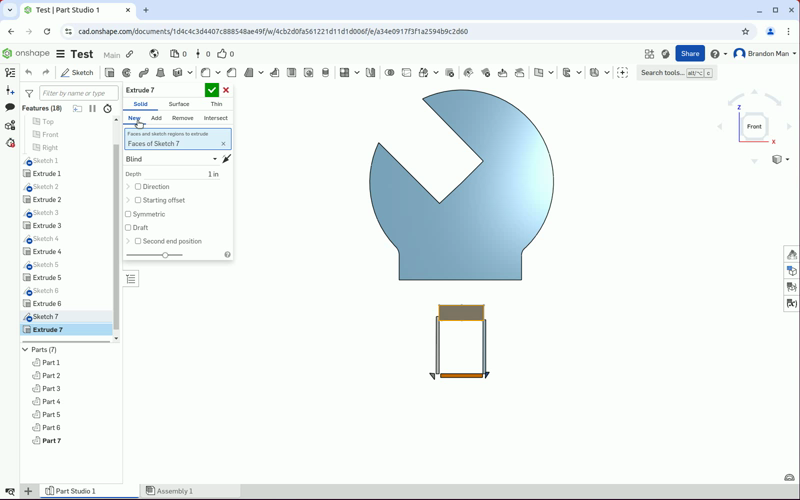
click(137, 120)
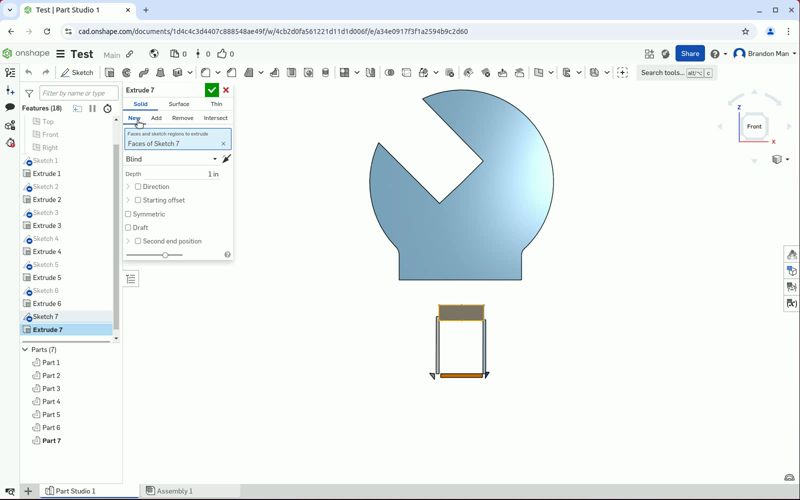
key(tab, 4)
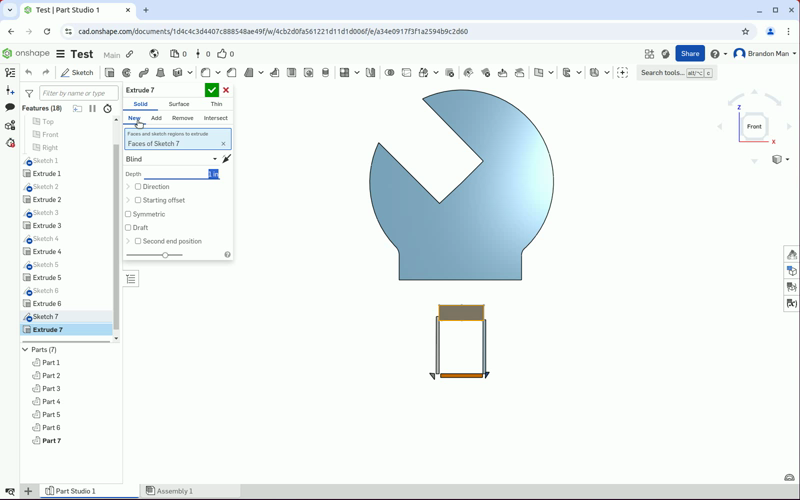
text(11.073)
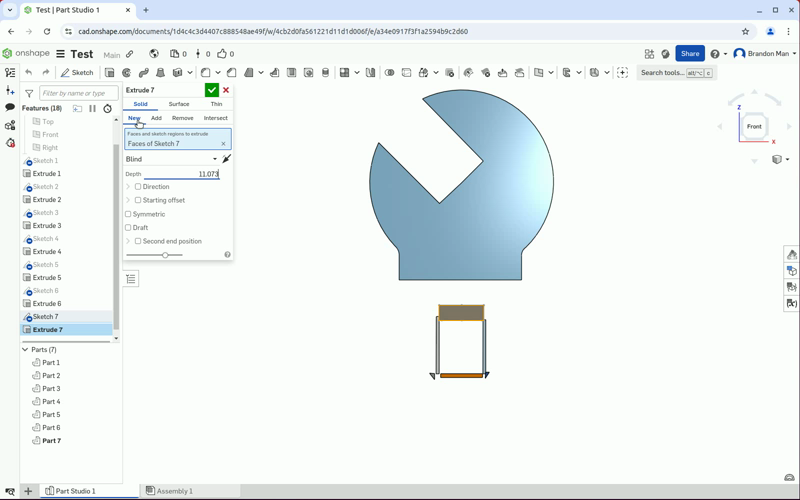
key(enter)
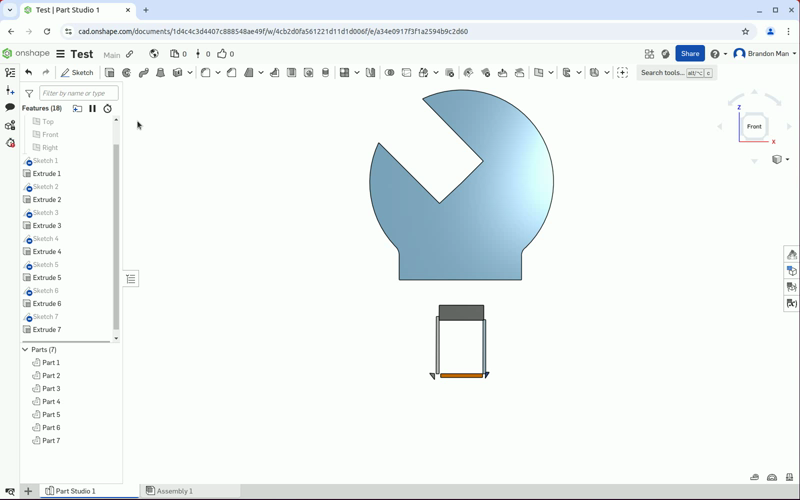
key(shift+h)
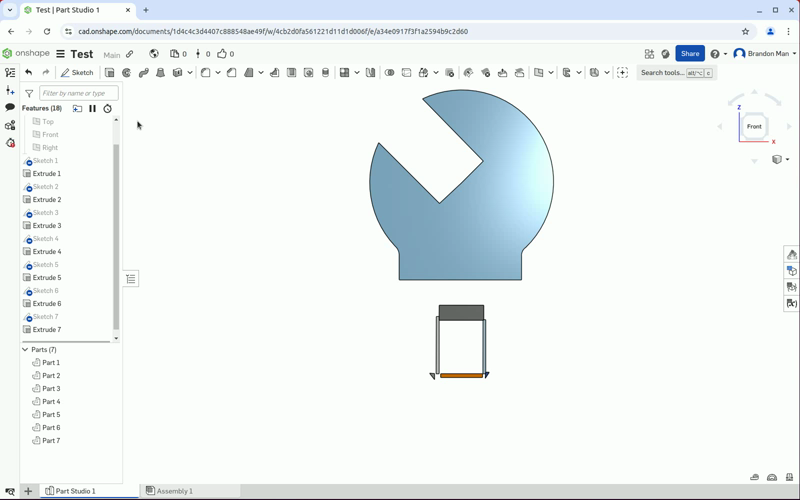
key(shift+h)
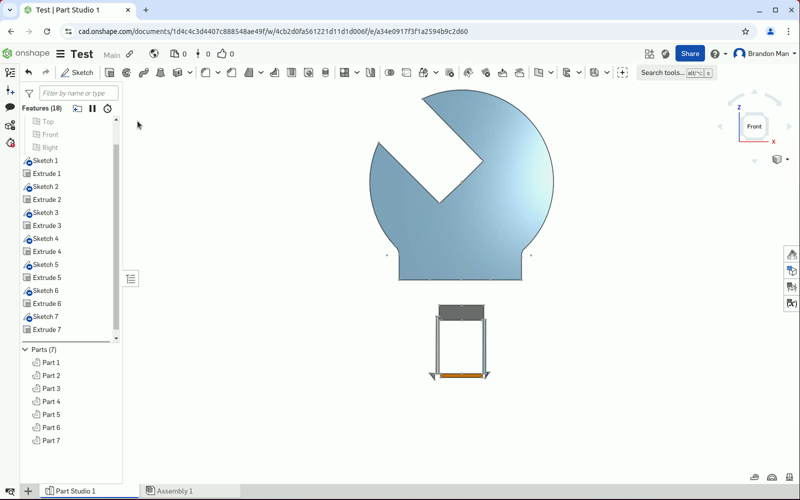
key(shift+7)
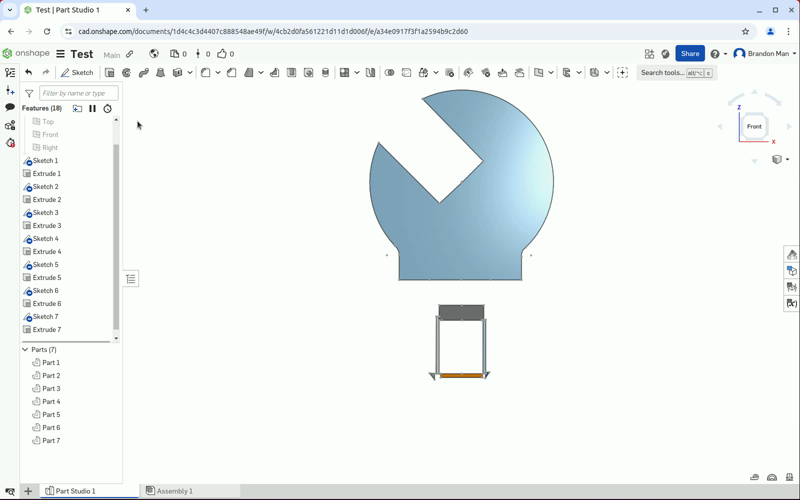
key(left, 2)
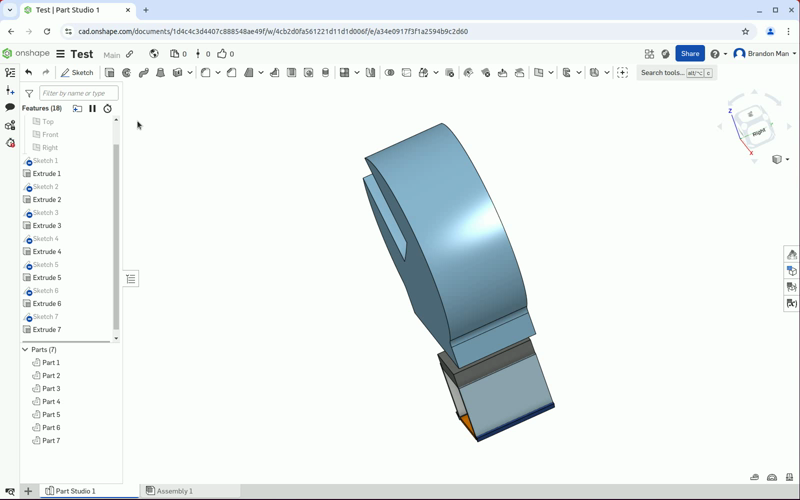
key(down, 2)
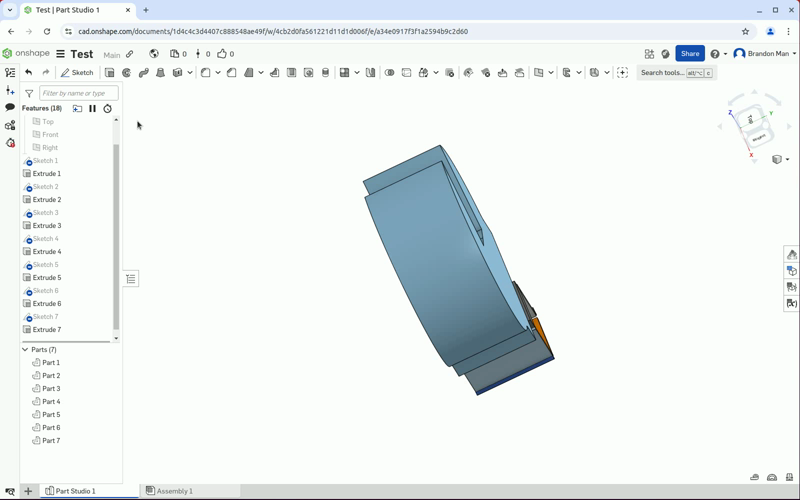
key(up, 2)
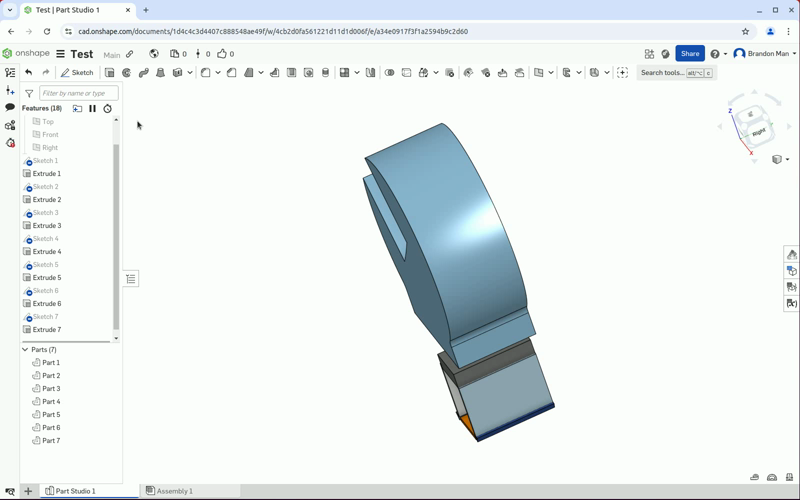
key(right, 2)
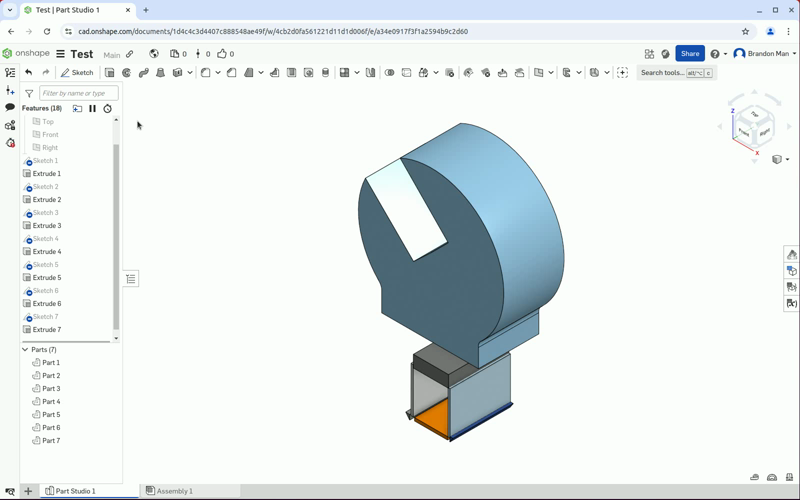
mouse_move(69, 163)
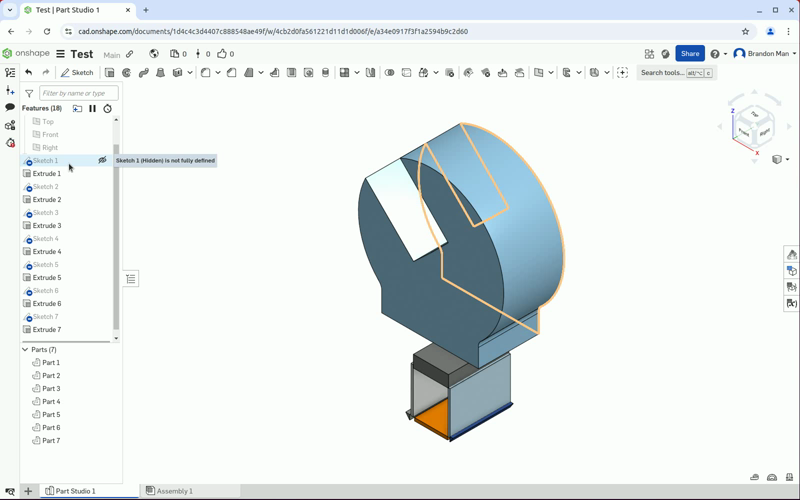
click(69, 163)